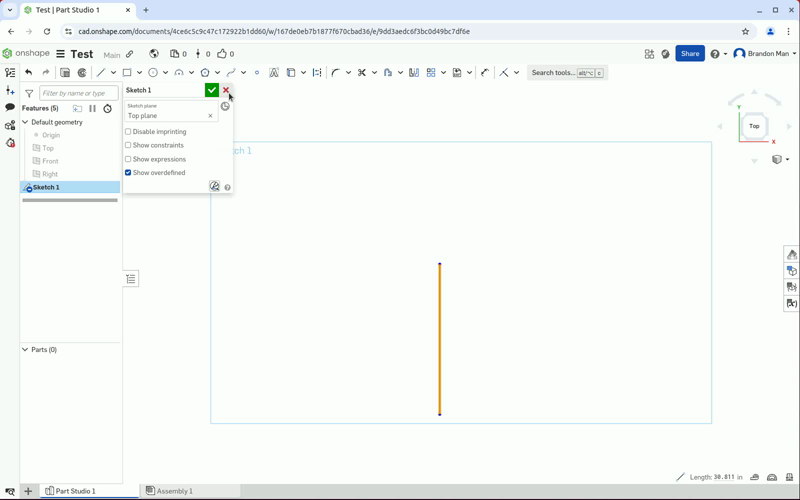
key(shift+h)
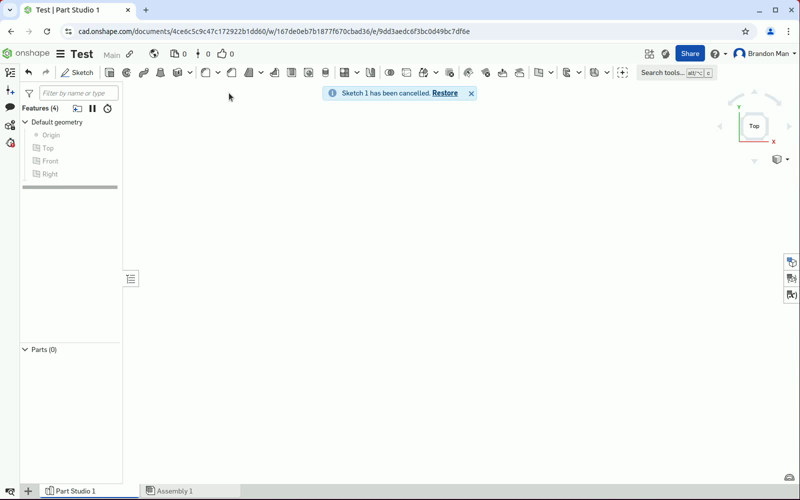
mouse_move(73, 352)
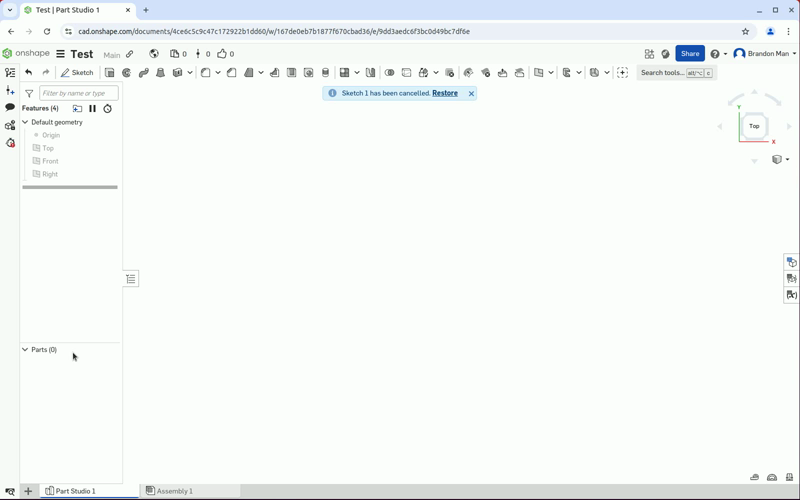
key(y)
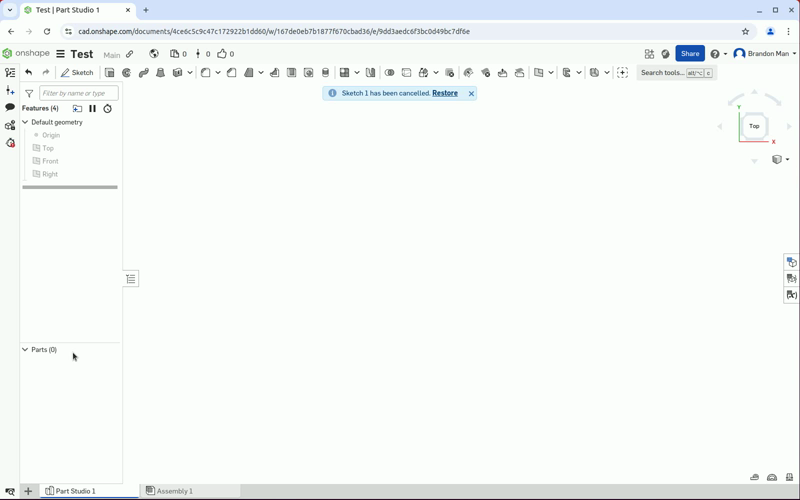
key(shift+p)
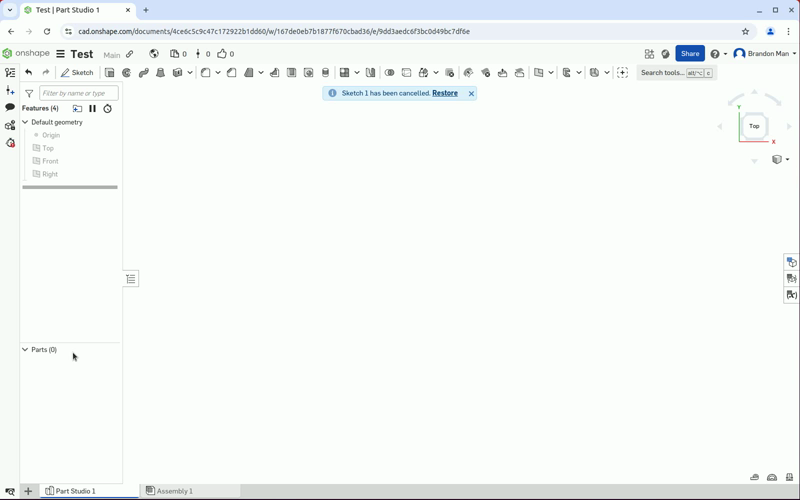
key(space)
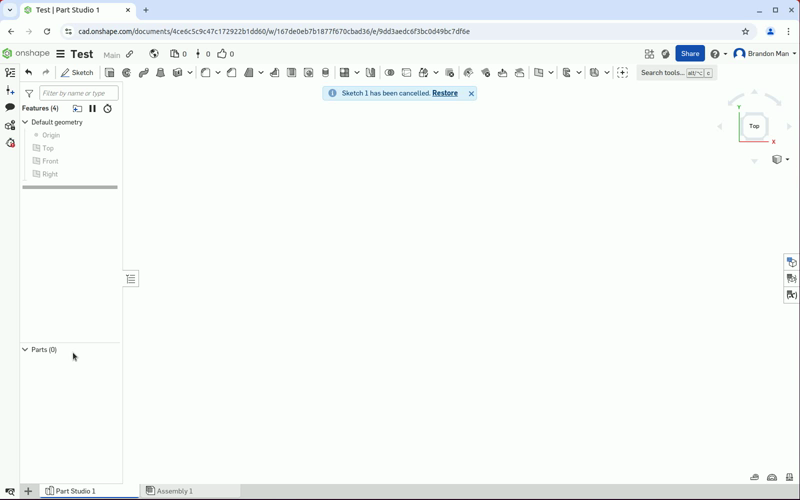
key_down(shift)
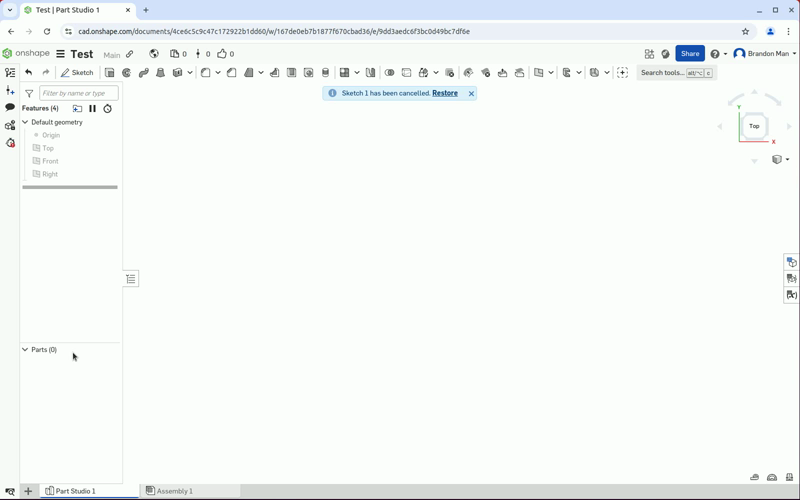
key(up)
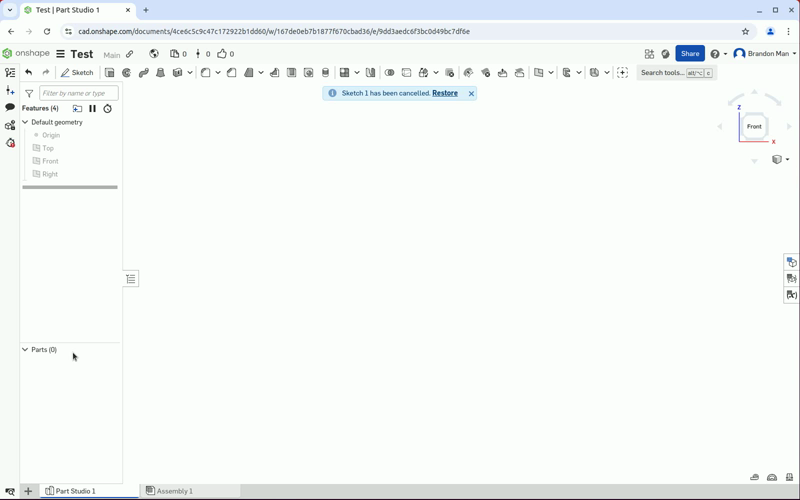
key_up(shift)
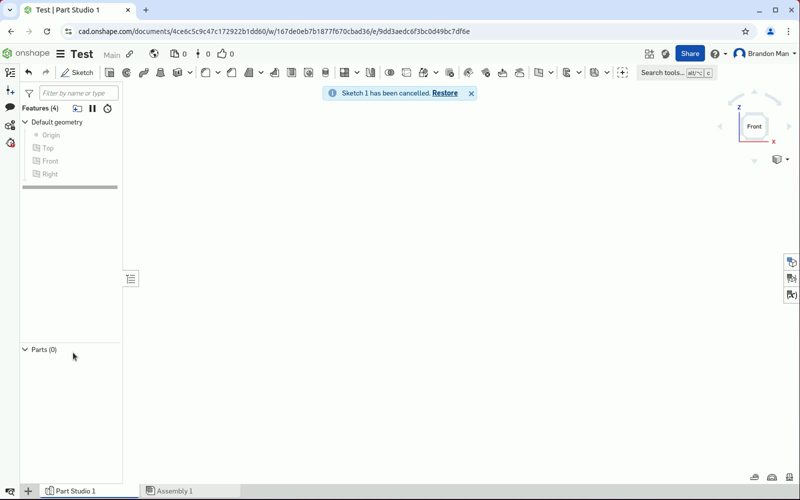
mouse_move(73, 352)
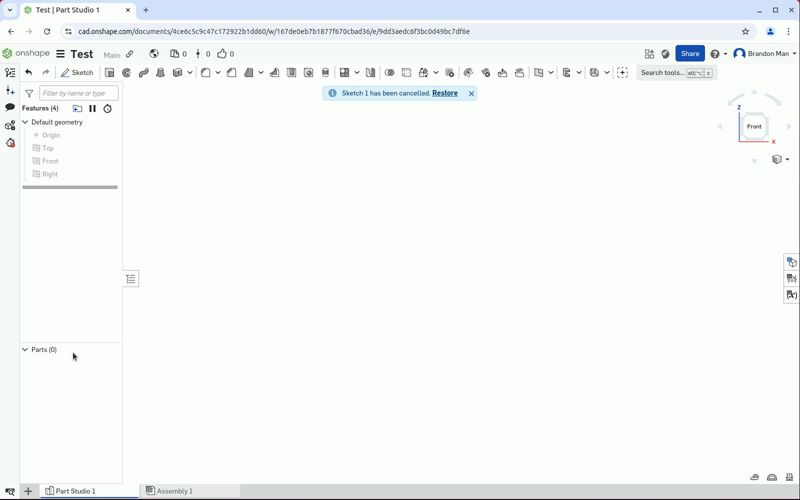
key(shift+y)
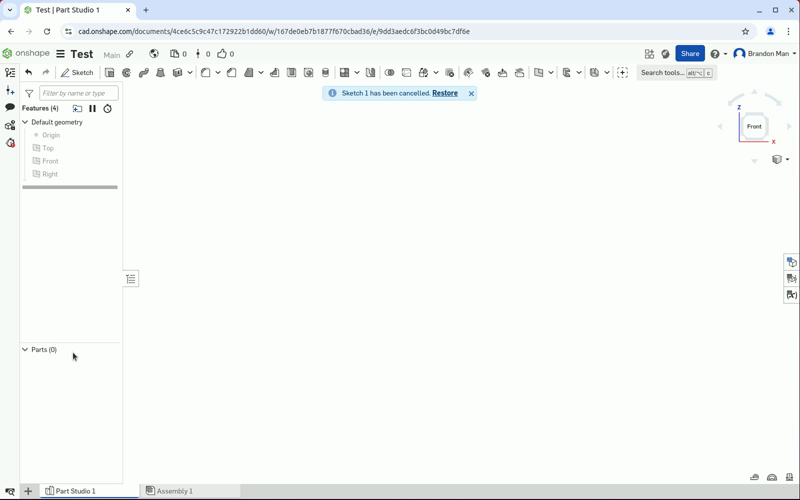
key(shift+s)
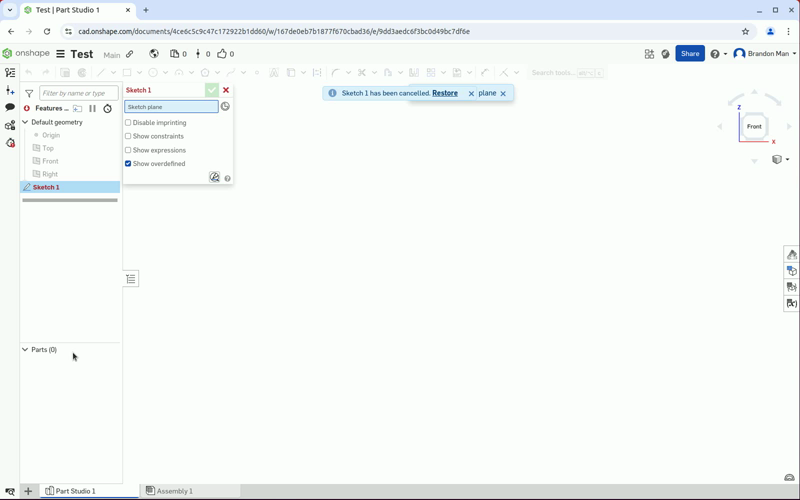
mouse_move(73, 163)
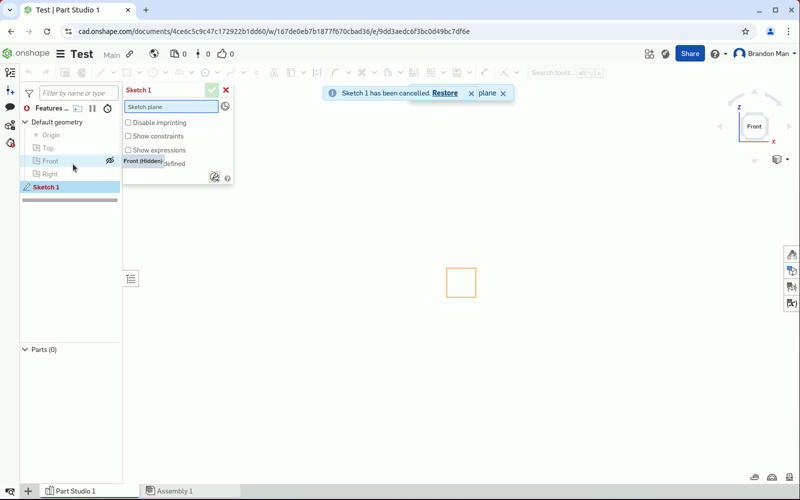
click(73, 163)
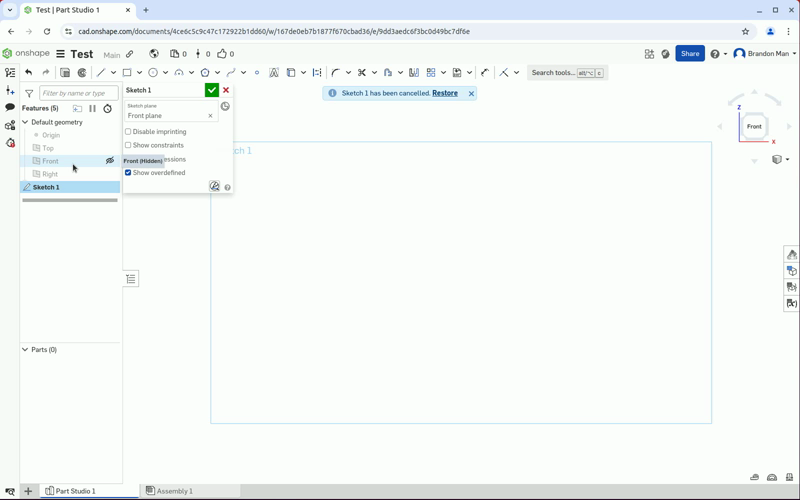
mouse_move(73, 352)
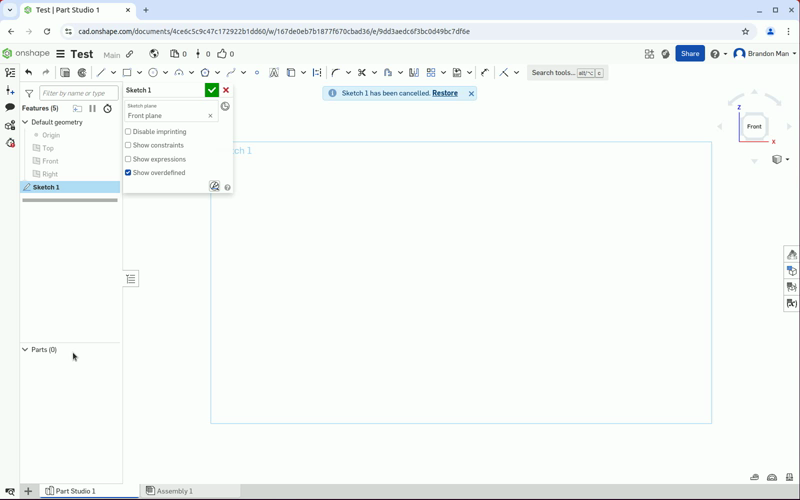
key(y)
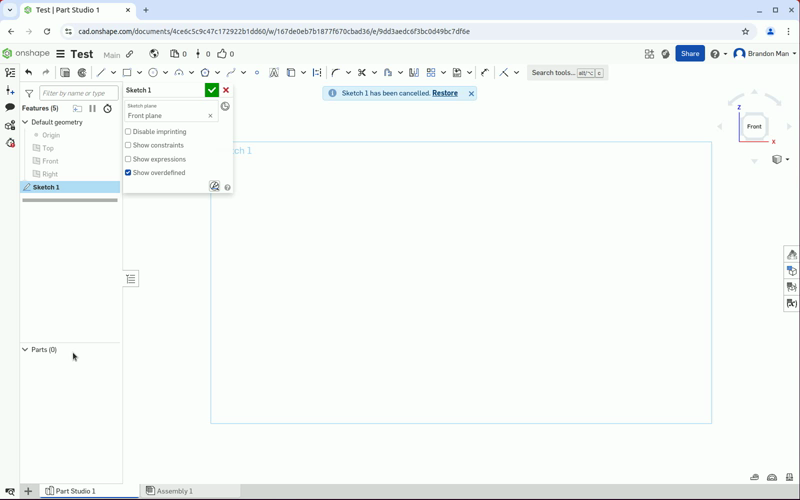
key(c)
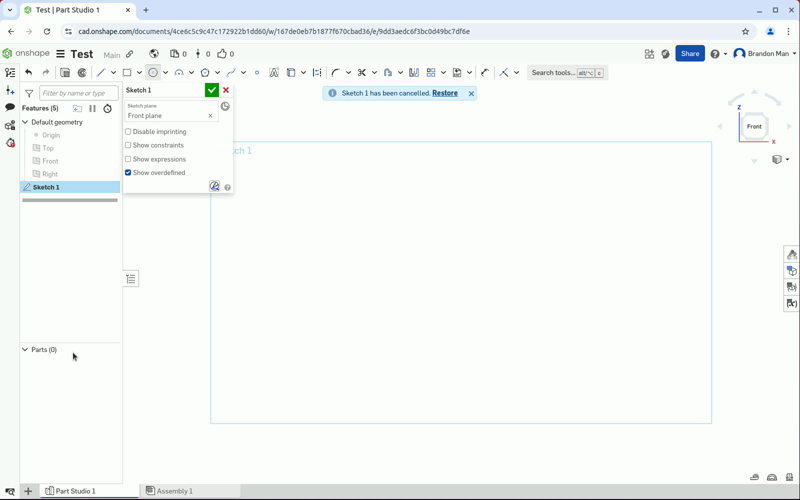
key_down(shift)
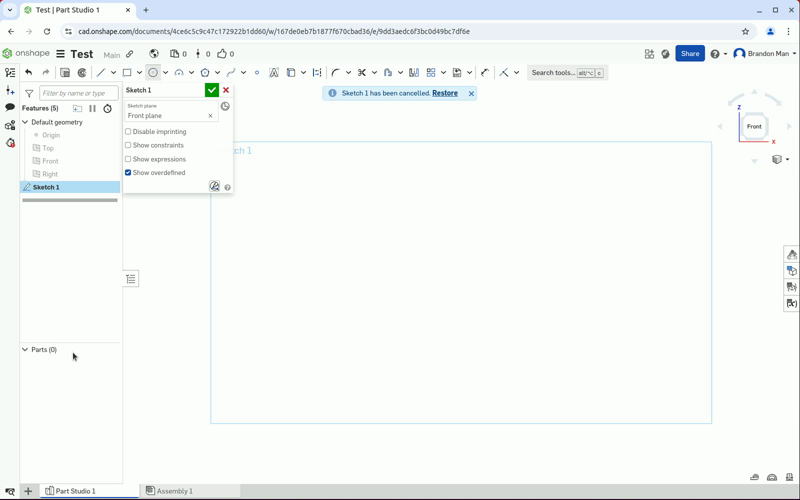
mouse_move(461, 282)
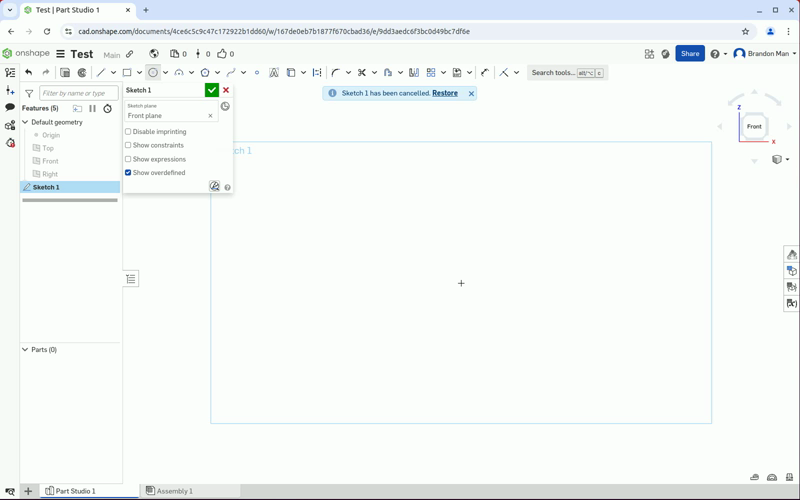
click(461, 282)
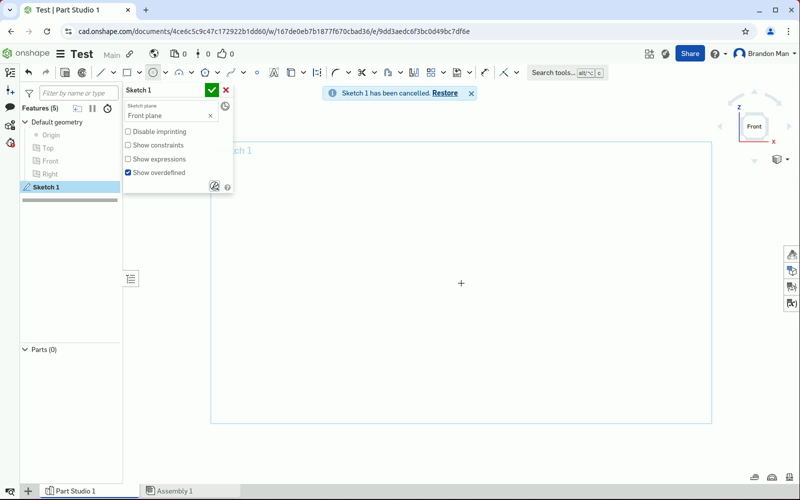
key_up(shift)
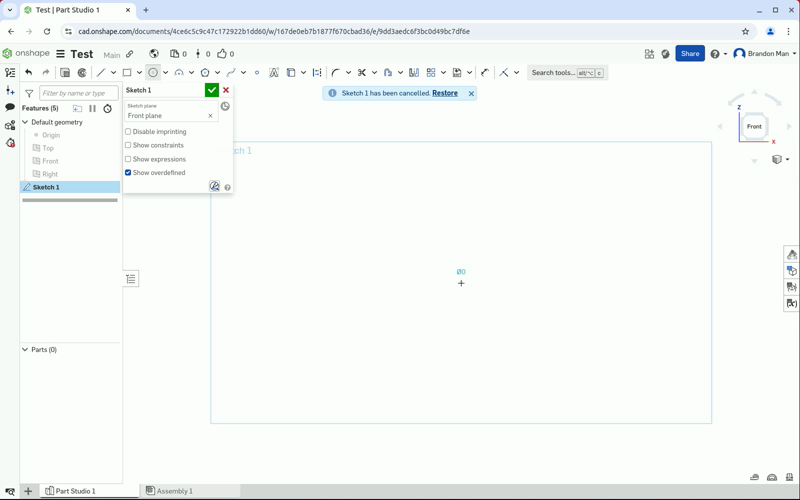
mouse_move(468, 282)
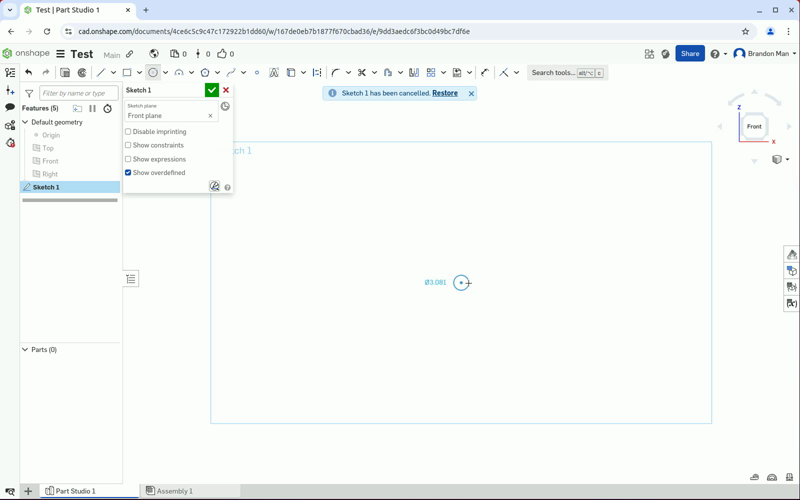
click(468, 282)
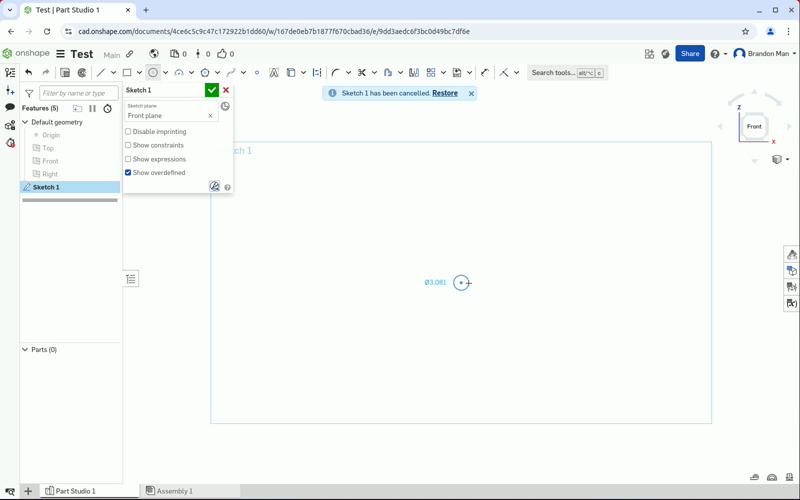
key(esc)
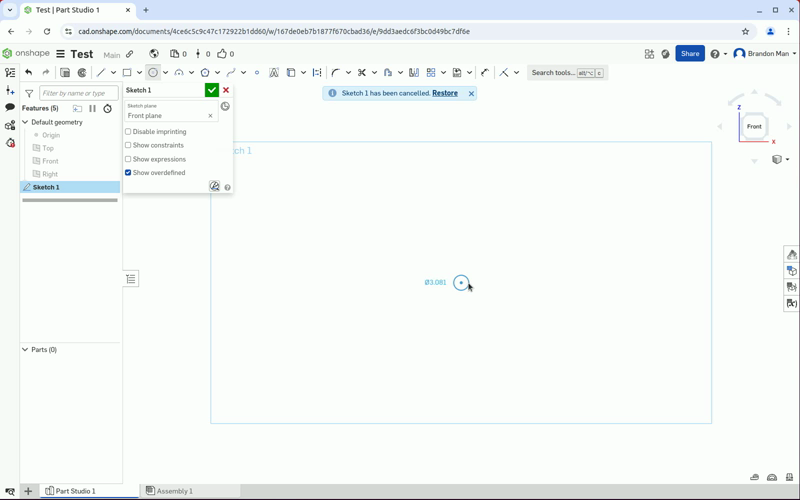
key(l)
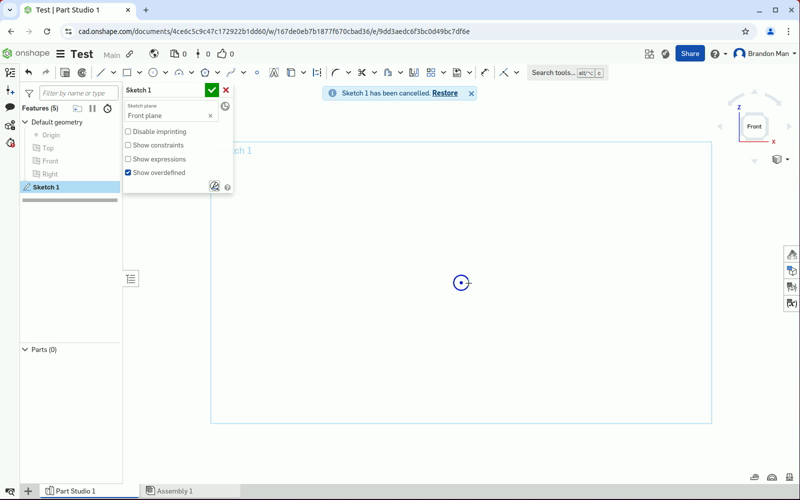
key_down(shift)
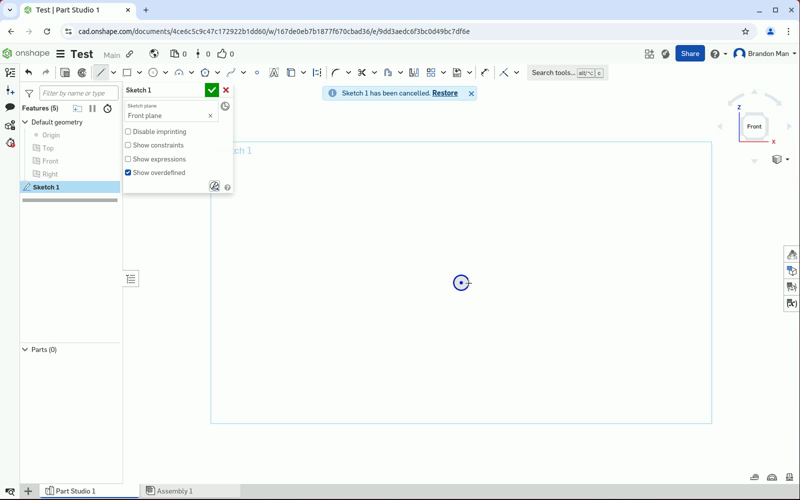
mouse_move(456, 285)
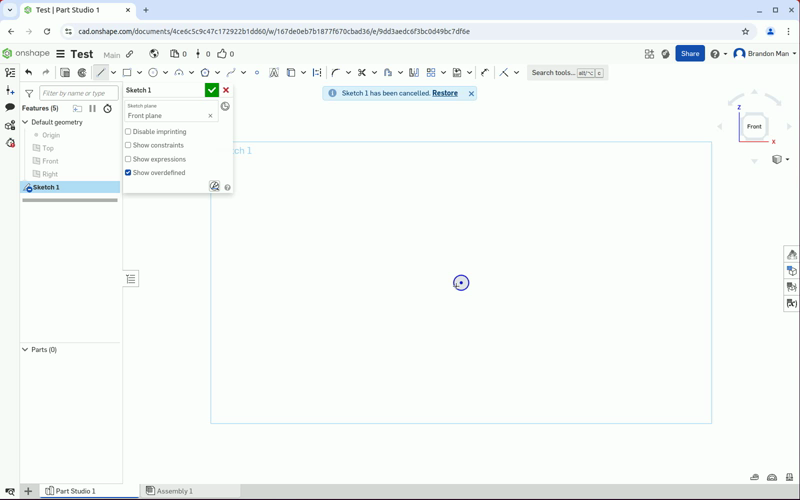
click(456, 285)
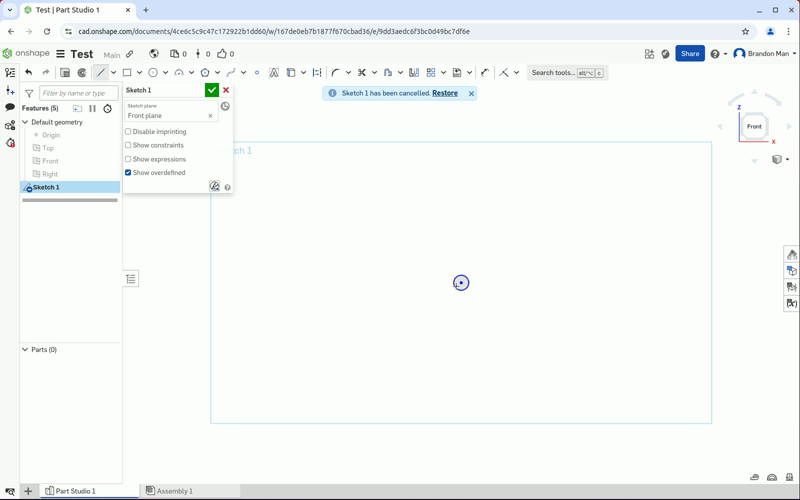
key_up(shift)
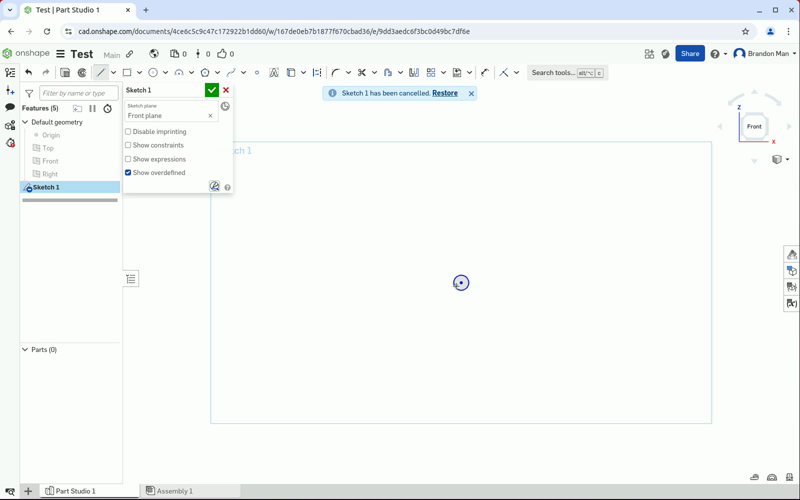
key_down(shift)
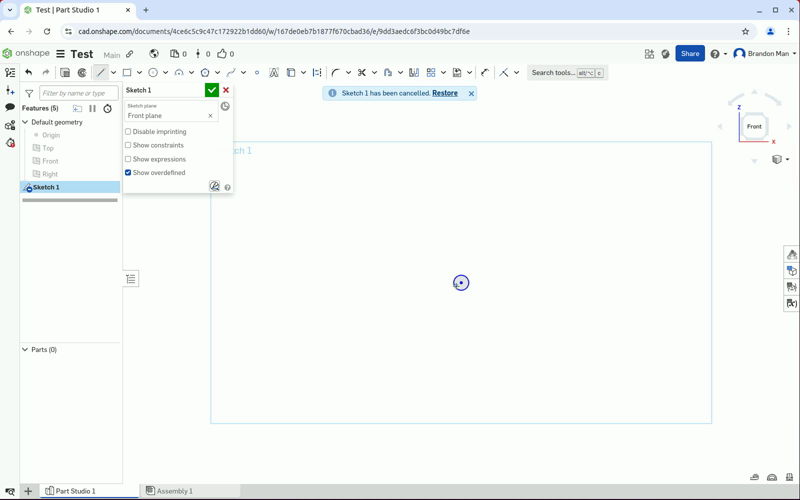
mouse_move(486, 285)
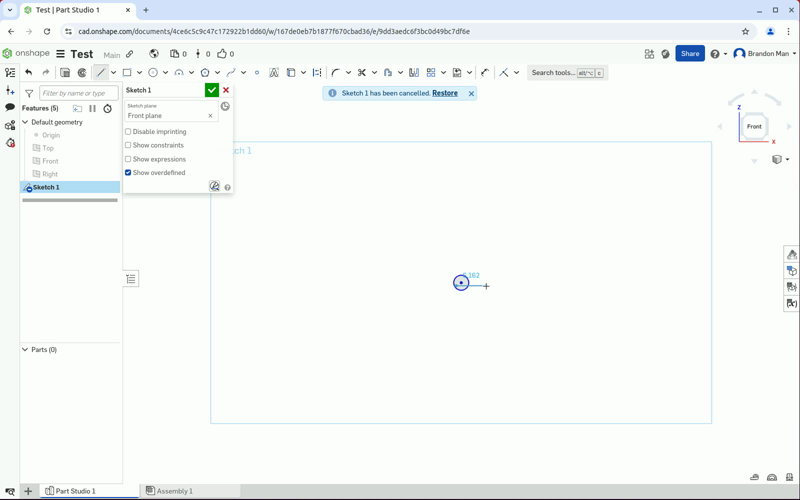
mouse_move(461, 288)
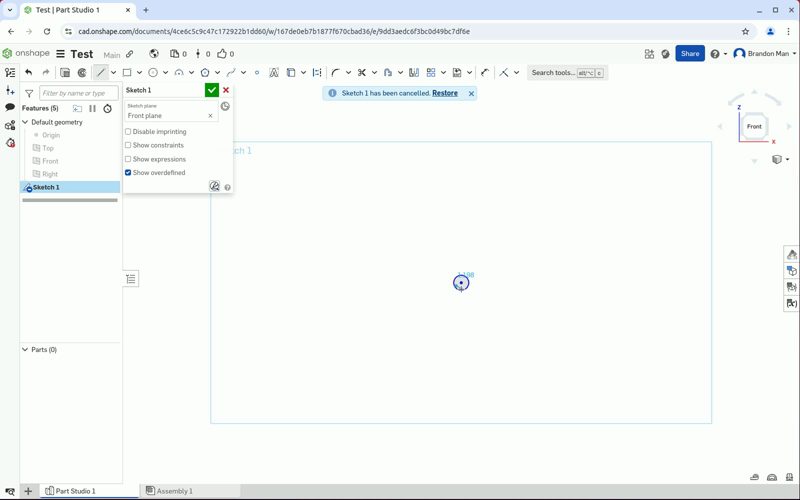
scroll(6)
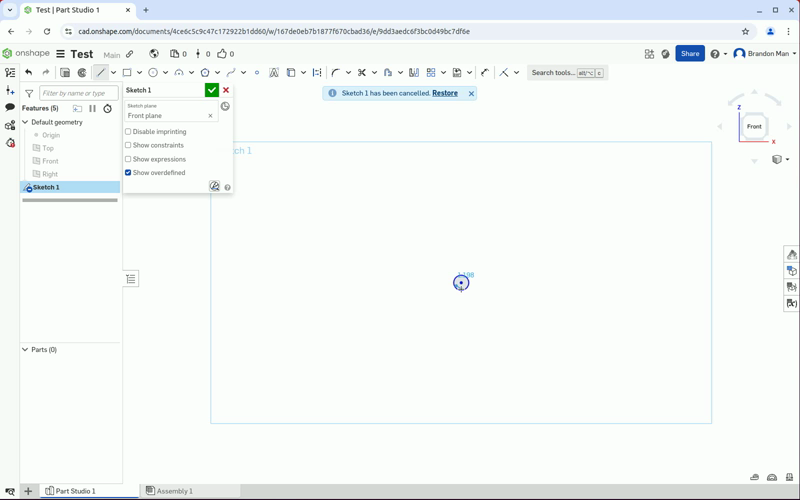
scroll(6)
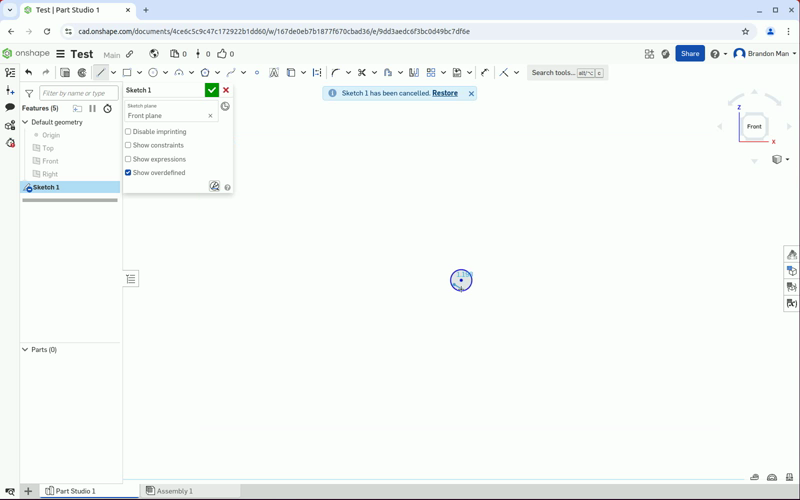
scroll(6)
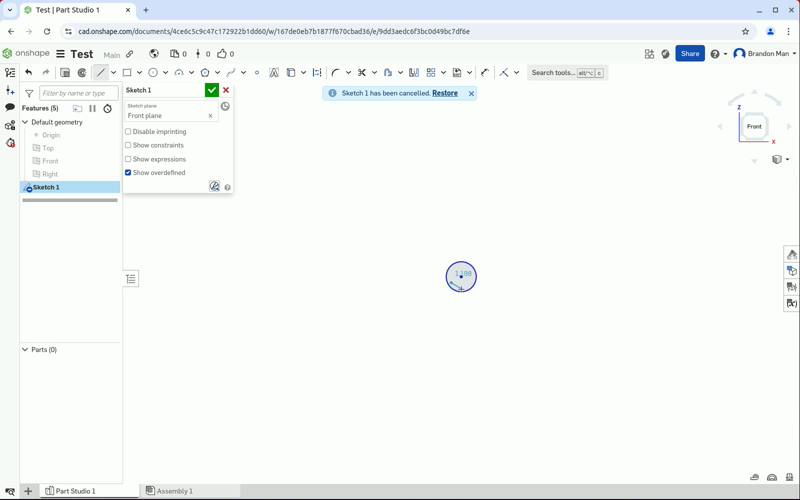
scroll(6)
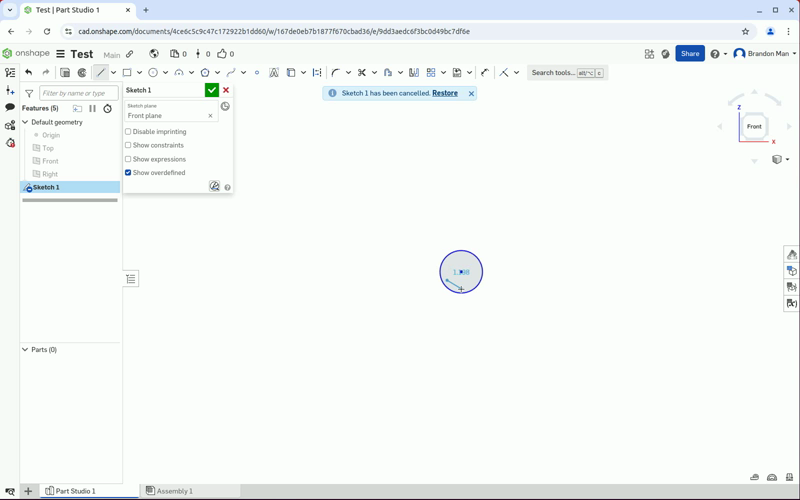
scroll(6)
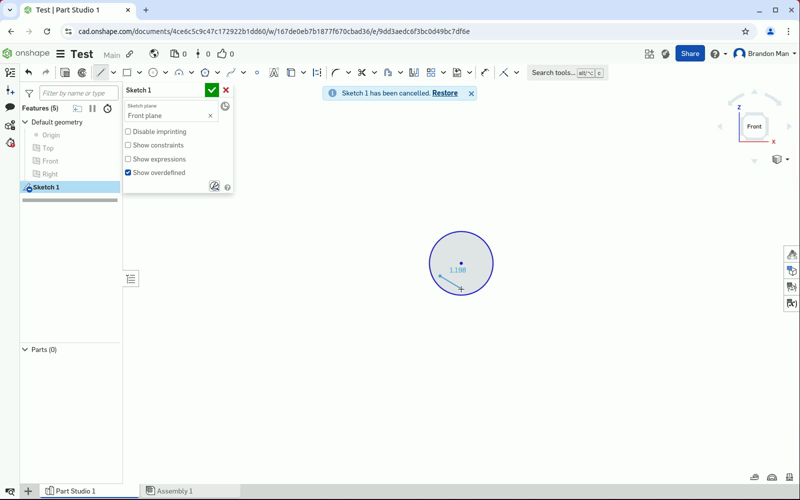
scroll(6)
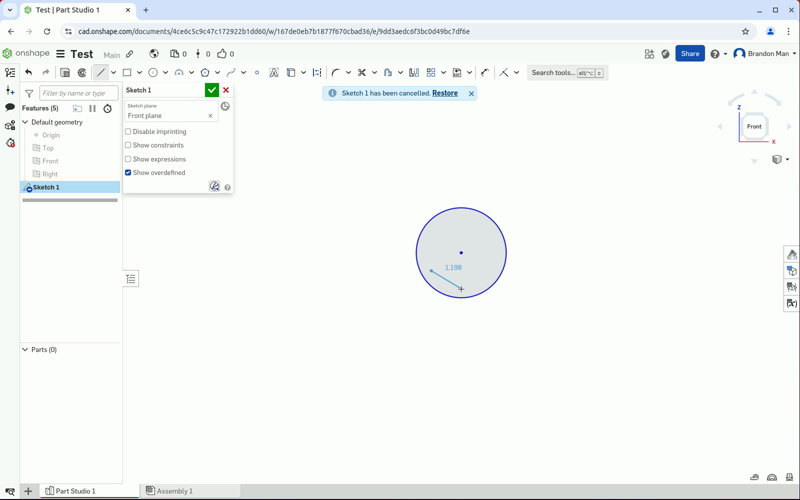
scroll(6)
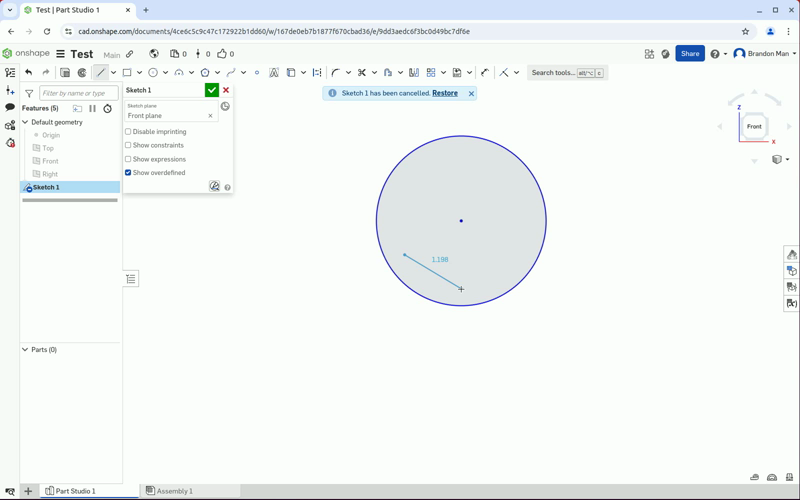
click(461, 288)
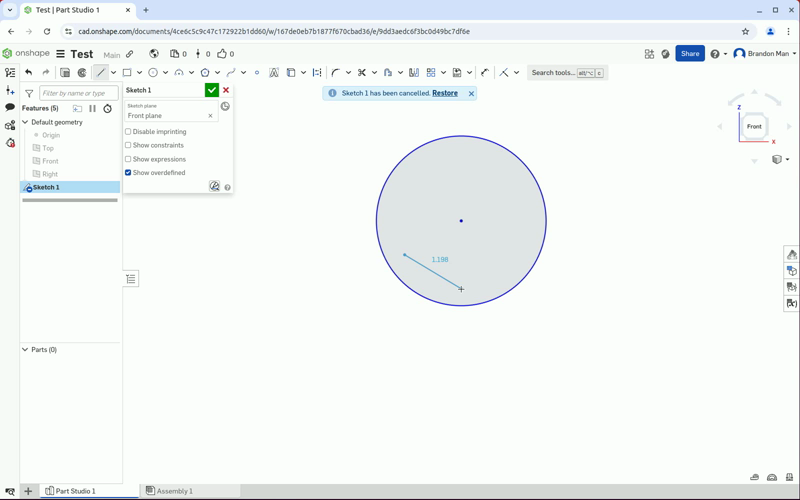
scroll(-6)
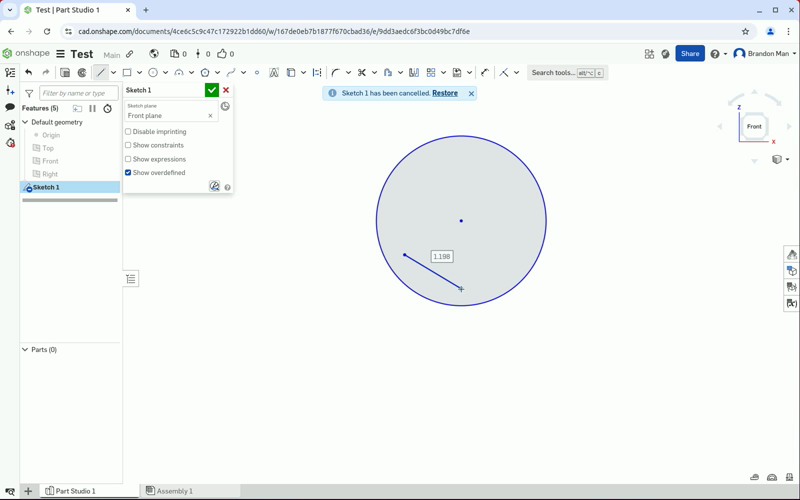
scroll(-6)
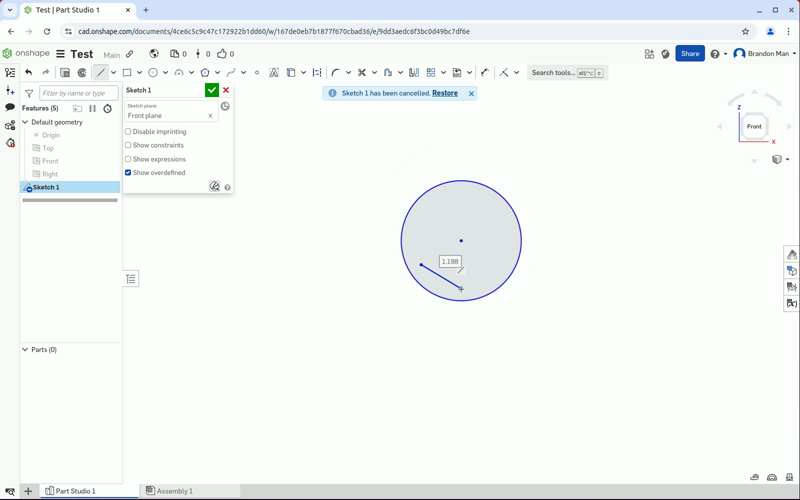
scroll(-6)
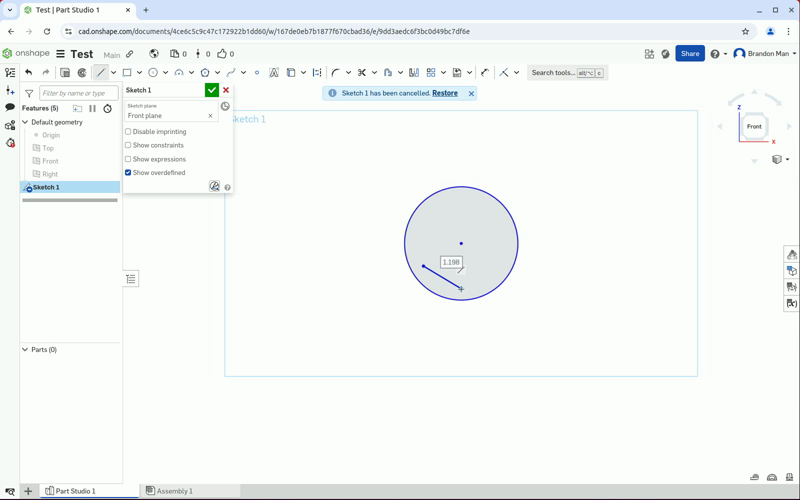
scroll(-6)
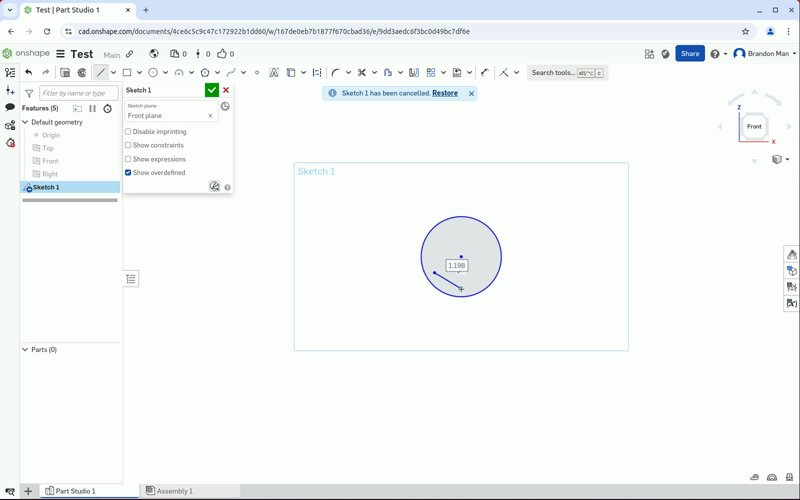
scroll(-6)
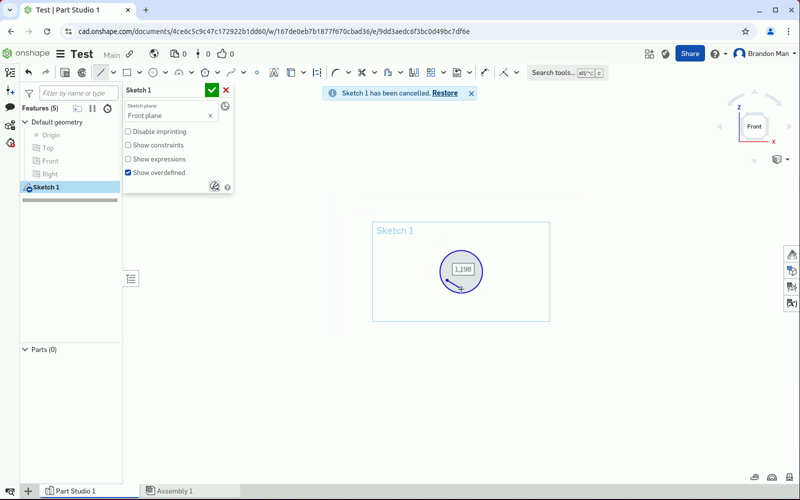
scroll(-6)
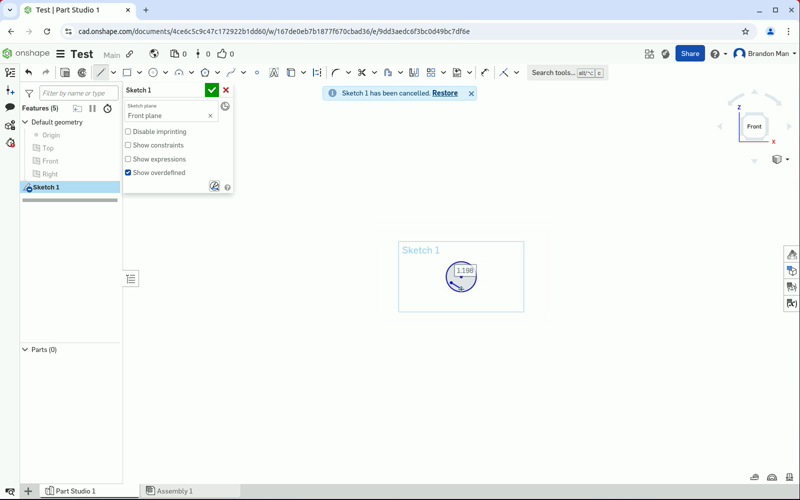
scroll(-6)
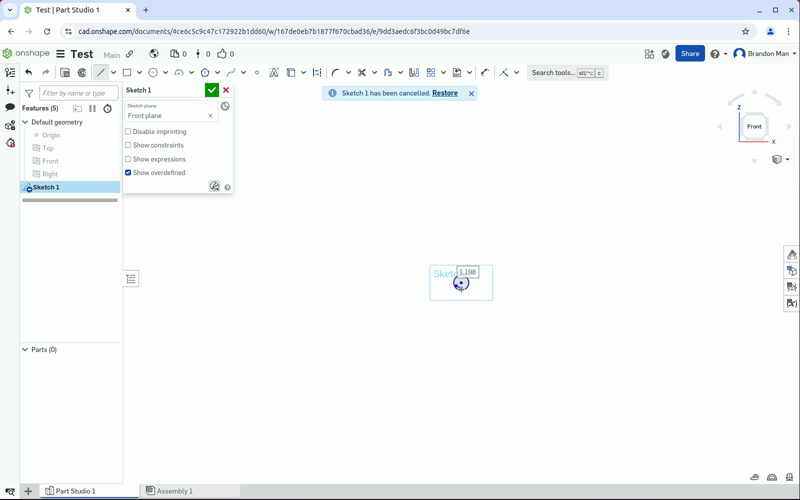
key_up(shift)
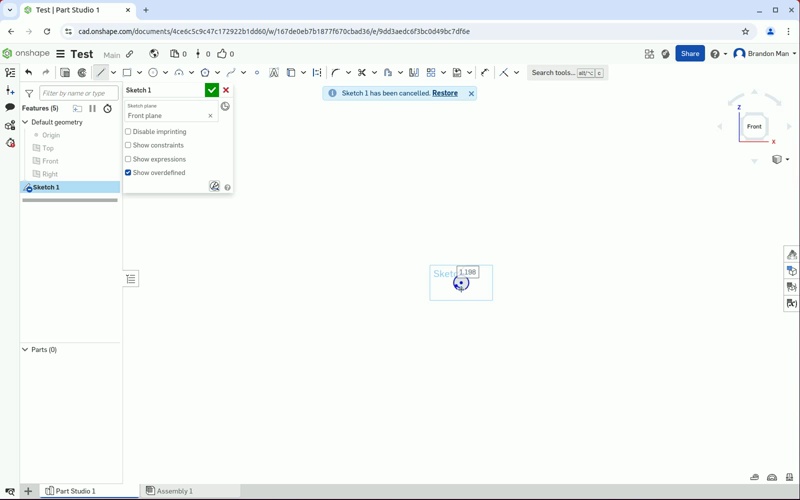
key_down(shift)
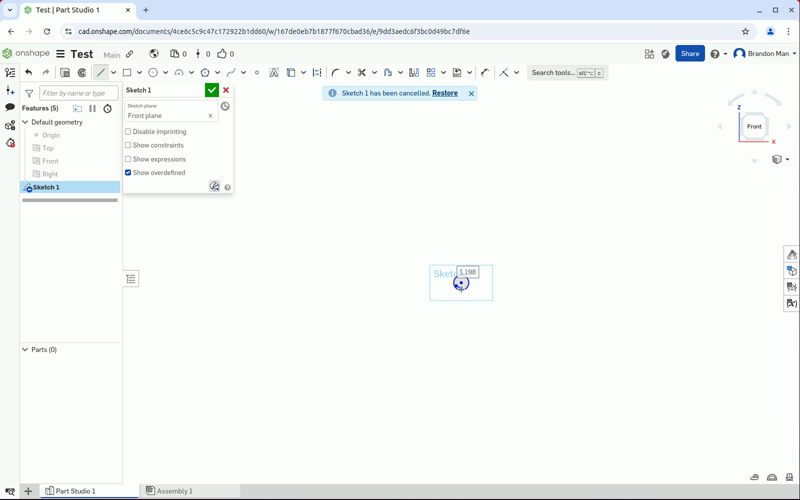
mouse_move(491, 288)
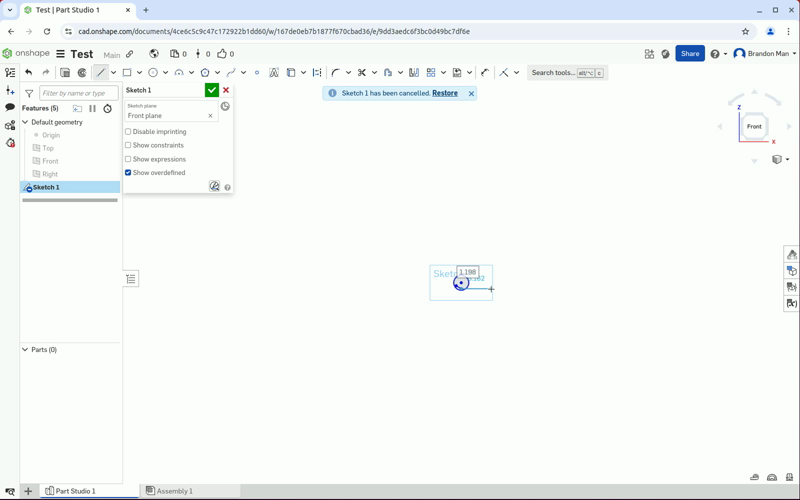
mouse_move(466, 285)
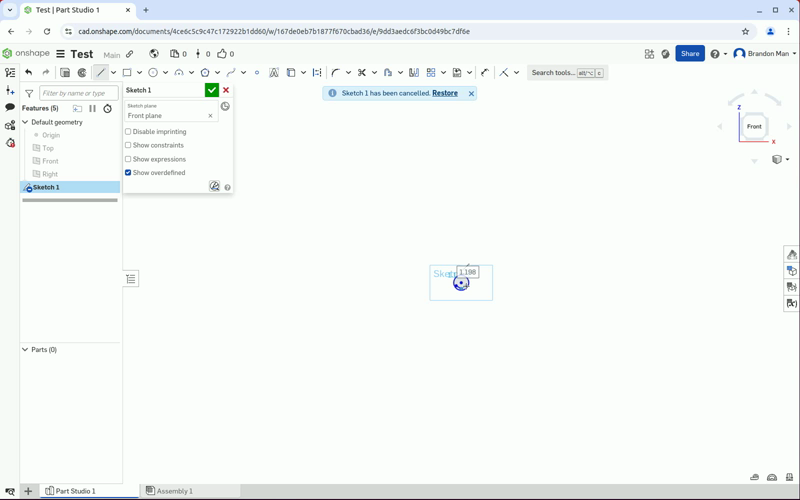
scroll(6)
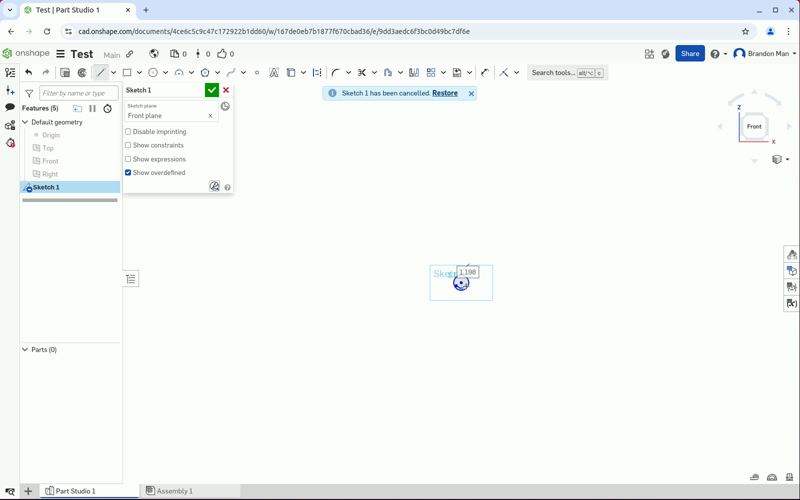
scroll(6)
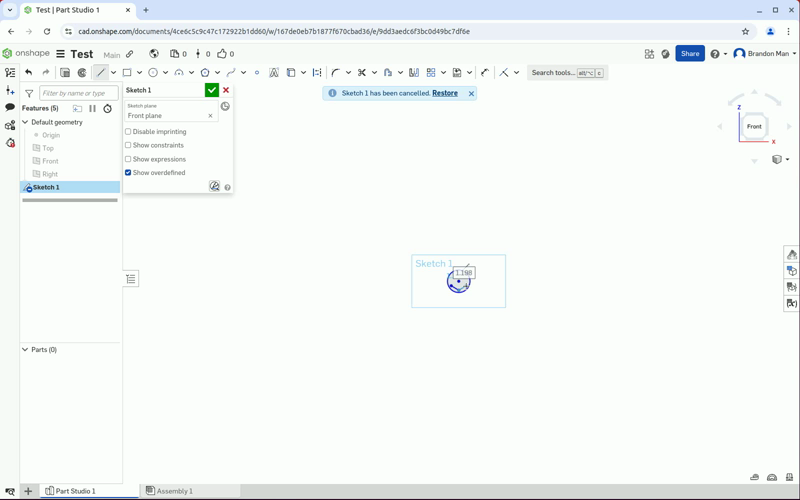
scroll(6)
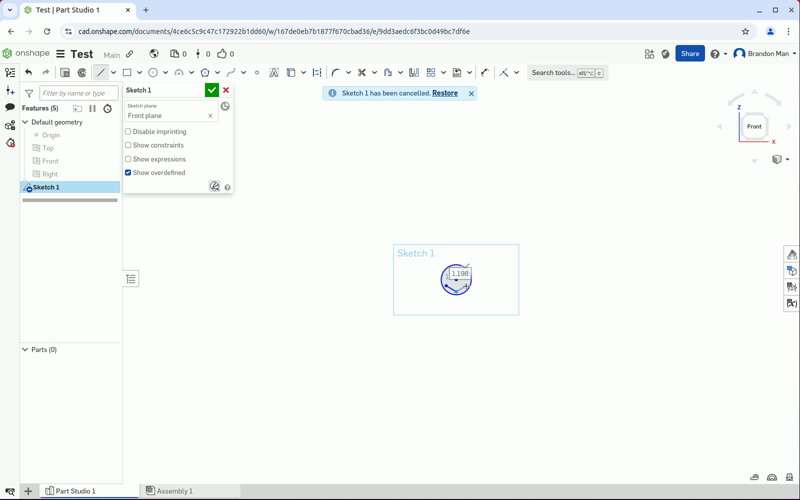
scroll(6)
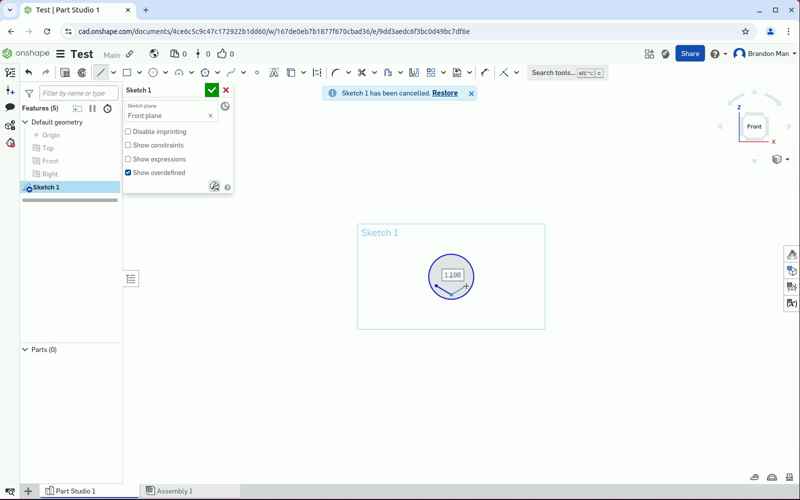
scroll(6)
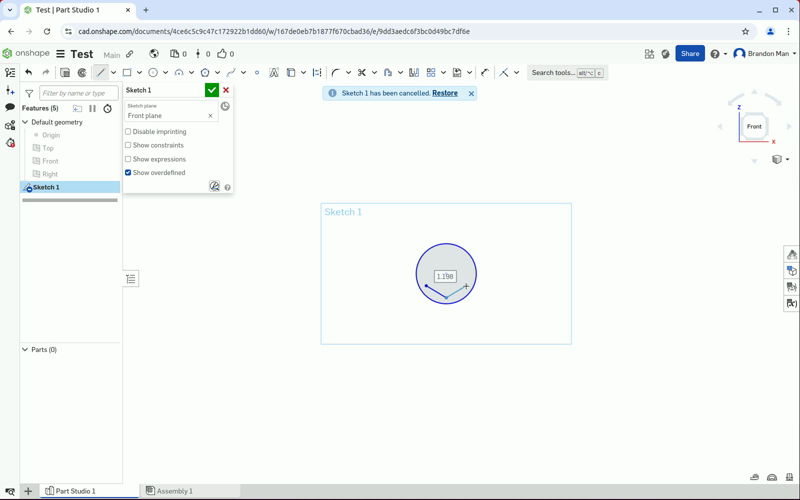
scroll(6)
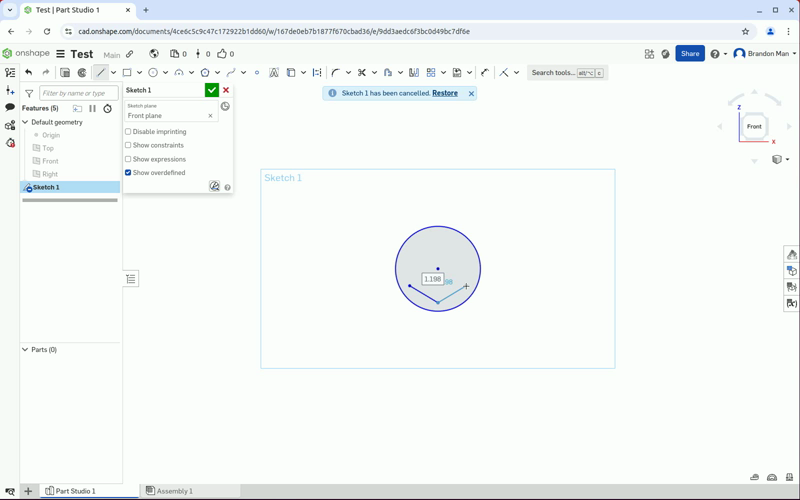
scroll(6)
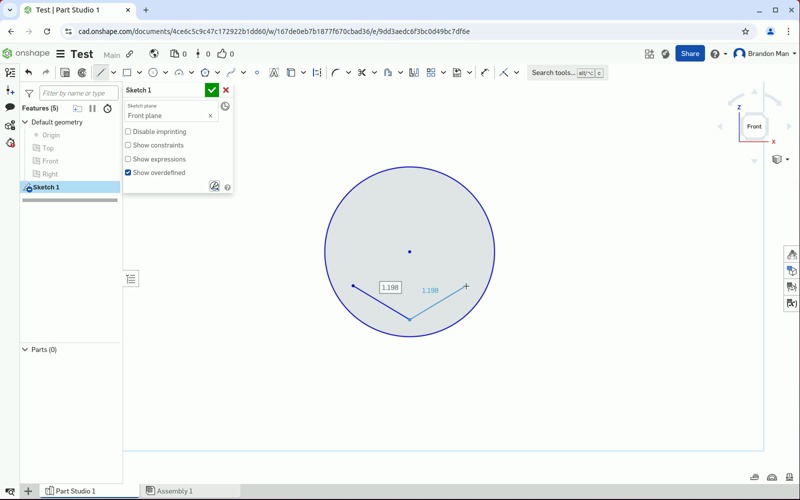
click(466, 285)
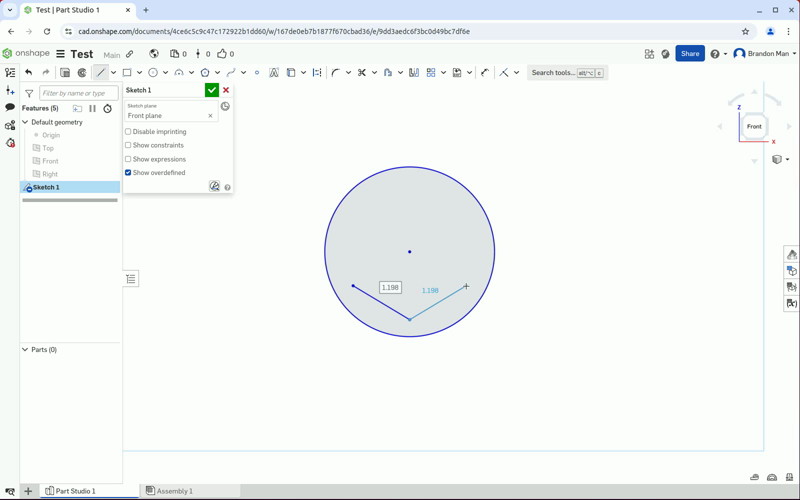
scroll(-6)
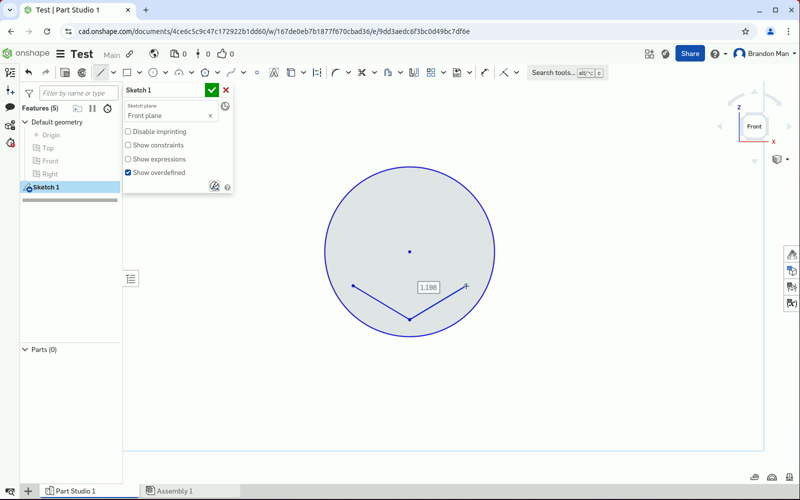
scroll(-6)
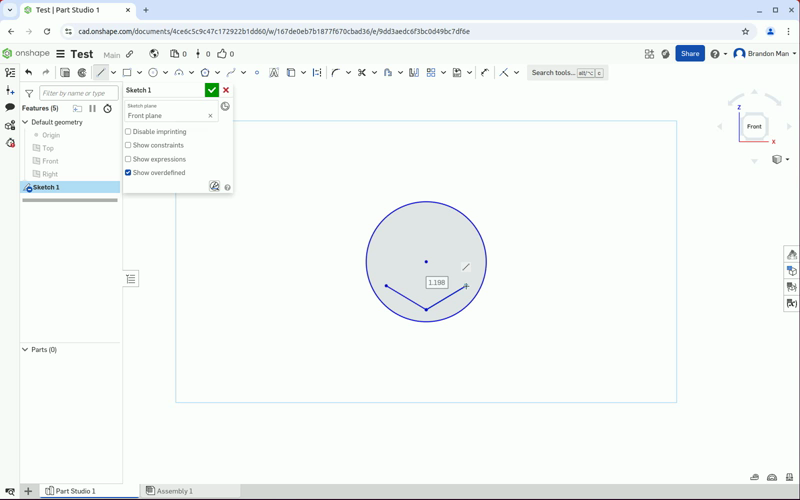
scroll(-6)
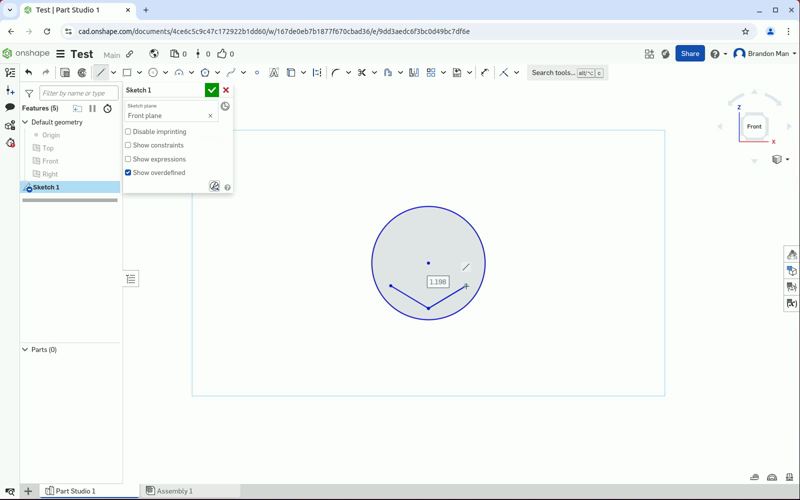
scroll(-6)
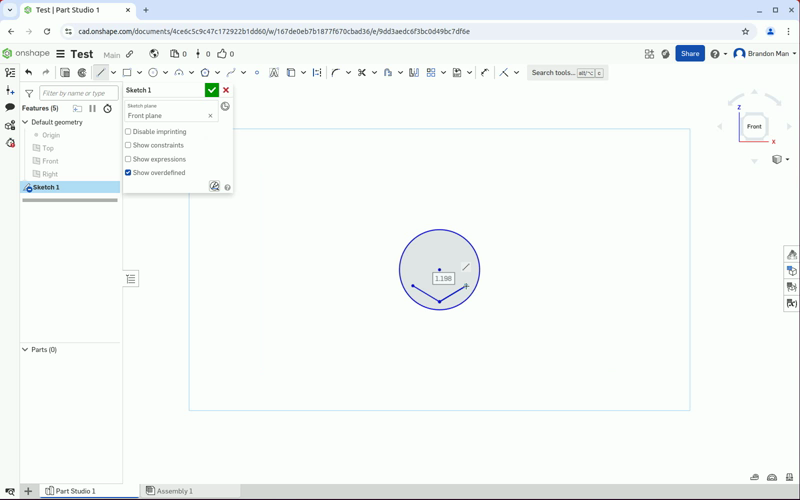
scroll(-6)
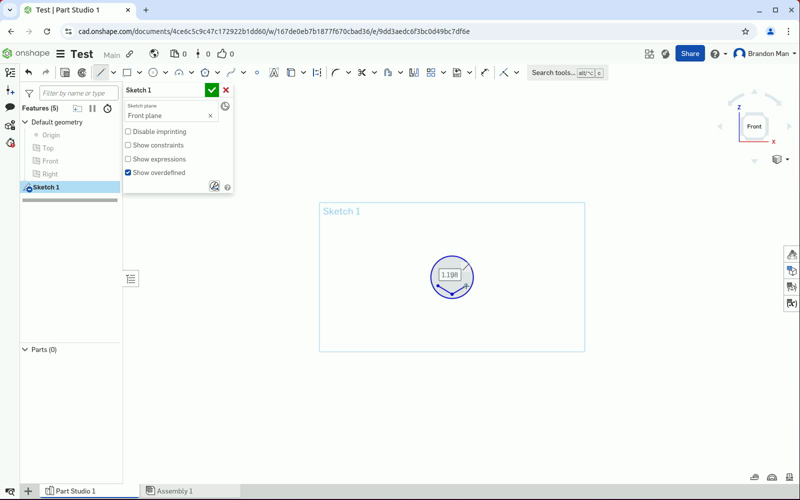
scroll(-6)
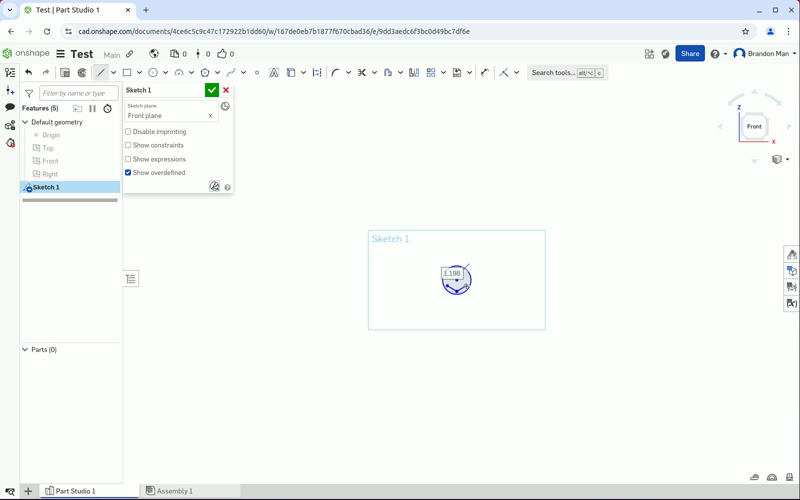
scroll(-6)
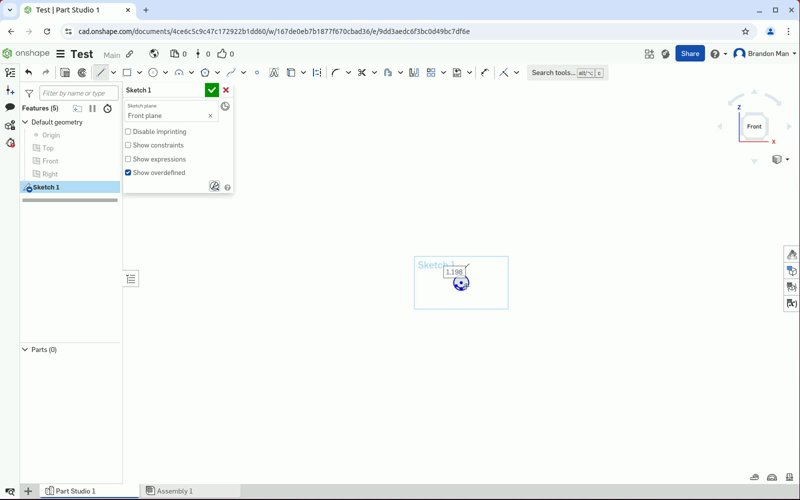
key_up(shift)
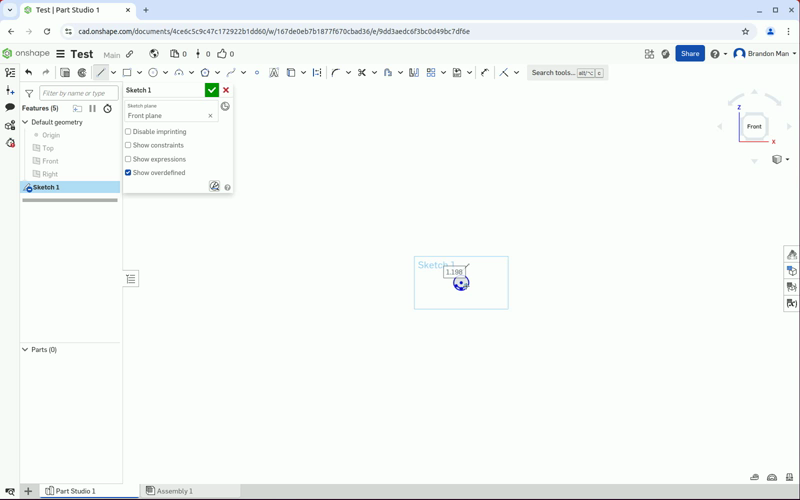
key_down(shift)
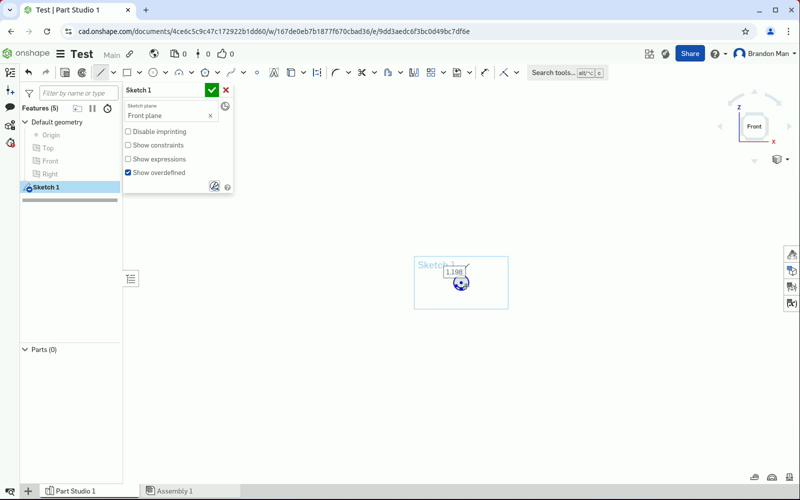
mouse_move(496, 285)
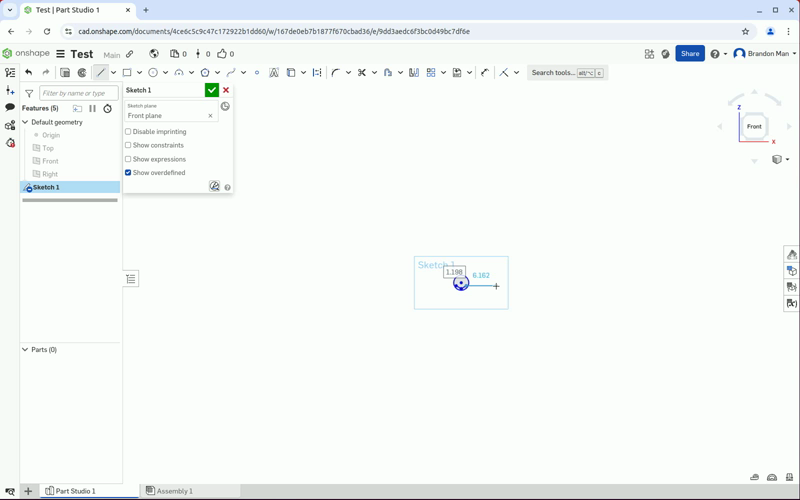
mouse_move(466, 279)
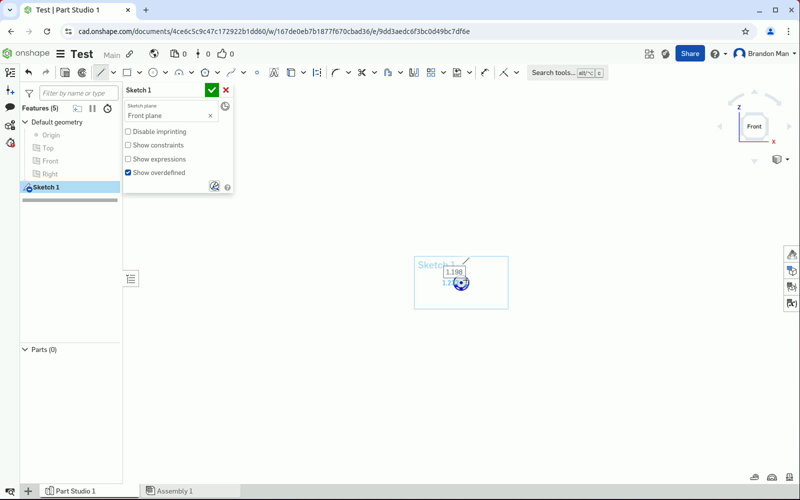
scroll(6)
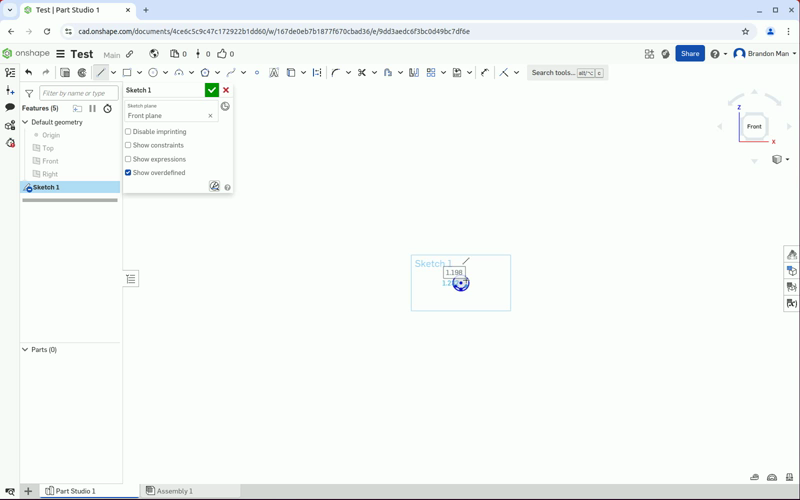
scroll(6)
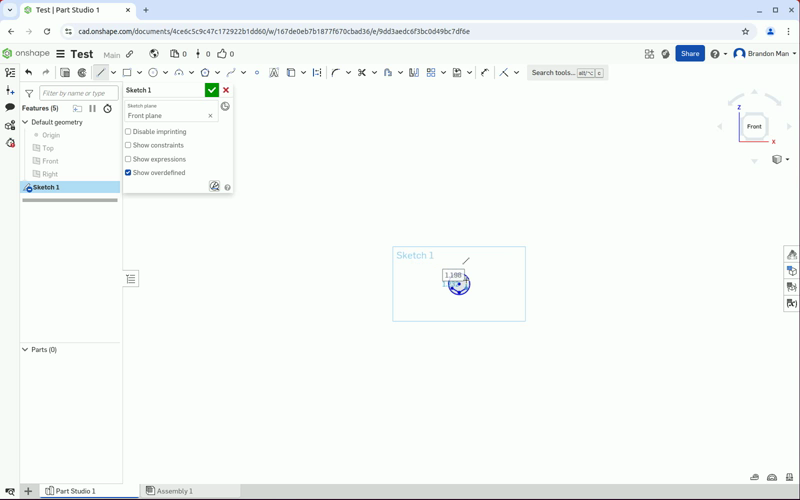
scroll(6)
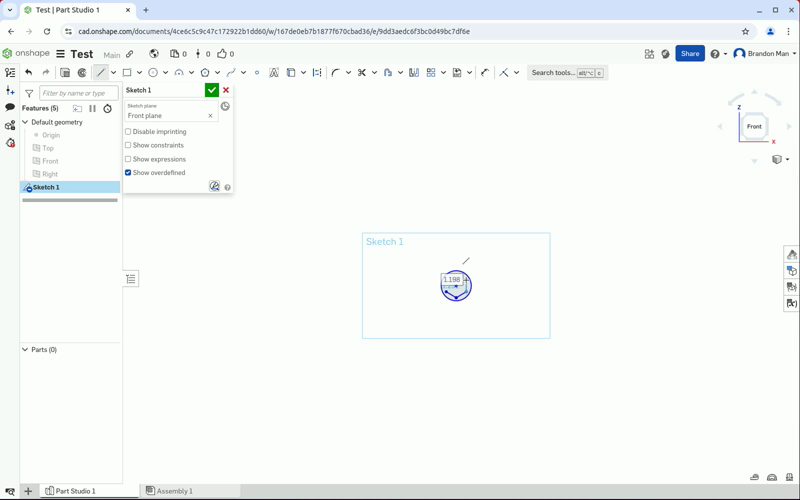
scroll(6)
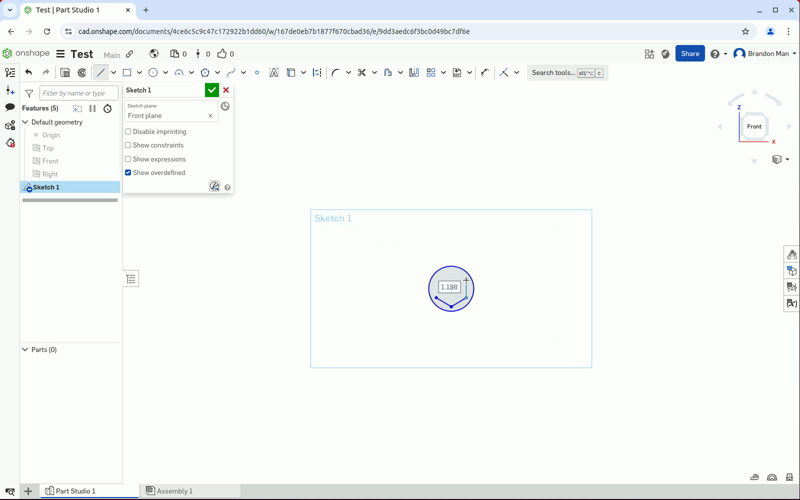
scroll(6)
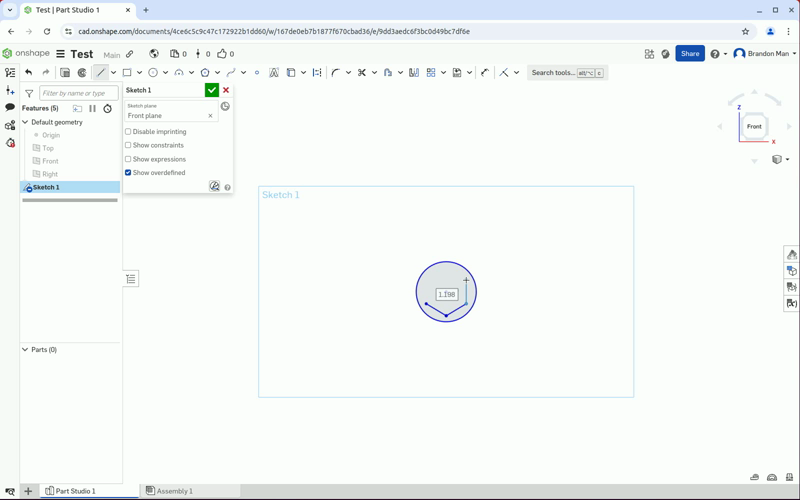
scroll(6)
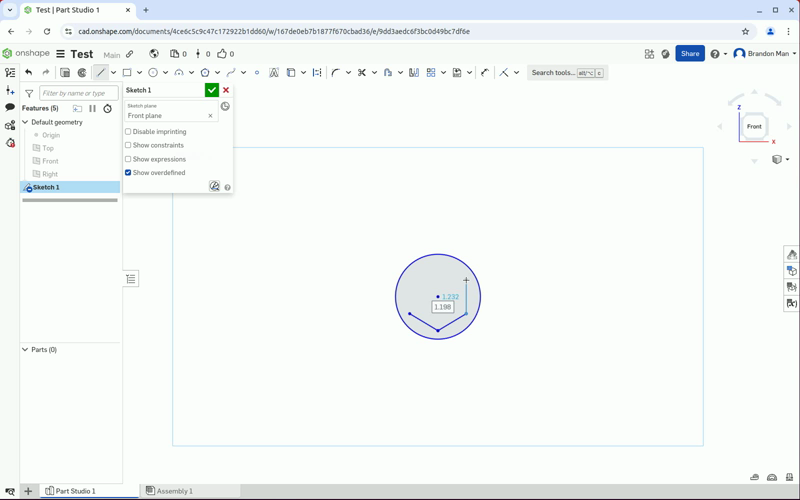
scroll(6)
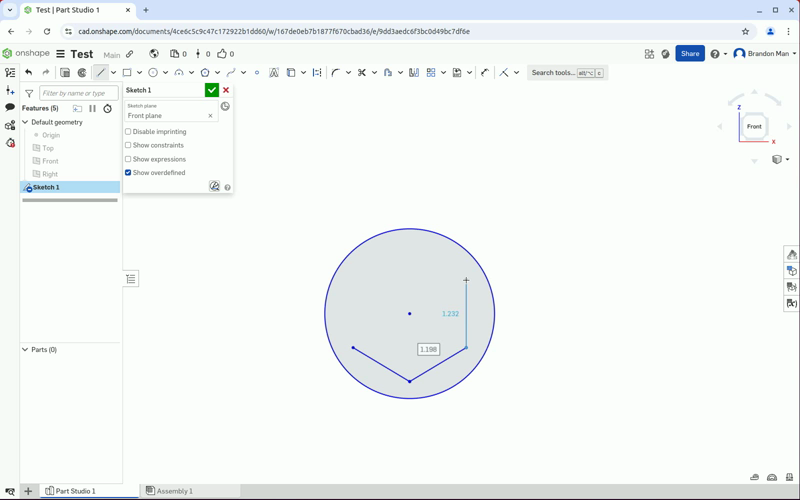
click(466, 279)
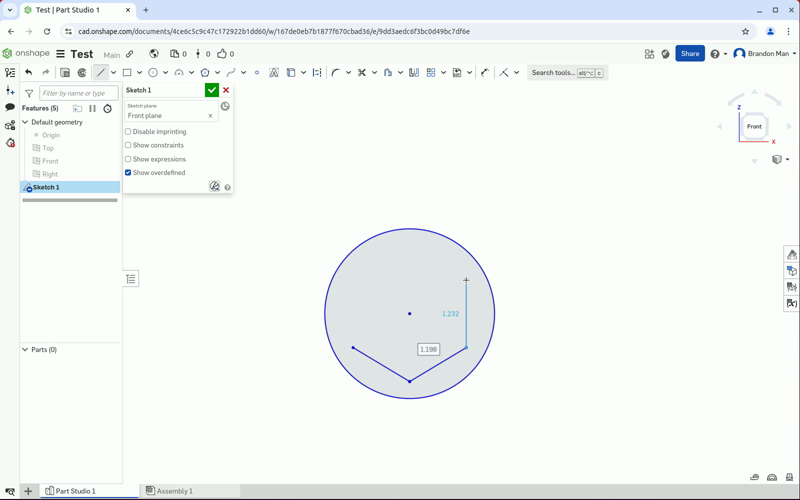
scroll(-6)
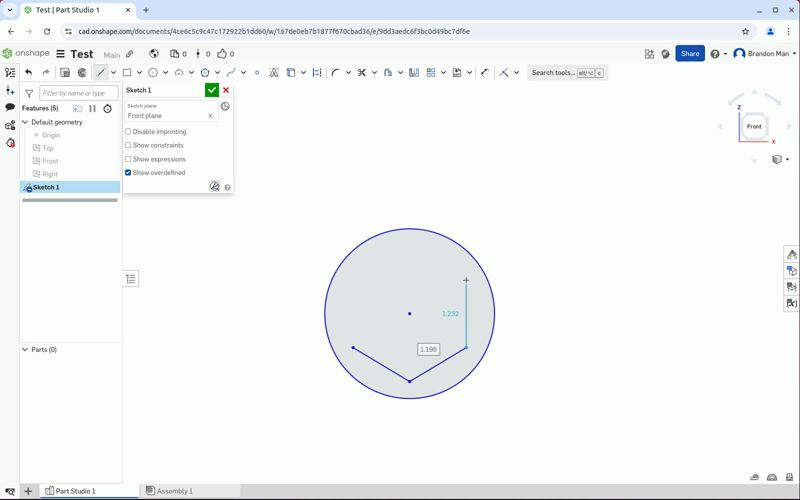
scroll(-6)
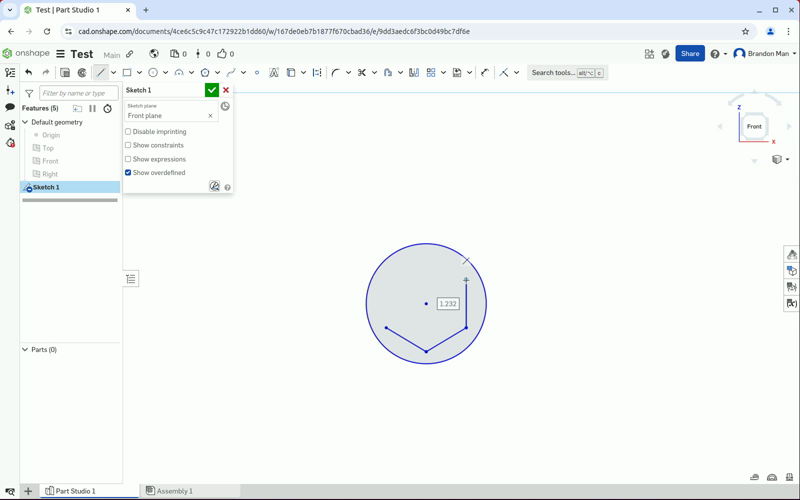
scroll(-6)
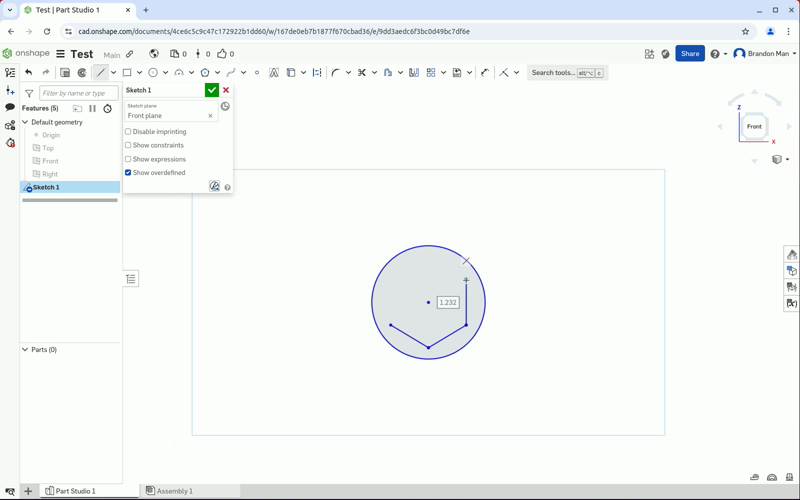
scroll(-6)
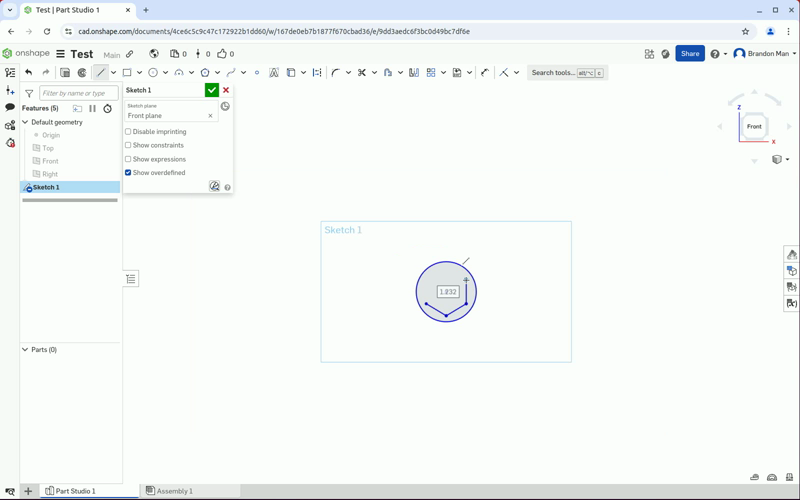
scroll(-6)
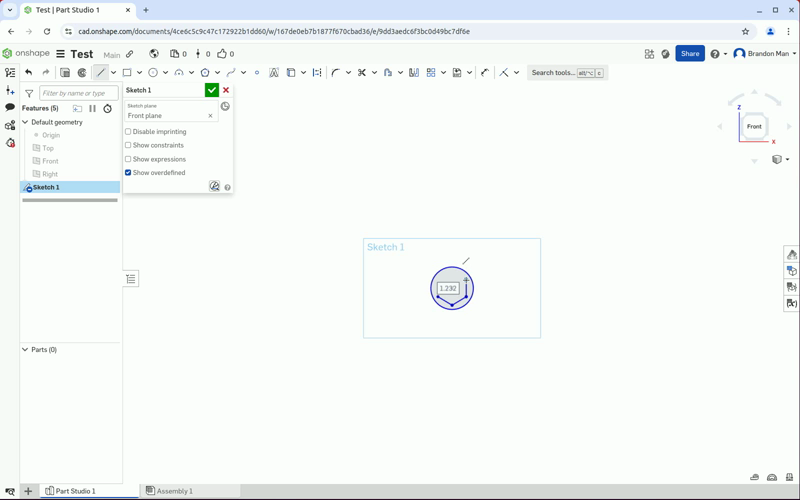
scroll(-6)
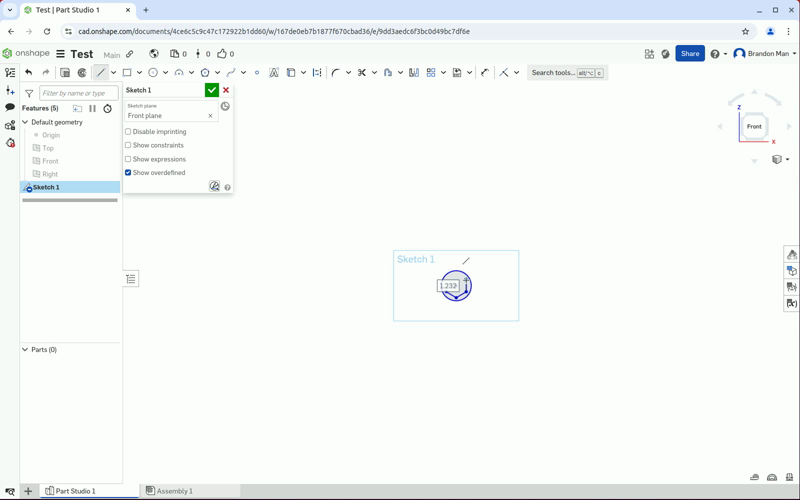
scroll(-6)
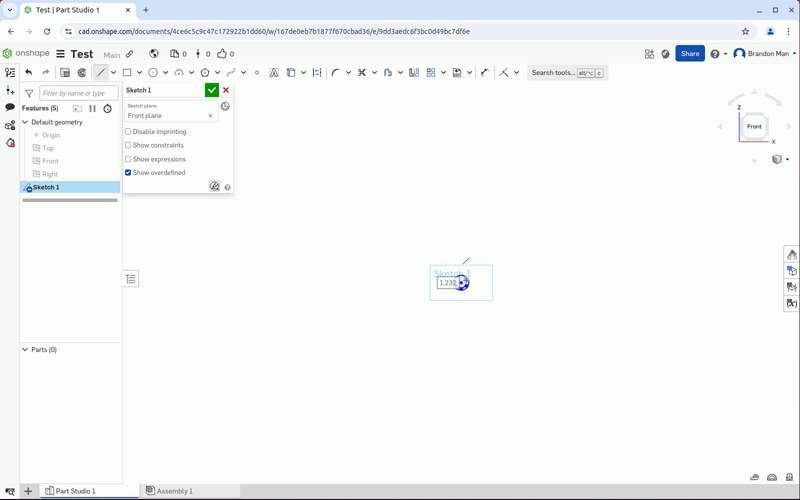
key_up(shift)
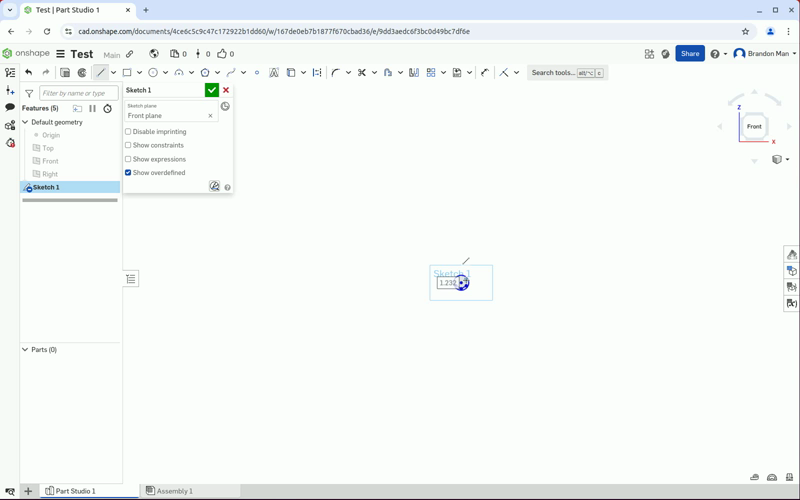
key_down(shift)
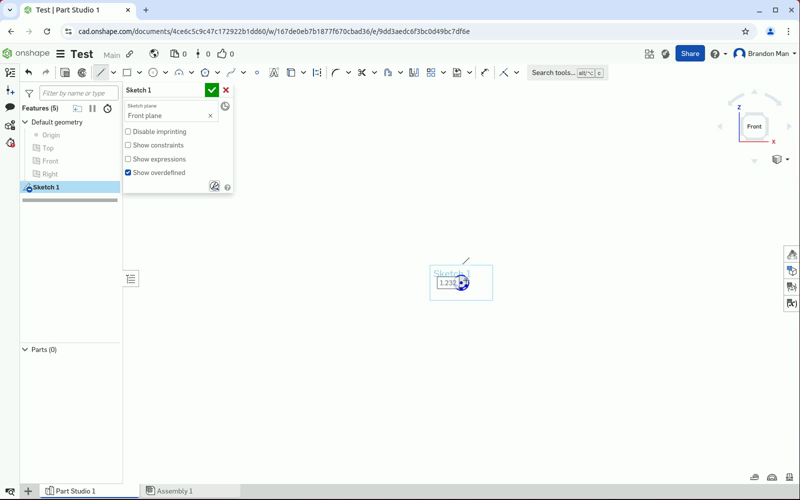
mouse_move(496, 279)
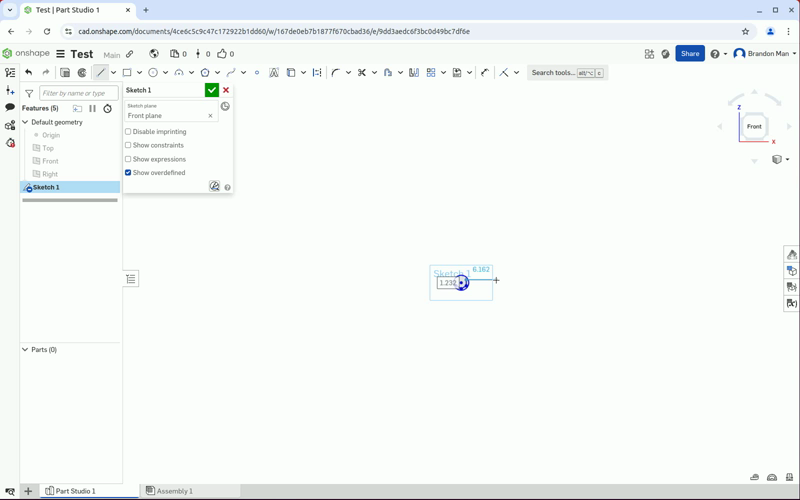
mouse_move(461, 277)
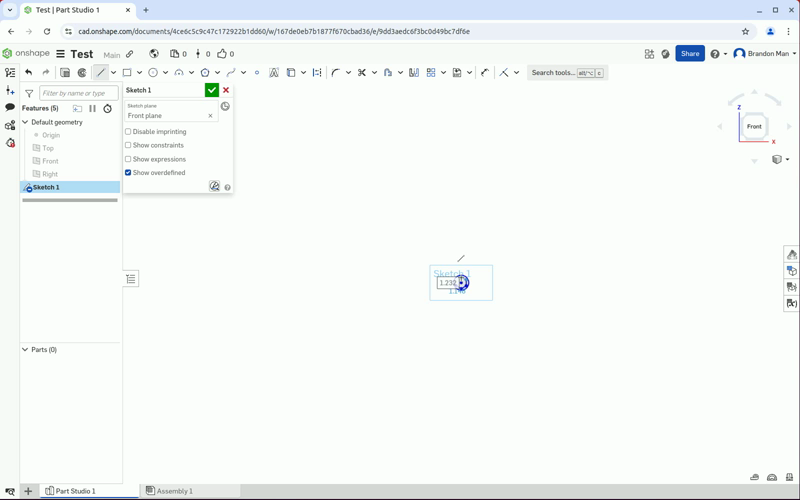
scroll(6)
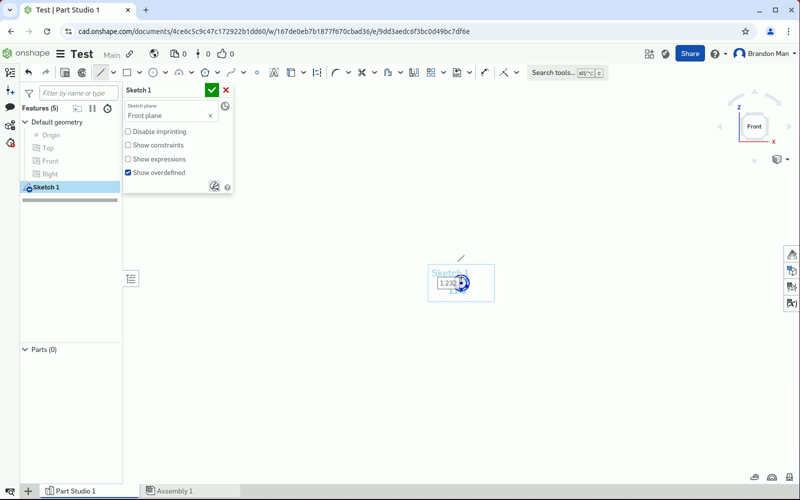
scroll(6)
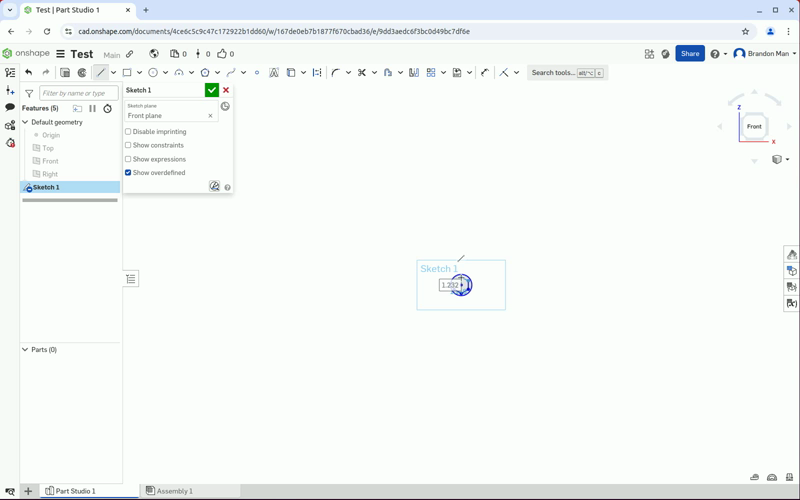
scroll(6)
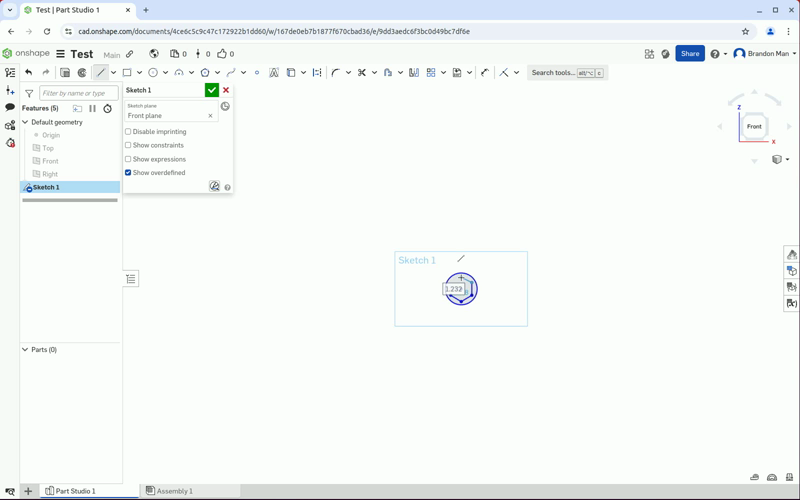
scroll(6)
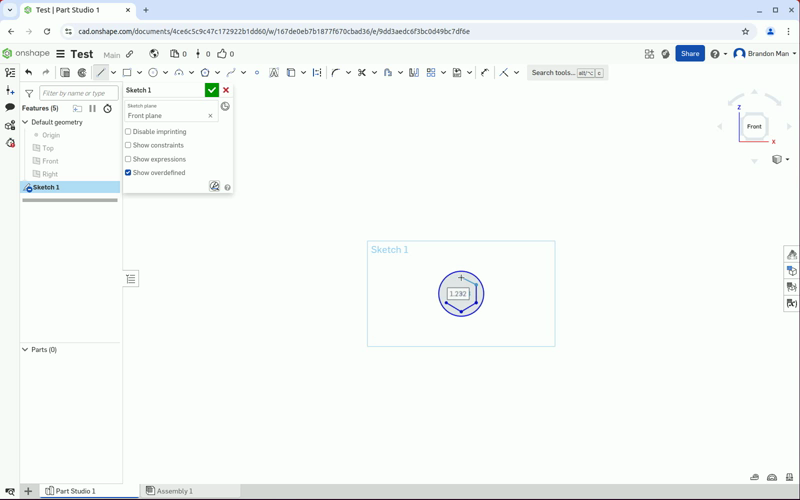
scroll(6)
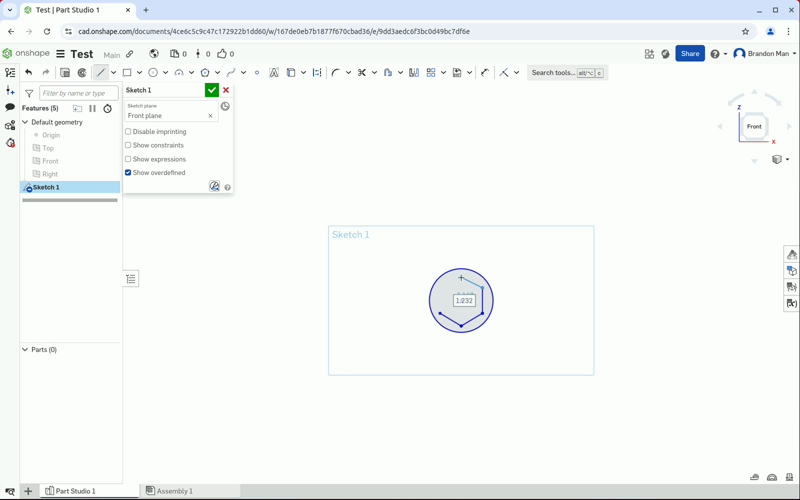
scroll(6)
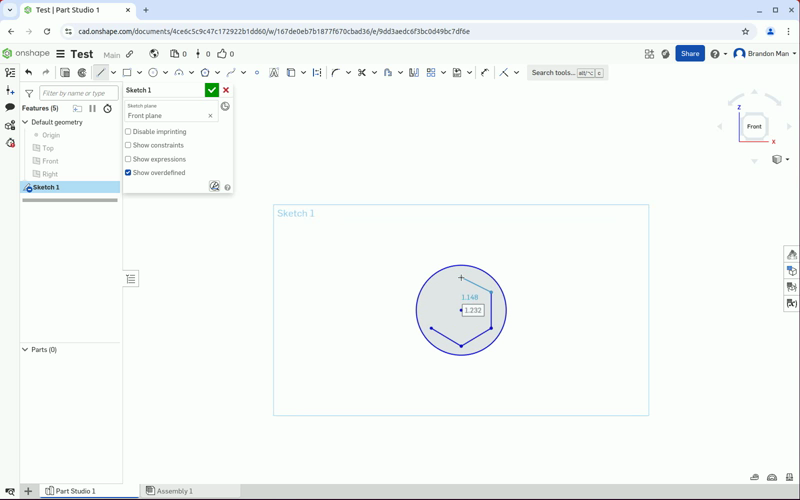
scroll(6)
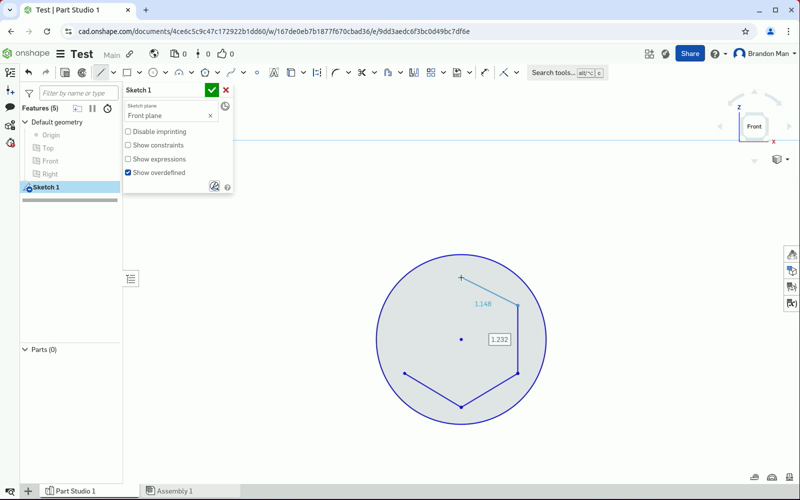
click(461, 277)
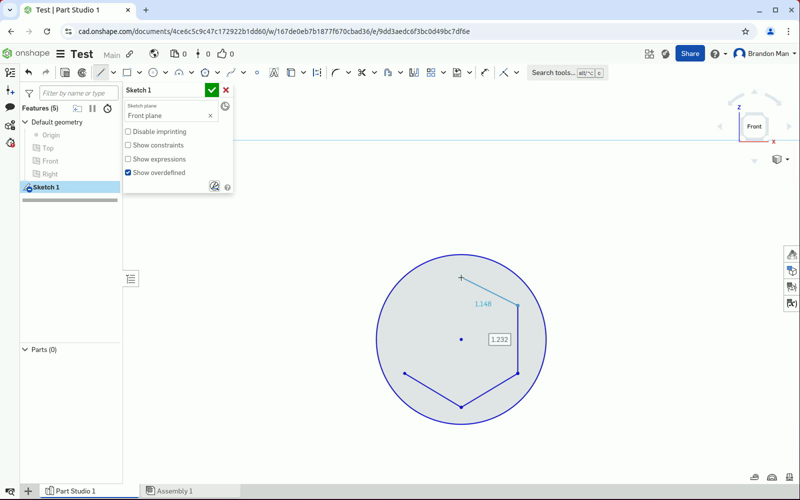
scroll(-6)
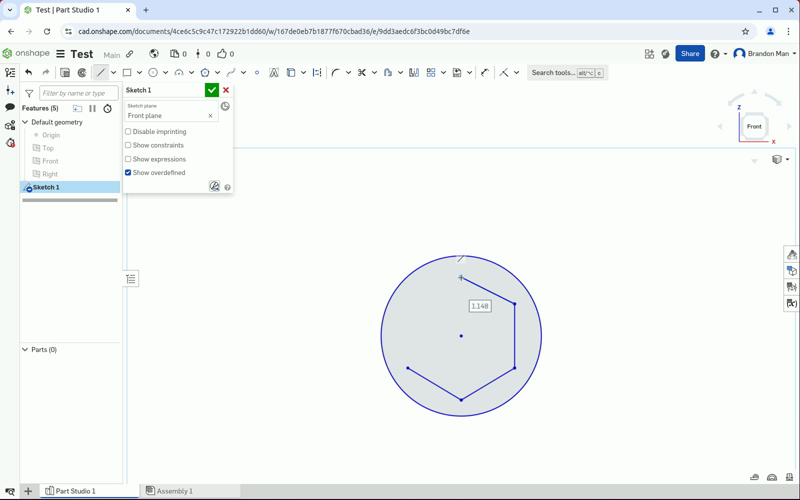
scroll(-6)
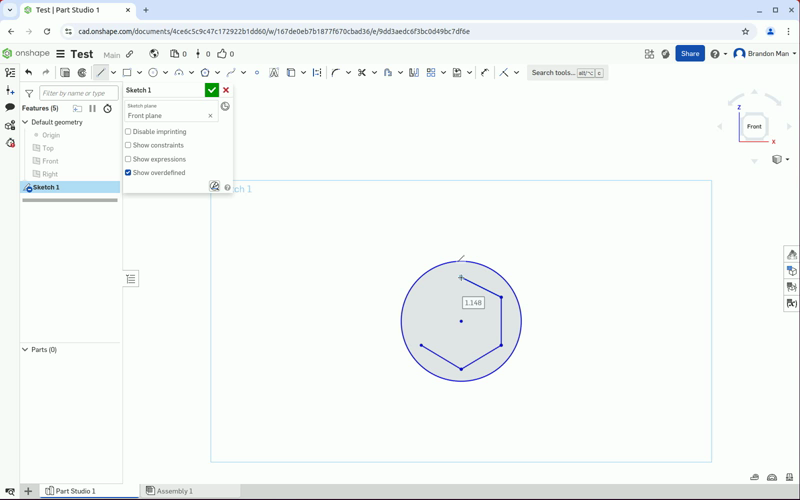
scroll(-6)
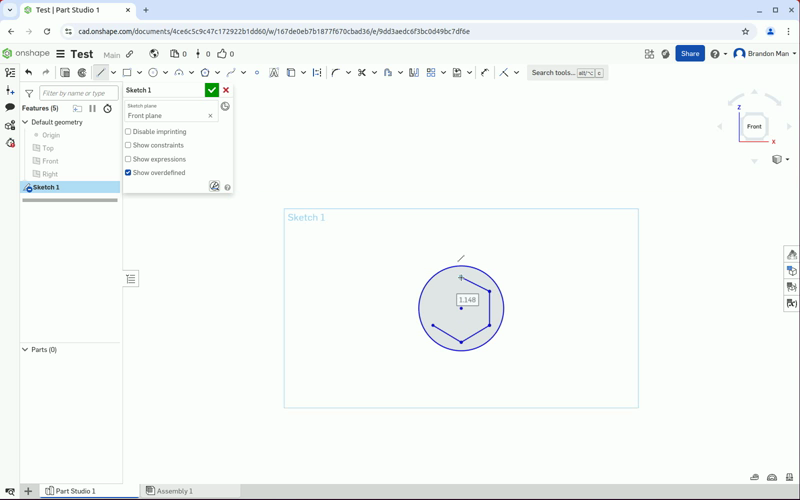
scroll(-6)
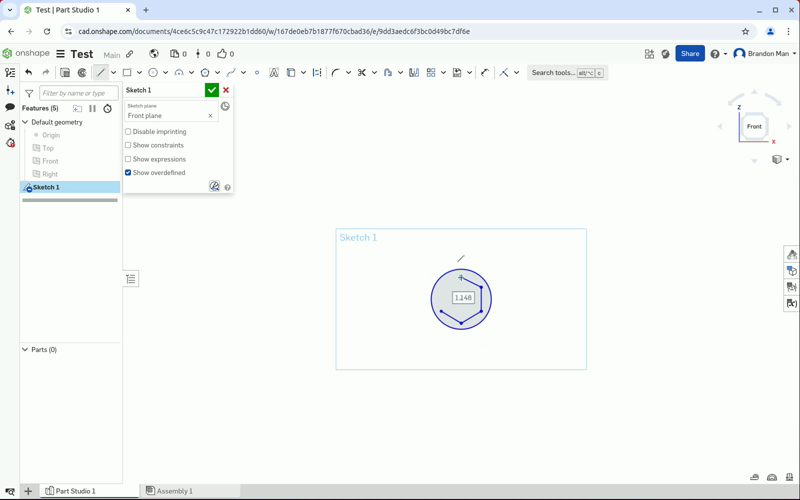
scroll(-6)
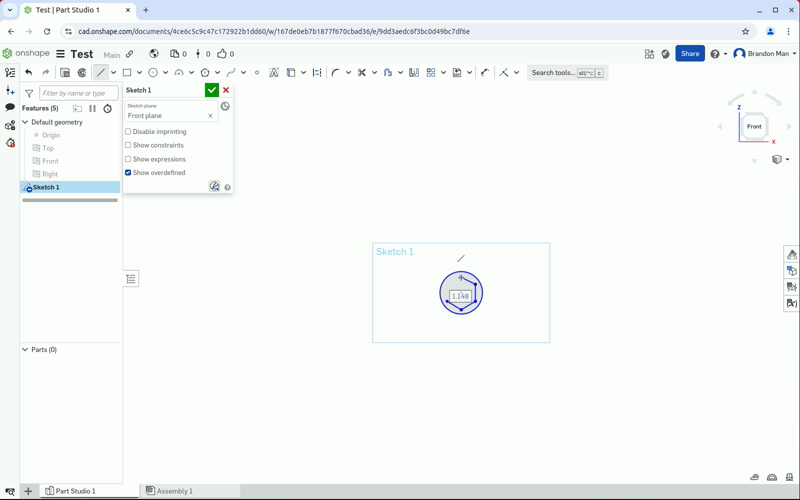
scroll(-6)
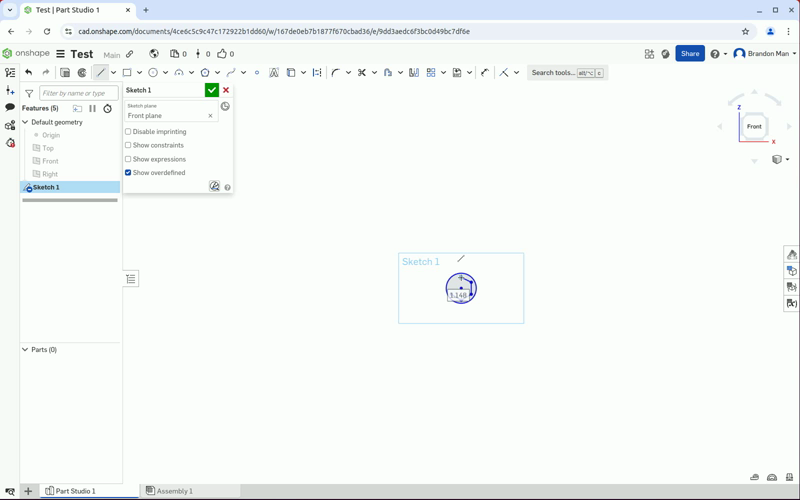
scroll(-6)
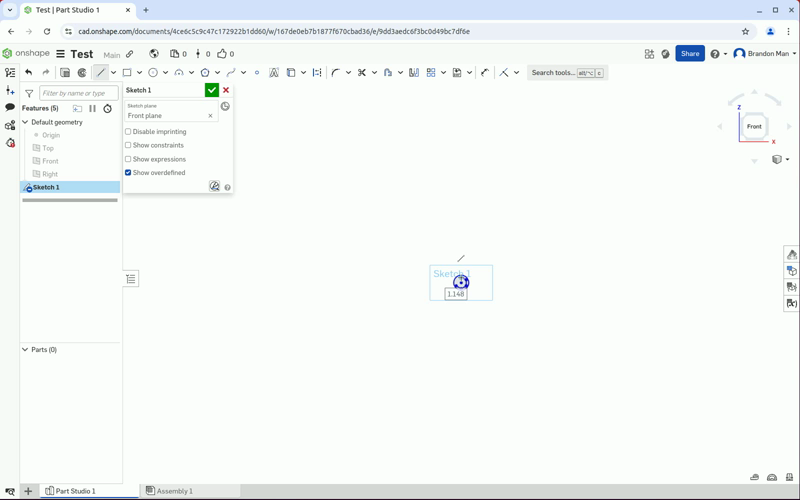
key_up(shift)
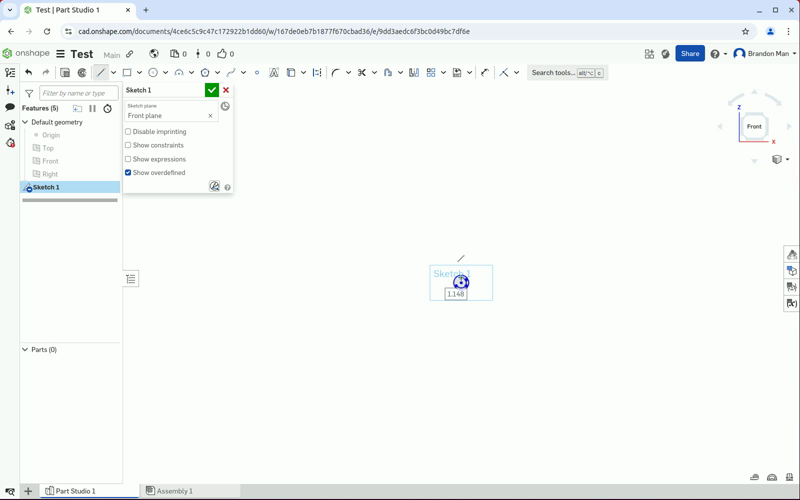
key_down(shift)
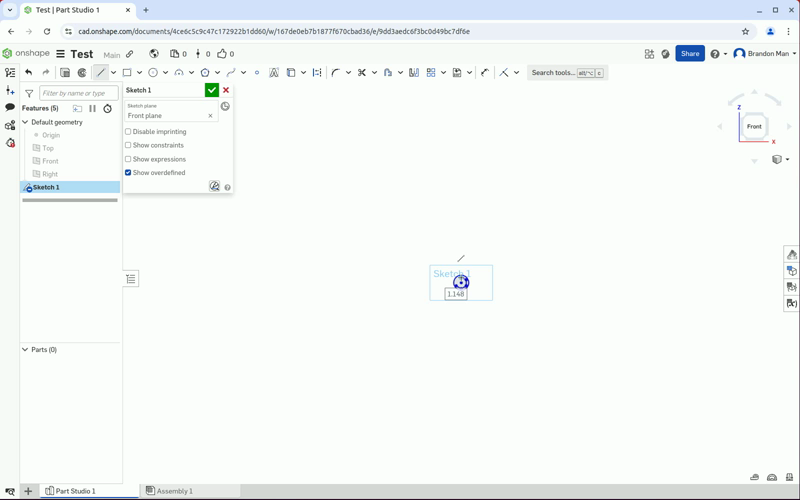
mouse_move(491, 277)
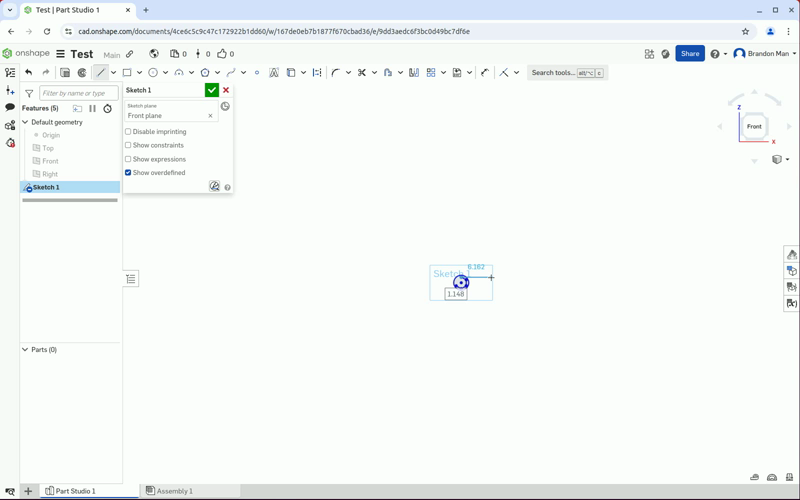
mouse_move(456, 279)
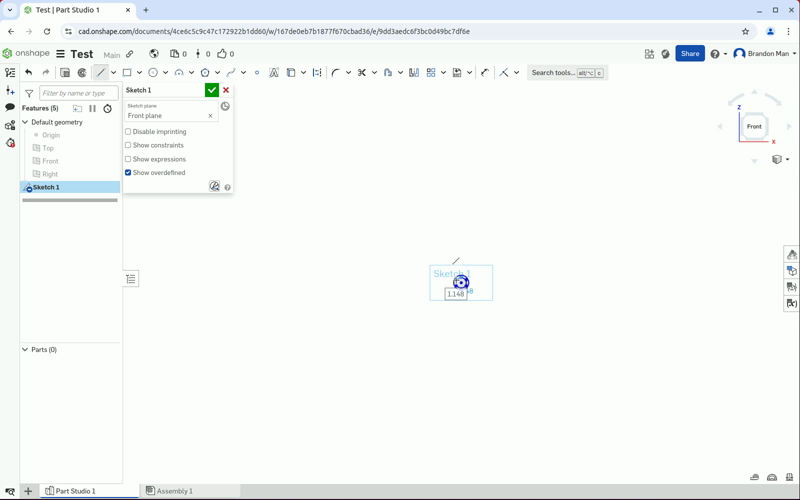
scroll(6)
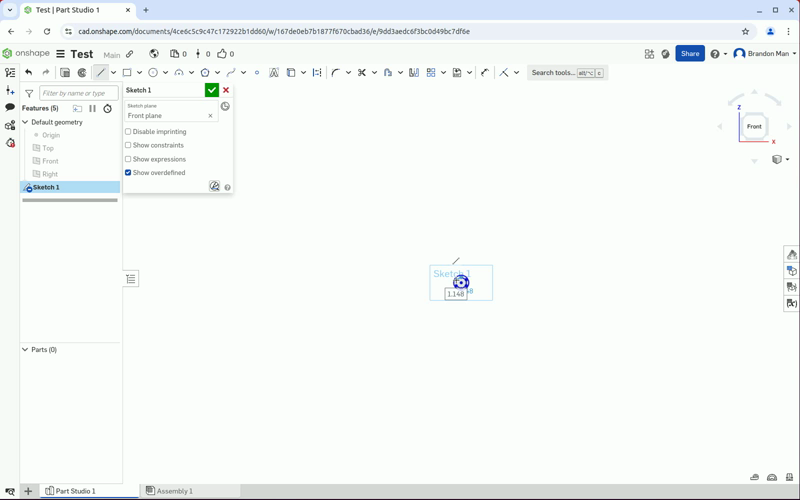
scroll(6)
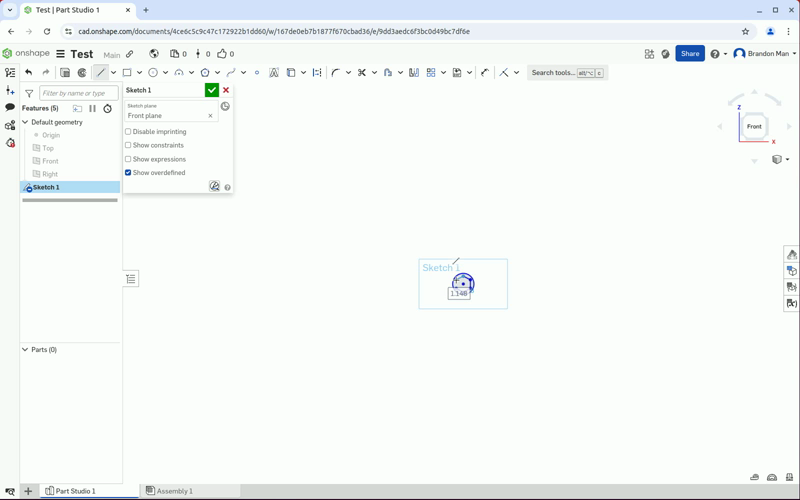
scroll(6)
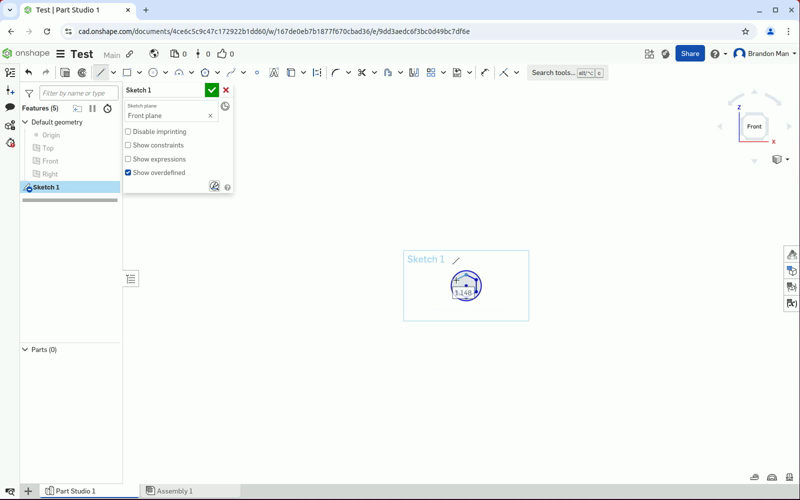
scroll(6)
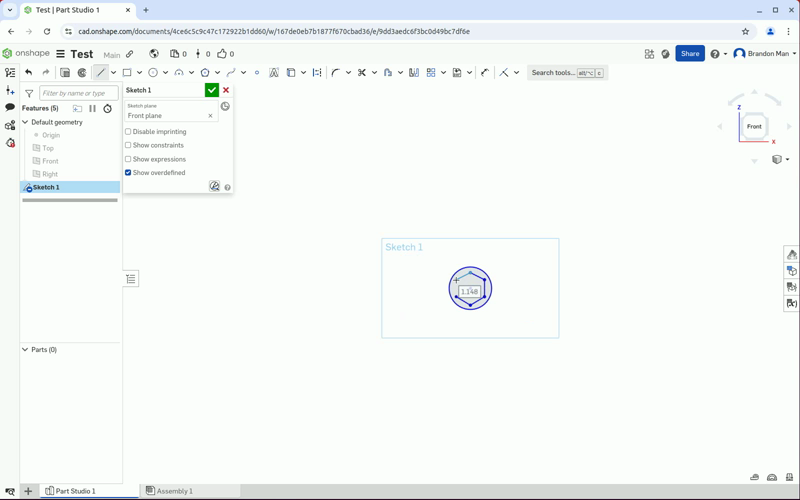
scroll(6)
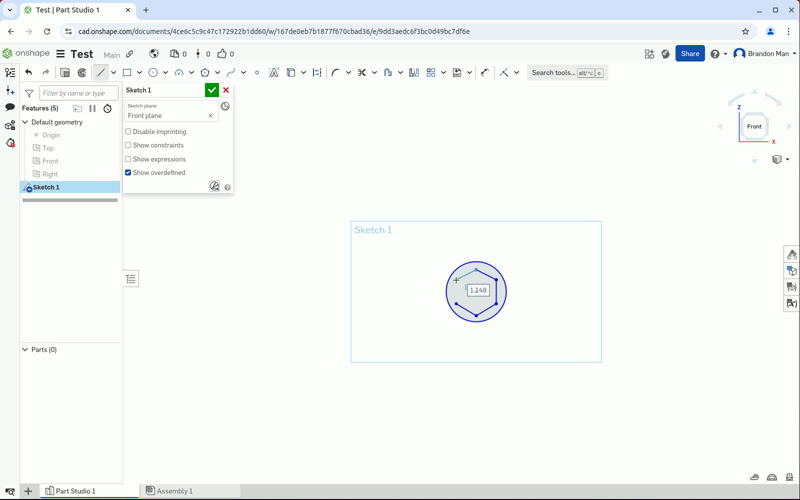
scroll(6)
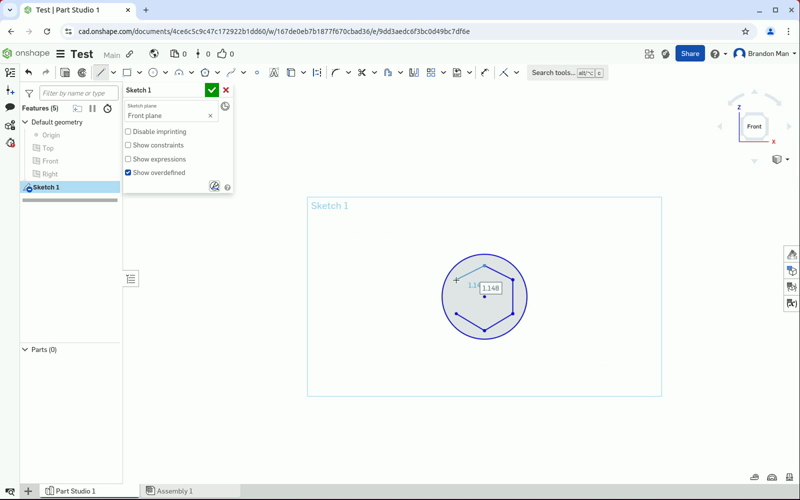
scroll(6)
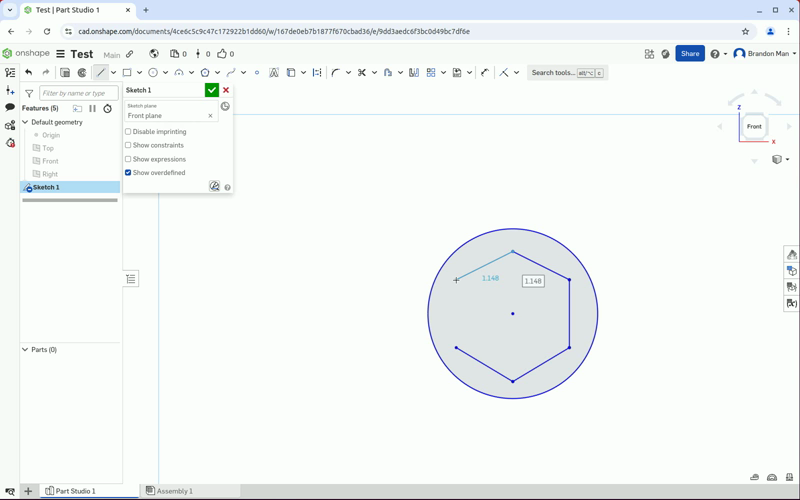
click(456, 279)
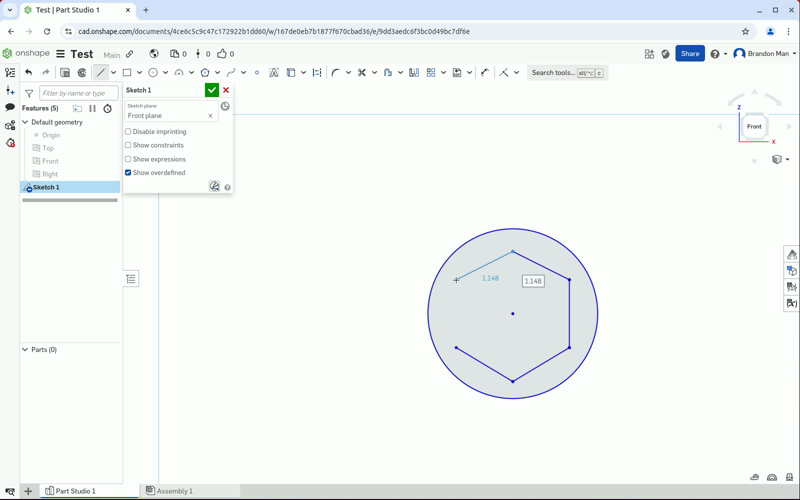
scroll(-6)
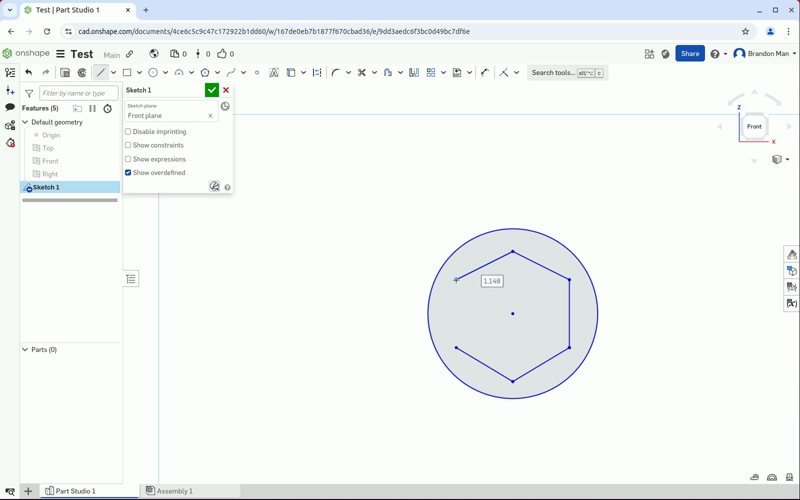
scroll(-6)
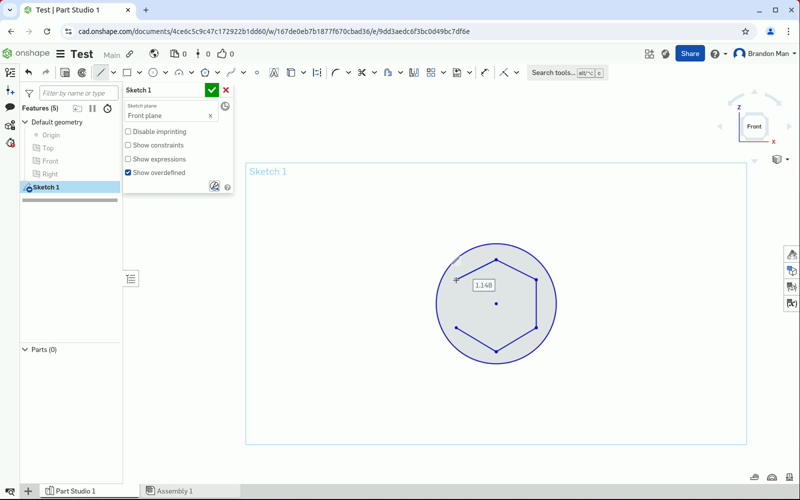
scroll(-6)
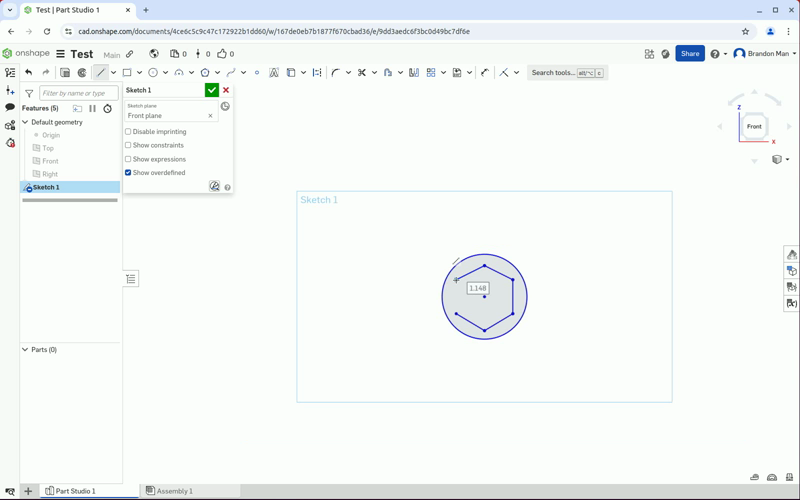
scroll(-6)
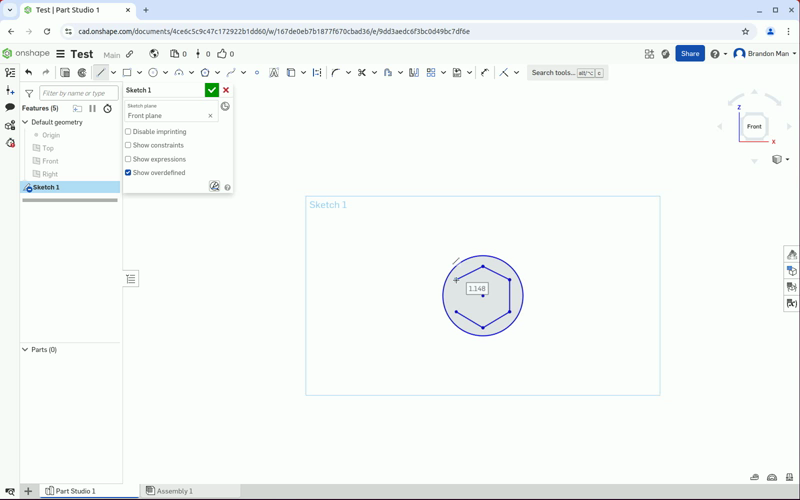
scroll(-6)
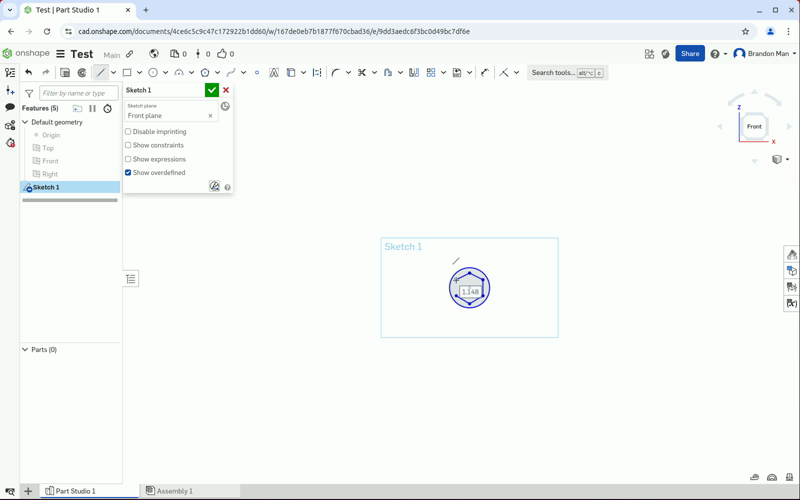
scroll(-6)
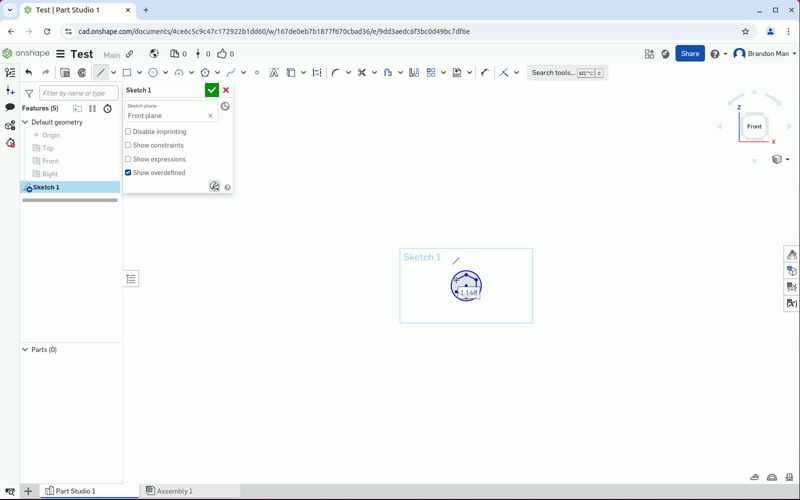
scroll(-6)
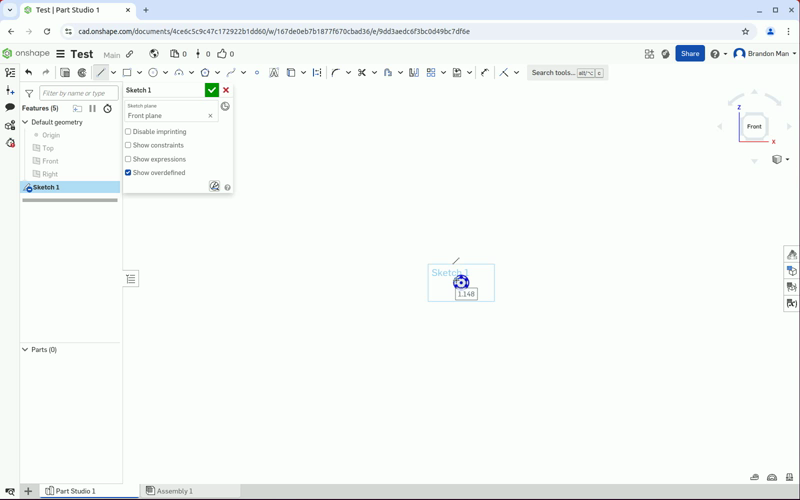
key_up(shift)
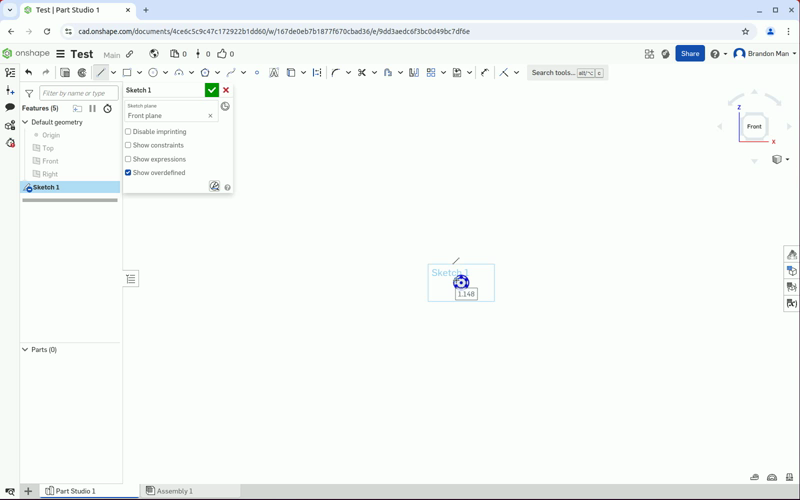
mouse_move(486, 279)
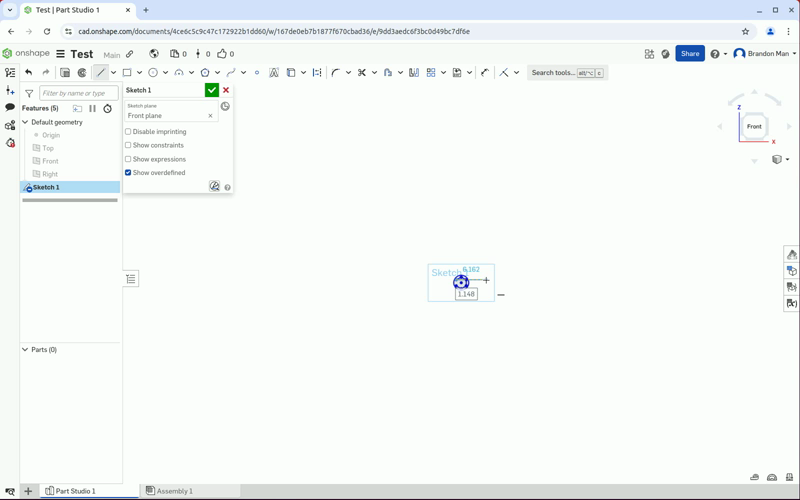
key_down(shift)
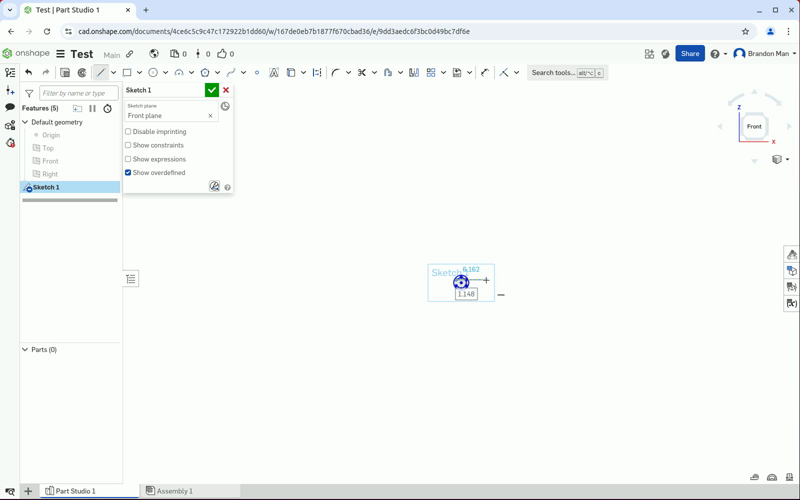
mouse_move(456, 285)
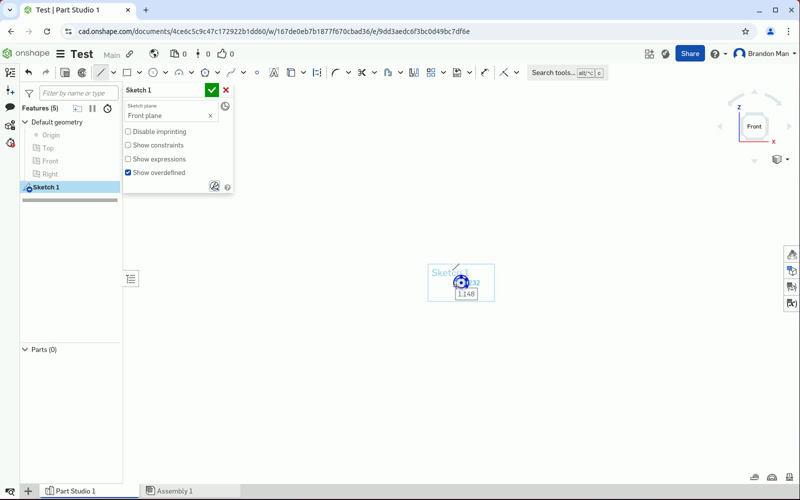
scroll(6)
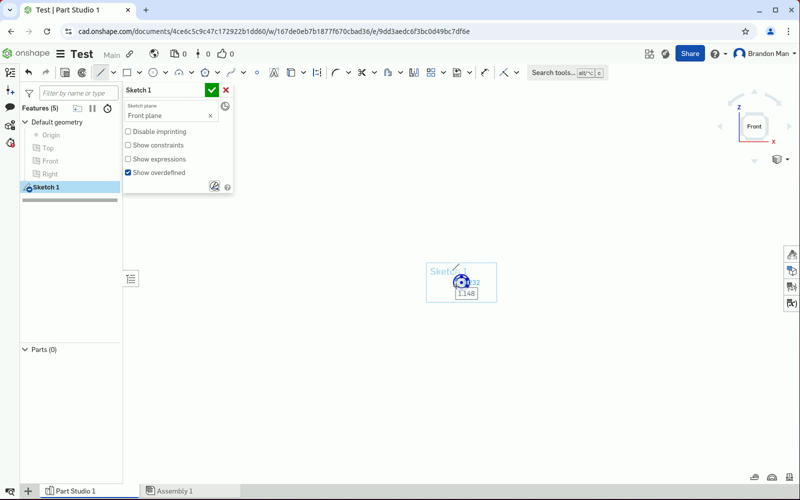
scroll(6)
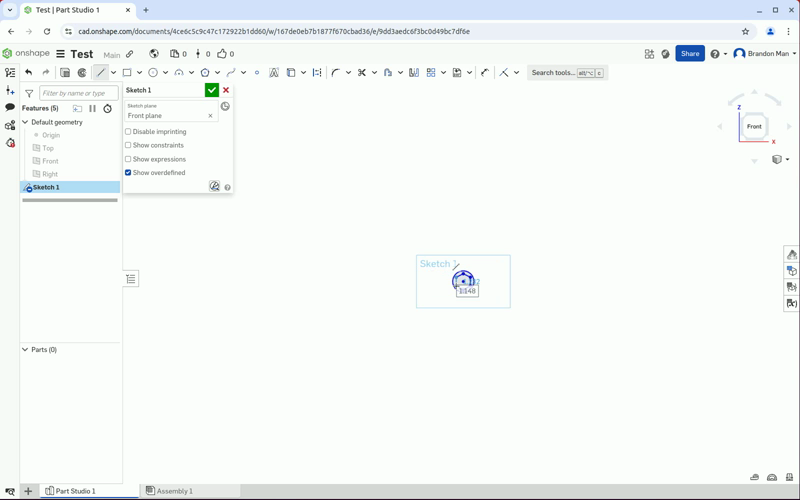
scroll(6)
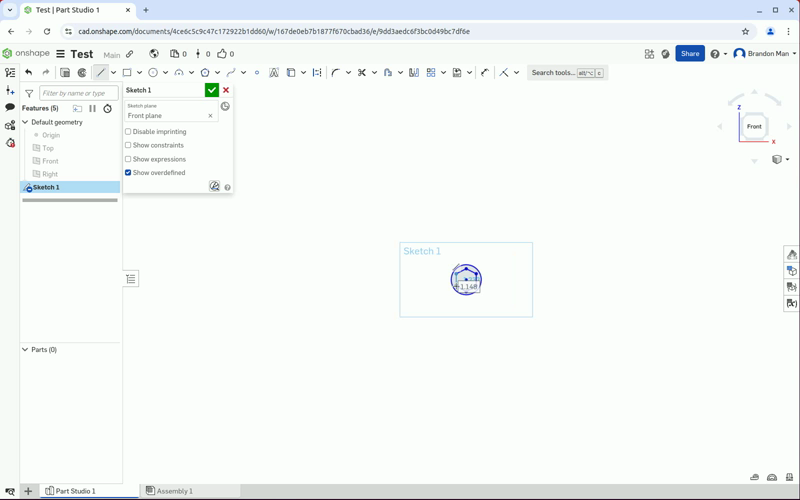
scroll(6)
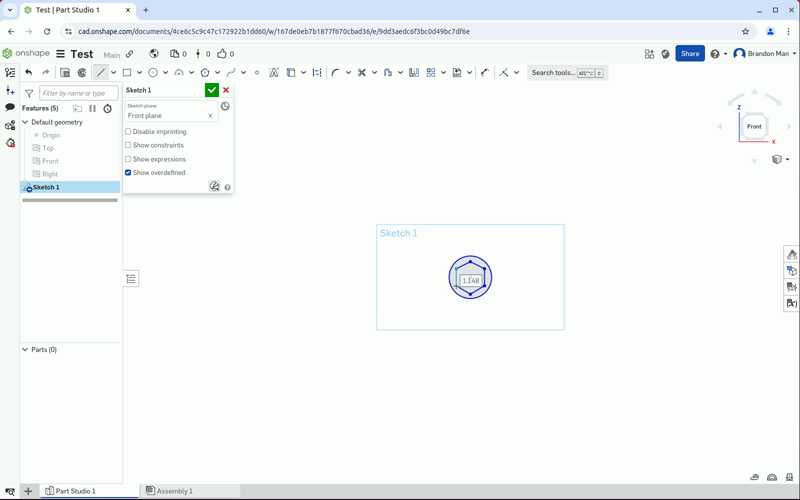
scroll(6)
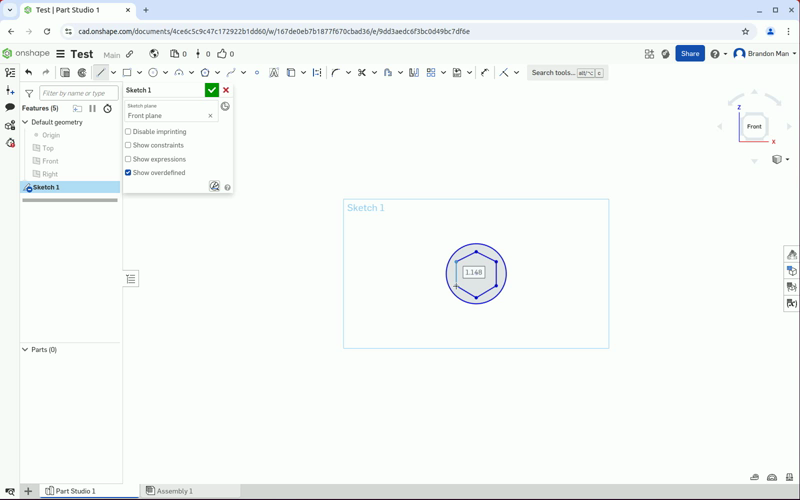
scroll(6)
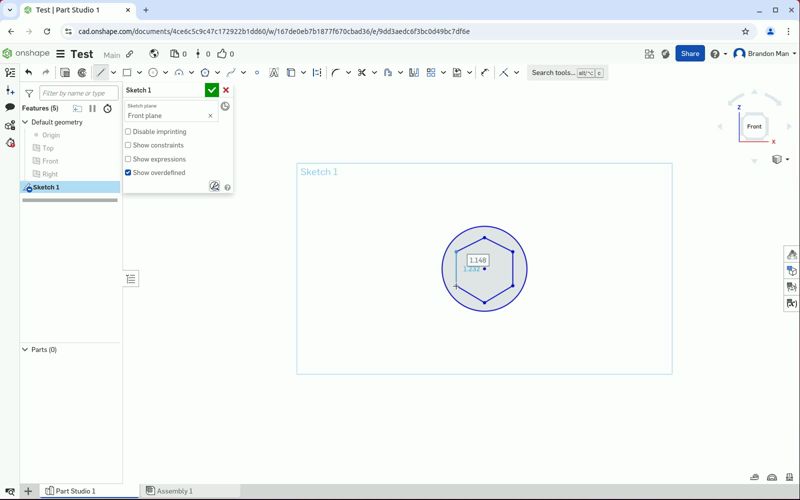
scroll(6)
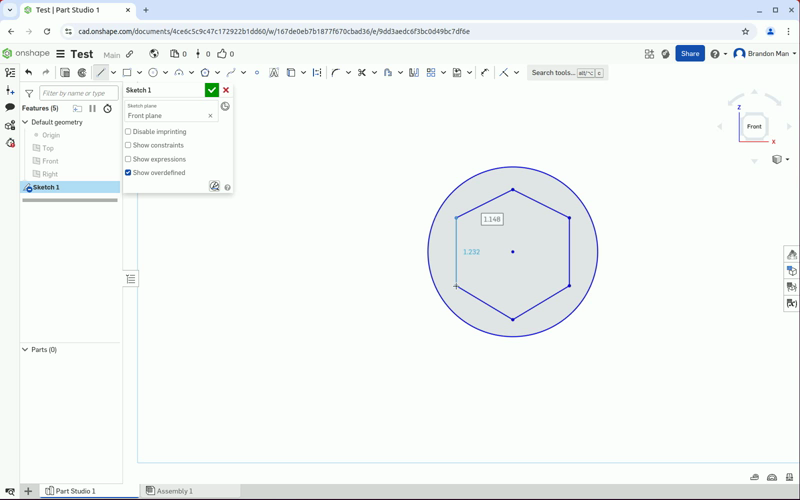
key_up(shift)
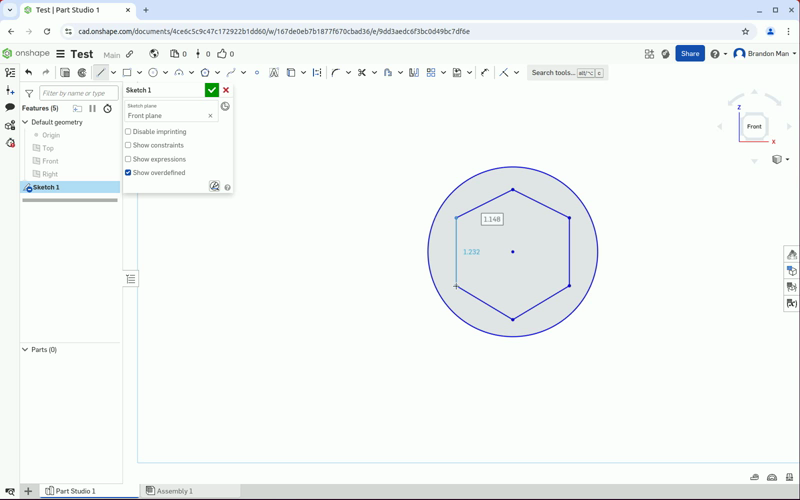
click(456, 285)
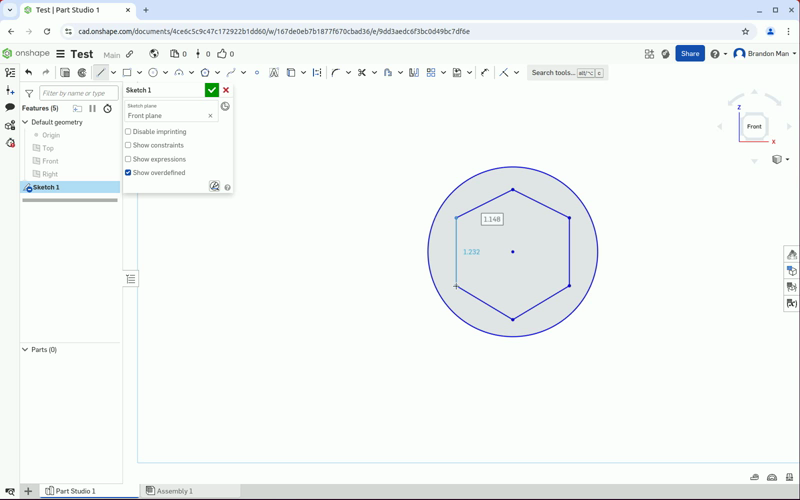
scroll(-6)
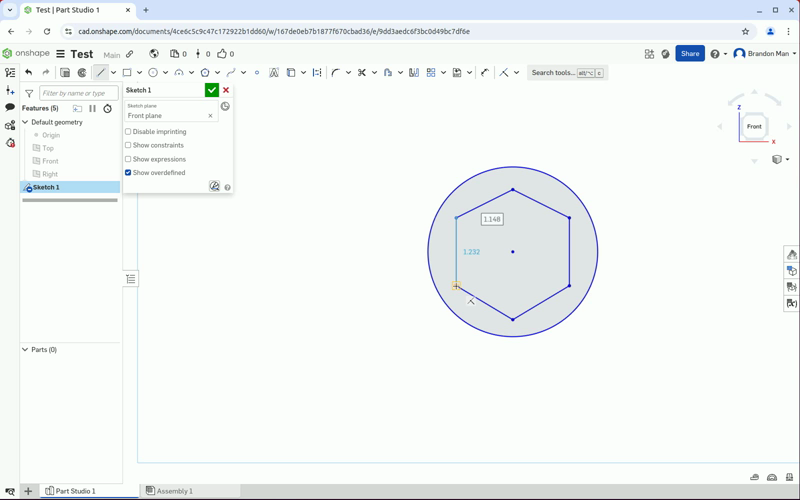
scroll(-6)
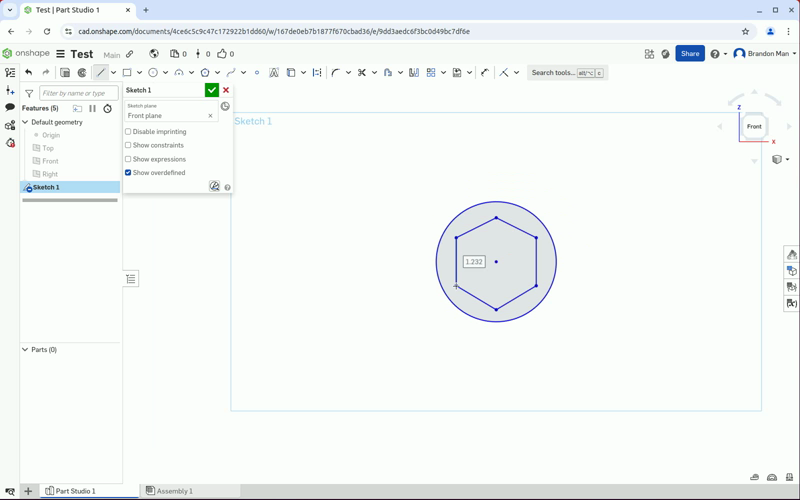
scroll(-6)
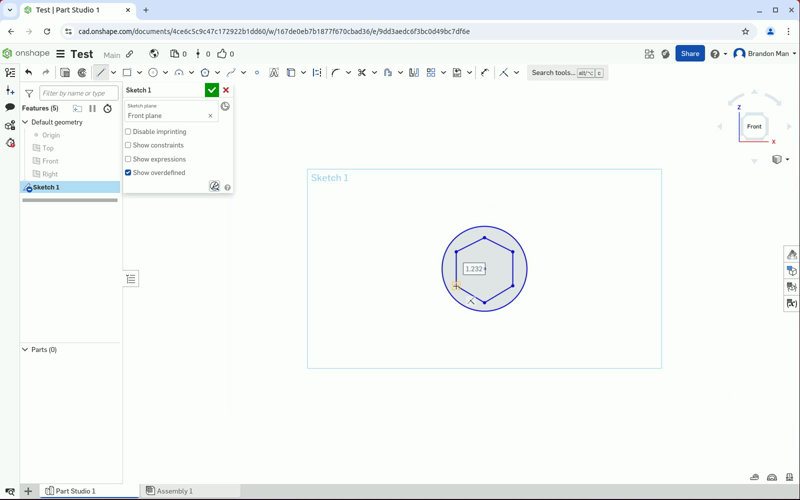
scroll(-6)
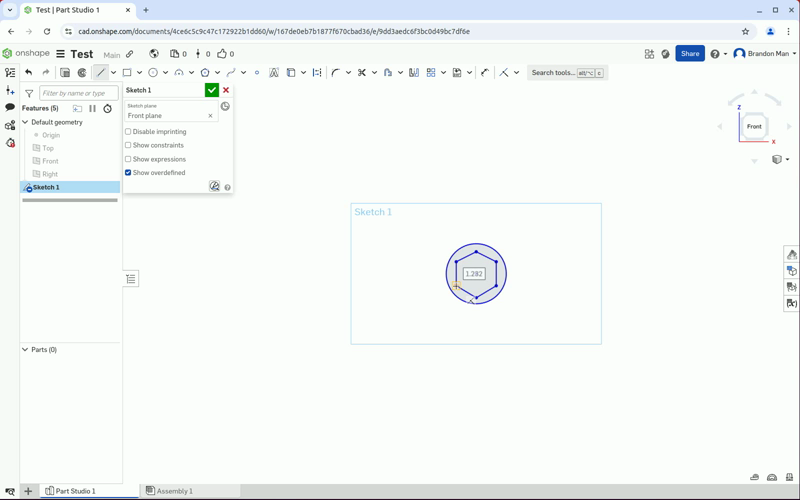
scroll(-6)
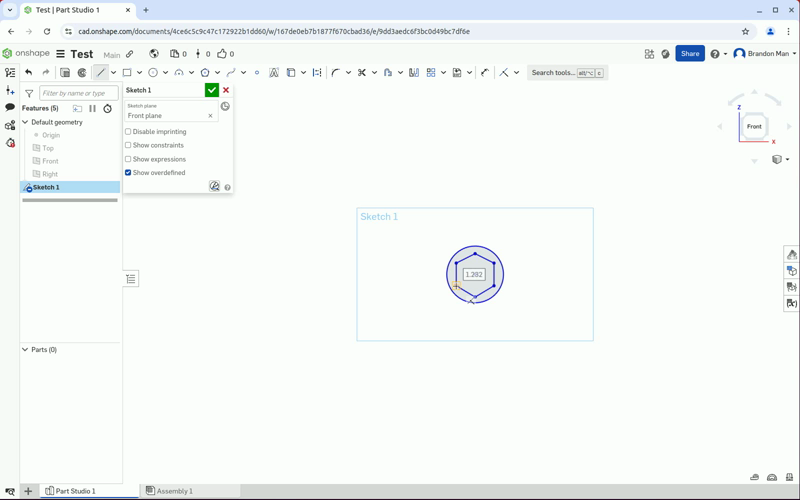
scroll(-6)
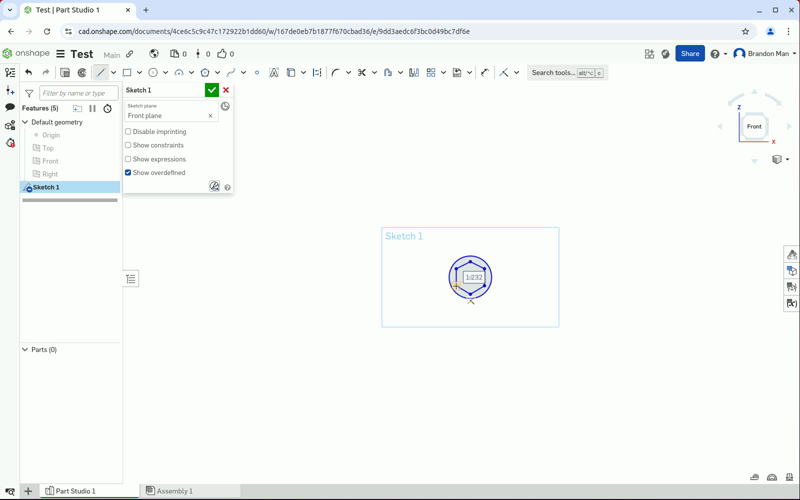
scroll(-6)
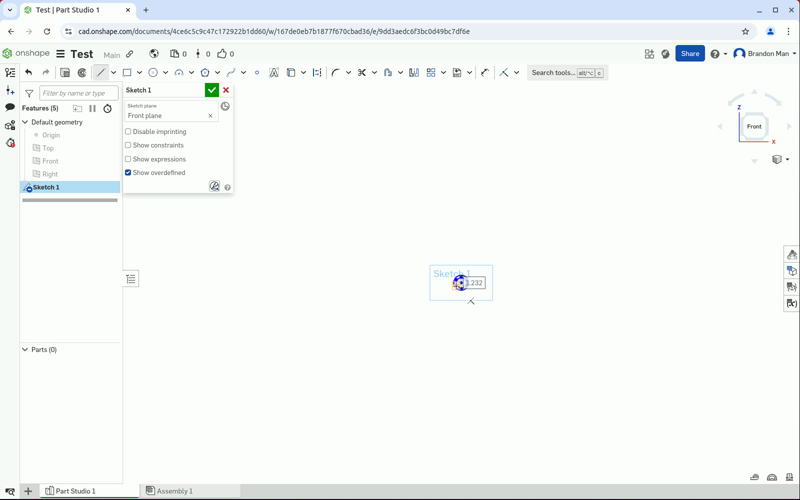
key(esc)
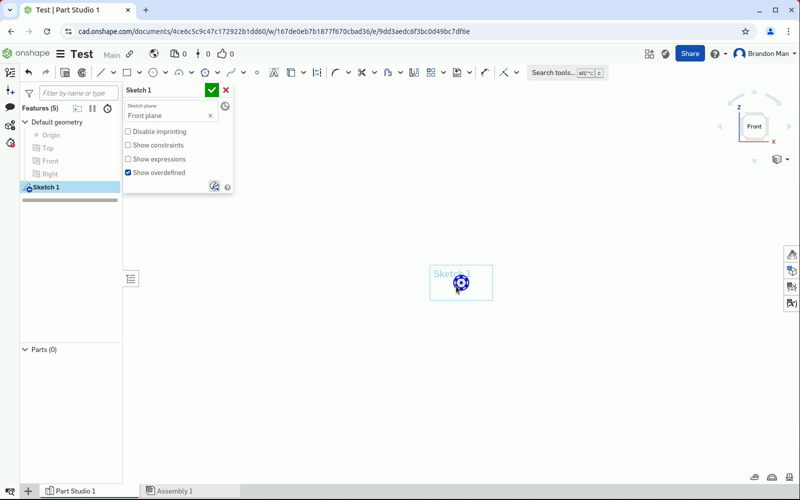
mouse_move(461, 276)
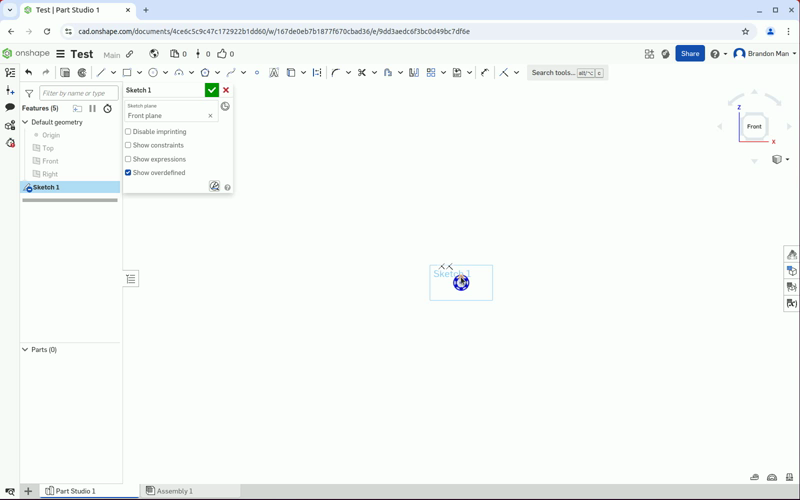
scroll(6)
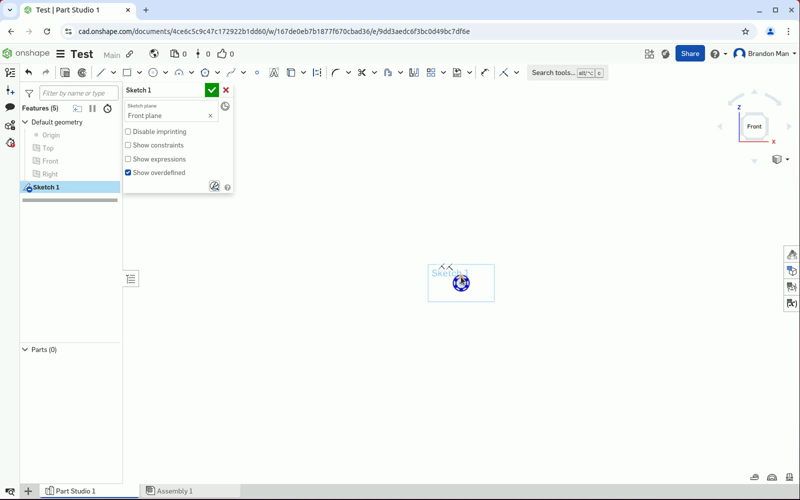
scroll(6)
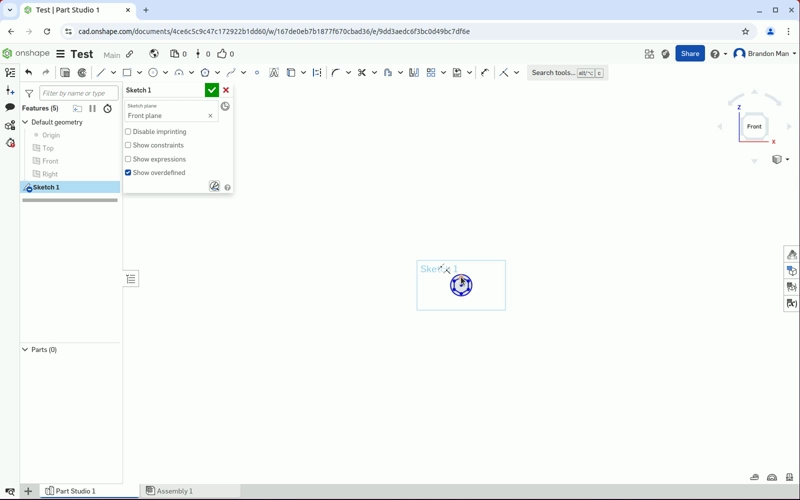
scroll(6)
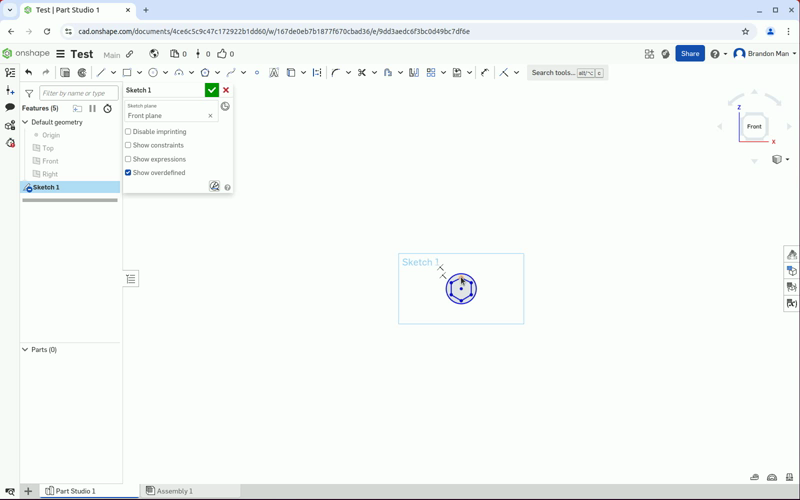
scroll(6)
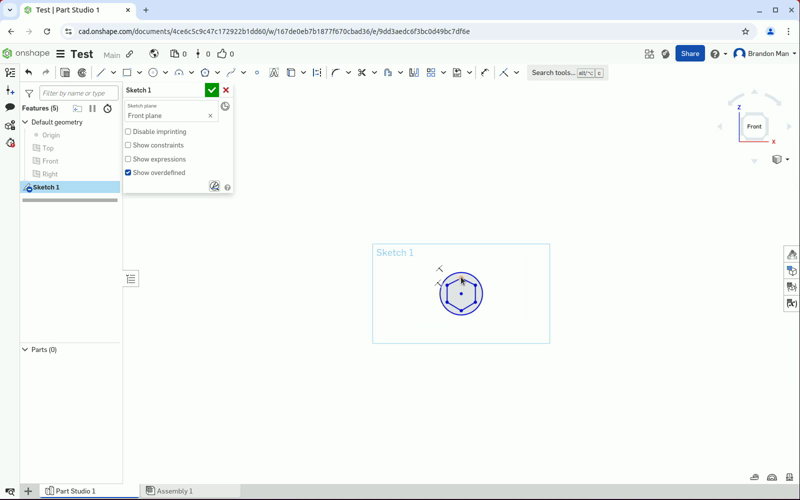
scroll(6)
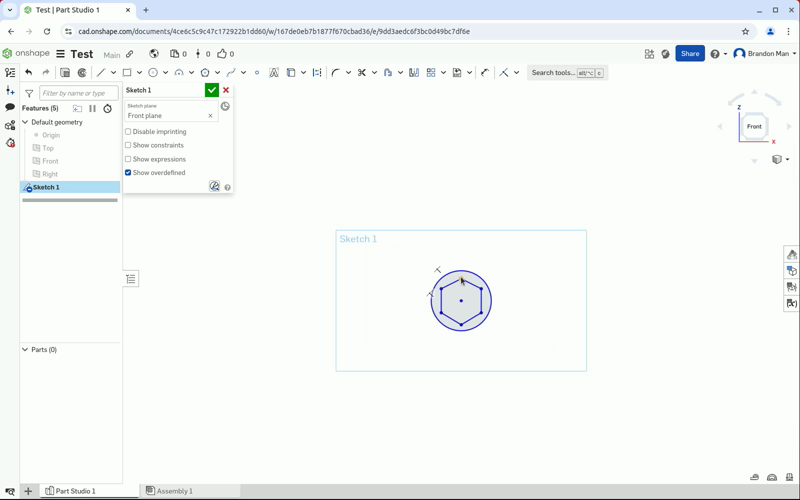
scroll(6)
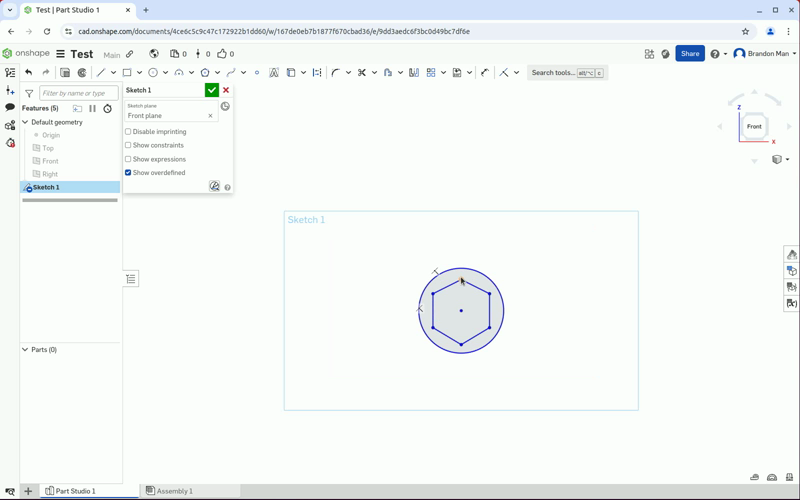
scroll(6)
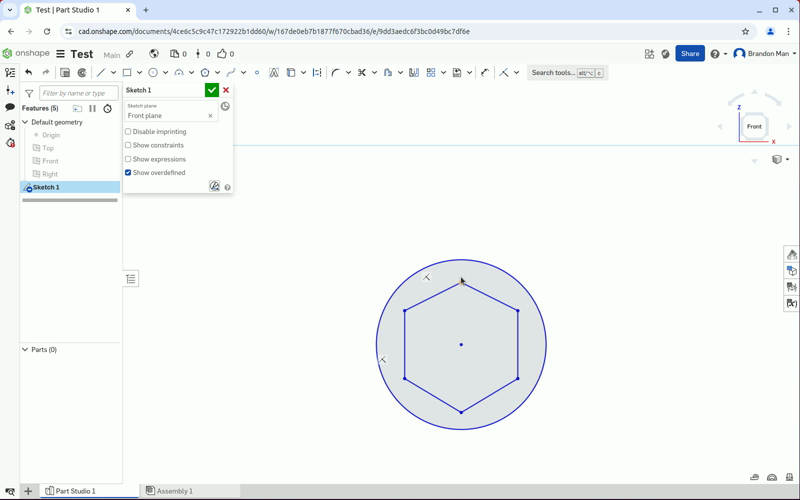
click(461, 276)
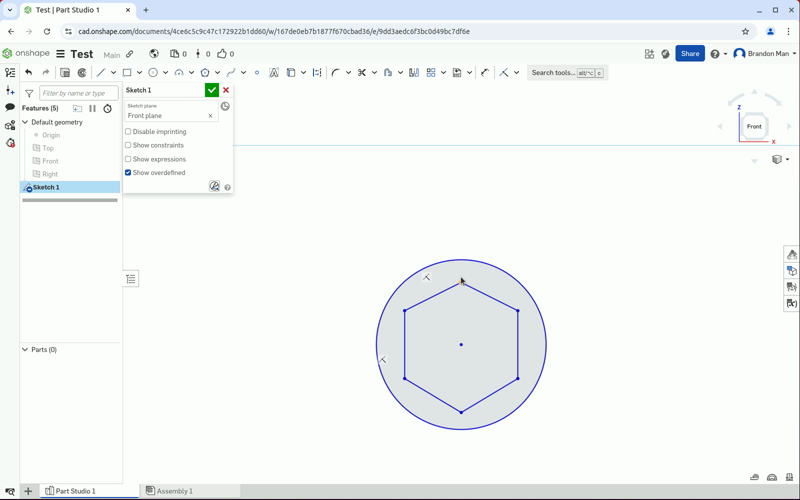
scroll(-6)
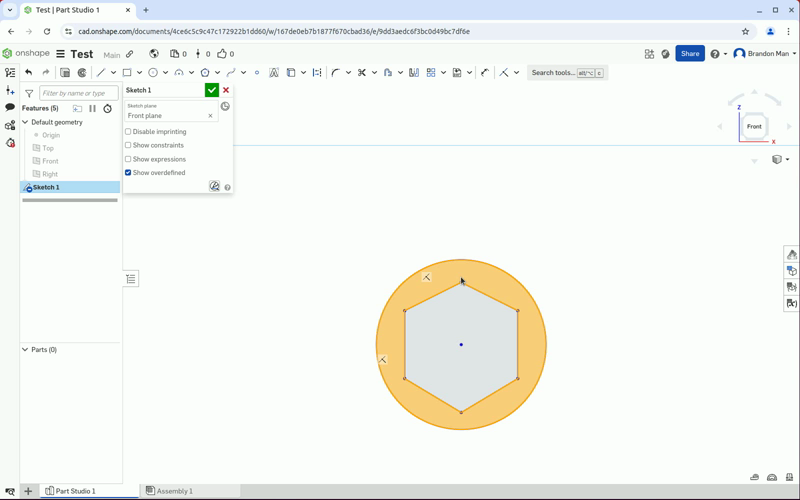
scroll(-6)
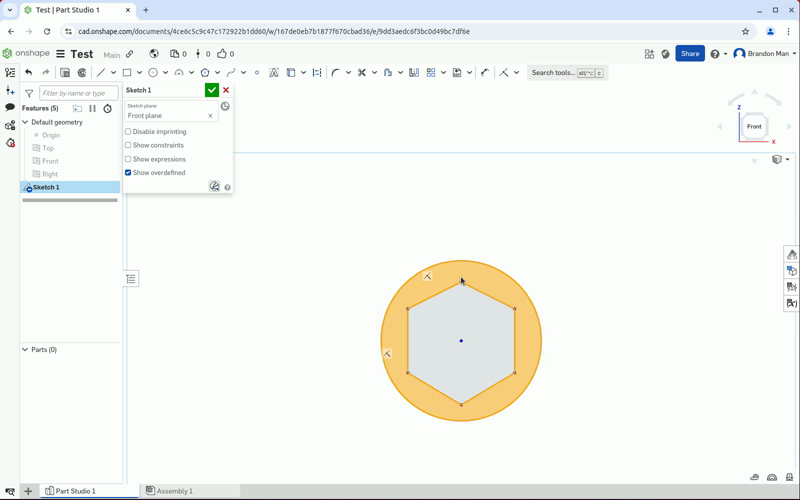
scroll(-6)
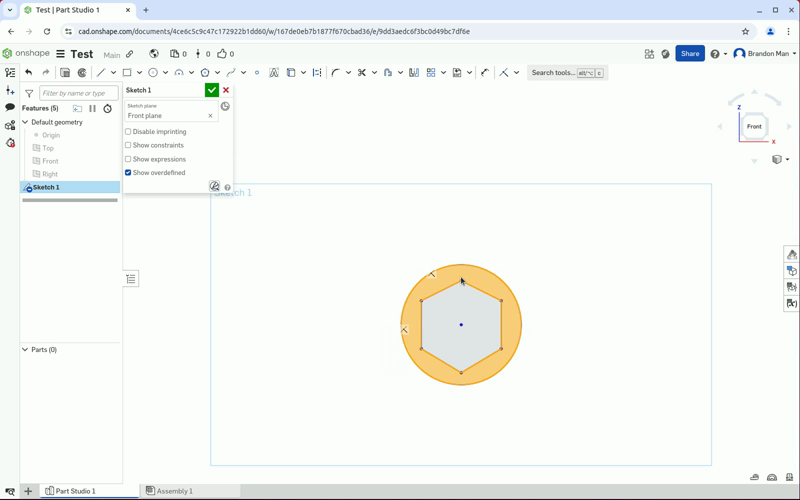
scroll(-6)
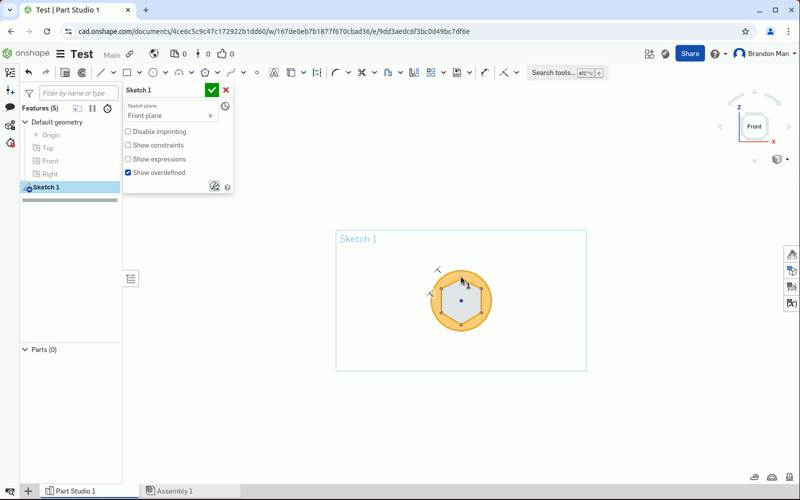
scroll(-6)
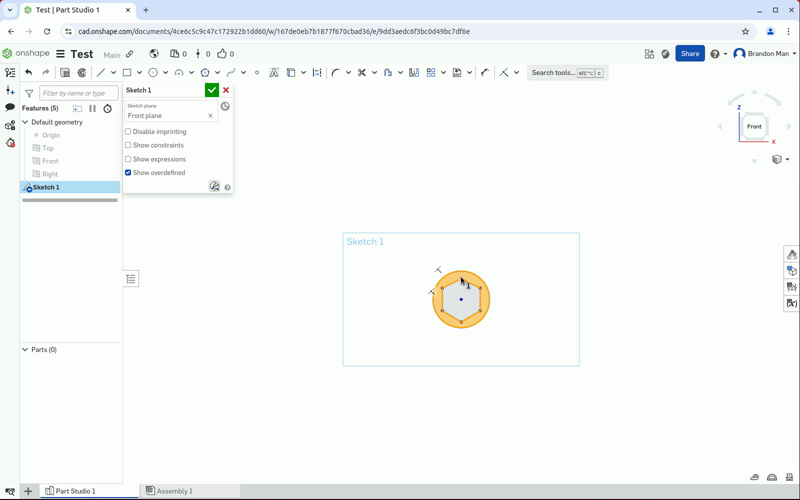
scroll(-6)
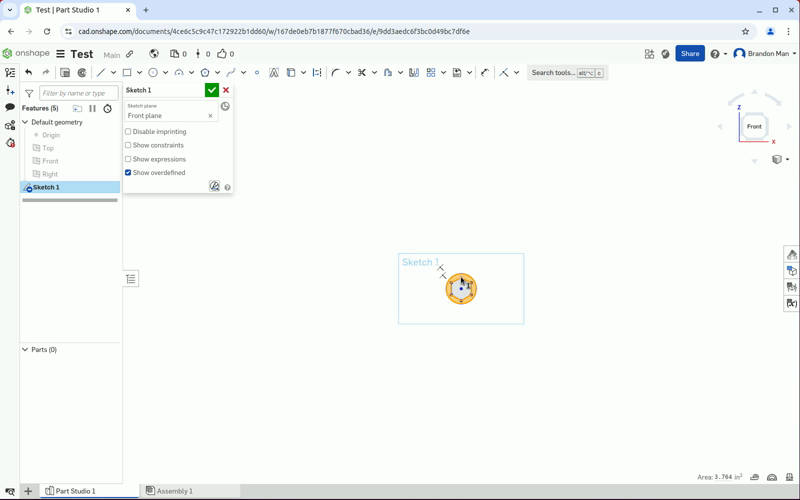
scroll(-6)
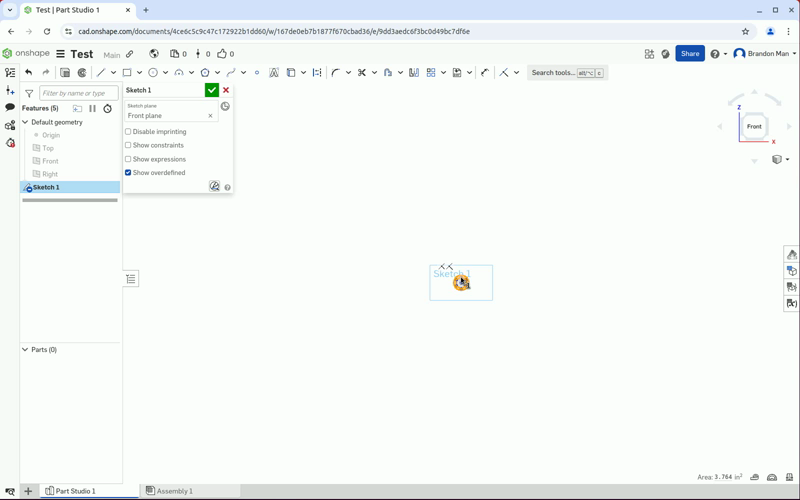
mouse_move(73, 352)
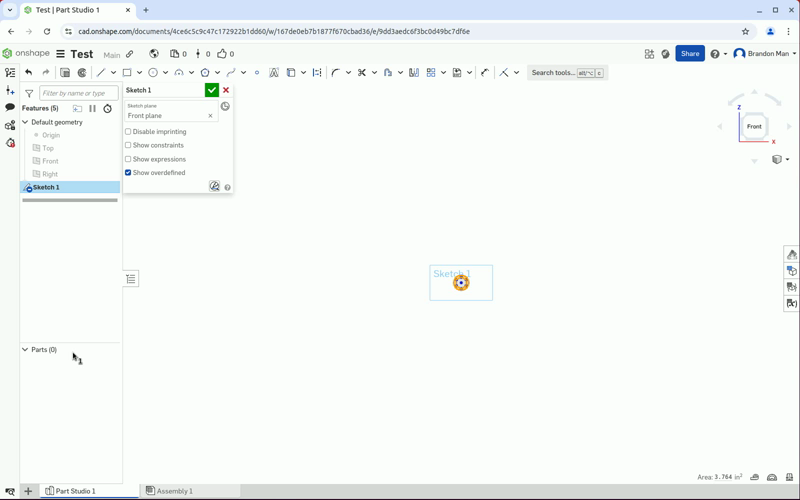
key(shift+y)
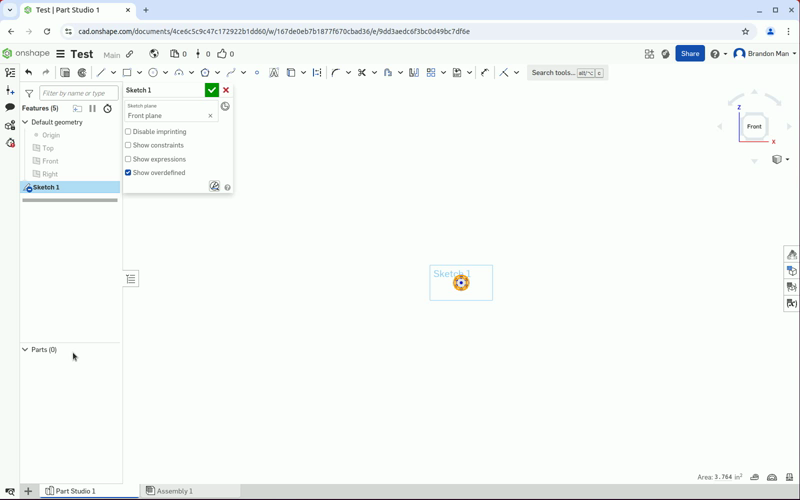
key(shift+e)
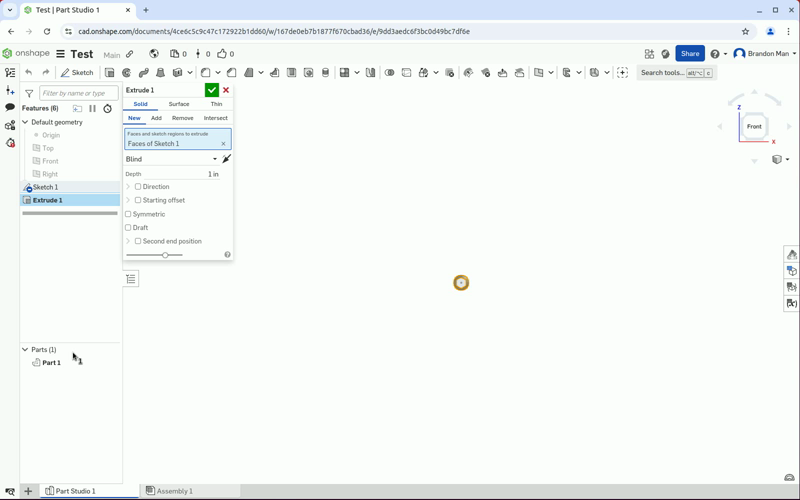
mouse_move(143, 106)
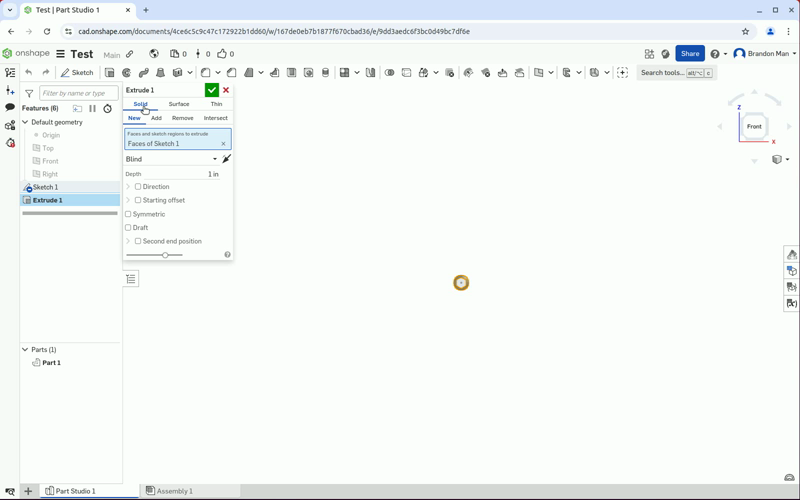
click(143, 106)
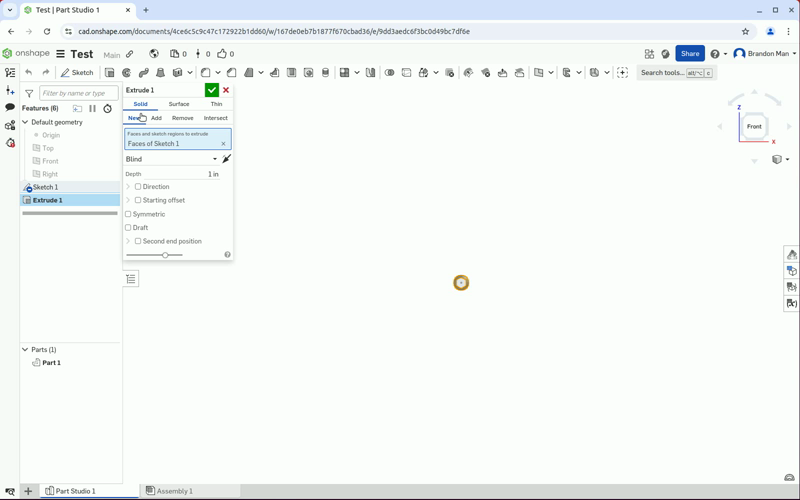
mouse_move(137, 120)
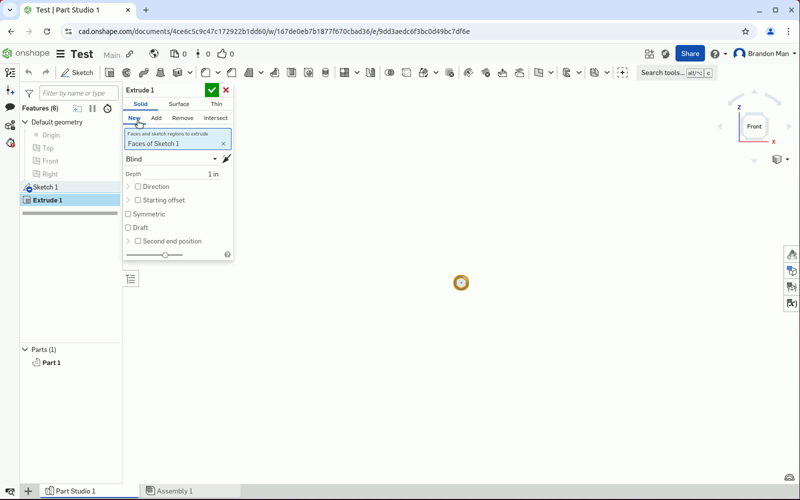
click(137, 120)
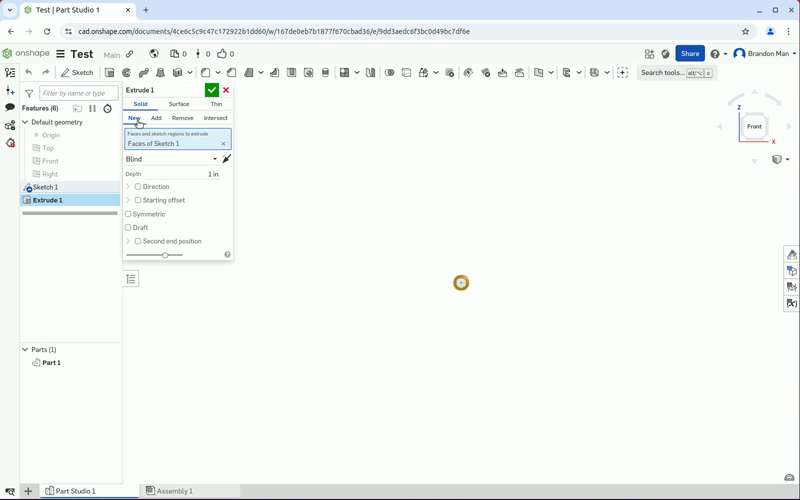
key(tab, 4)
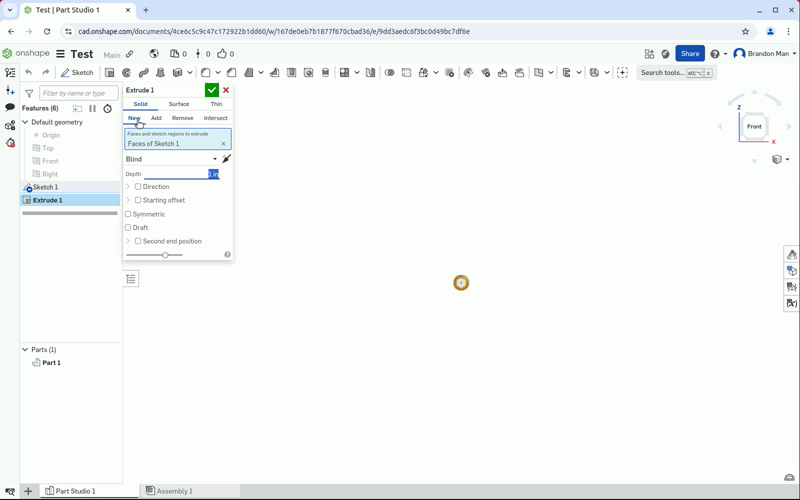
text(0.963)
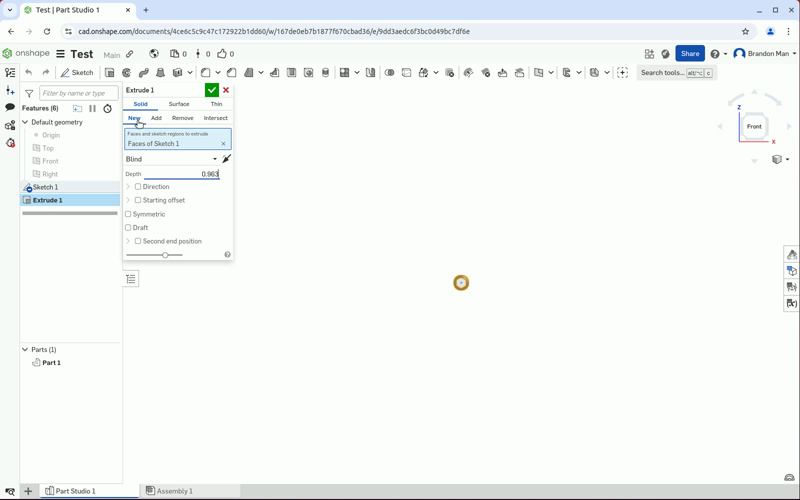
key(enter)
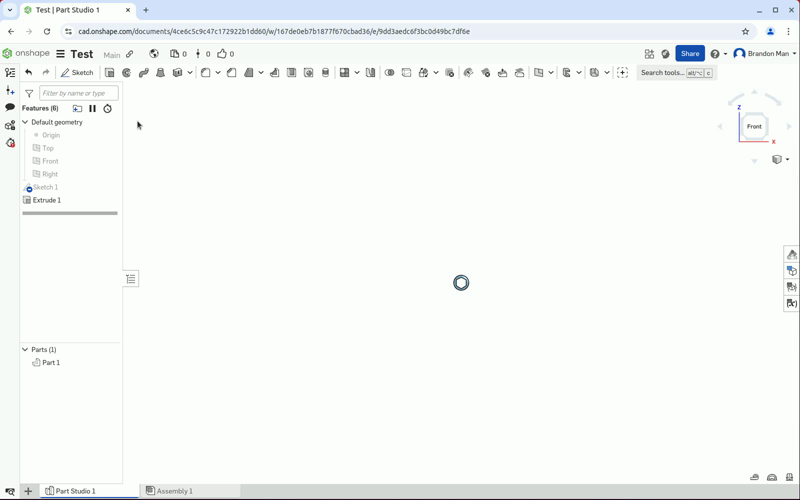
key(shift+h)
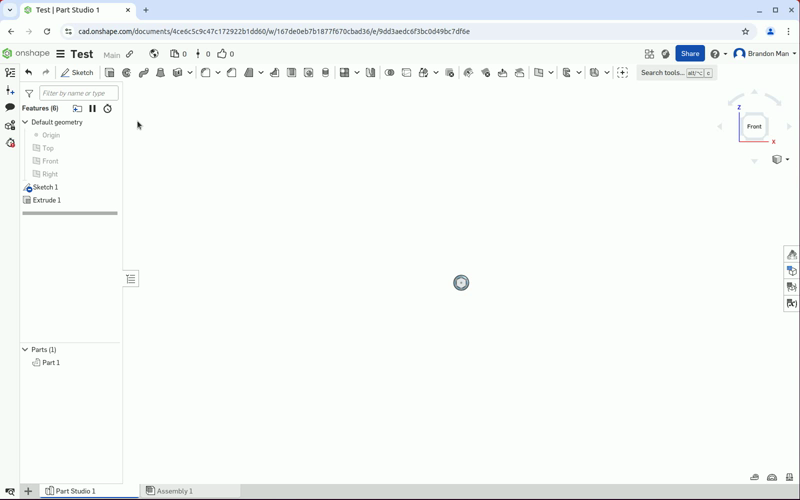
key(shift+h)
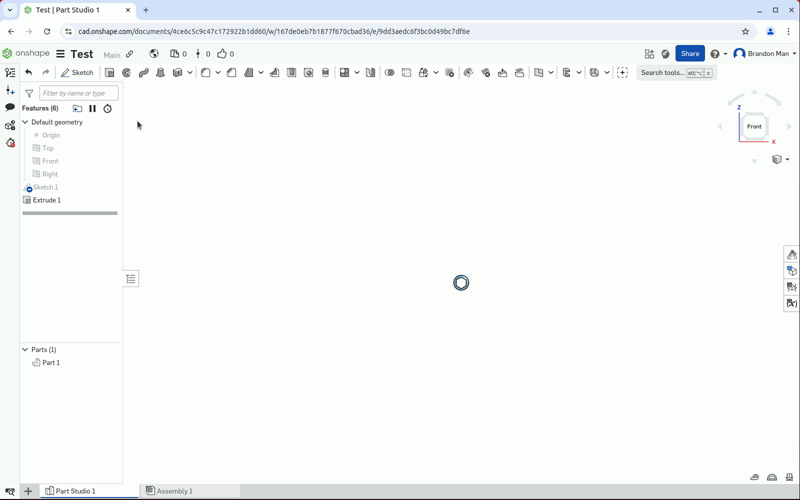
mouse_move(73, 189)
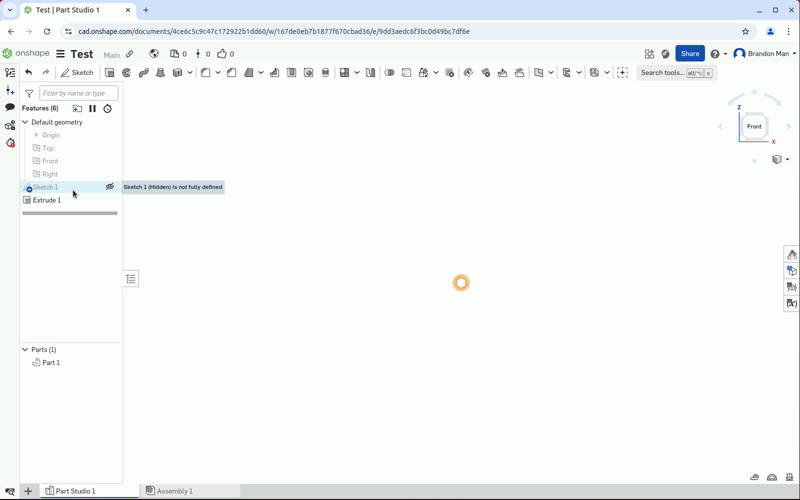
click(73, 189)
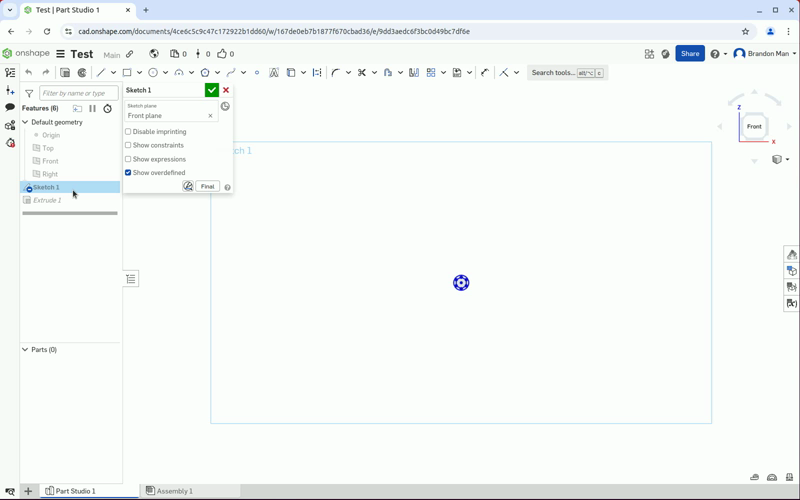
mouse_move(229, 92)
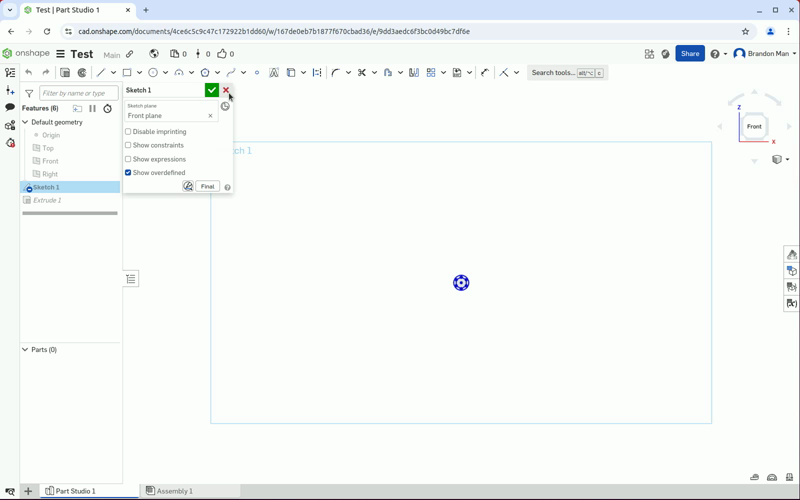
click(229, 92)
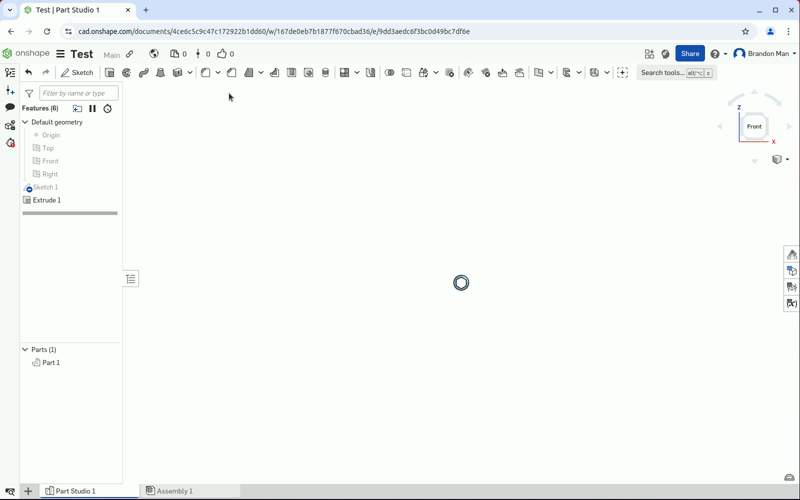
mouse_move(73, 352)
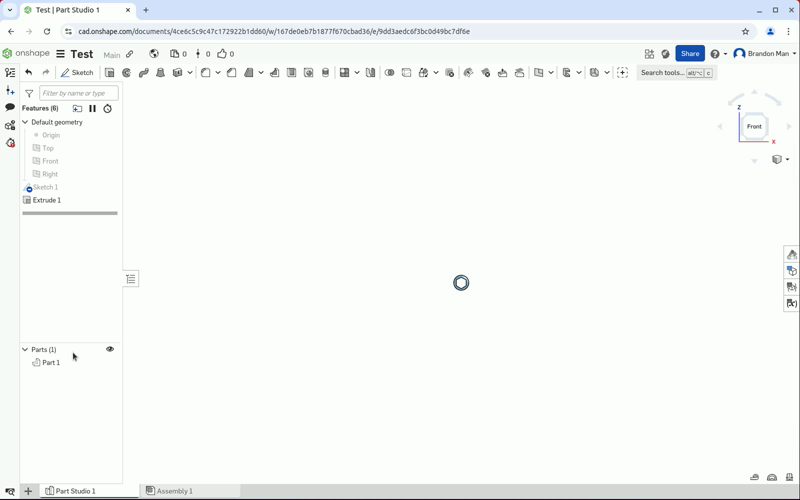
key(y)
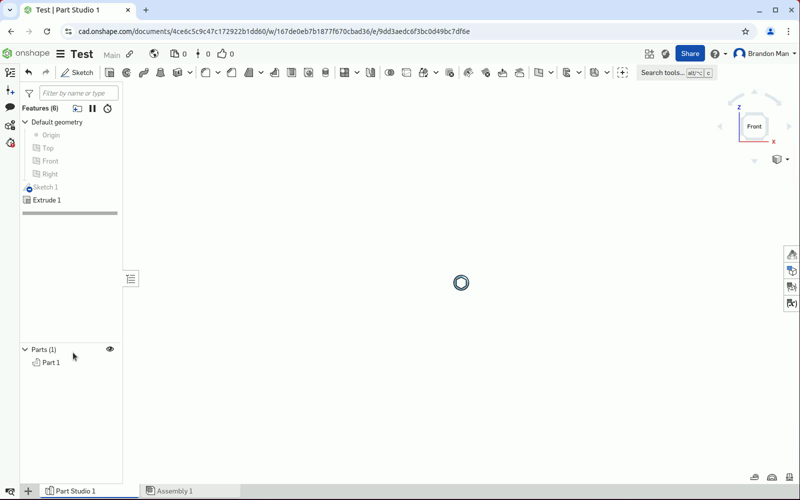
key(shift+p)
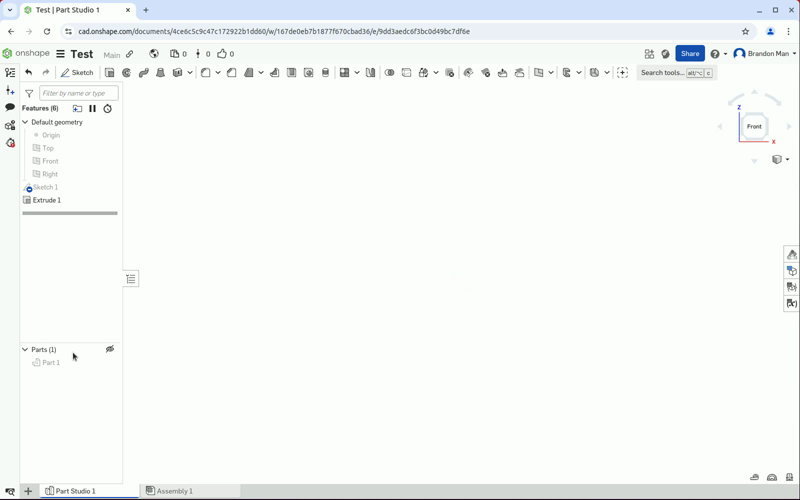
key(space)
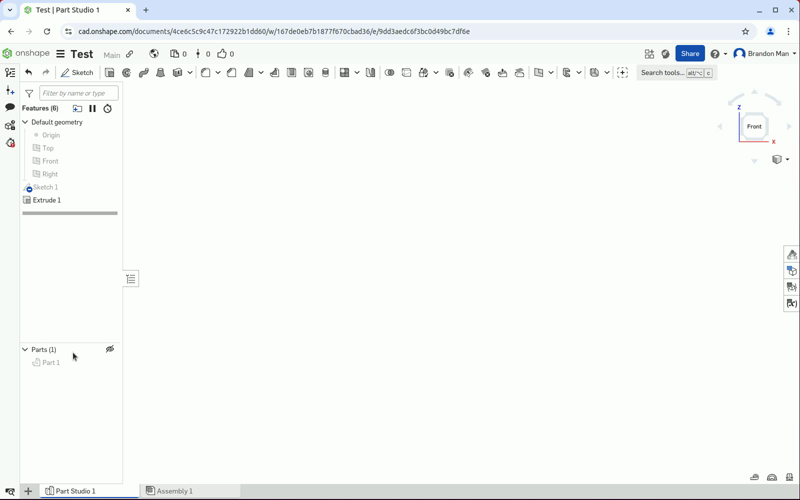
key_down(shift)
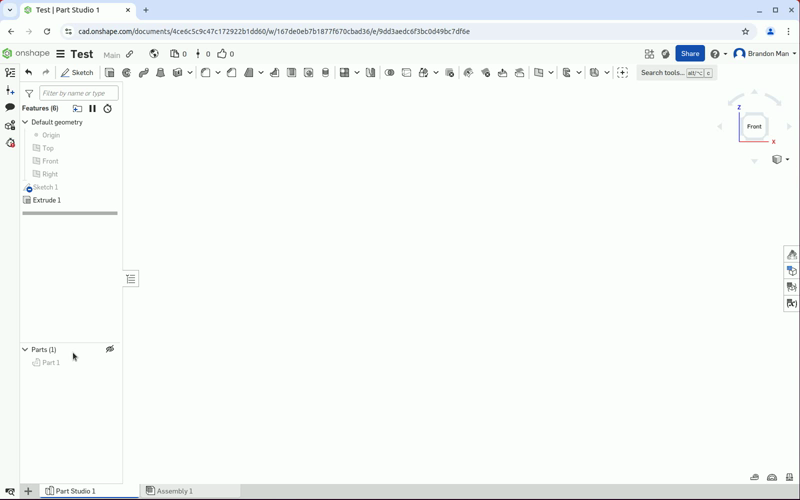
key(down)
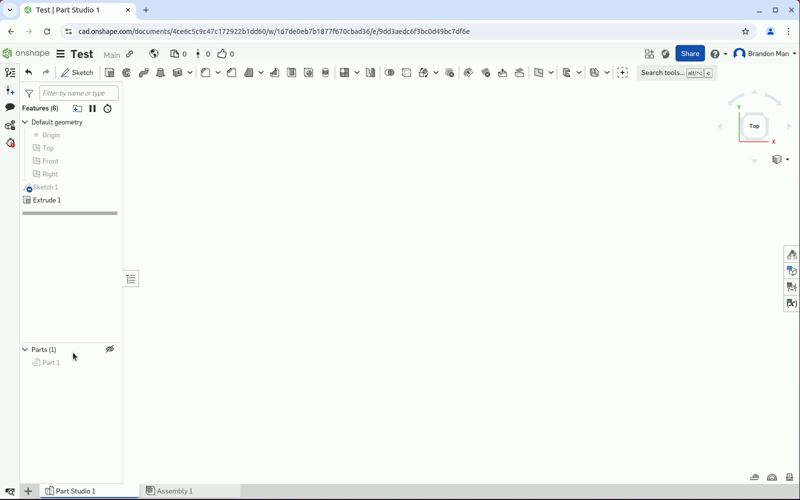
key_up(shift)
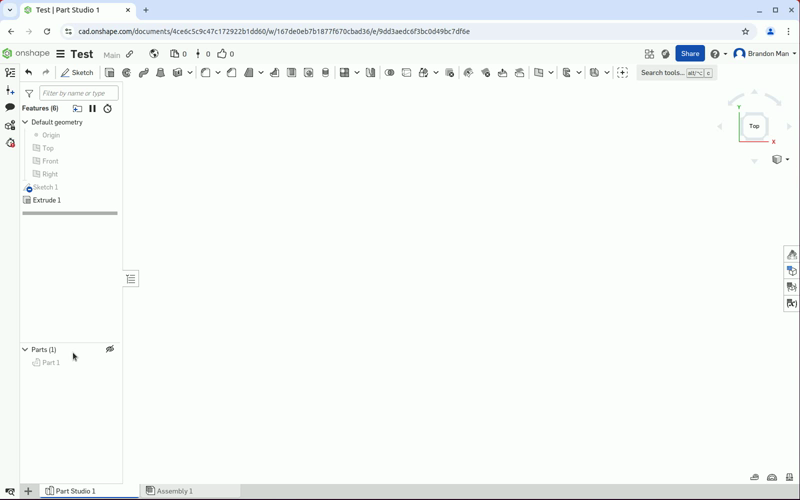
mouse_move(73, 352)
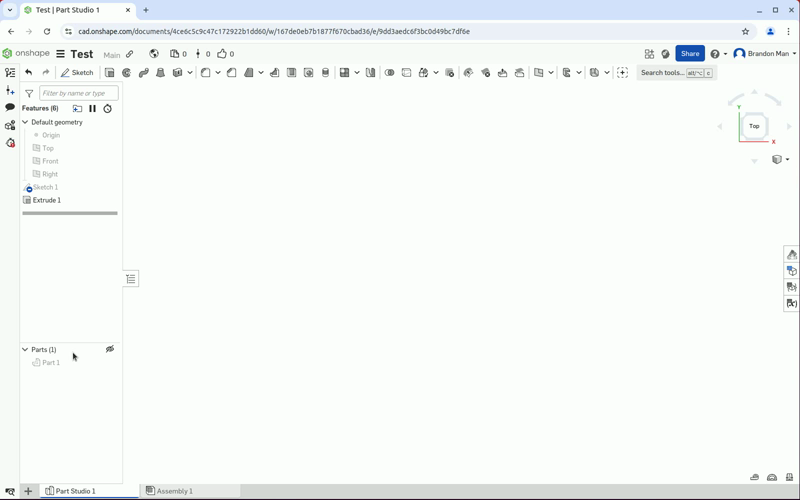
key(shift+y)
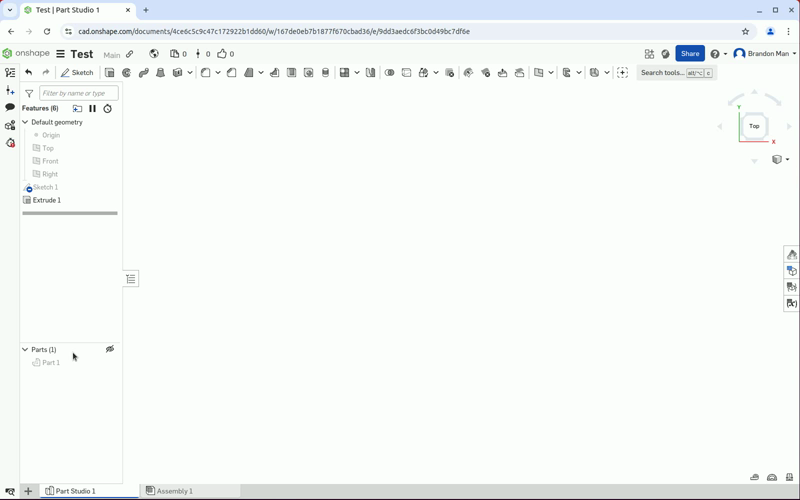
key(shift+s)
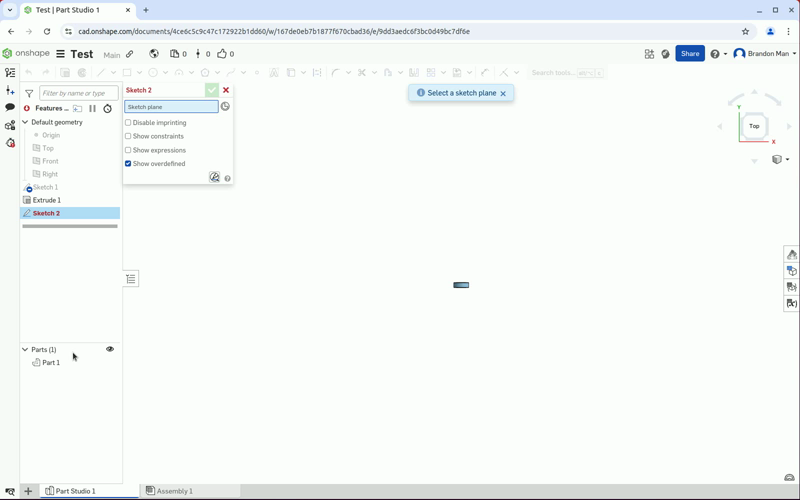
mouse_move(73, 150)
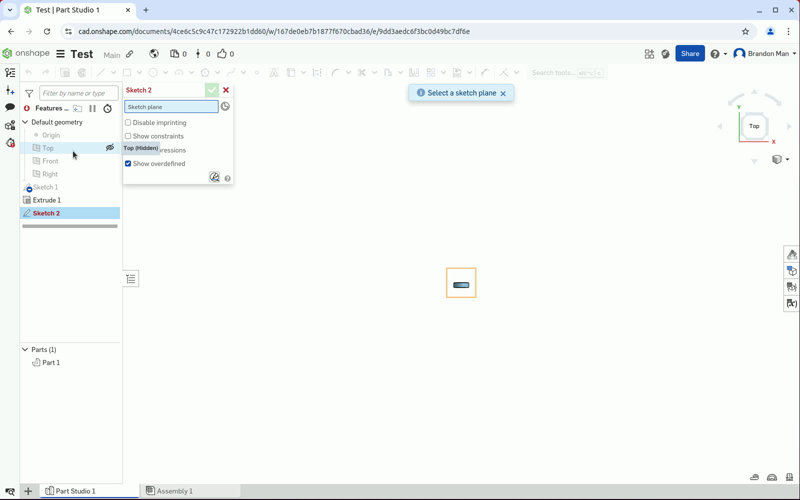
click(73, 150)
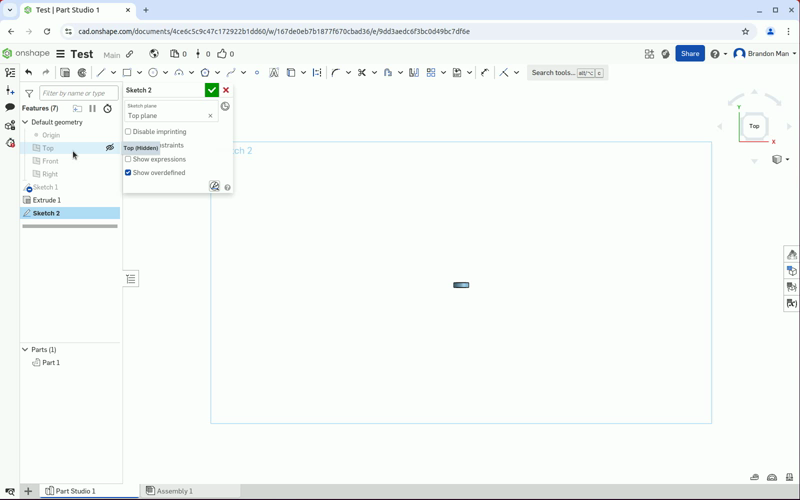
mouse_move(73, 352)
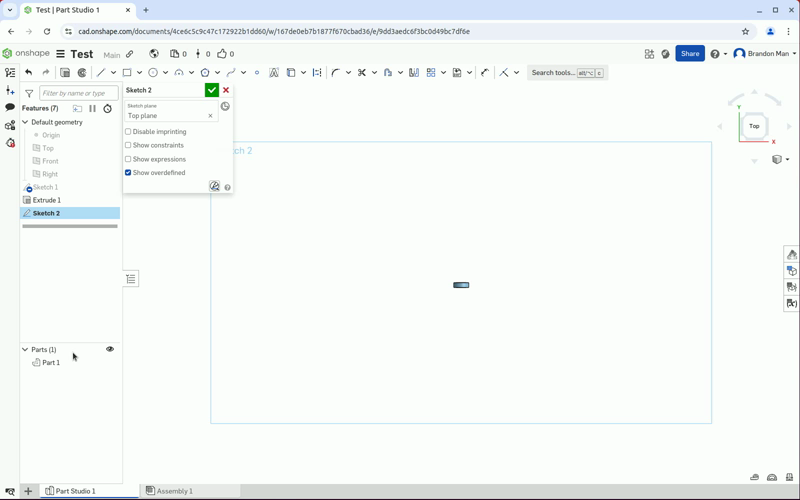
key(y)
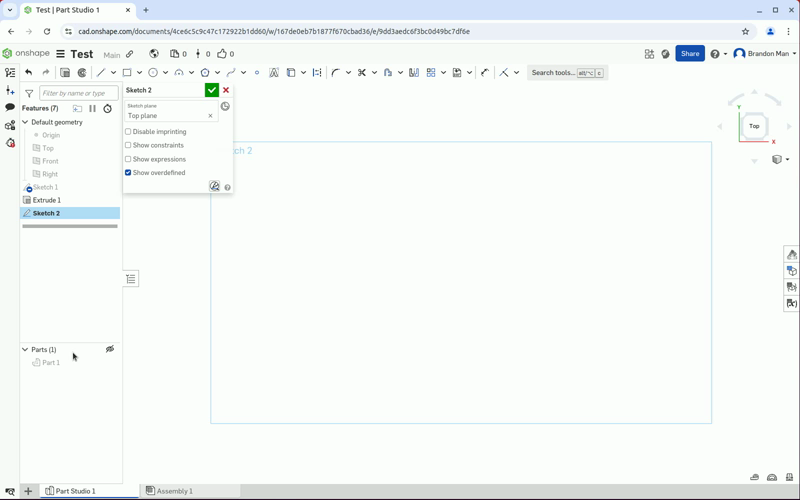
key(c)
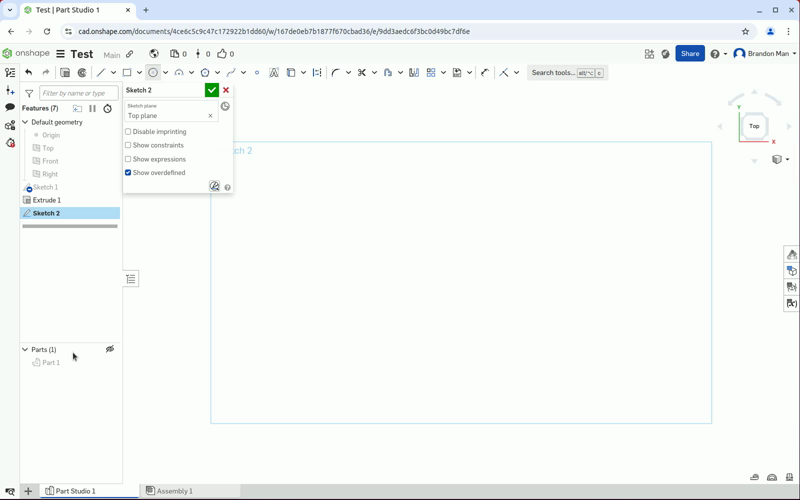
key_down(shift)
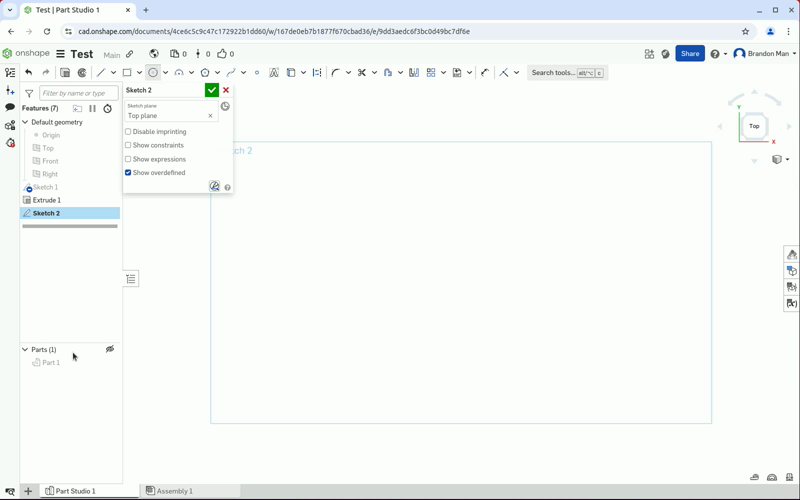
mouse_move(428, 299)
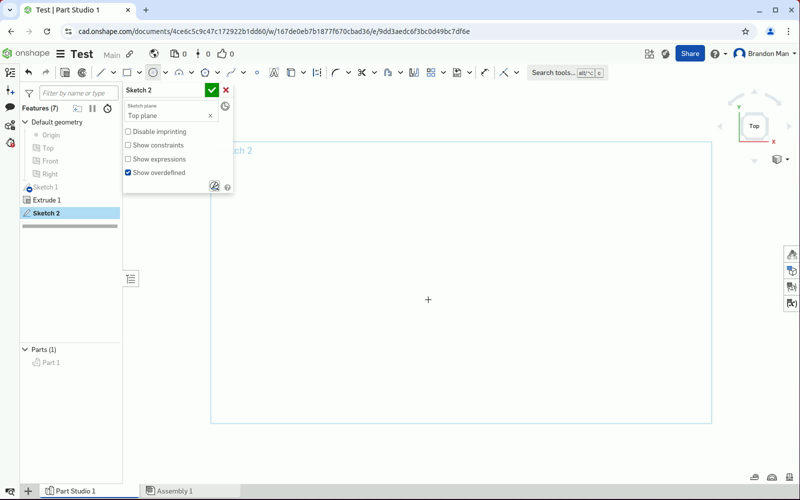
click(428, 299)
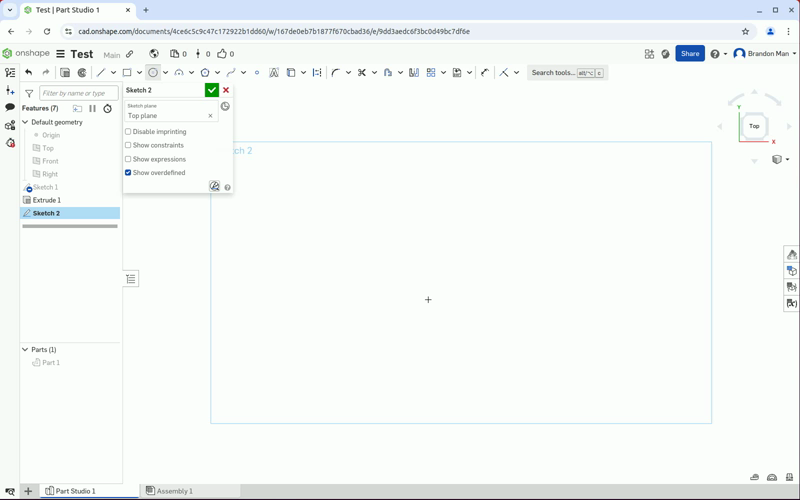
key_up(shift)
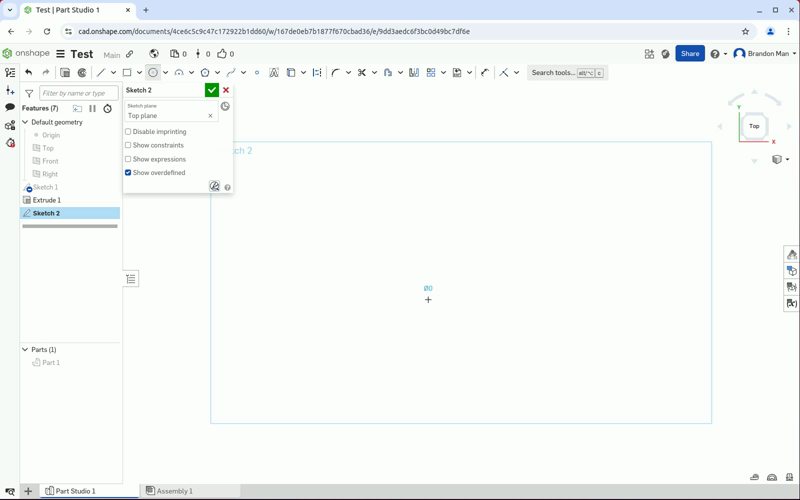
mouse_move(435, 299)
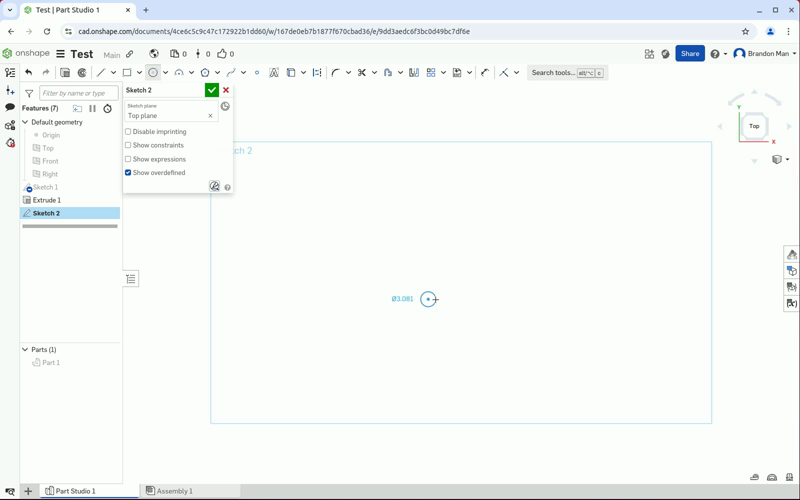
click(435, 299)
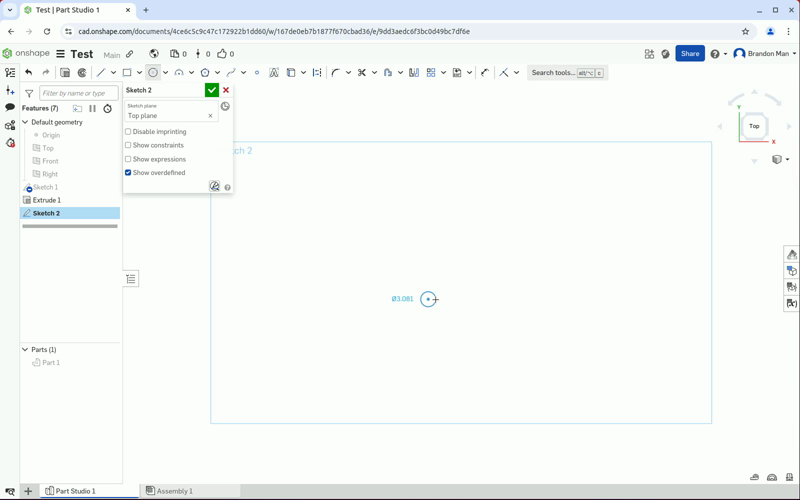
key(esc)
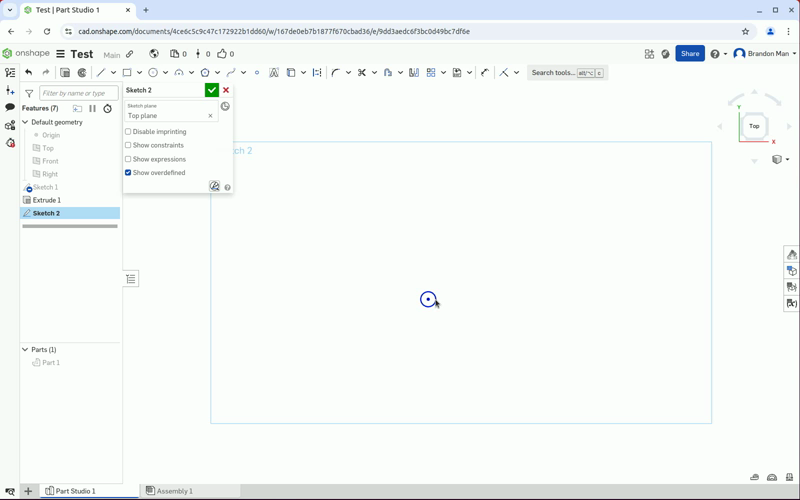
key(l)
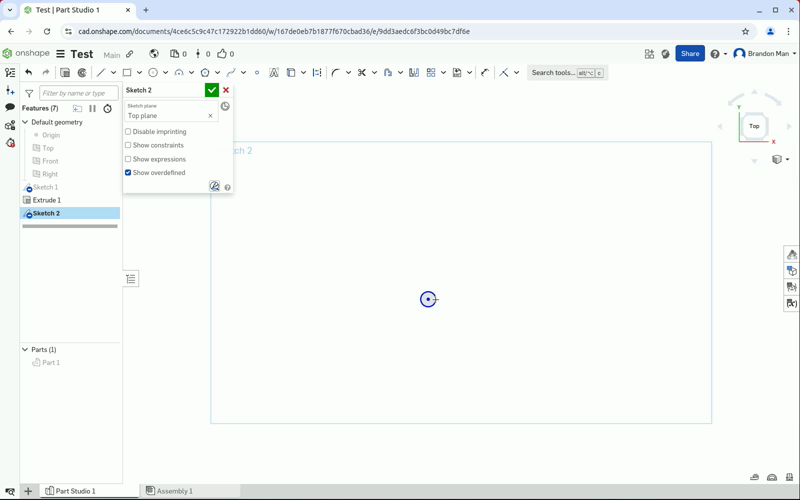
key_down(shift)
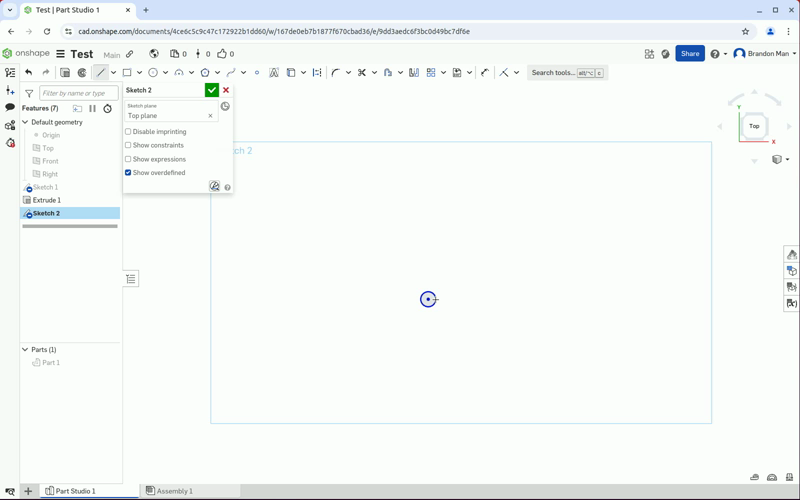
mouse_move(424, 301)
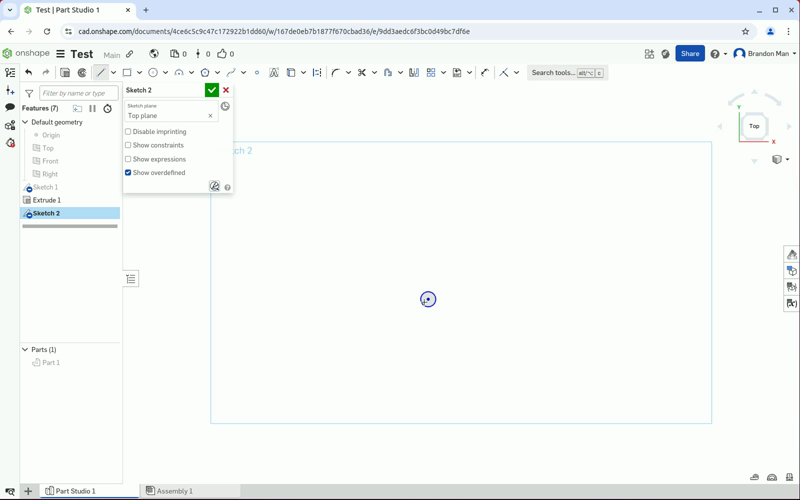
click(424, 301)
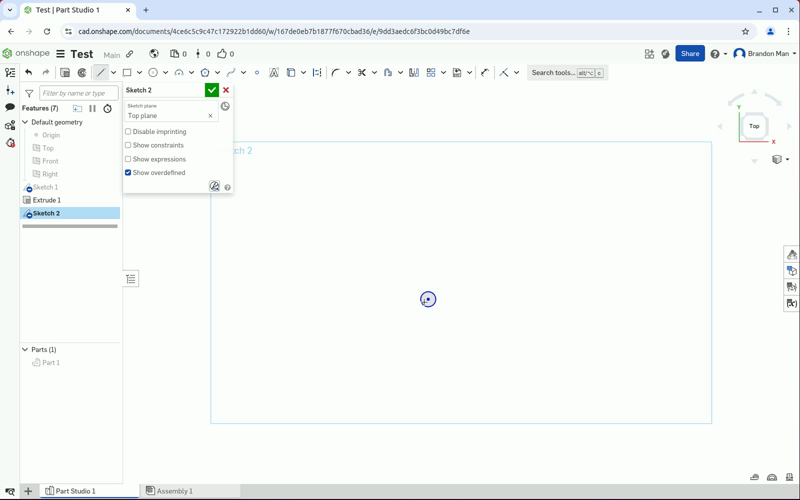
key_up(shift)
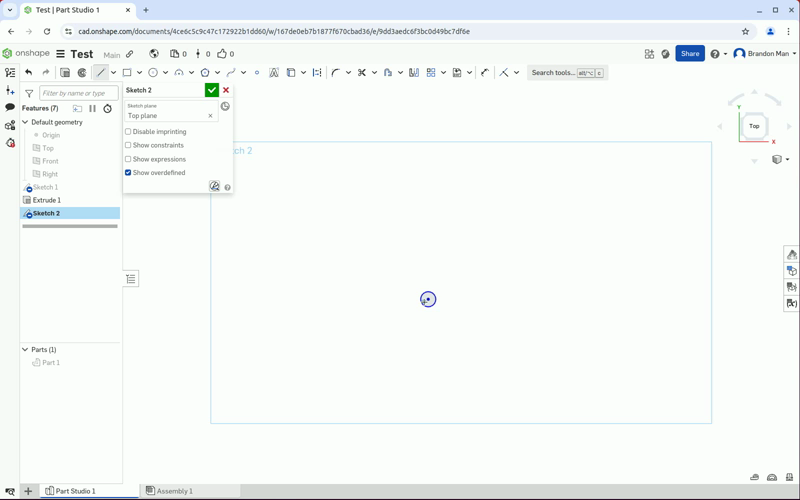
key_down(shift)
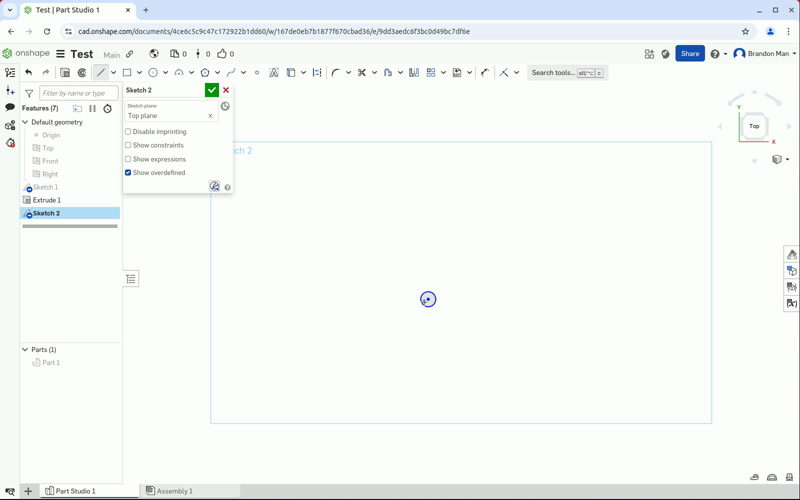
mouse_move(454, 301)
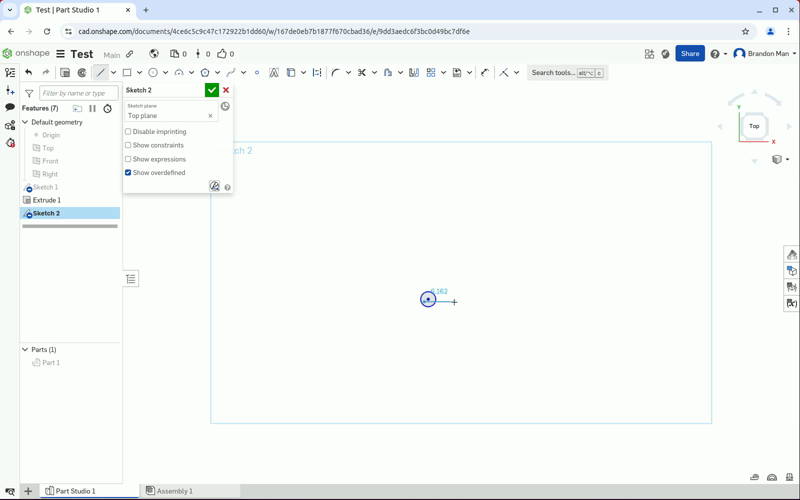
mouse_move(428, 304)
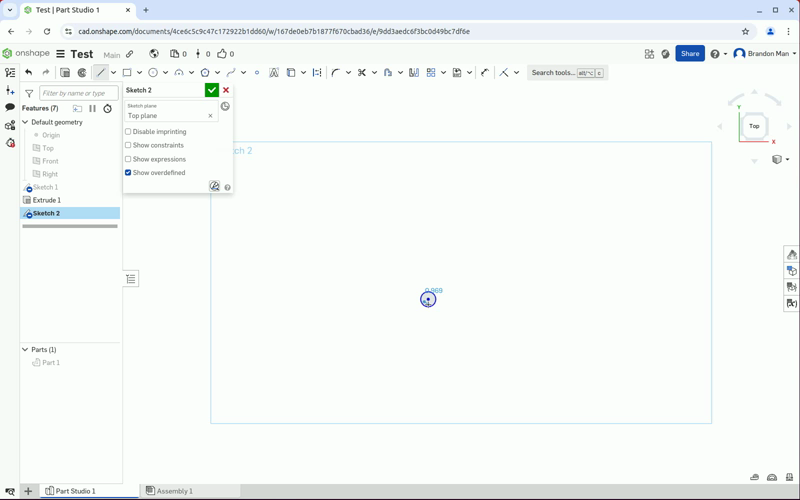
scroll(6)
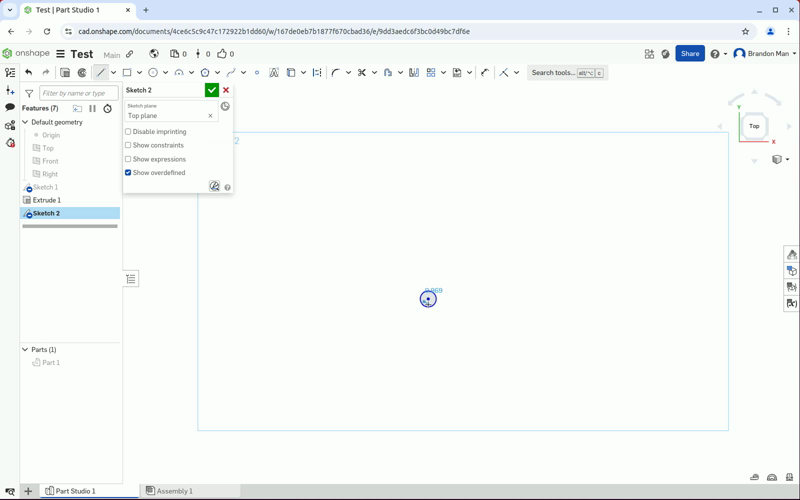
scroll(6)
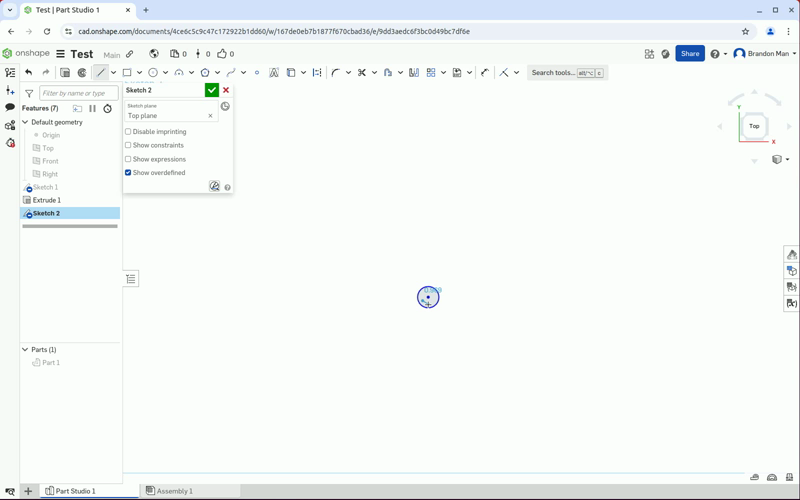
scroll(6)
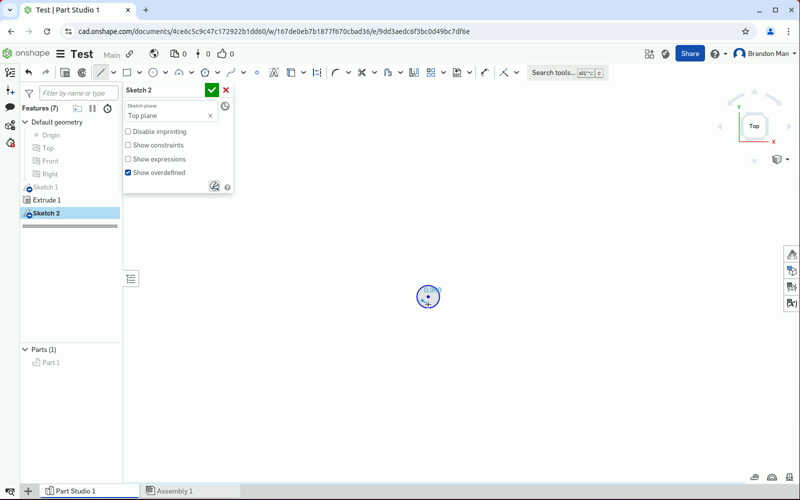
scroll(6)
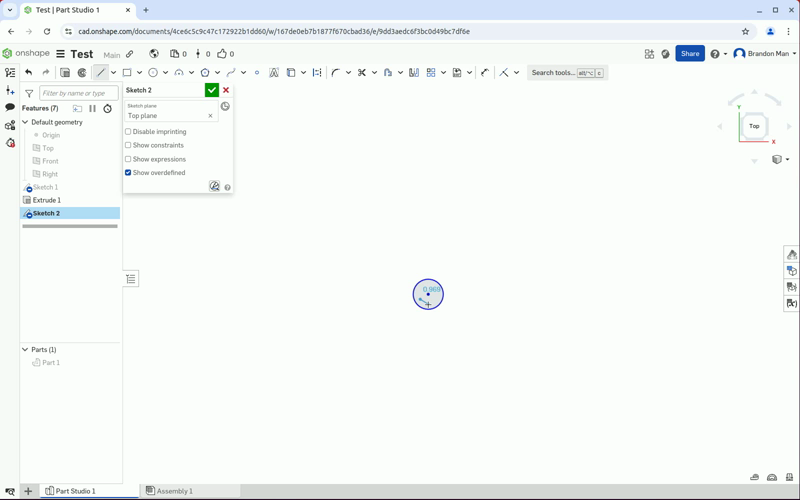
scroll(6)
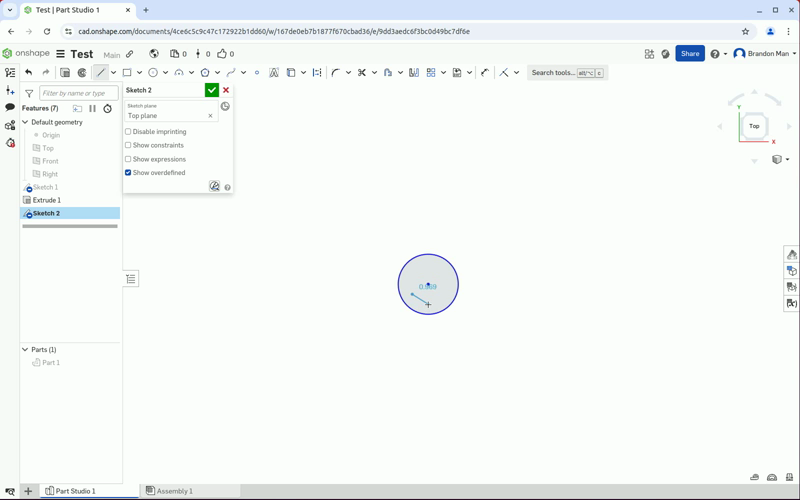
scroll(6)
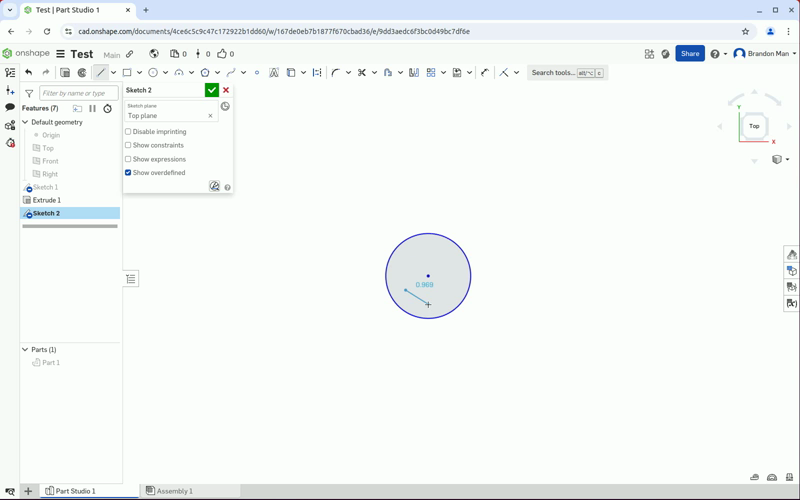
scroll(6)
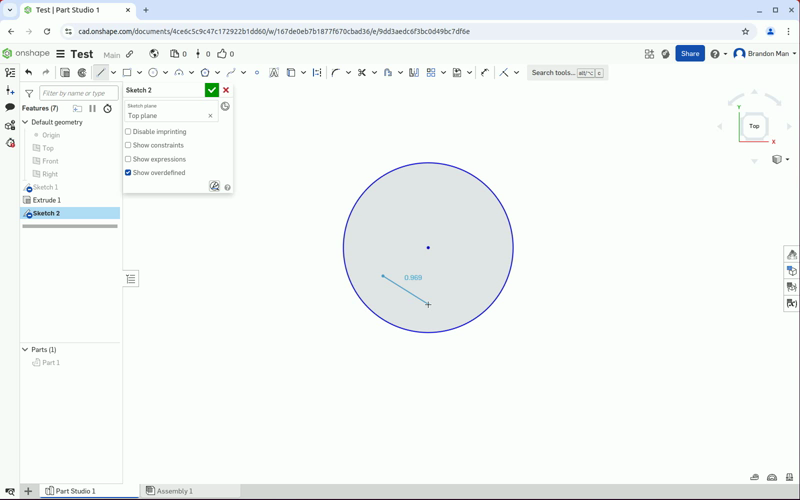
click(428, 304)
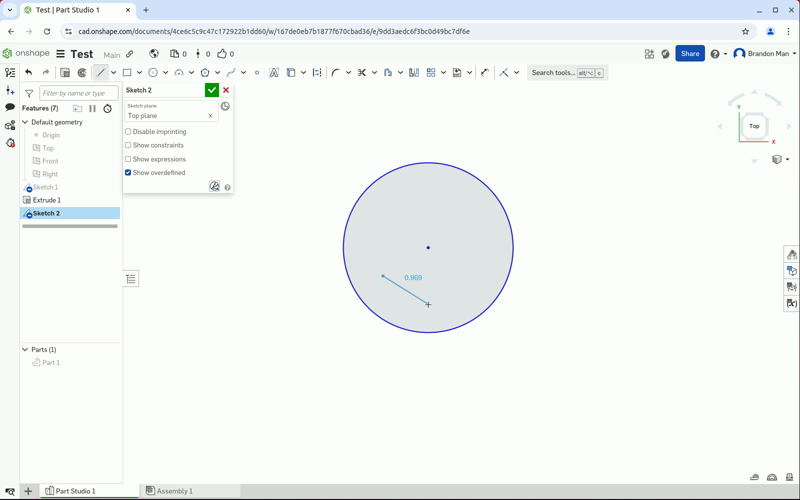
scroll(-6)
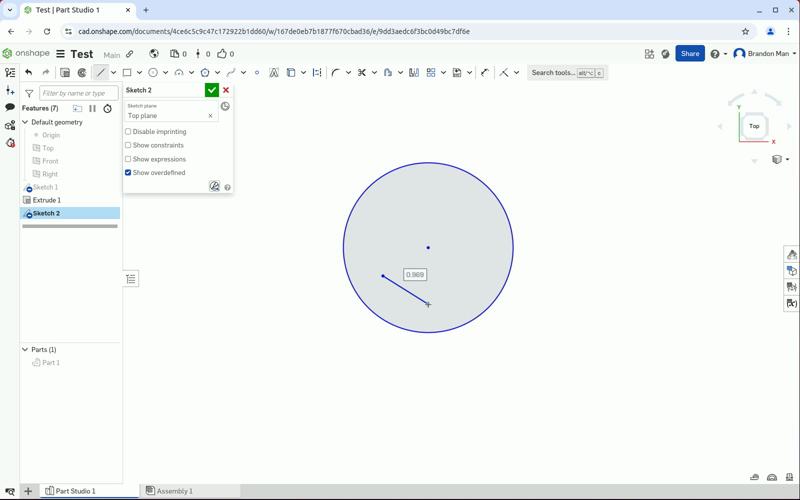
scroll(-6)
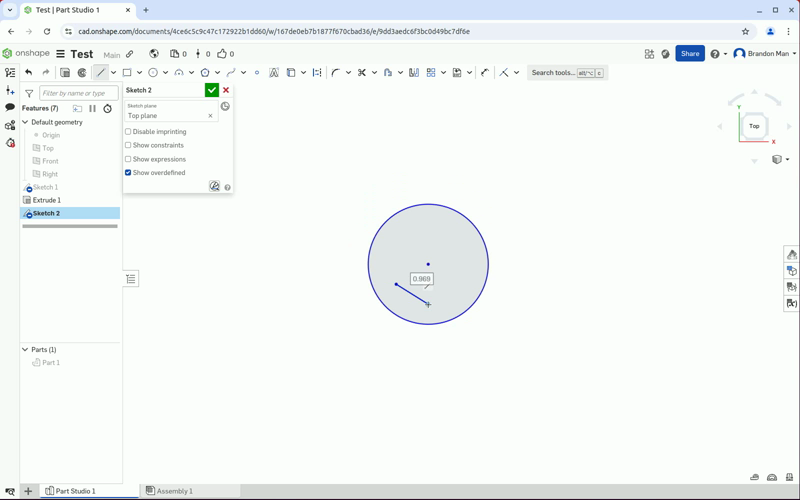
scroll(-6)
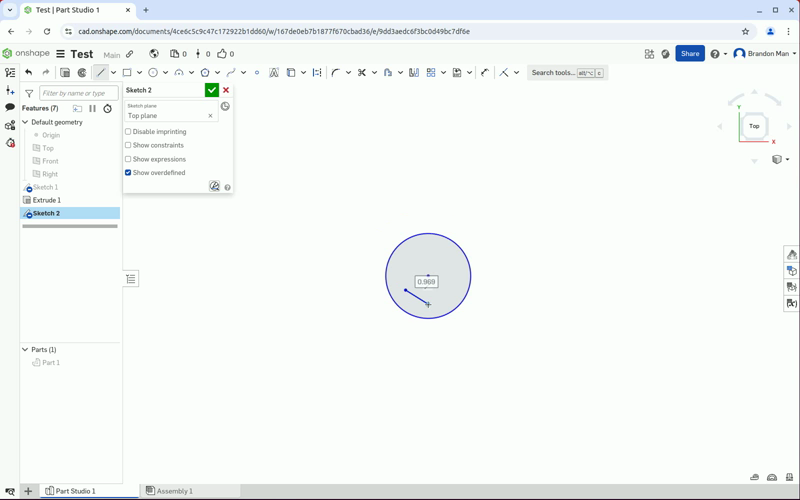
scroll(-6)
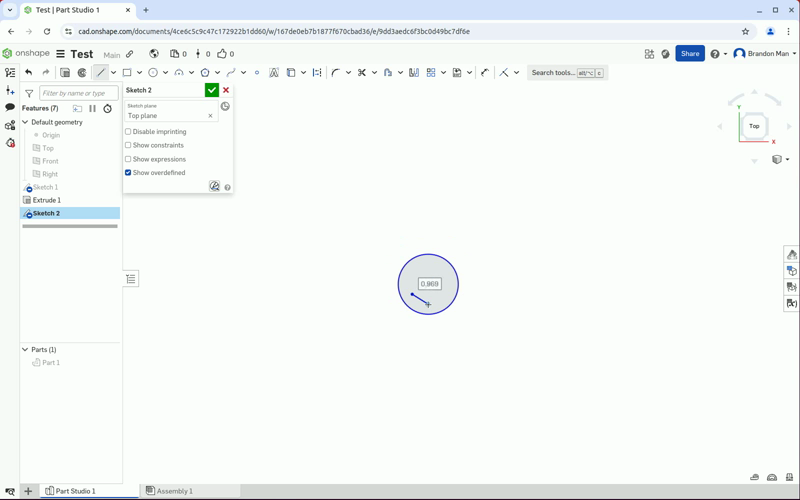
scroll(-6)
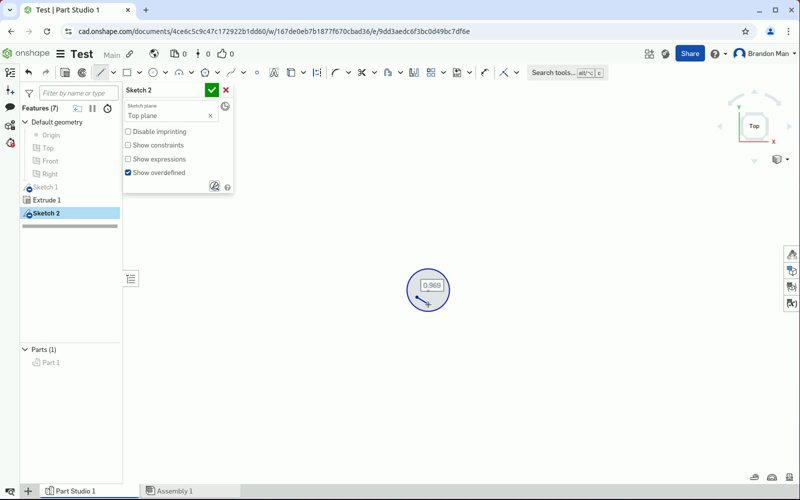
scroll(-6)
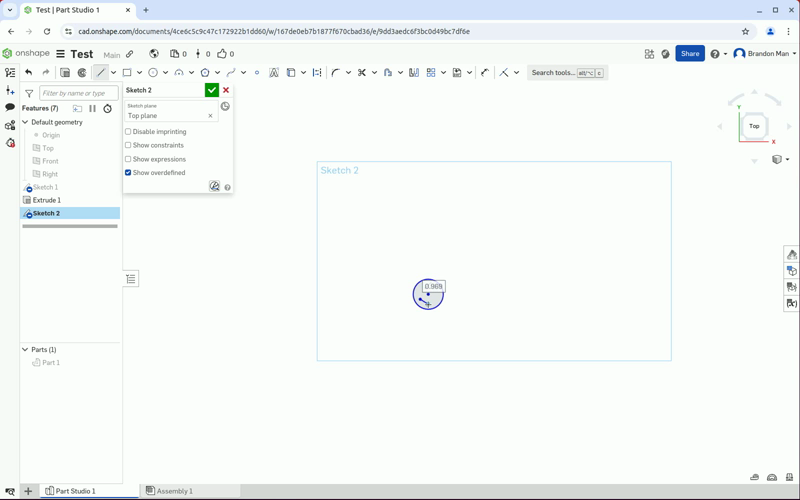
scroll(-6)
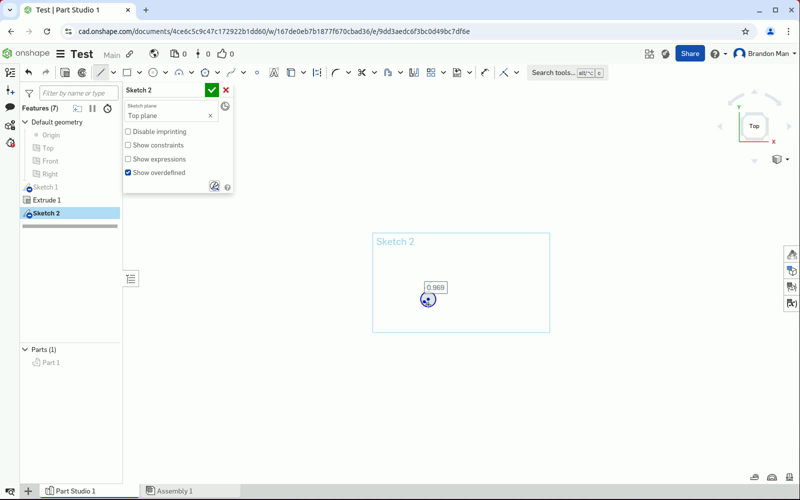
key_up(shift)
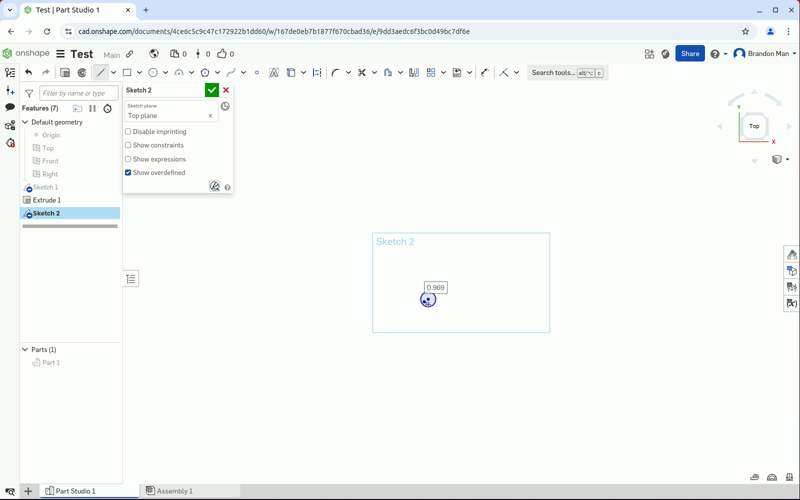
key_down(shift)
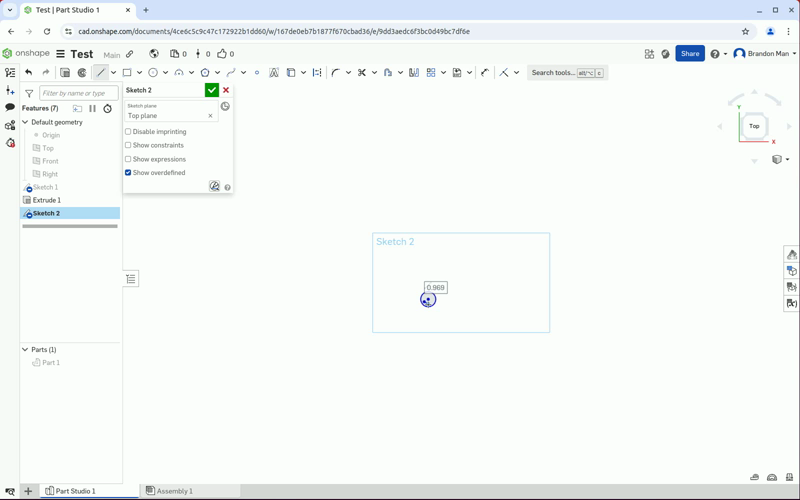
mouse_move(458, 304)
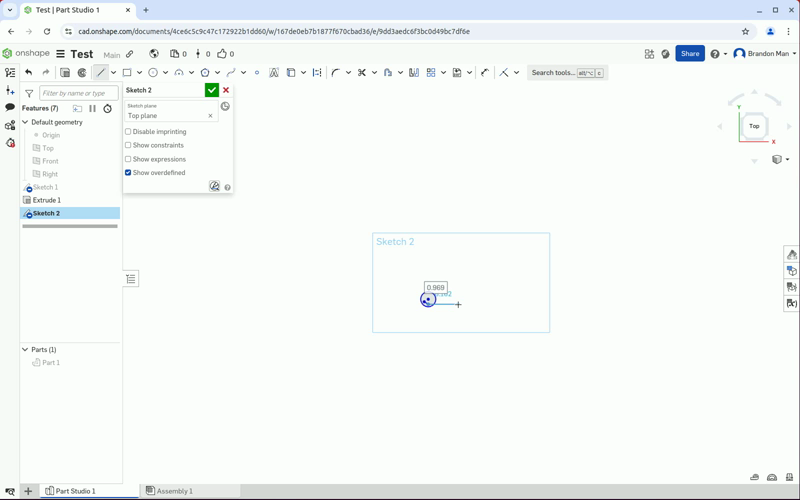
mouse_move(432, 301)
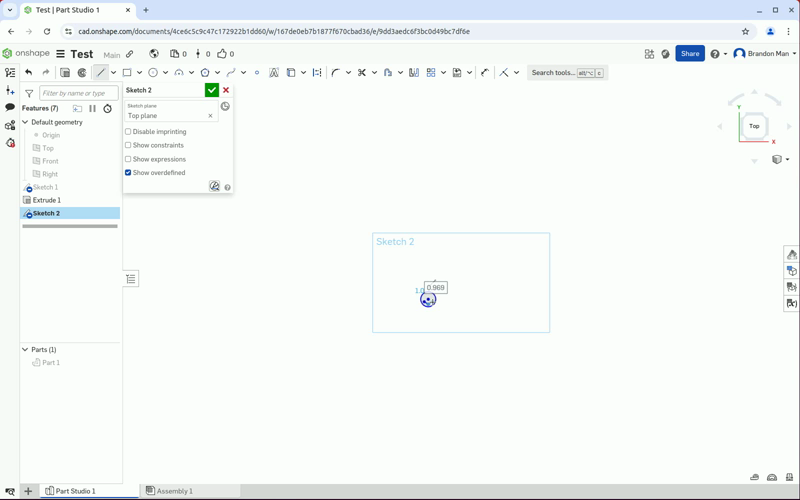
scroll(6)
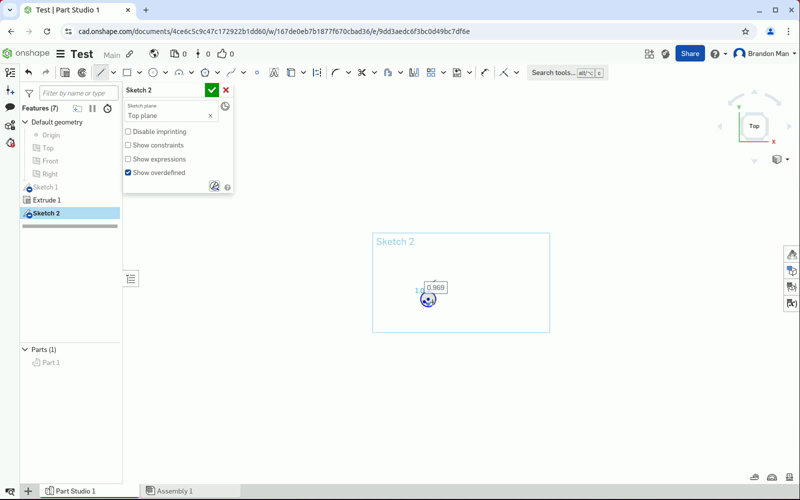
scroll(6)
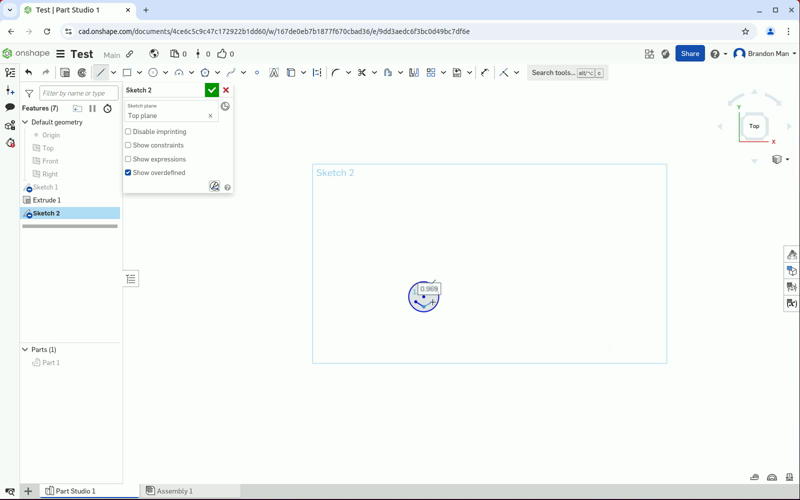
scroll(6)
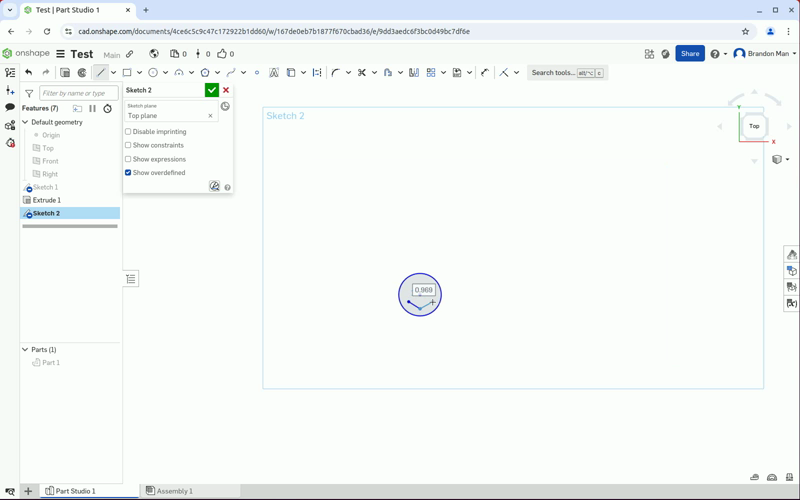
scroll(6)
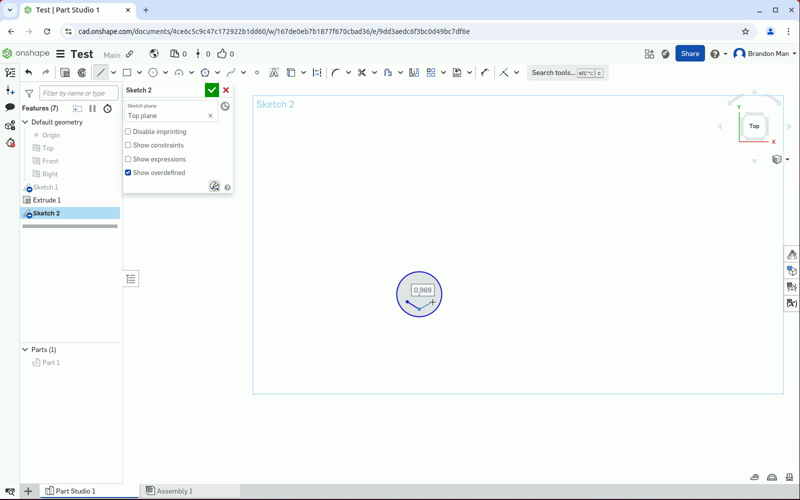
scroll(6)
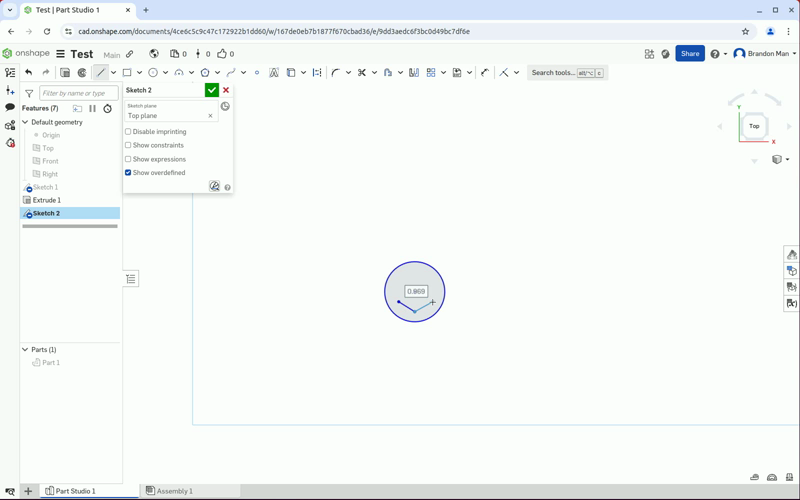
scroll(6)
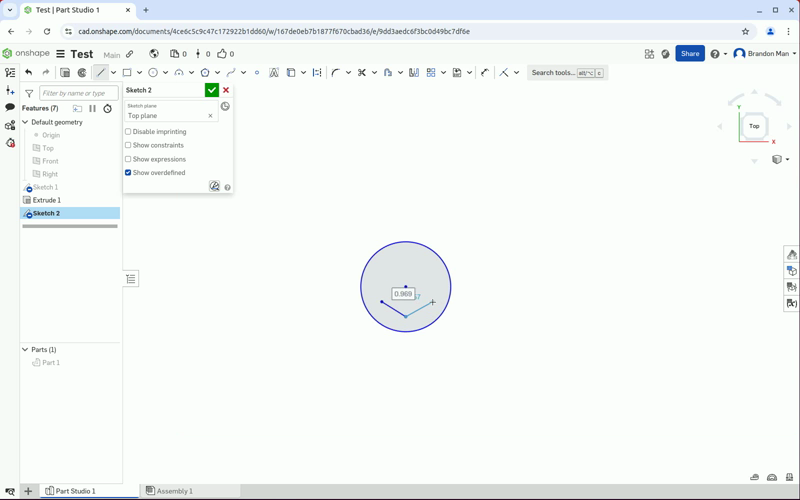
scroll(6)
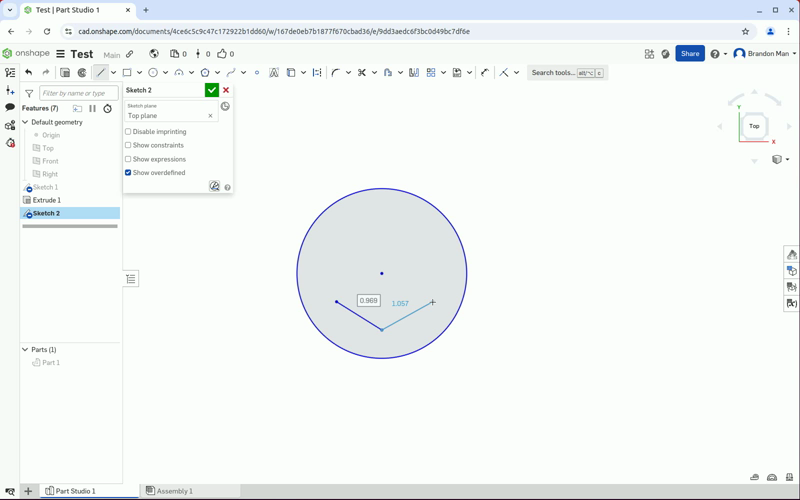
click(432, 301)
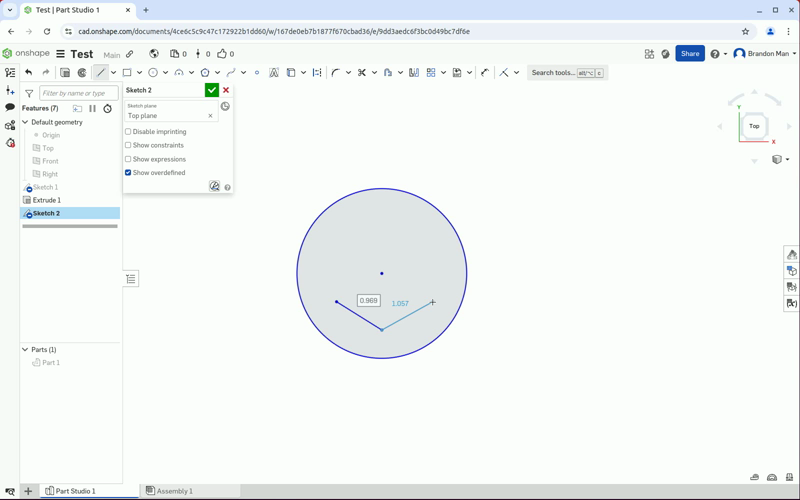
scroll(-6)
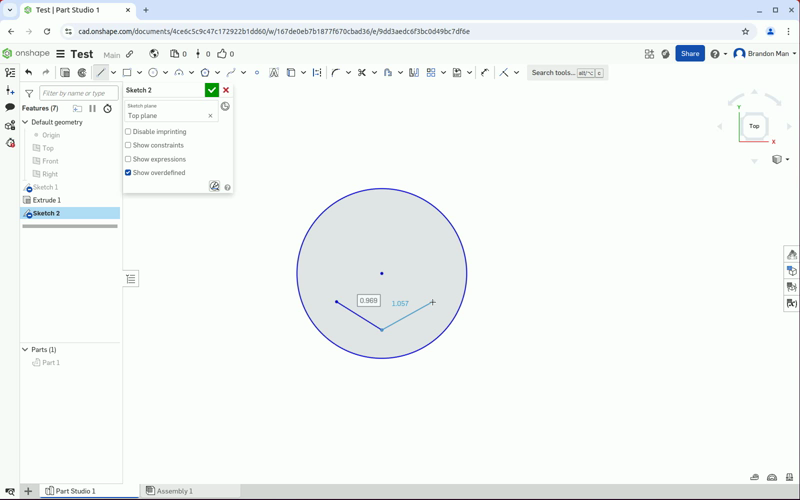
scroll(-6)
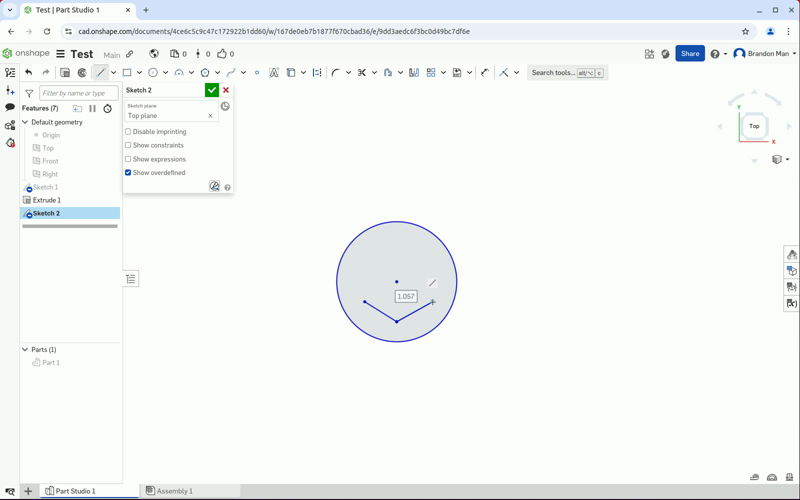
scroll(-6)
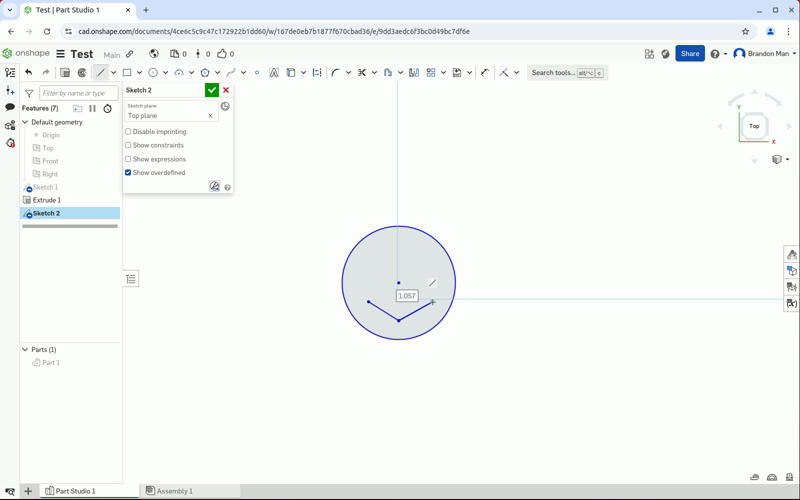
scroll(-6)
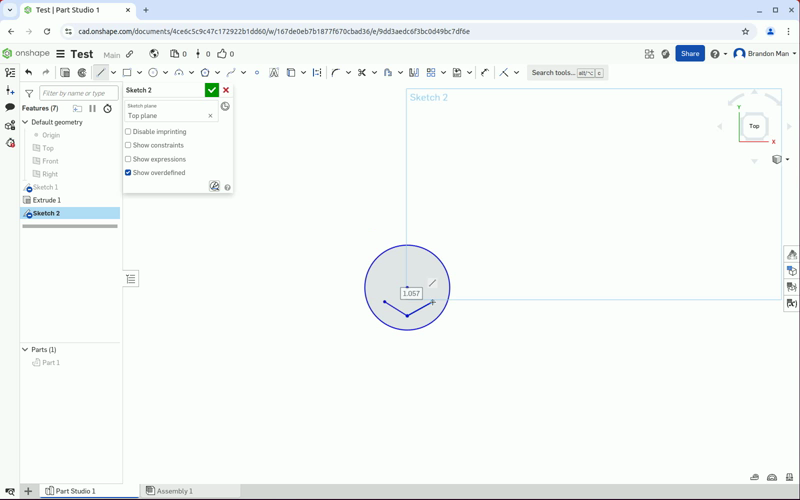
scroll(-6)
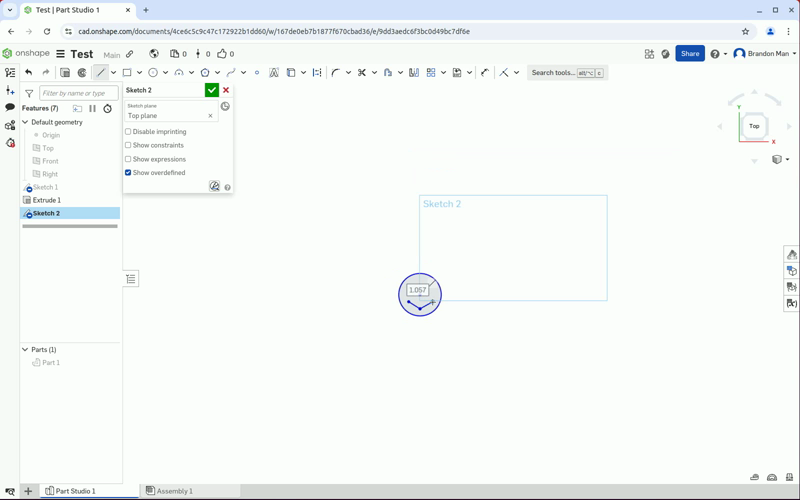
scroll(-6)
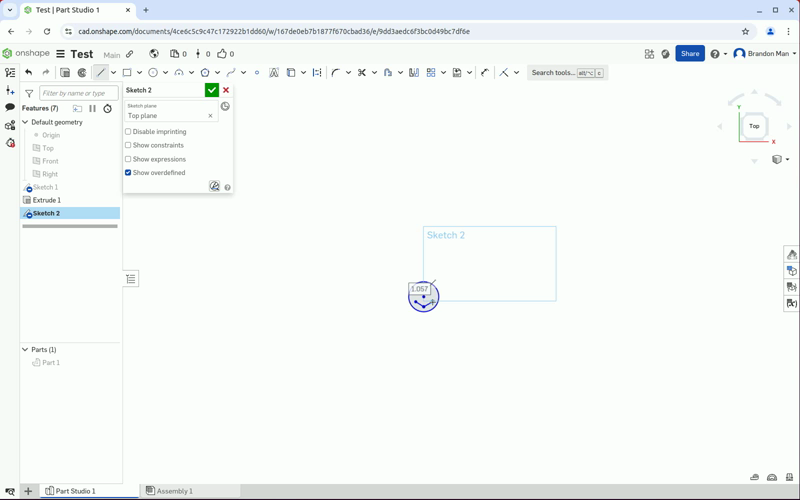
scroll(-6)
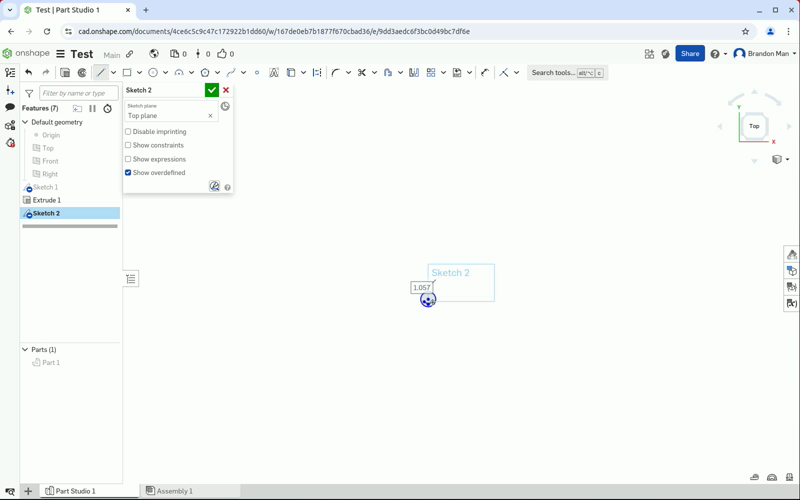
key_up(shift)
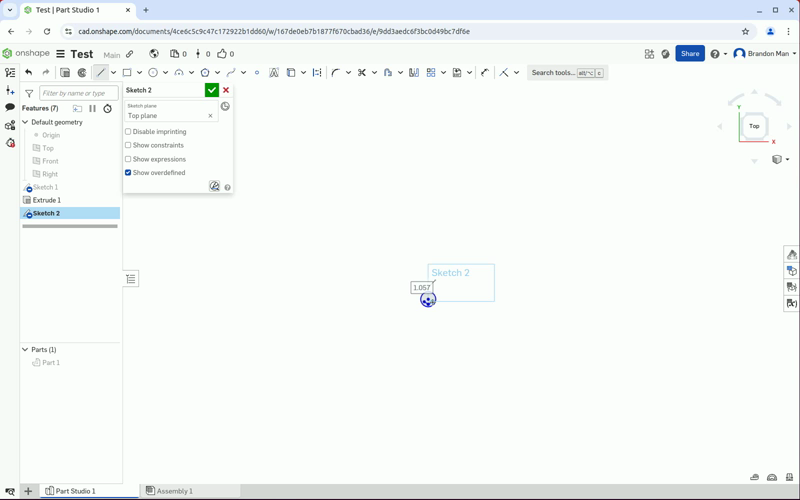
key_down(shift)
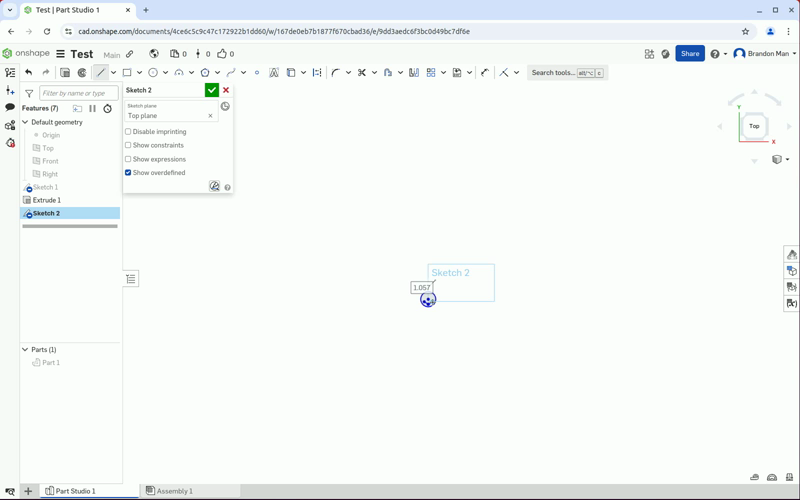
mouse_move(462, 301)
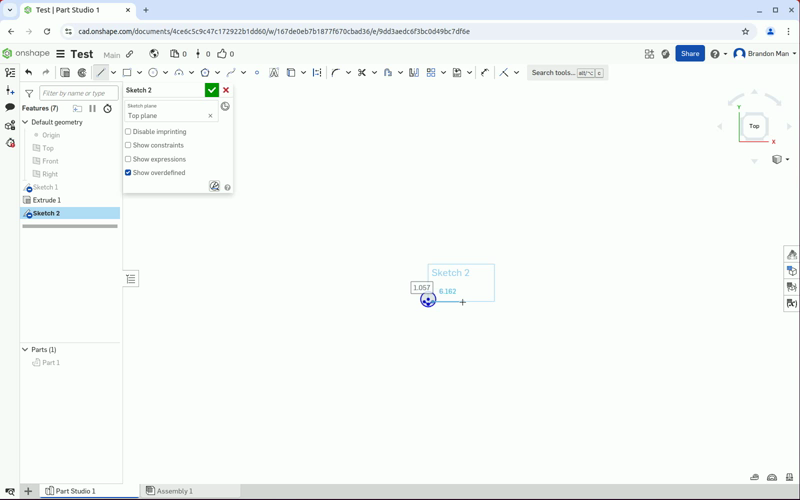
mouse_move(432, 296)
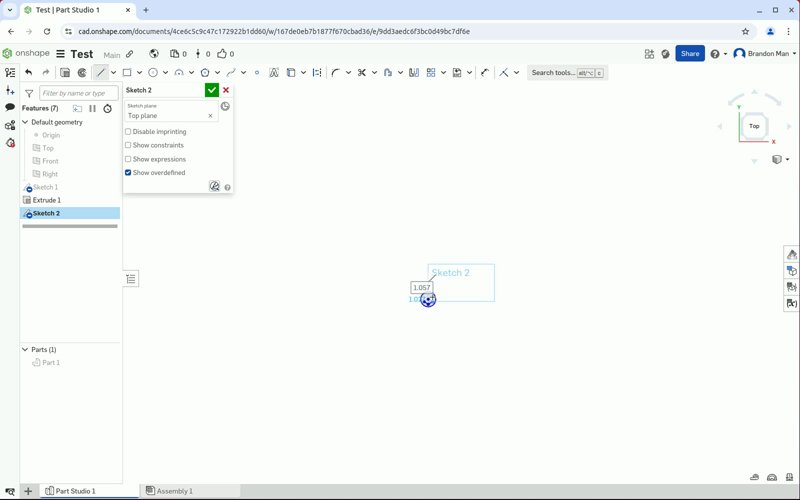
scroll(6)
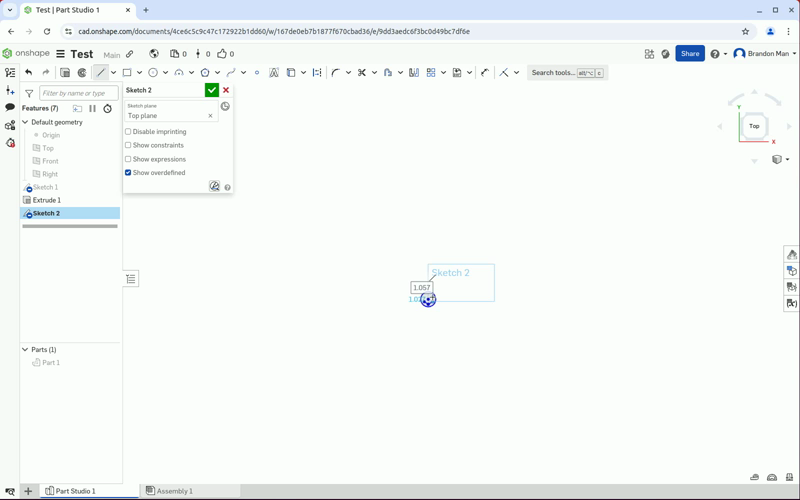
scroll(6)
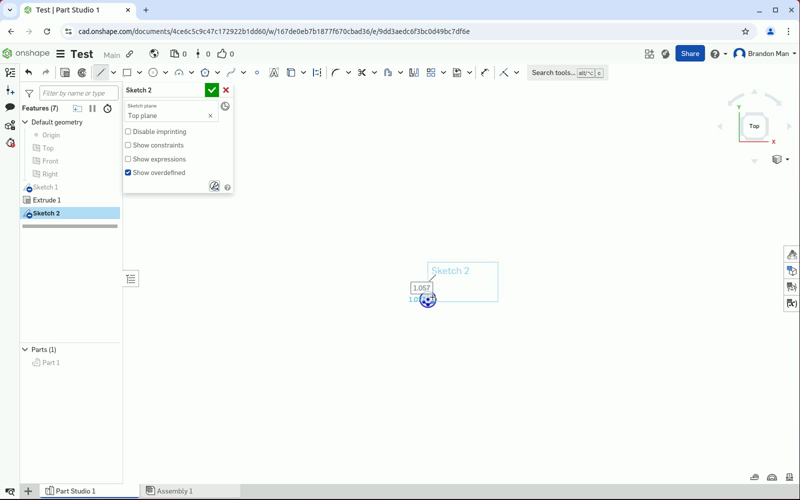
scroll(6)
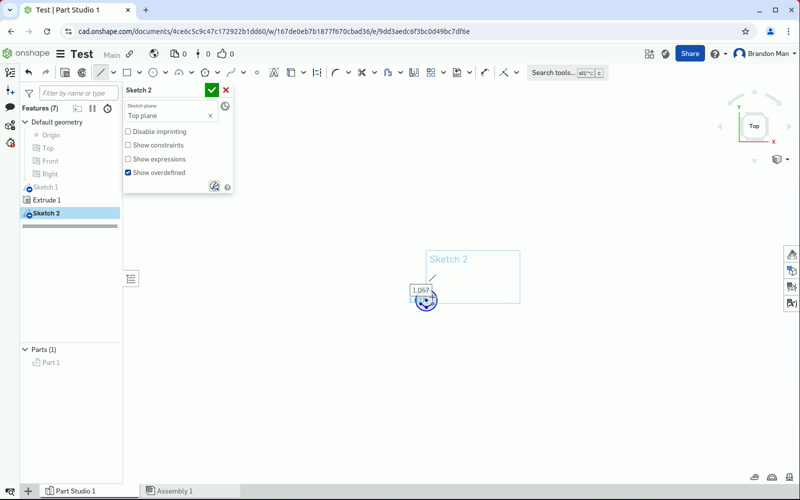
scroll(6)
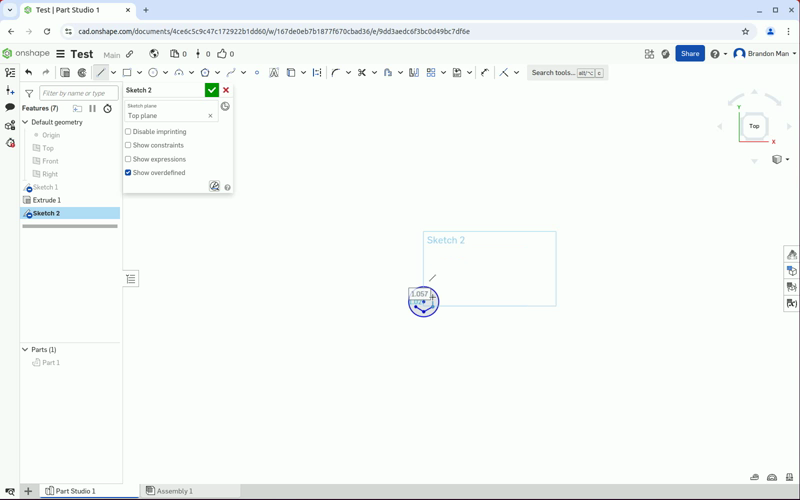
scroll(6)
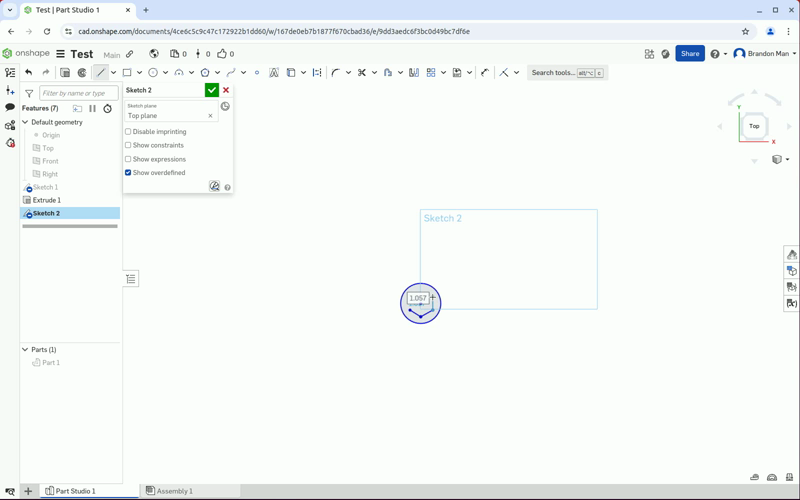
scroll(6)
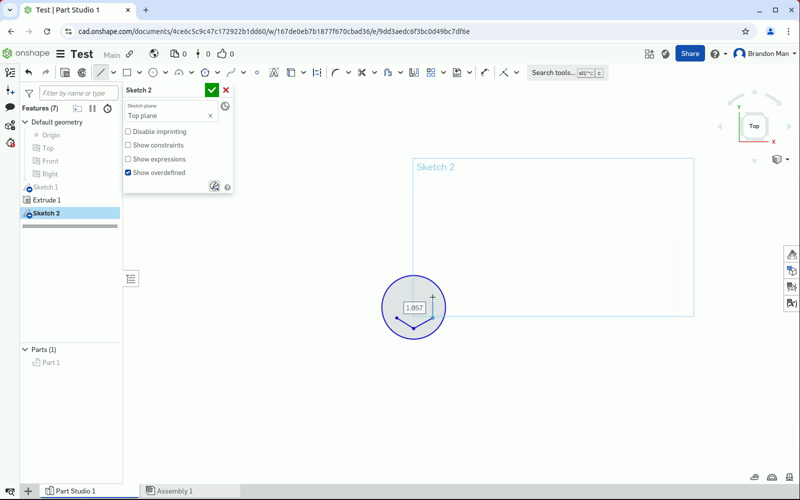
scroll(6)
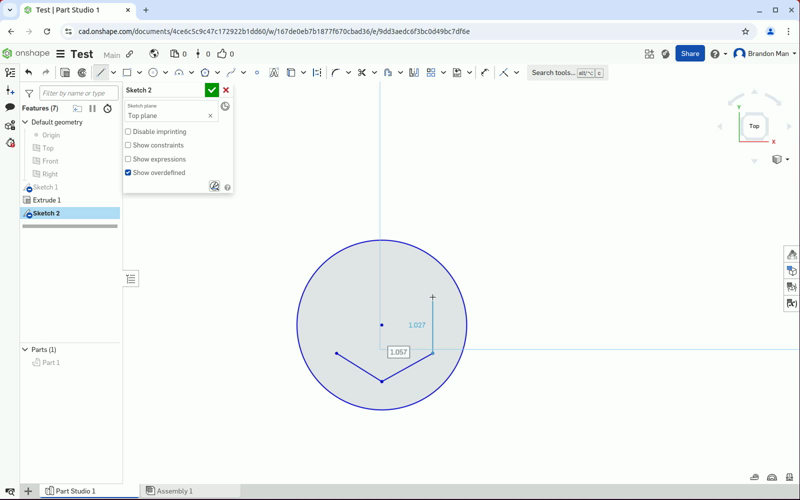
click(432, 296)
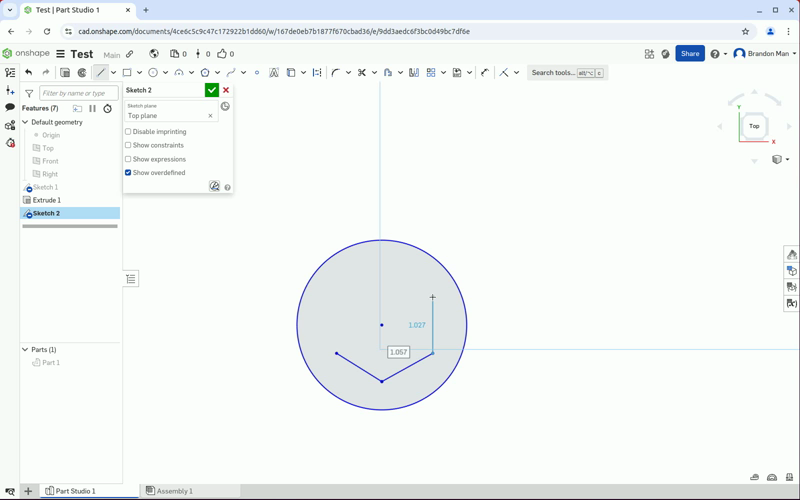
scroll(-6)
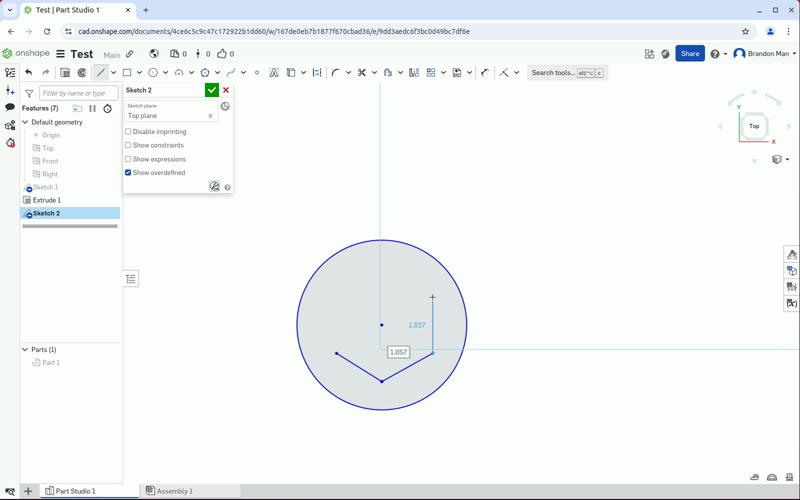
scroll(-6)
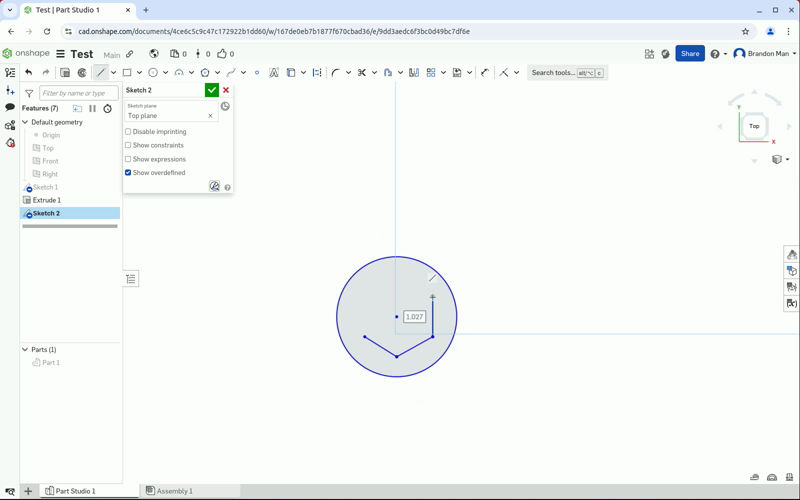
scroll(-6)
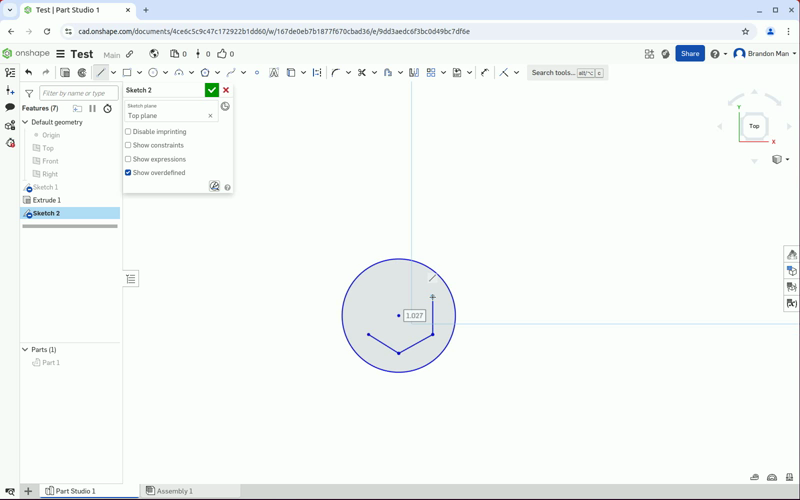
scroll(-6)
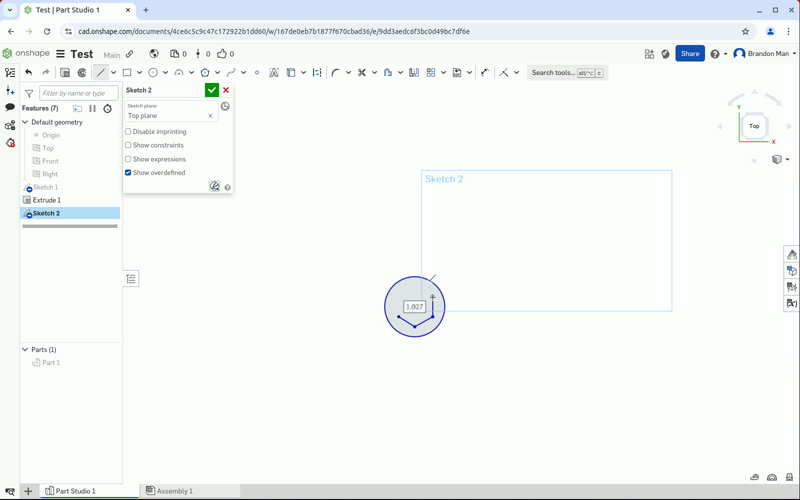
scroll(-6)
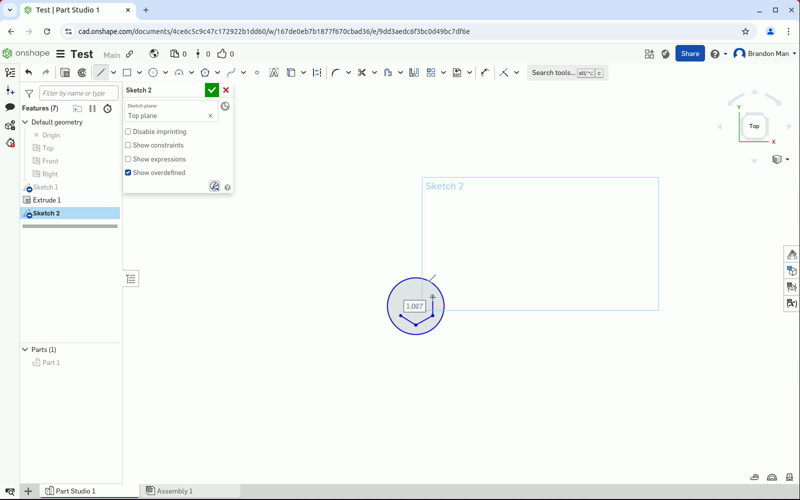
scroll(-6)
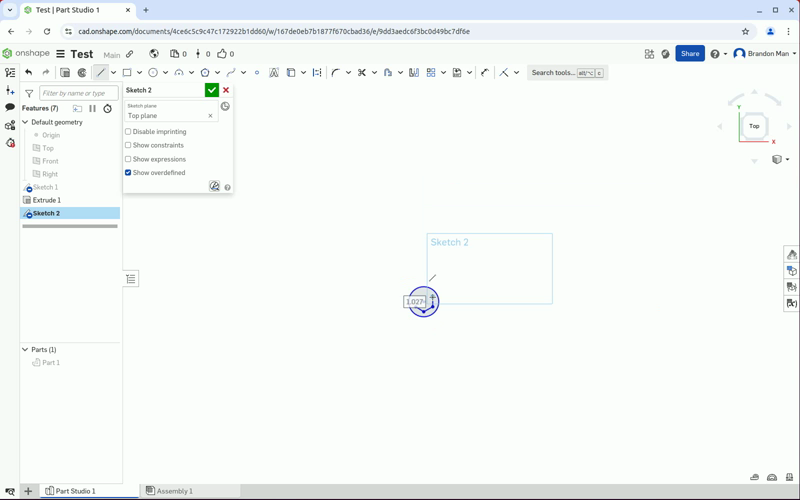
scroll(-6)
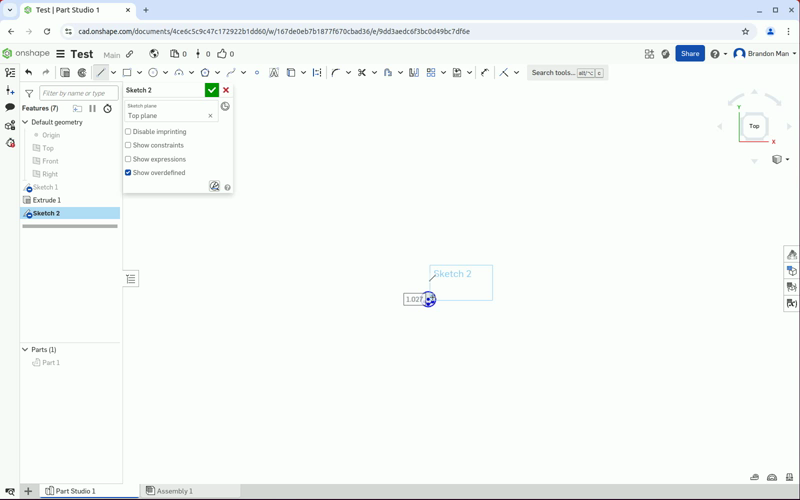
key_up(shift)
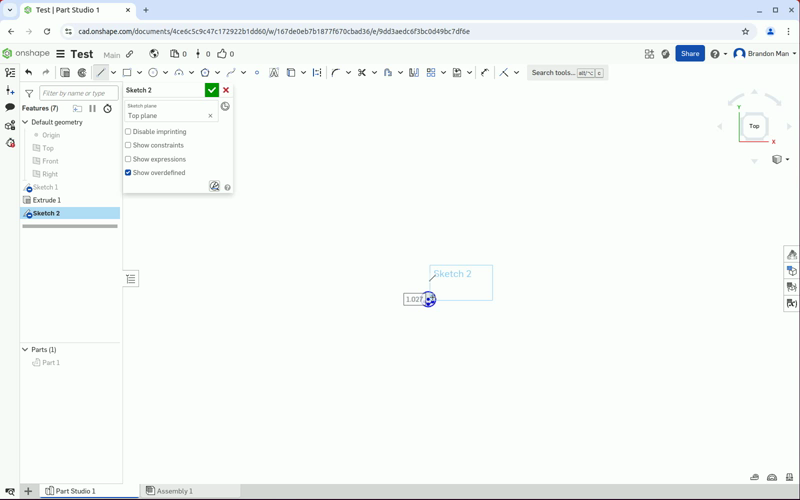
key_down(shift)
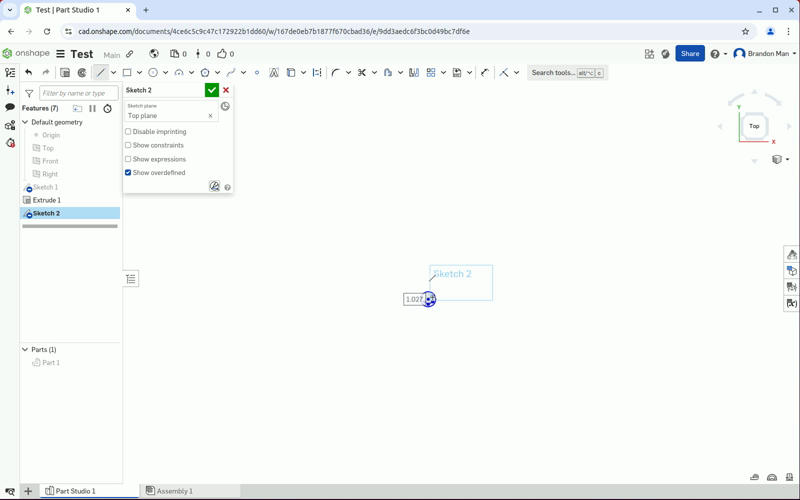
mouse_move(462, 296)
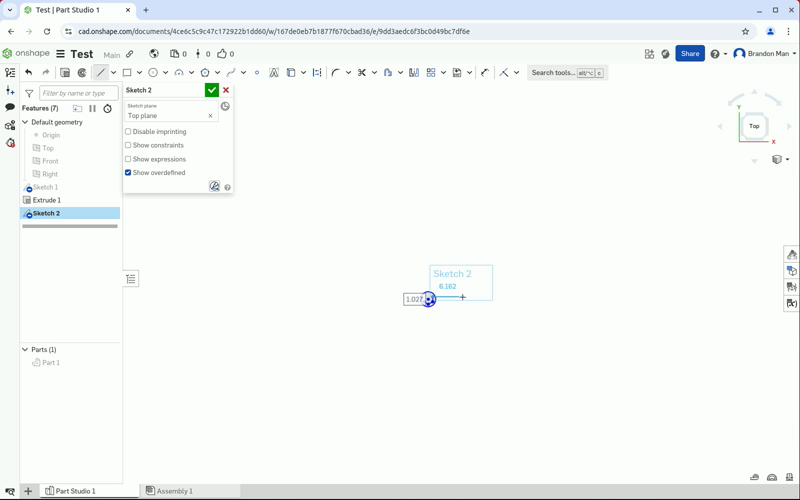
mouse_move(428, 294)
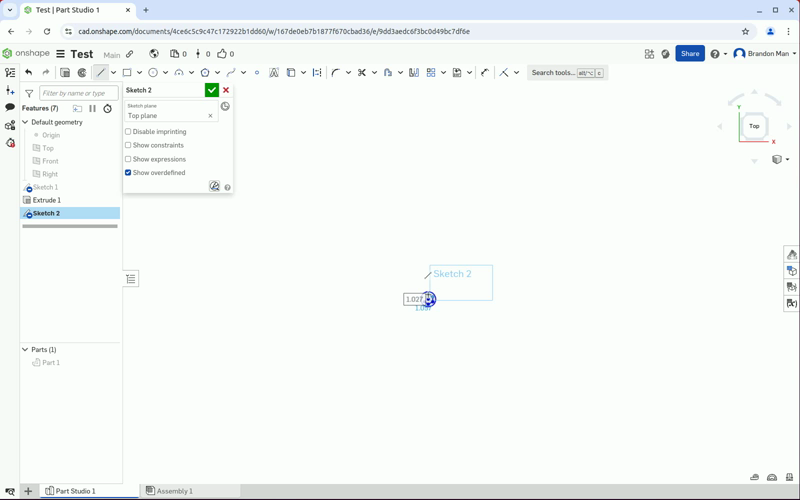
scroll(6)
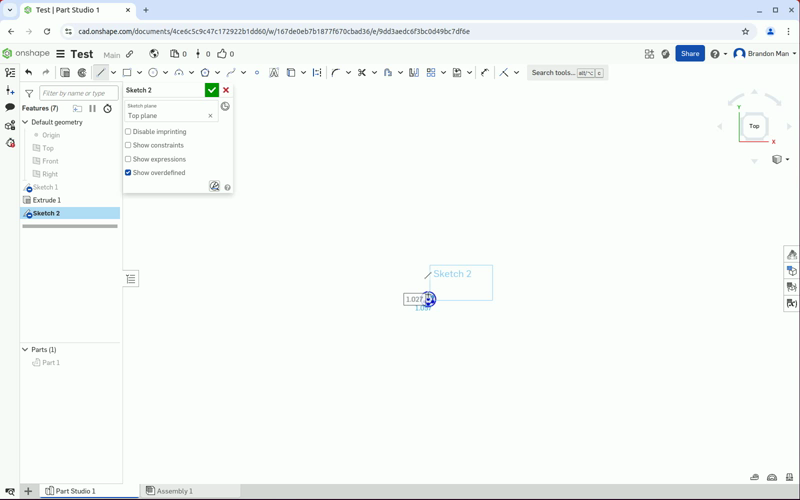
scroll(6)
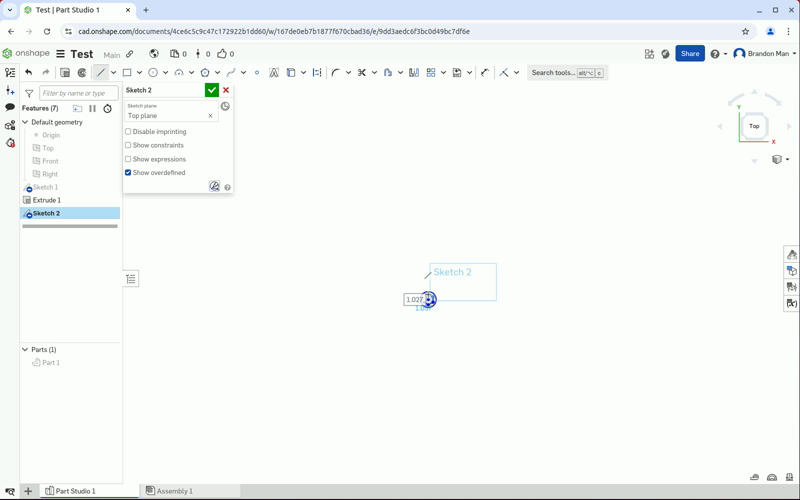
scroll(6)
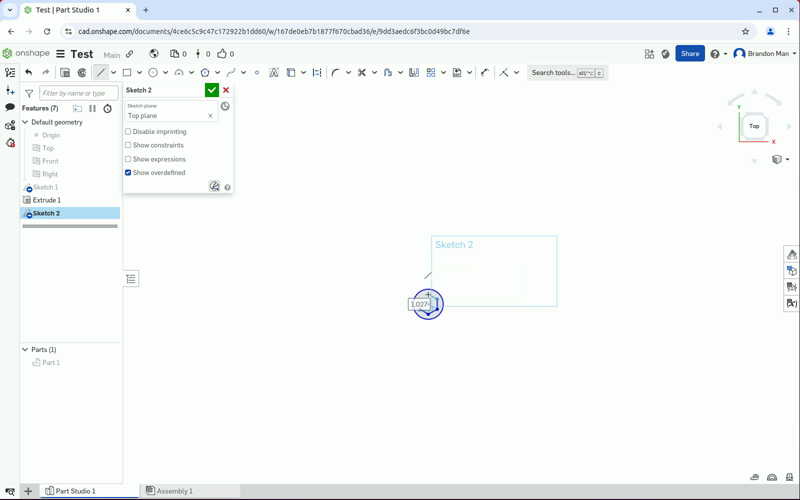
scroll(6)
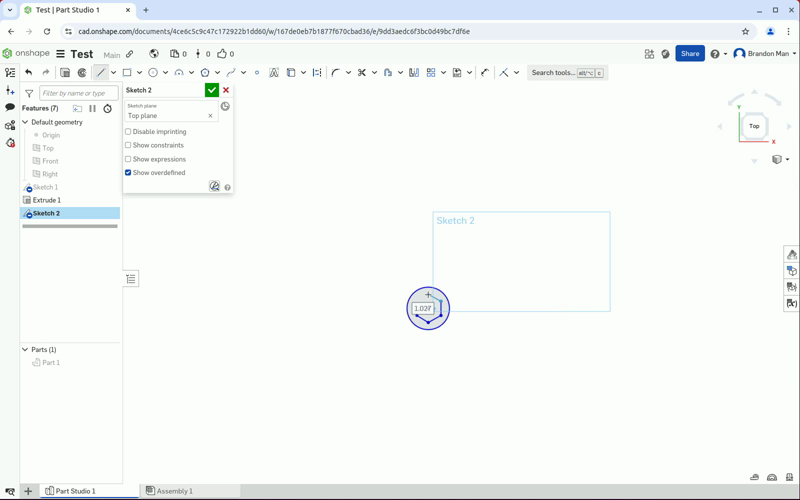
scroll(6)
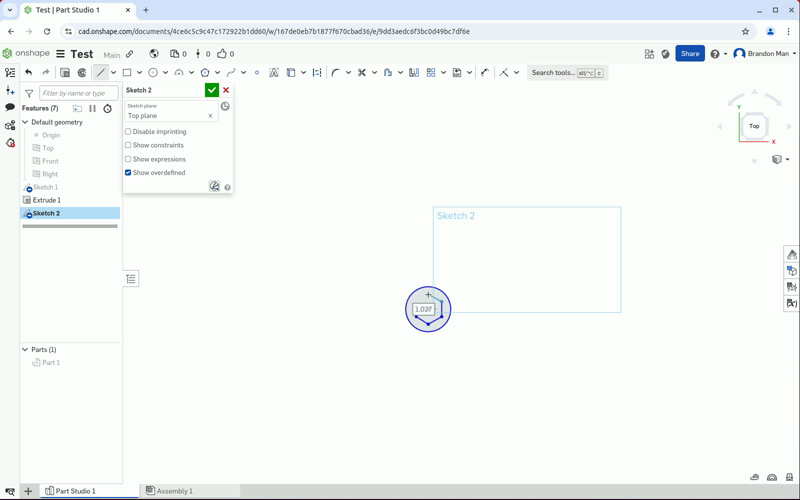
scroll(6)
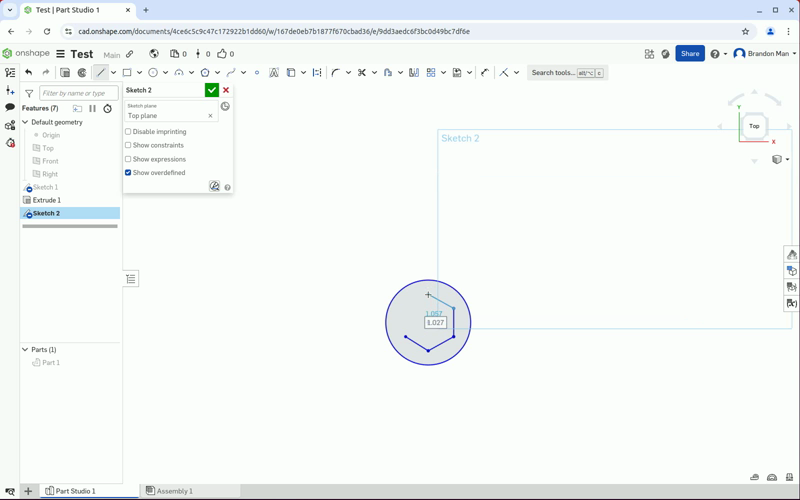
scroll(6)
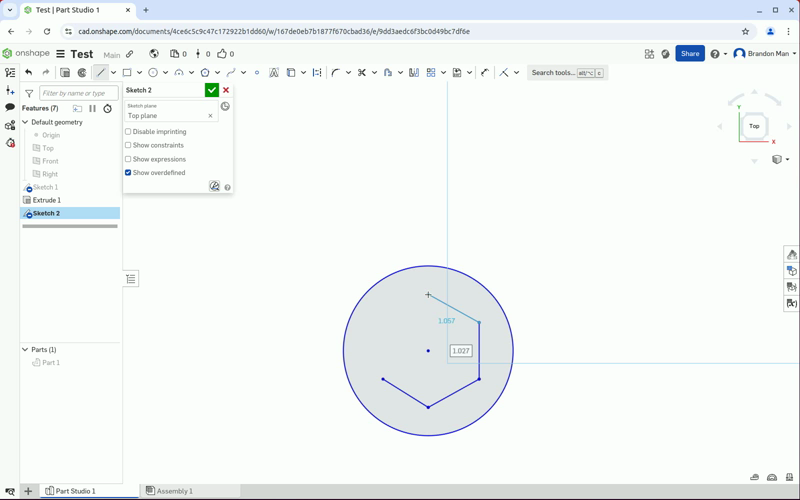
click(428, 294)
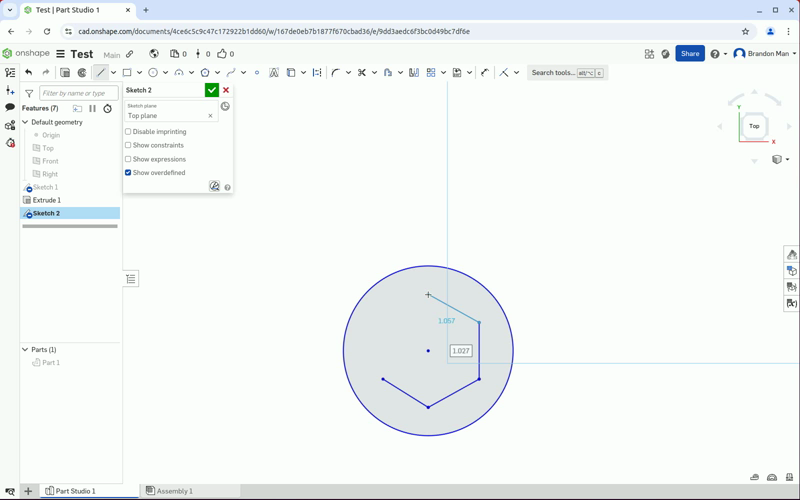
scroll(-6)
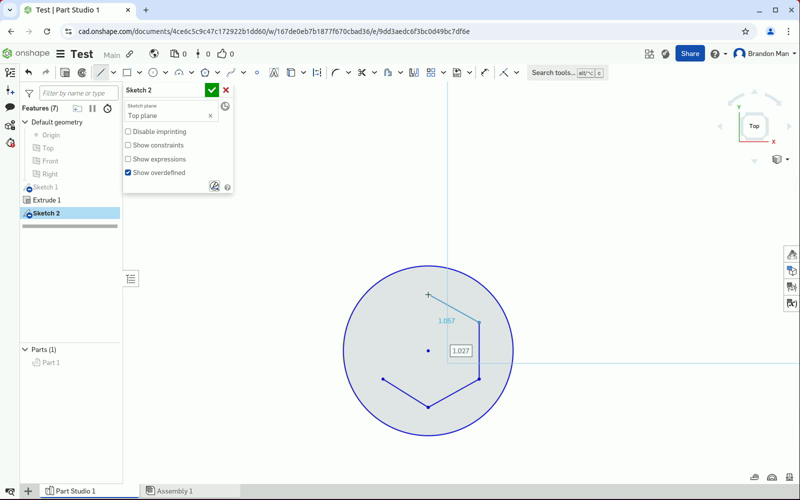
scroll(-6)
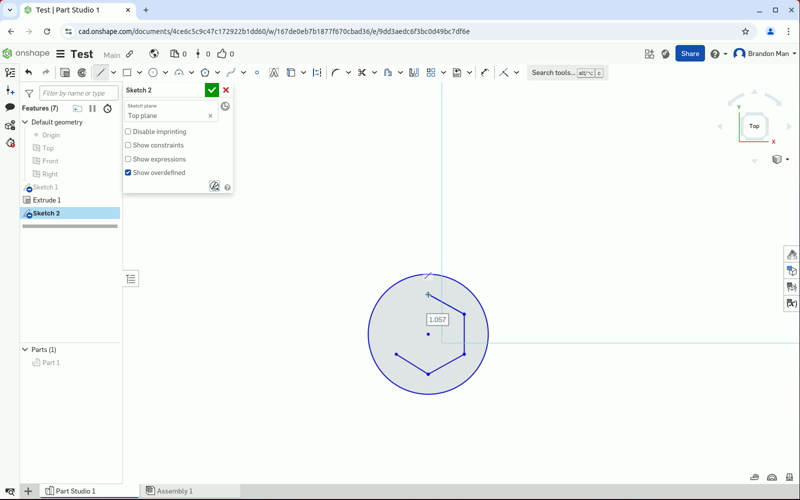
scroll(-6)
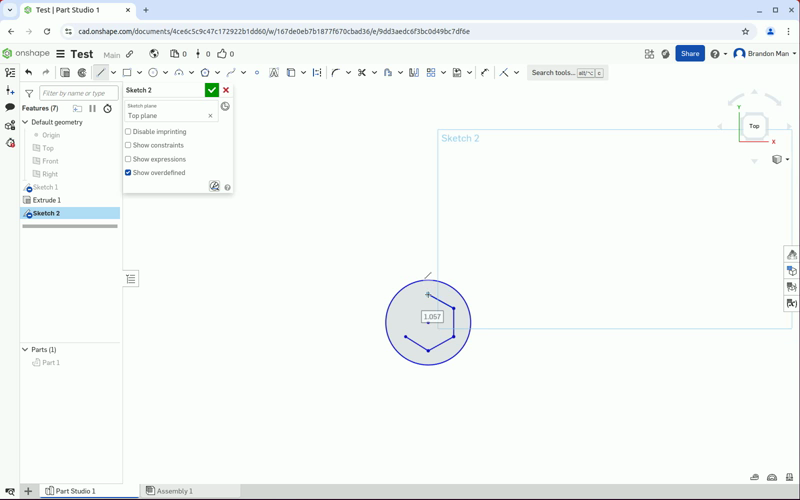
scroll(-6)
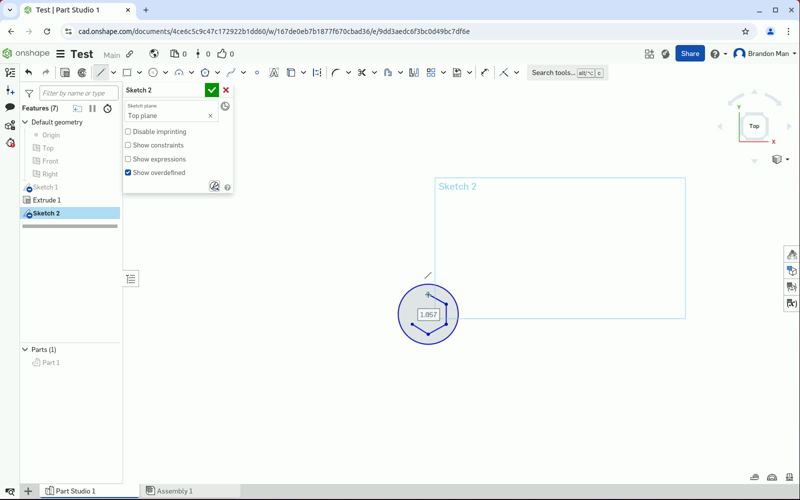
scroll(-6)
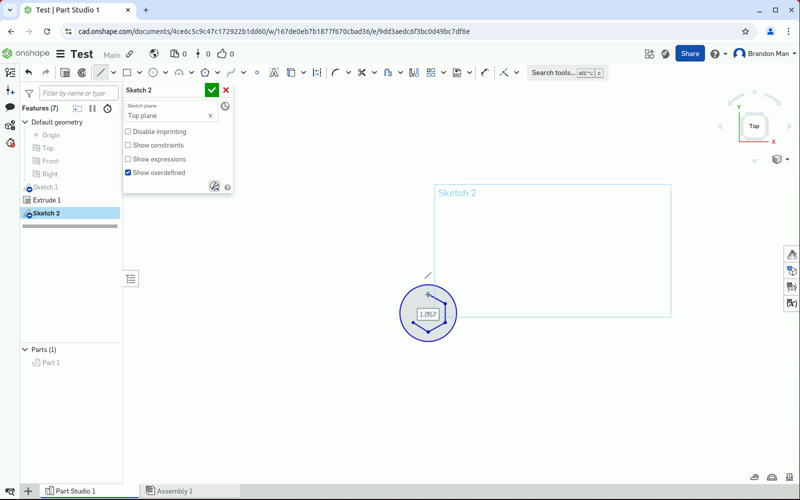
scroll(-6)
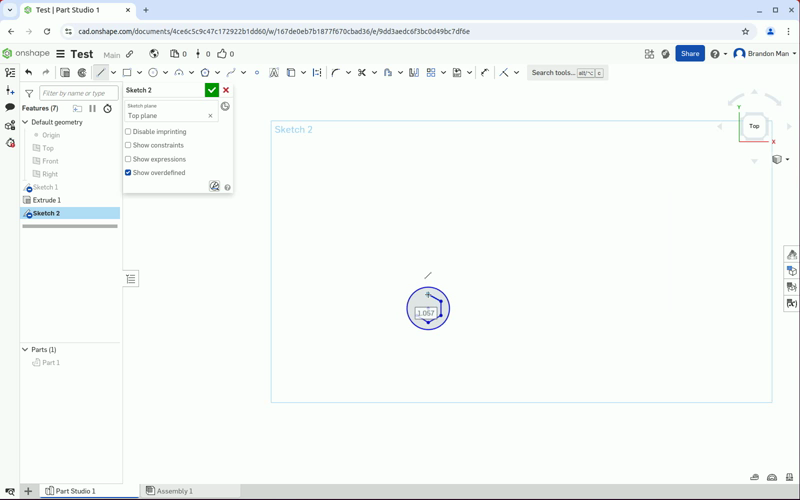
scroll(-6)
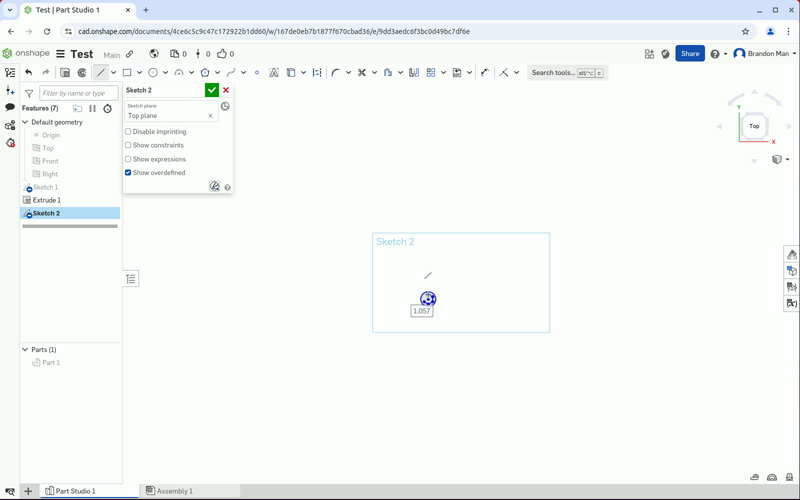
key_up(shift)
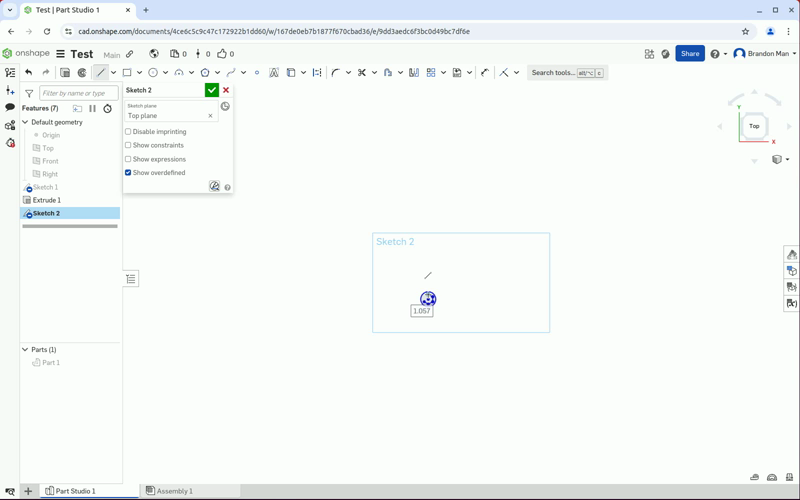
key_down(shift)
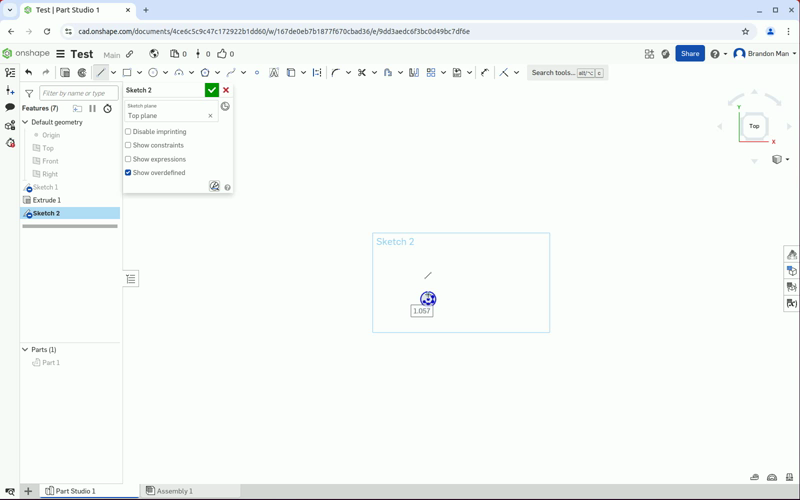
mouse_move(458, 294)
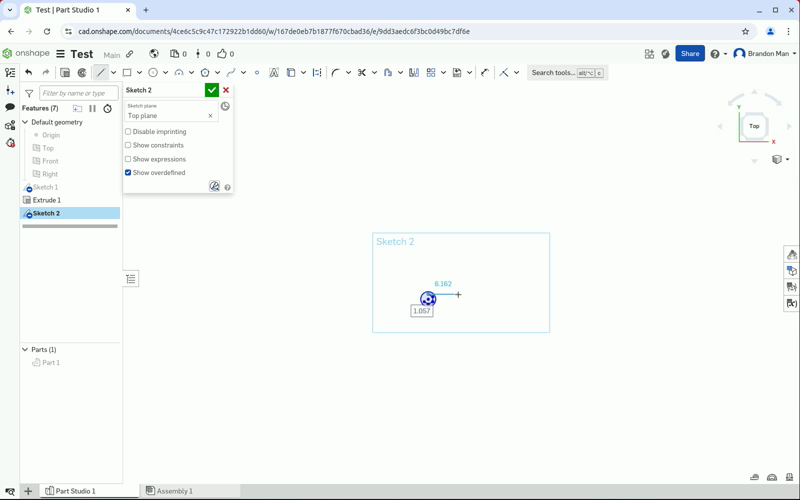
mouse_move(424, 296)
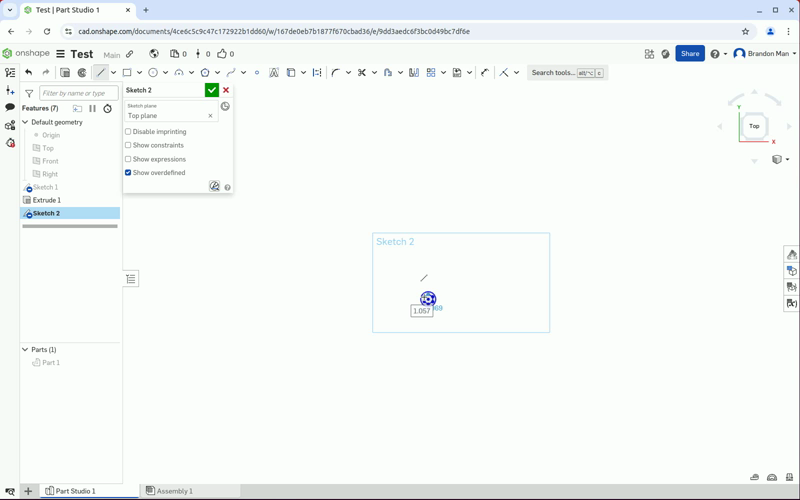
scroll(6)
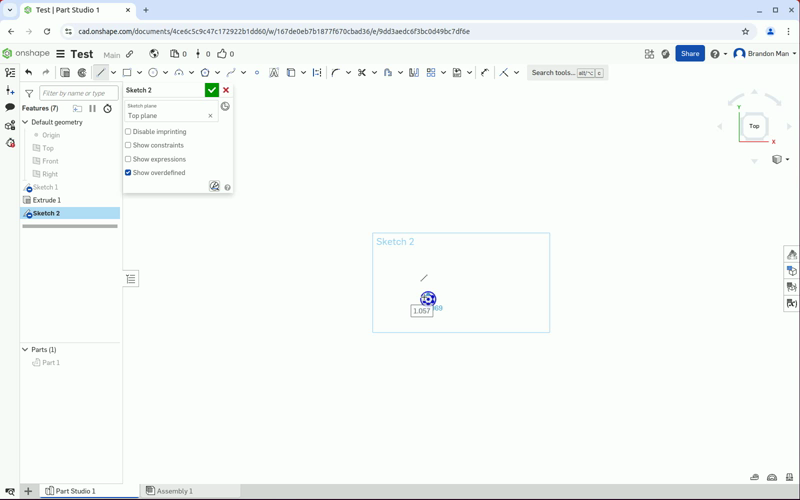
scroll(6)
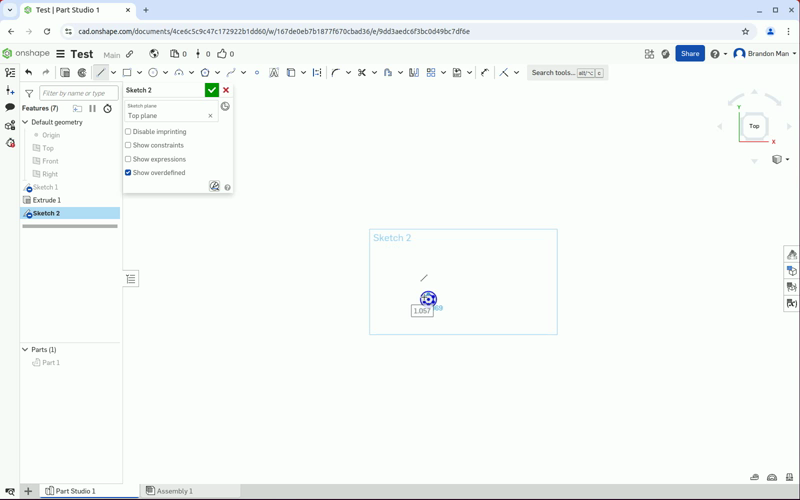
scroll(6)
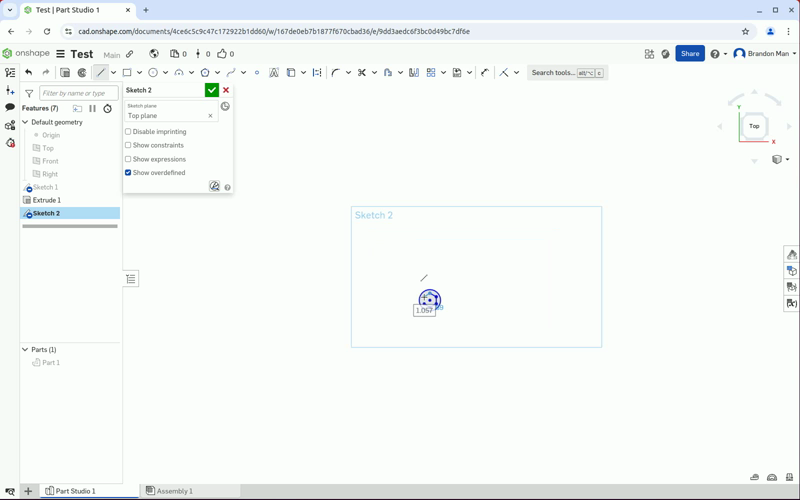
scroll(6)
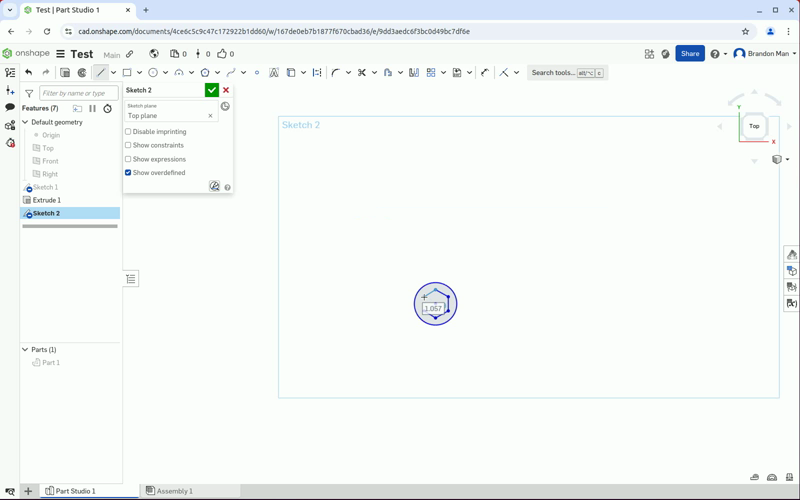
scroll(6)
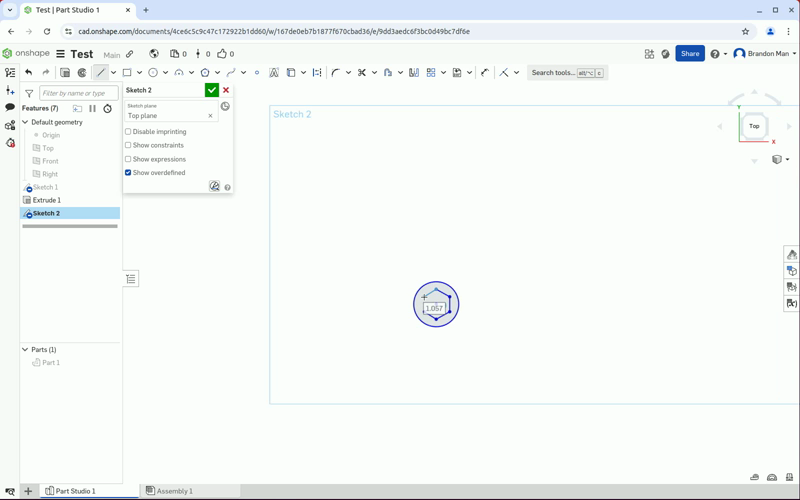
scroll(6)
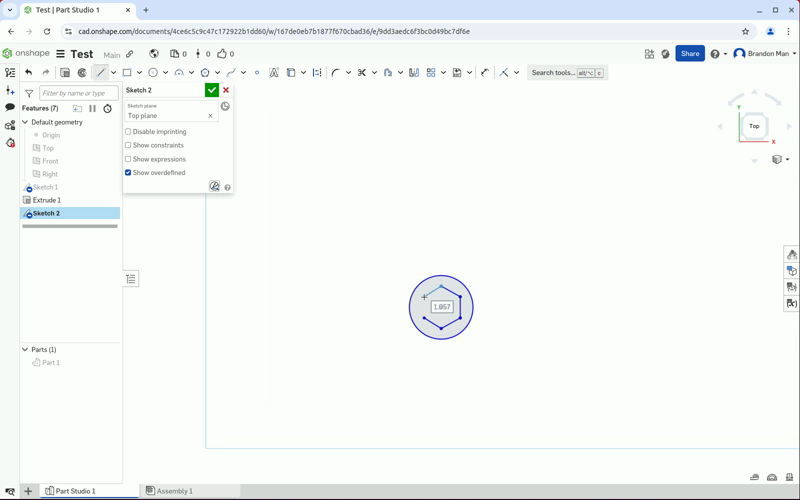
scroll(6)
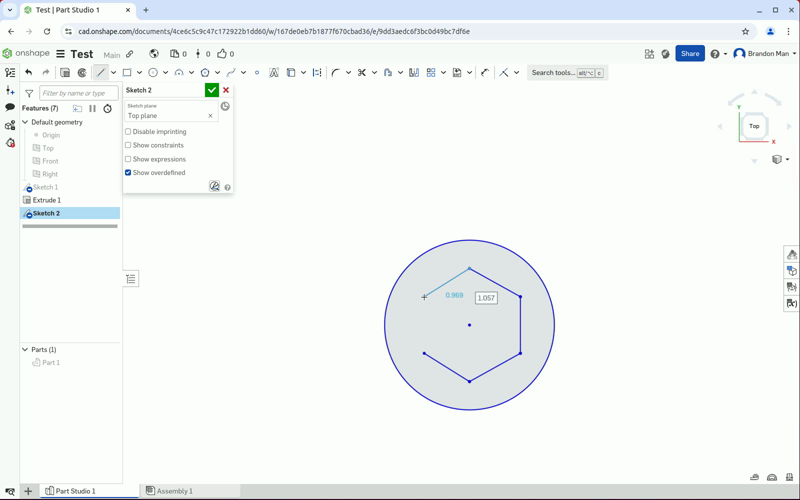
click(424, 296)
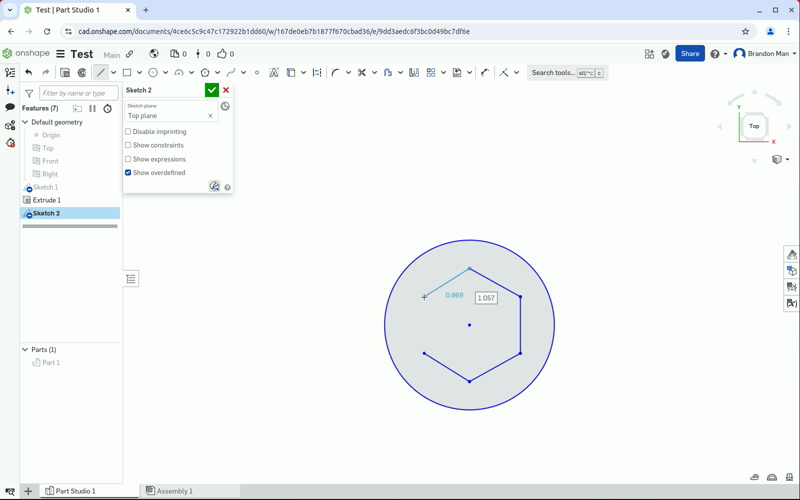
scroll(-6)
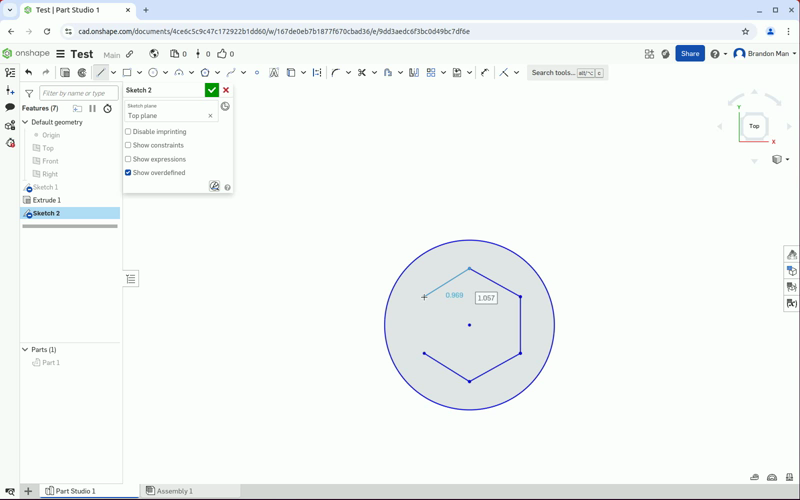
scroll(-6)
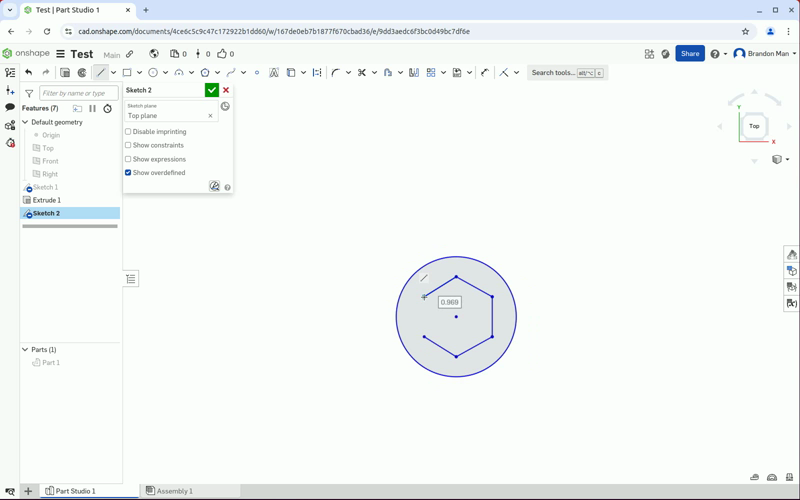
scroll(-6)
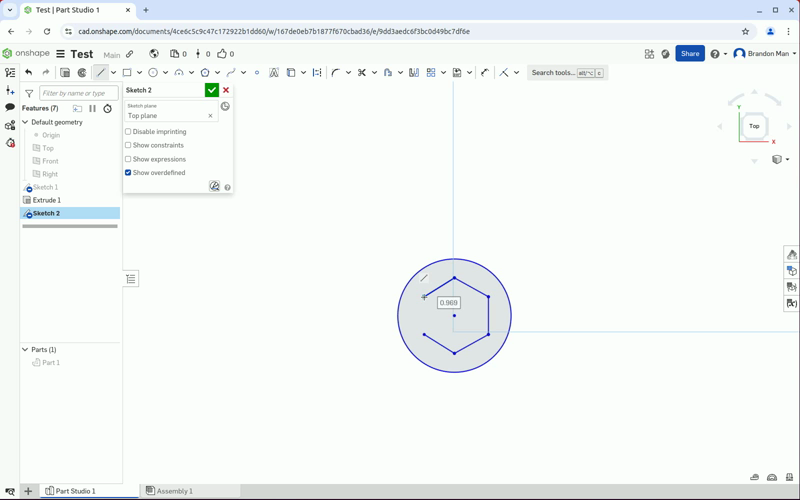
scroll(-6)
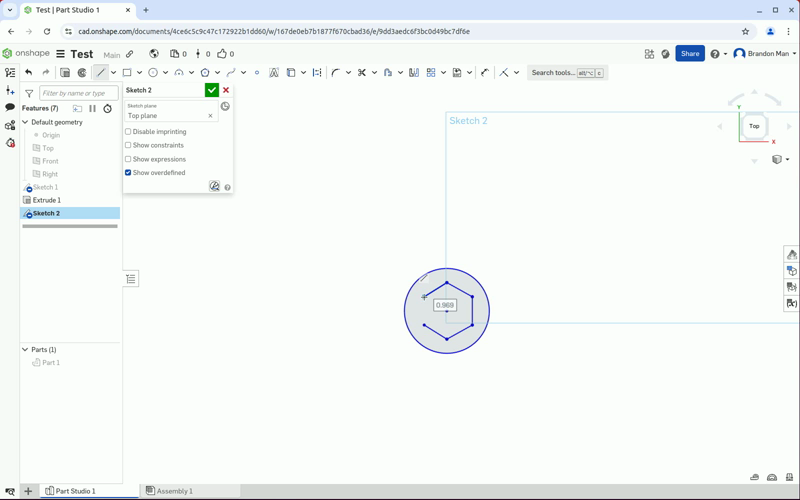
scroll(-6)
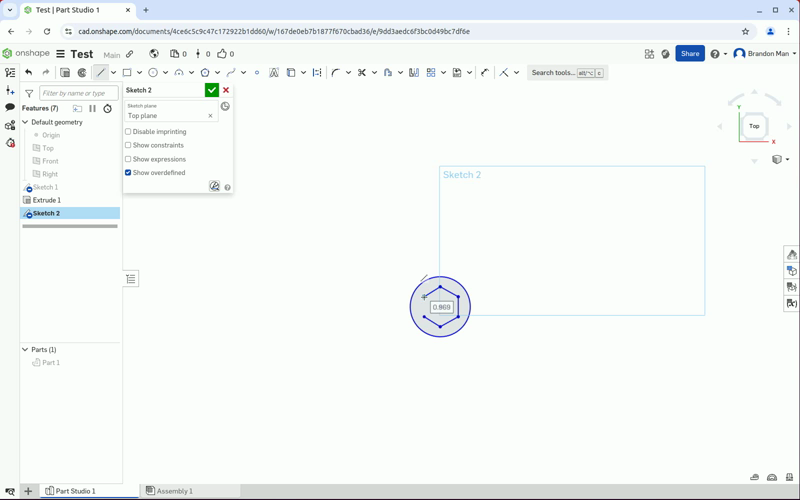
scroll(-6)
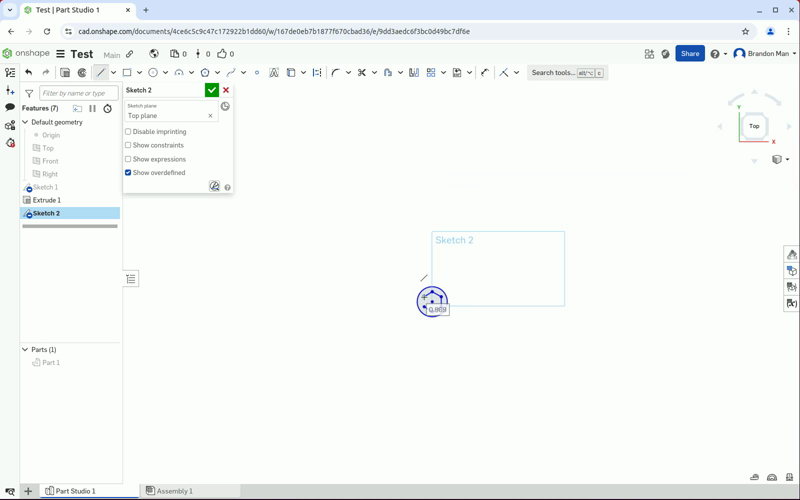
scroll(-6)
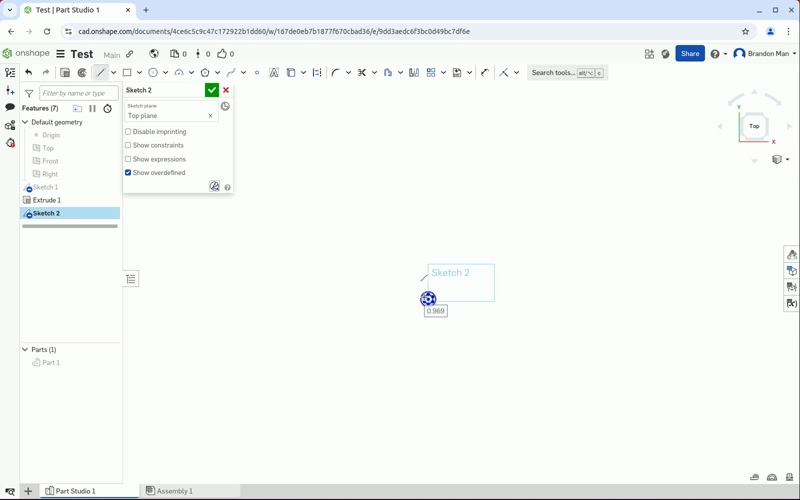
key_up(shift)
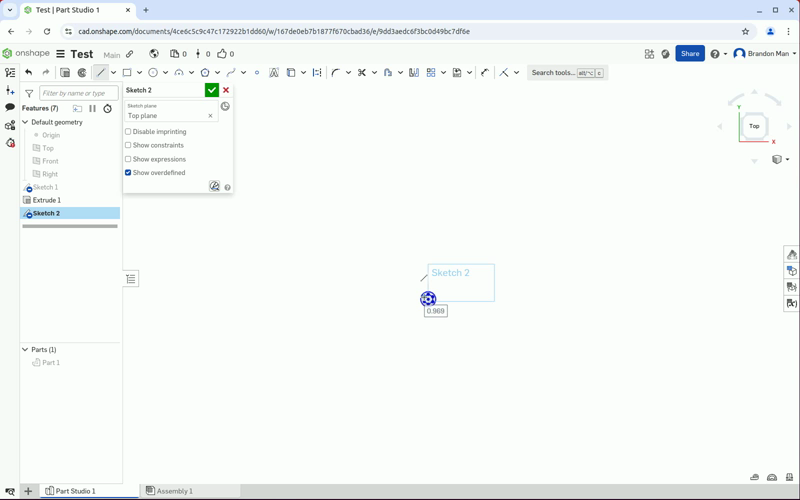
mouse_move(454, 296)
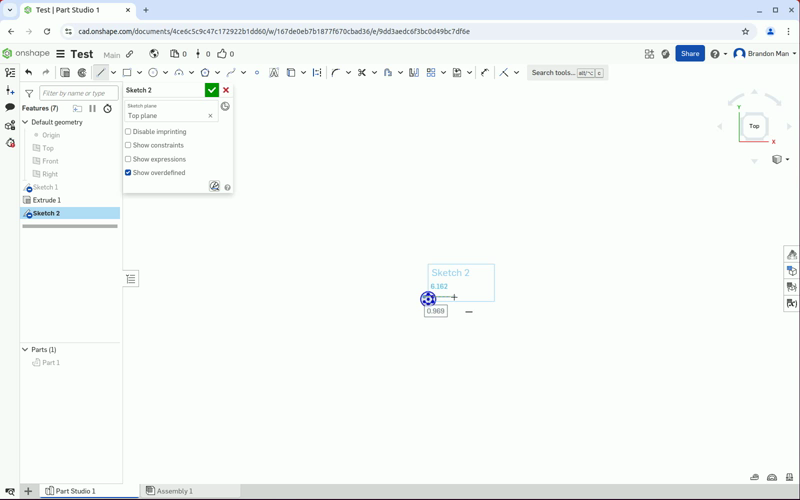
key_down(shift)
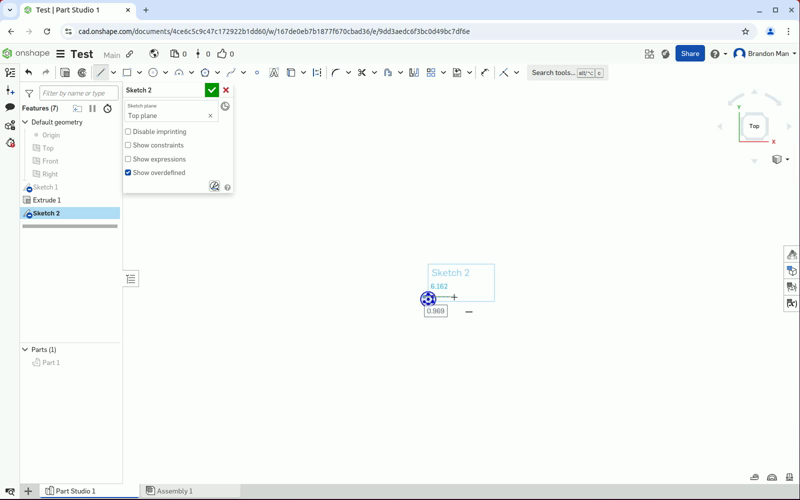
mouse_move(424, 301)
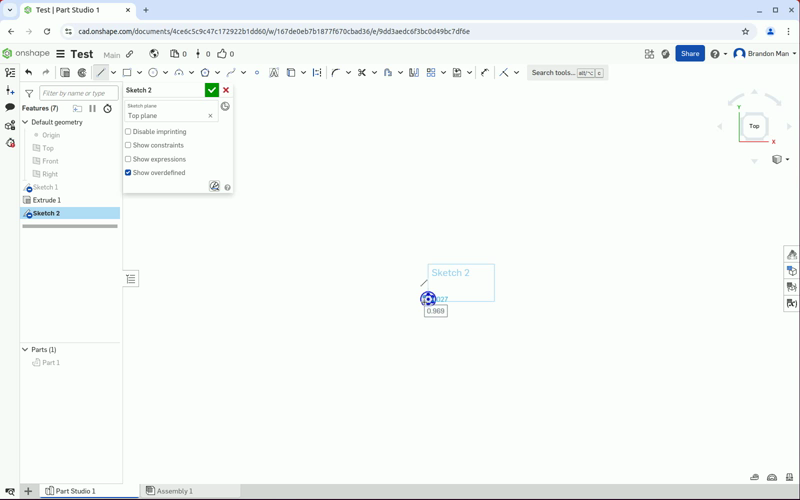
scroll(6)
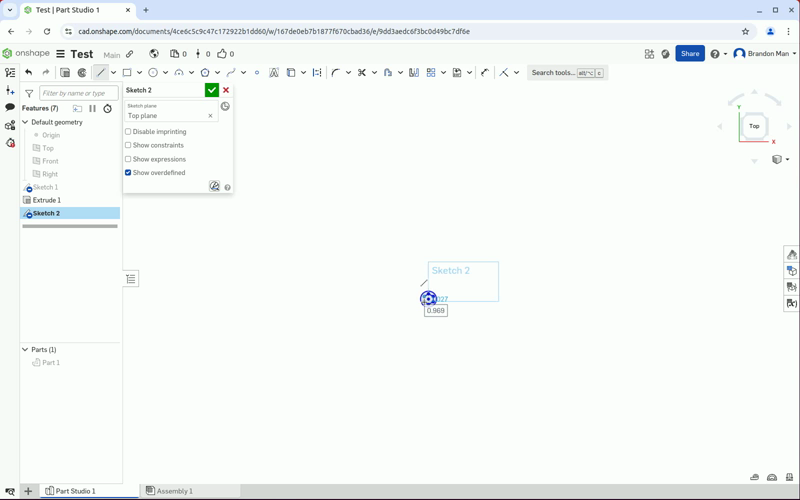
scroll(6)
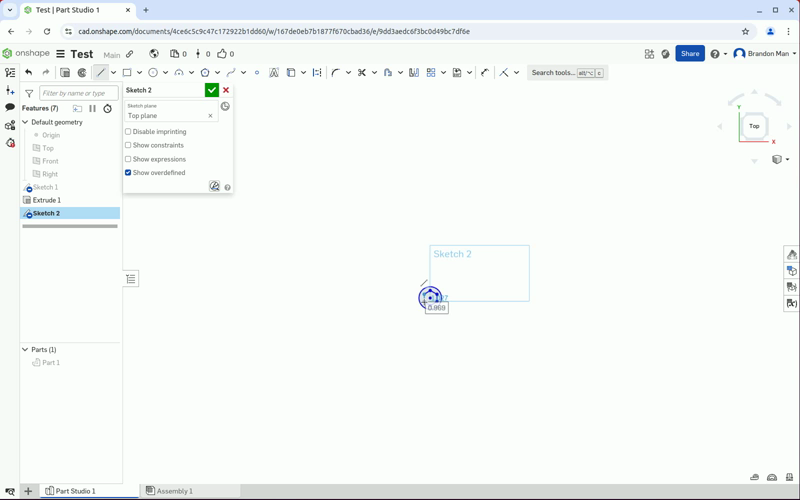
scroll(6)
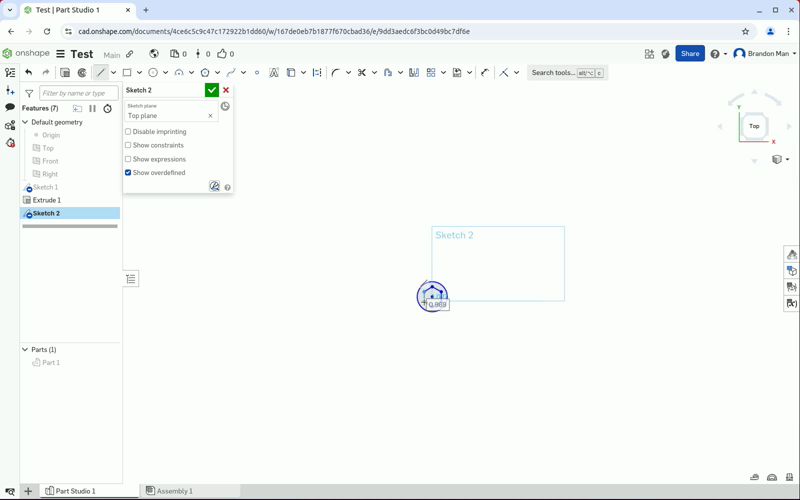
scroll(6)
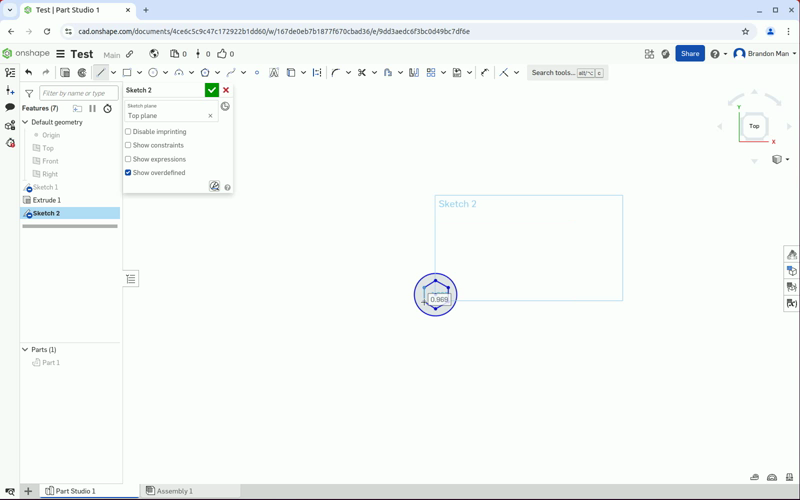
scroll(6)
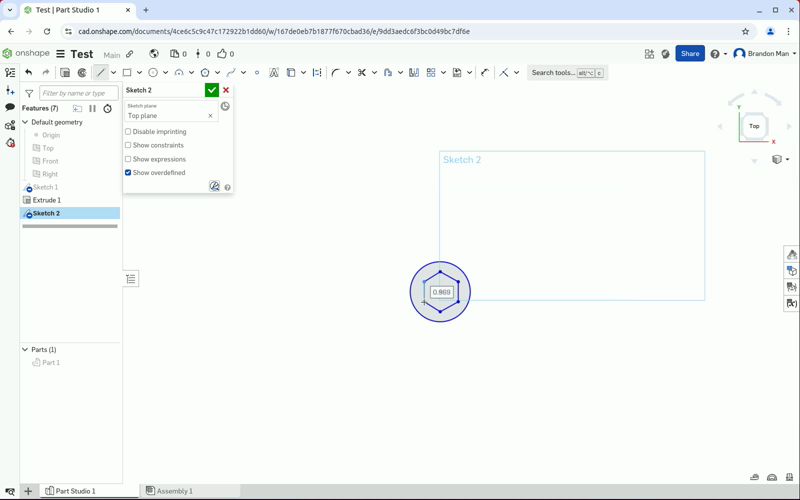
scroll(6)
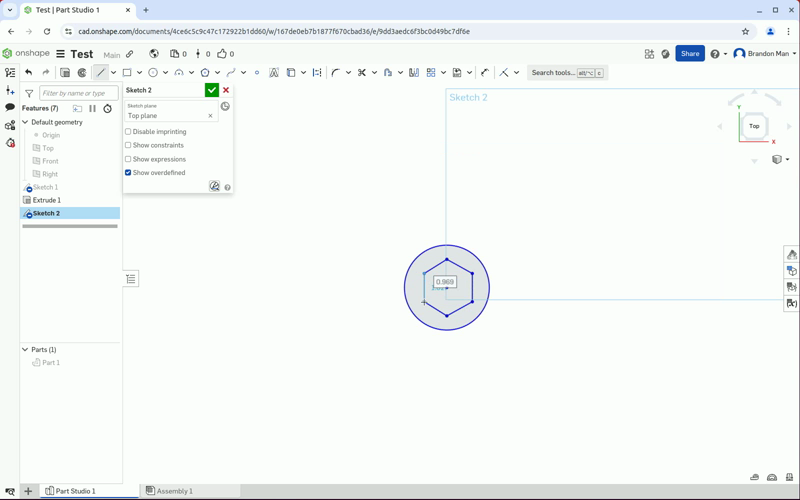
scroll(6)
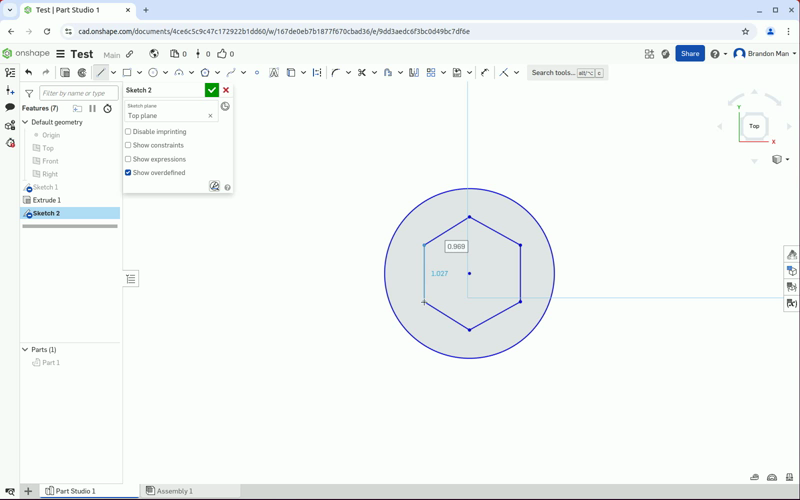
key_up(shift)
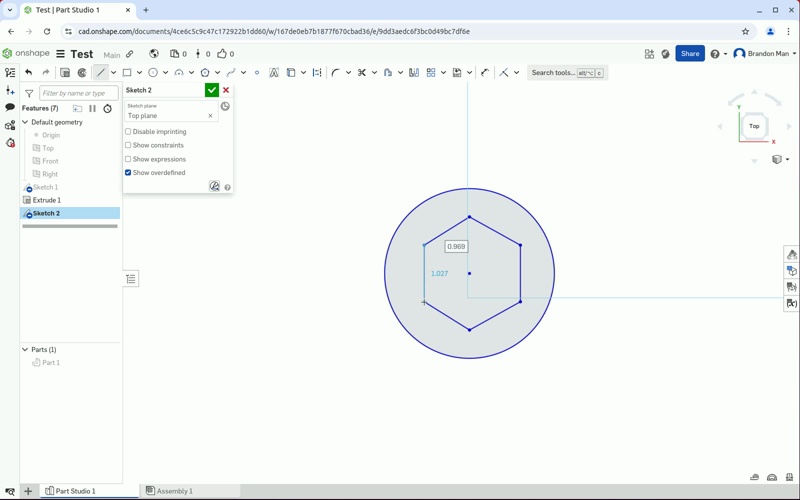
click(424, 301)
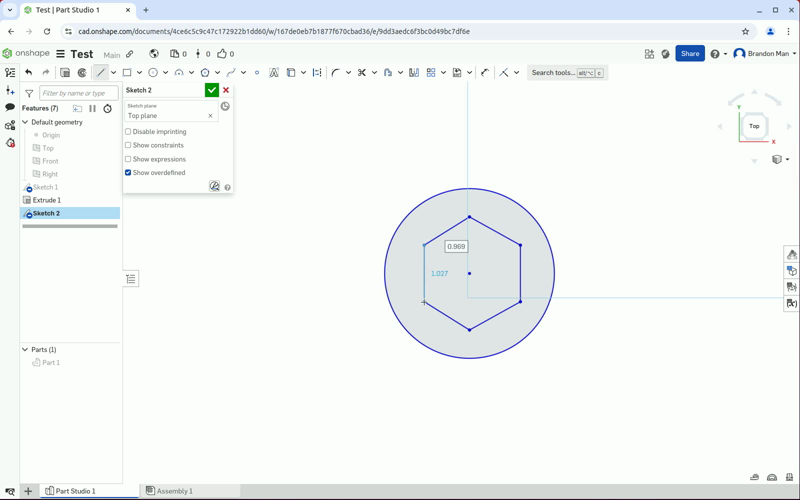
scroll(-6)
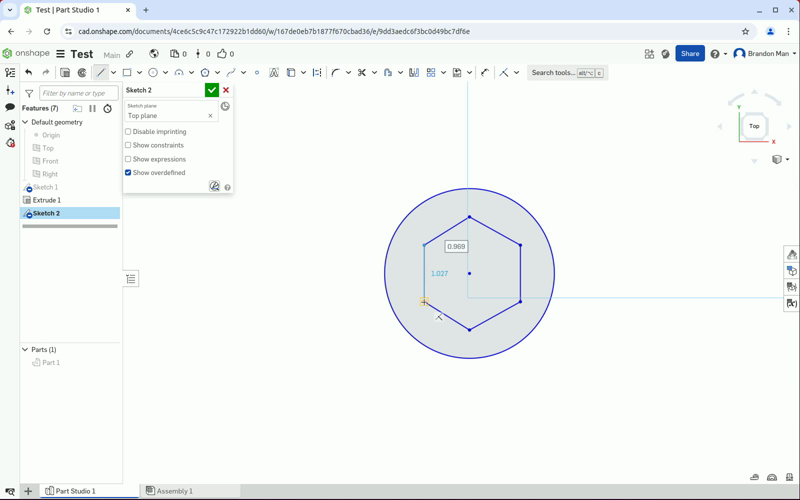
scroll(-6)
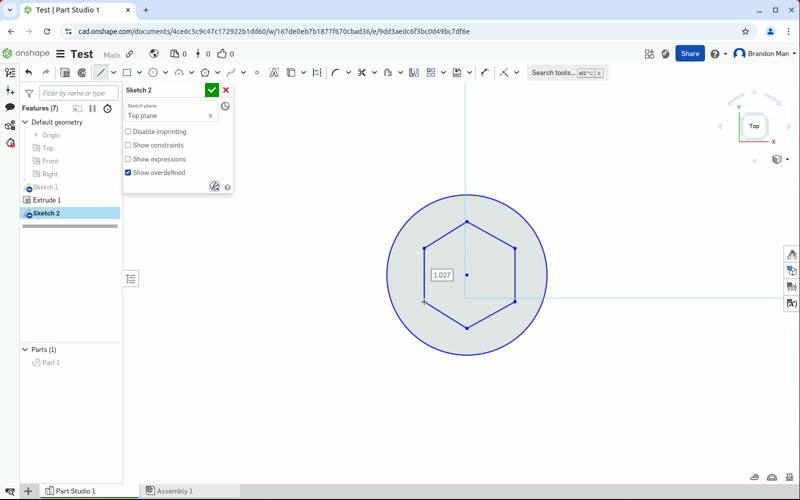
scroll(-6)
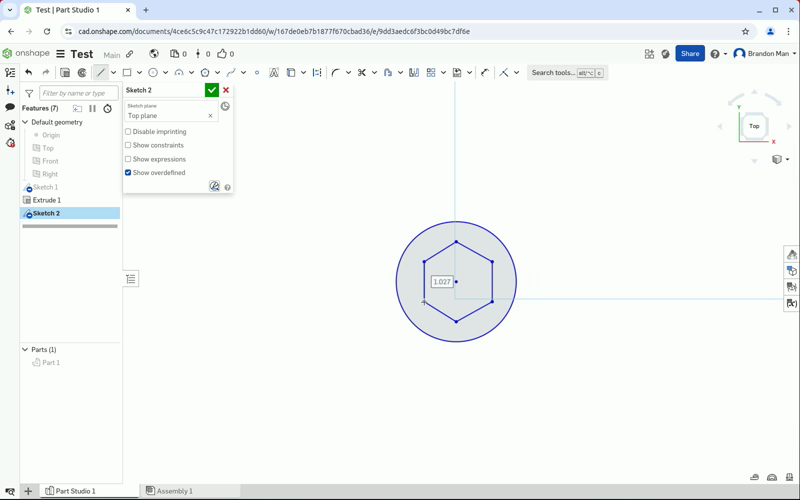
scroll(-6)
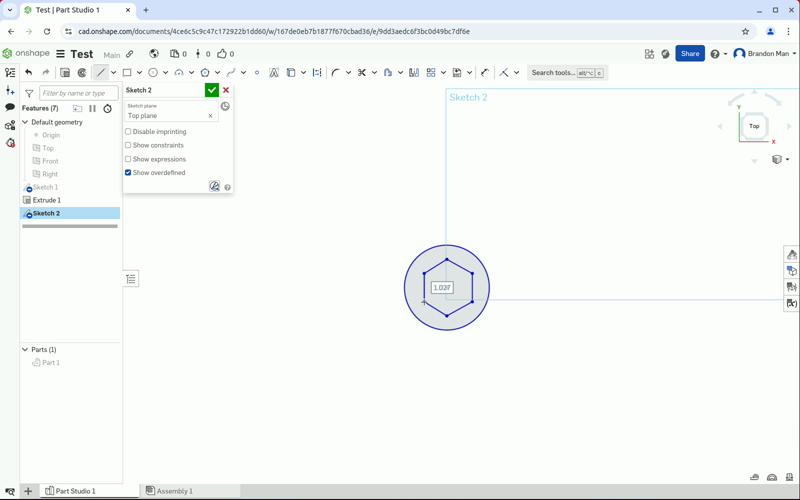
scroll(-6)
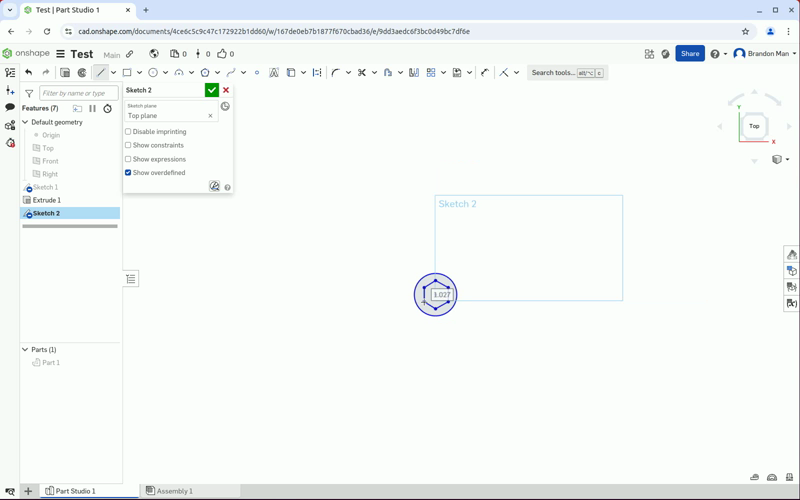
scroll(-6)
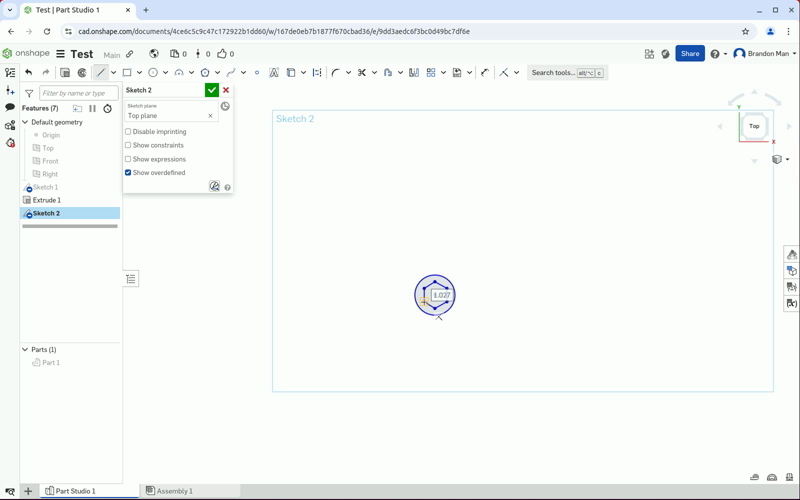
scroll(-6)
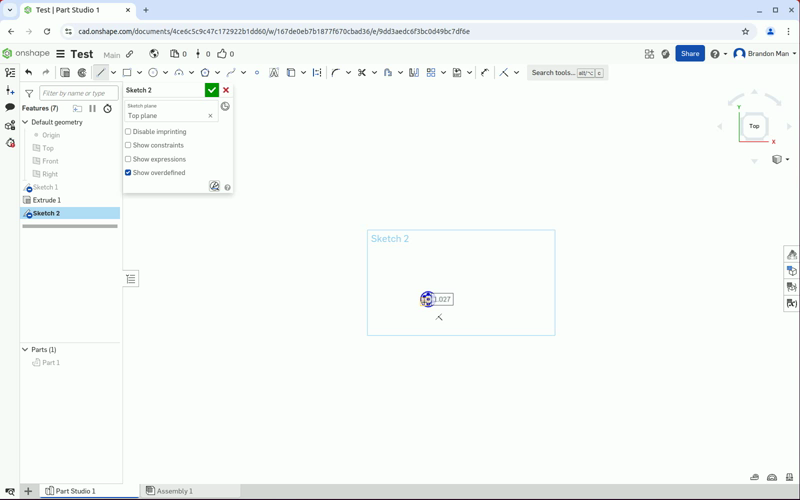
key(esc)
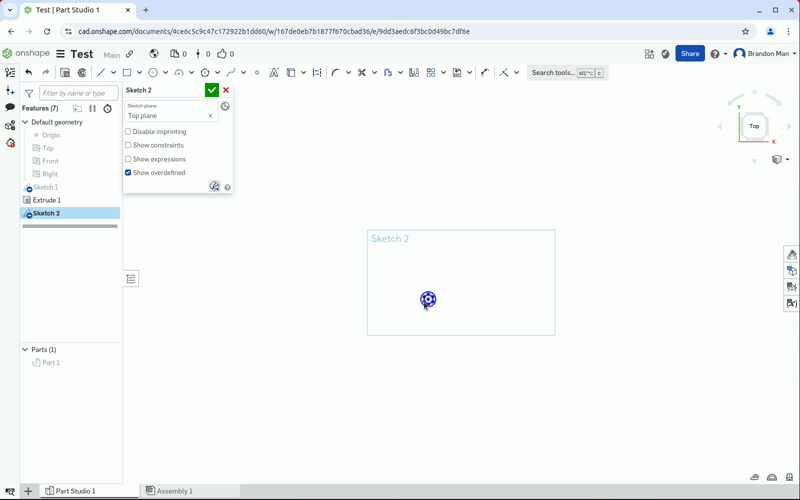
mouse_move(423, 296)
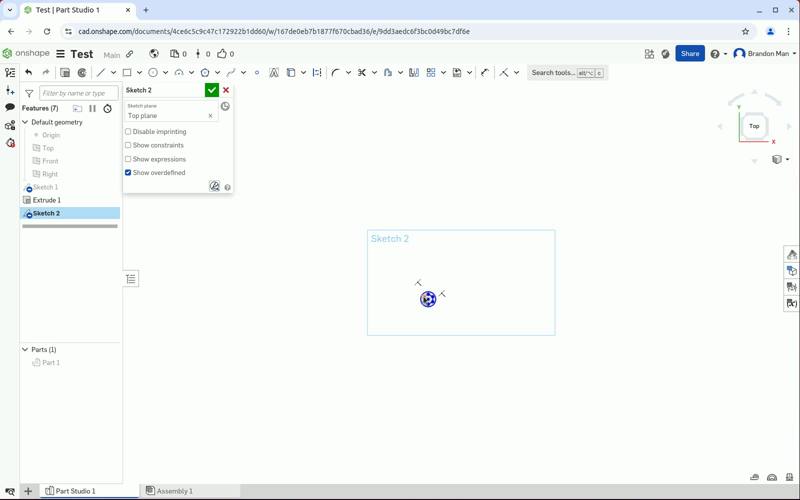
scroll(6)
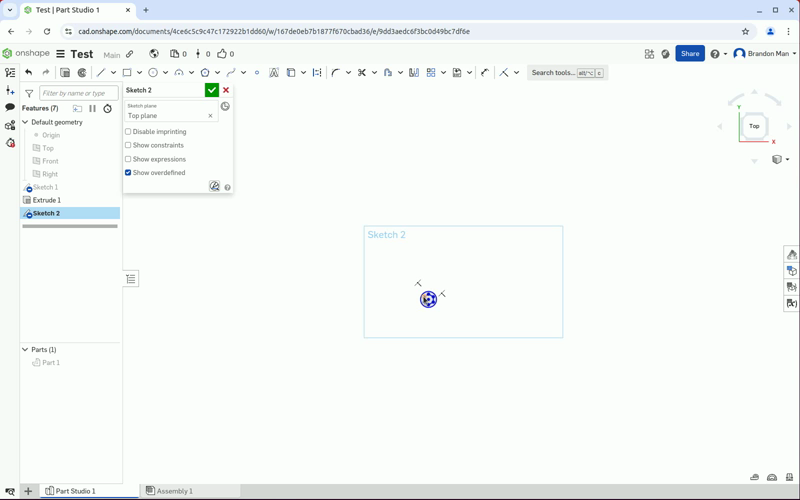
scroll(6)
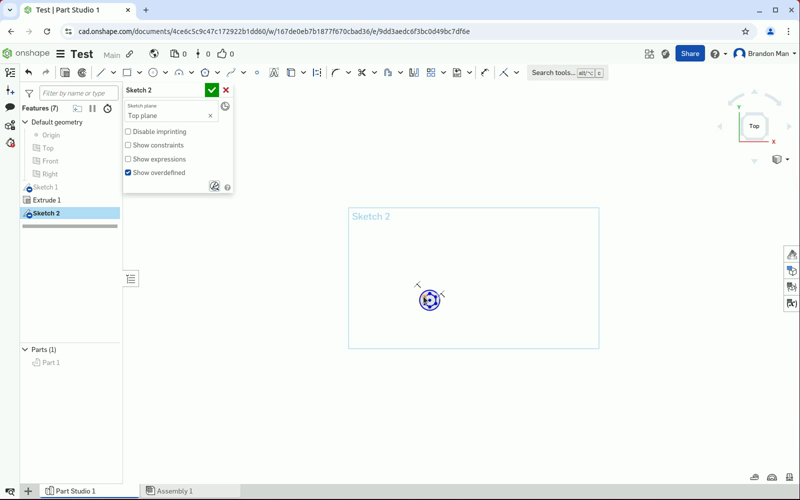
scroll(6)
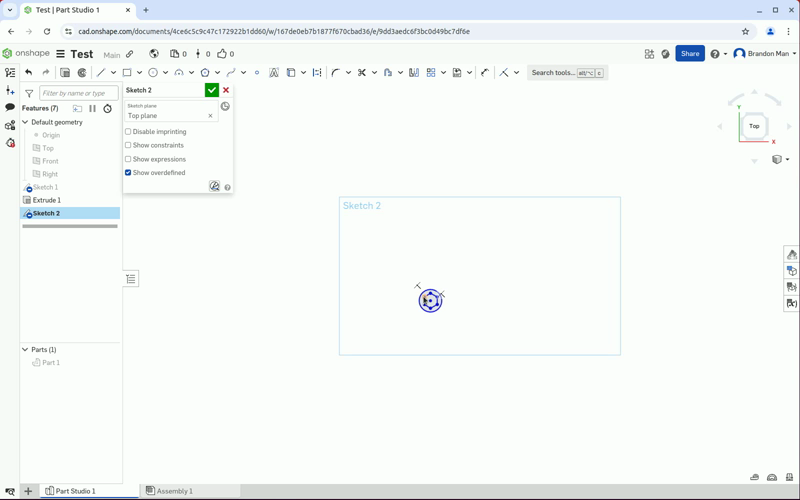
scroll(6)
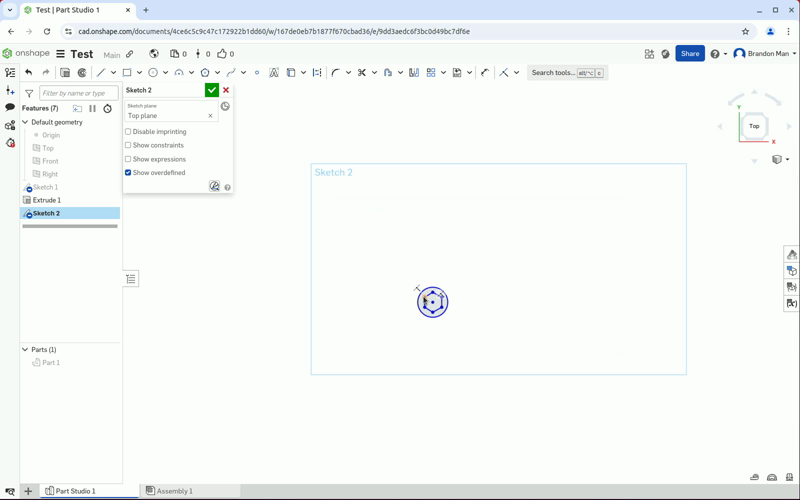
scroll(6)
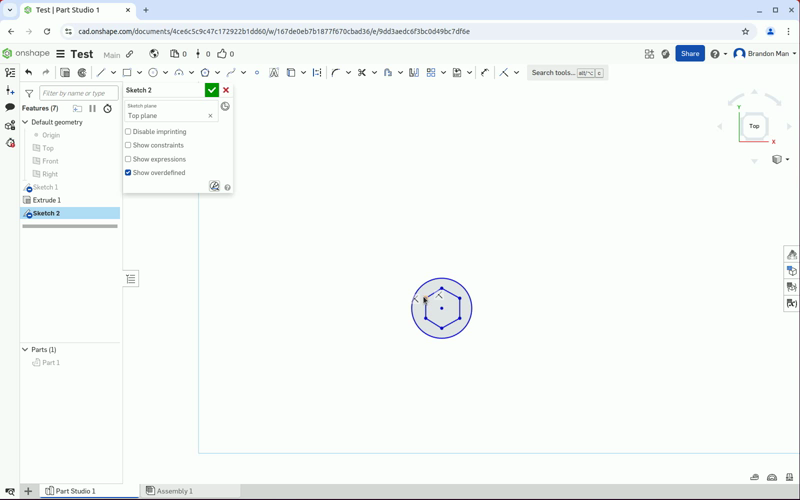
scroll(6)
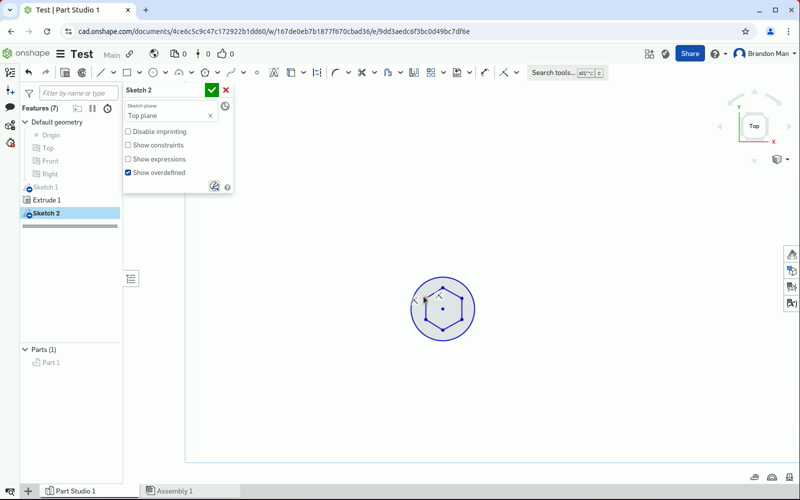
scroll(6)
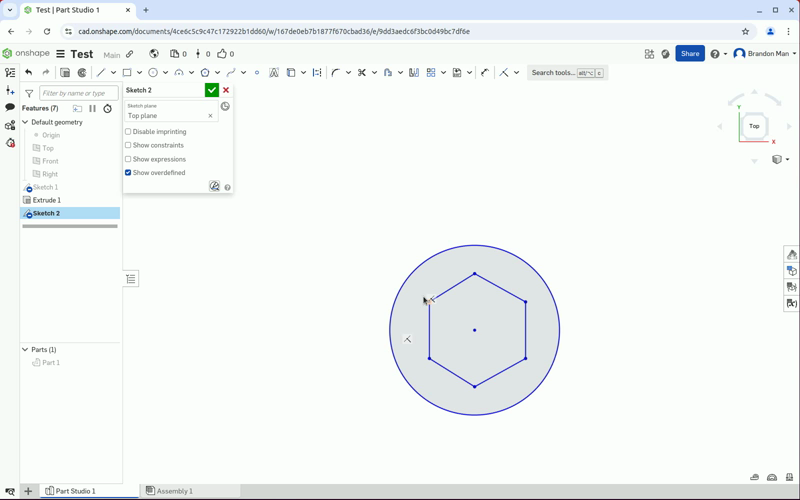
click(423, 296)
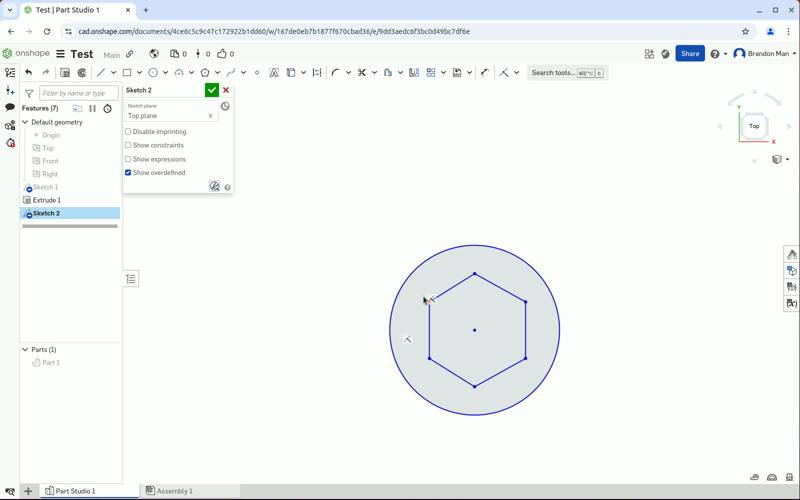
scroll(-6)
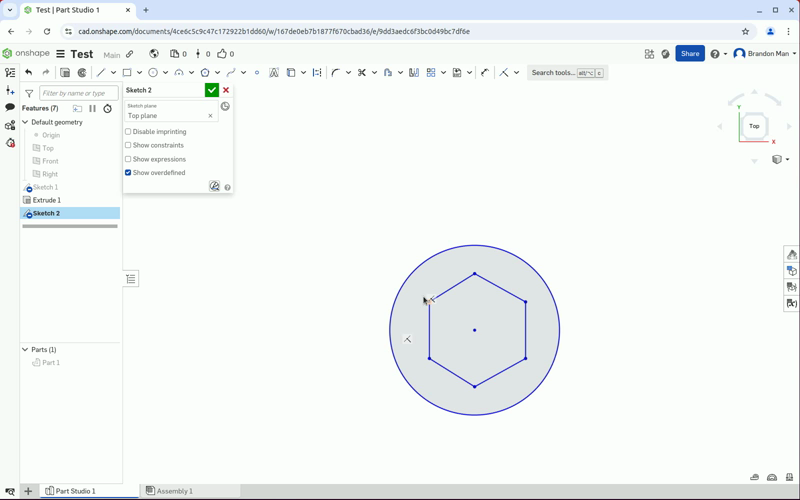
scroll(-6)
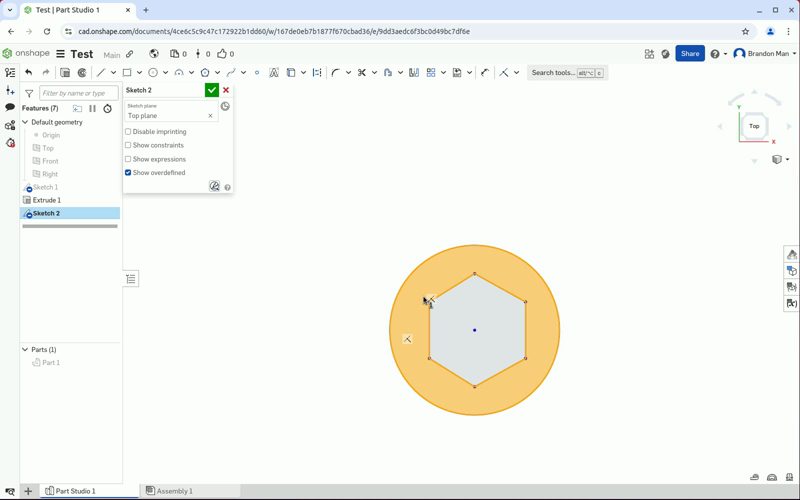
scroll(-6)
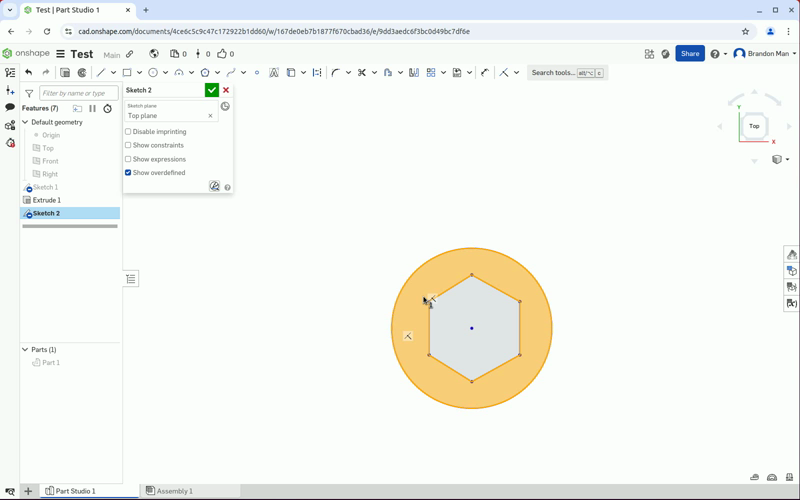
scroll(-6)
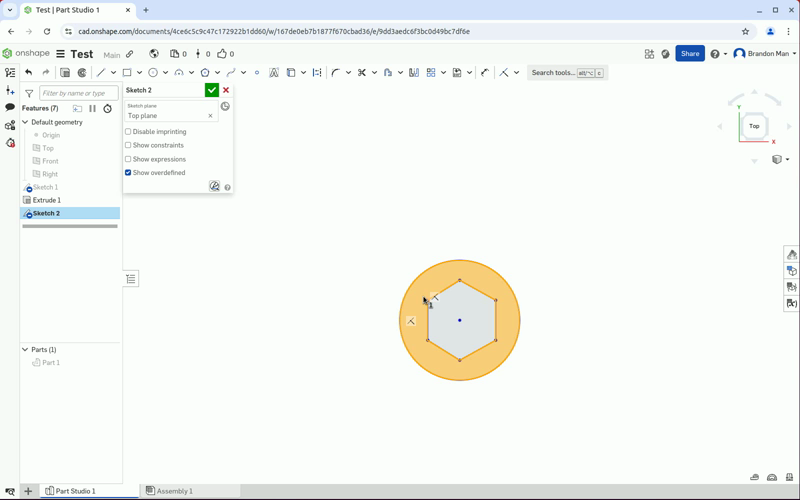
scroll(-6)
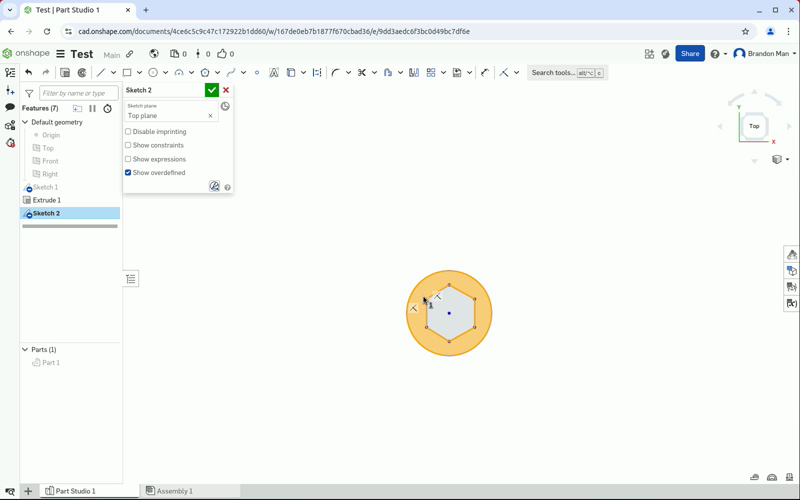
scroll(-6)
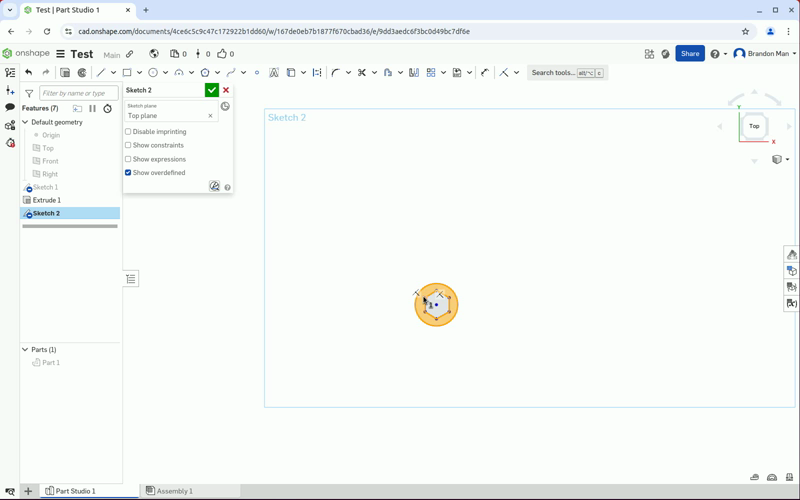
scroll(-6)
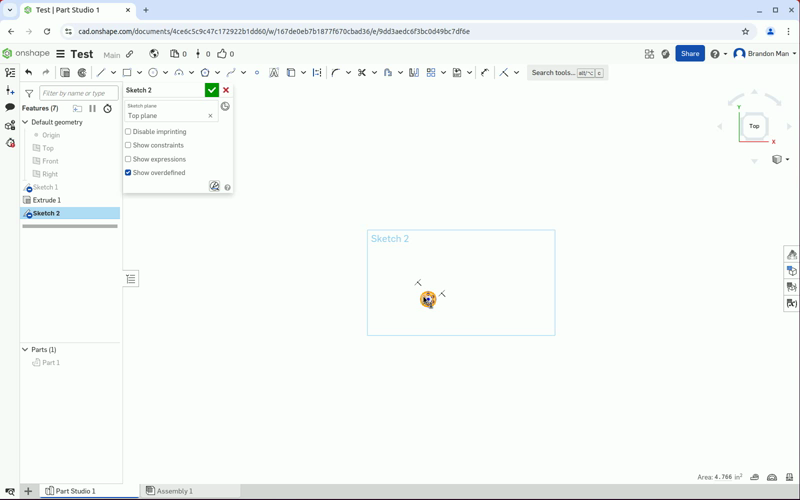
mouse_move(73, 352)
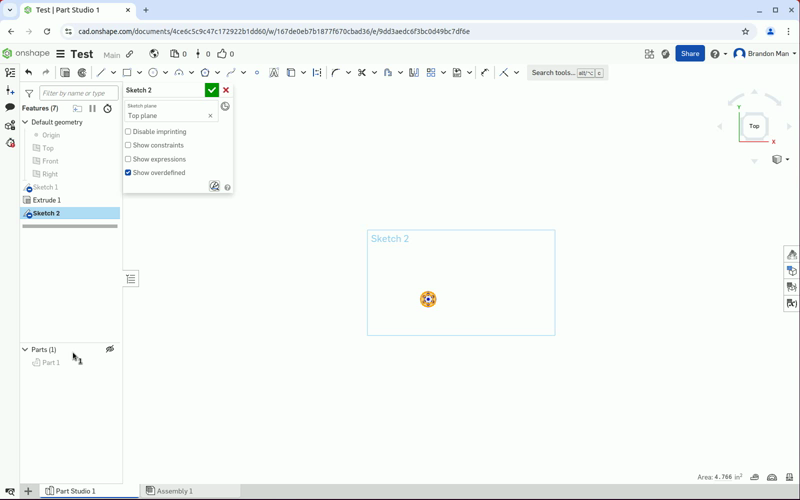
key(shift+y)
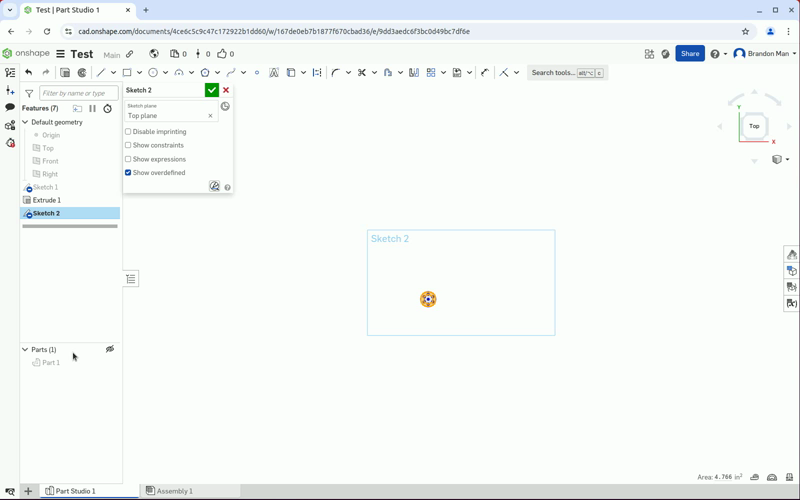
key(shift+e)
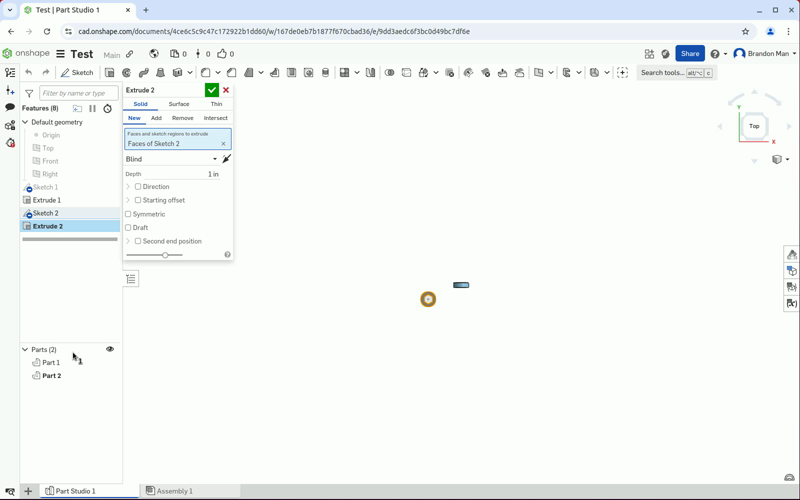
mouse_move(143, 106)
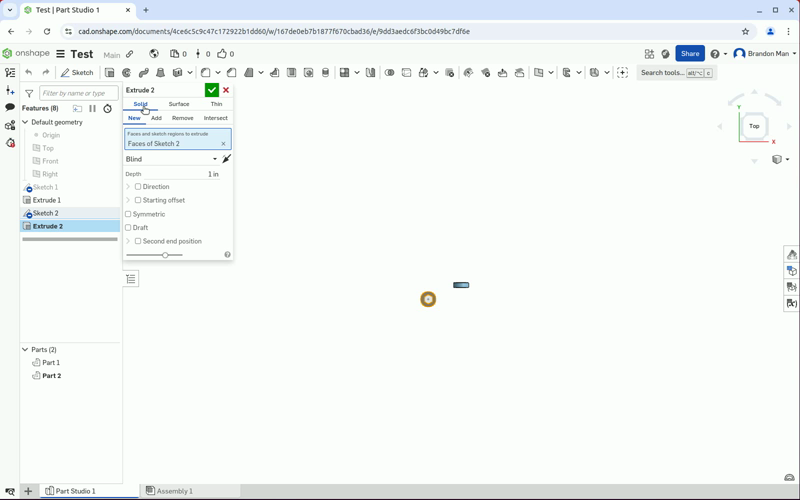
click(143, 106)
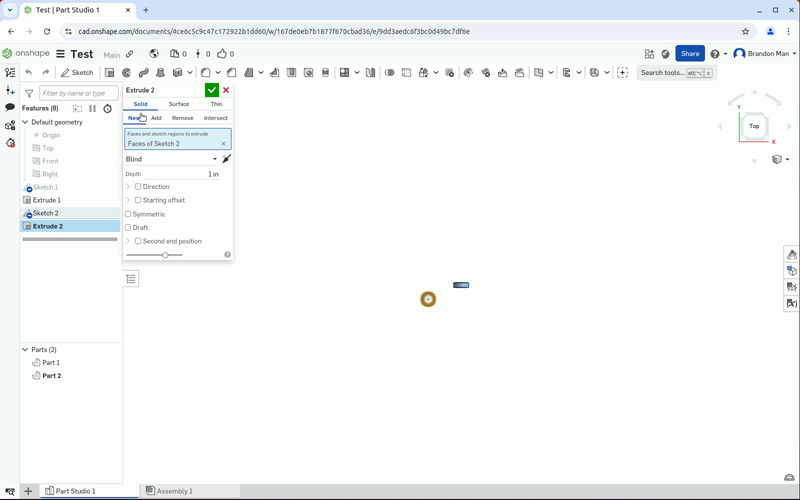
mouse_move(137, 120)
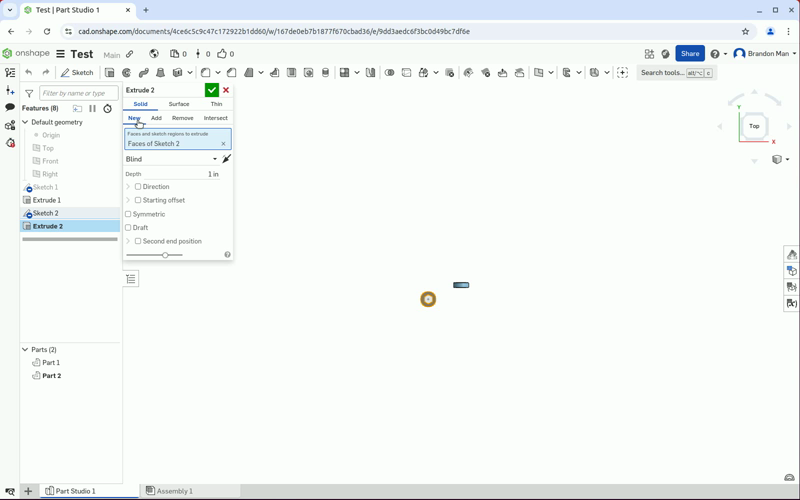
click(137, 120)
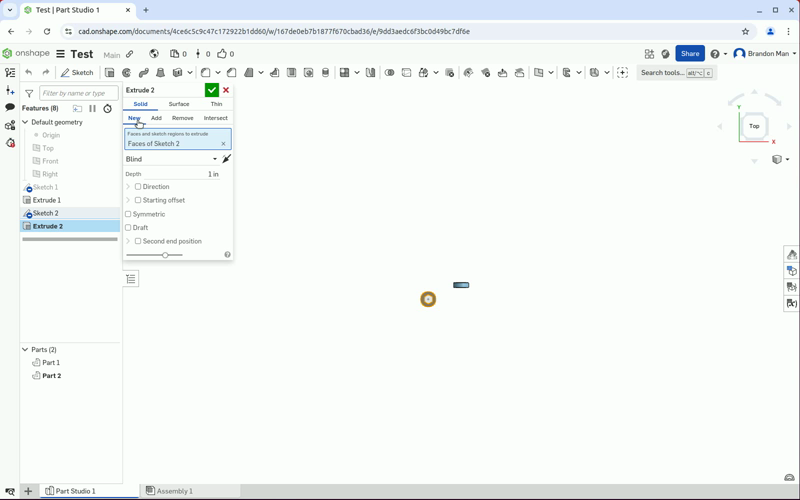
key(tab, 4)
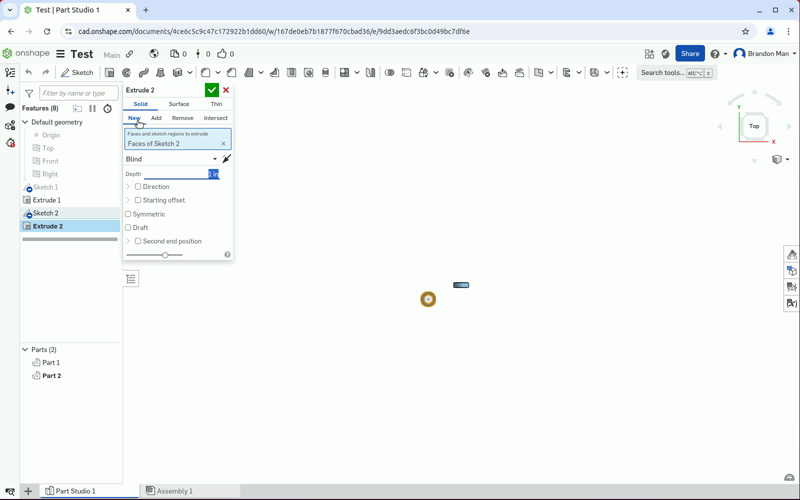
text(1.444)
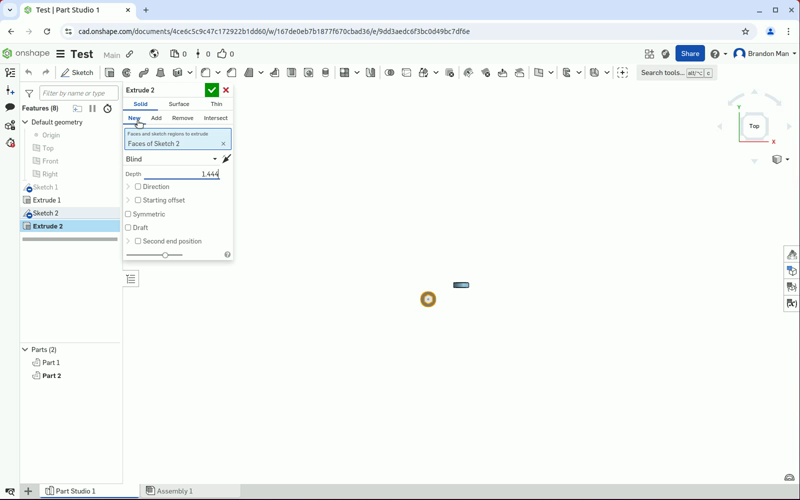
key(enter)
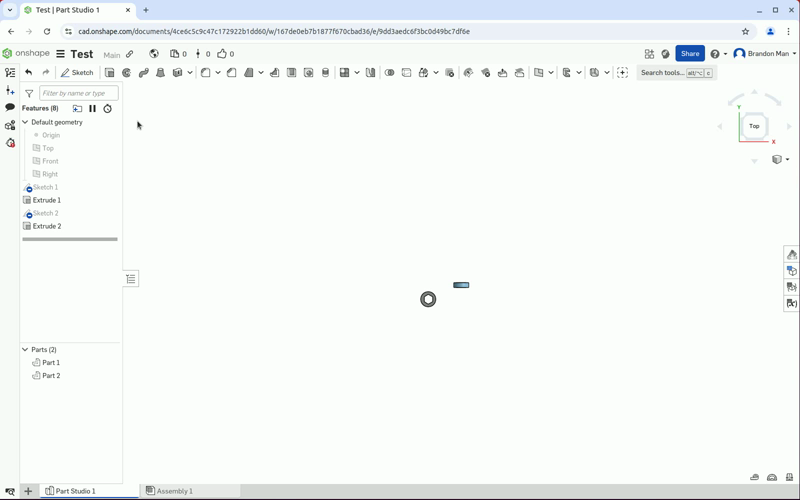
key(shift+h)
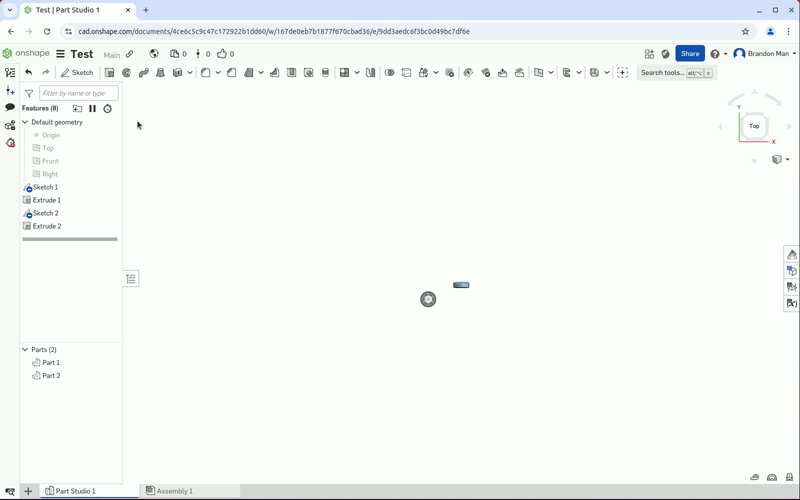
key(shift+h)
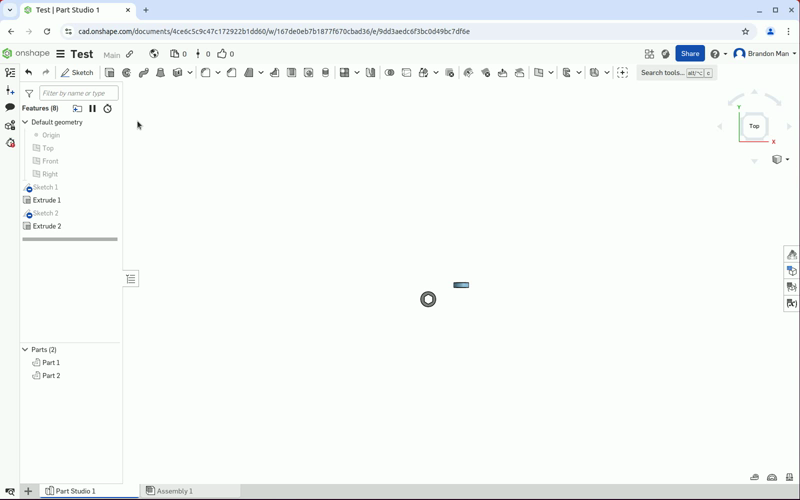
mouse_move(73, 189)
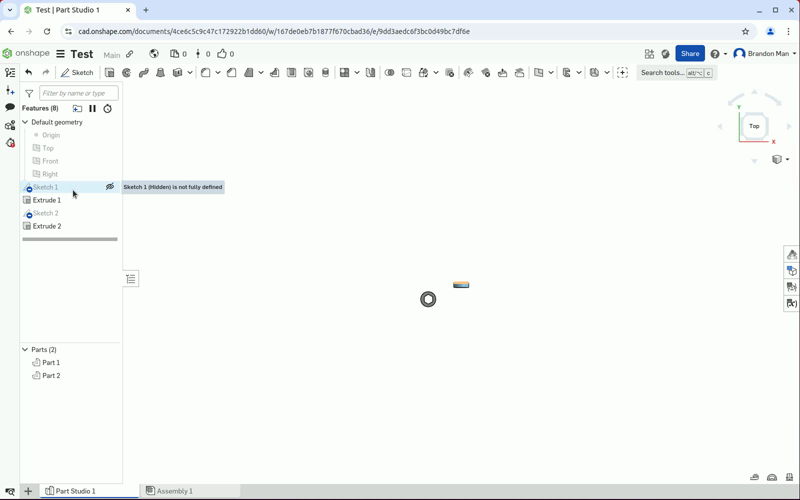
click(73, 189)
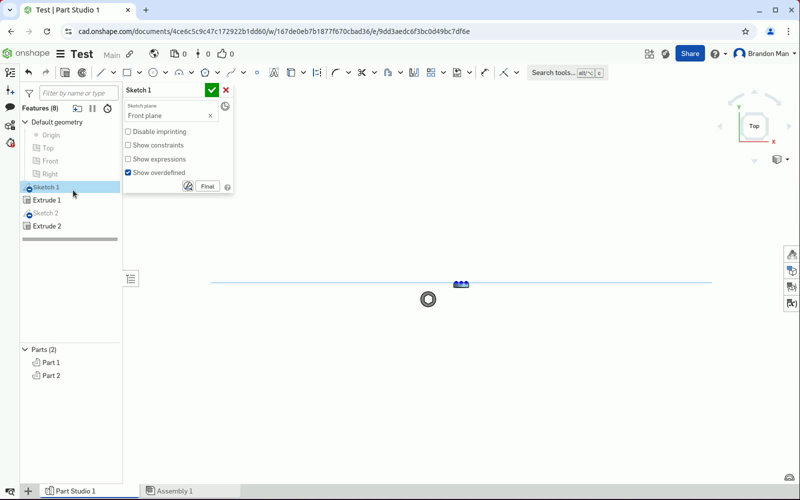
mouse_move(229, 92)
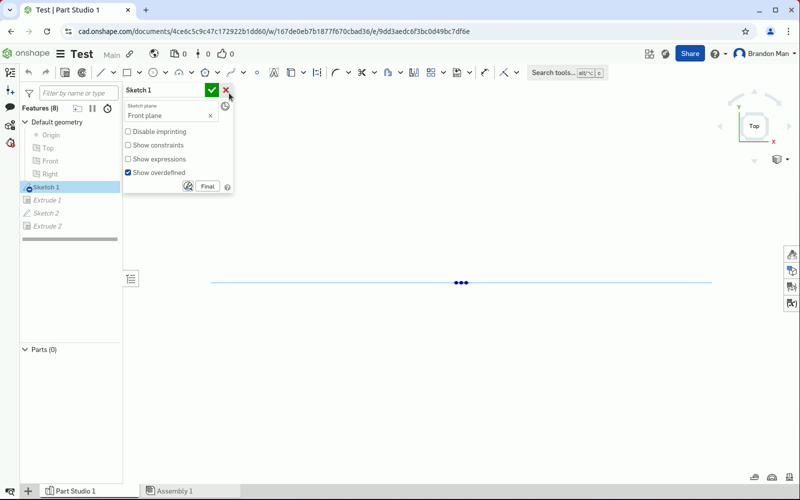
click(229, 92)
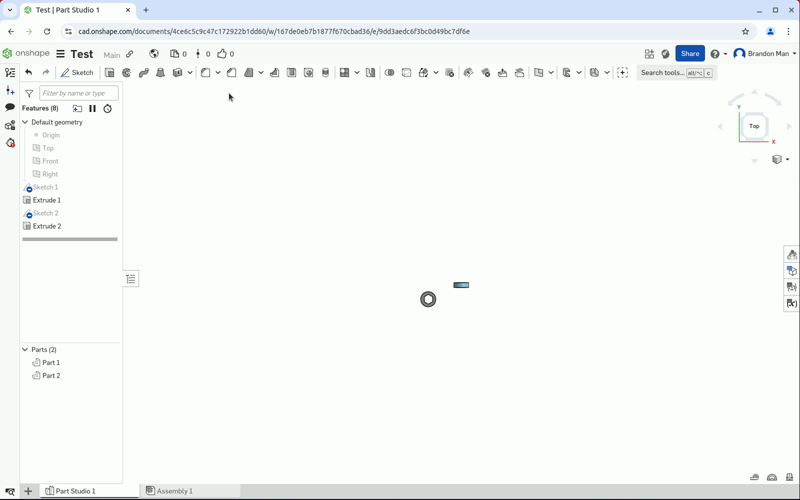
mouse_move(73, 352)
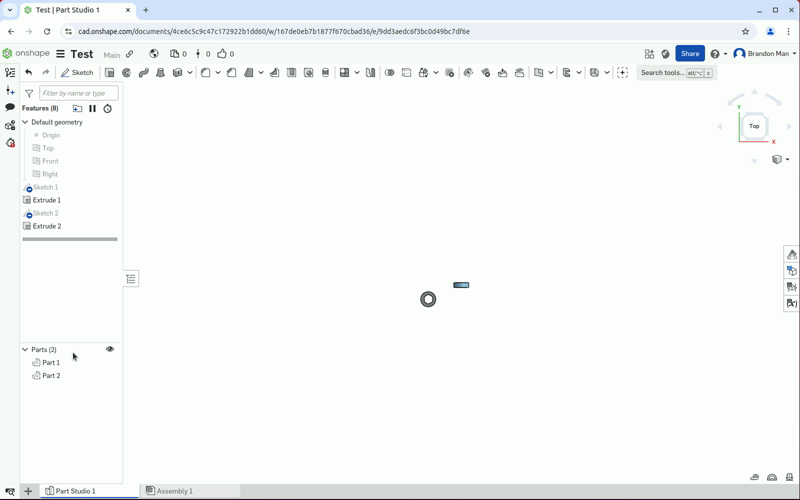
key(y)
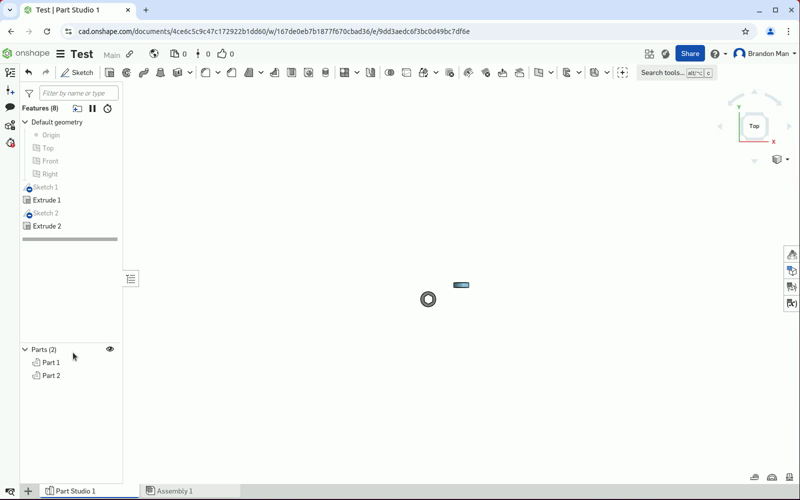
key(shift+p)
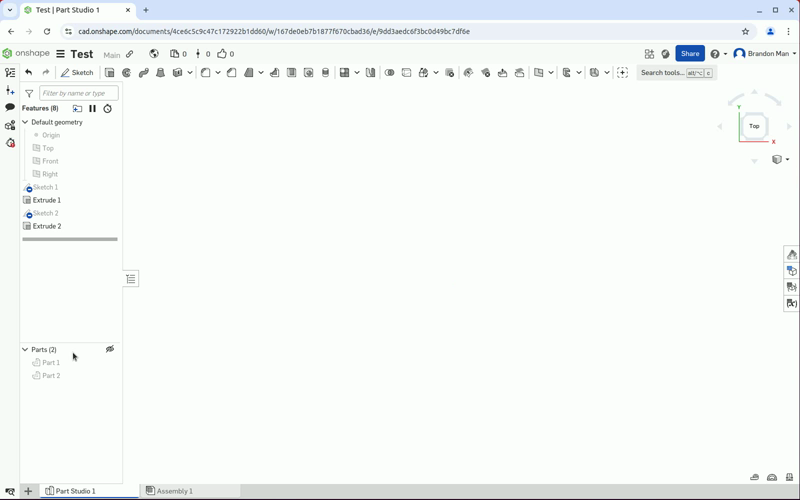
key(space)
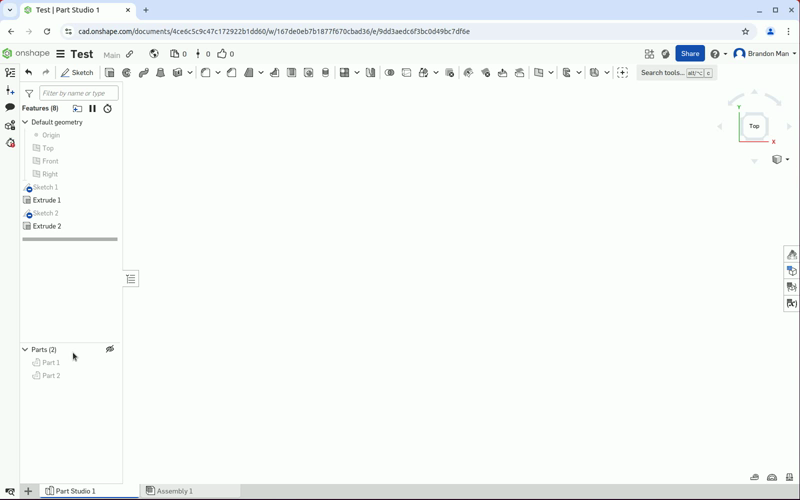
key_down(shift)
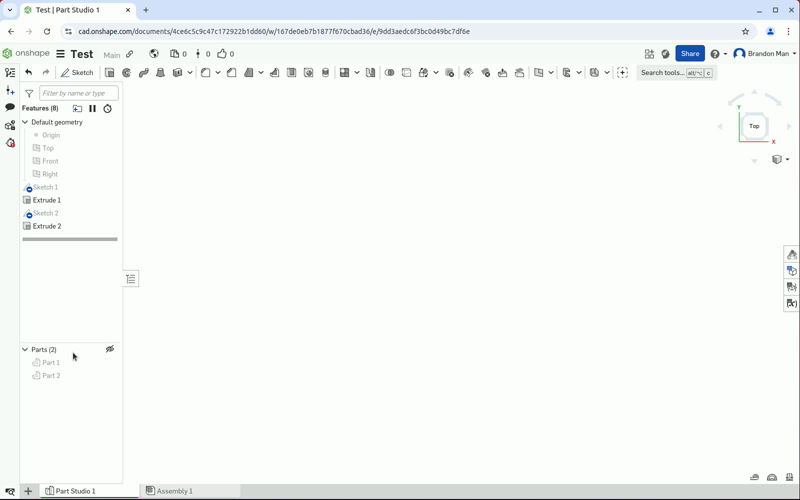
key(up)
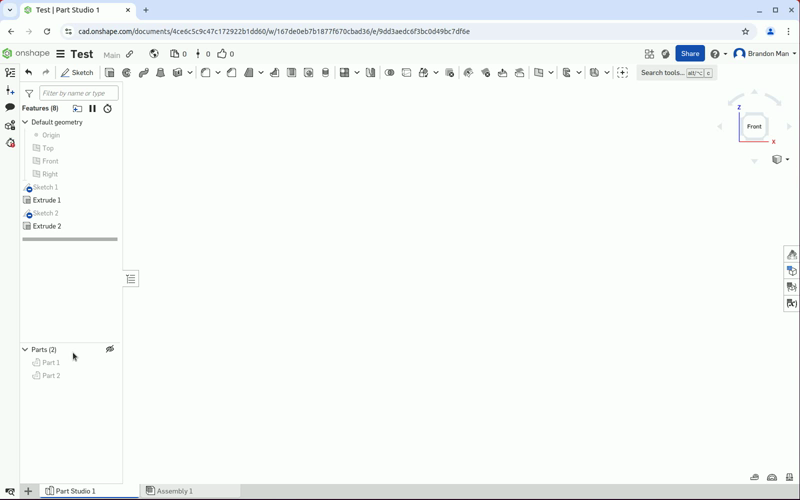
key_up(shift)
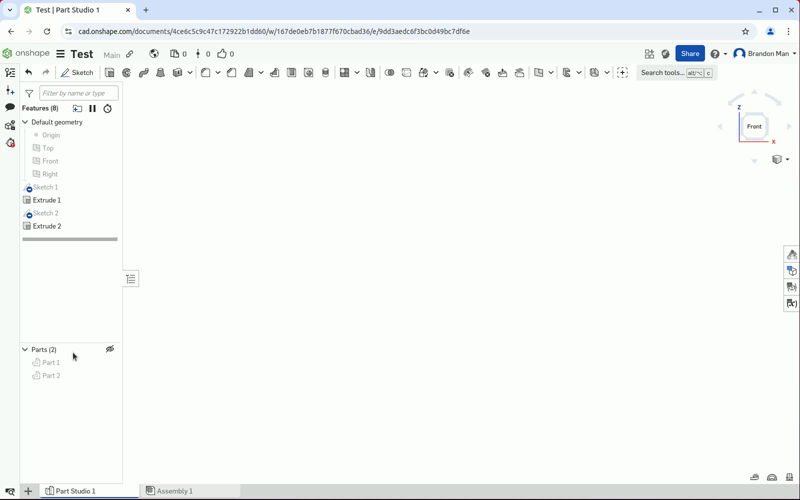
key(space)
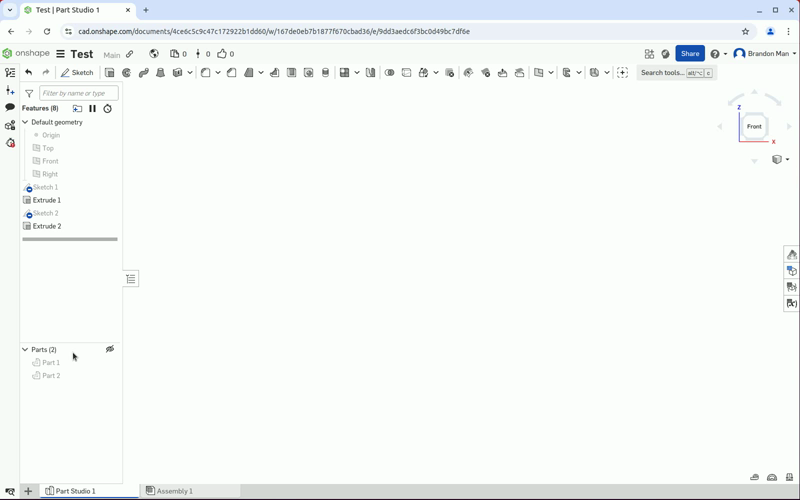
key_down(shift)
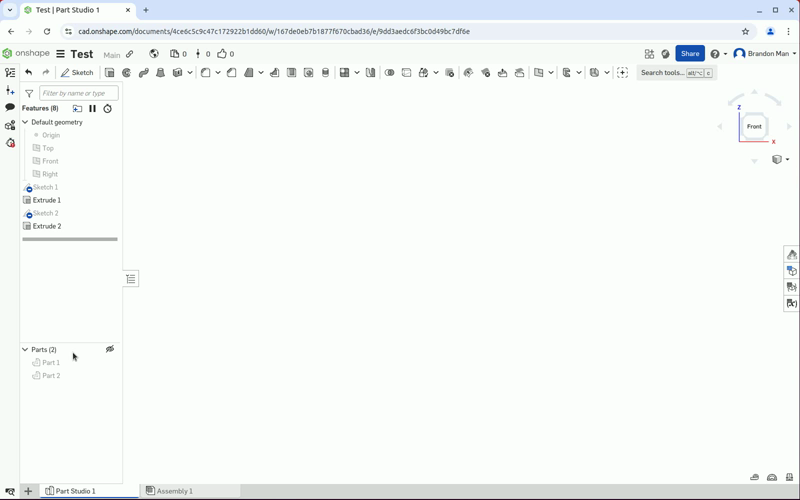
key(left)
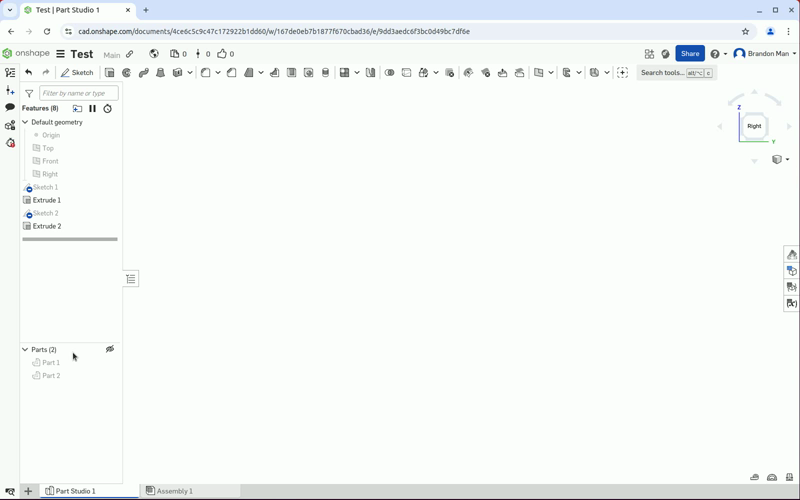
key_up(shift)
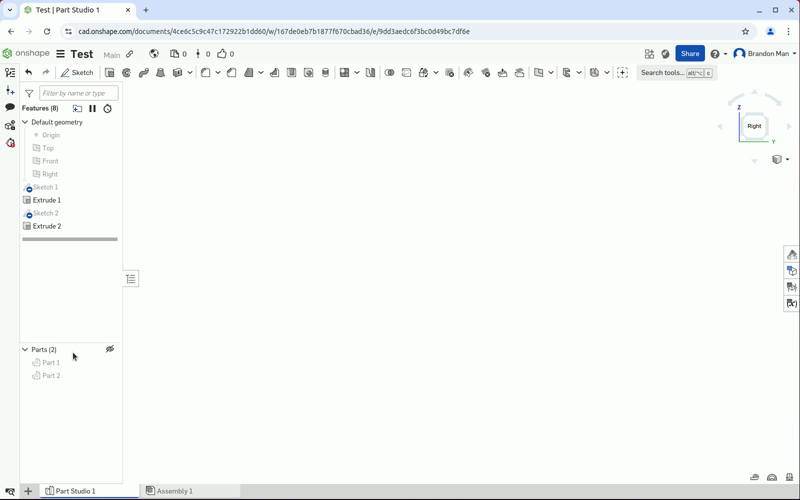
mouse_move(73, 352)
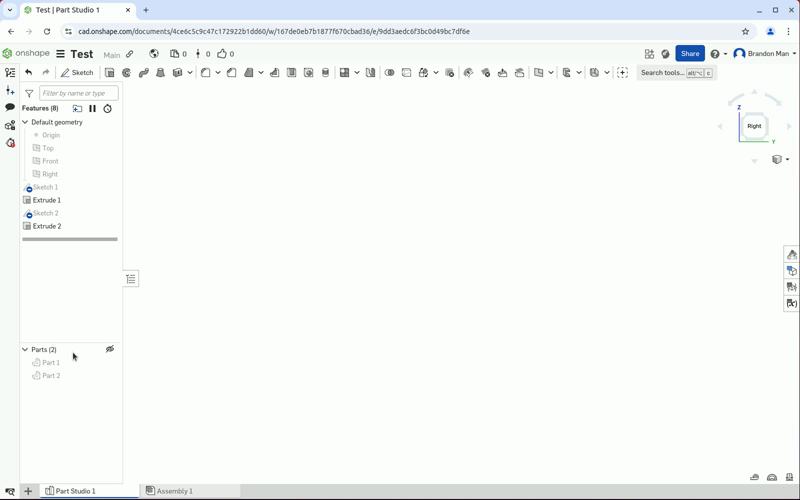
key(shift+y)
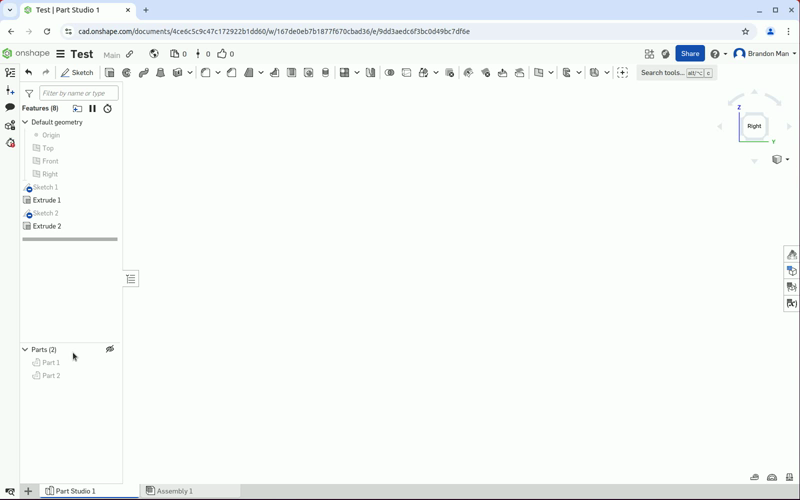
key(shift+s)
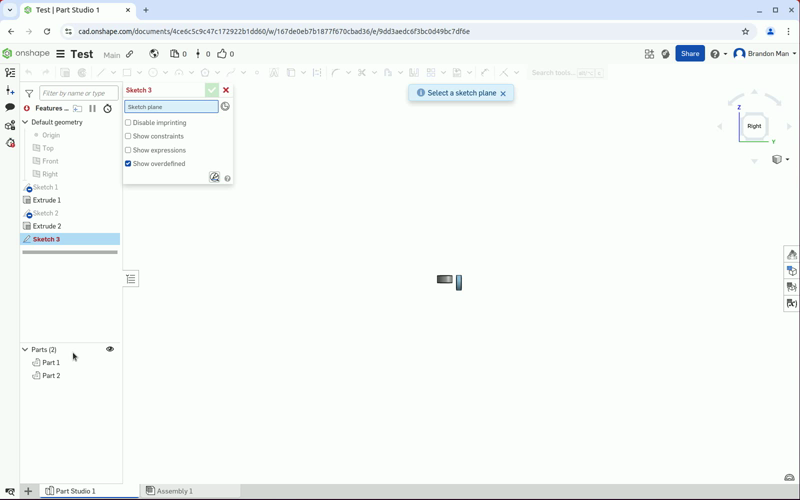
mouse_move(73, 176)
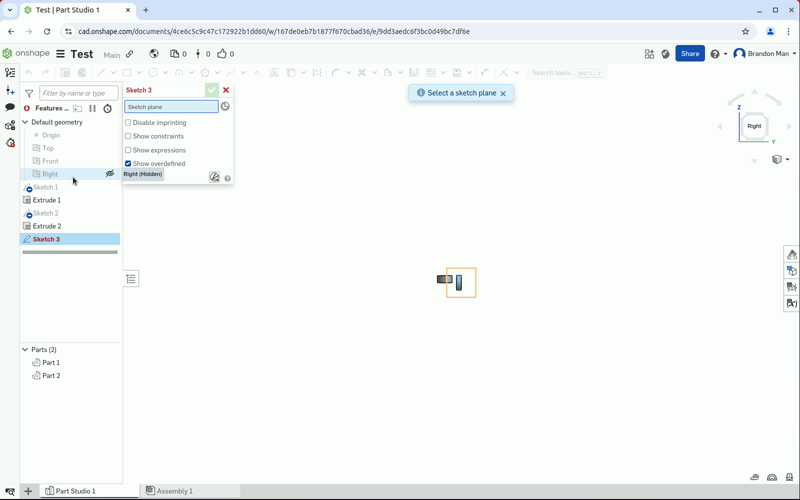
click(73, 176)
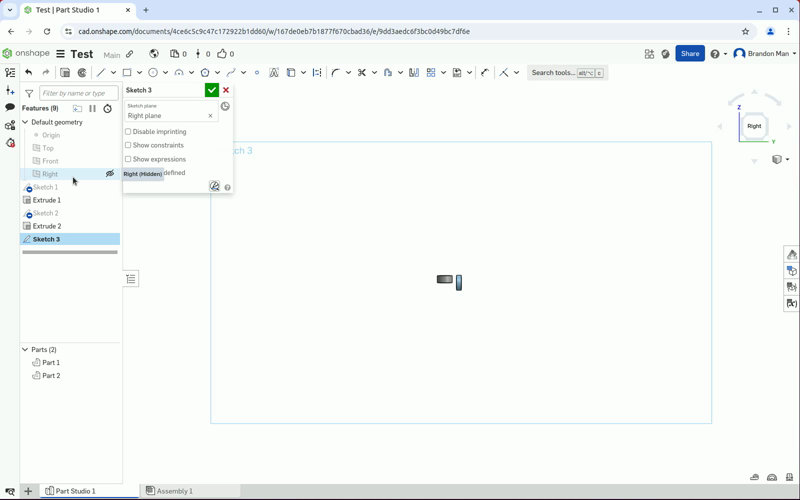
mouse_move(73, 352)
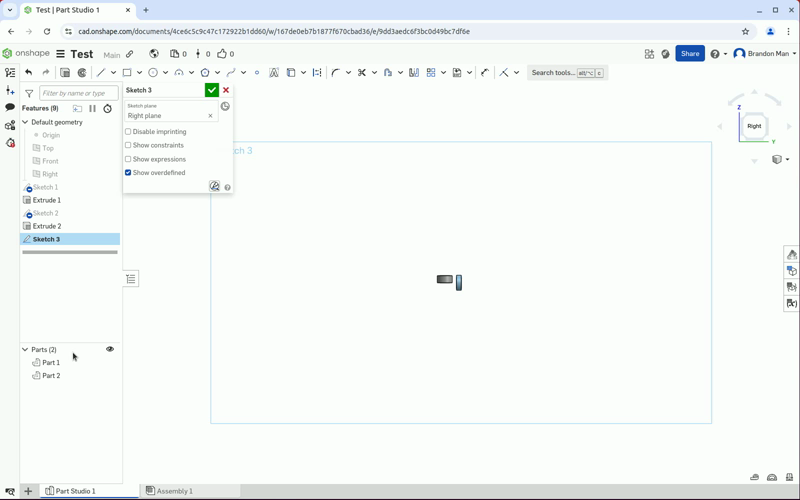
key(y)
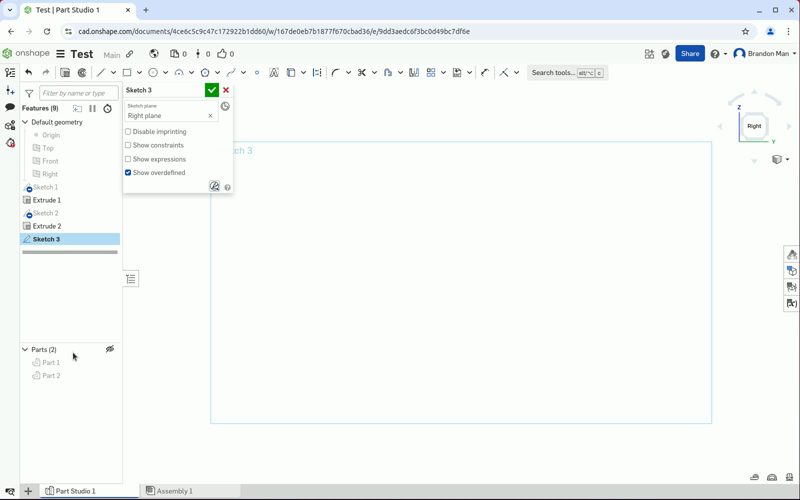
key(c)
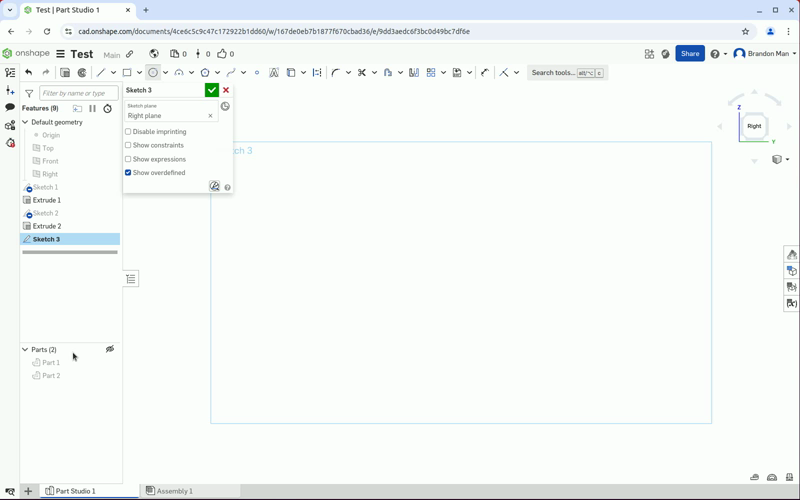
key_down(shift)
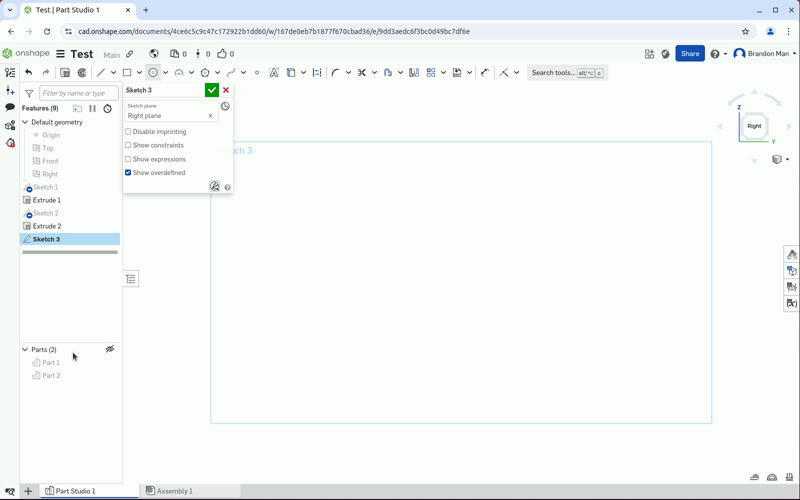
mouse_move(486, 251)
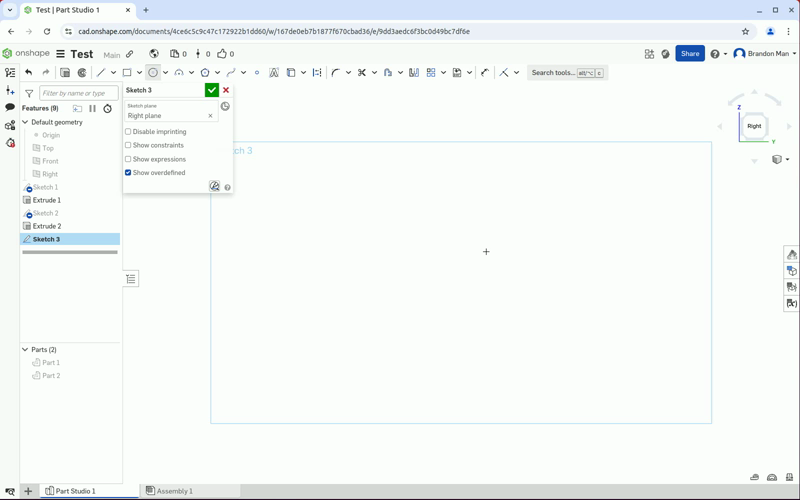
click(486, 251)
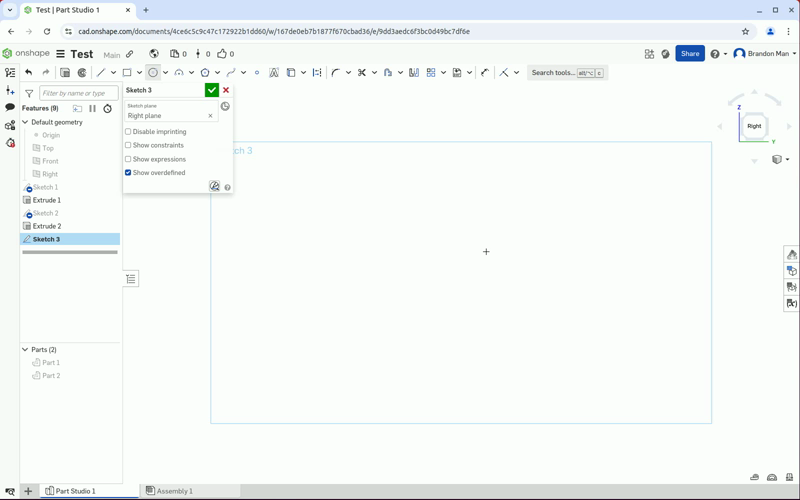
key_up(shift)
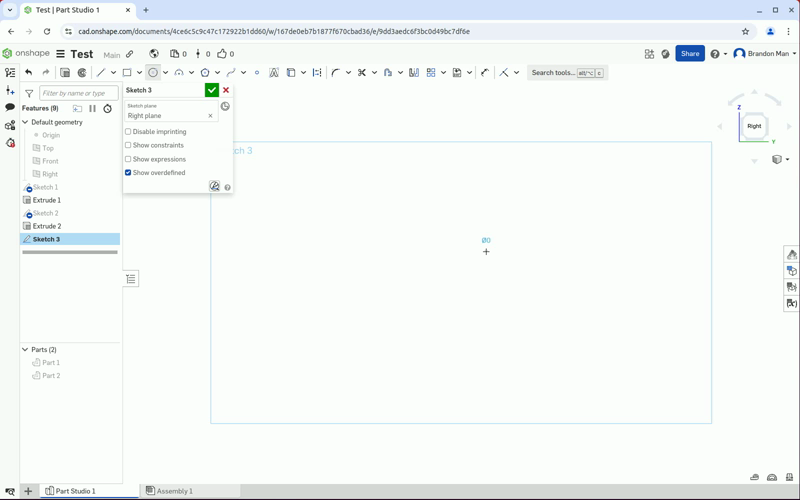
mouse_move(493, 251)
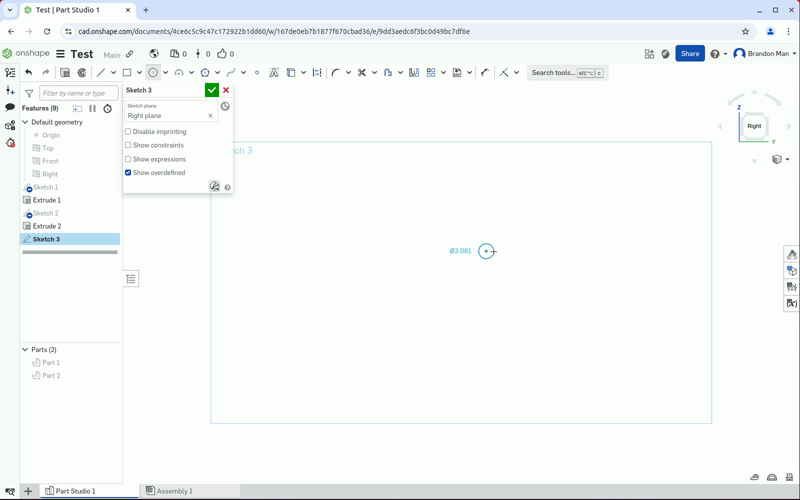
click(493, 251)
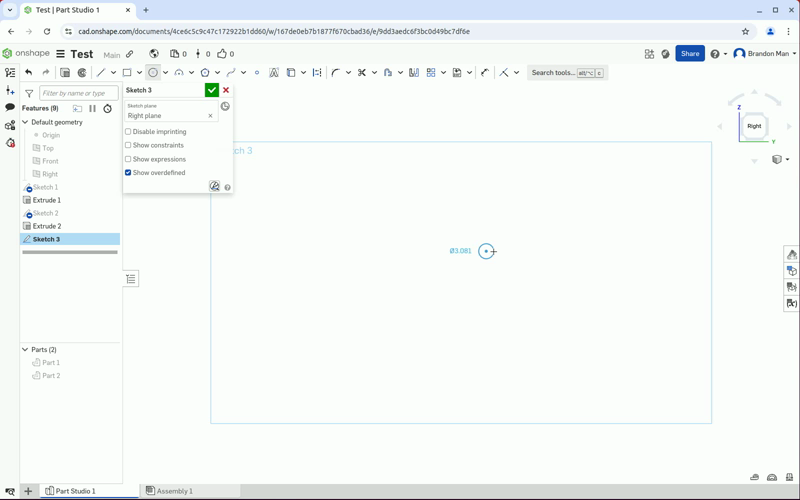
key(esc)
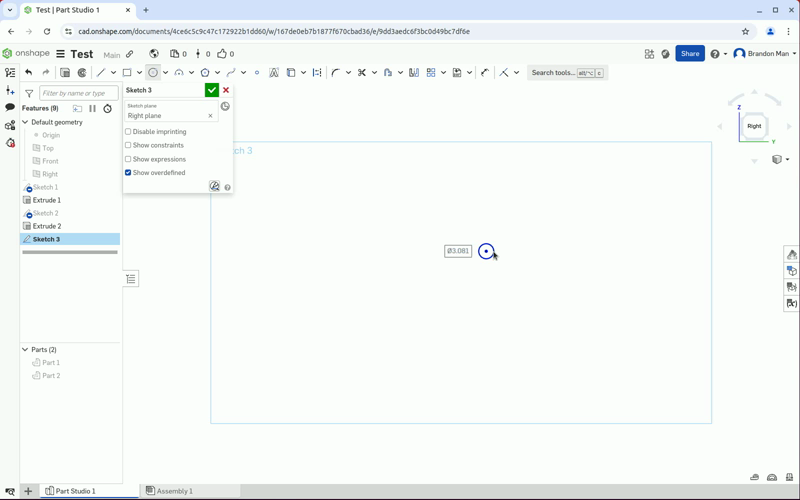
key(l)
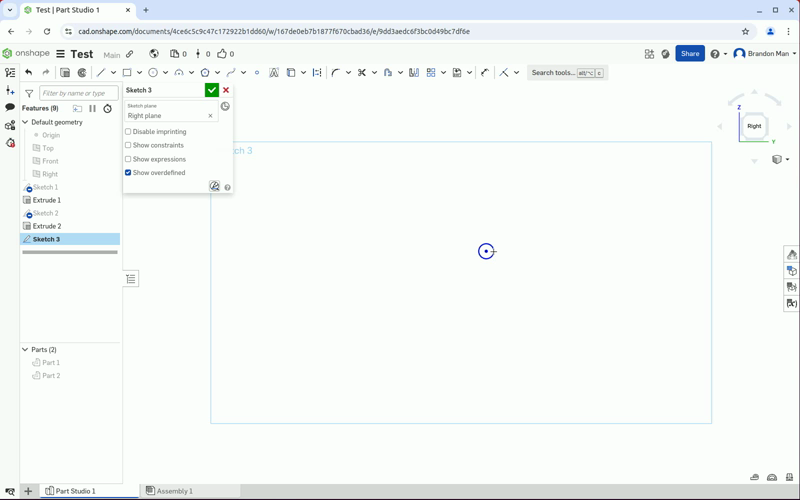
key_down(shift)
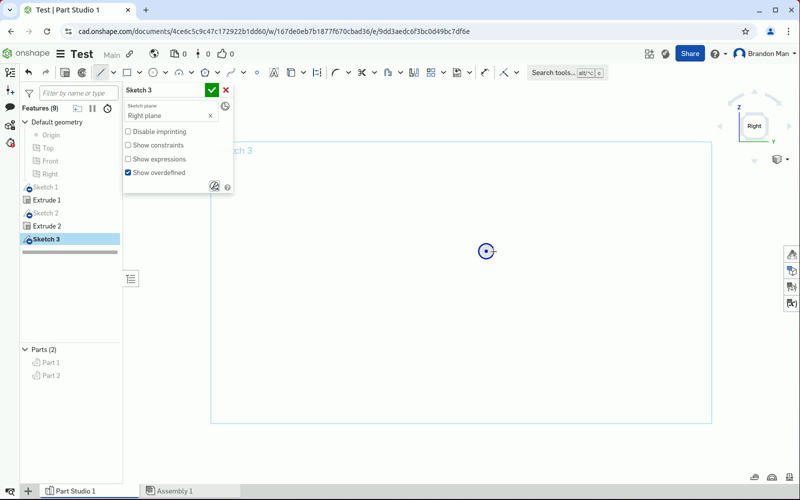
mouse_move(481, 253)
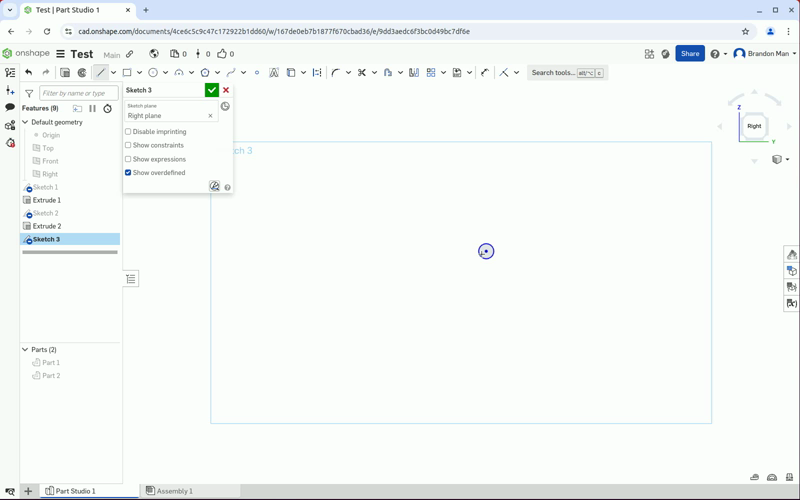
click(481, 253)
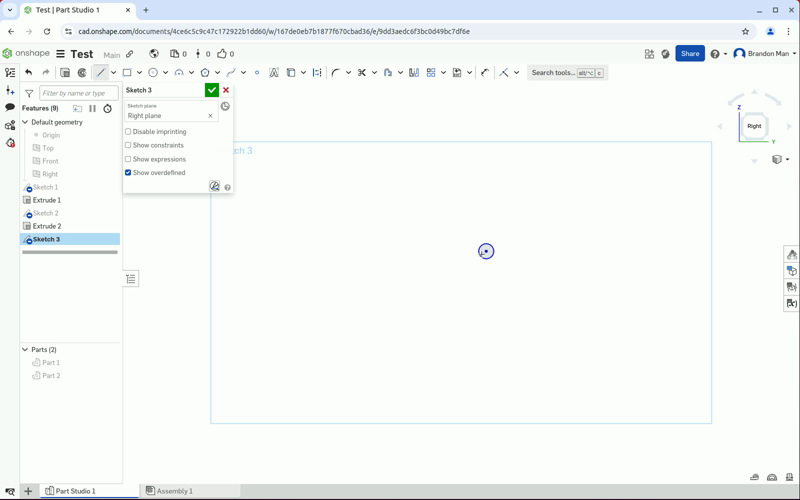
key_up(shift)
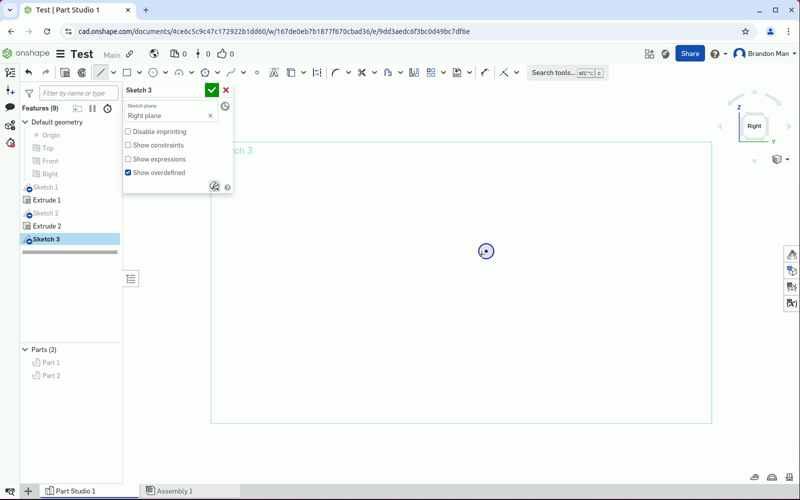
key_down(shift)
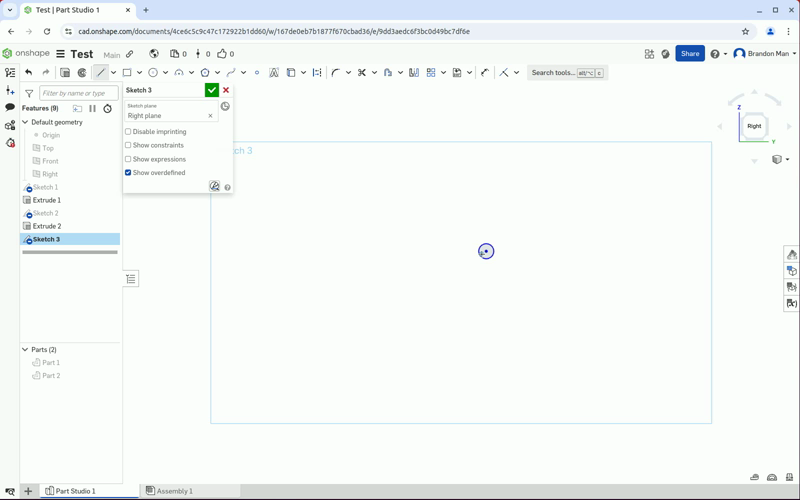
mouse_move(511, 253)
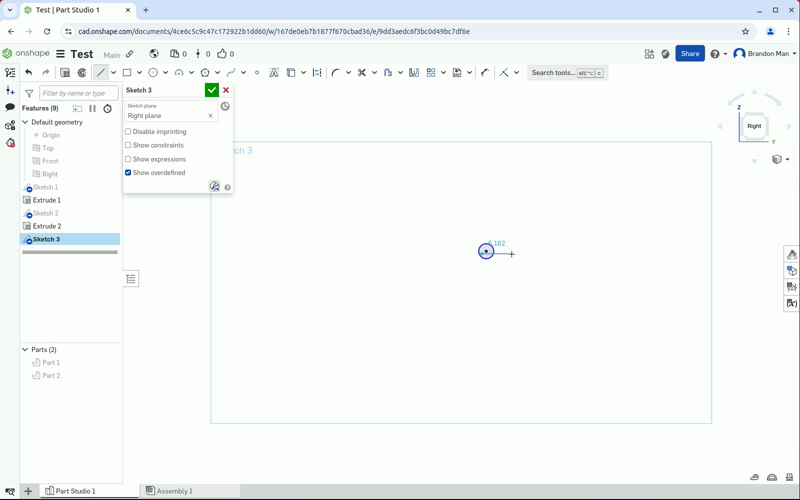
mouse_move(486, 256)
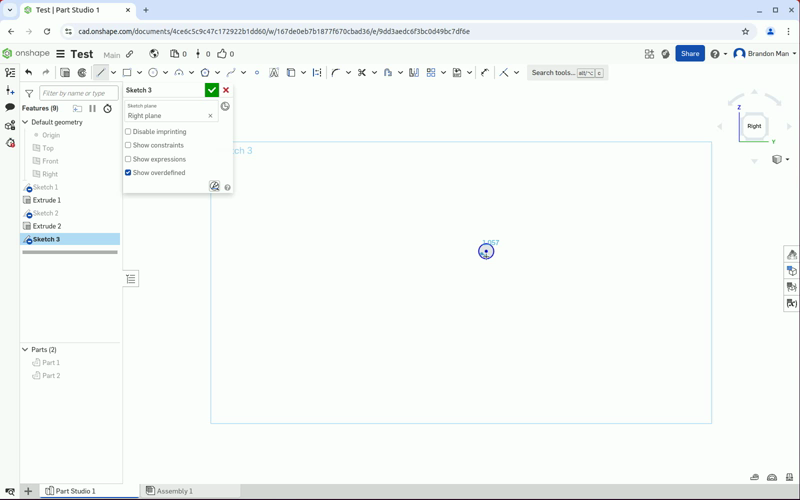
scroll(6)
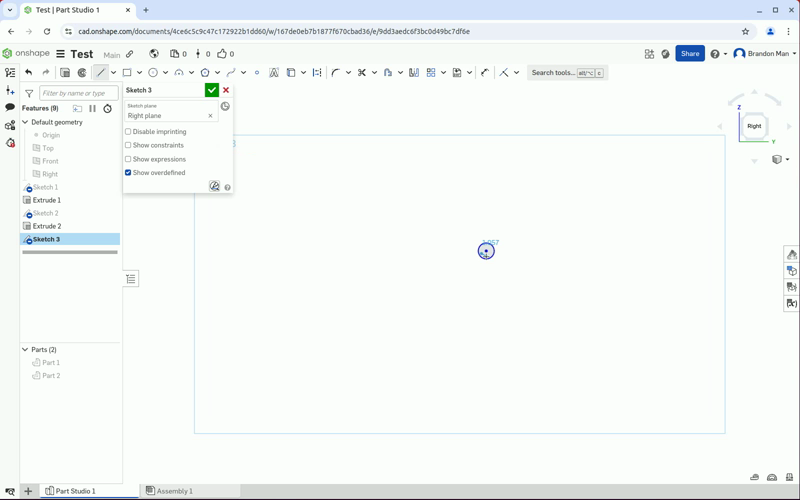
scroll(6)
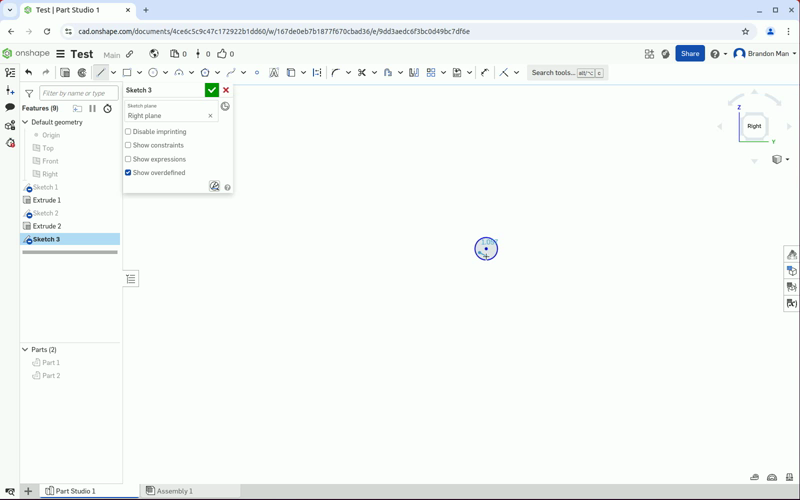
scroll(6)
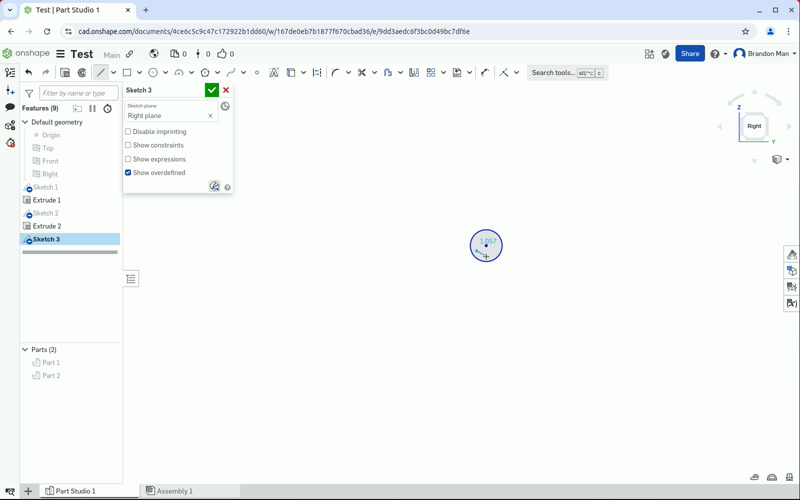
scroll(6)
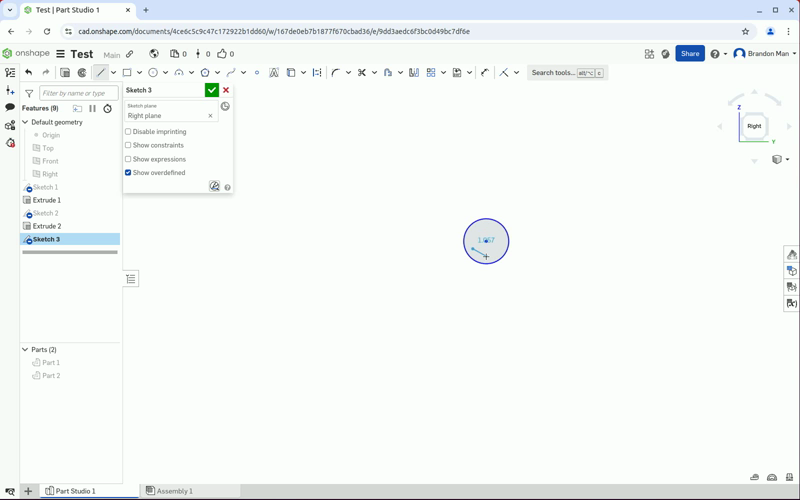
scroll(6)
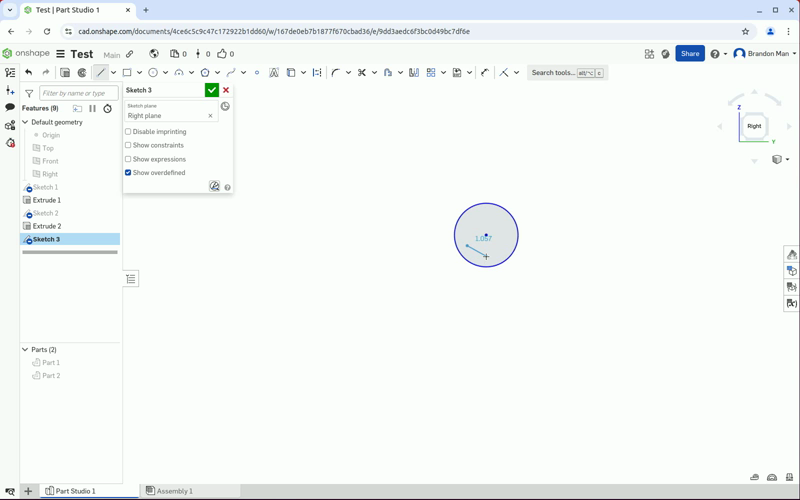
scroll(6)
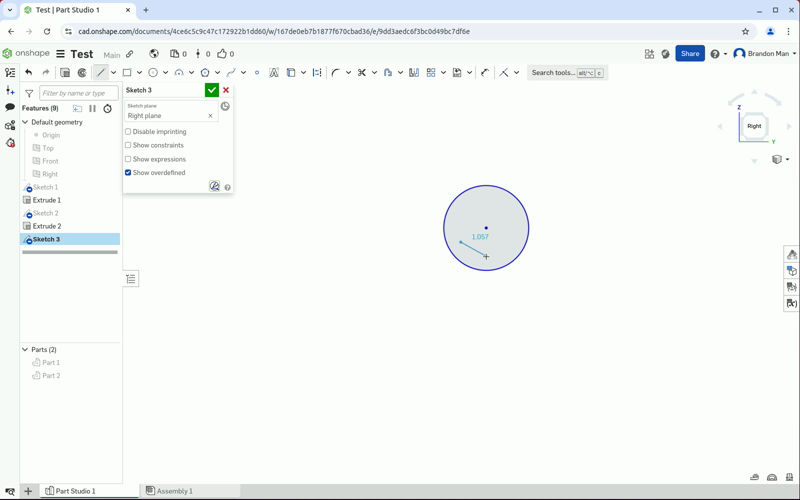
scroll(6)
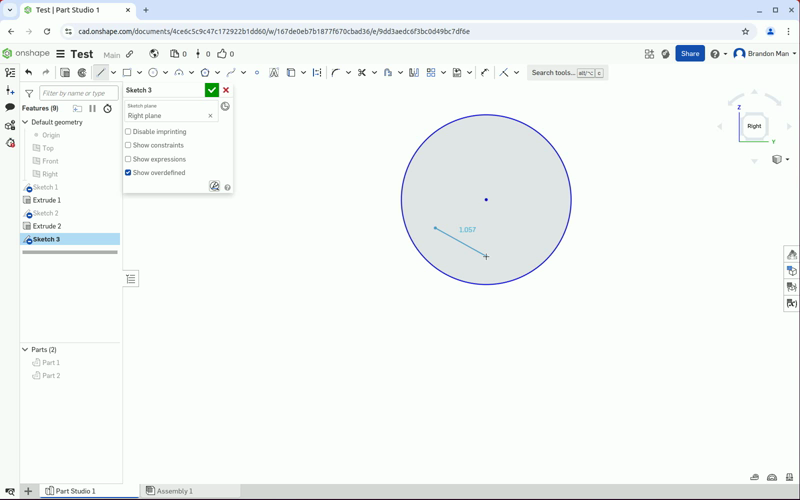
click(486, 256)
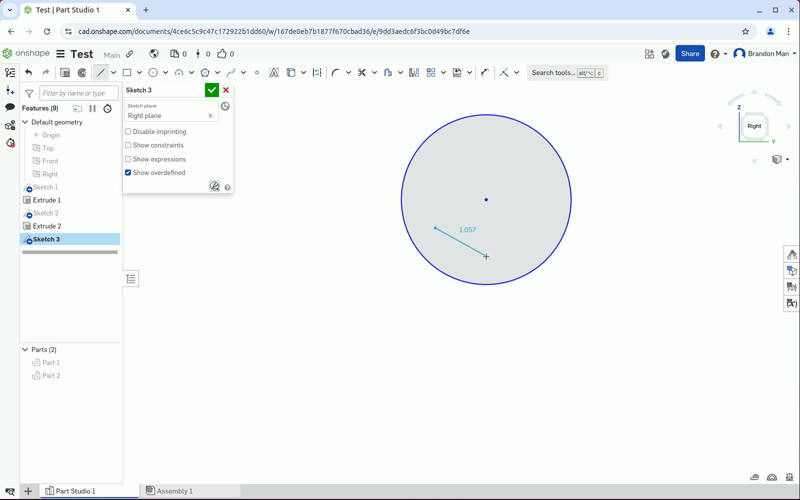
scroll(-6)
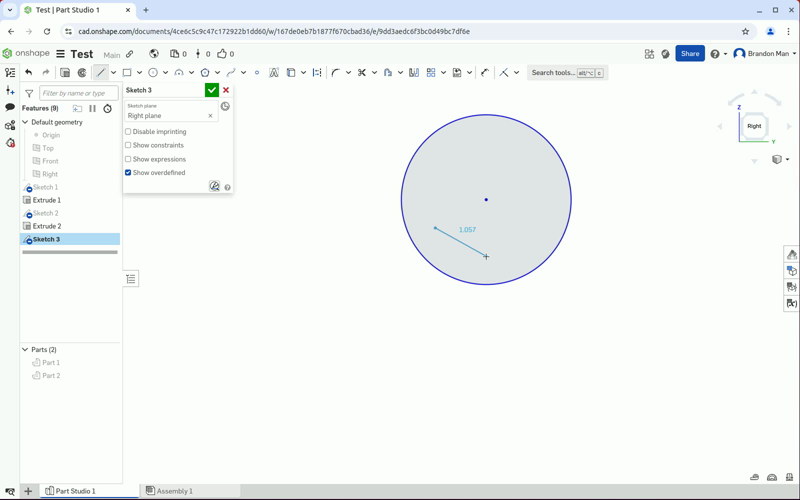
scroll(-6)
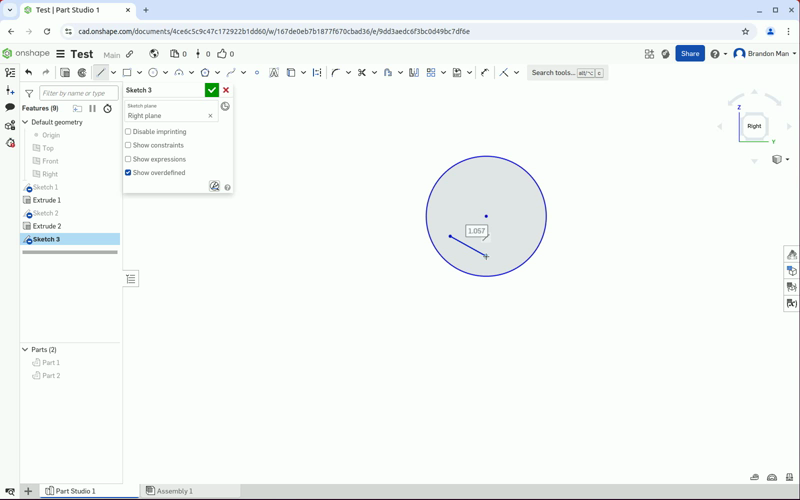
scroll(-6)
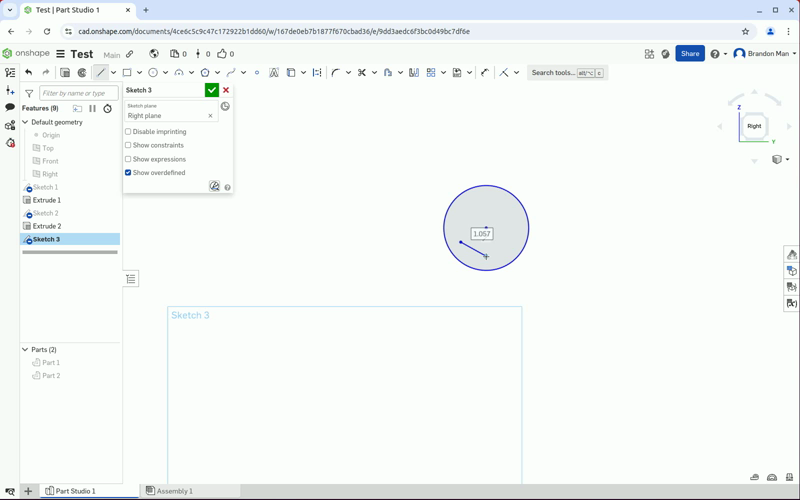
scroll(-6)
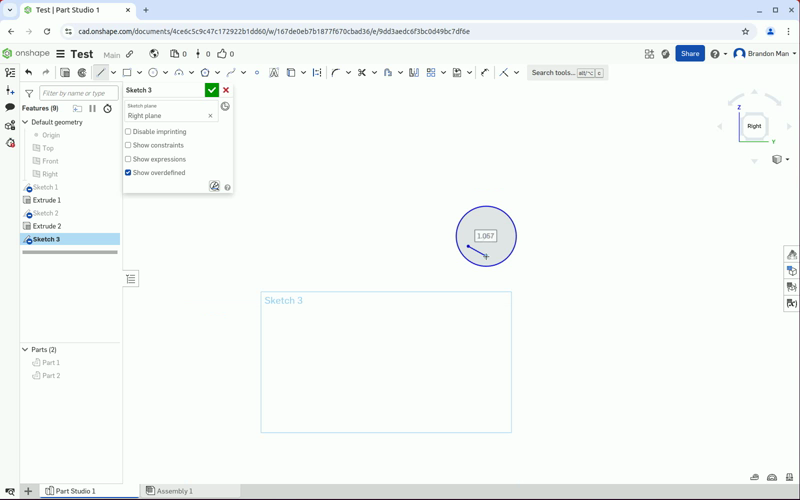
scroll(-6)
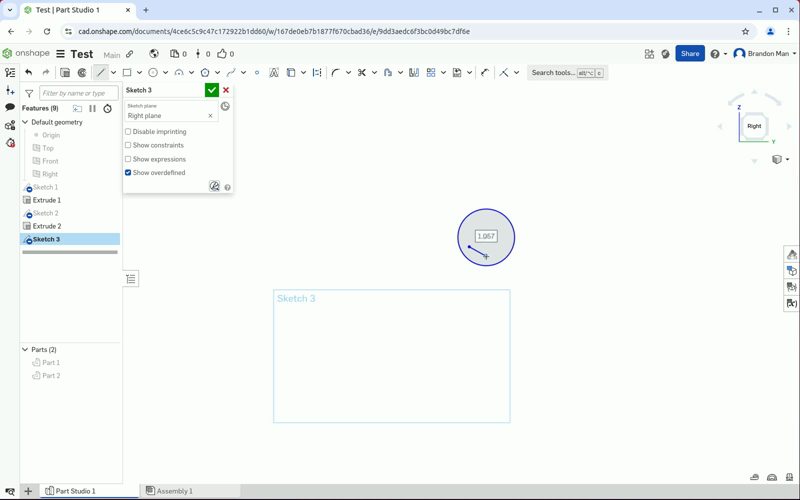
scroll(-6)
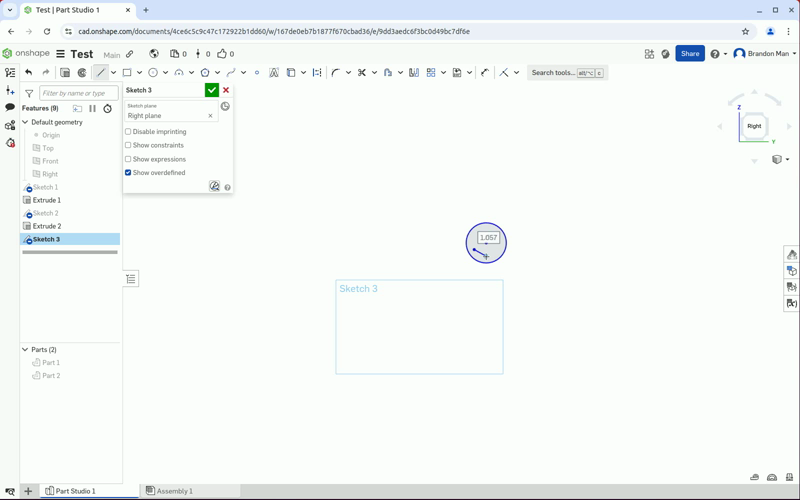
scroll(-6)
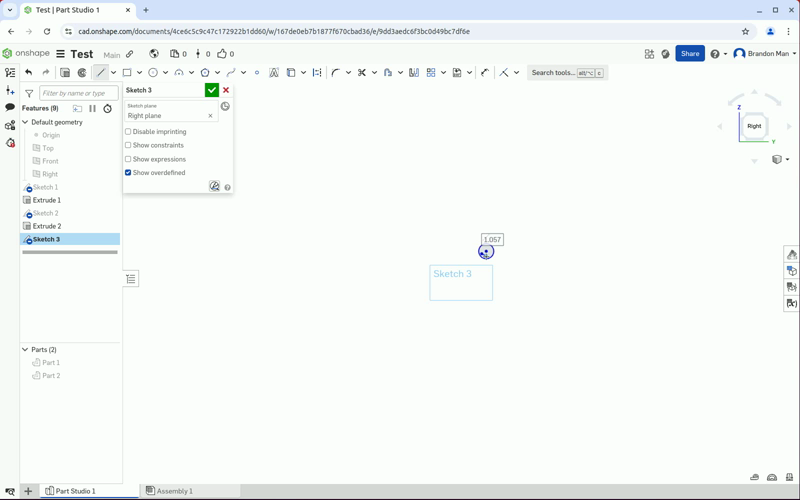
key_up(shift)
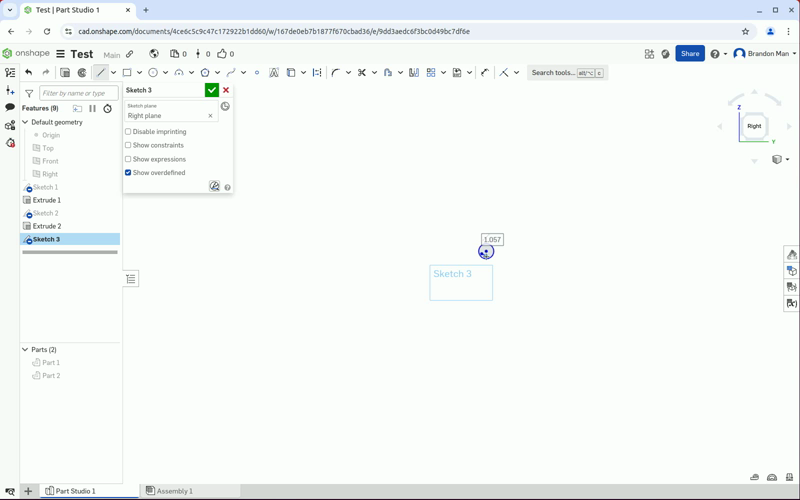
key_down(shift)
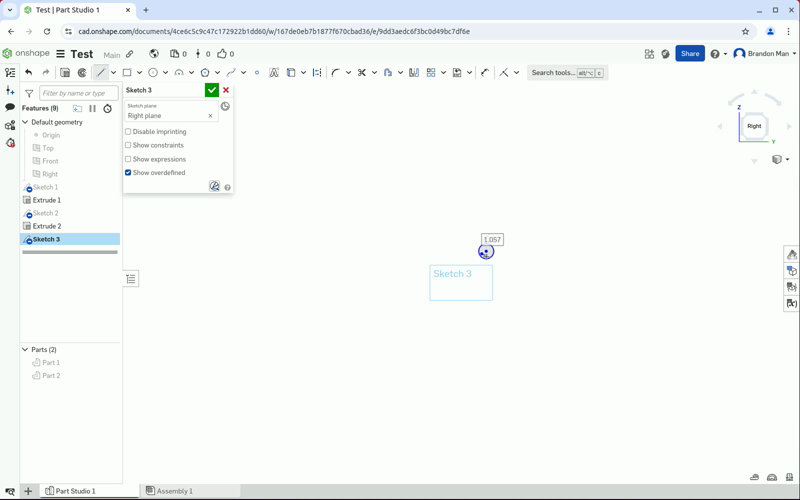
mouse_move(516, 256)
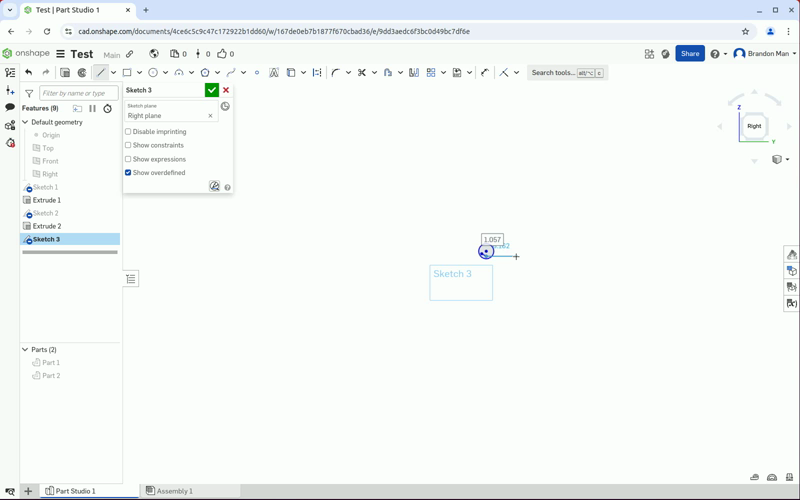
mouse_move(490, 253)
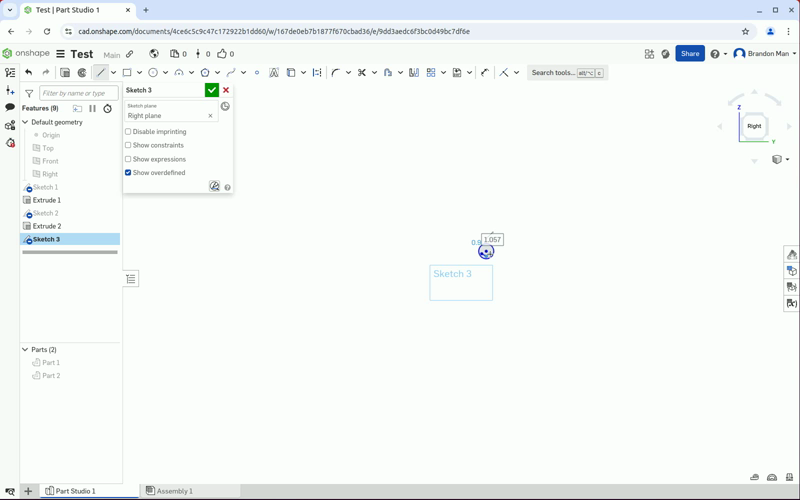
scroll(6)
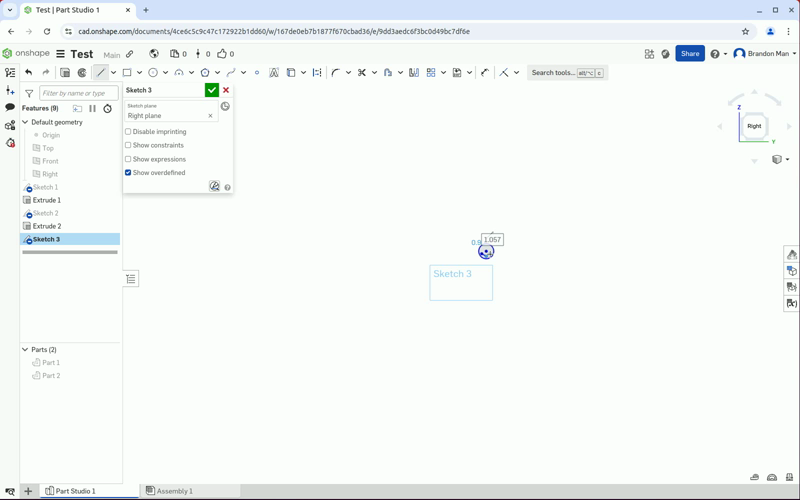
scroll(6)
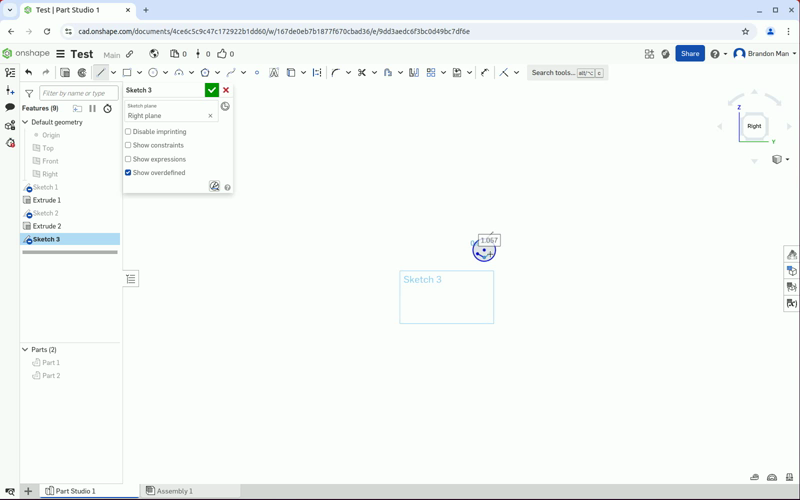
scroll(6)
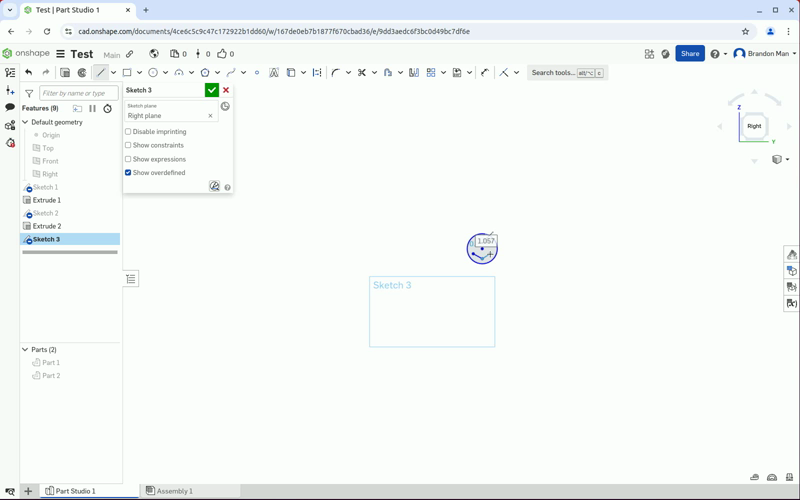
scroll(6)
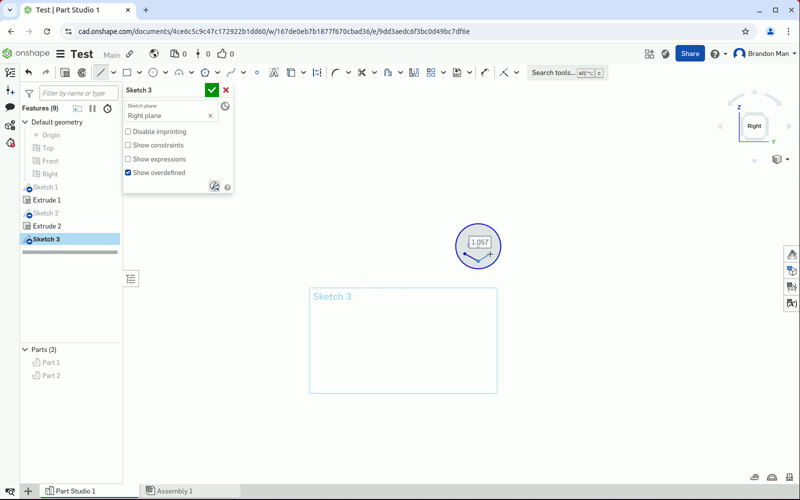
scroll(6)
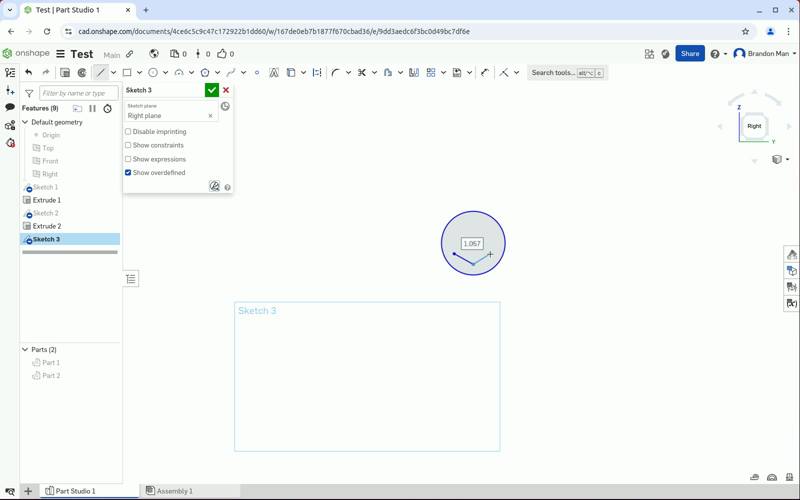
scroll(6)
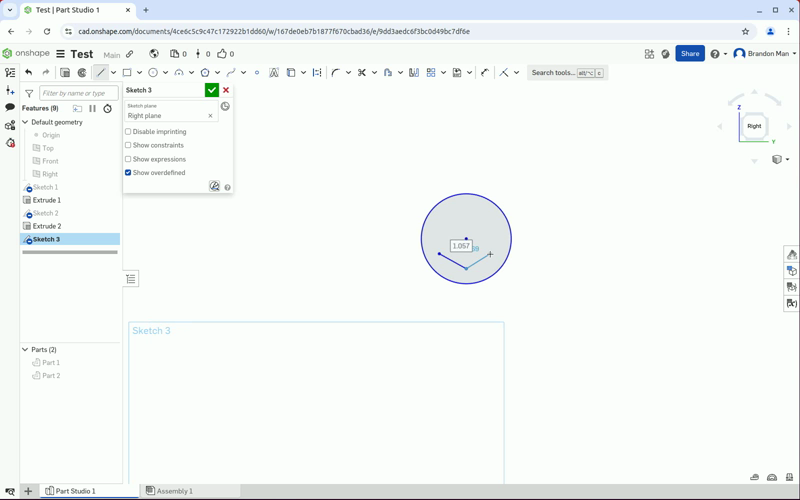
scroll(6)
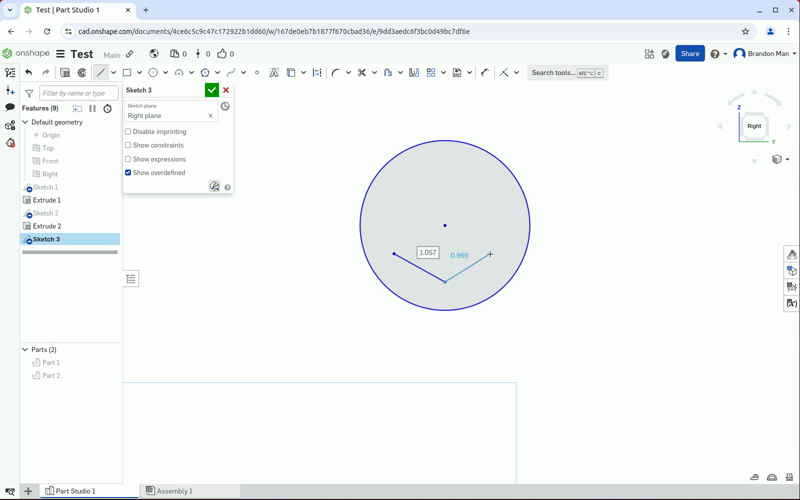
click(490, 253)
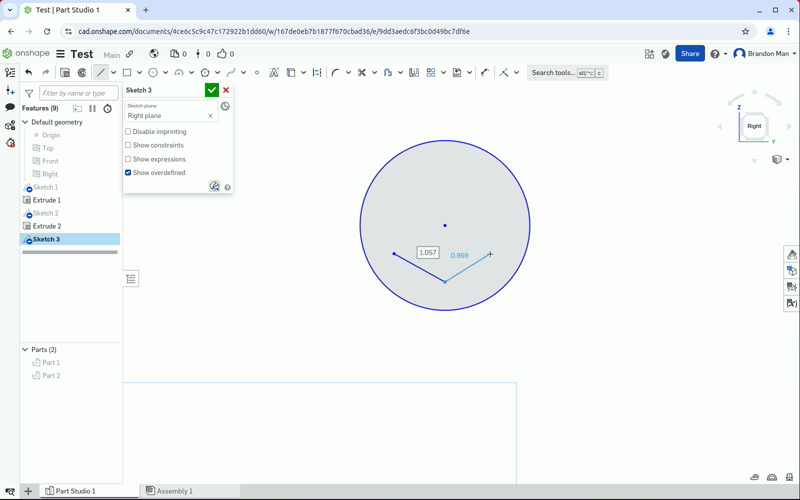
scroll(-6)
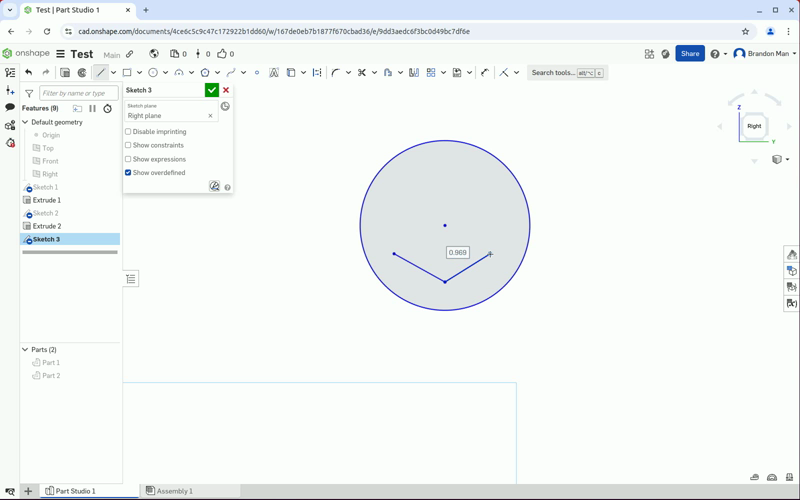
scroll(-6)
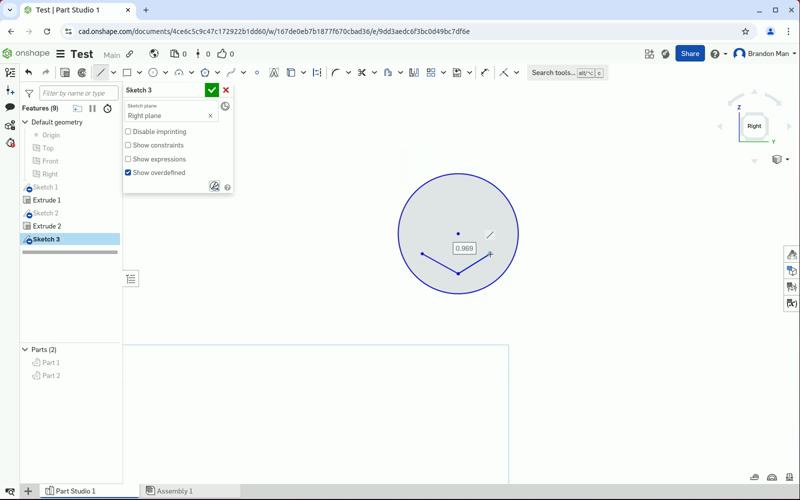
scroll(-6)
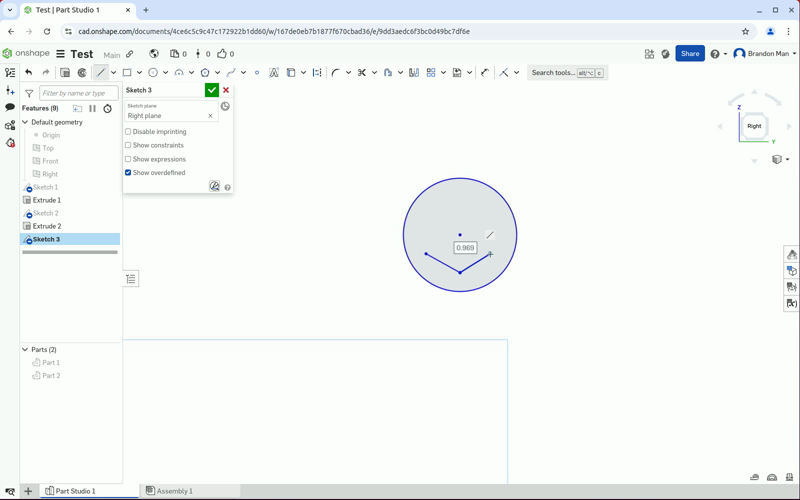
scroll(-6)
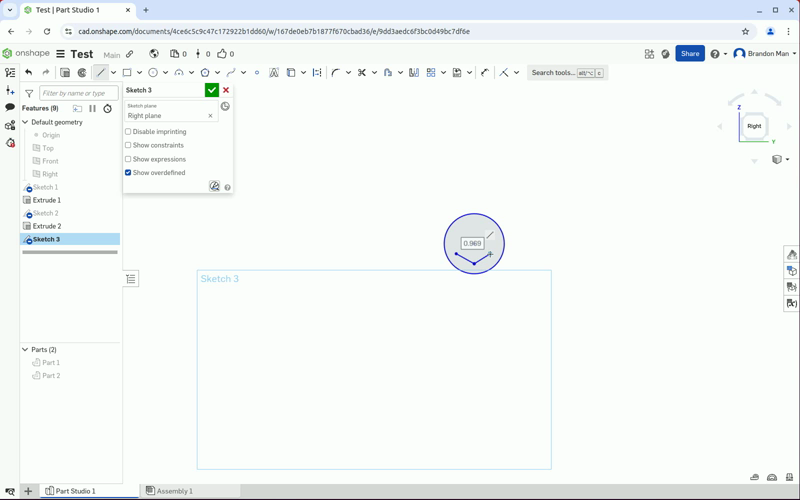
scroll(-6)
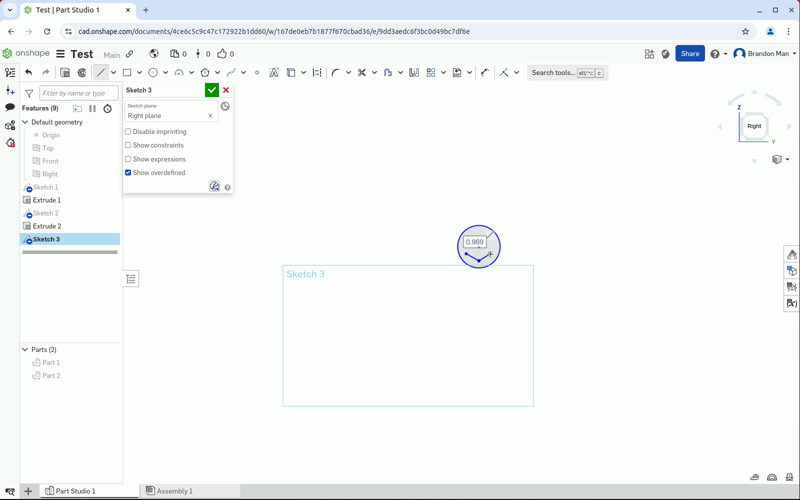
scroll(-6)
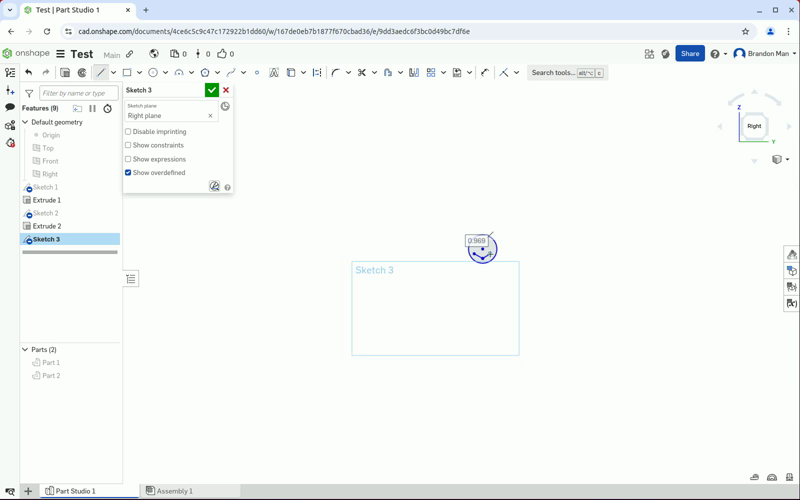
scroll(-6)
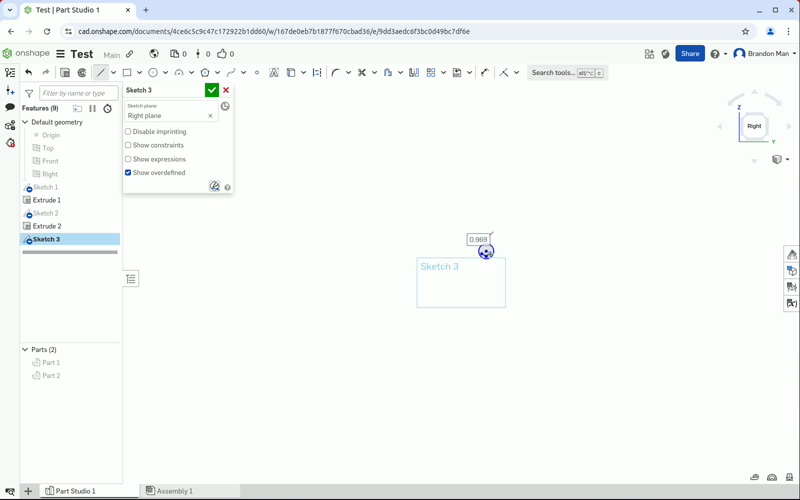
key_up(shift)
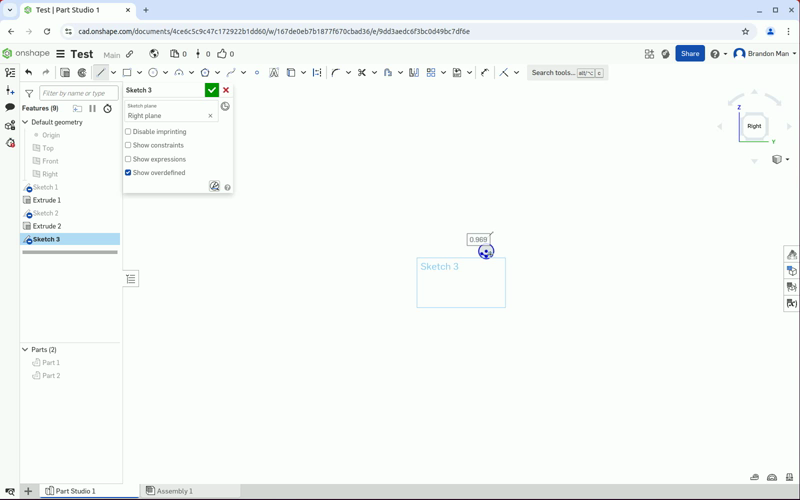
key_down(shift)
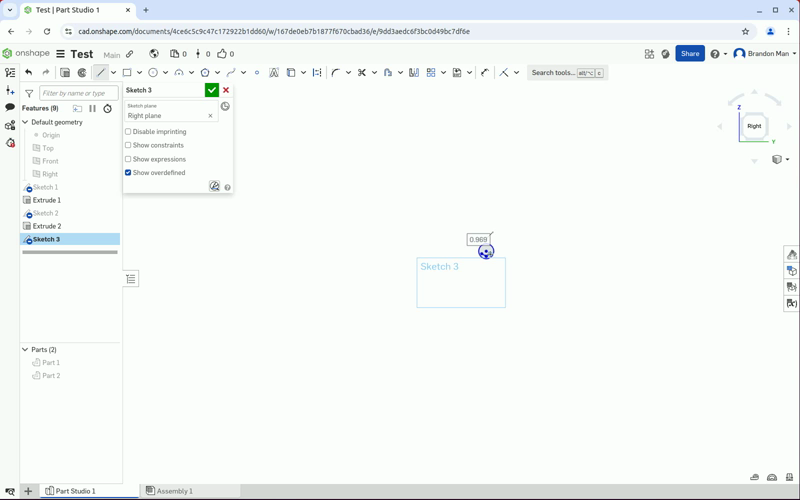
mouse_move(520, 253)
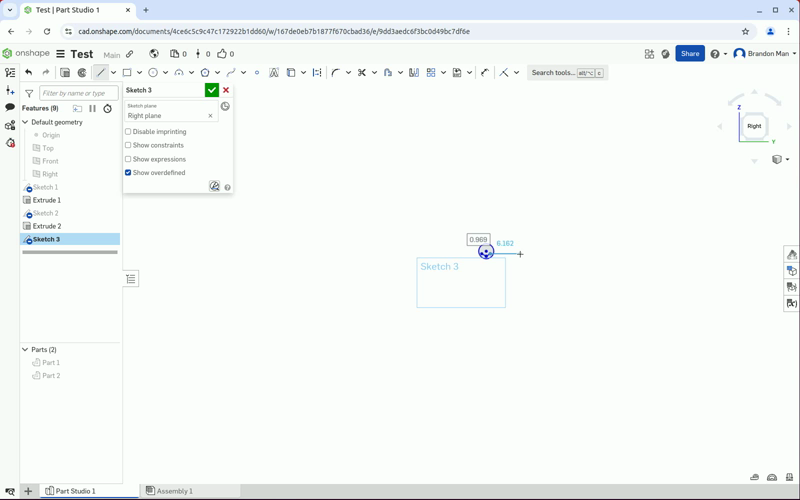
mouse_move(490, 248)
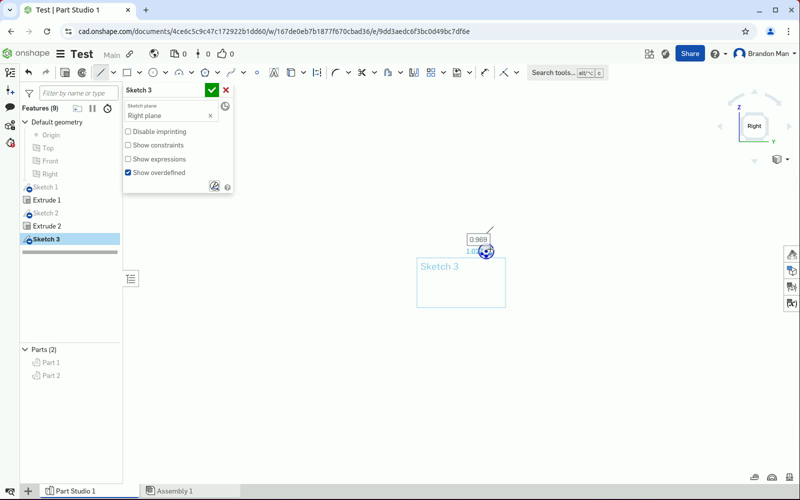
scroll(6)
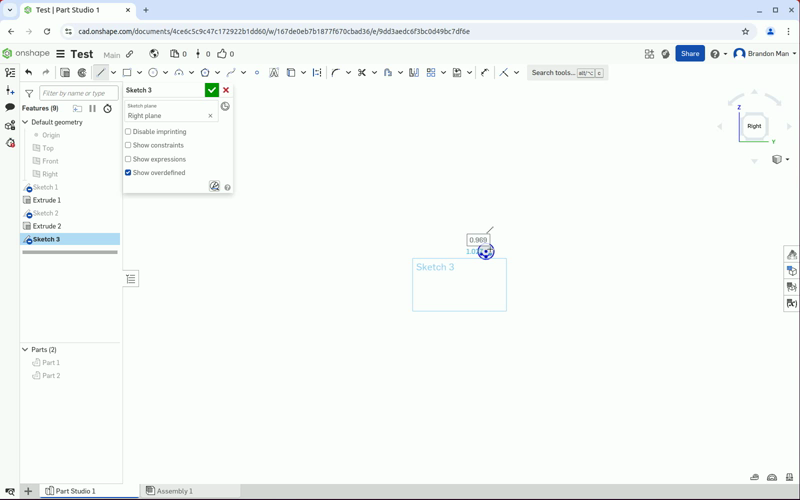
scroll(6)
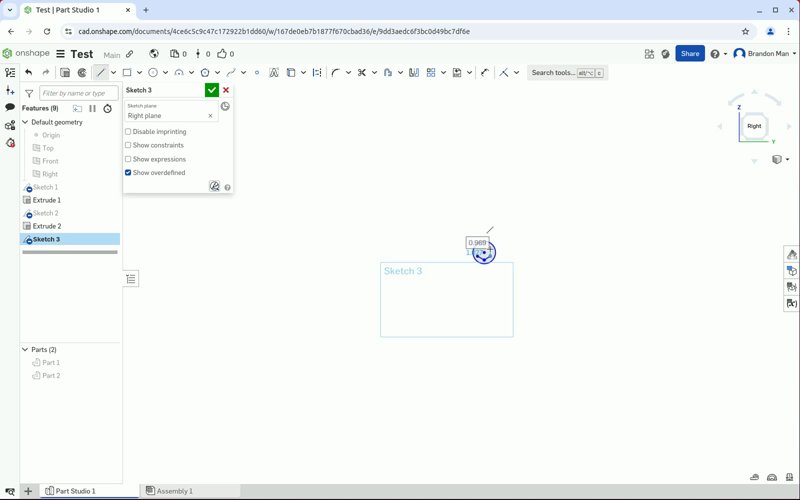
scroll(6)
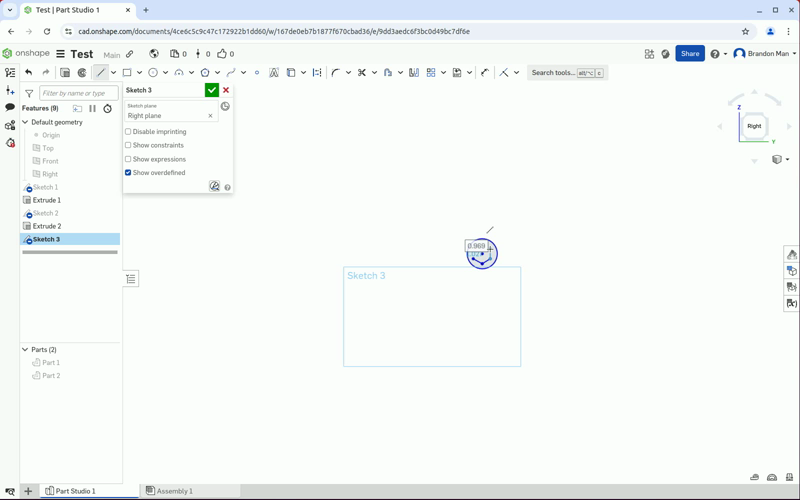
scroll(6)
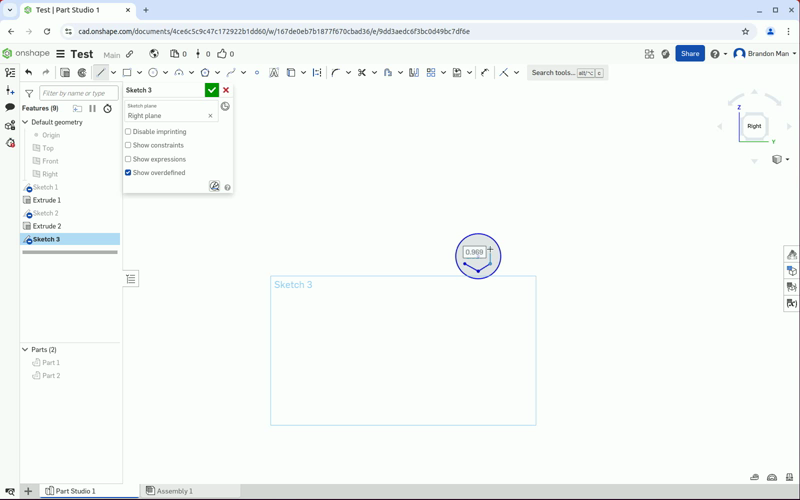
scroll(6)
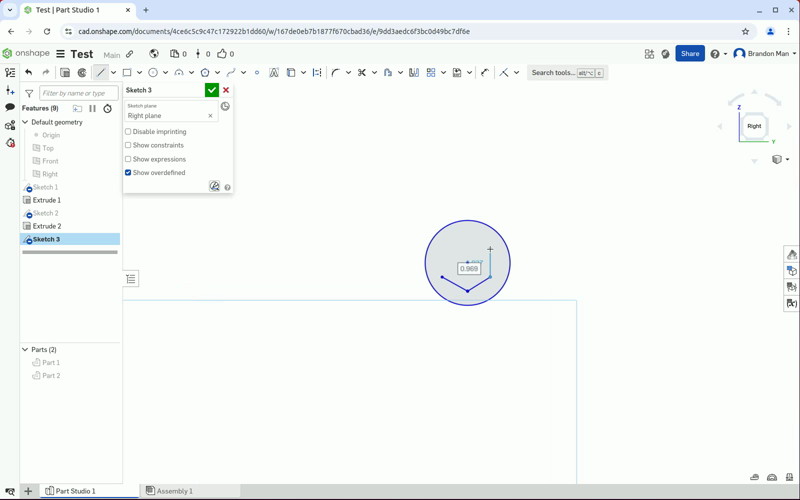
scroll(6)
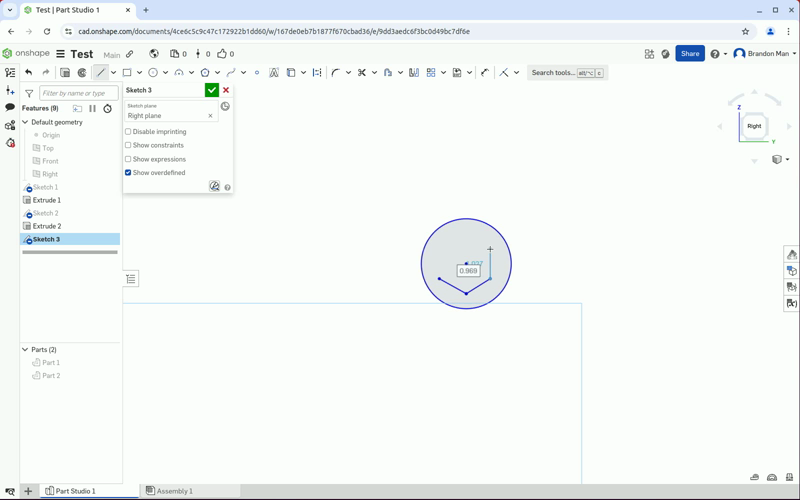
scroll(6)
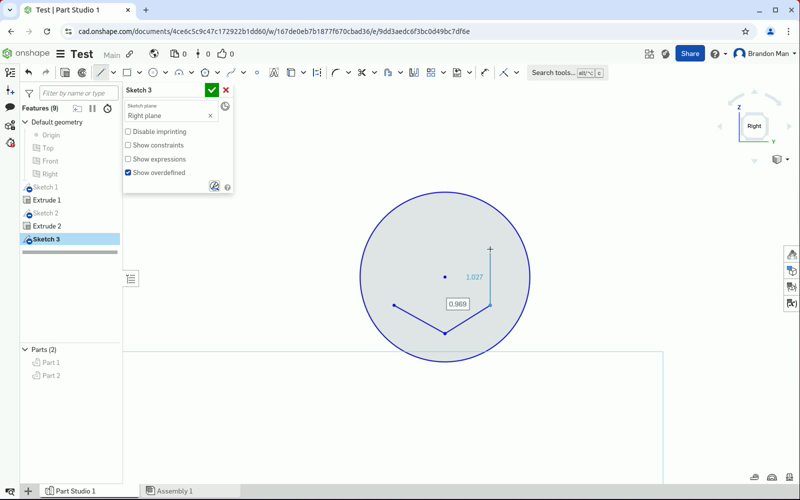
click(490, 248)
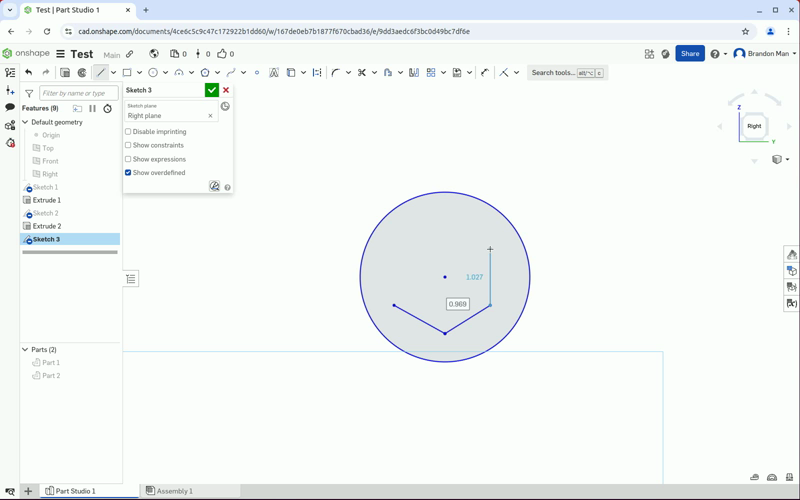
scroll(-6)
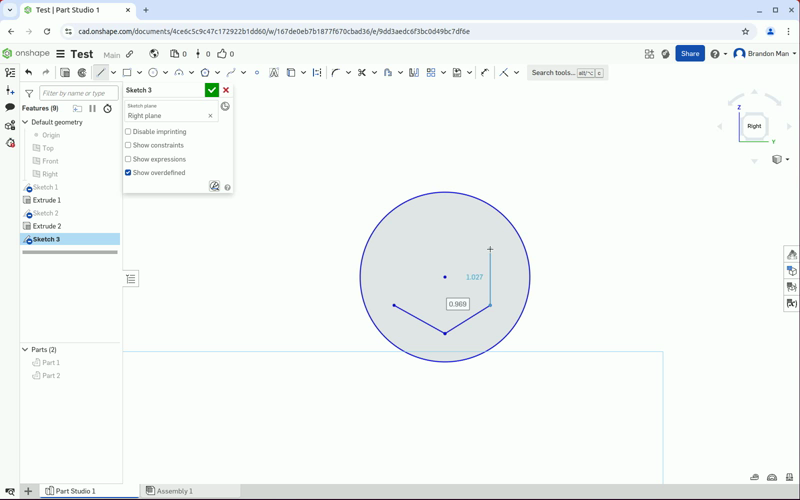
scroll(-6)
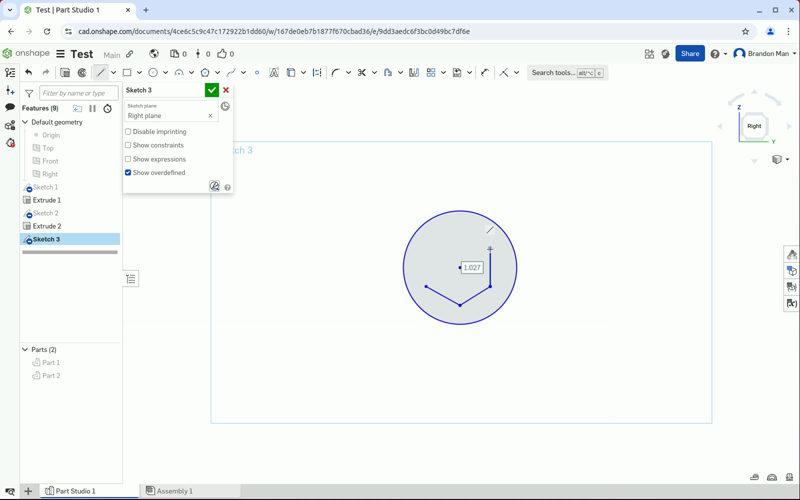
scroll(-6)
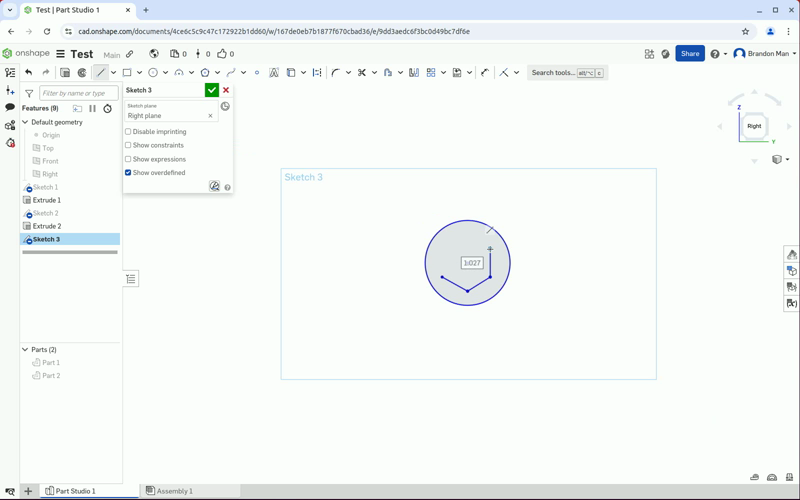
scroll(-6)
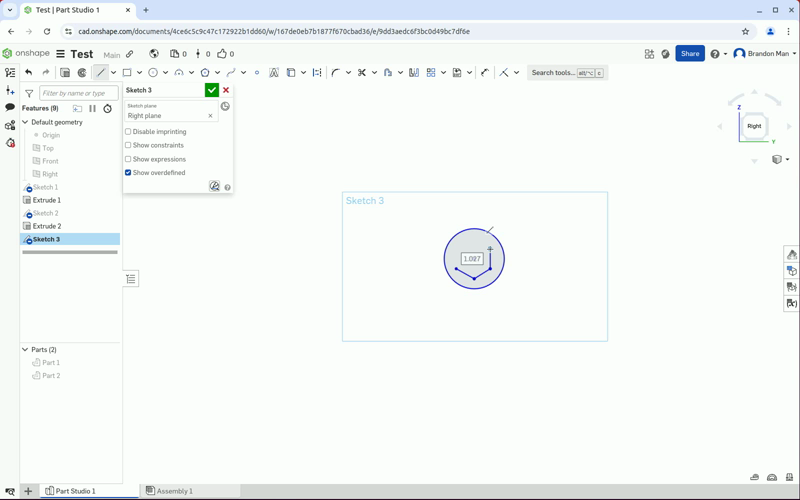
scroll(-6)
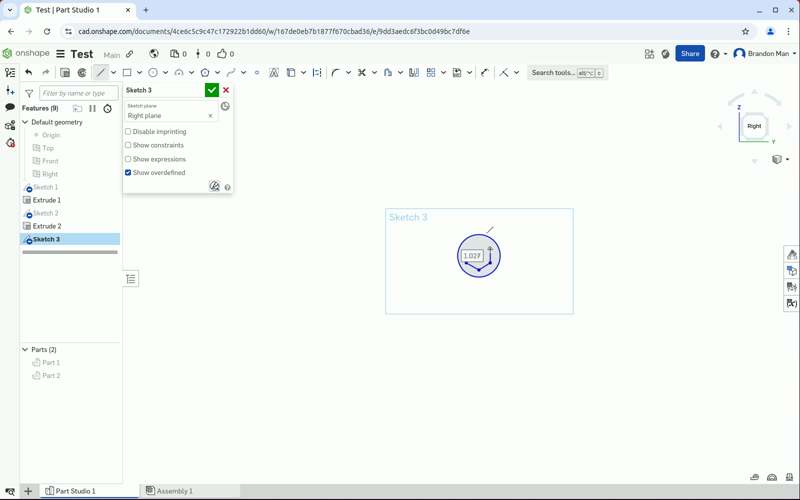
scroll(-6)
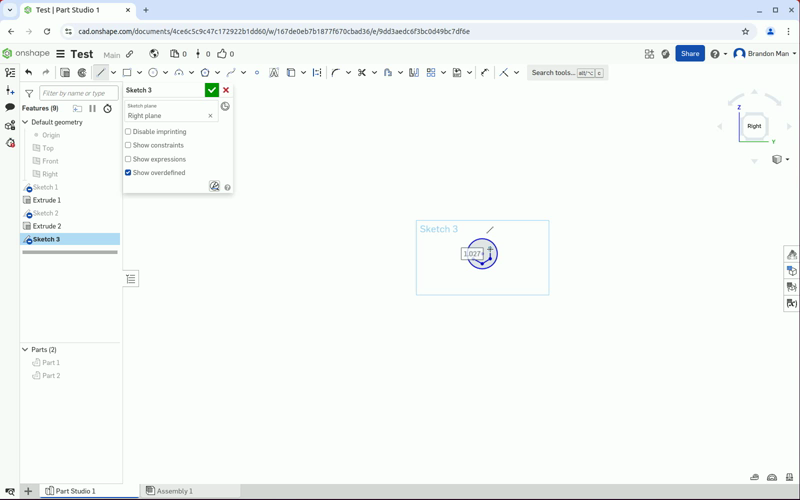
scroll(-6)
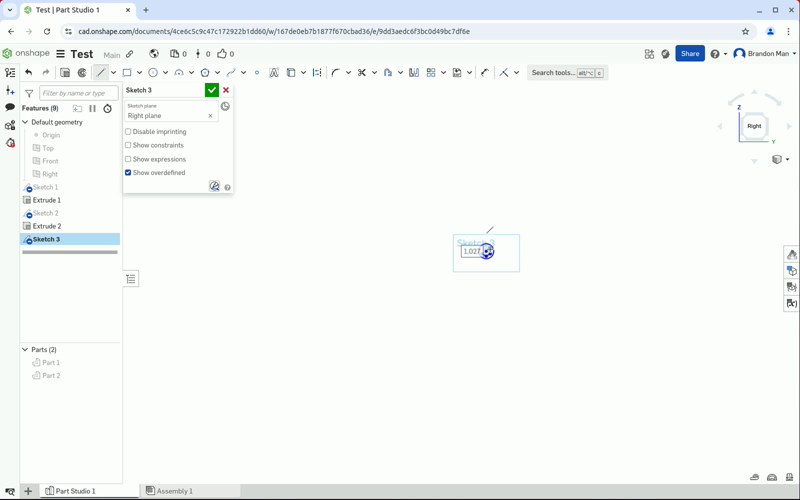
key_up(shift)
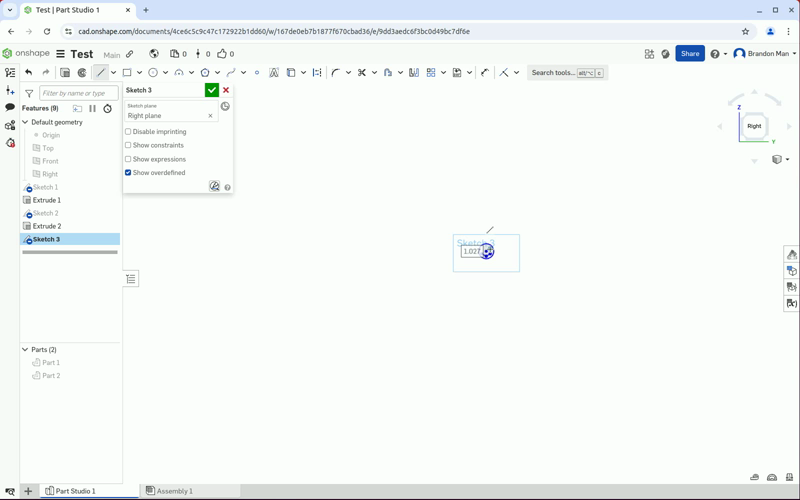
key_down(shift)
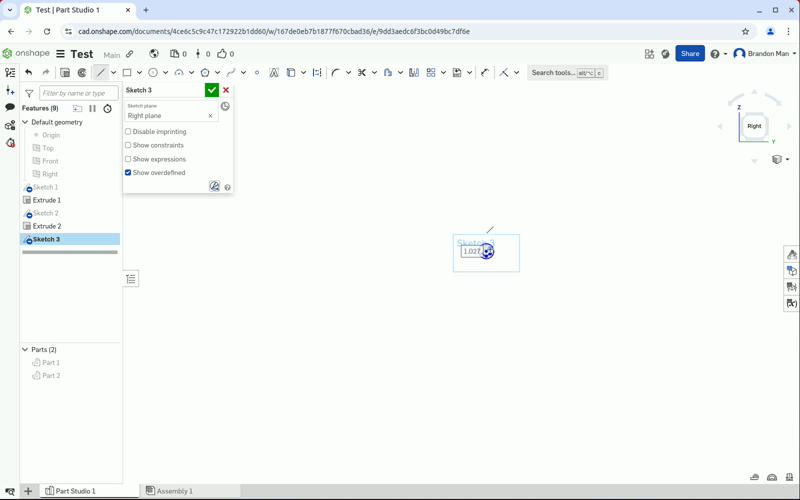
mouse_move(520, 248)
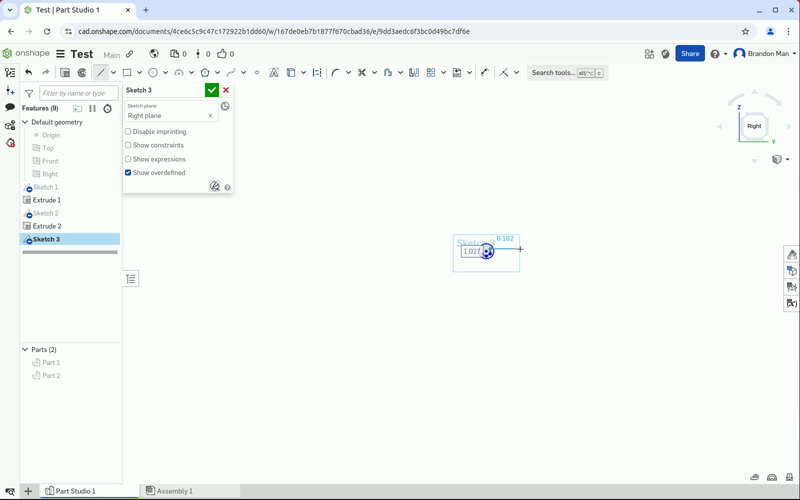
mouse_move(486, 246)
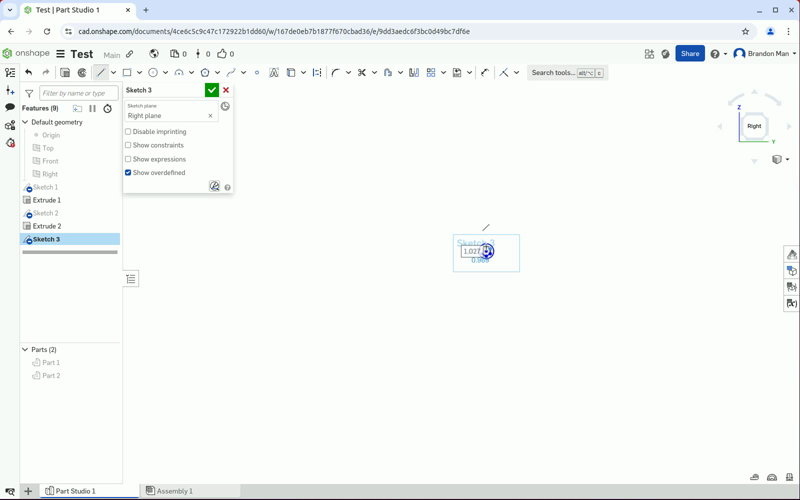
scroll(6)
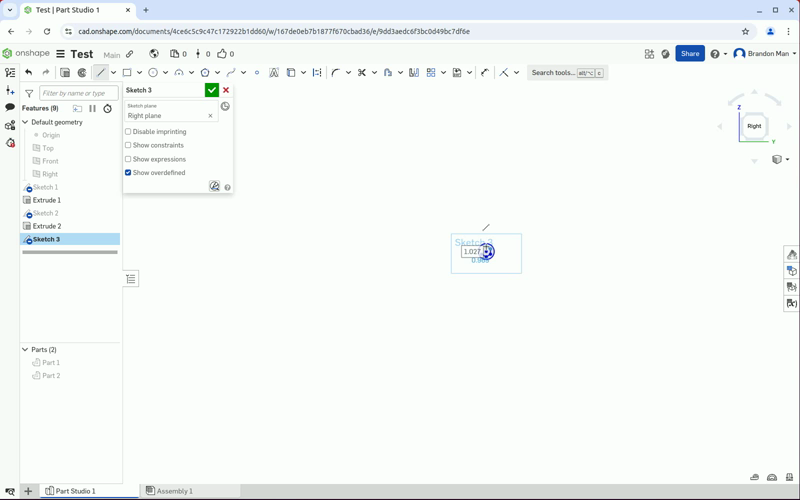
scroll(6)
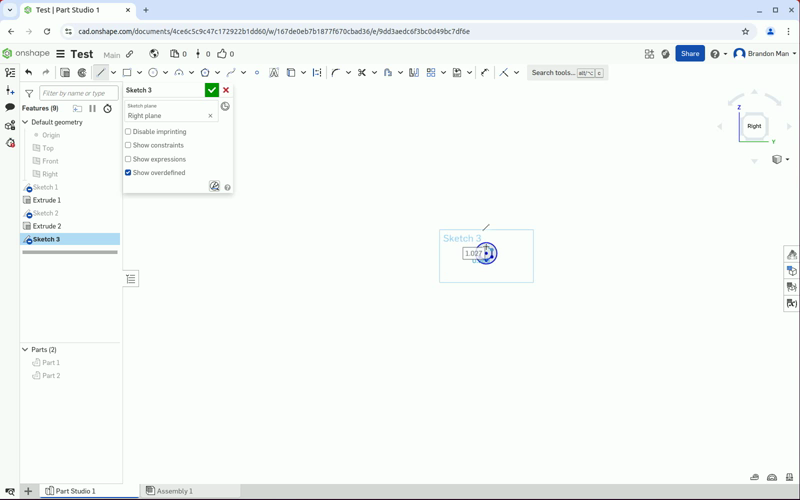
scroll(6)
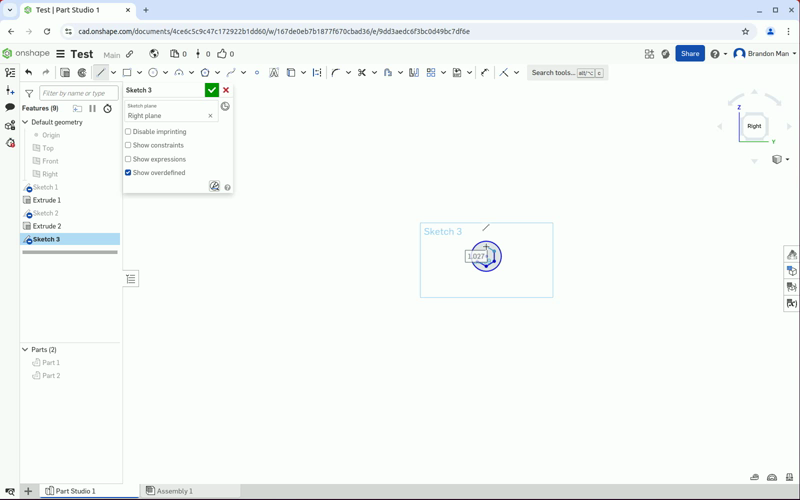
scroll(6)
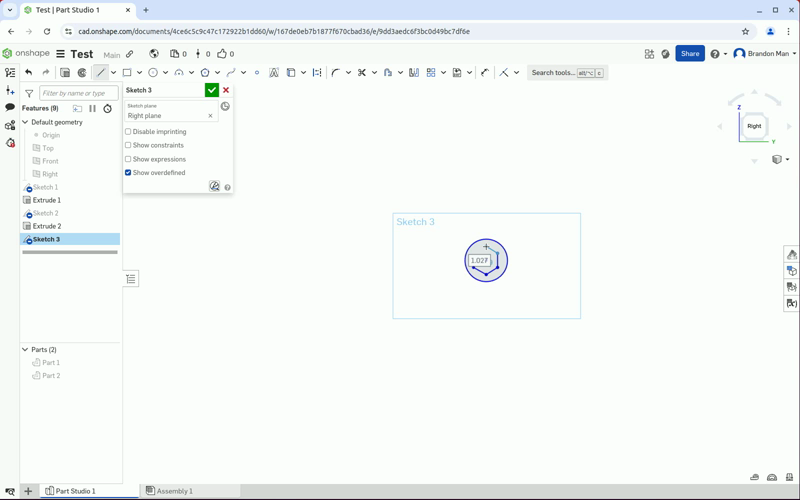
scroll(6)
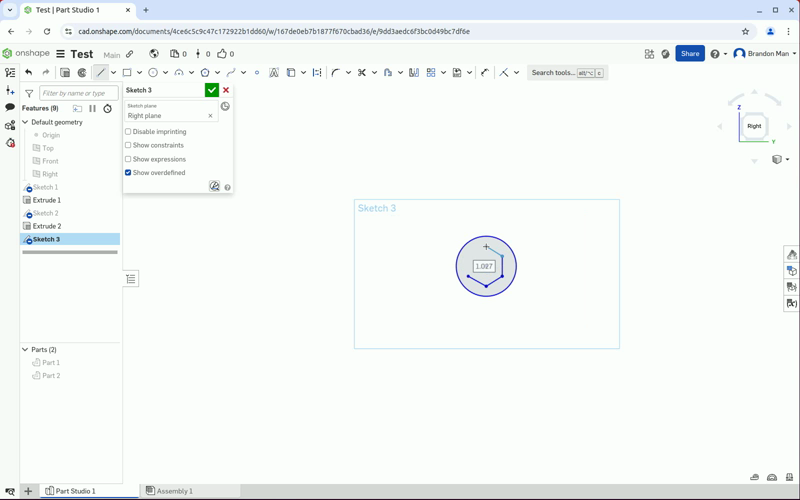
scroll(6)
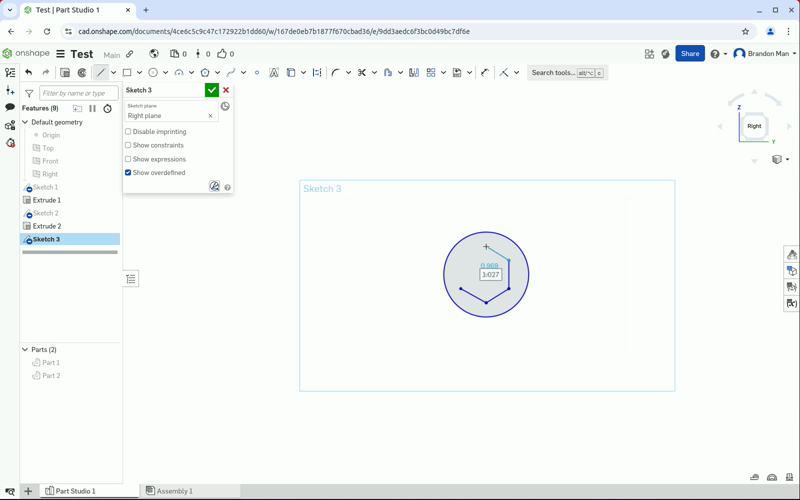
scroll(6)
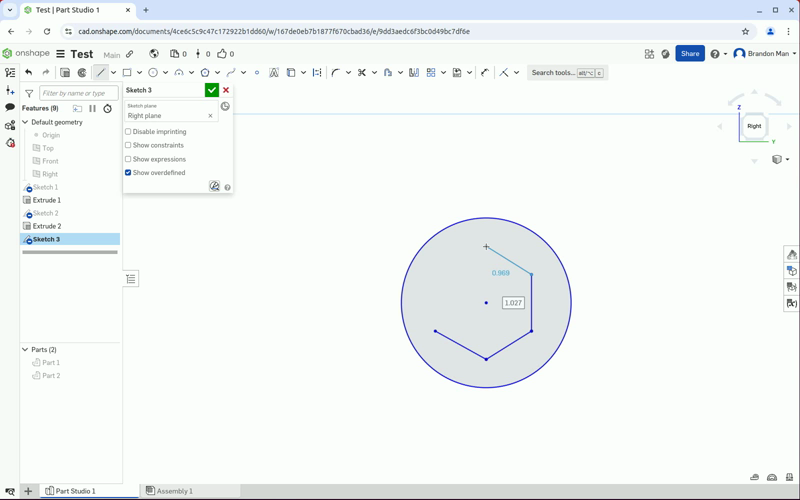
click(486, 246)
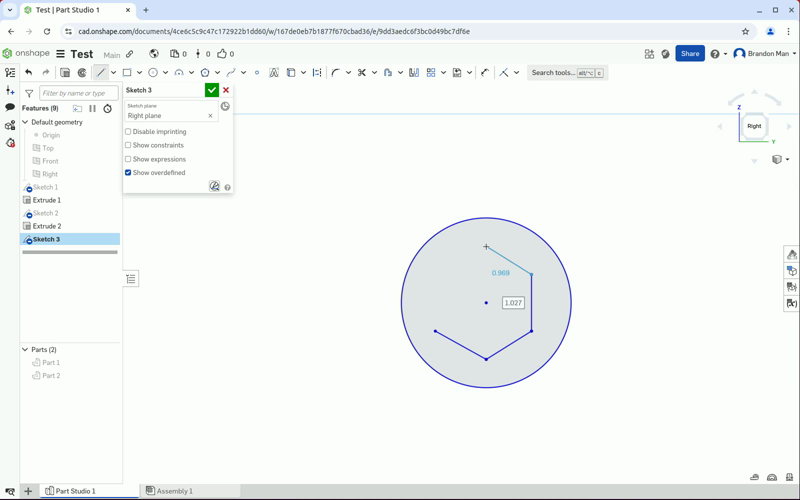
scroll(-6)
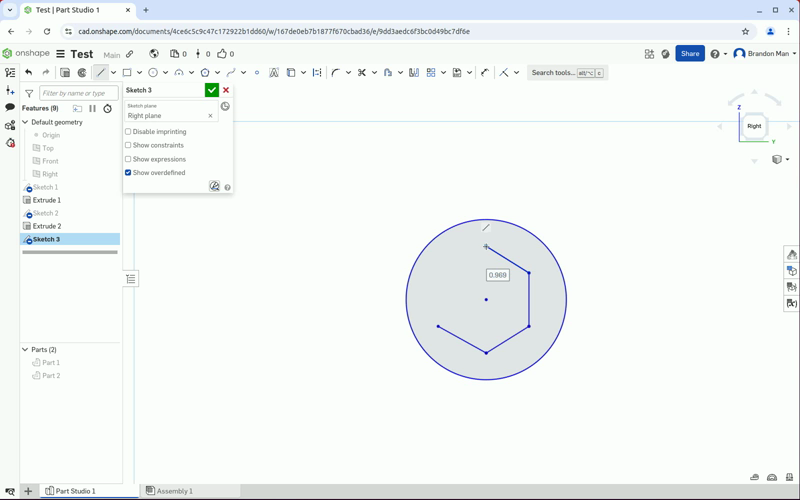
scroll(-6)
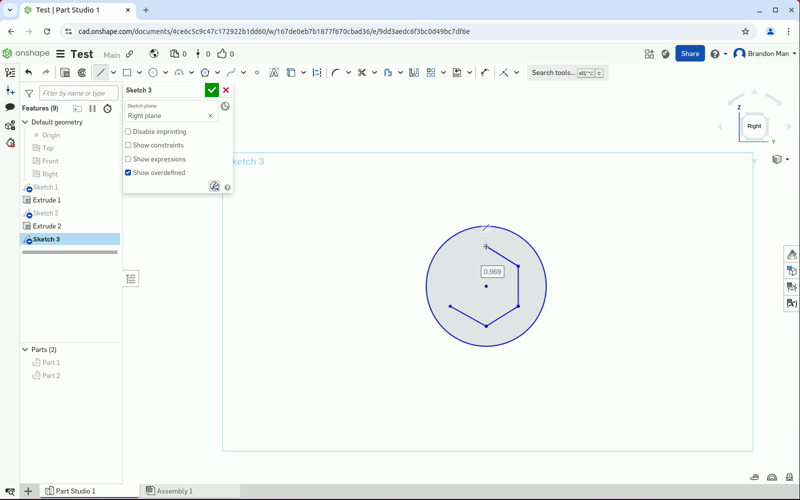
scroll(-6)
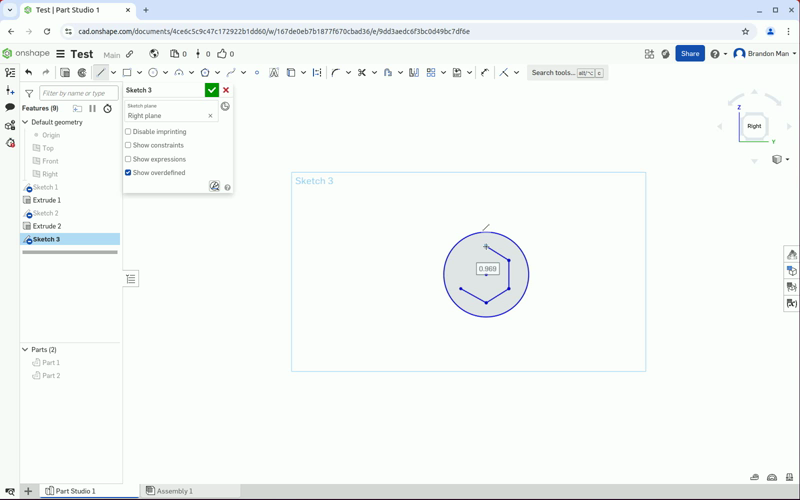
scroll(-6)
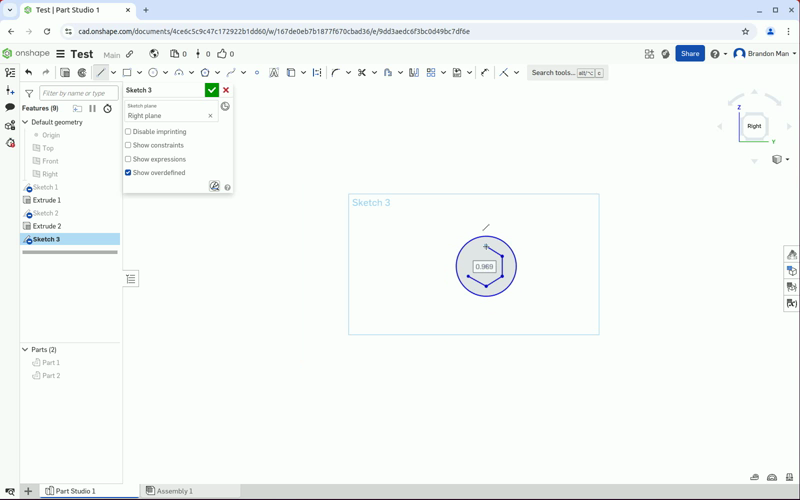
scroll(-6)
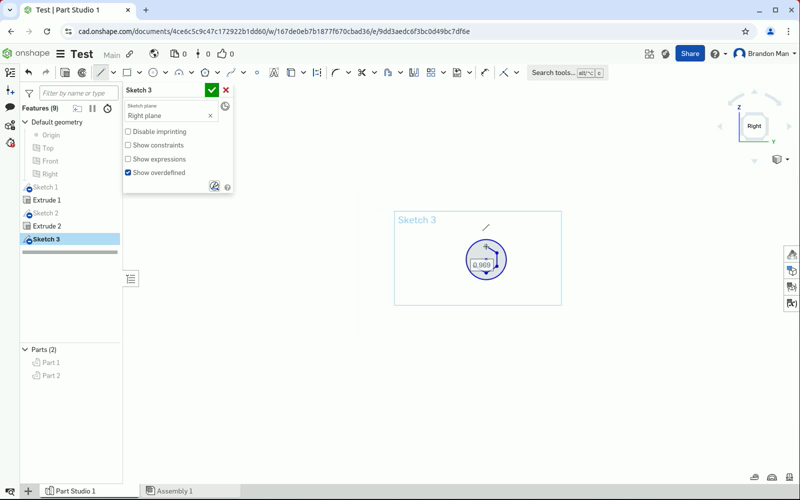
scroll(-6)
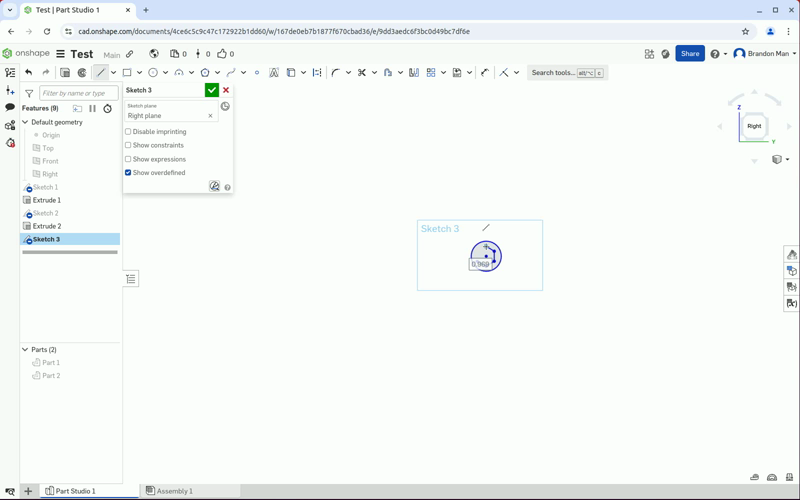
scroll(-6)
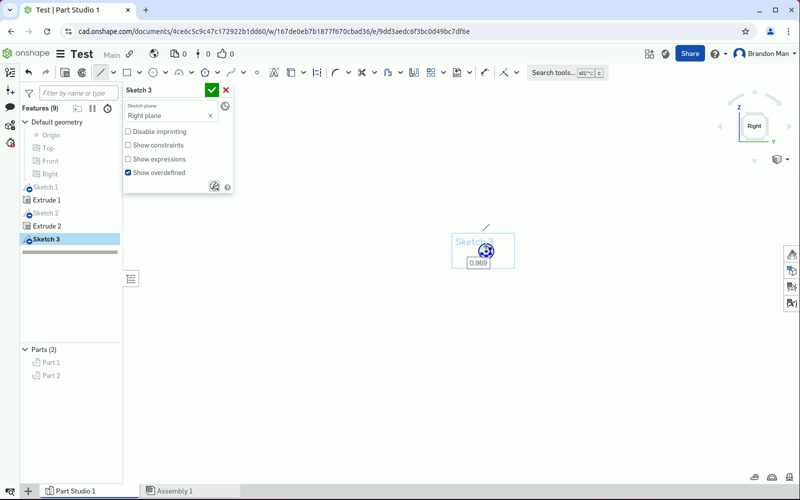
key_up(shift)
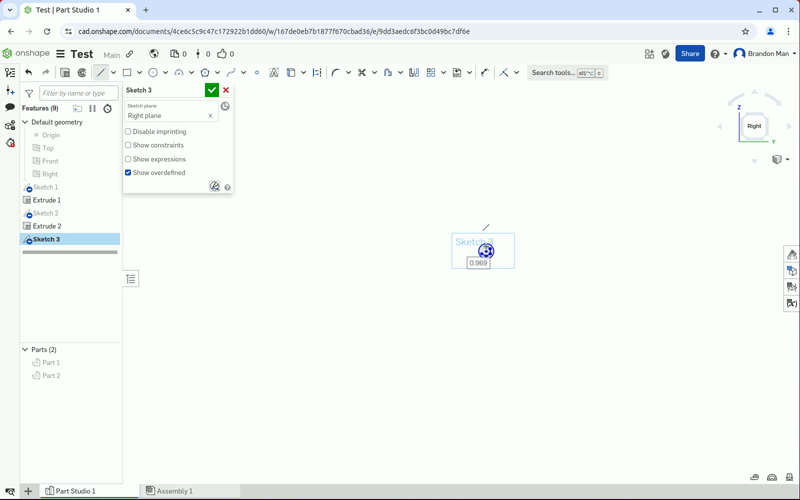
key_down(shift)
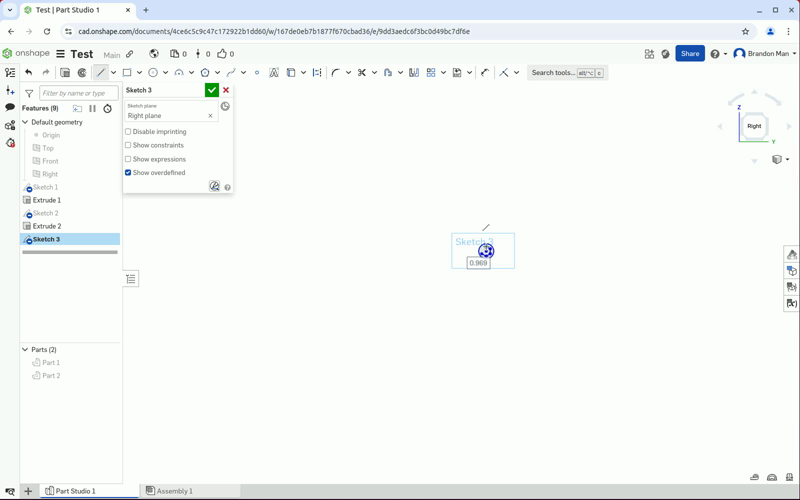
mouse_move(516, 246)
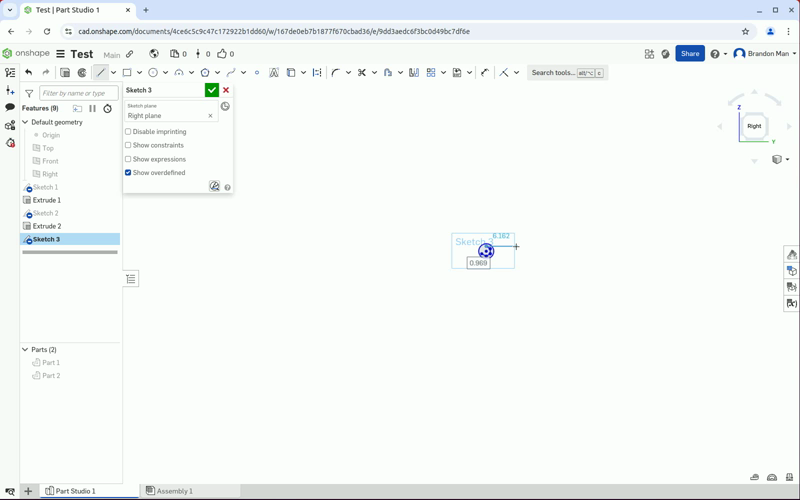
mouse_move(481, 248)
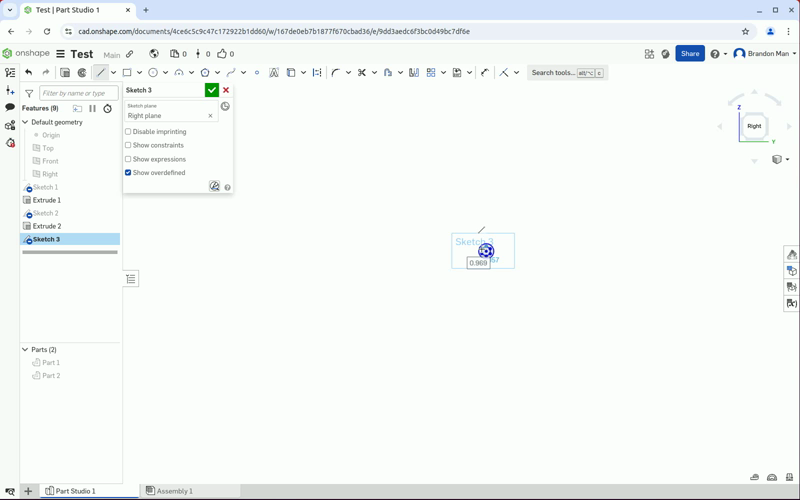
scroll(6)
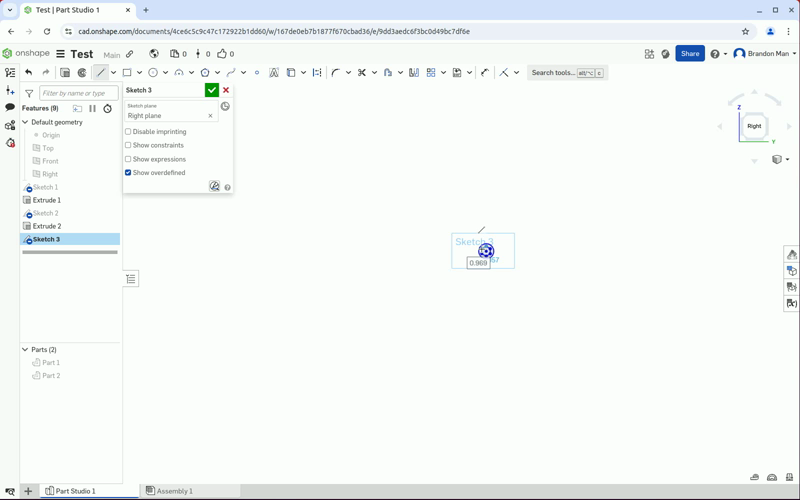
scroll(6)
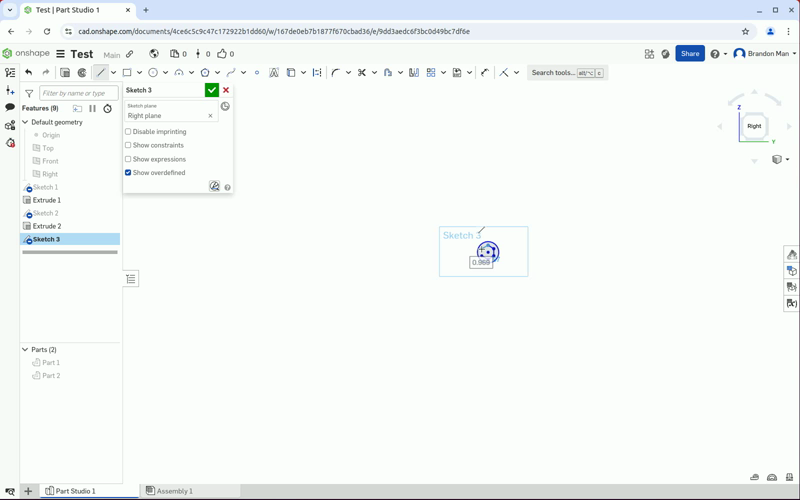
scroll(6)
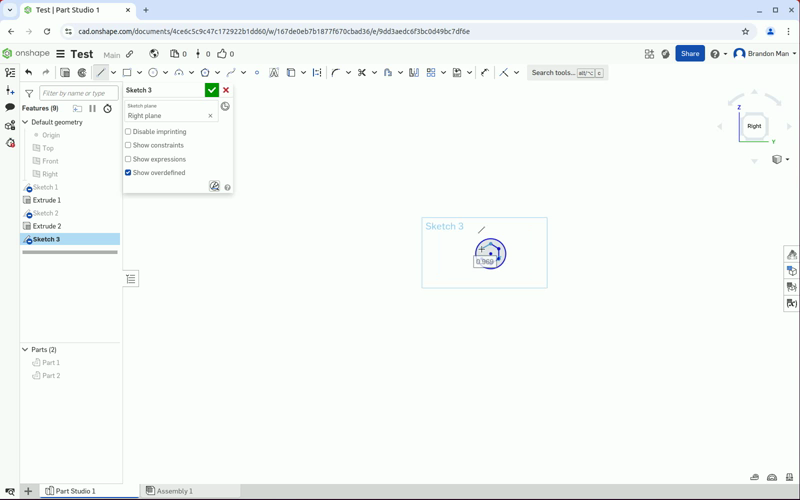
scroll(6)
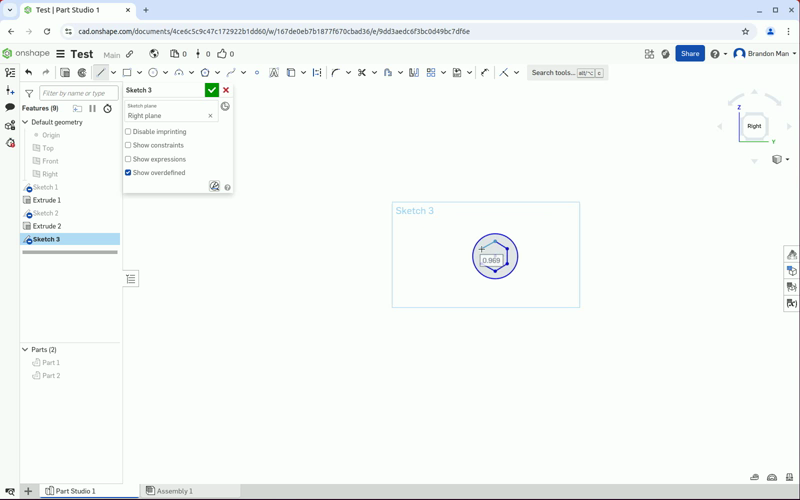
scroll(6)
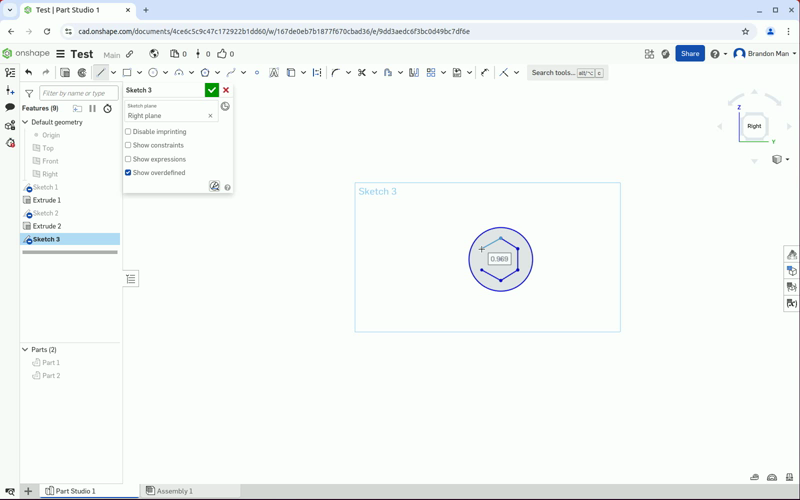
scroll(6)
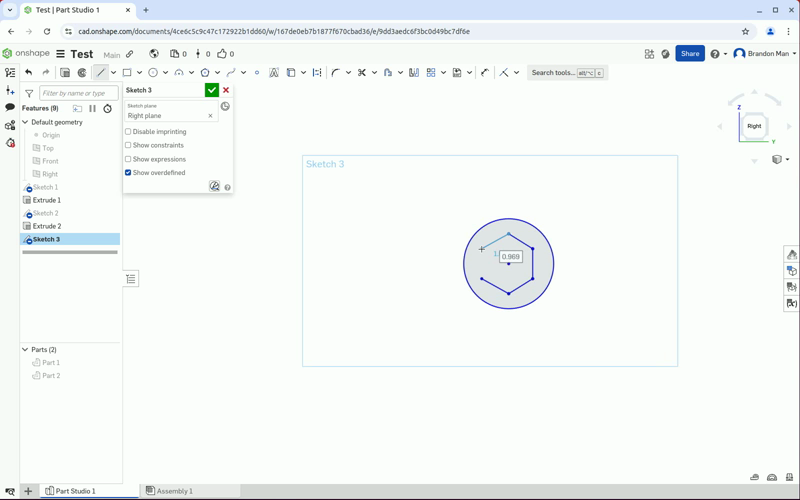
scroll(6)
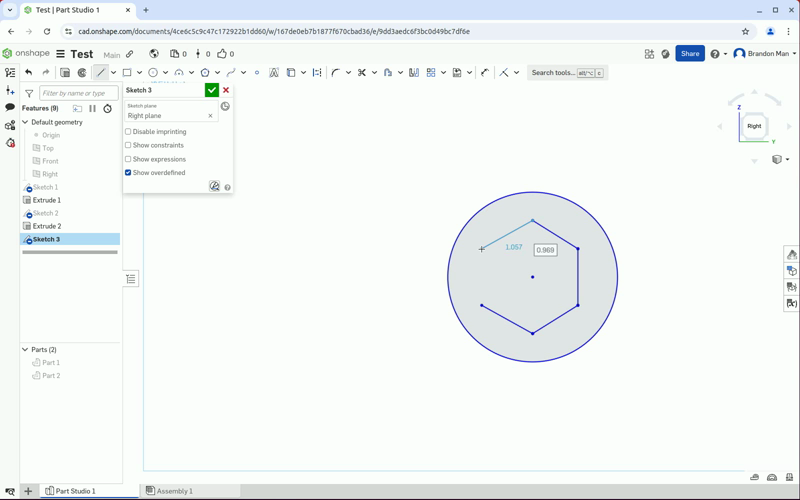
click(481, 248)
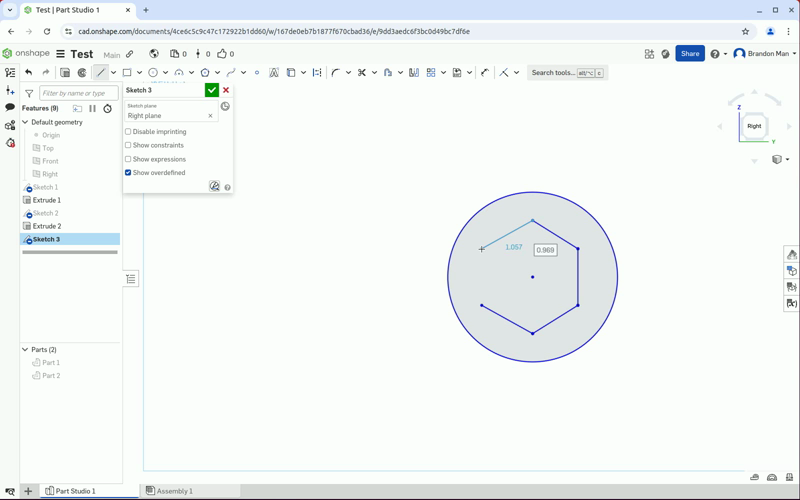
scroll(-6)
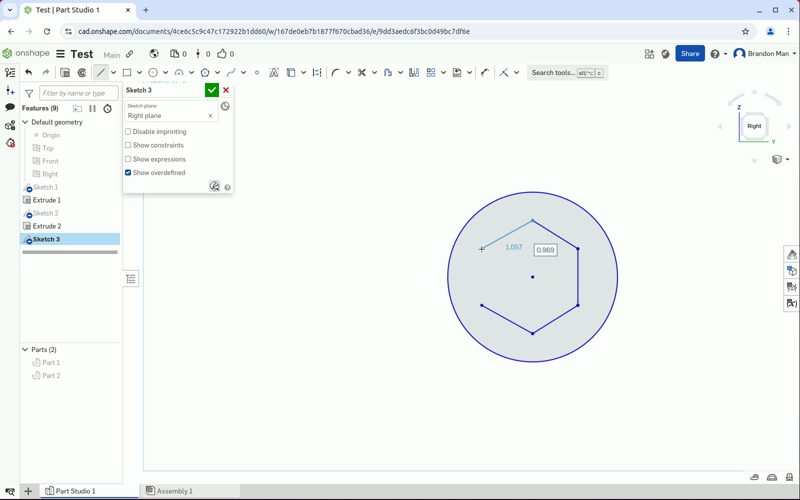
scroll(-6)
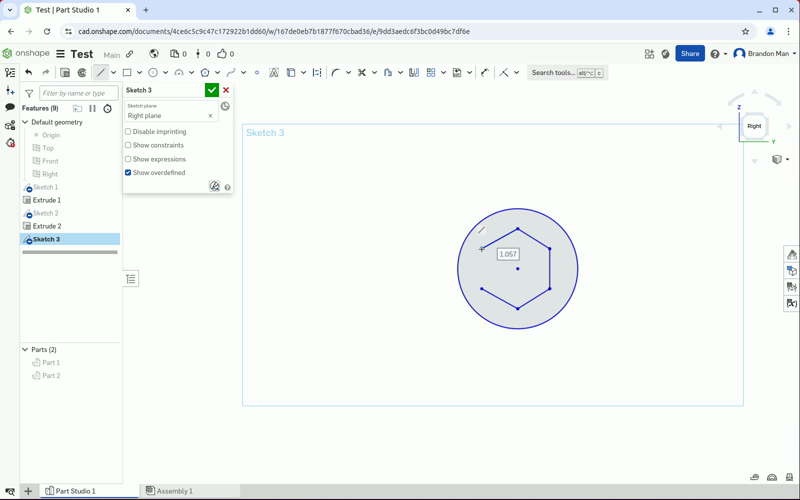
scroll(-6)
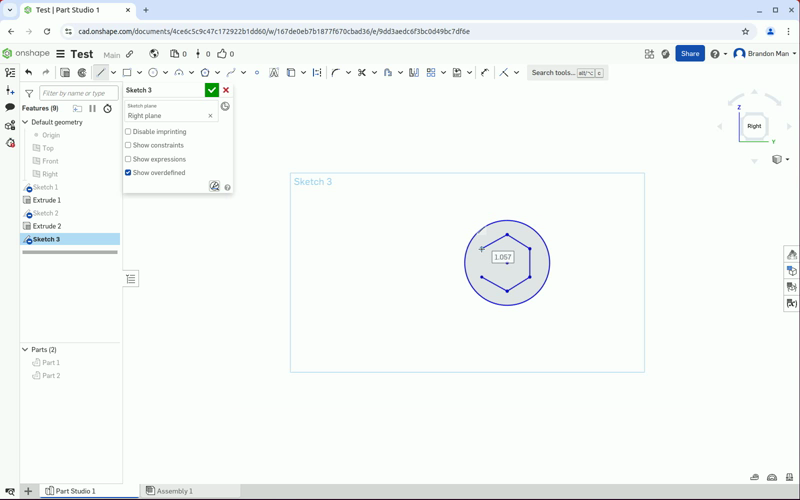
scroll(-6)
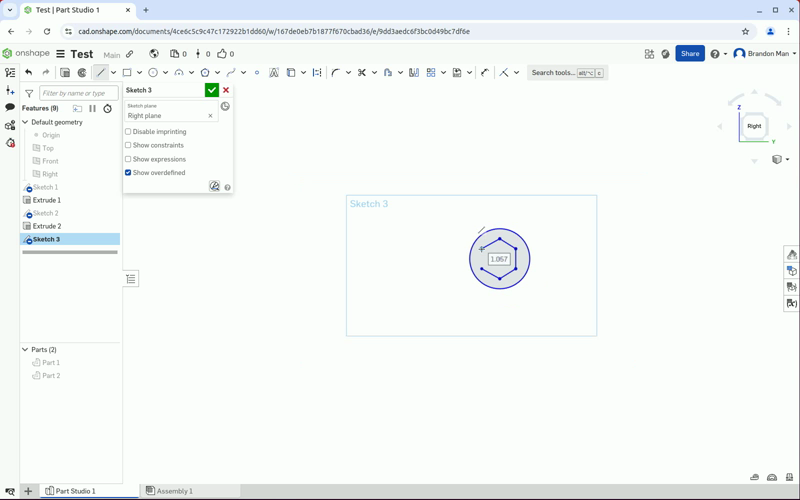
scroll(-6)
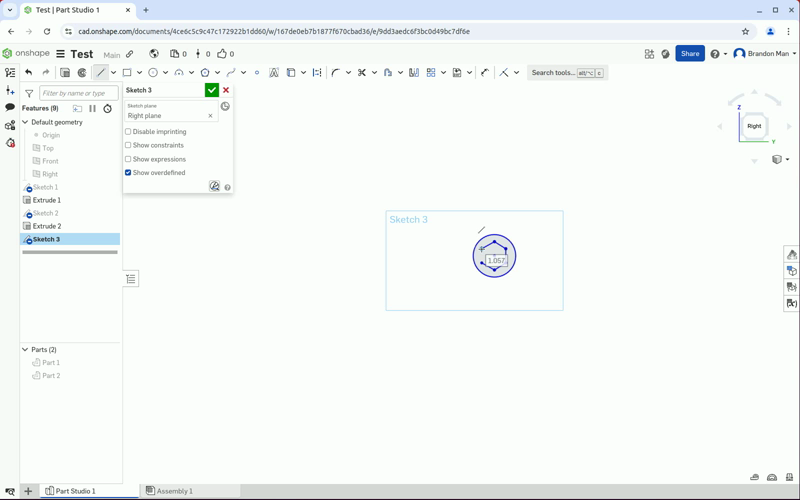
scroll(-6)
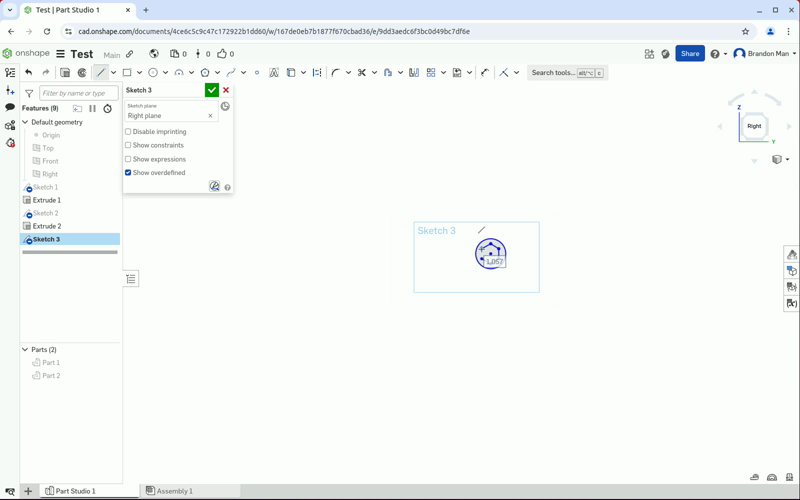
scroll(-6)
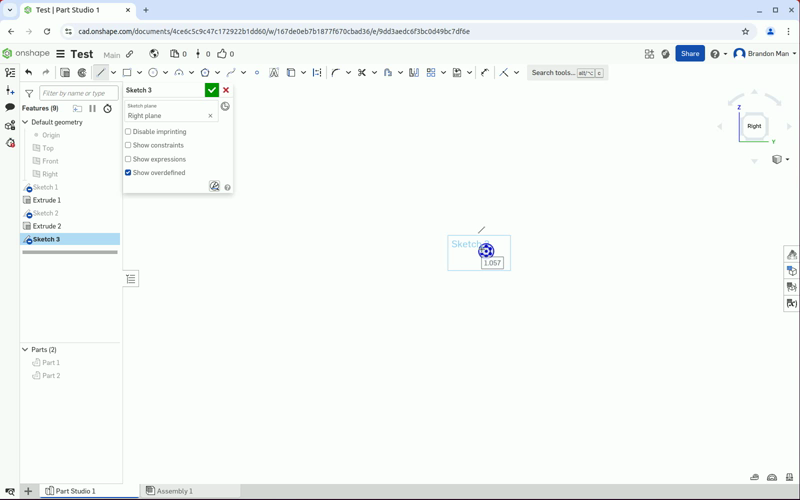
key_up(shift)
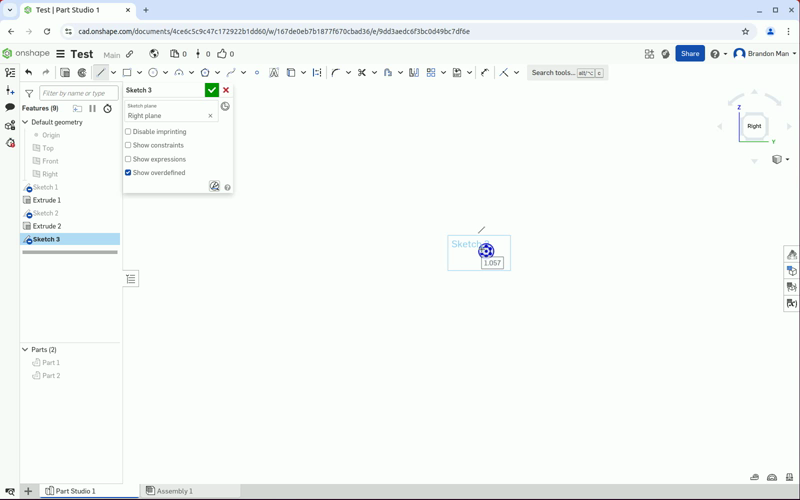
mouse_move(511, 248)
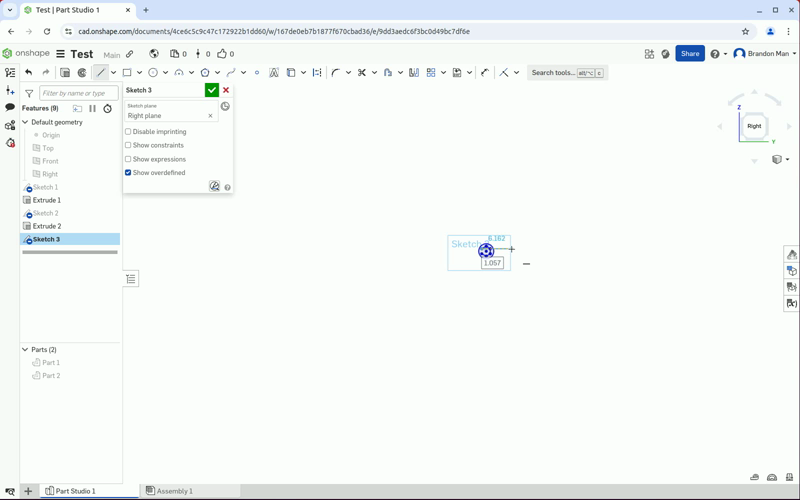
key_down(shift)
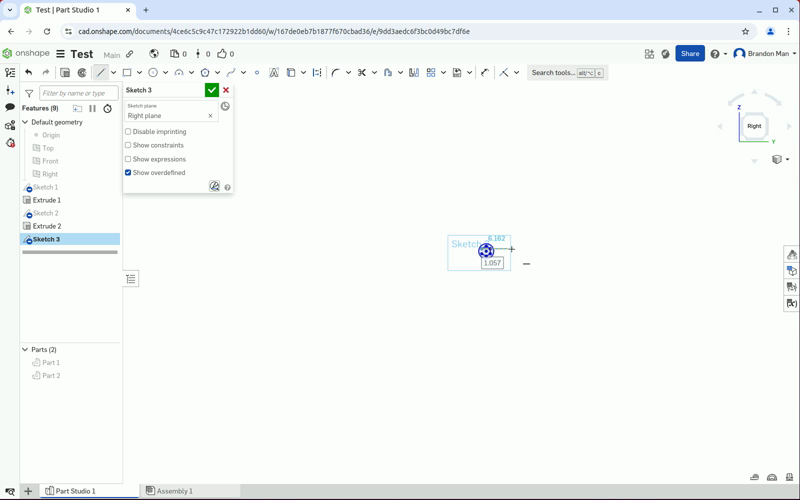
mouse_move(481, 253)
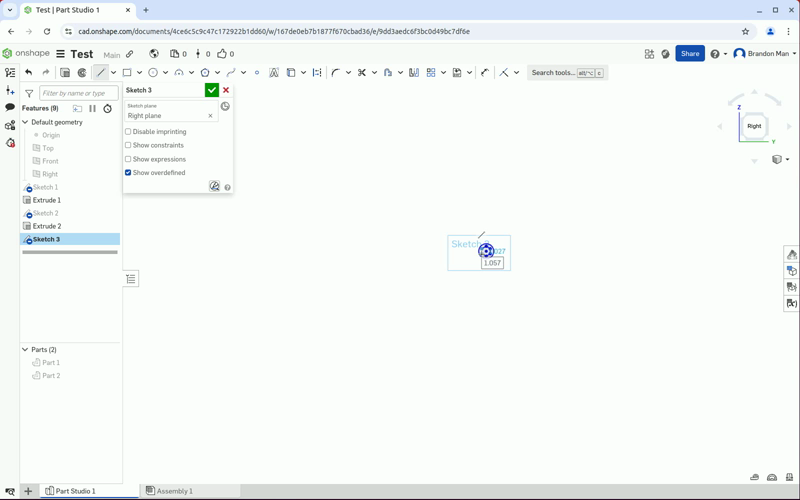
scroll(6)
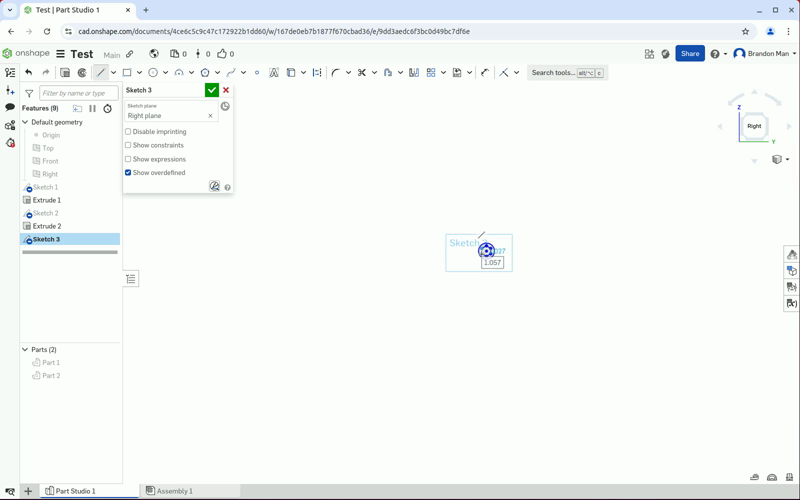
scroll(6)
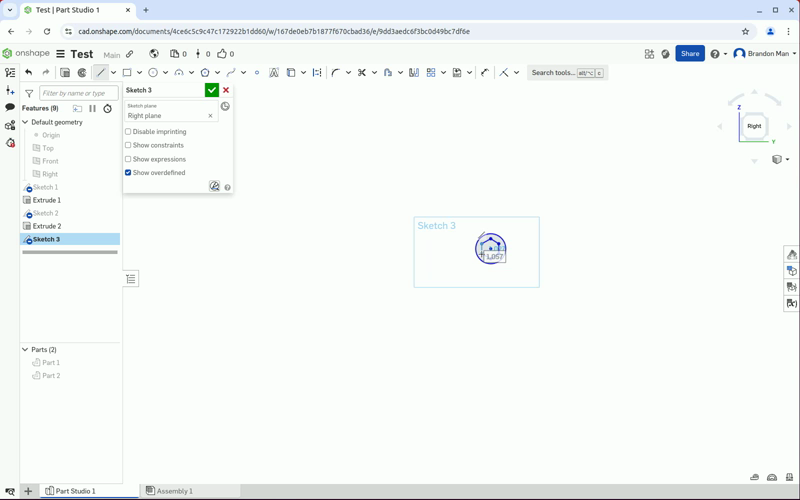
scroll(6)
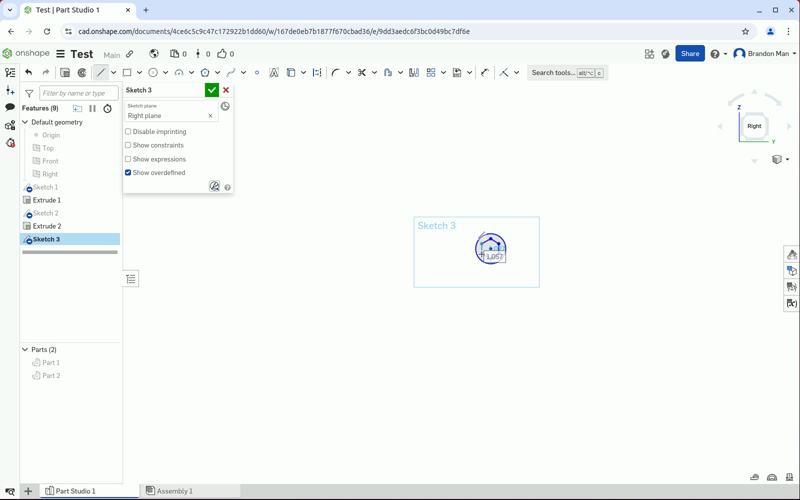
scroll(6)
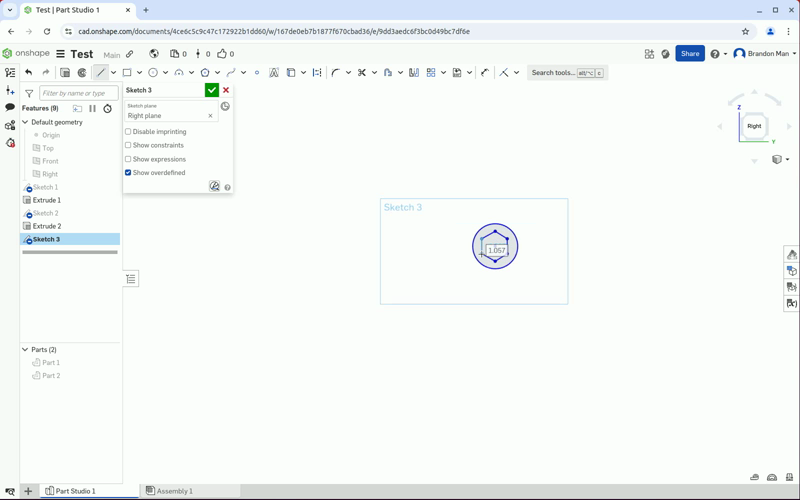
scroll(6)
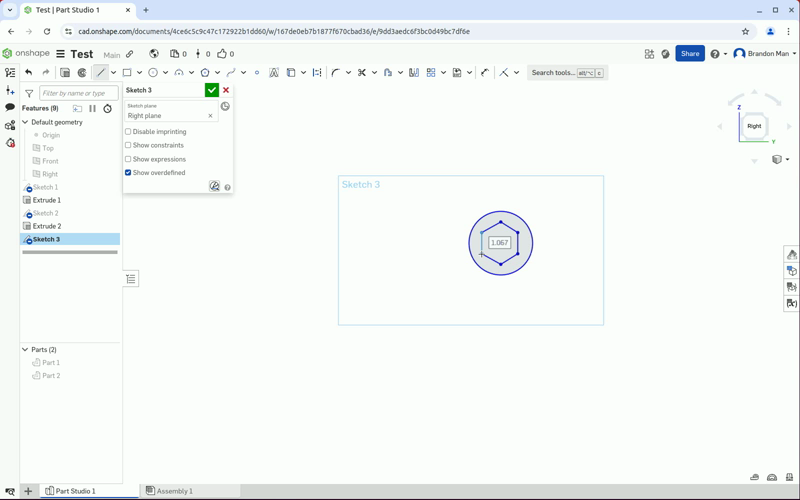
scroll(6)
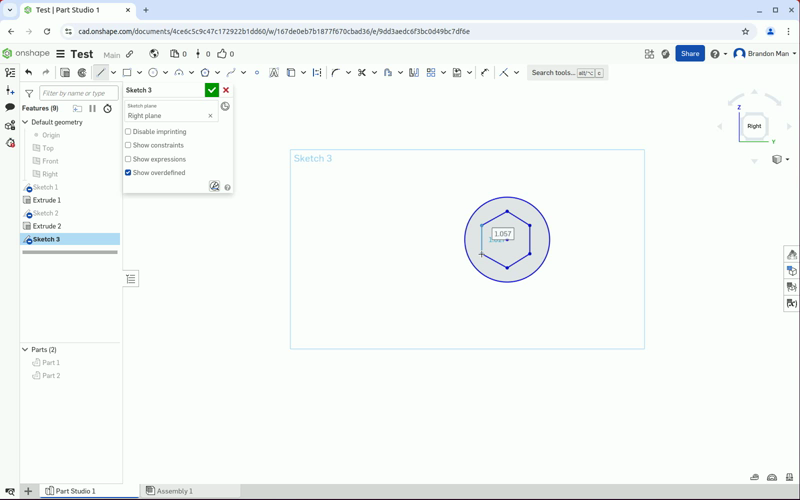
scroll(6)
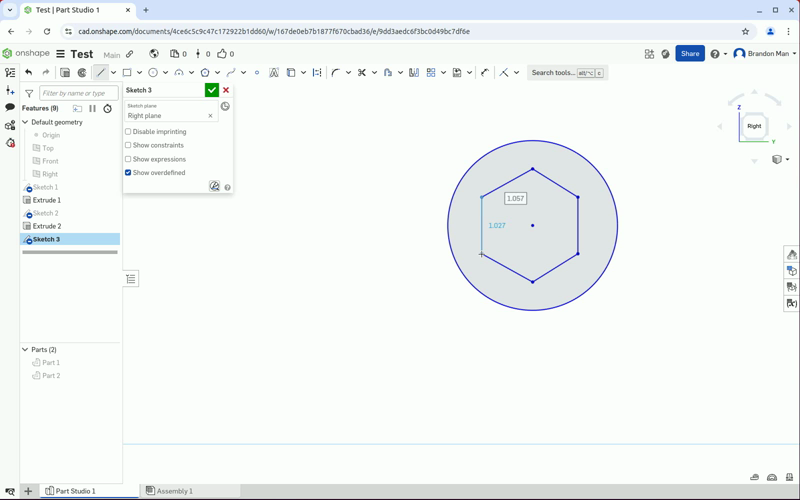
key_up(shift)
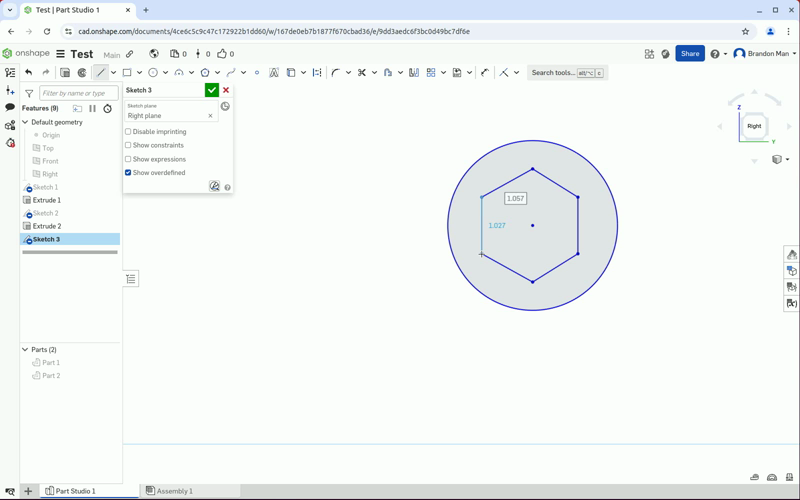
click(481, 253)
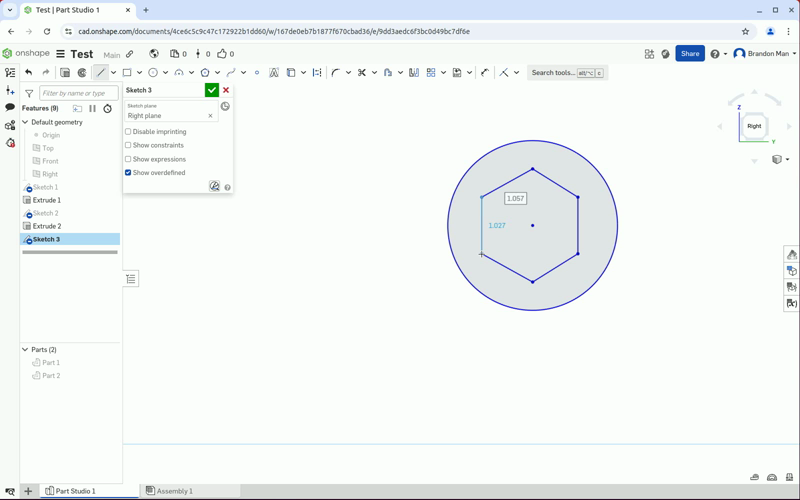
scroll(-6)
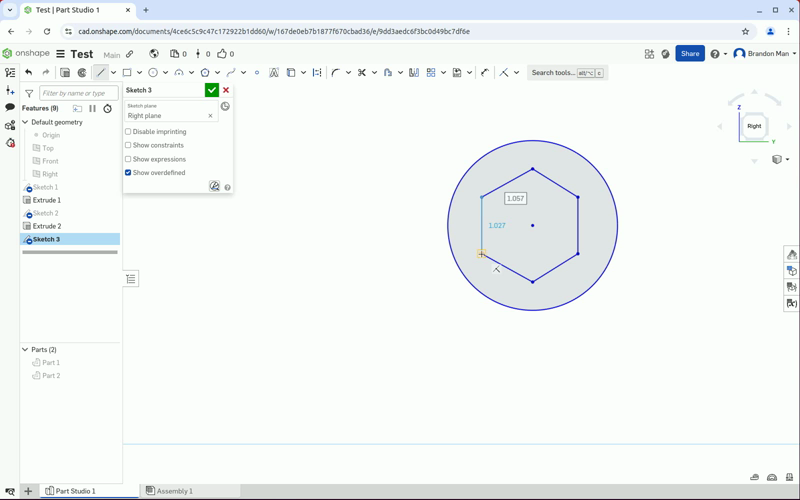
scroll(-6)
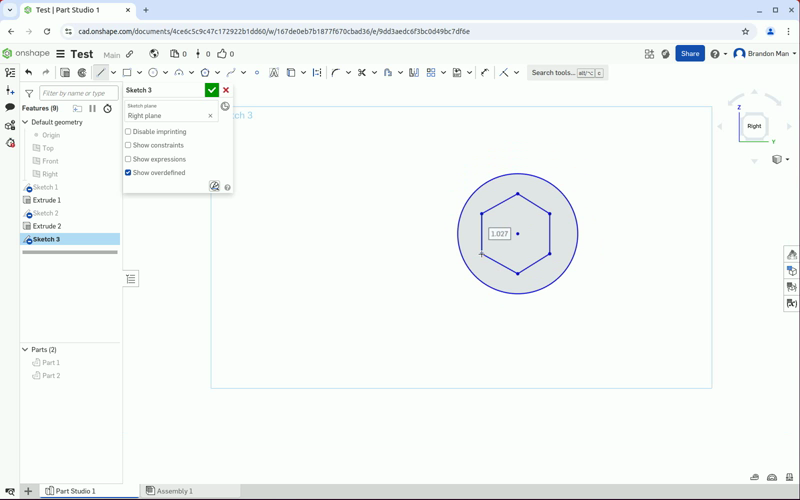
scroll(-6)
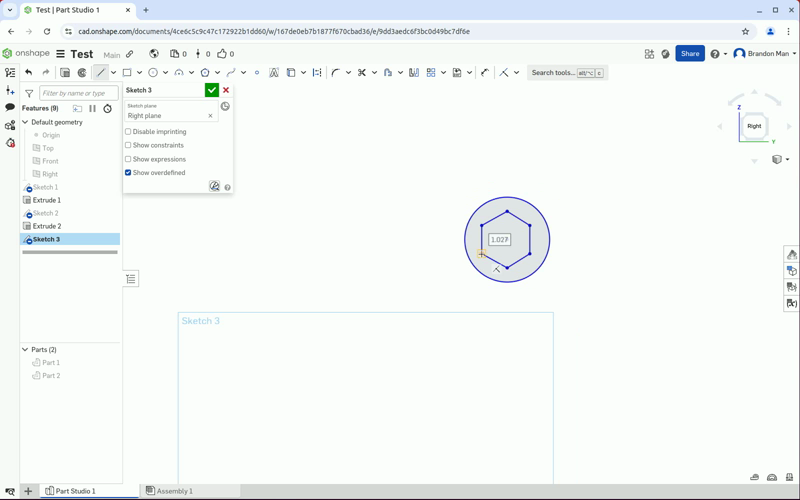
scroll(-6)
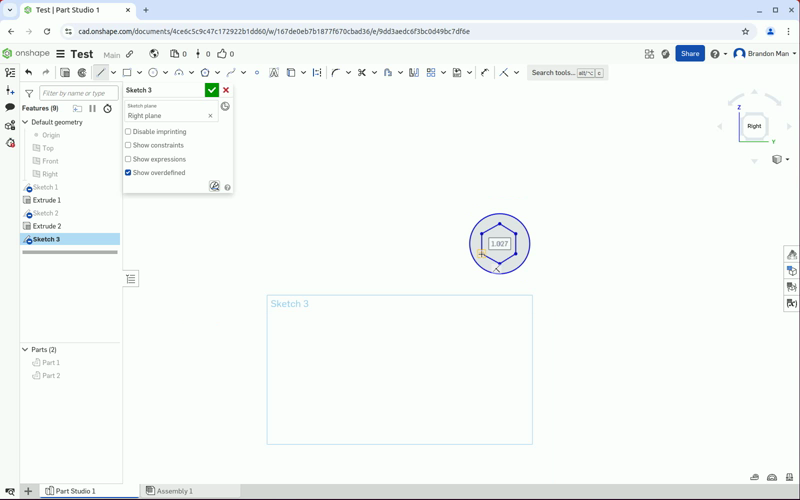
scroll(-6)
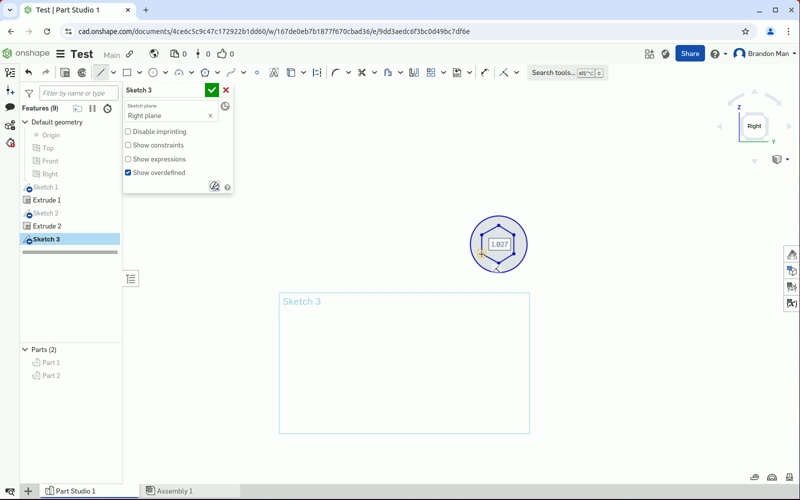
scroll(-6)
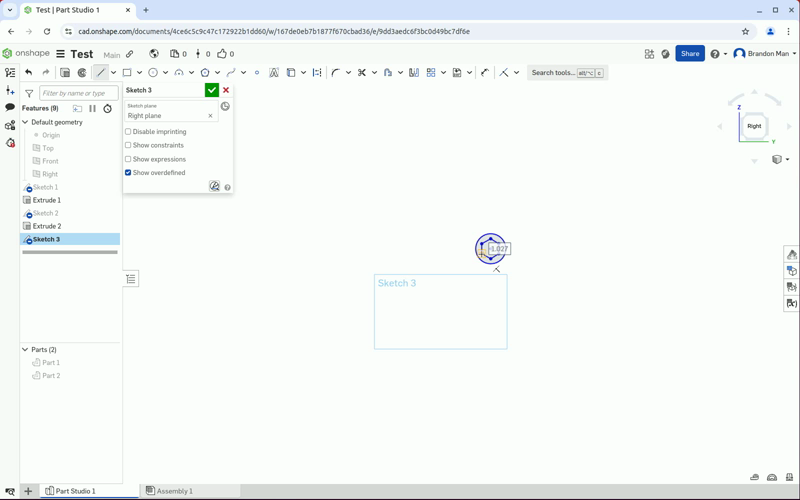
scroll(-6)
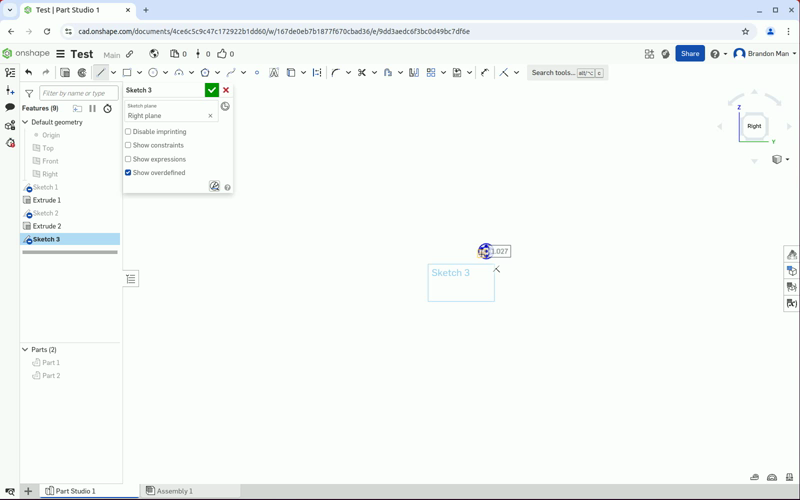
key(esc)
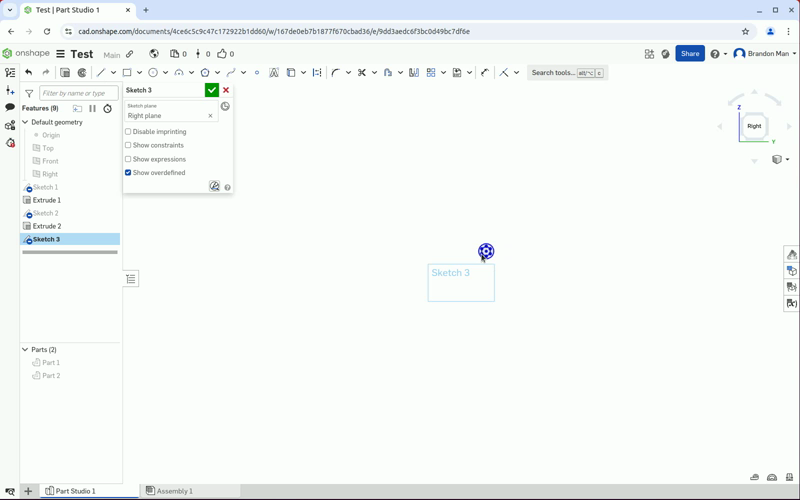
mouse_move(487, 246)
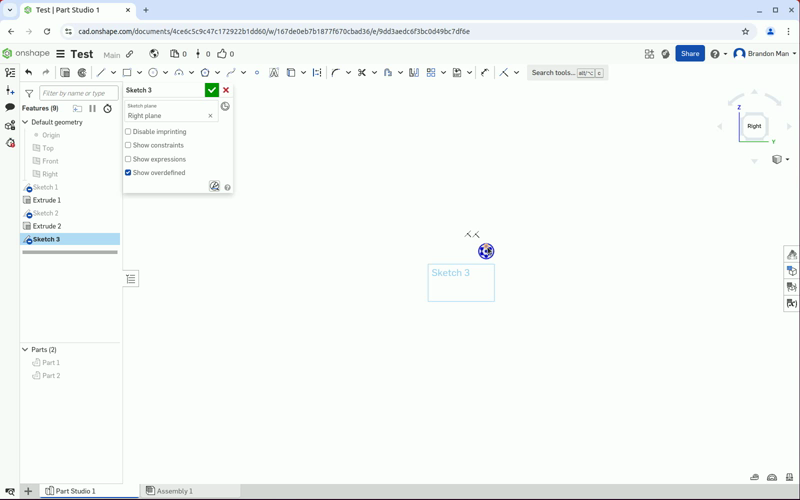
scroll(6)
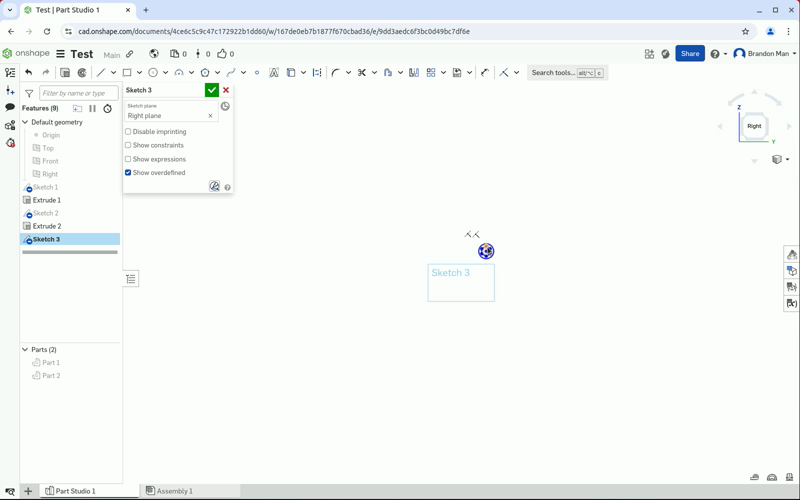
scroll(6)
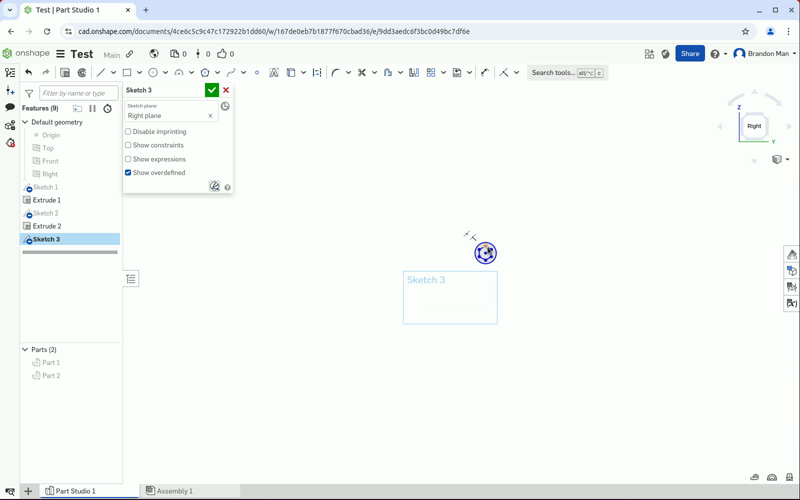
scroll(6)
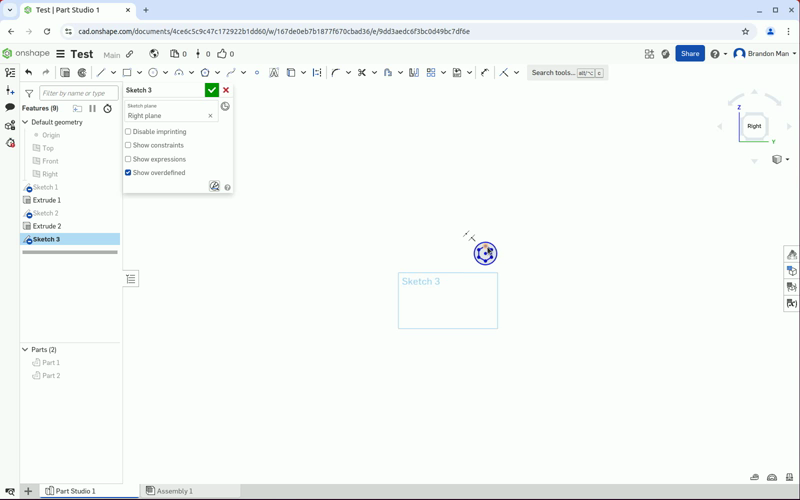
scroll(6)
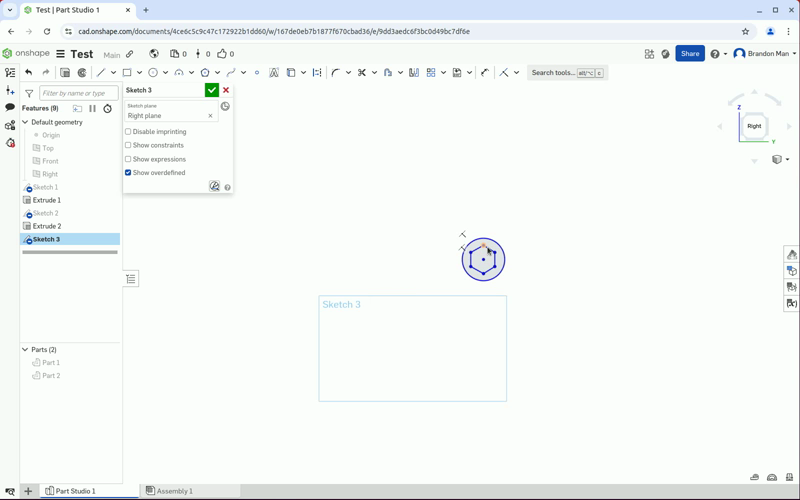
scroll(6)
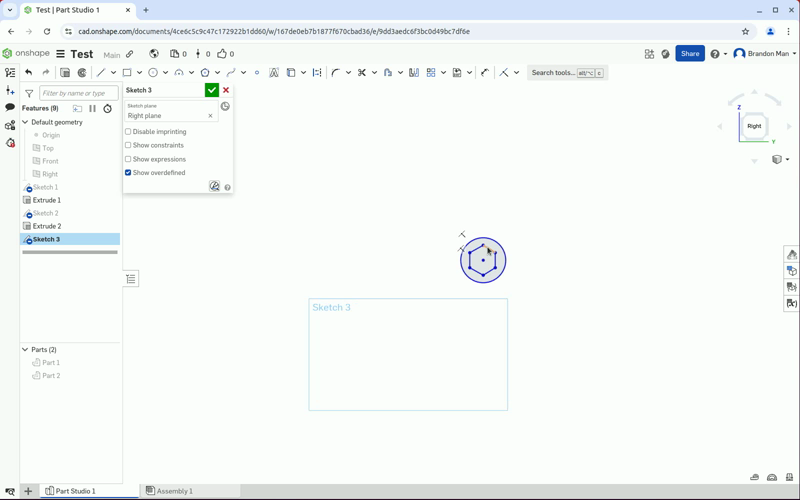
scroll(6)
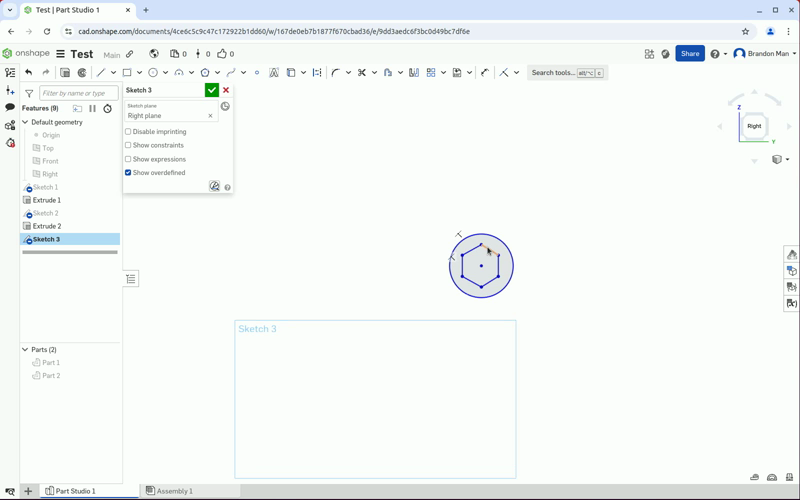
scroll(6)
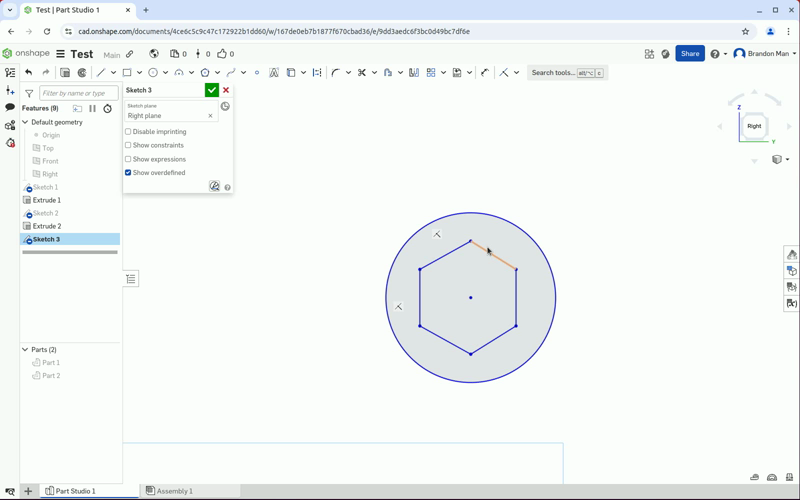
click(487, 246)
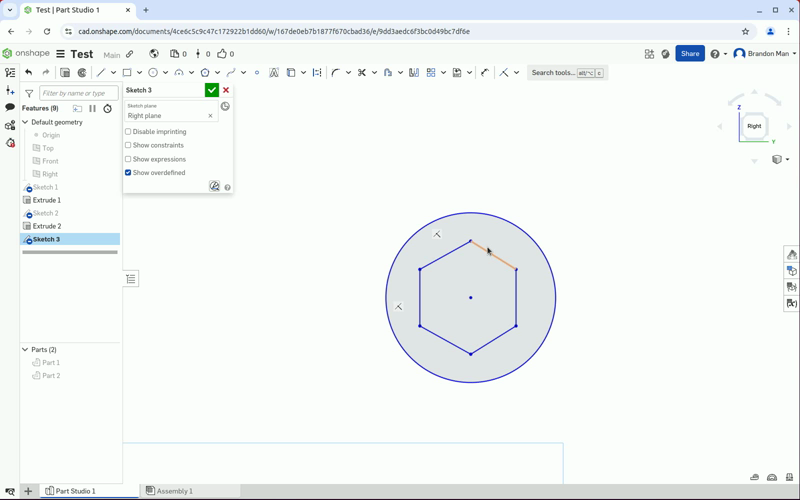
scroll(-6)
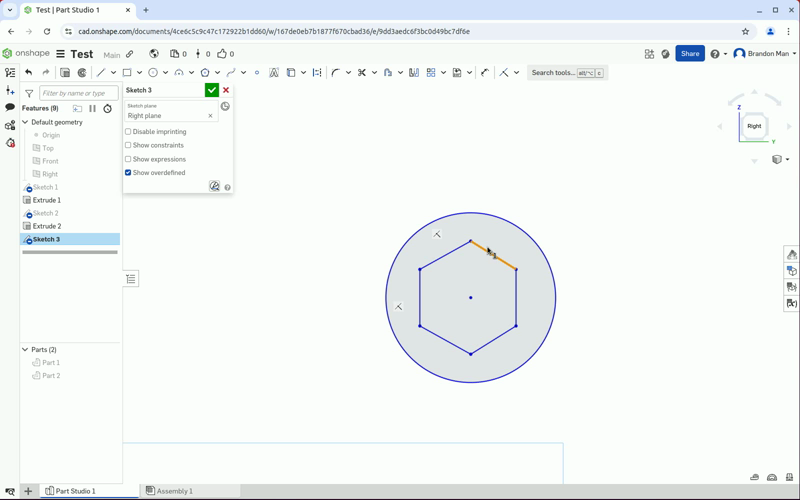
scroll(-6)
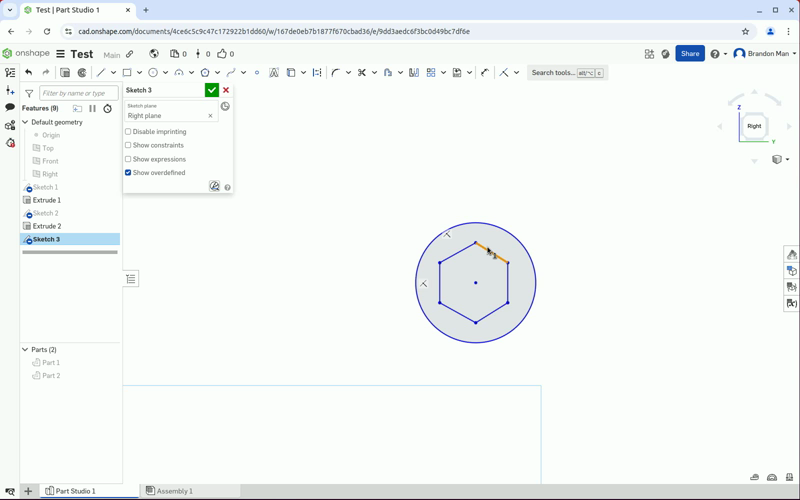
scroll(-6)
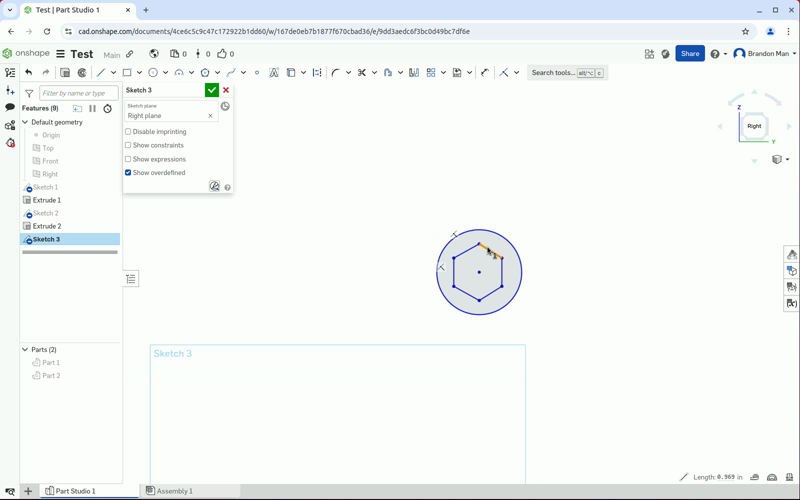
scroll(-6)
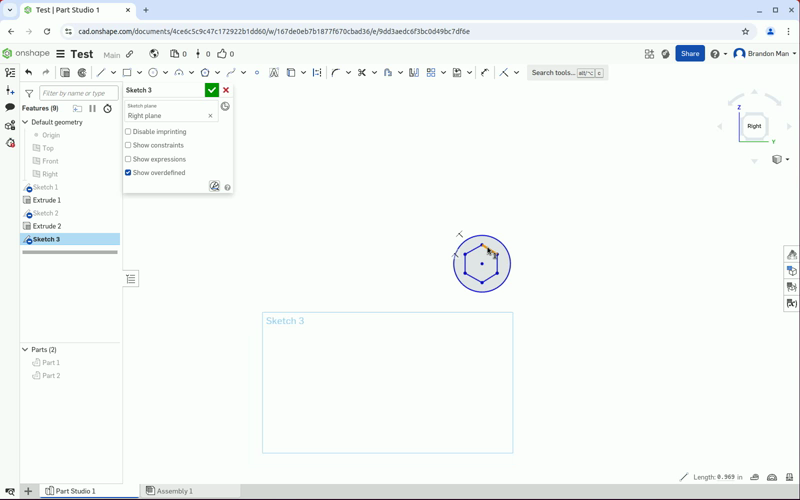
scroll(-6)
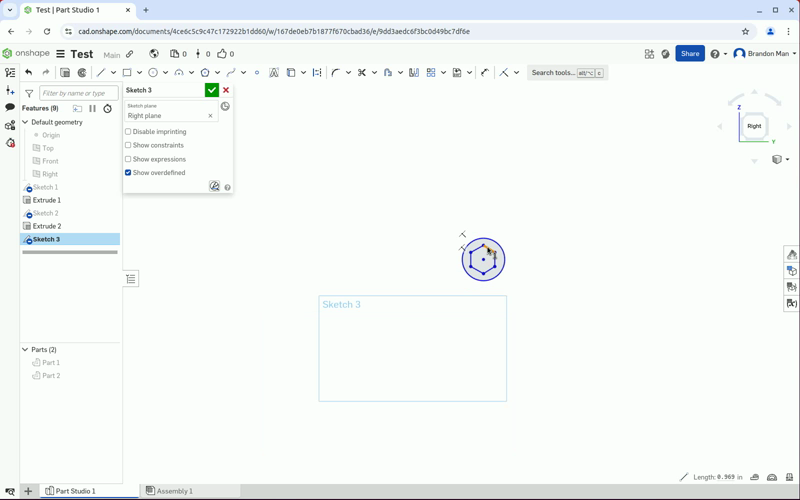
scroll(-6)
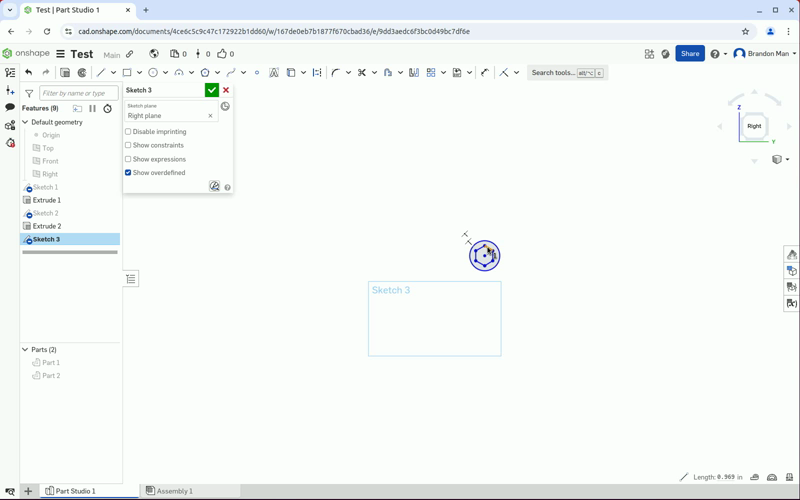
scroll(-6)
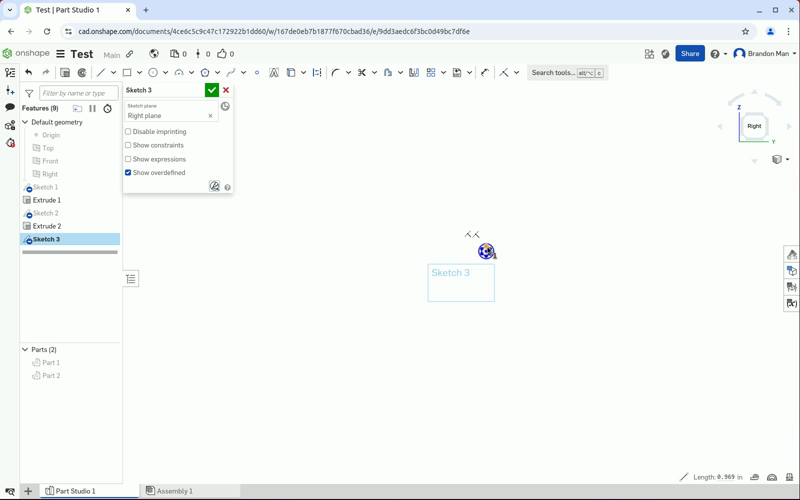
mouse_move(73, 352)
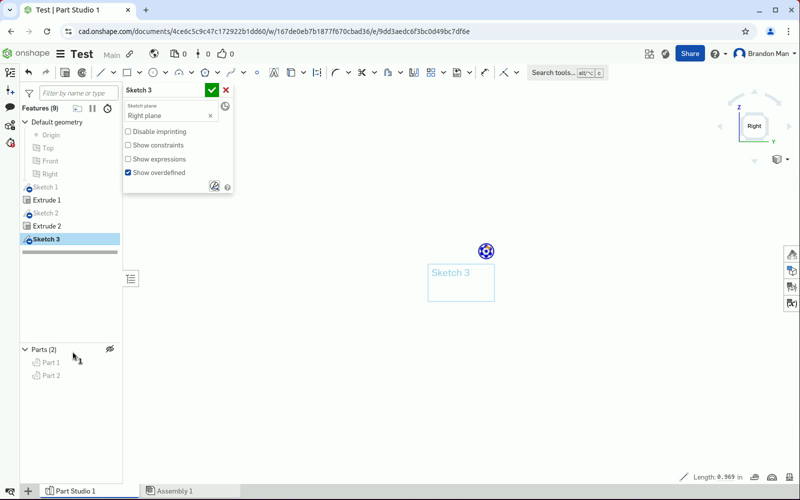
key(shift+y)
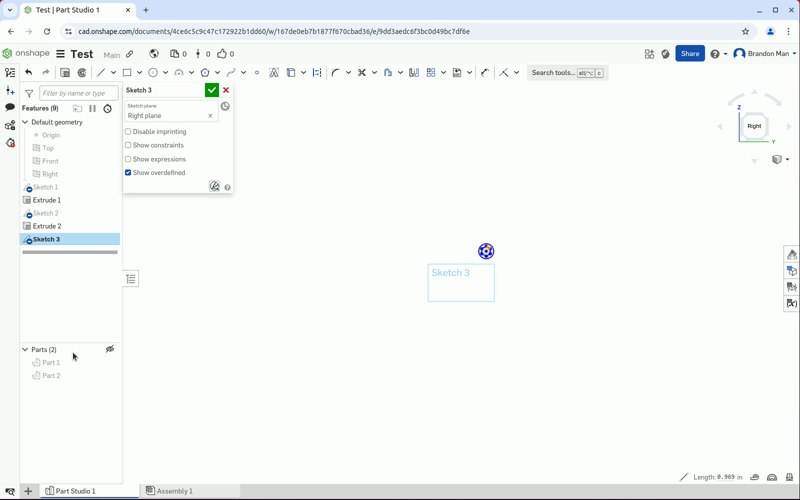
key(shift+e)
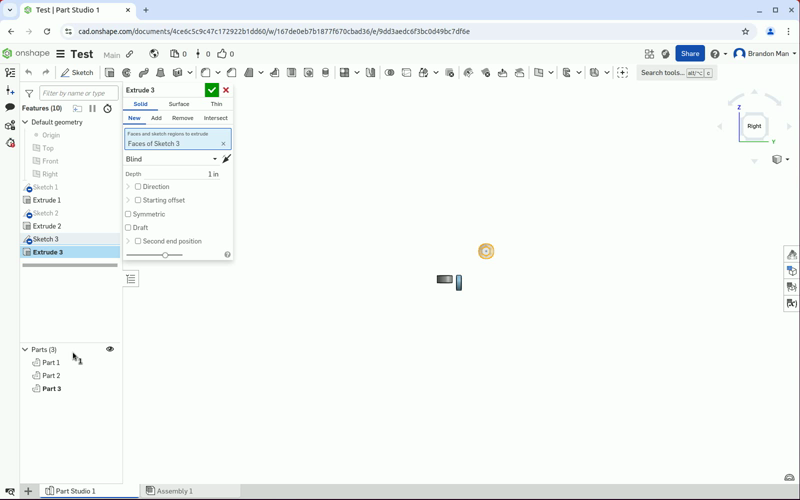
mouse_move(143, 106)
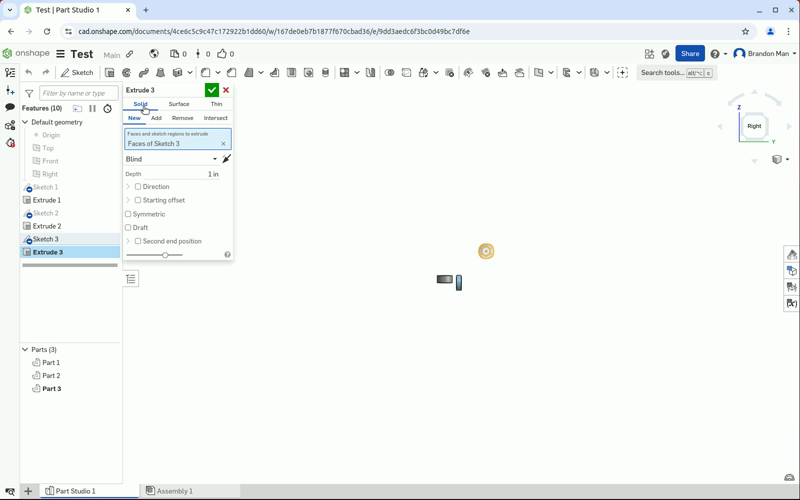
click(143, 106)
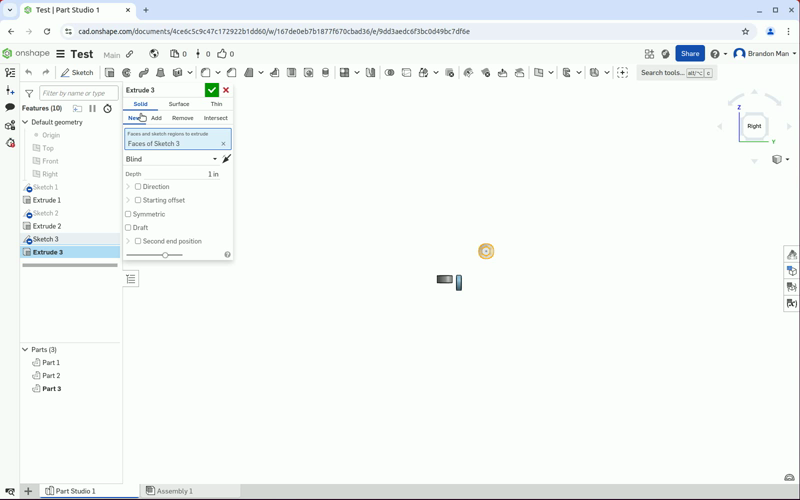
mouse_move(137, 120)
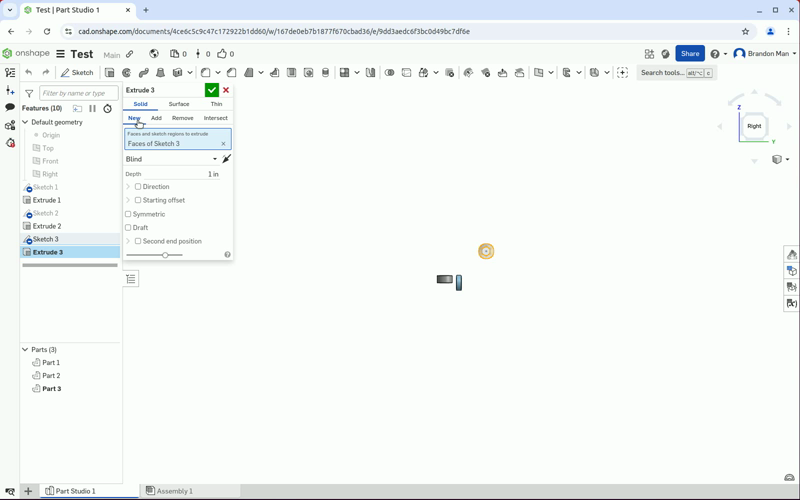
click(137, 120)
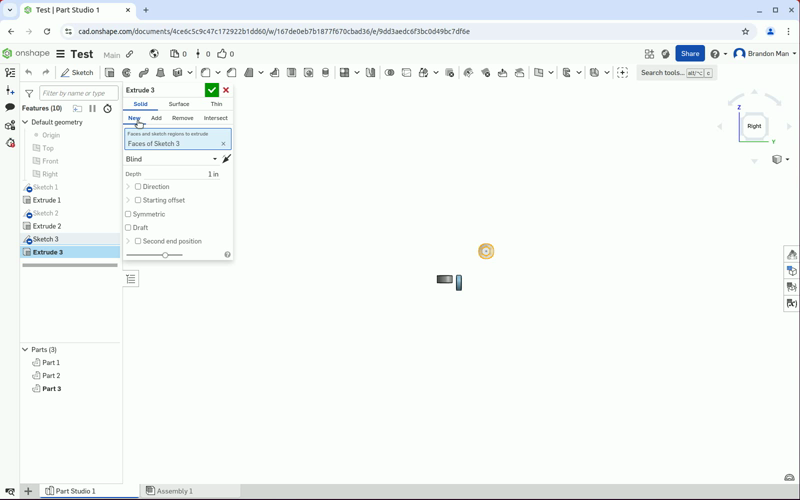
key(tab, 4)
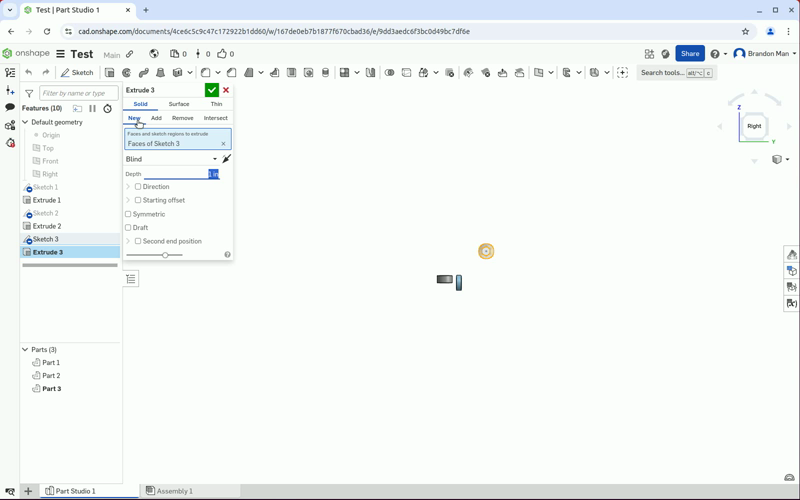
text(1.444)
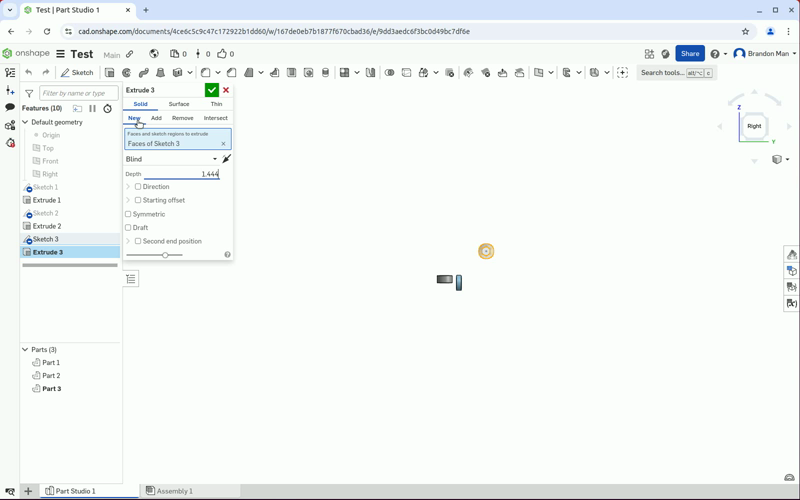
key(enter)
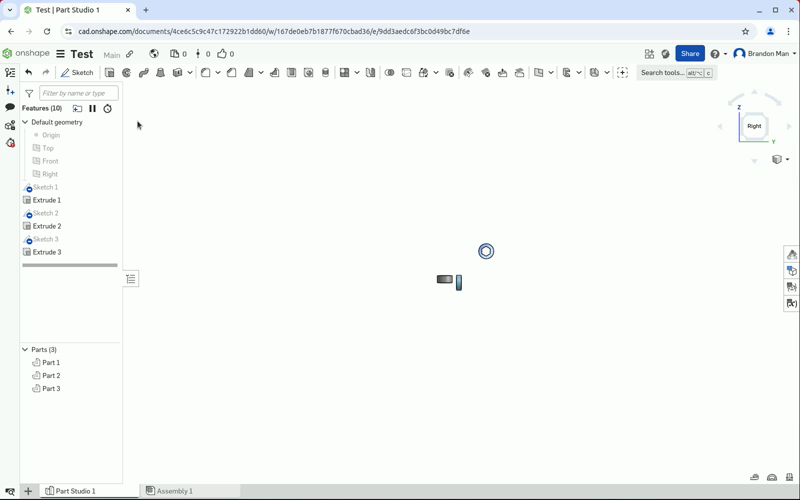
key(shift+h)
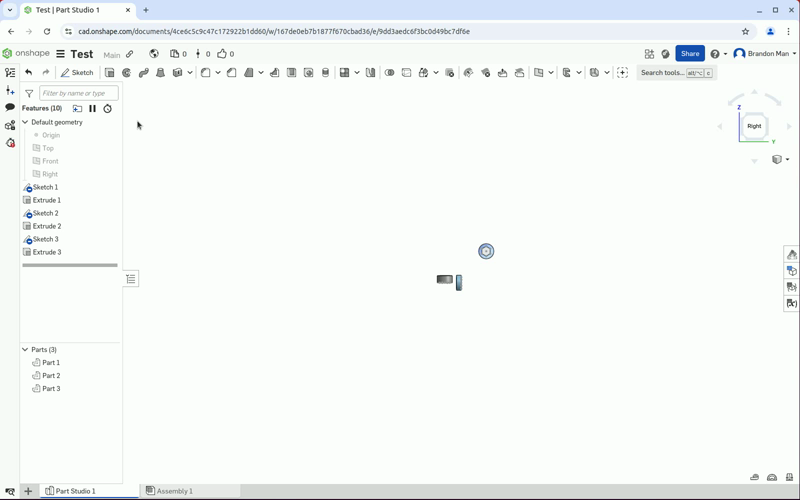
key(shift+h)
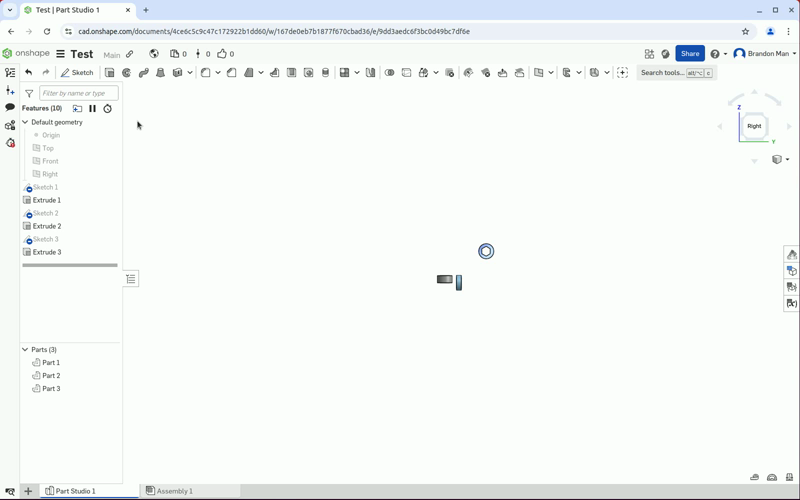
mouse_move(73, 189)
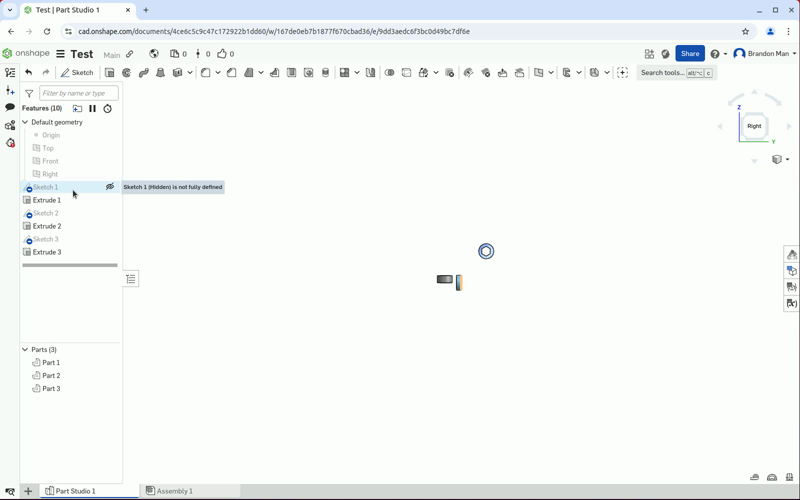
click(73, 189)
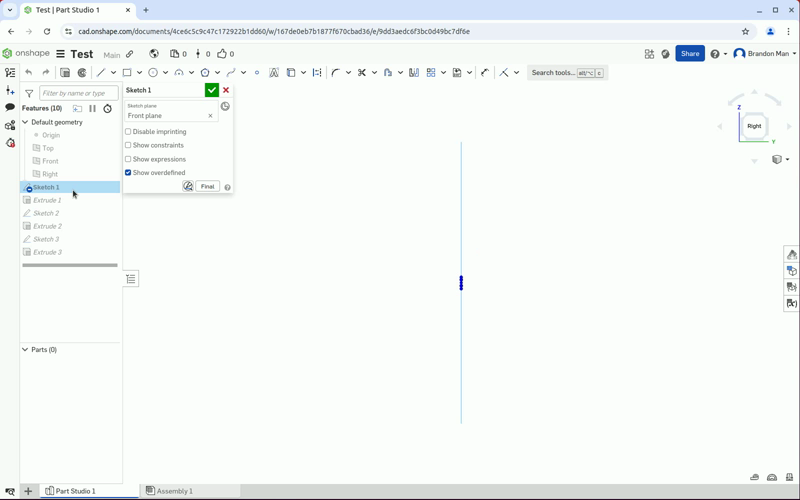
mouse_move(229, 92)
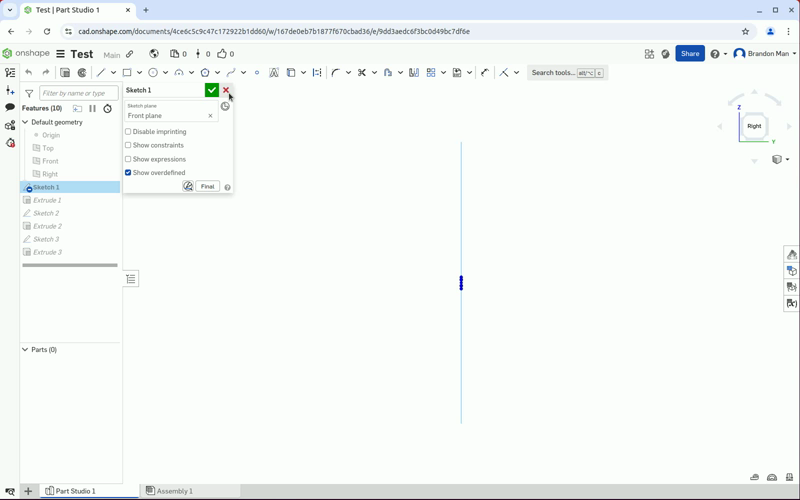
click(229, 92)
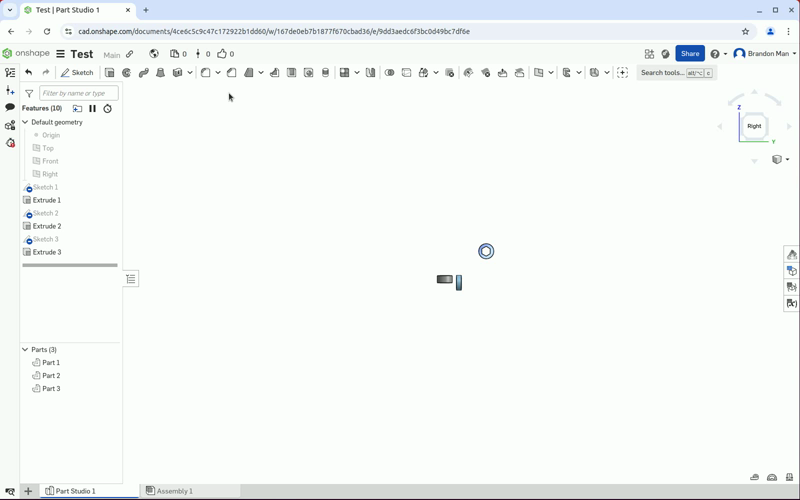
mouse_move(73, 352)
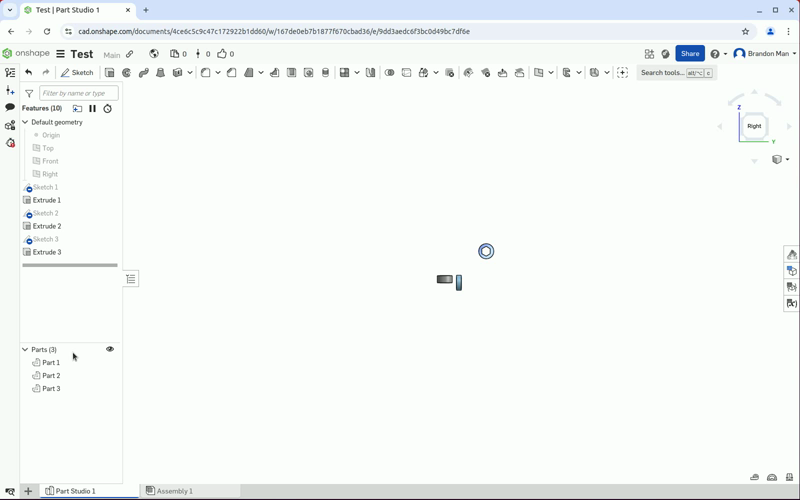
key(y)
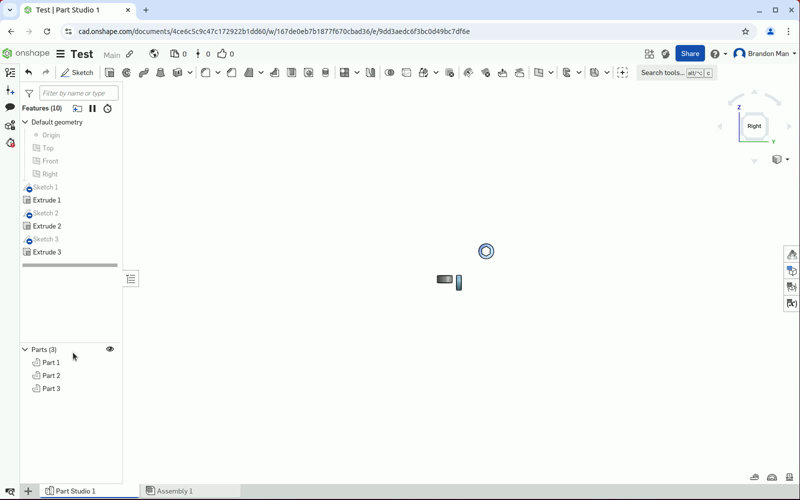
key(shift+p)
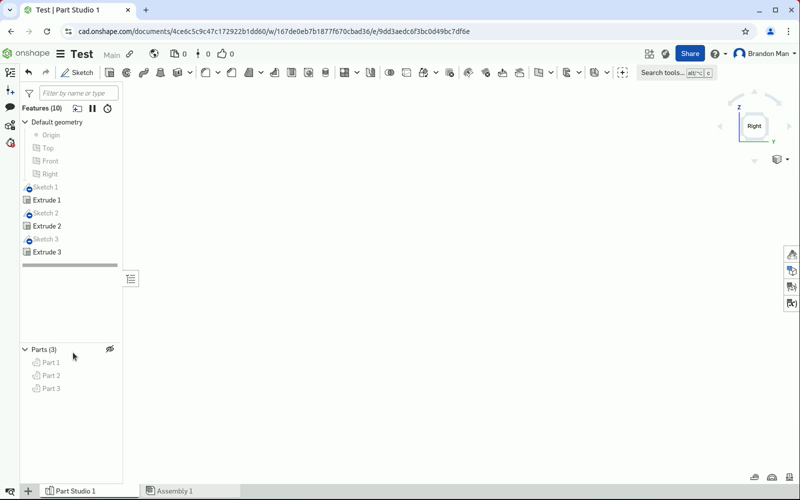
key(space)
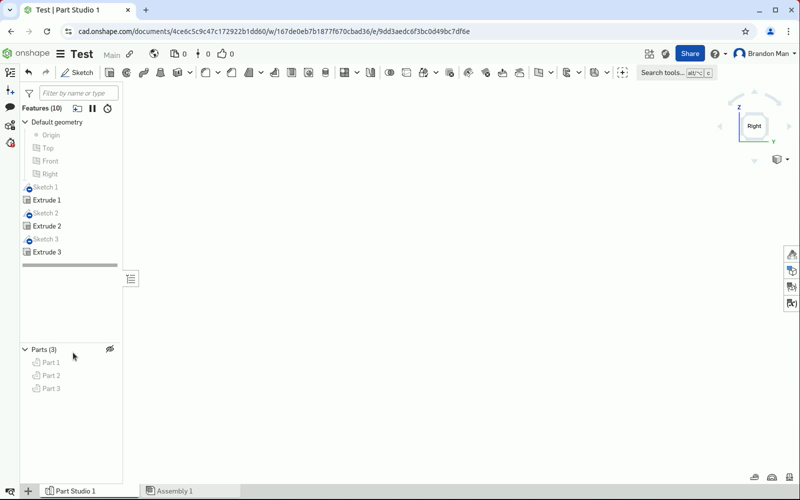
key_down(shift)
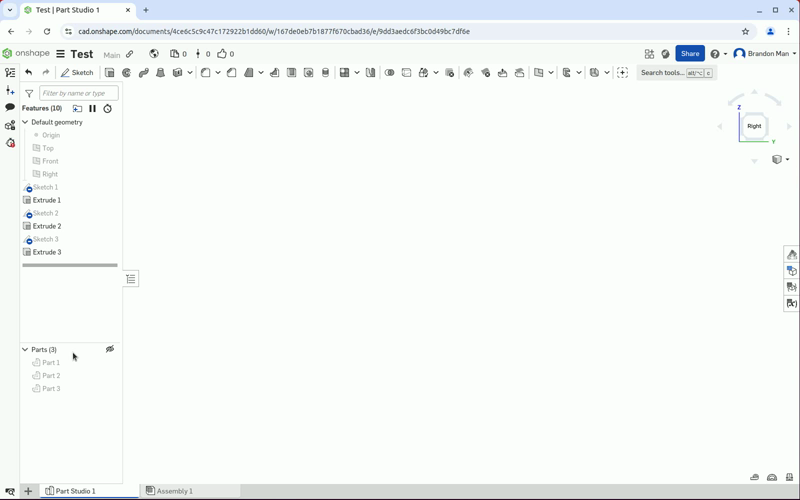
key(right)
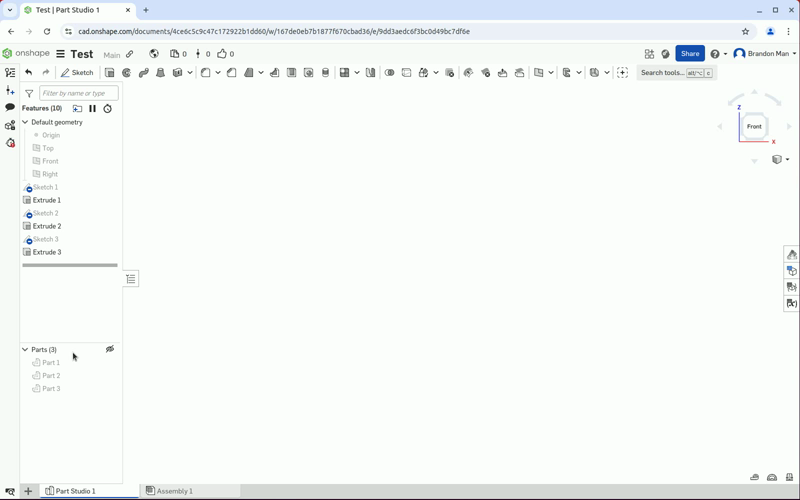
key_up(shift)
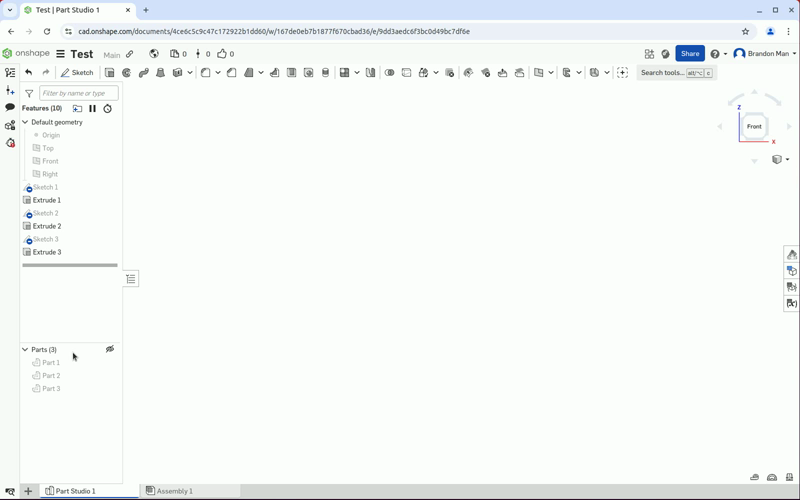
key(space)
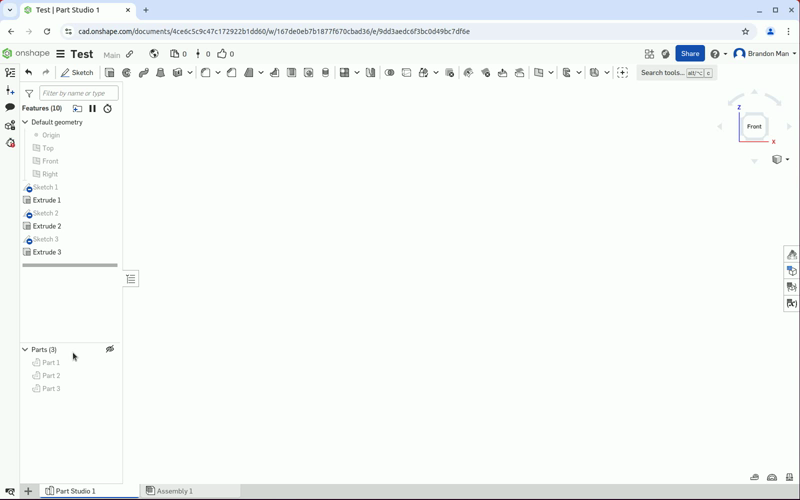
key_down(shift)
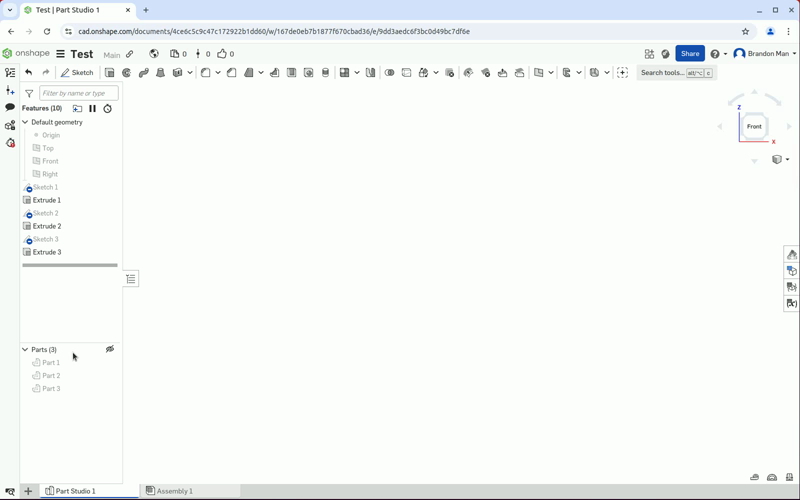
key(down)
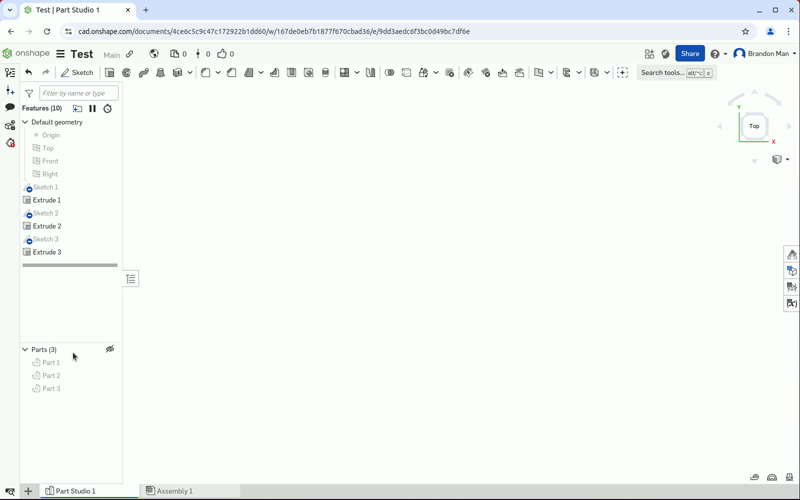
key_up(shift)
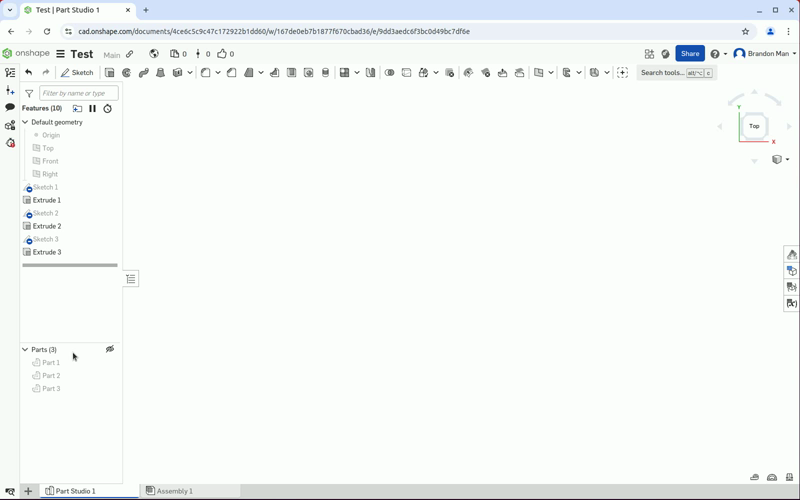
mouse_move(73, 352)
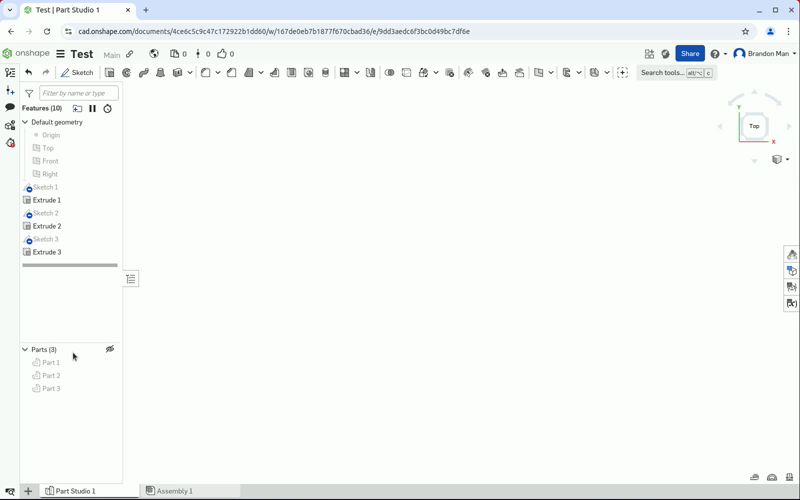
key(shift+y)
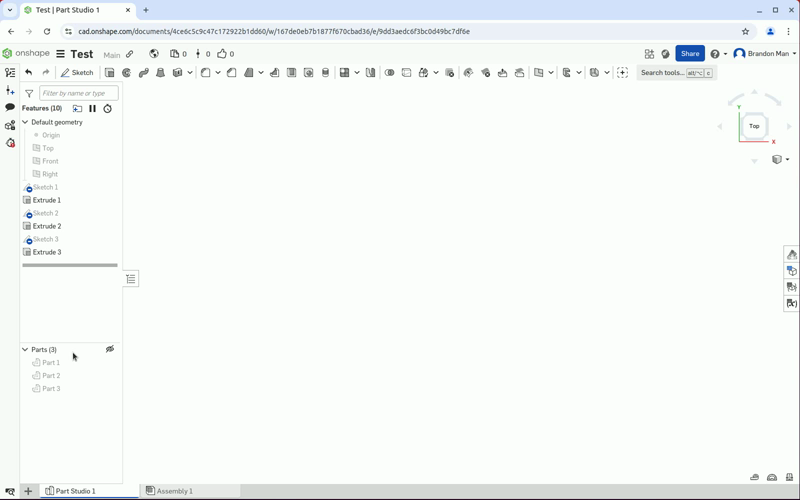
key(shift+s)
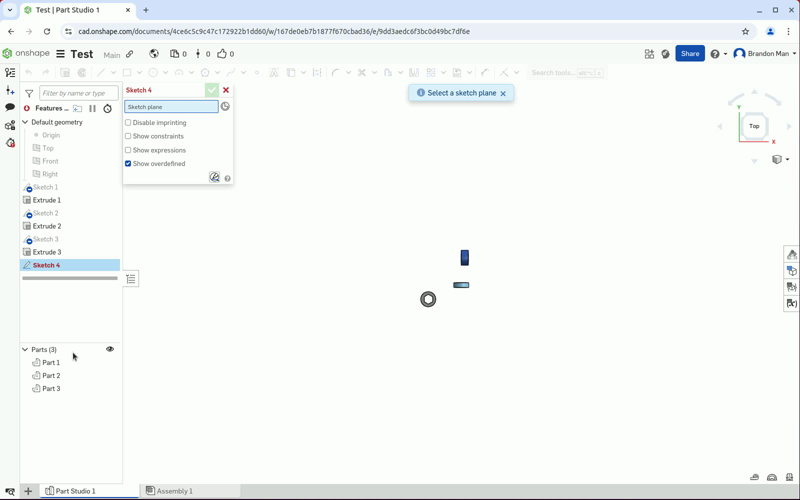
mouse_move(73, 150)
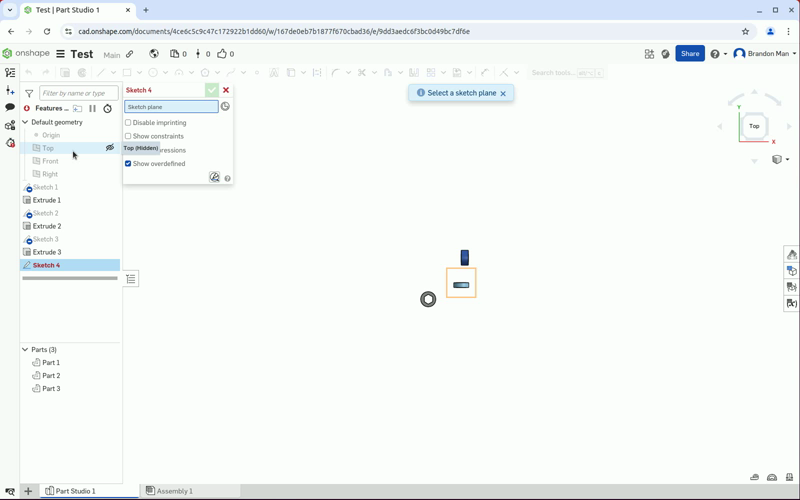
click(73, 150)
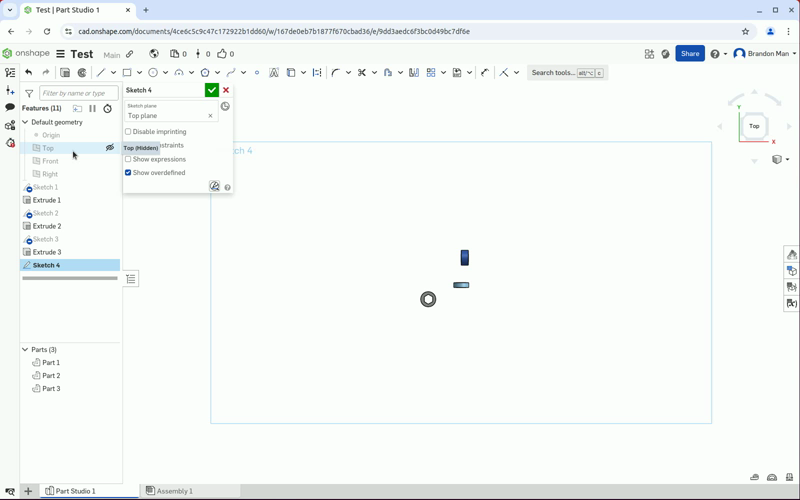
mouse_move(73, 352)
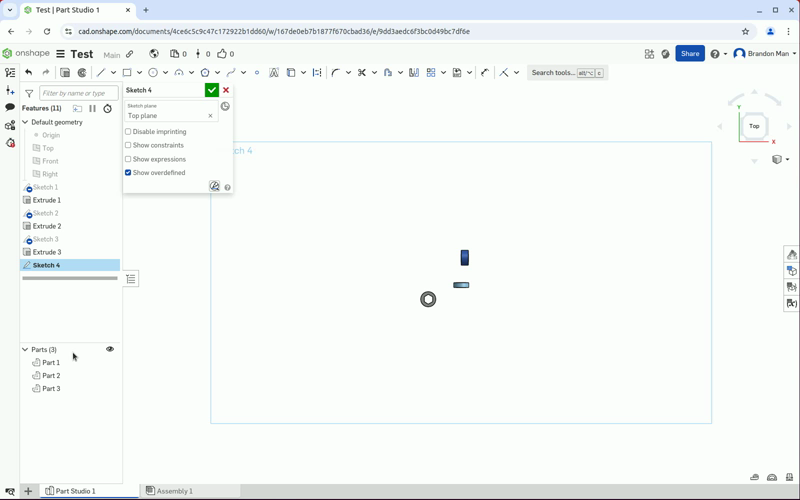
key(y)
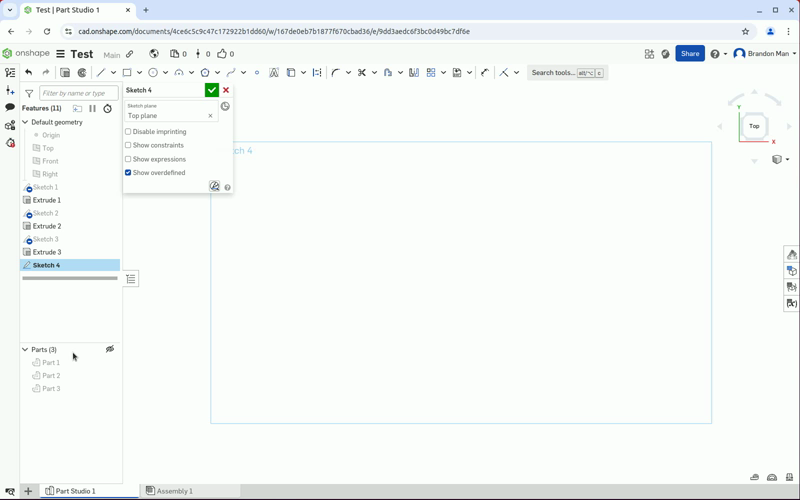
key(c)
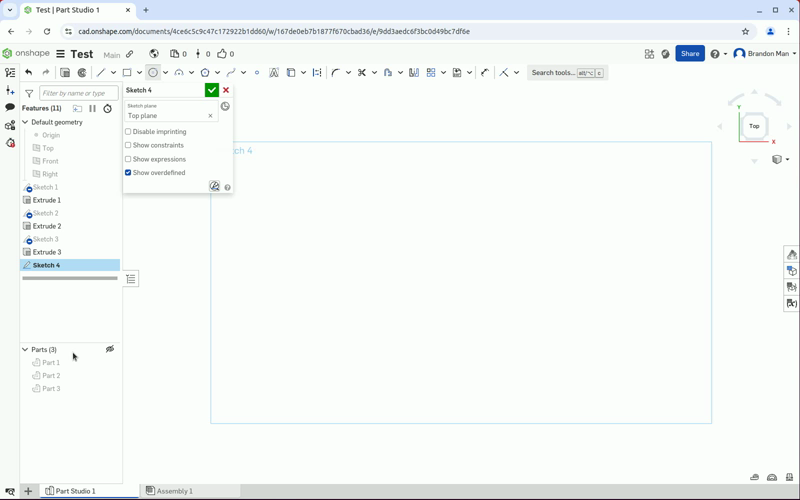
key_down(shift)
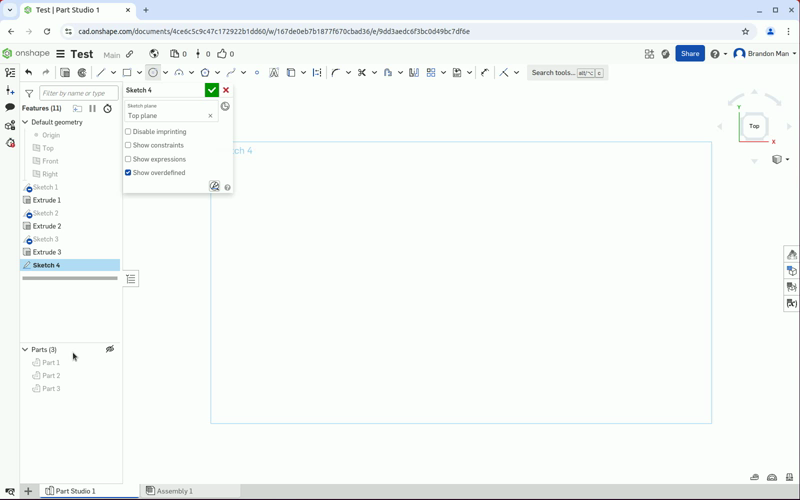
mouse_move(535, 279)
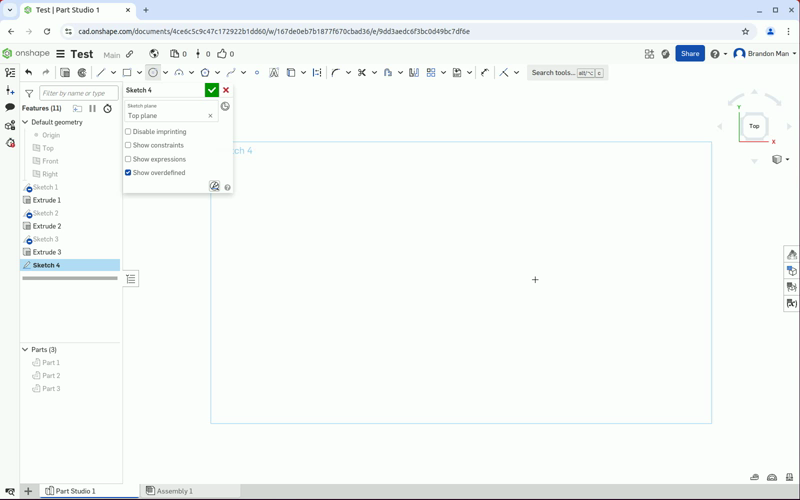
click(535, 279)
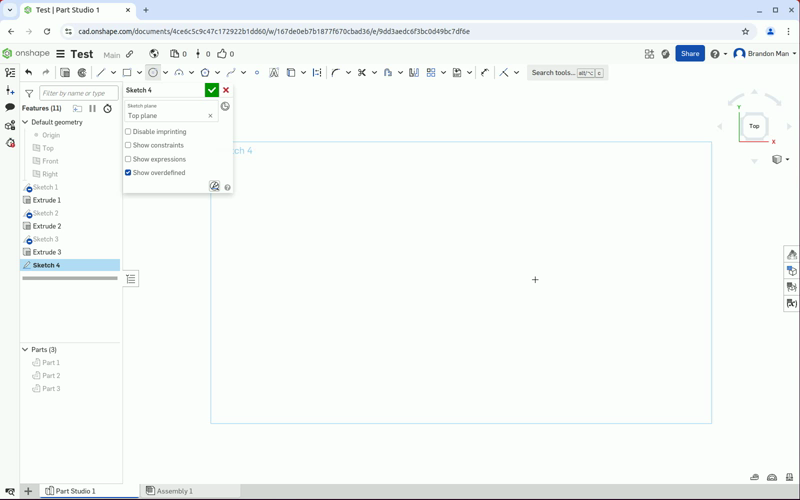
key_up(shift)
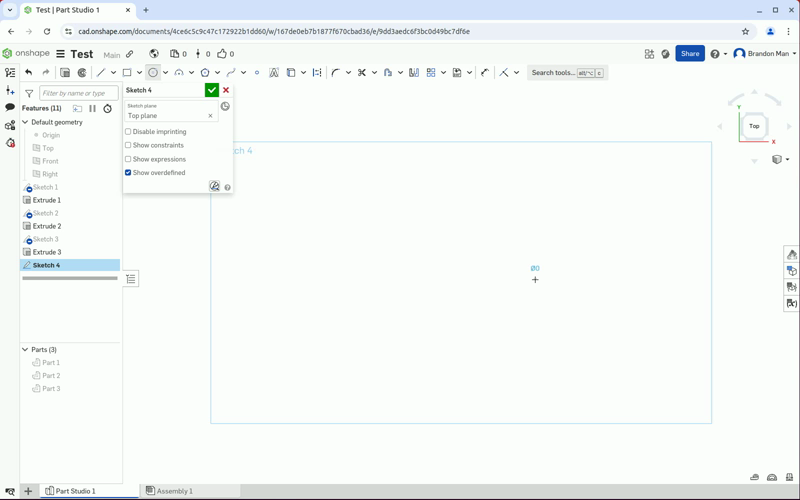
mouse_move(542, 279)
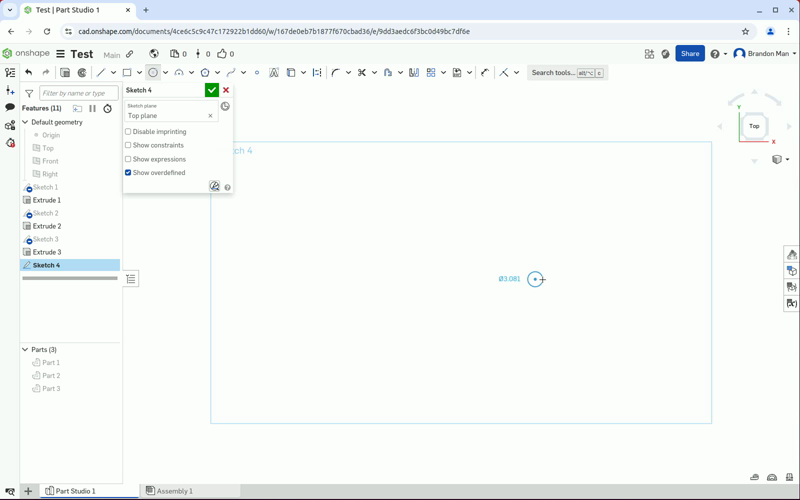
click(542, 279)
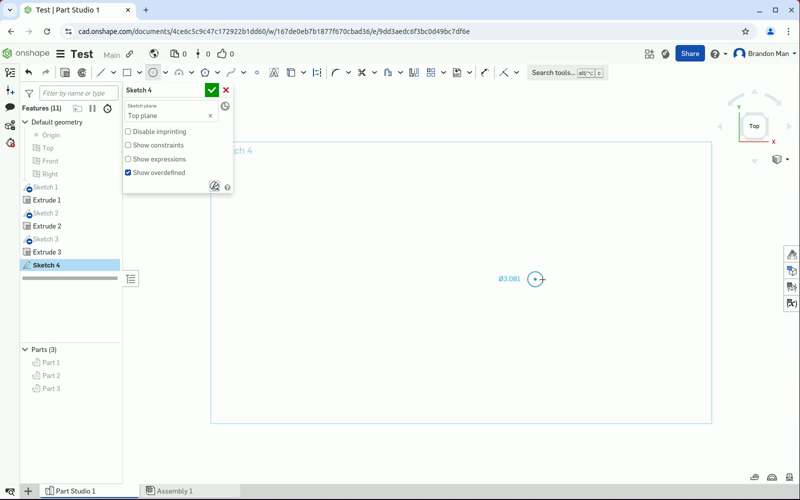
key(esc)
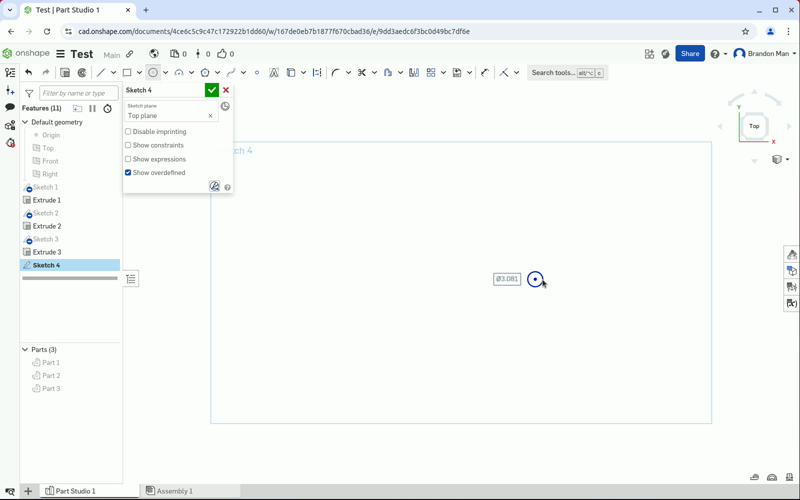
key(l)
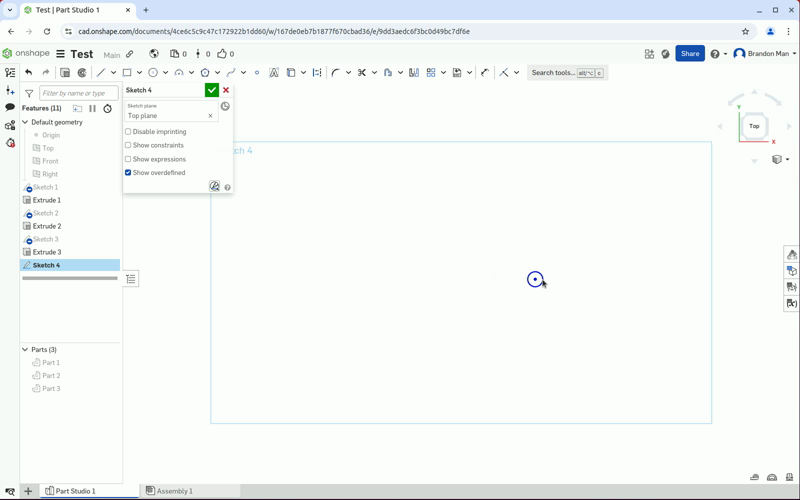
key_down(shift)
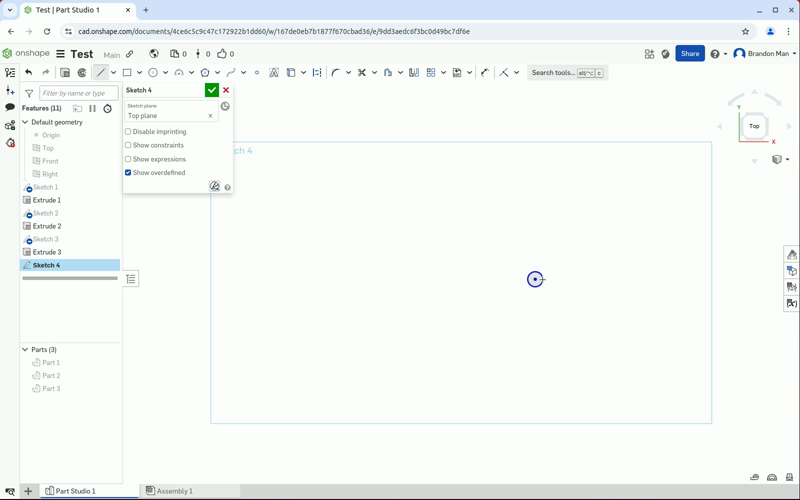
mouse_move(530, 282)
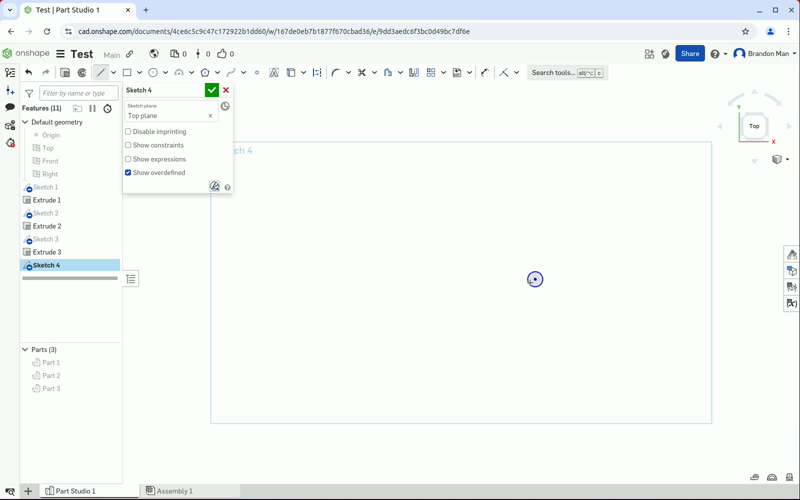
click(530, 282)
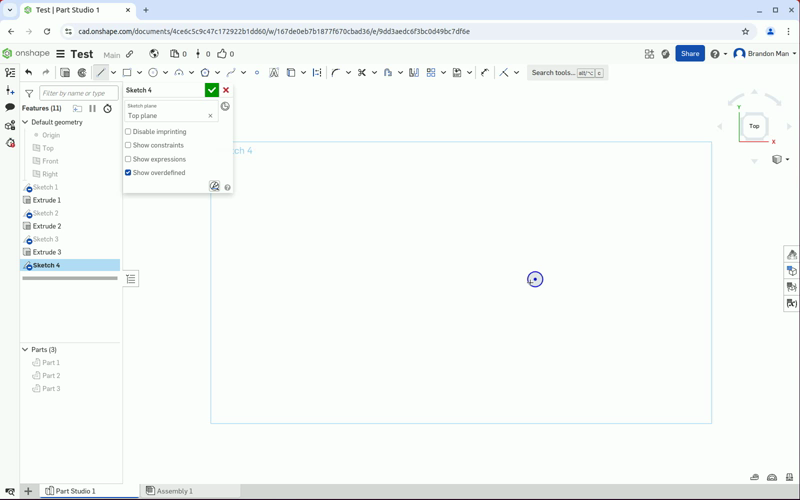
key_up(shift)
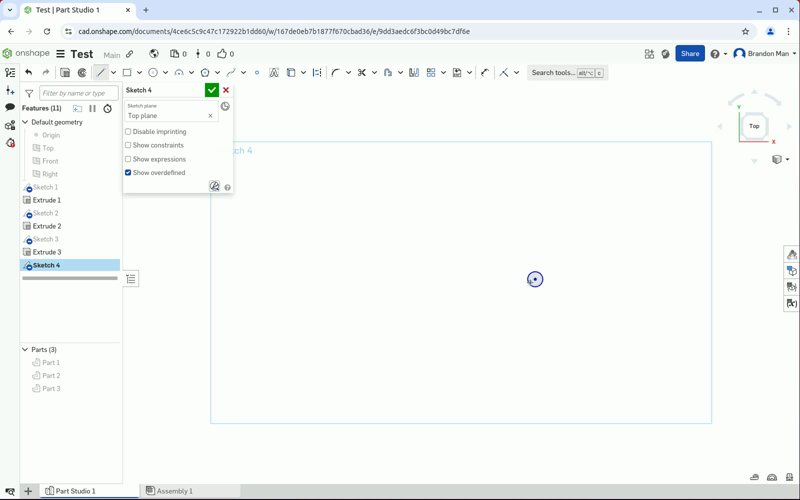
key_down(shift)
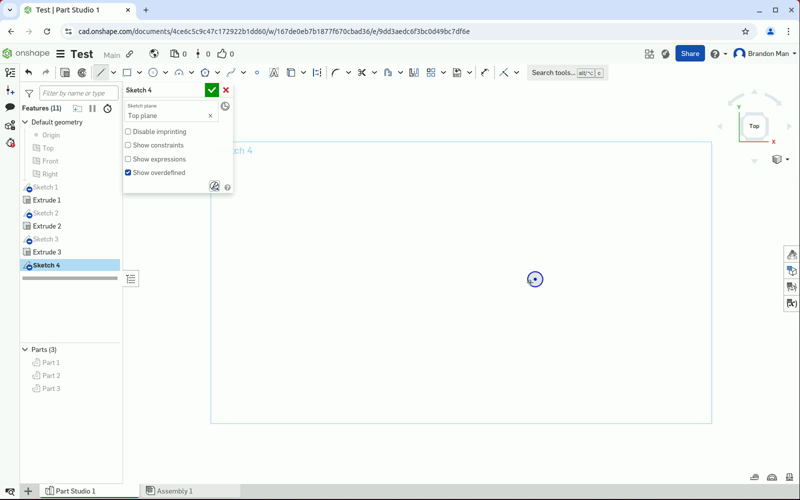
mouse_move(560, 282)
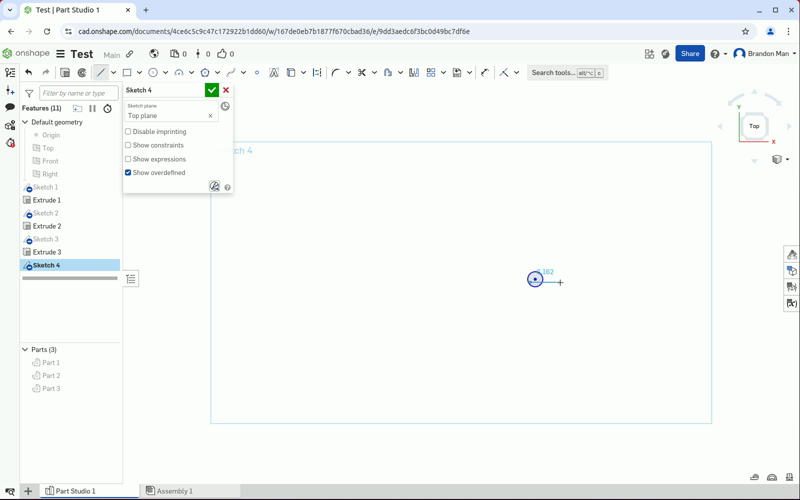
mouse_move(535, 285)
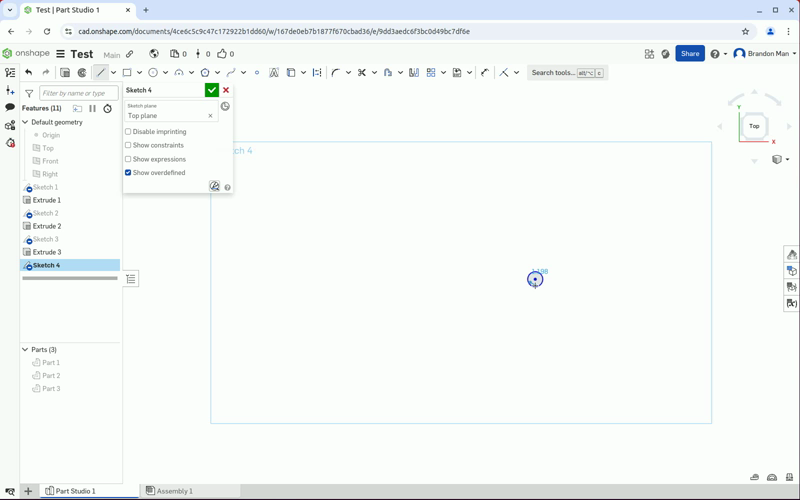
scroll(6)
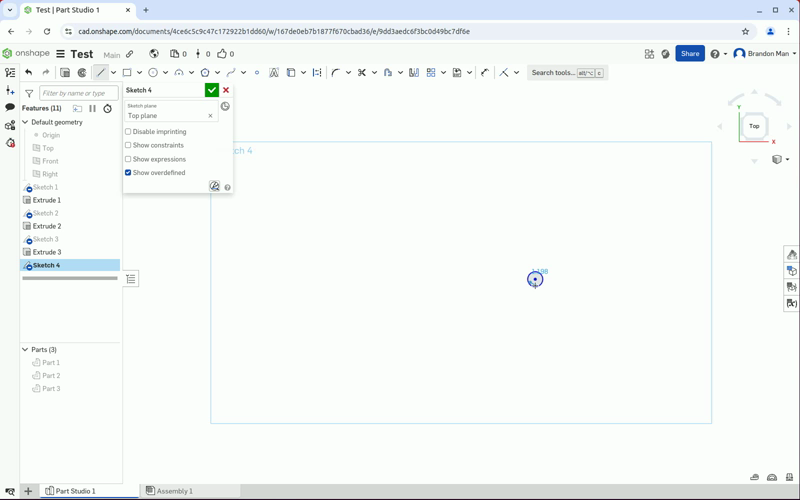
scroll(6)
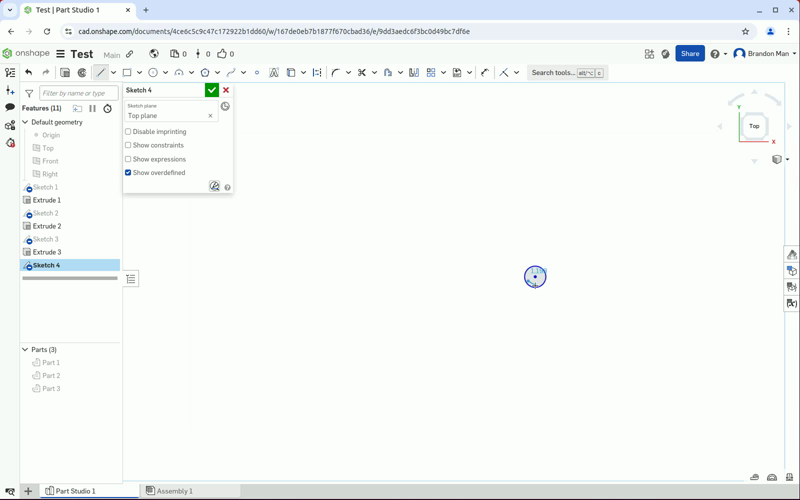
scroll(6)
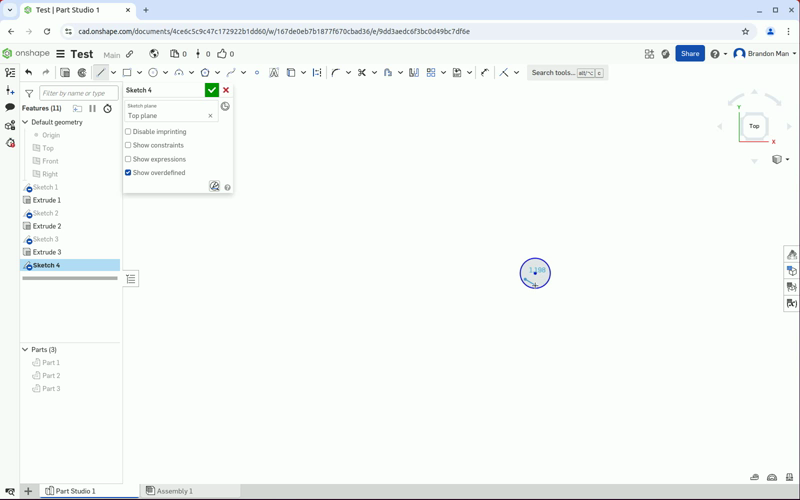
scroll(6)
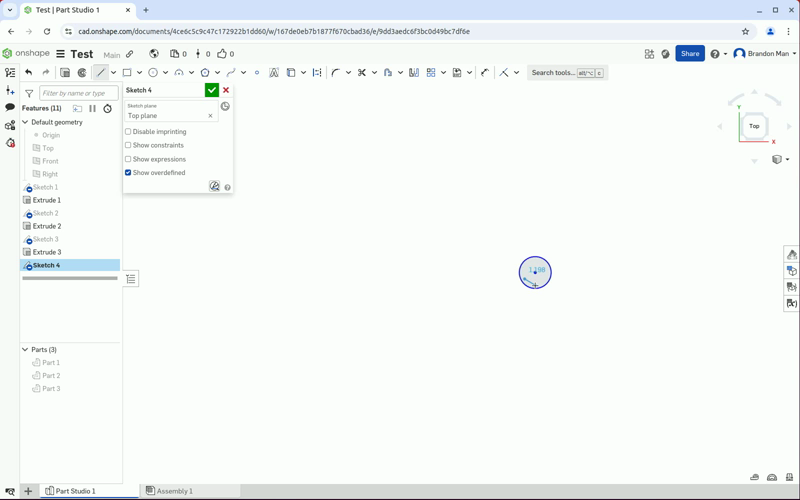
scroll(6)
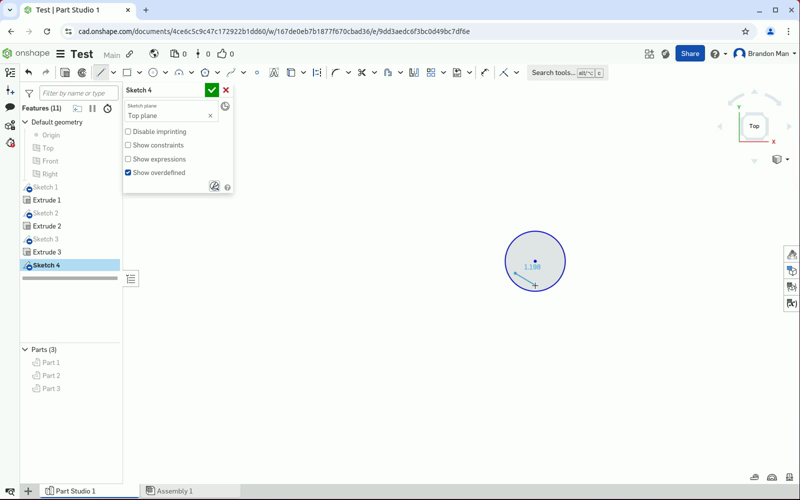
scroll(6)
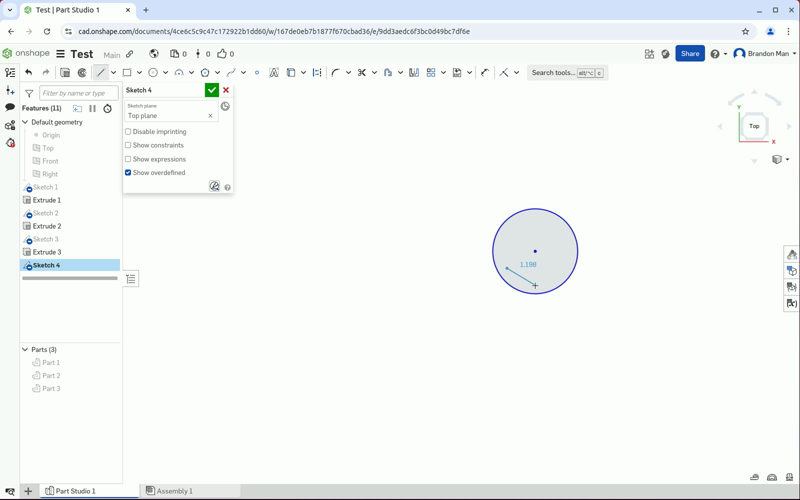
scroll(6)
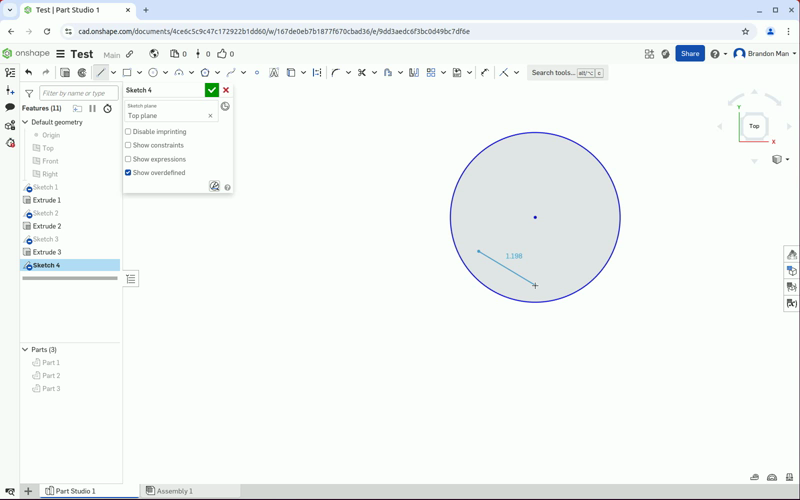
click(535, 285)
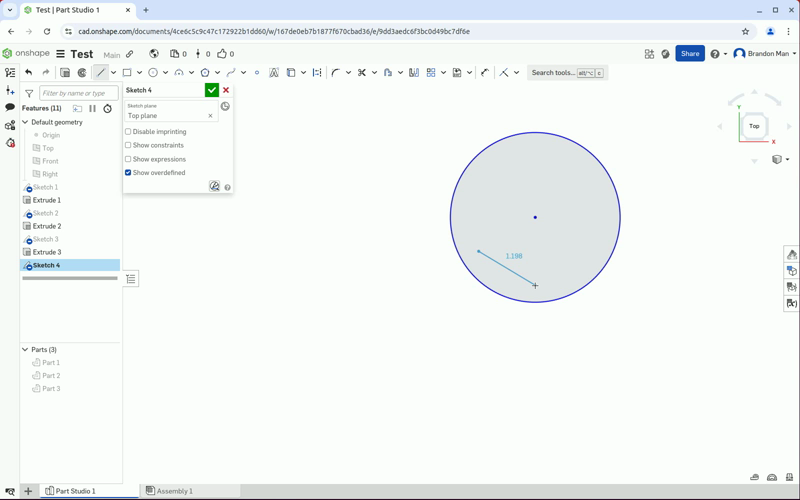
scroll(-6)
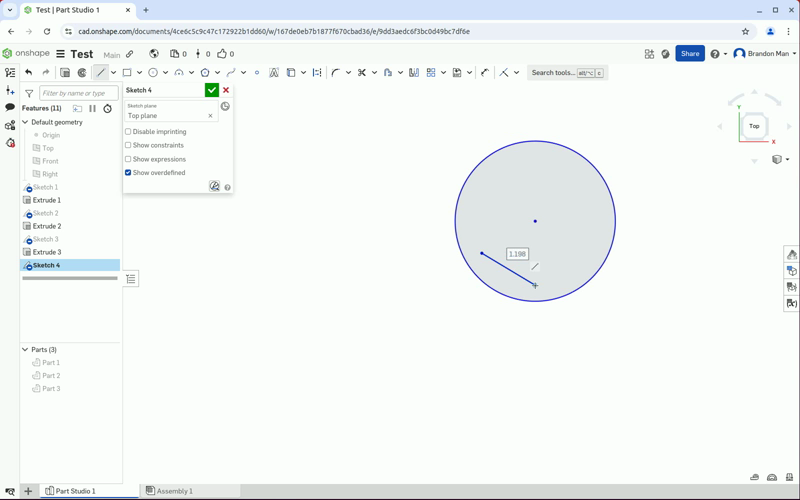
scroll(-6)
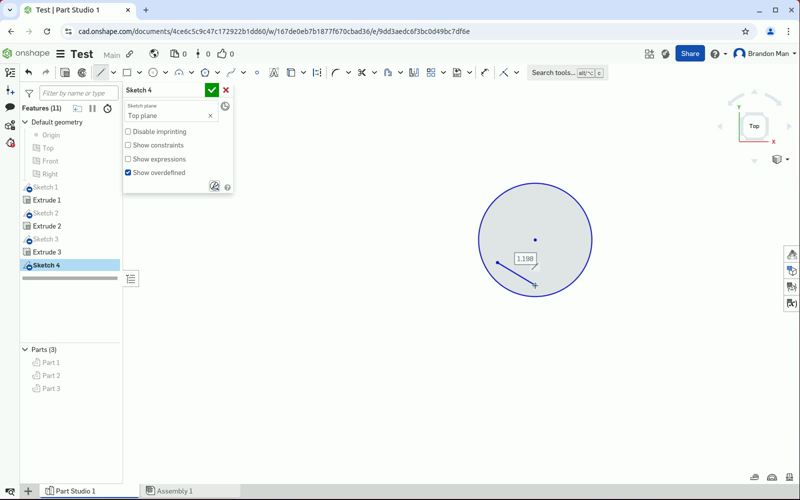
scroll(-6)
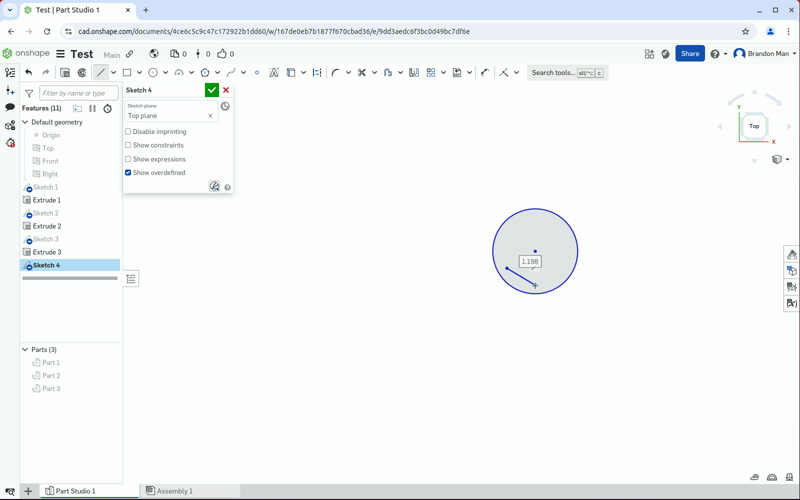
scroll(-6)
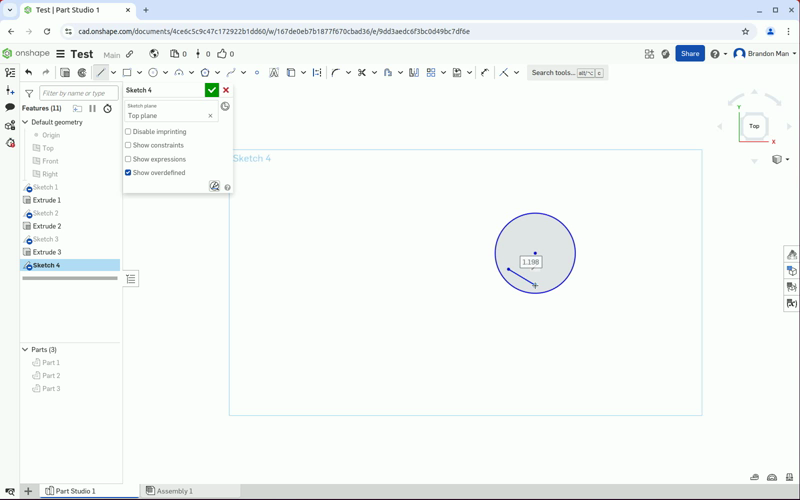
scroll(-6)
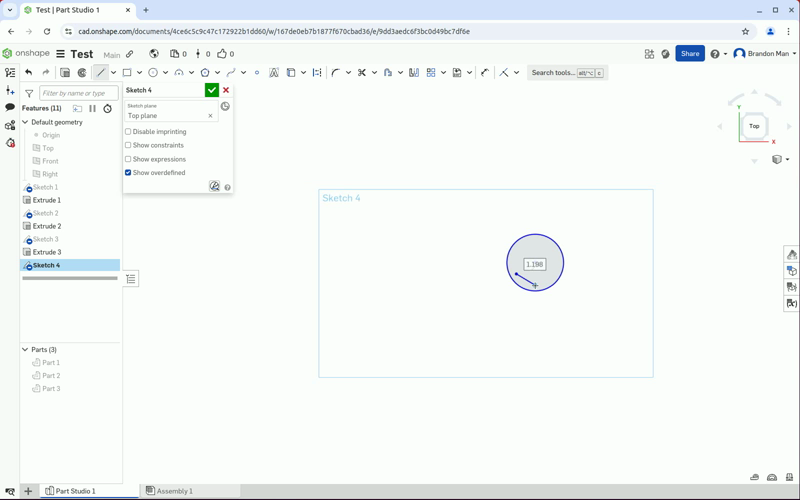
scroll(-6)
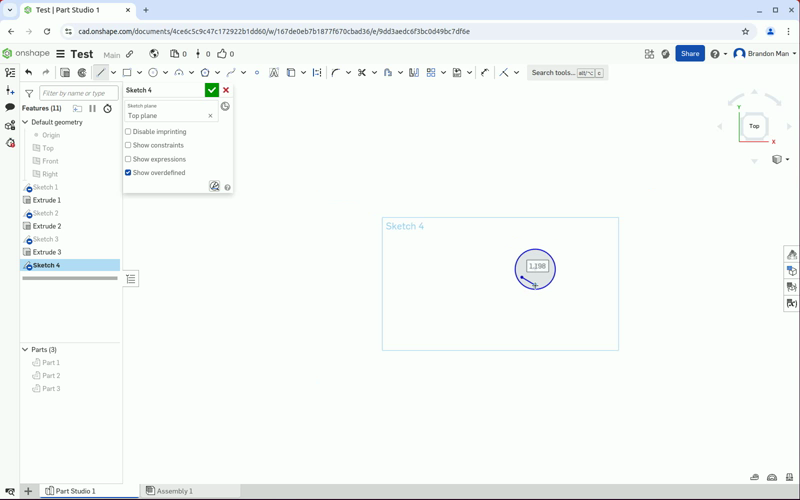
scroll(-6)
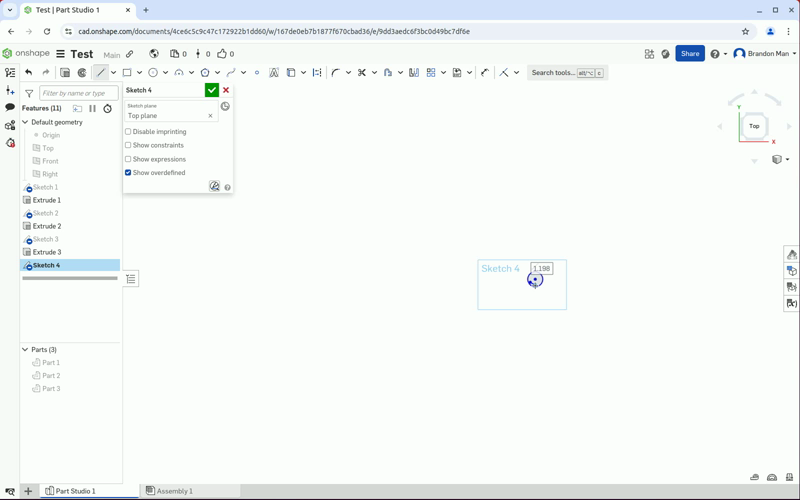
key_up(shift)
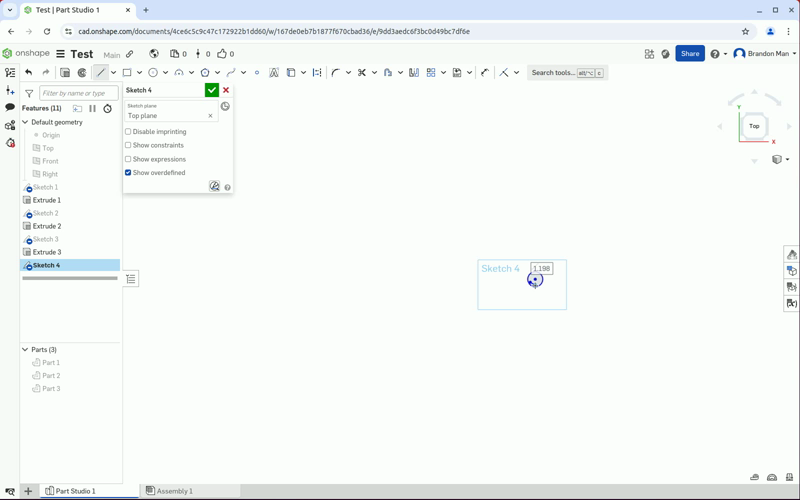
key_down(shift)
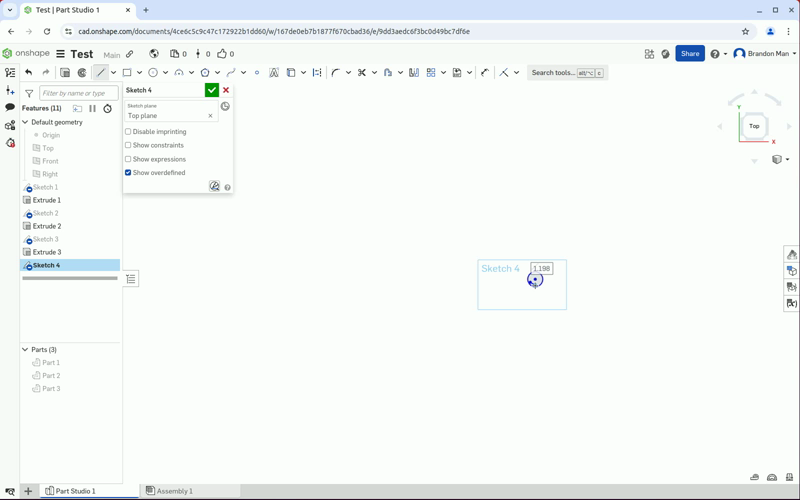
mouse_move(565, 285)
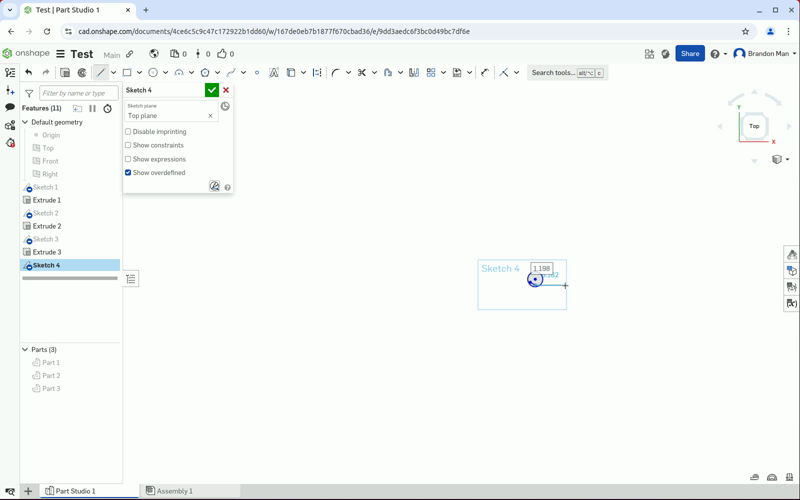
mouse_move(540, 282)
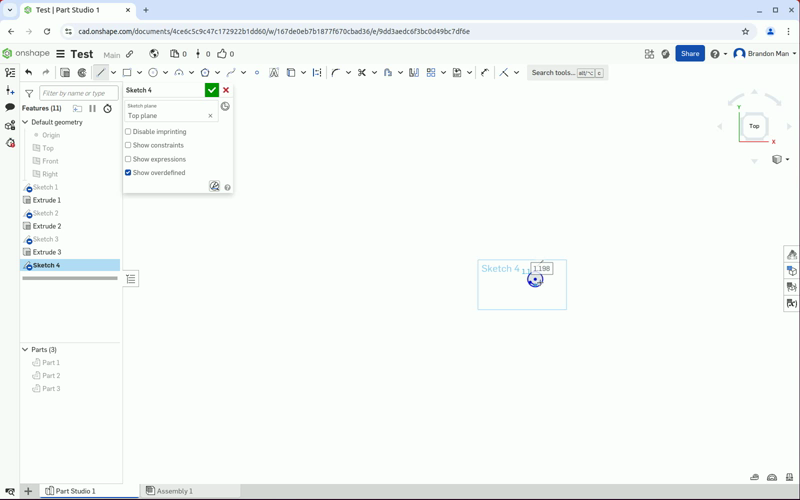
scroll(6)
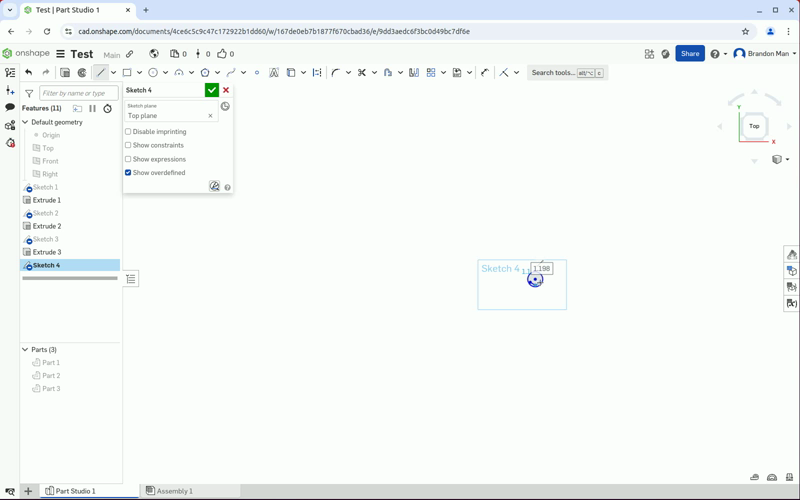
scroll(6)
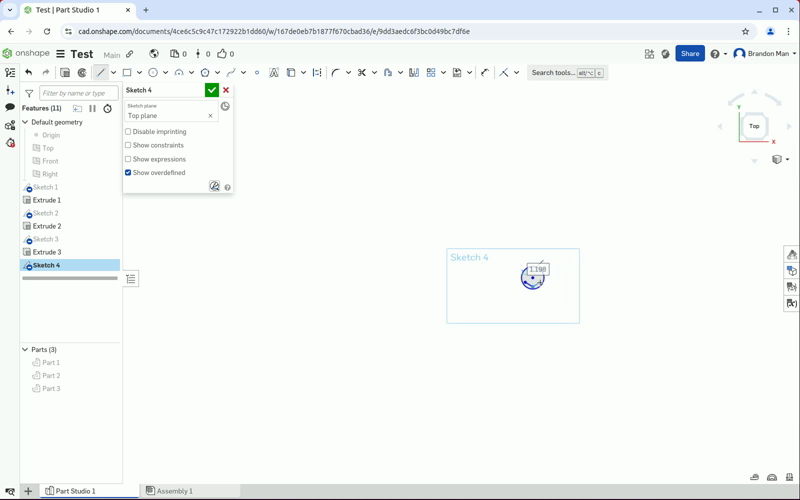
scroll(6)
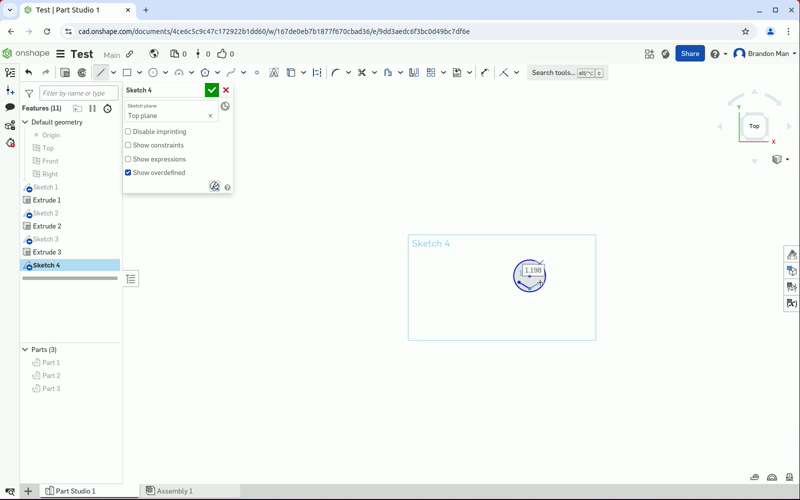
scroll(6)
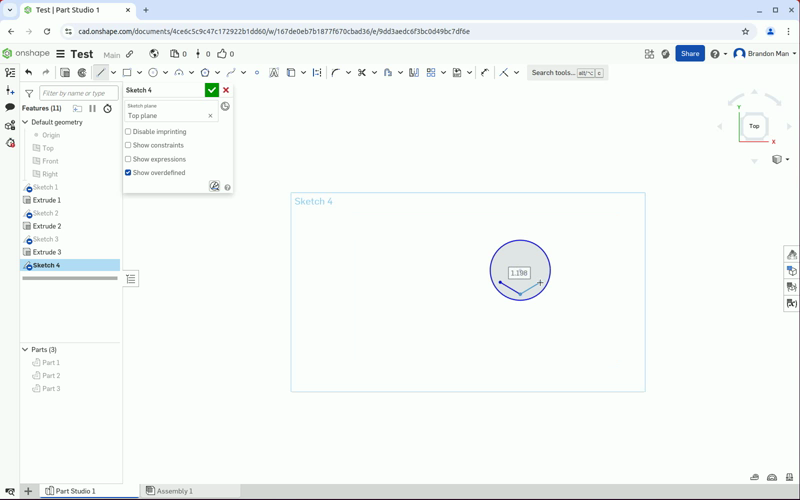
scroll(6)
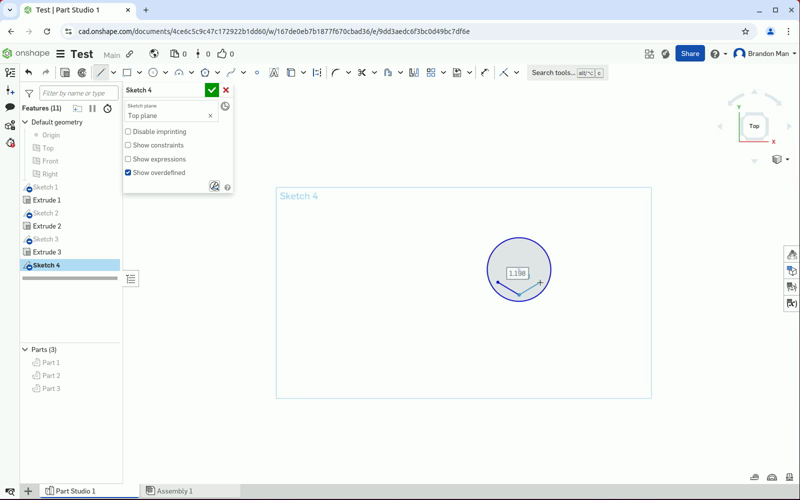
scroll(6)
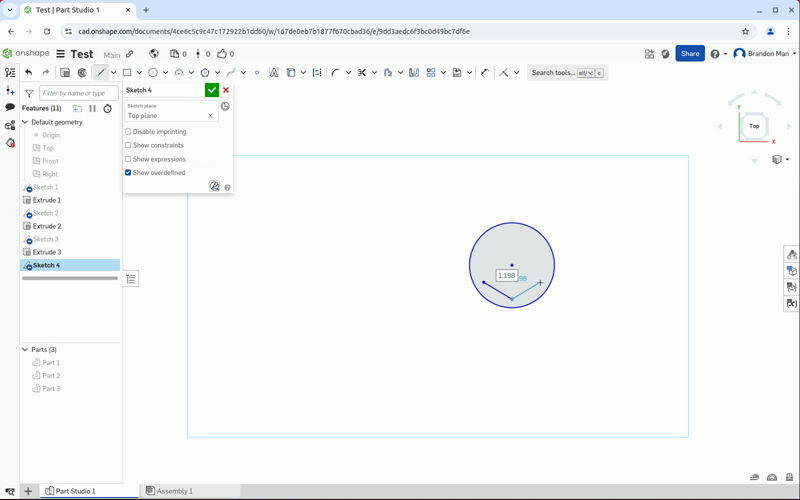
scroll(6)
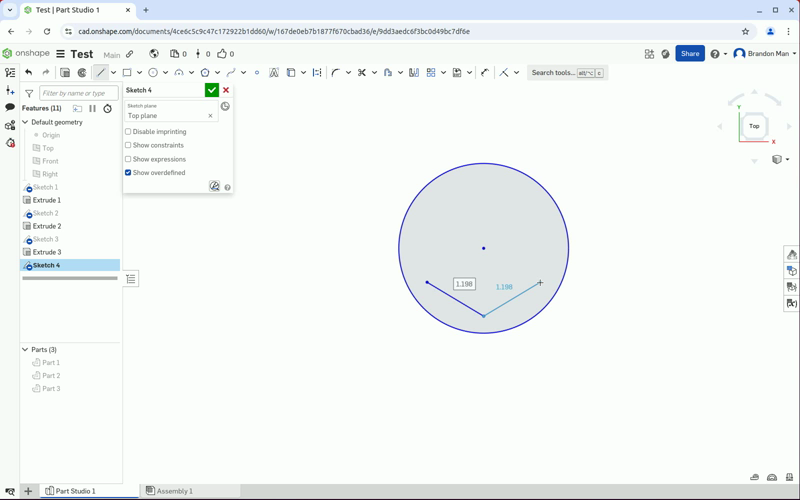
click(540, 282)
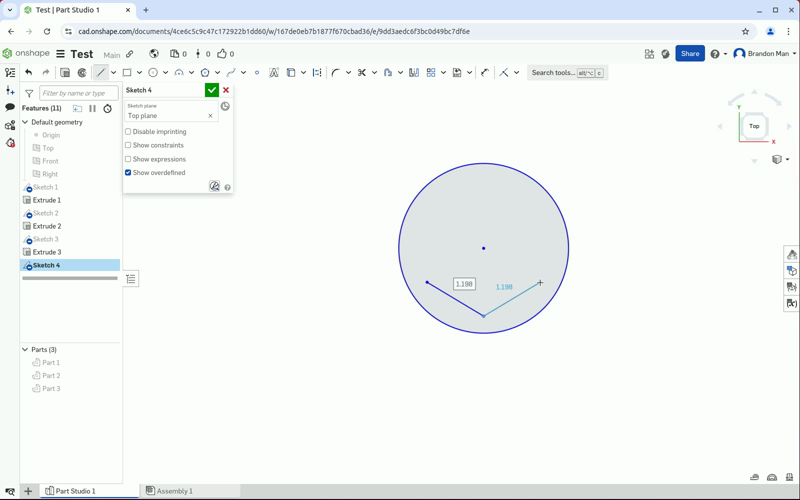
scroll(-6)
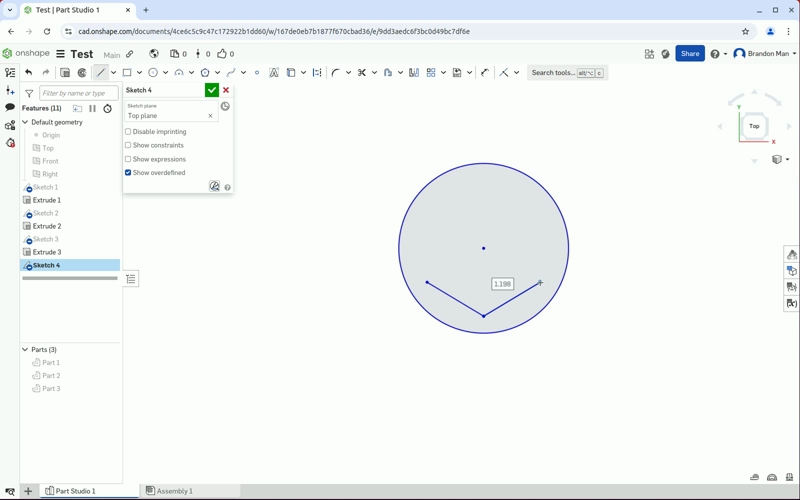
scroll(-6)
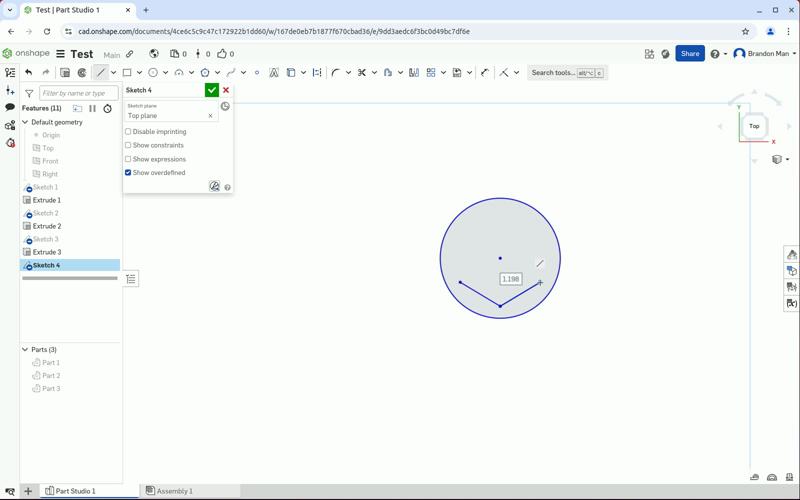
scroll(-6)
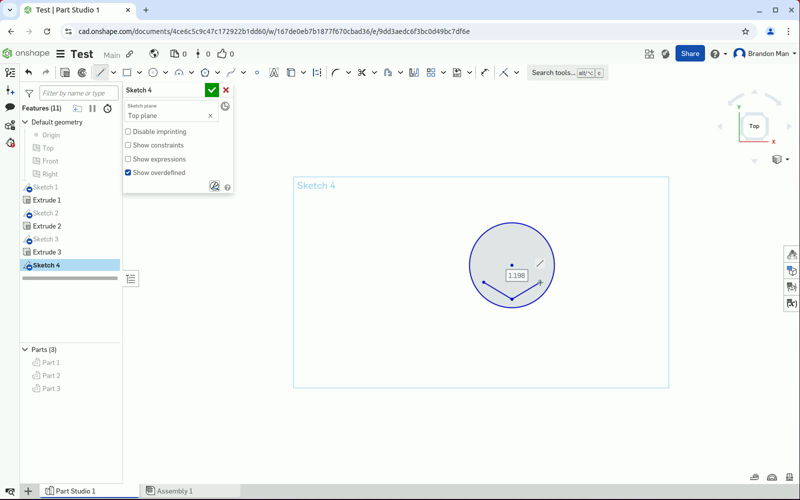
scroll(-6)
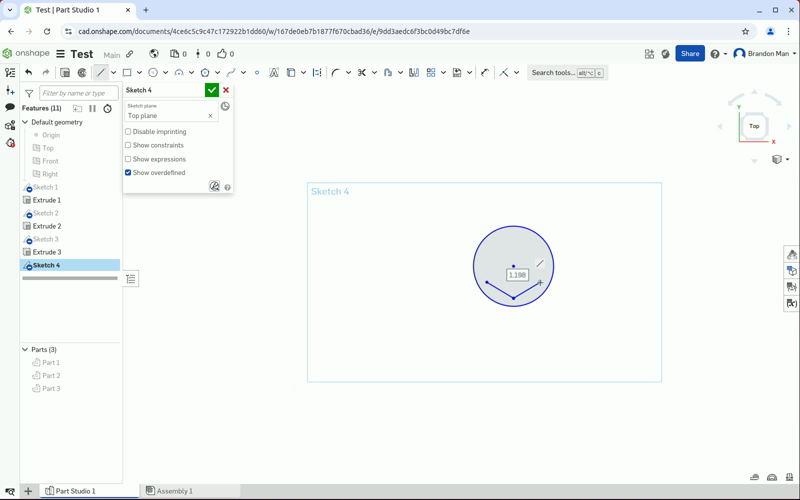
scroll(-6)
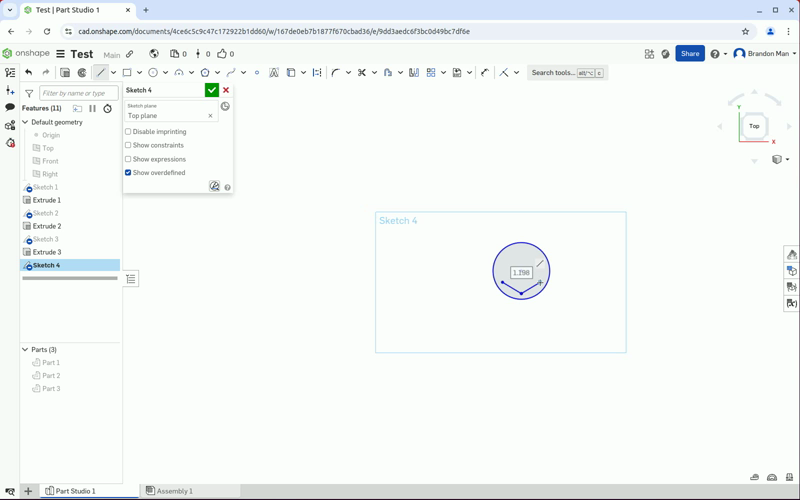
scroll(-6)
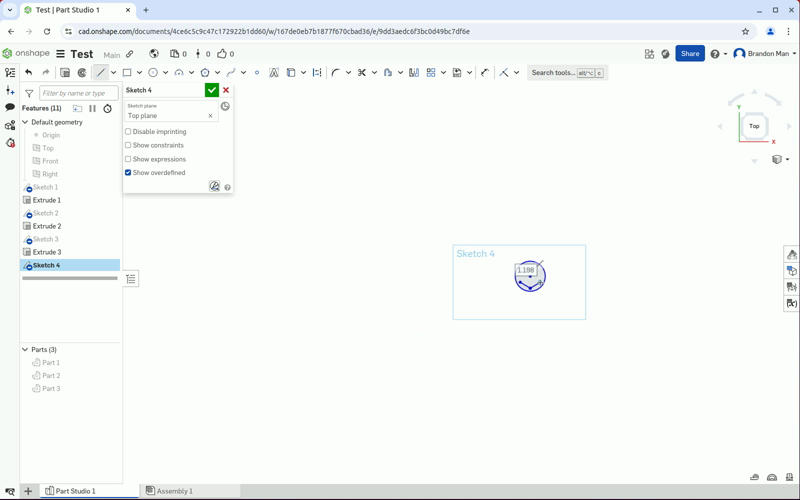
scroll(-6)
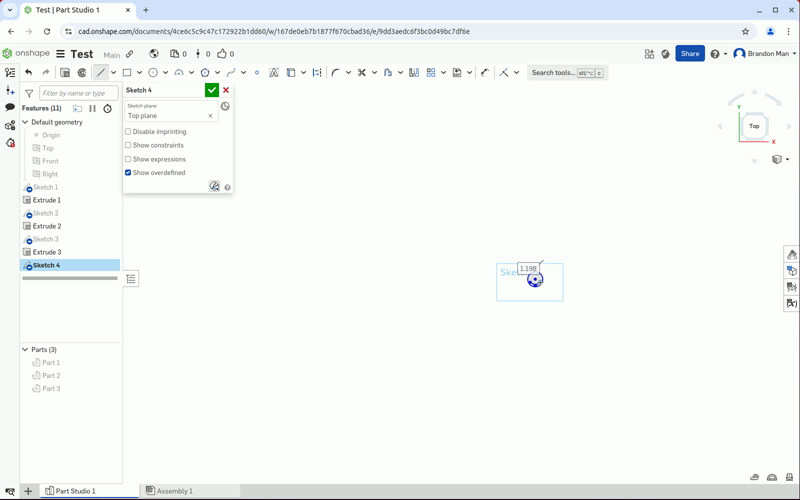
key_up(shift)
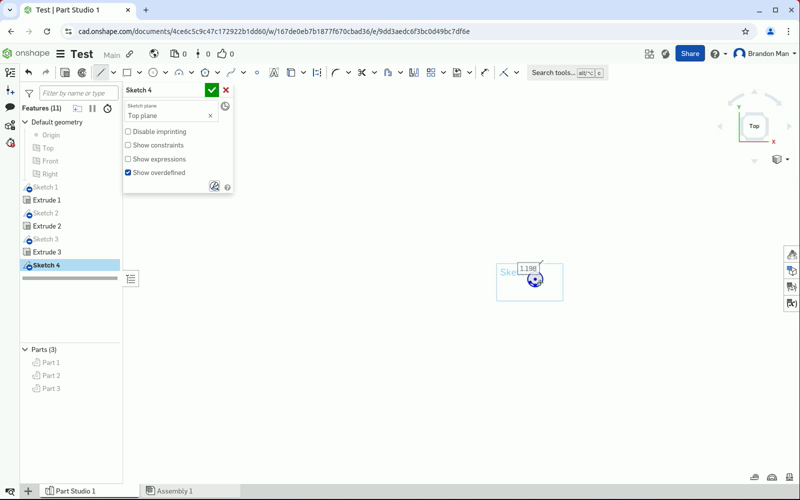
key_down(shift)
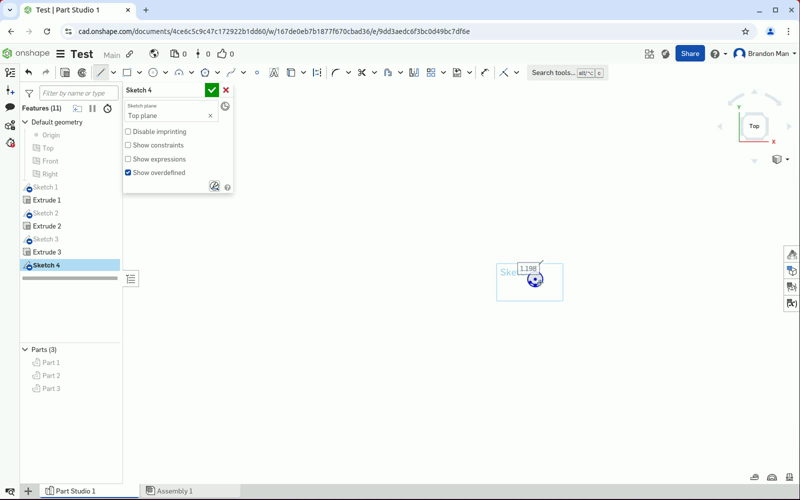
mouse_move(570, 282)
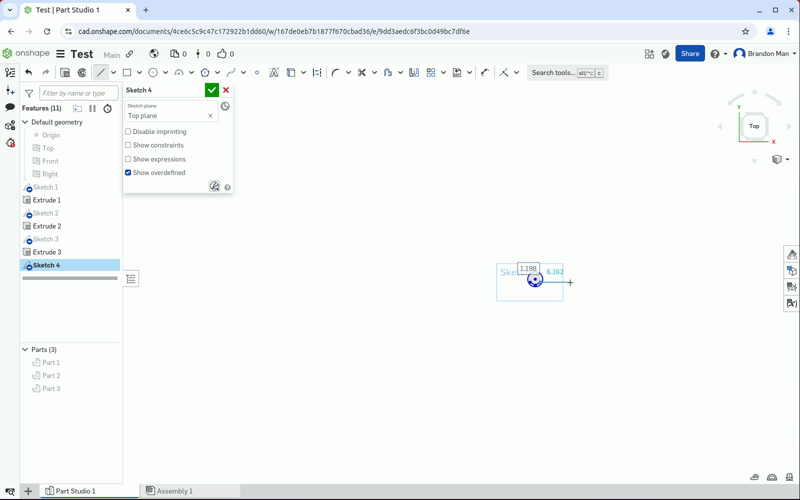
mouse_move(540, 276)
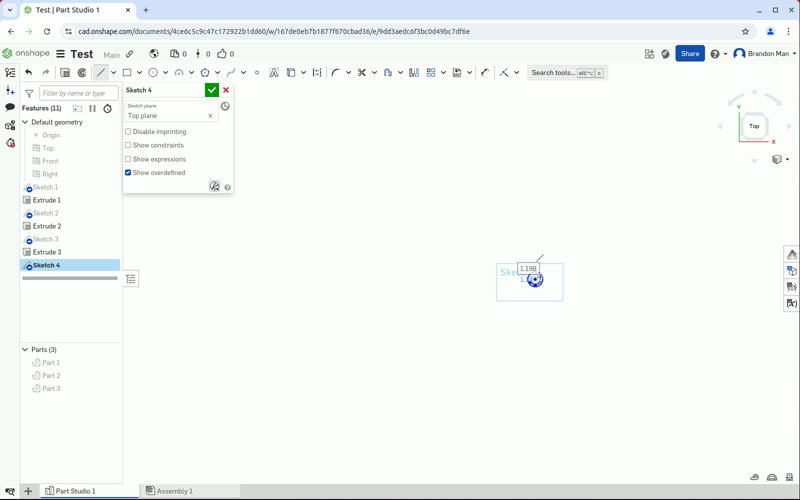
scroll(6)
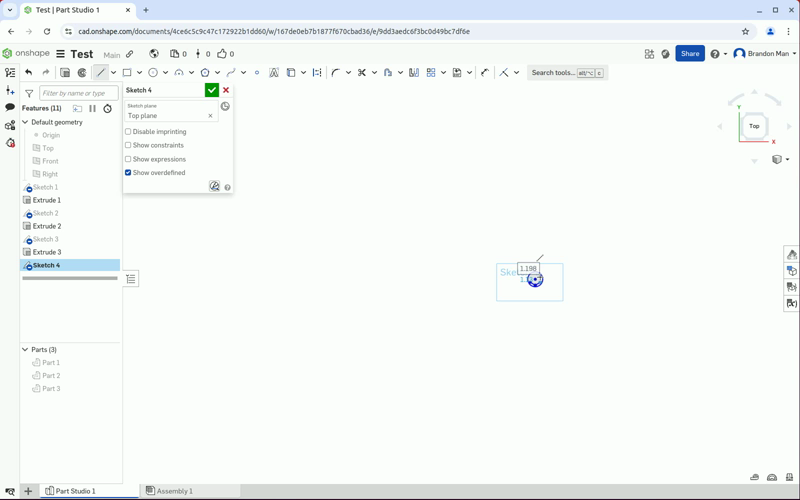
scroll(6)
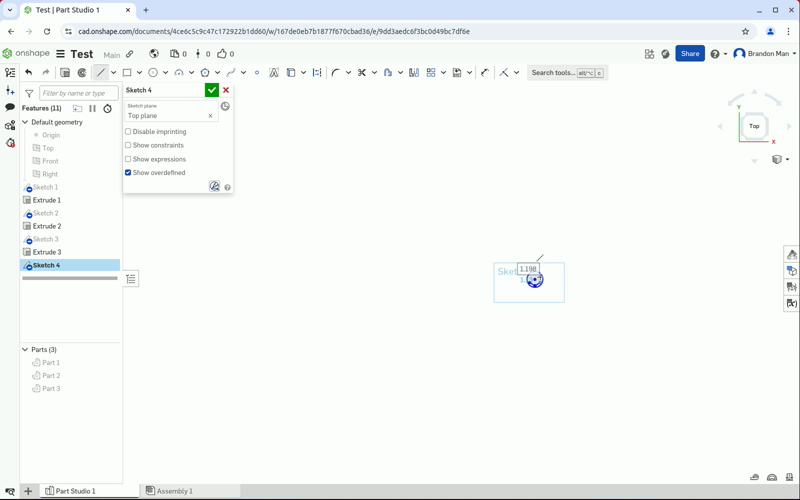
scroll(6)
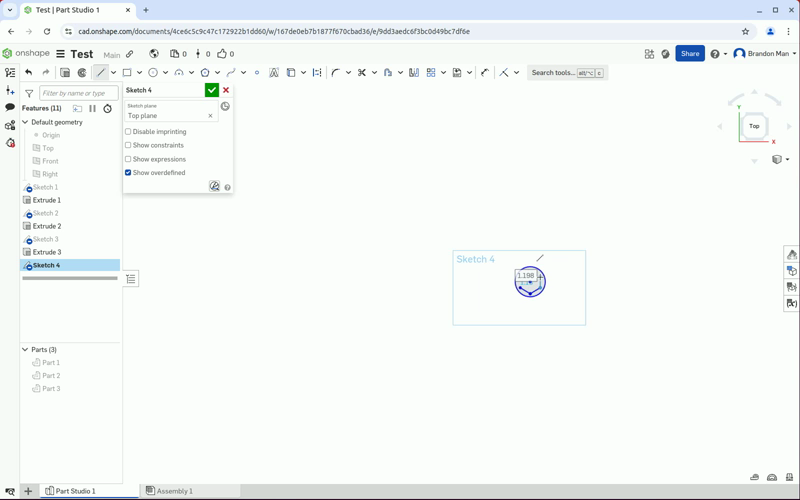
scroll(6)
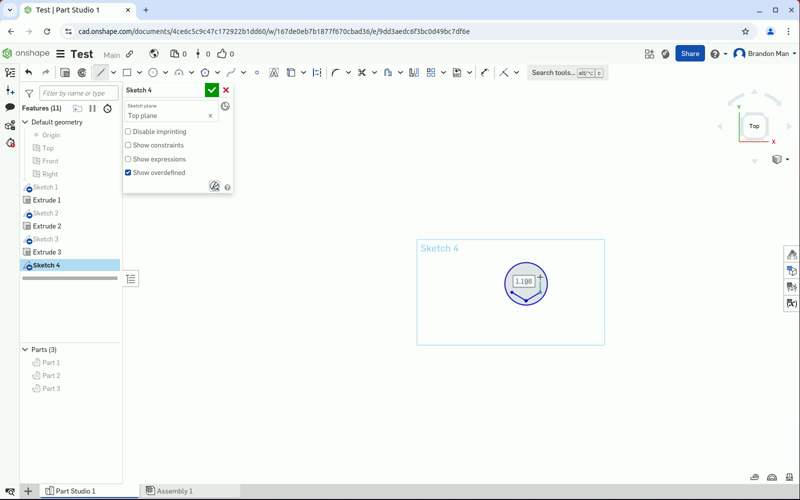
scroll(6)
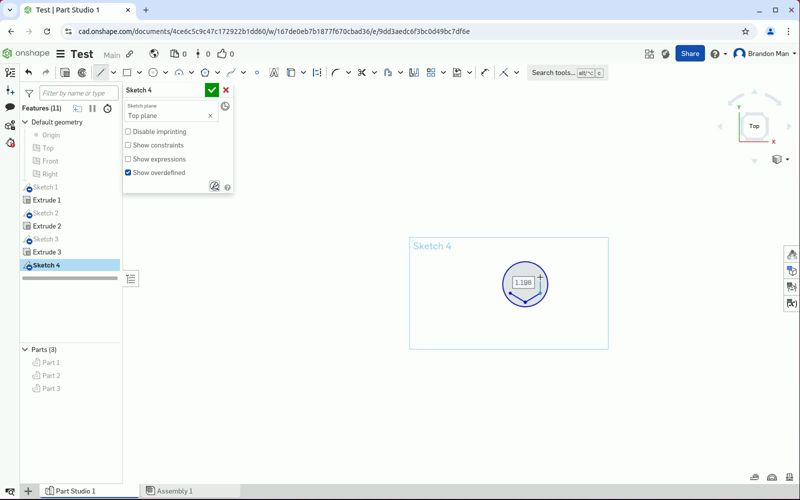
scroll(6)
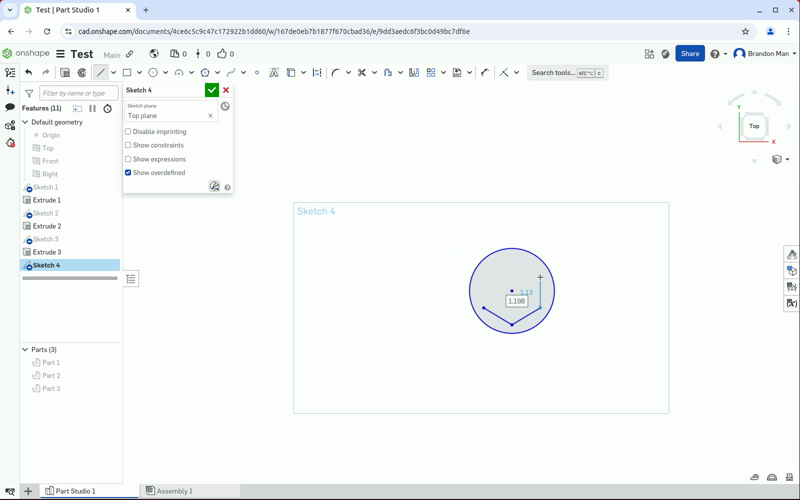
scroll(6)
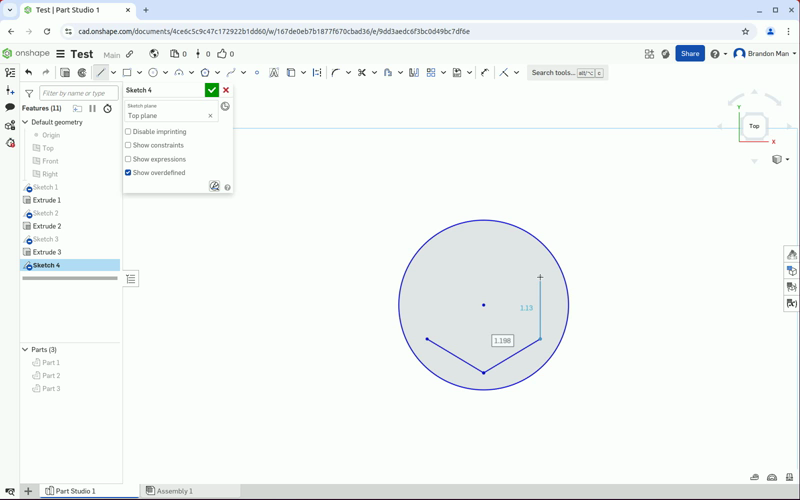
click(540, 276)
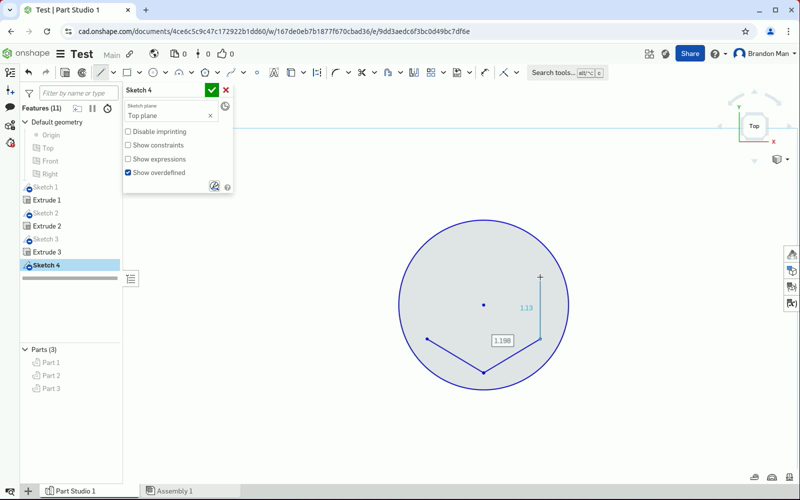
scroll(-6)
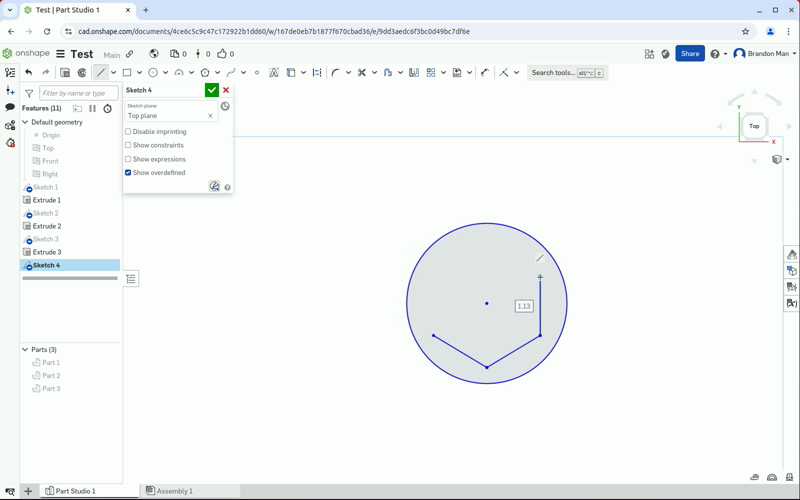
scroll(-6)
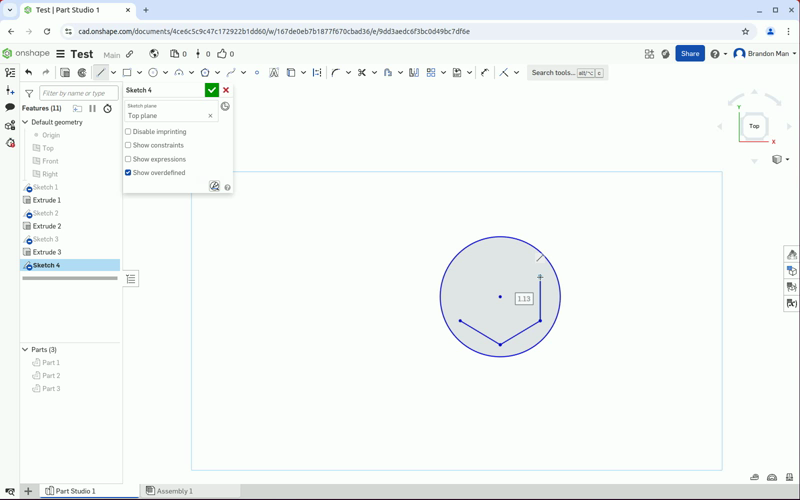
scroll(-6)
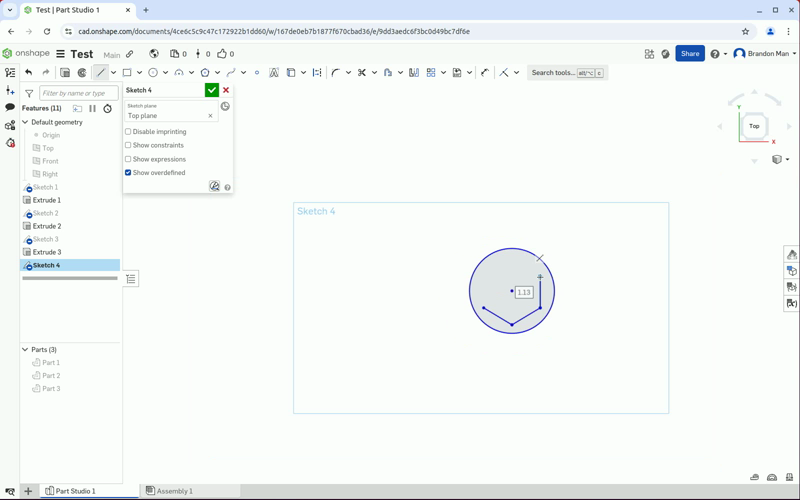
scroll(-6)
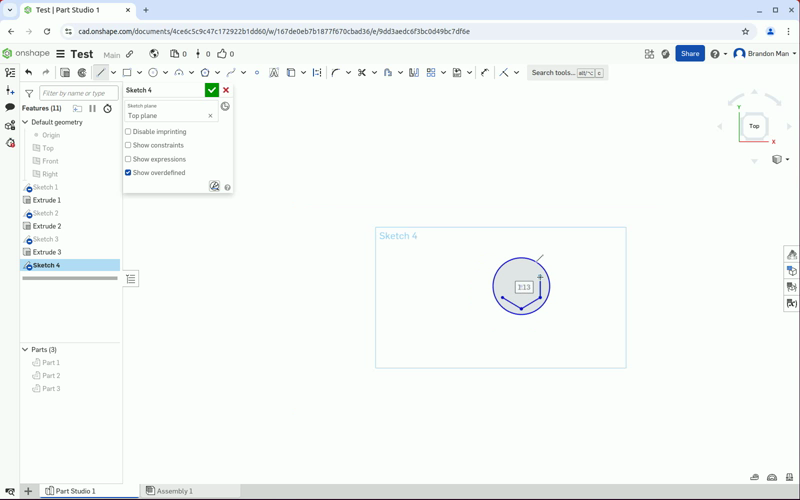
scroll(-6)
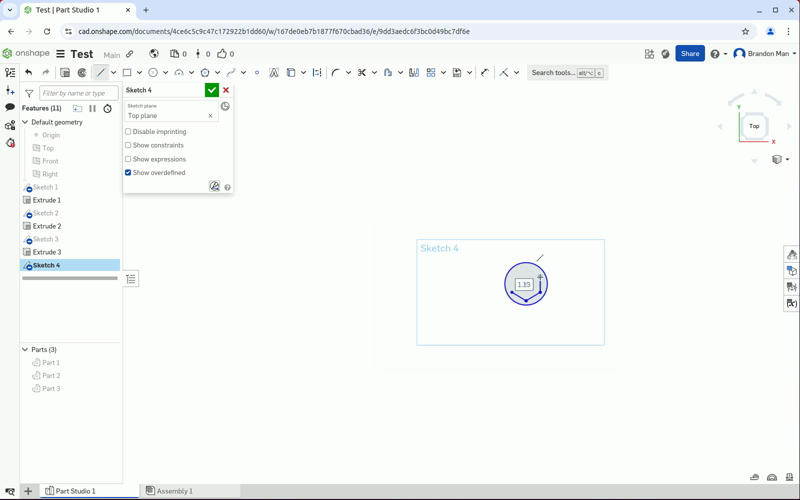
scroll(-6)
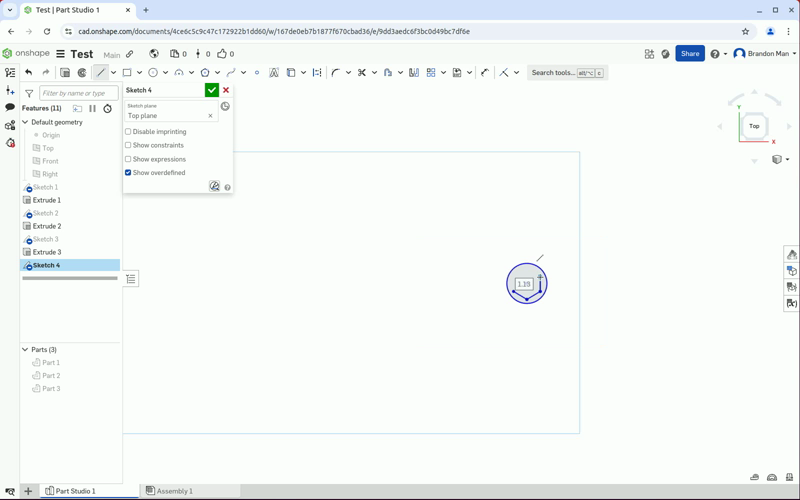
scroll(-6)
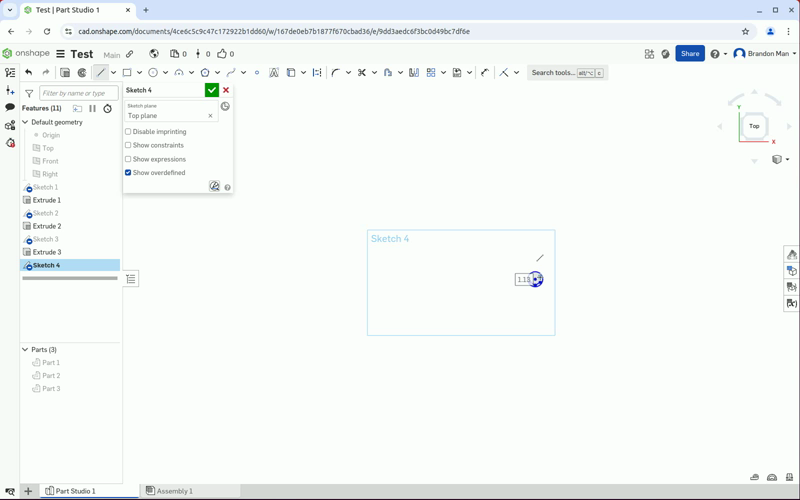
key_up(shift)
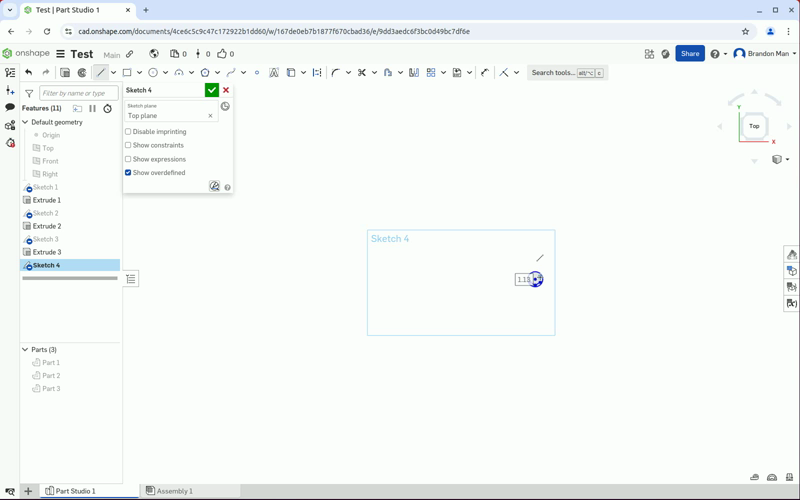
key_down(shift)
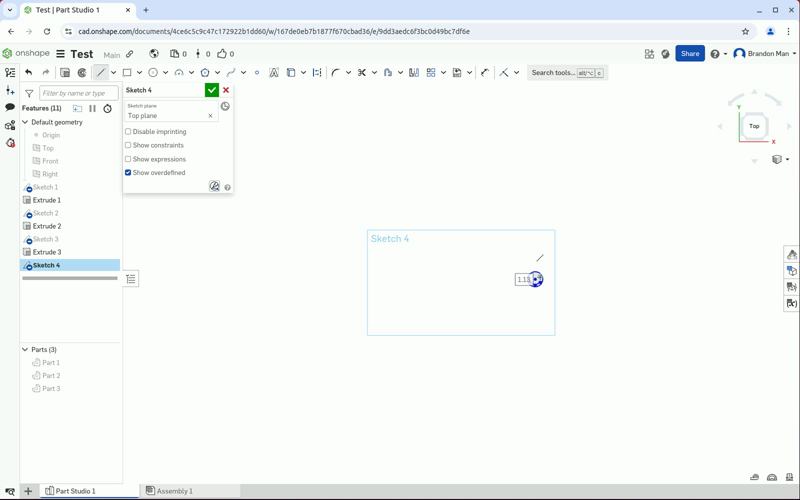
mouse_move(570, 276)
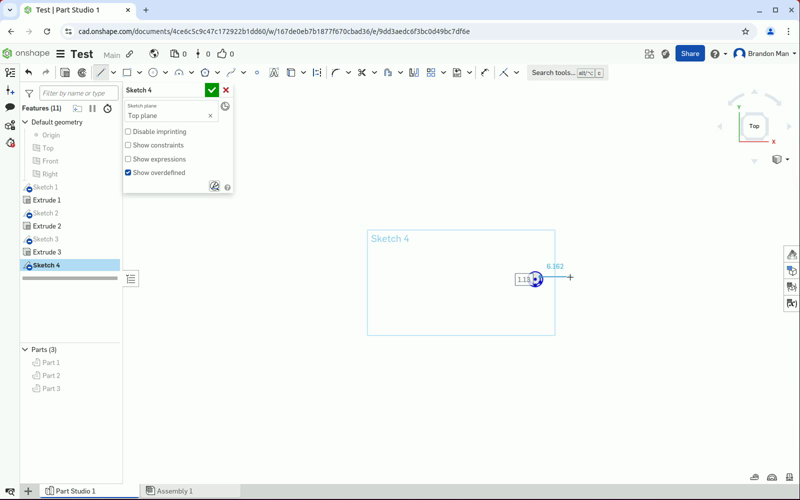
mouse_move(535, 273)
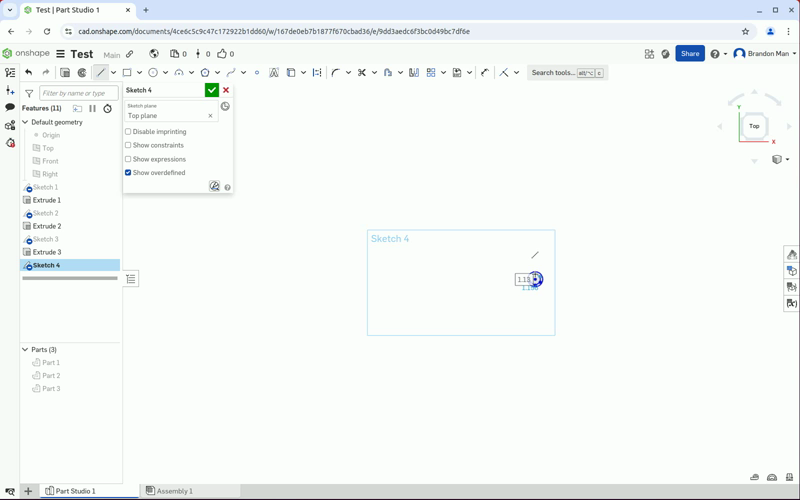
scroll(6)
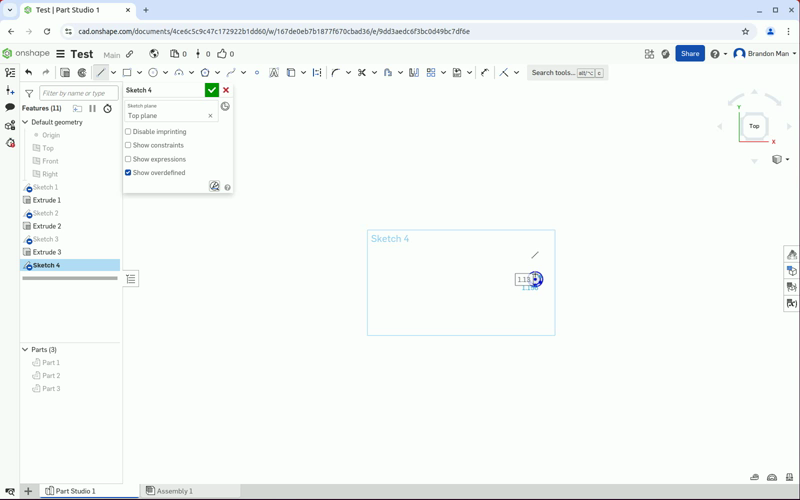
scroll(6)
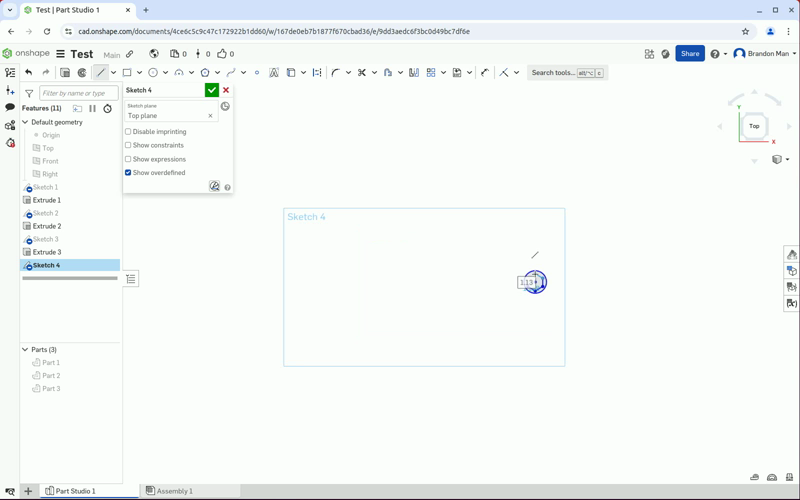
scroll(6)
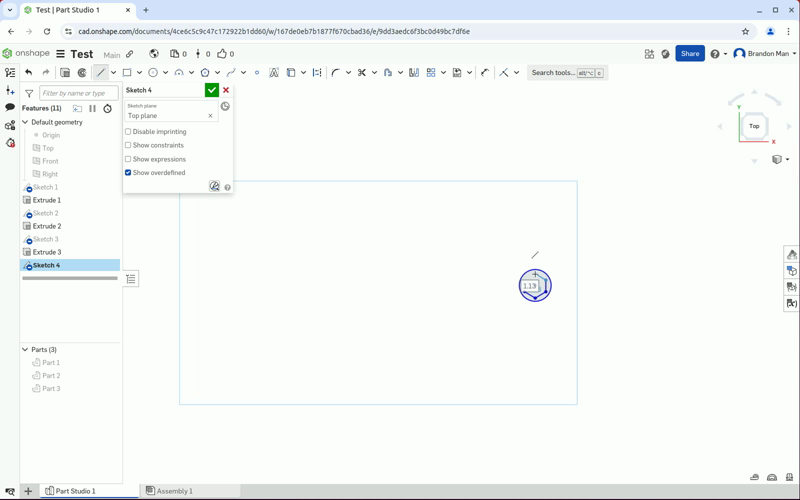
scroll(6)
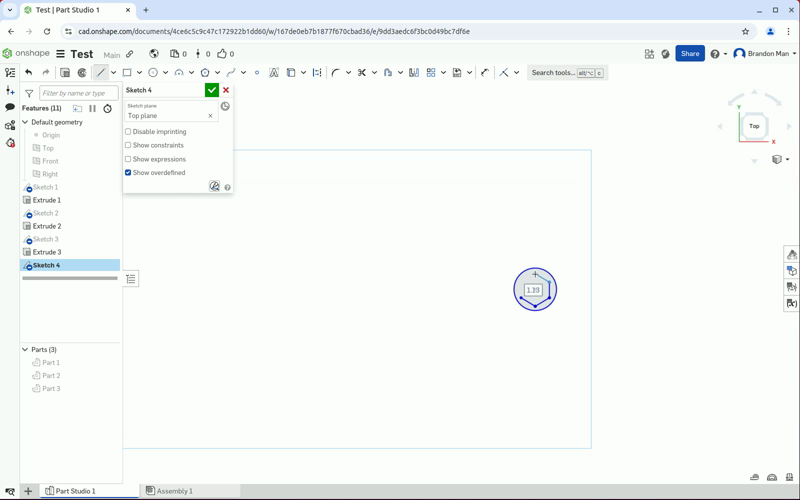
scroll(6)
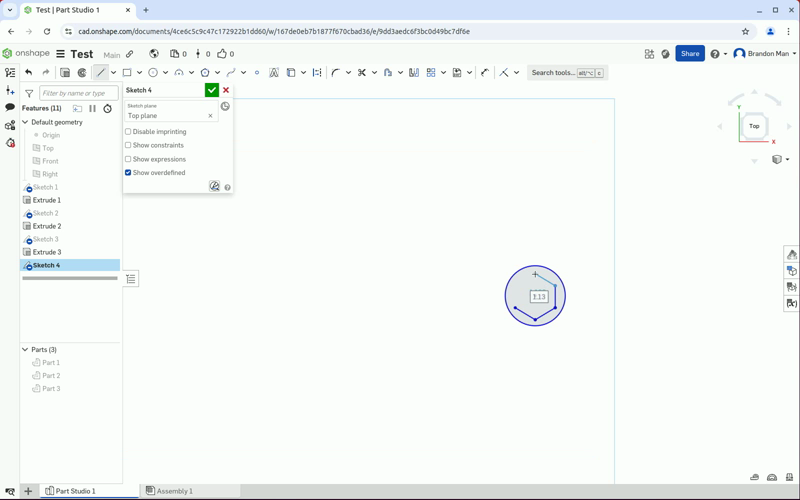
scroll(6)
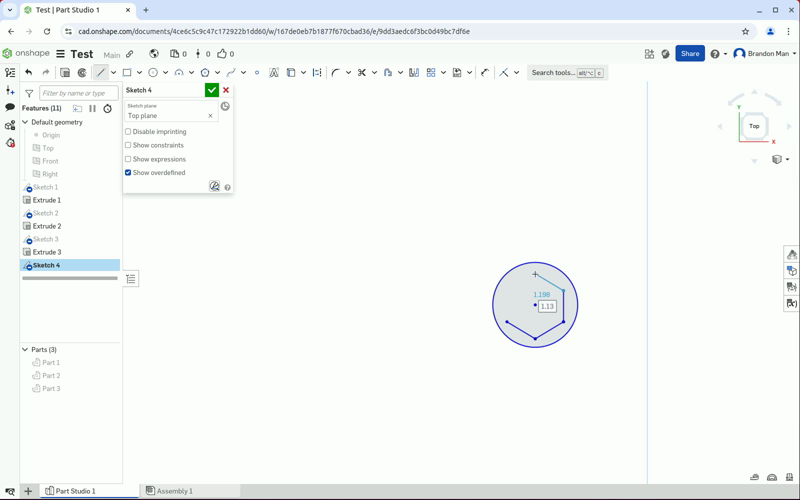
scroll(6)
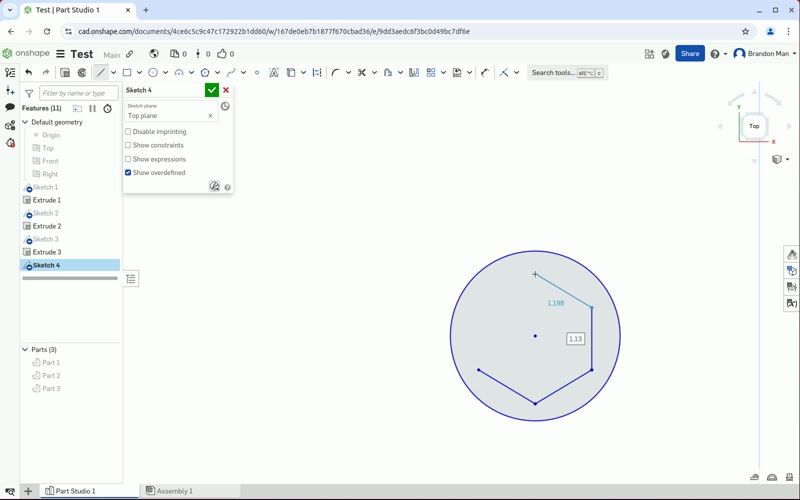
click(535, 273)
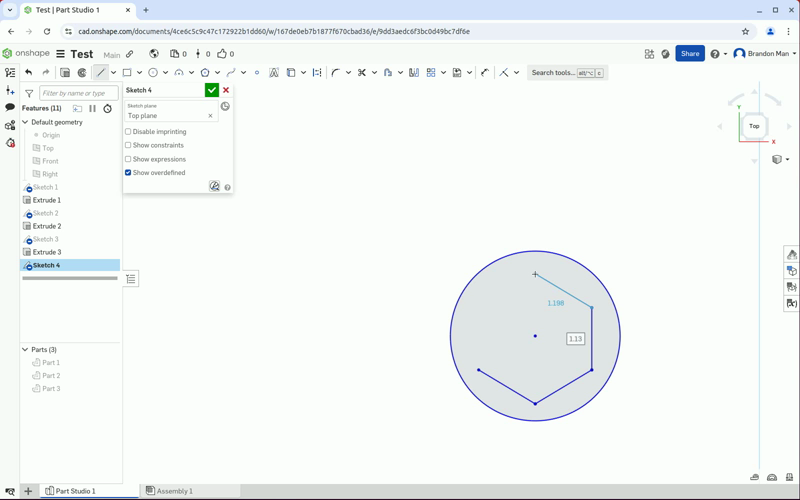
scroll(-6)
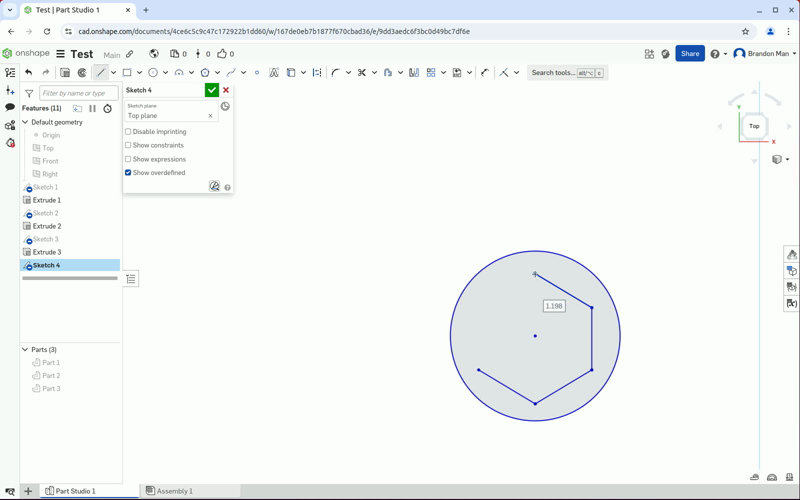
scroll(-6)
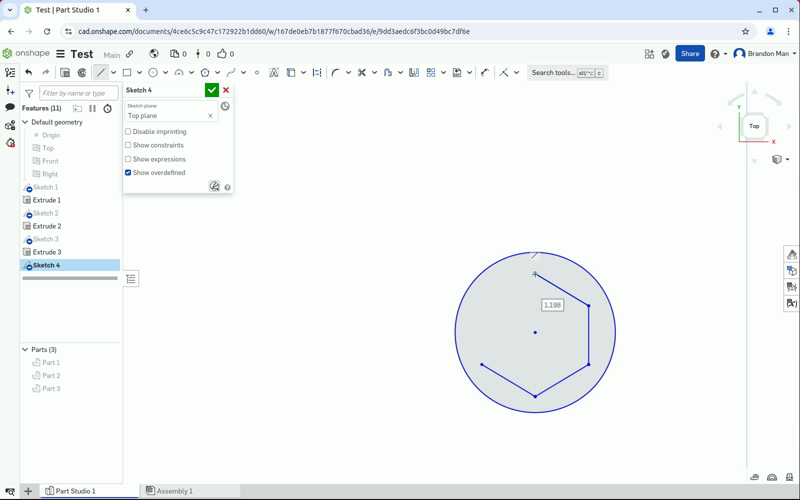
scroll(-6)
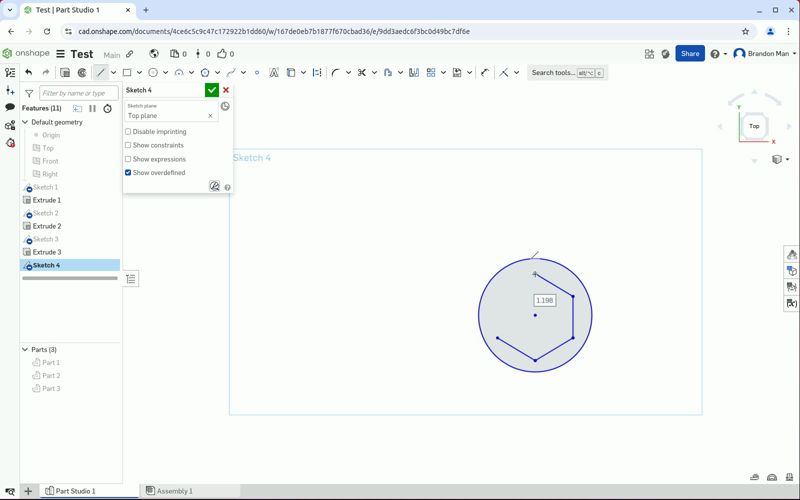
scroll(-6)
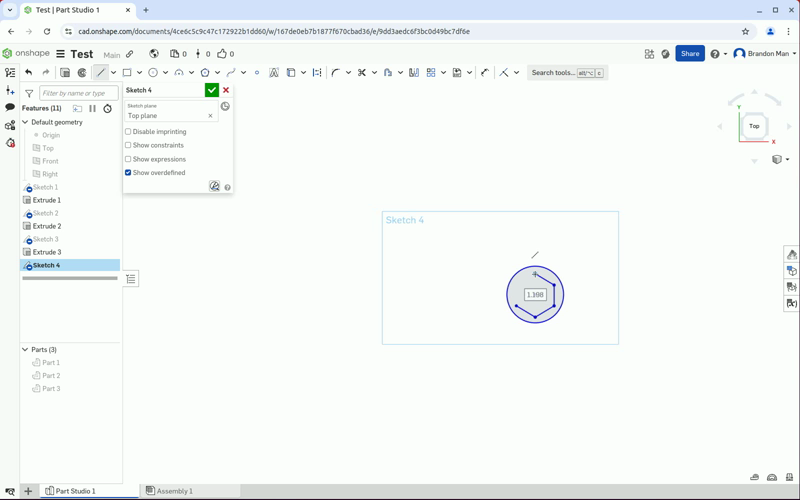
scroll(-6)
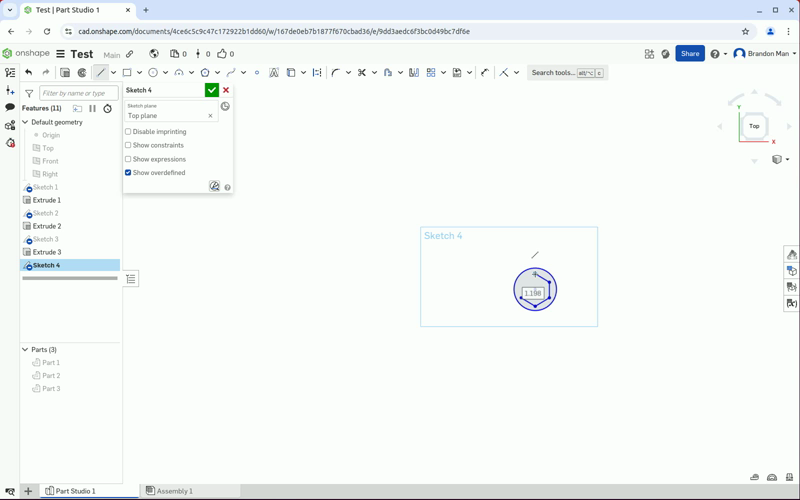
scroll(-6)
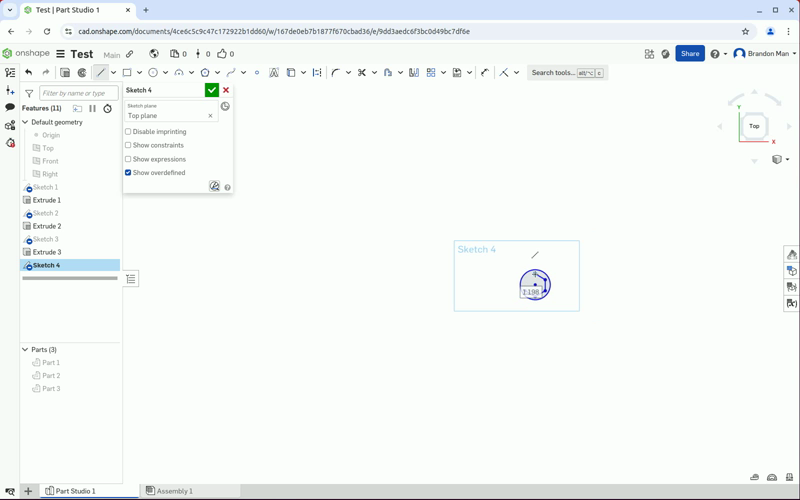
scroll(-6)
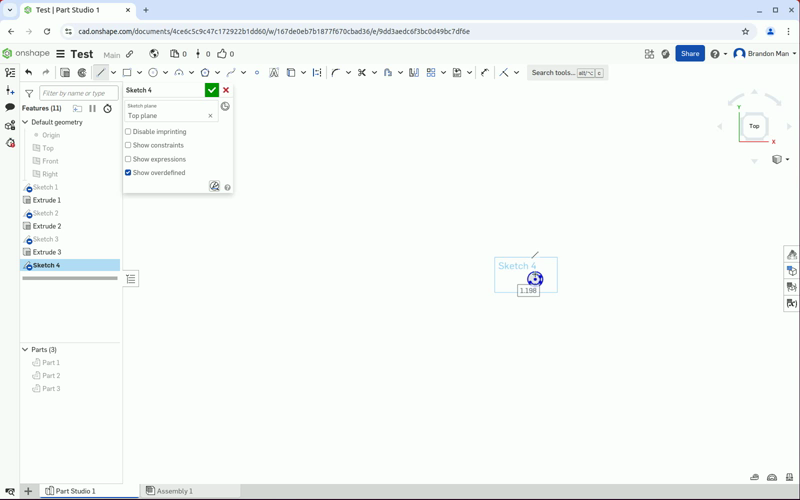
key_up(shift)
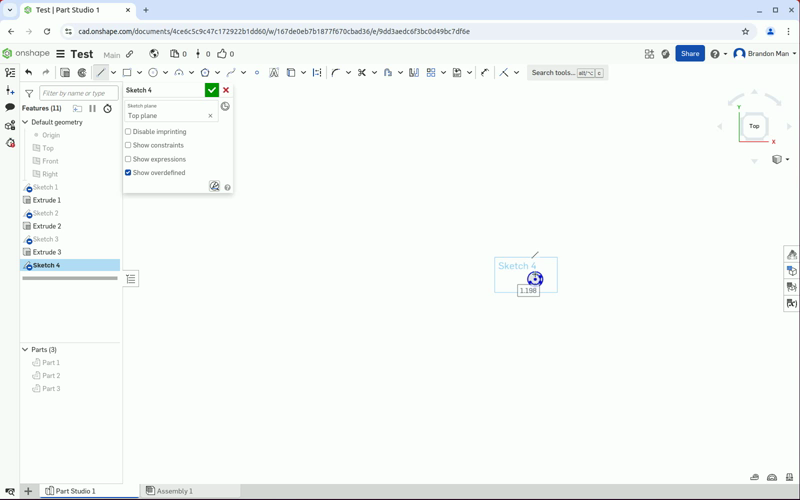
key_down(shift)
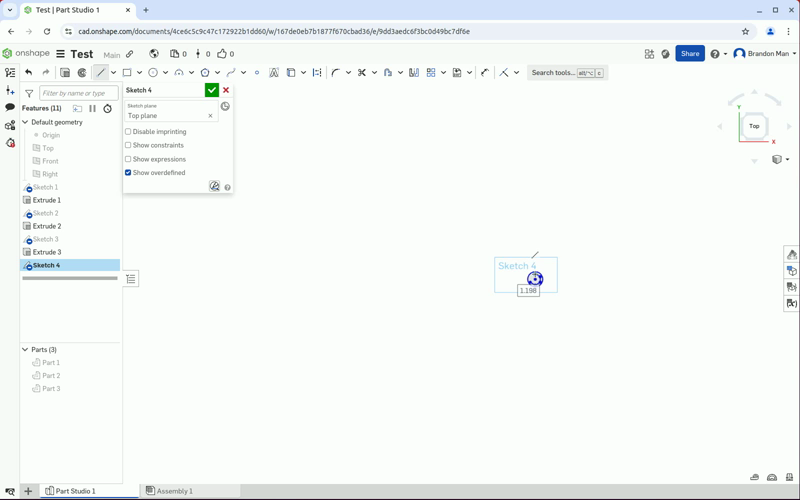
mouse_move(565, 273)
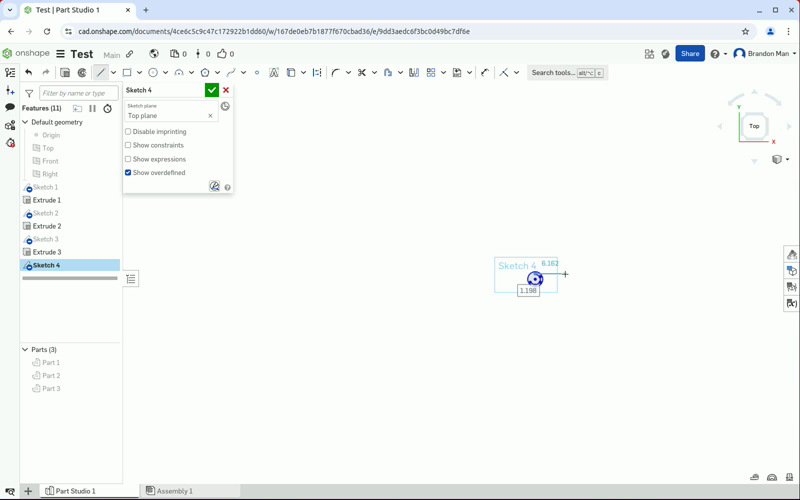
mouse_move(530, 276)
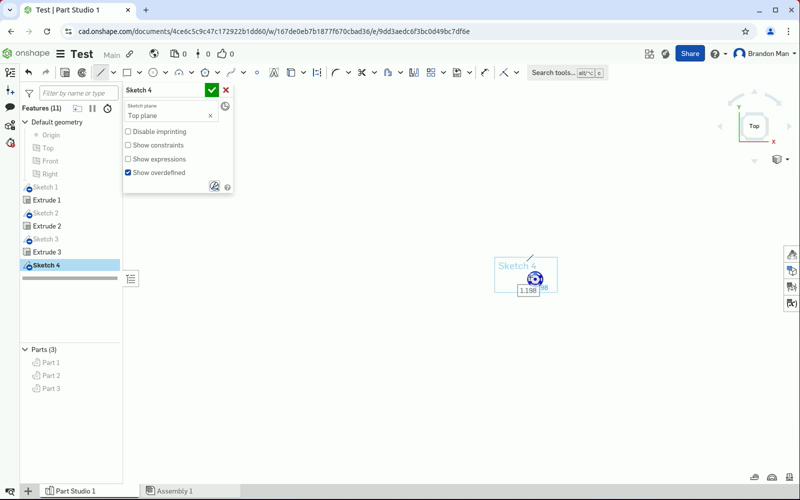
scroll(6)
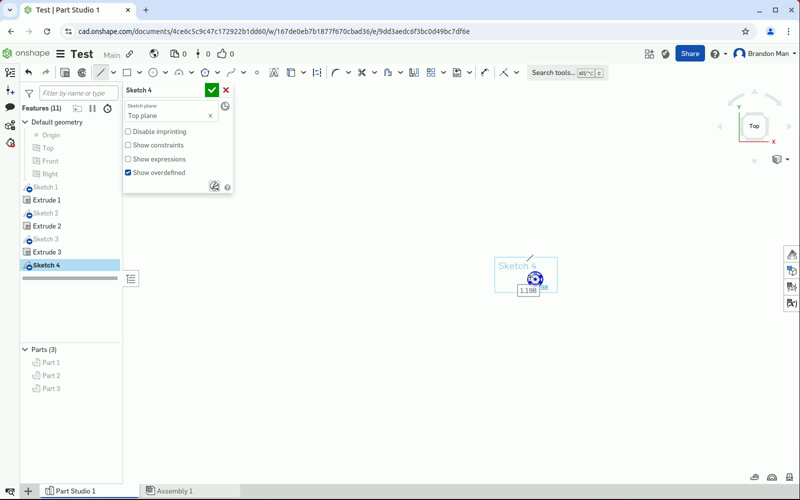
scroll(6)
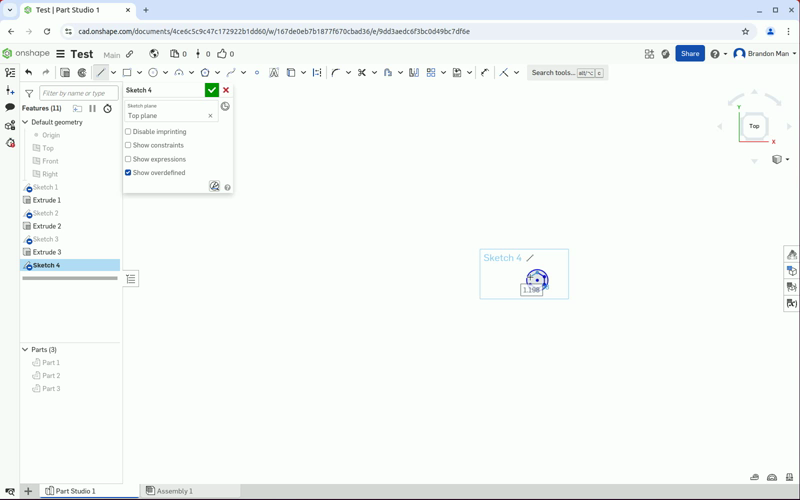
scroll(6)
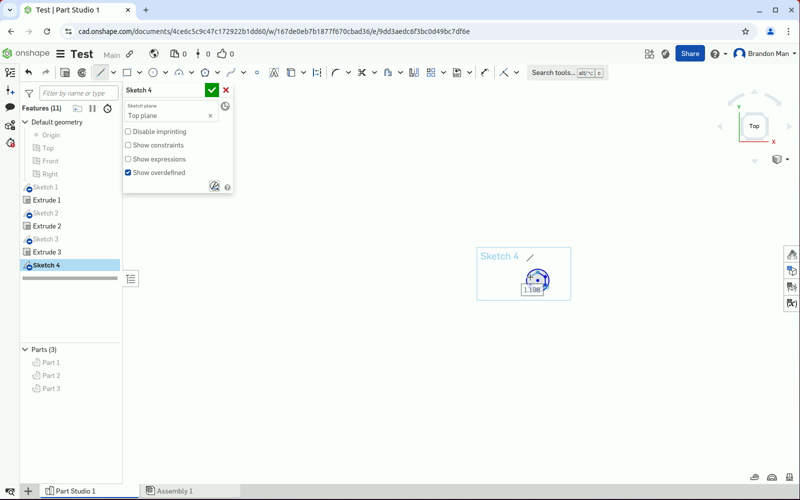
scroll(6)
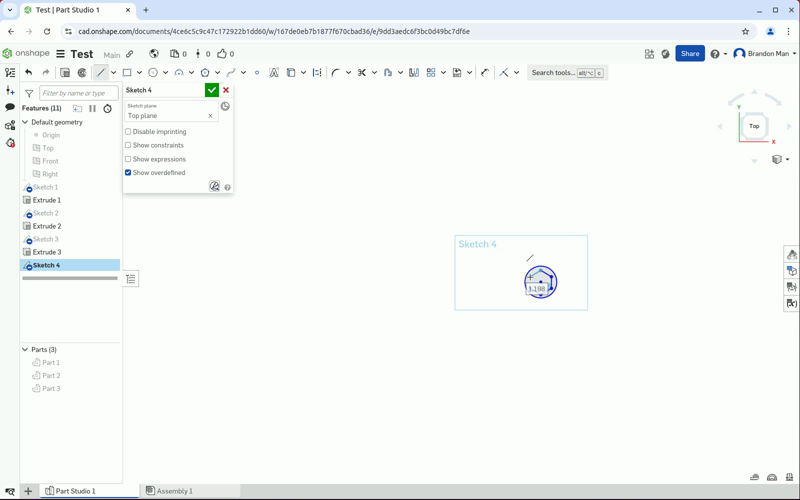
scroll(6)
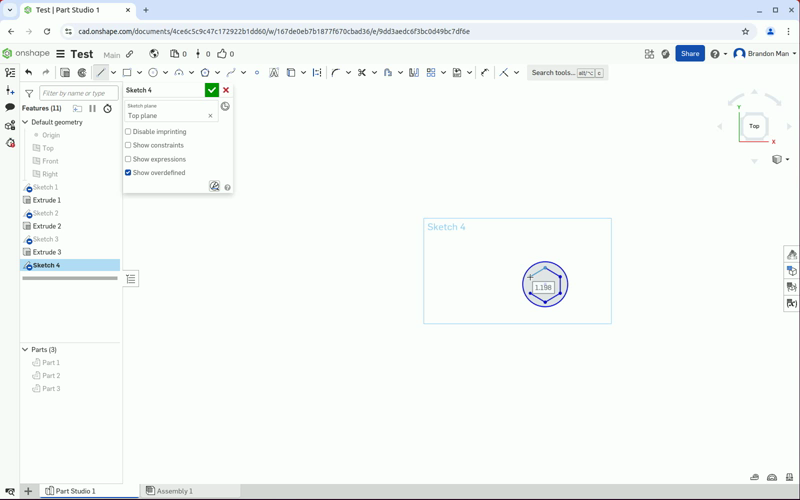
scroll(6)
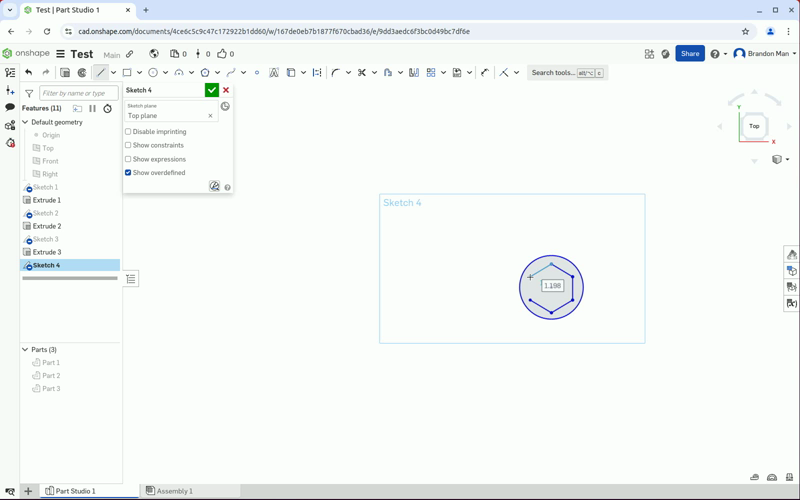
scroll(6)
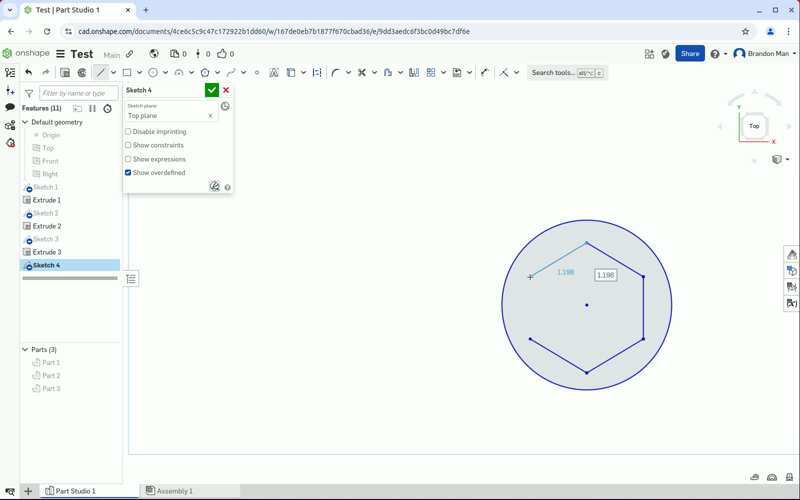
click(530, 276)
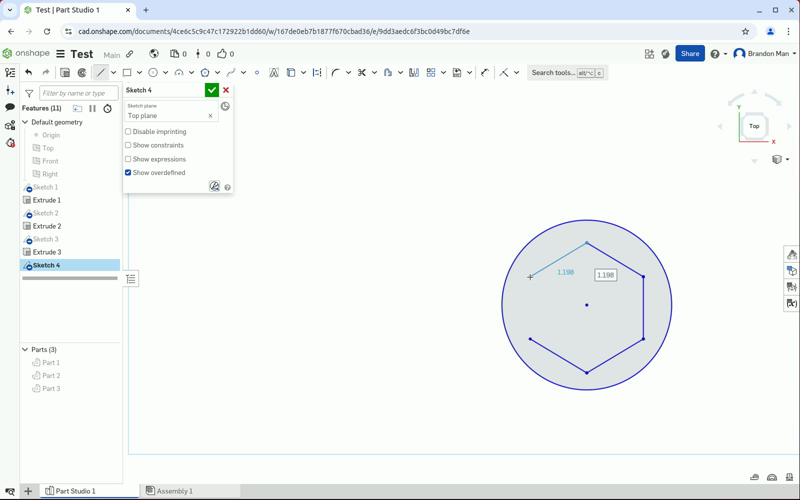
scroll(-6)
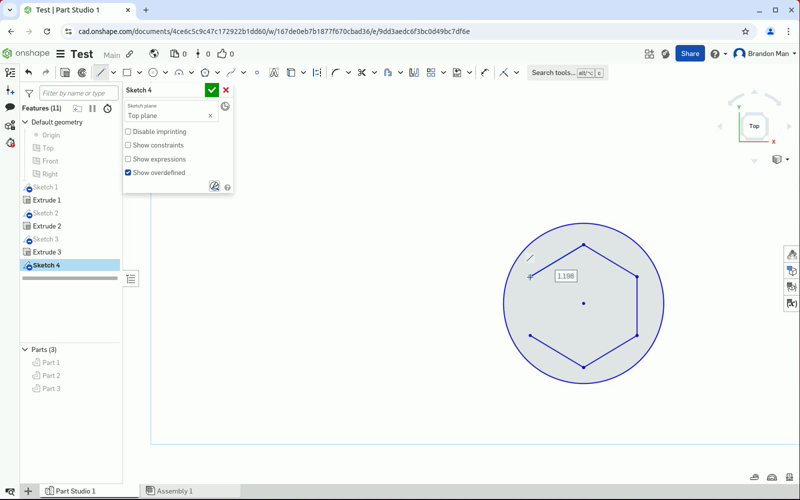
scroll(-6)
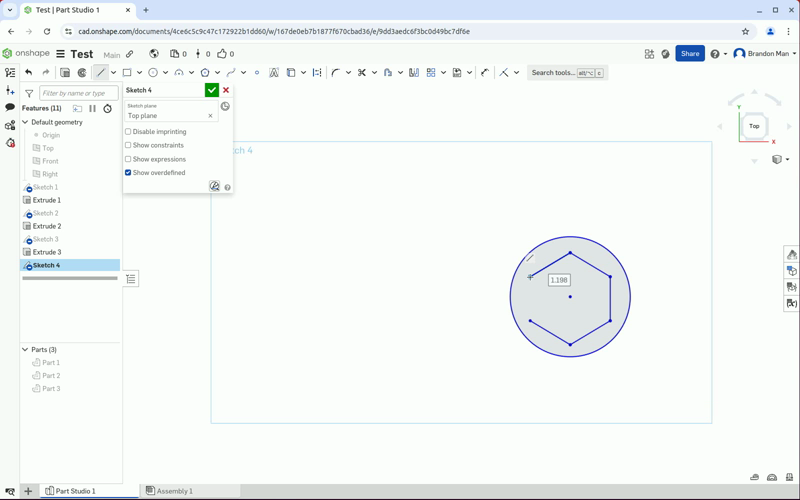
scroll(-6)
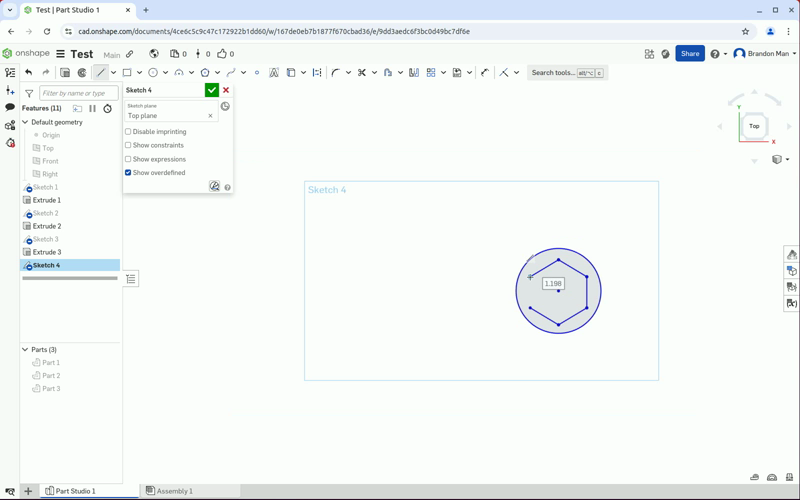
scroll(-6)
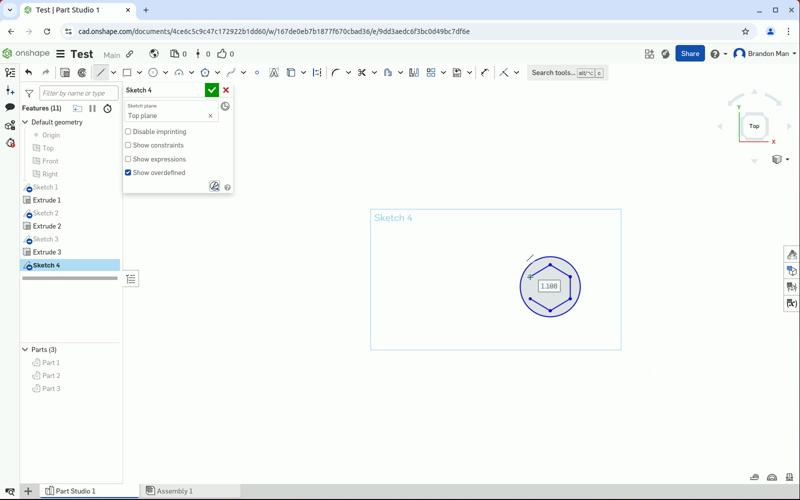
scroll(-6)
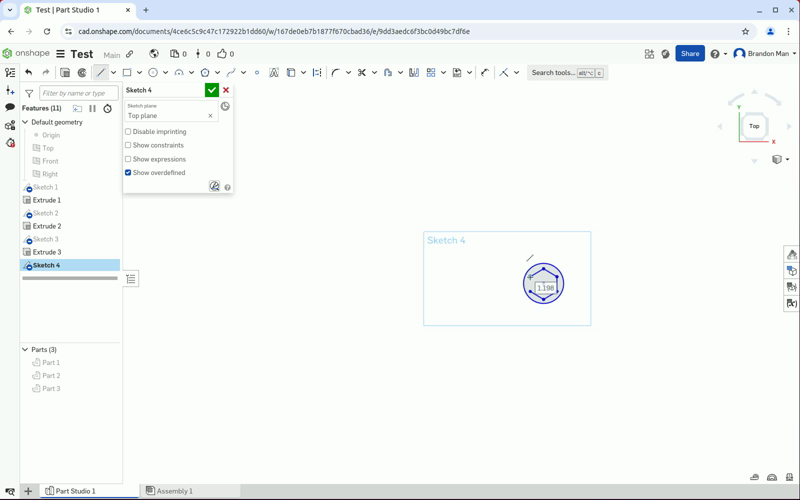
scroll(-6)
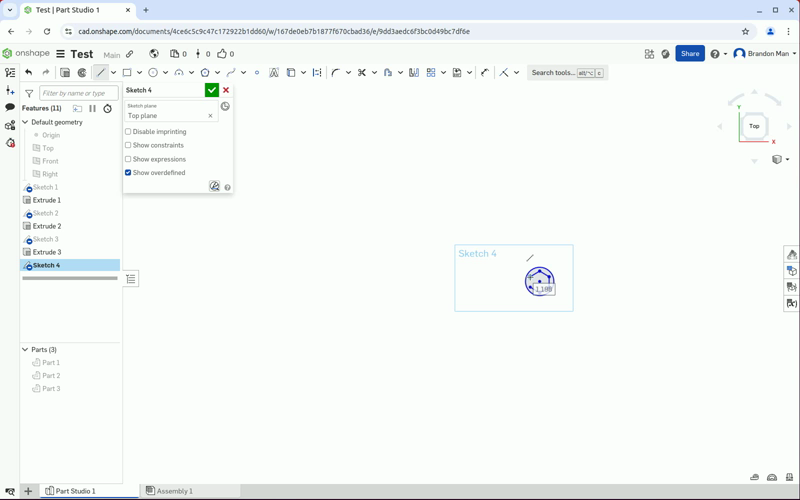
scroll(-6)
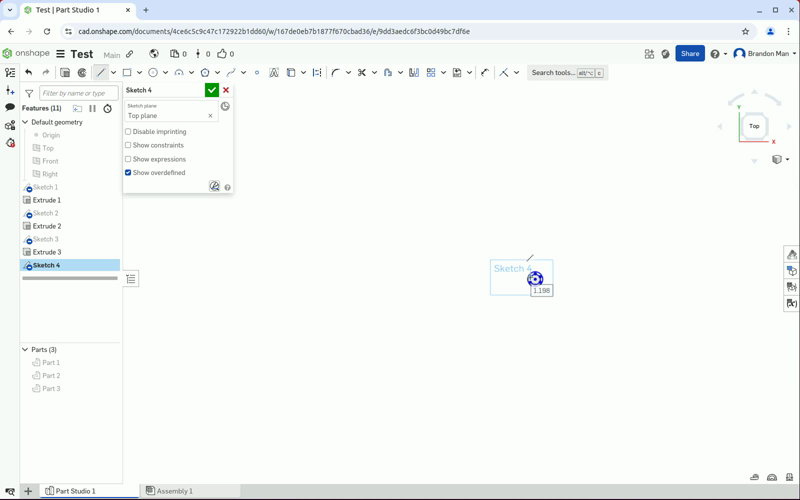
key_up(shift)
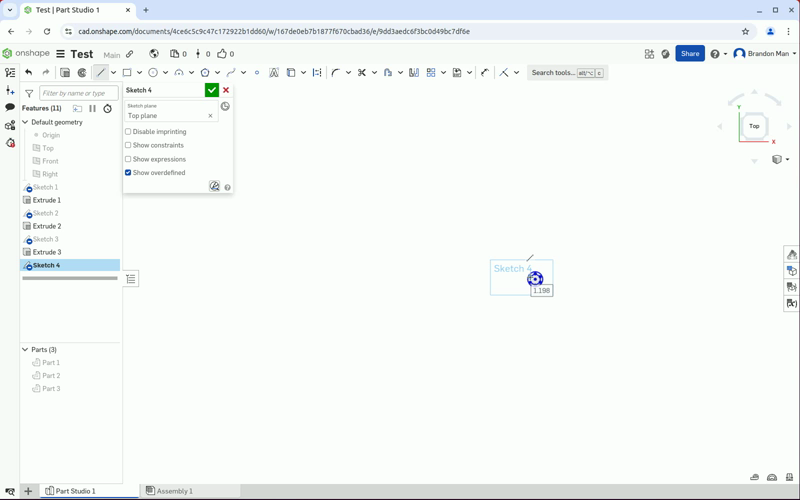
mouse_move(560, 276)
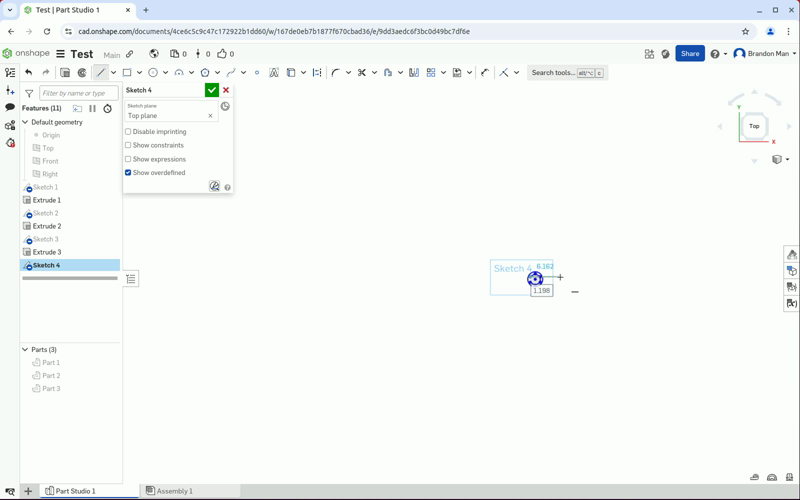
key_down(shift)
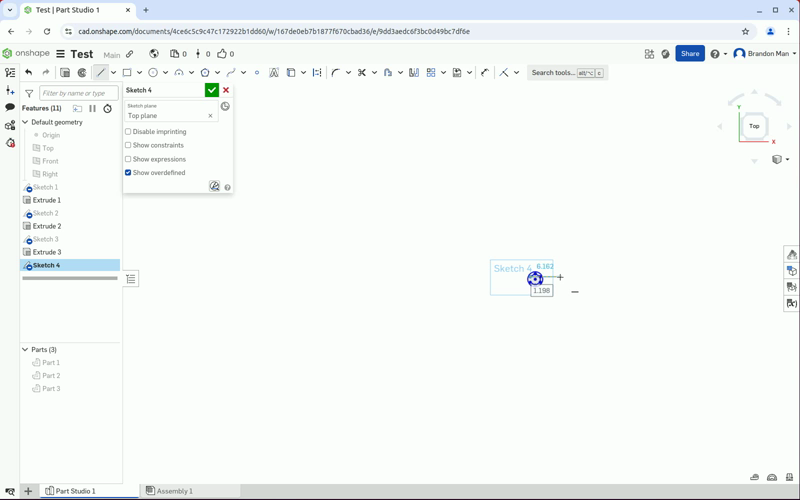
mouse_move(530, 282)
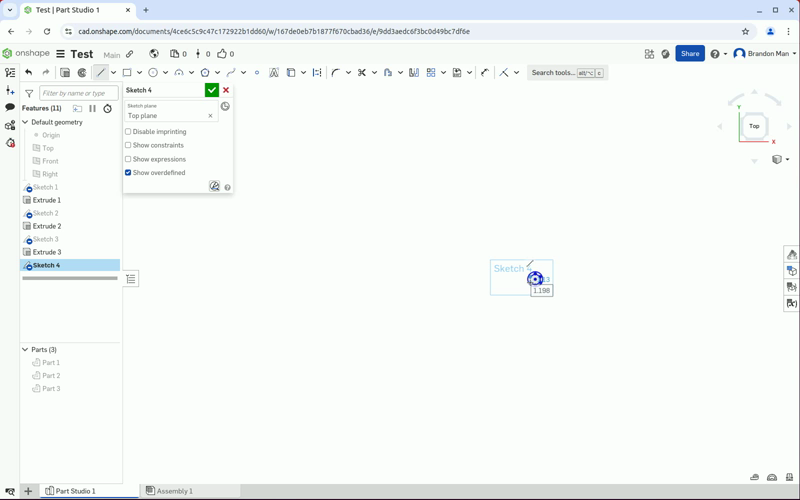
scroll(6)
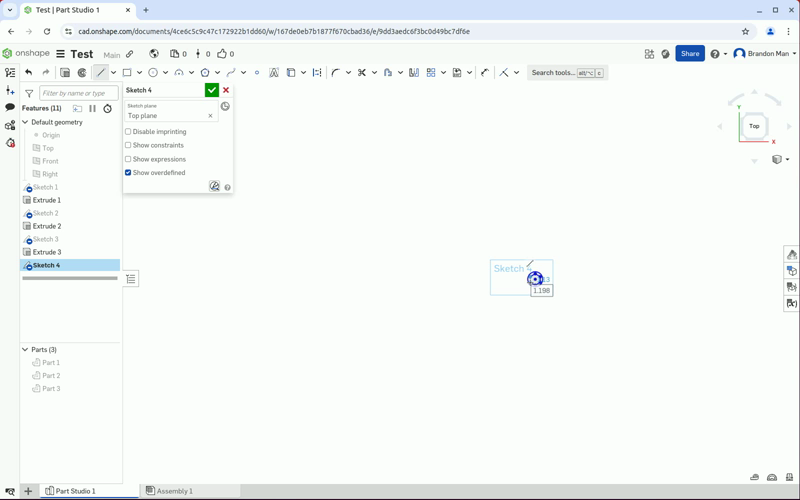
scroll(6)
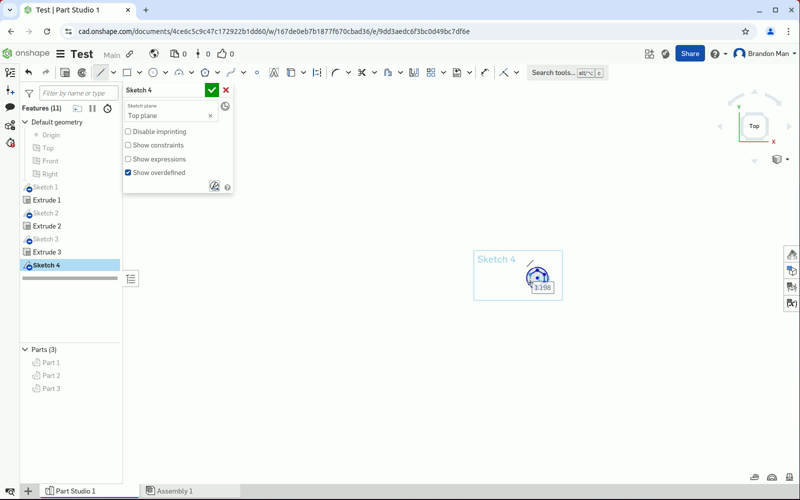
scroll(6)
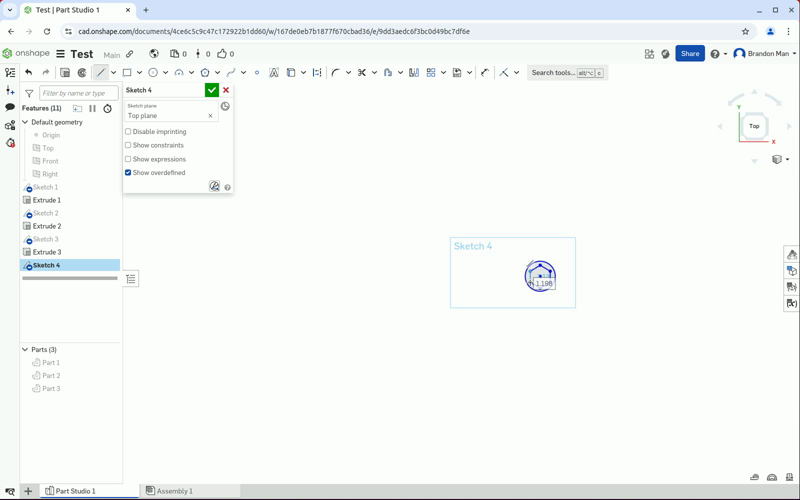
scroll(6)
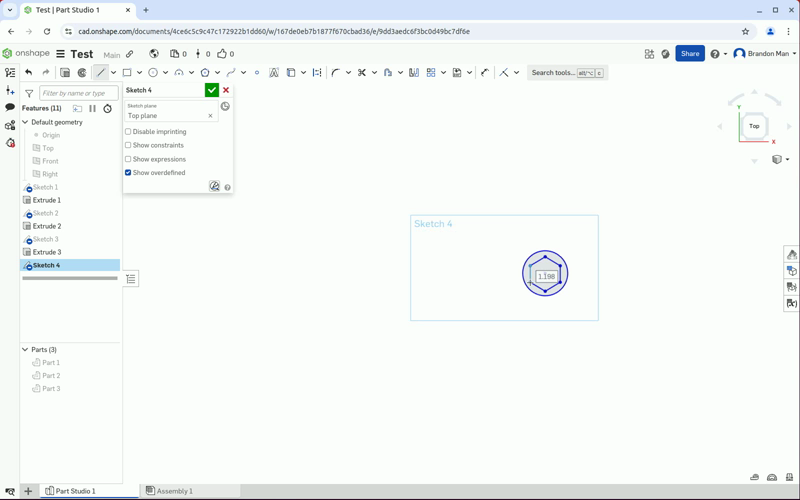
scroll(6)
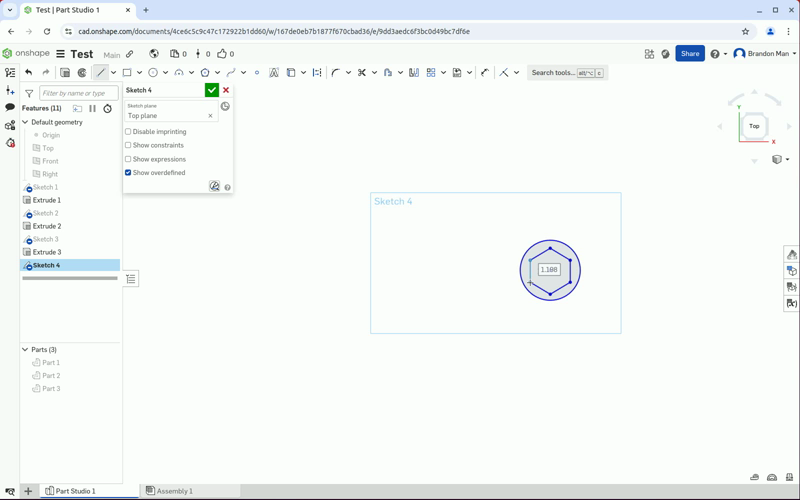
scroll(6)
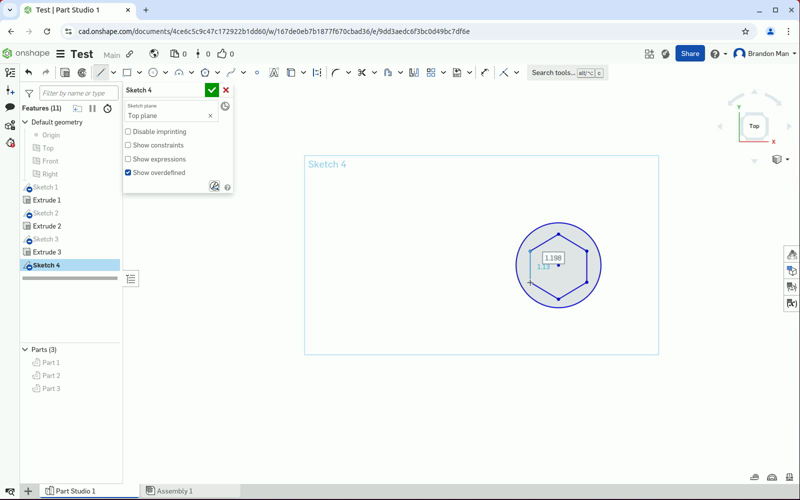
scroll(6)
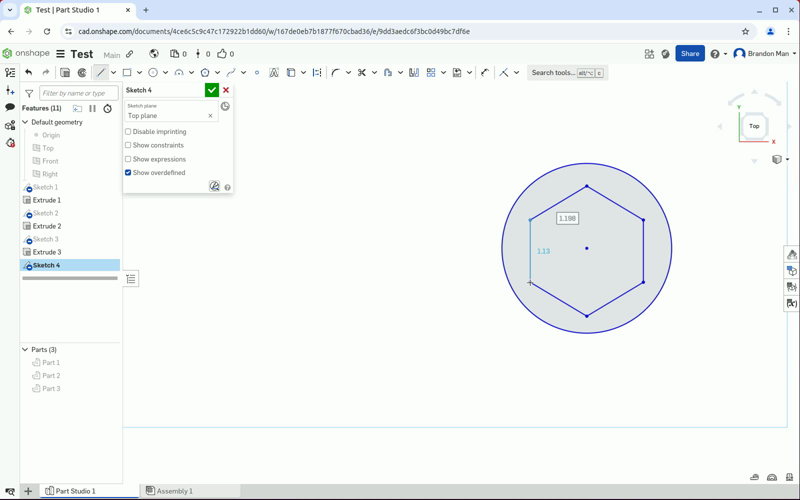
key_up(shift)
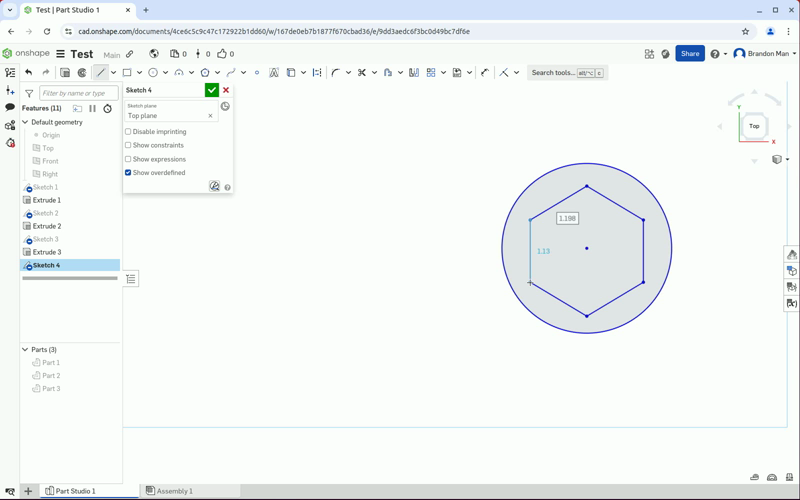
click(530, 282)
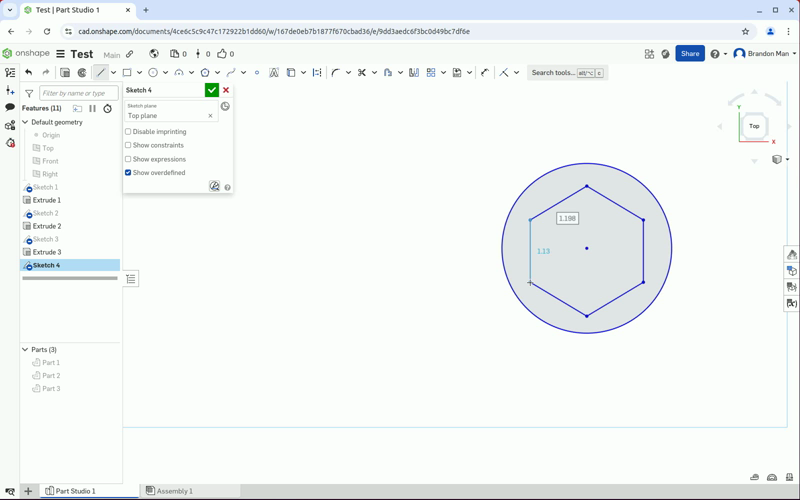
scroll(-6)
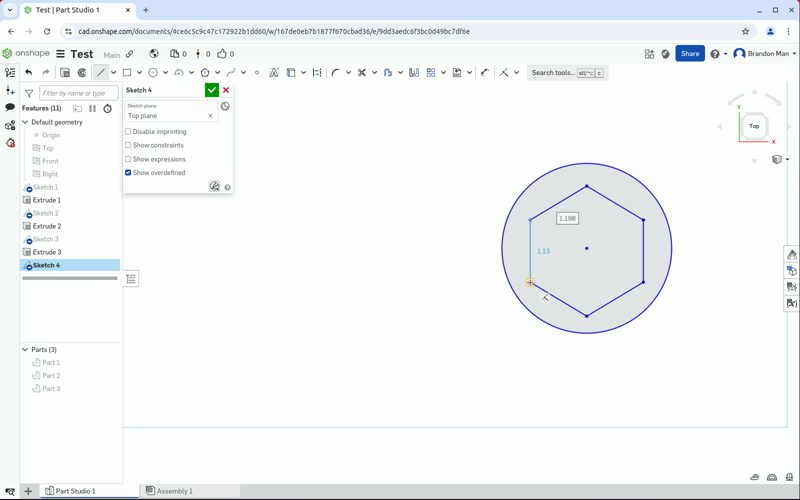
scroll(-6)
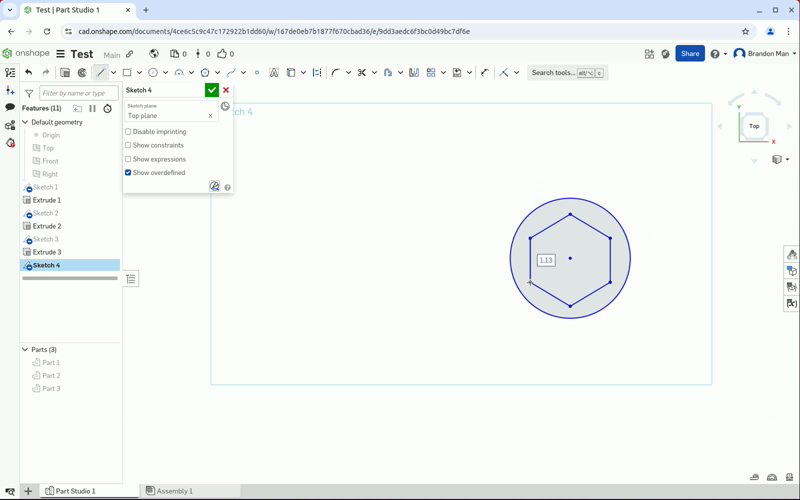
scroll(-6)
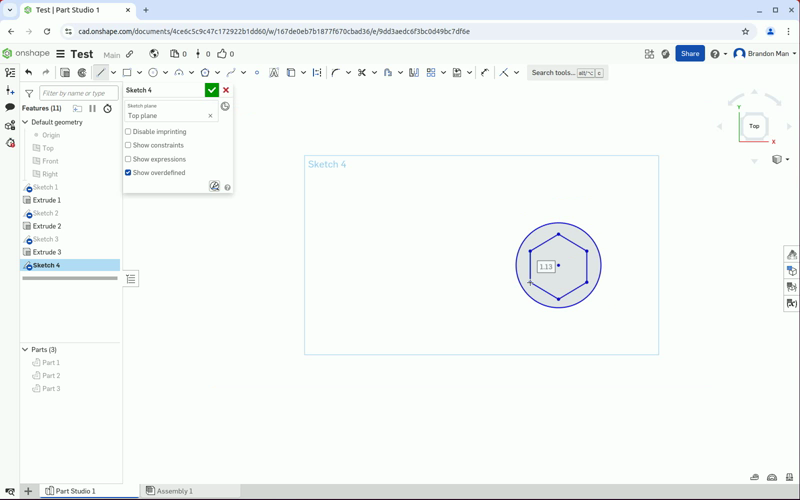
scroll(-6)
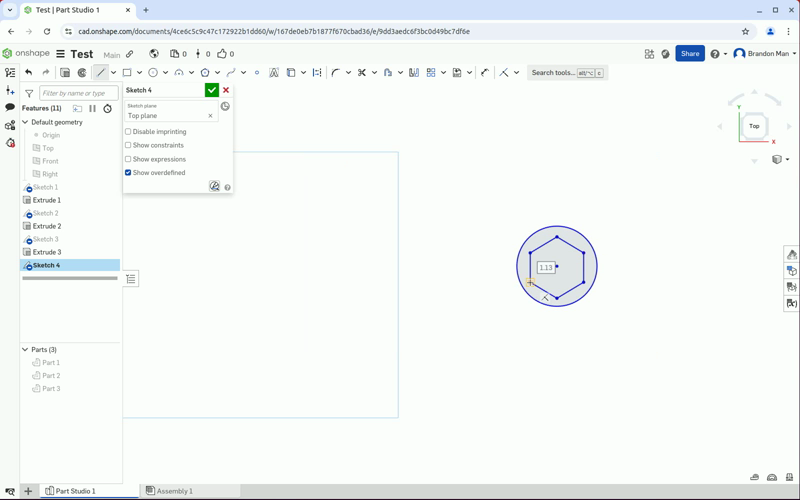
scroll(-6)
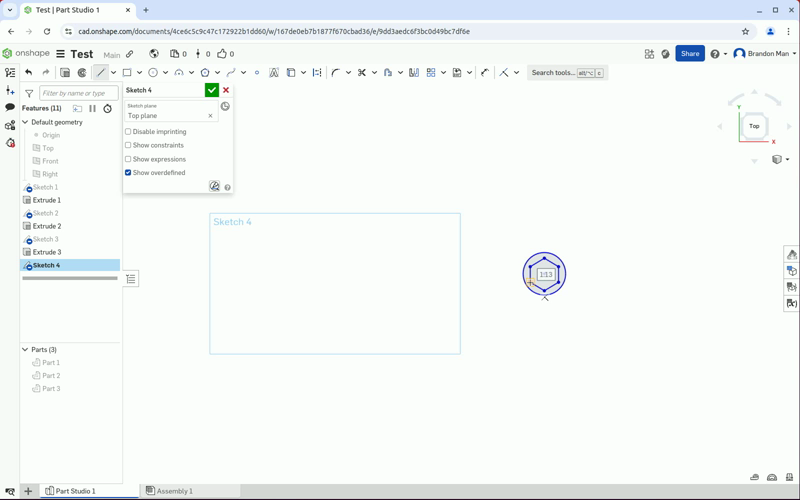
scroll(-6)
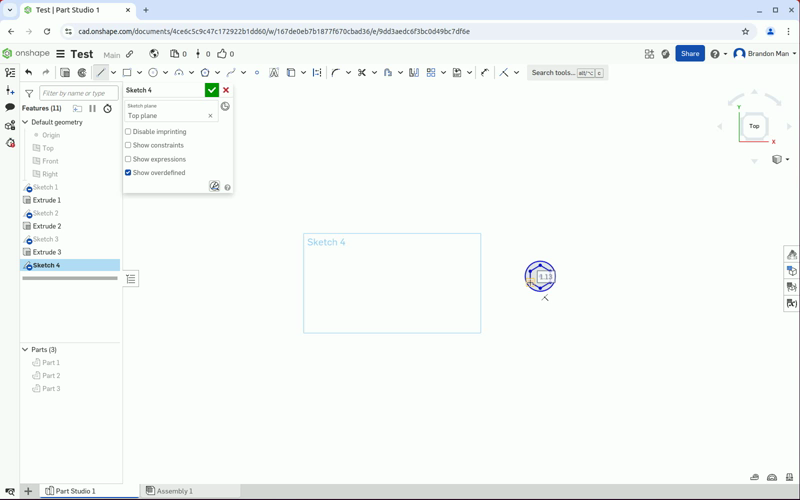
scroll(-6)
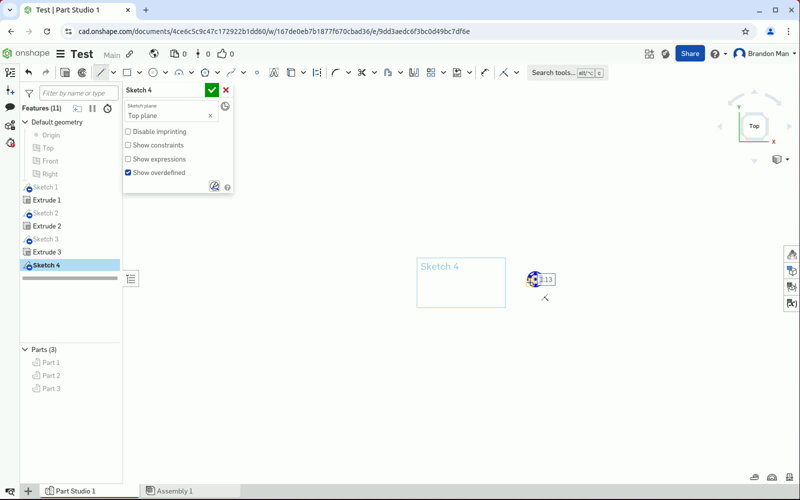
key(esc)
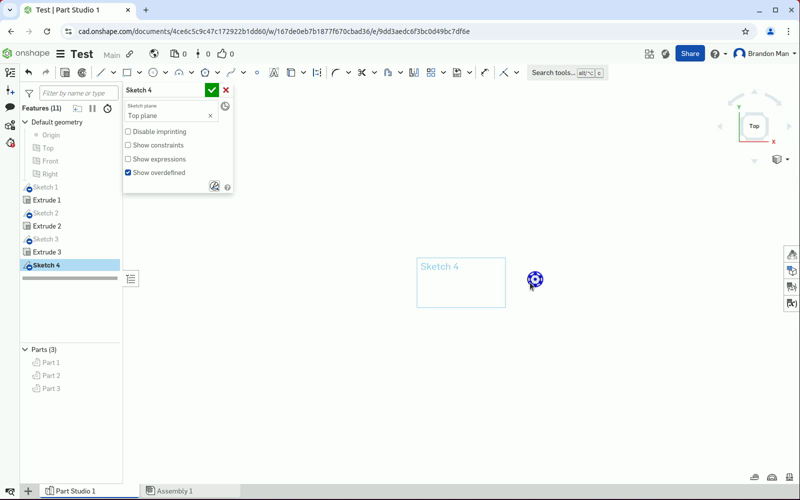
mouse_move(529, 275)
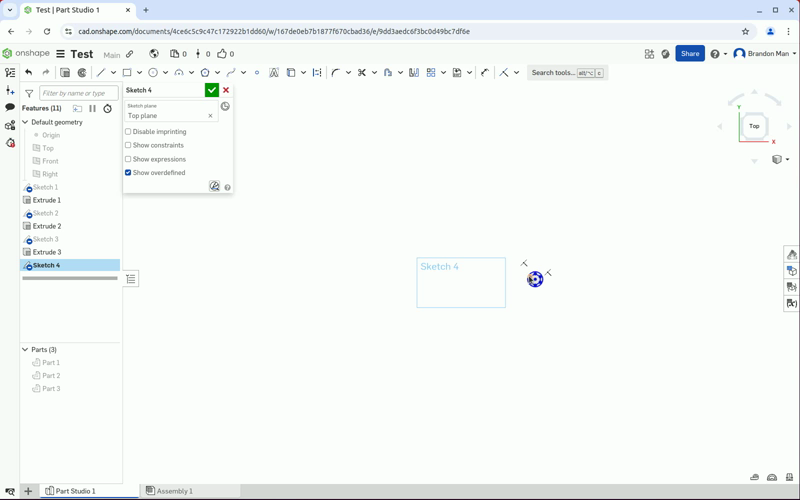
scroll(6)
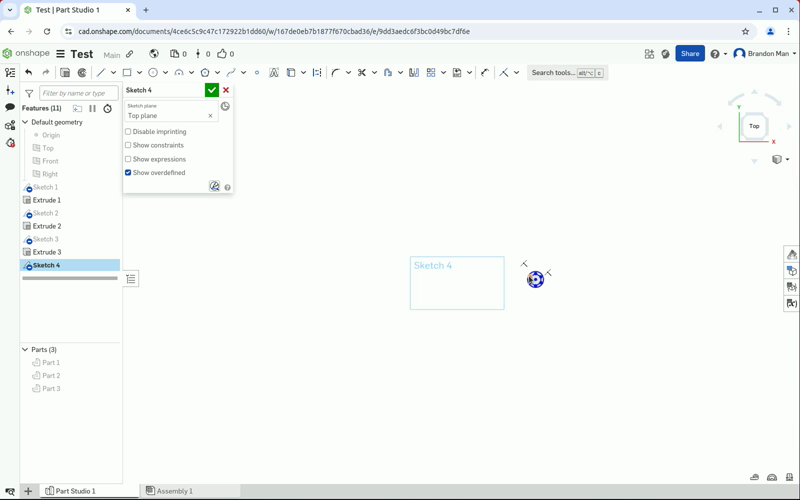
scroll(6)
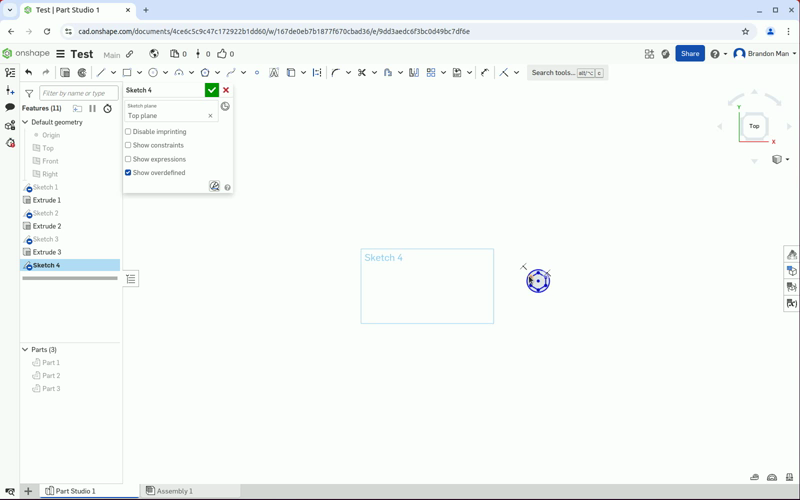
scroll(6)
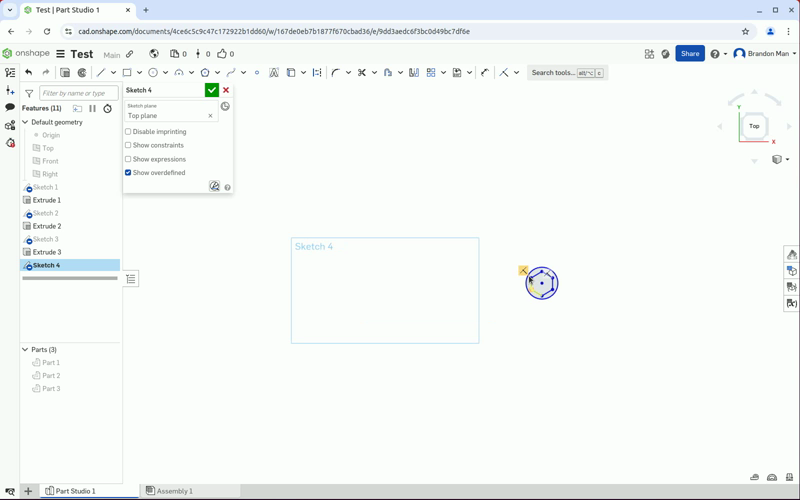
scroll(6)
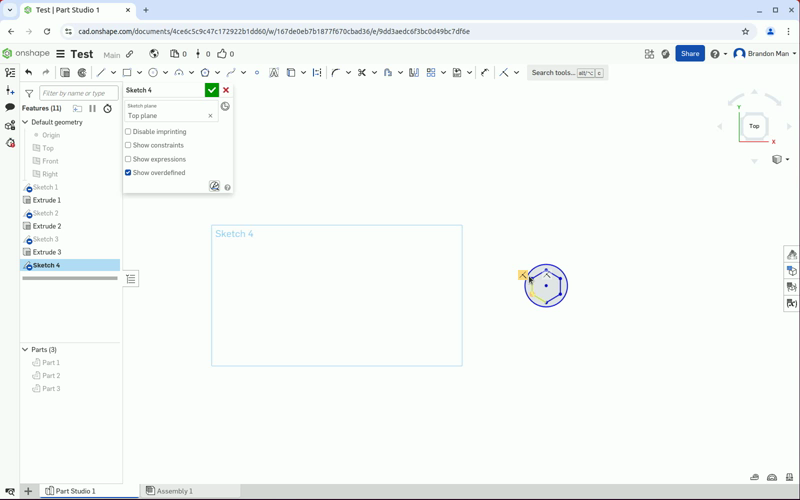
scroll(6)
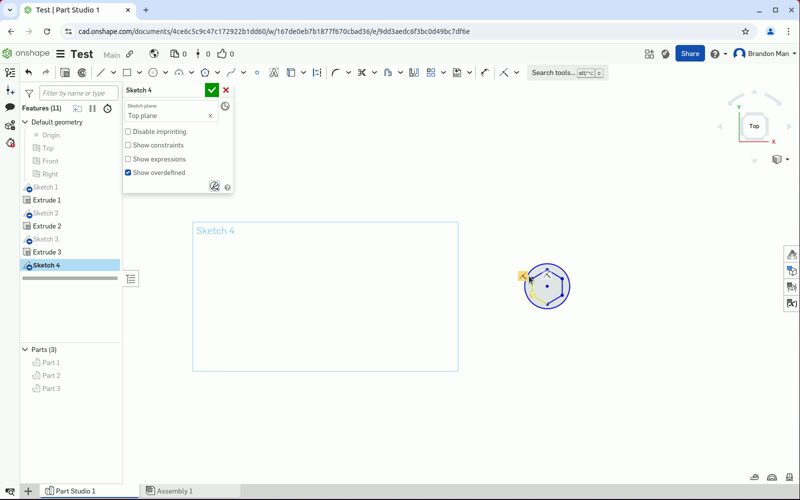
scroll(6)
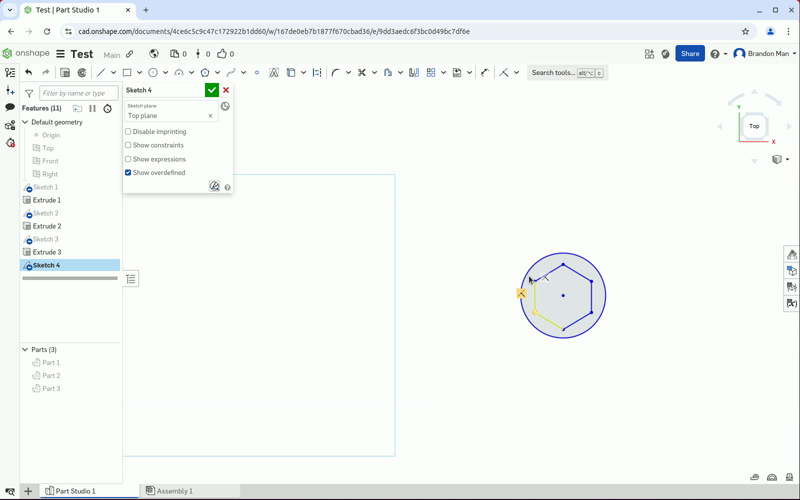
scroll(6)
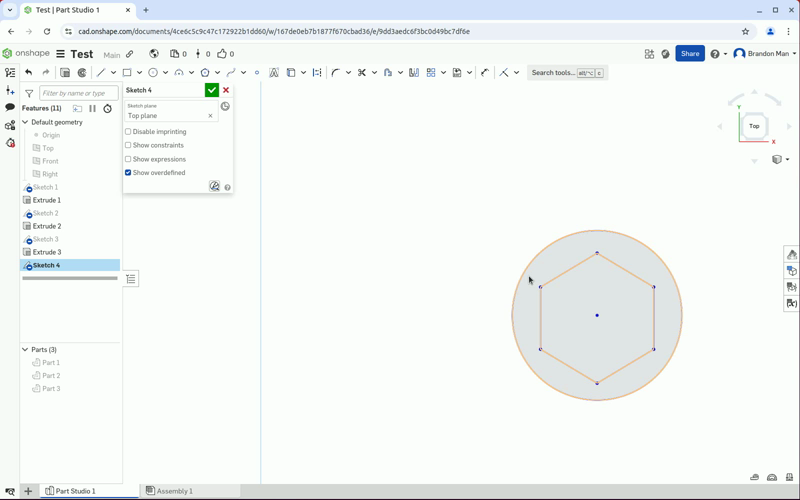
click(529, 275)
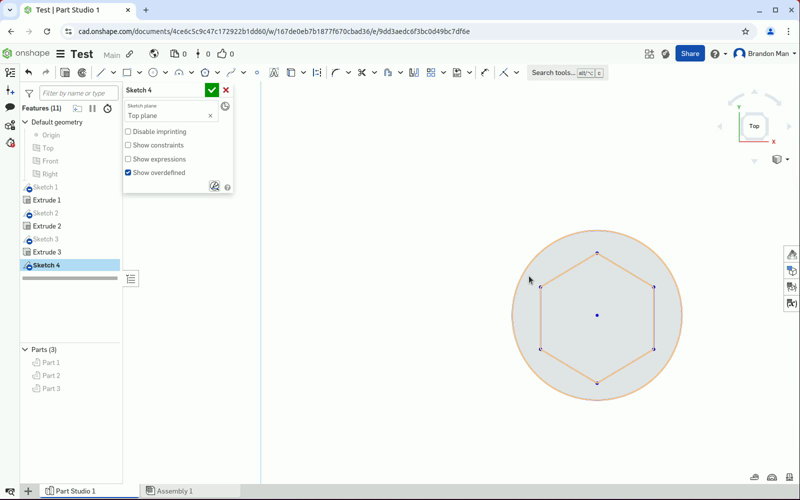
scroll(-6)
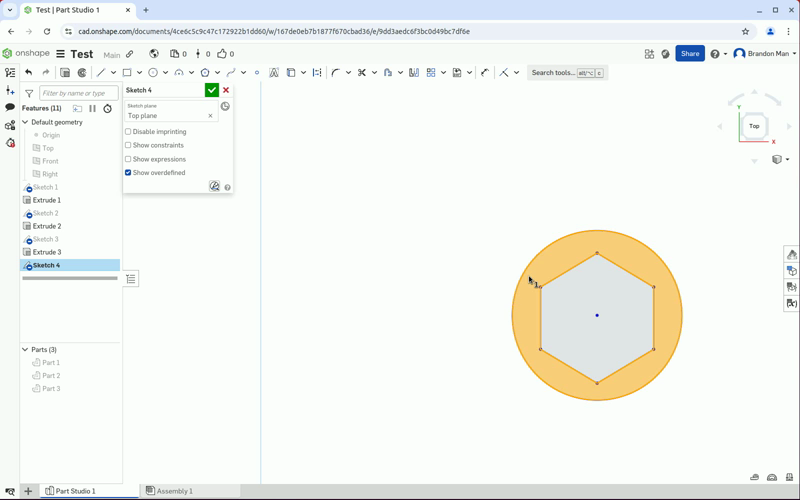
scroll(-6)
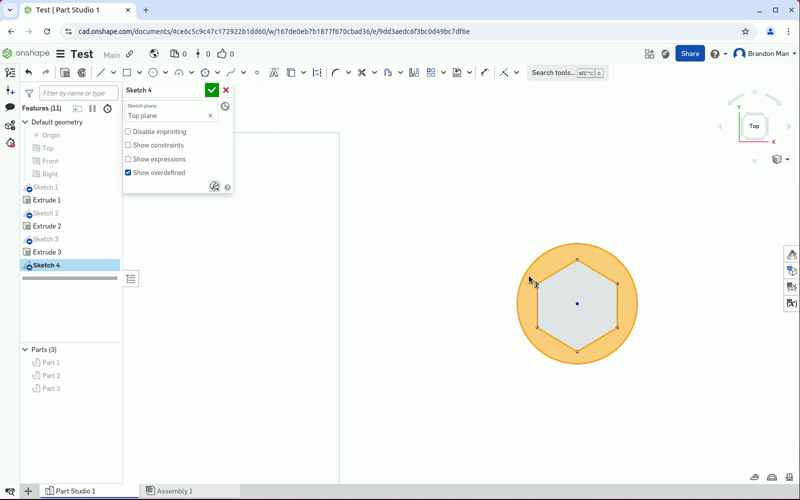
scroll(-6)
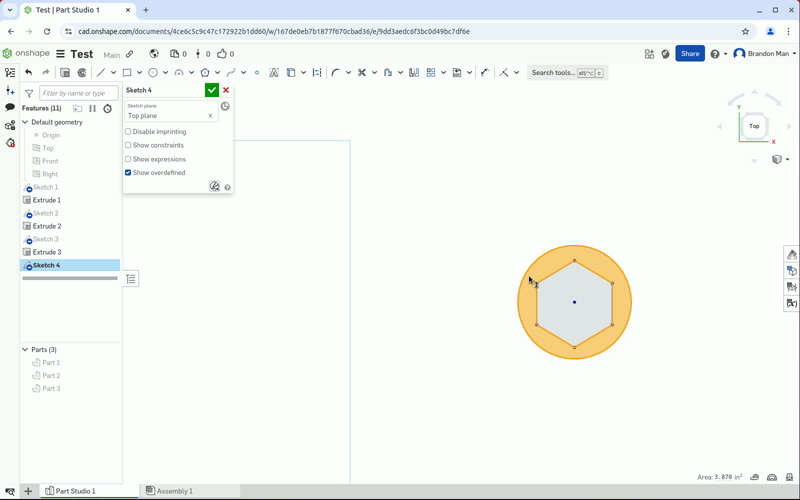
scroll(-6)
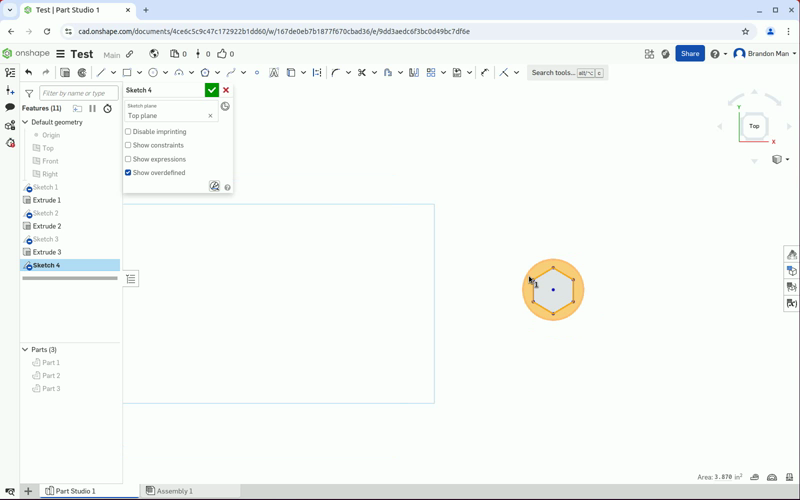
scroll(-6)
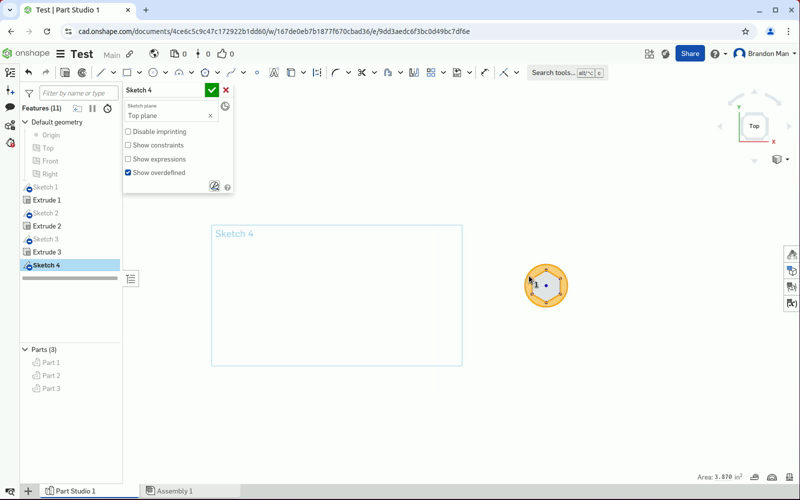
scroll(-6)
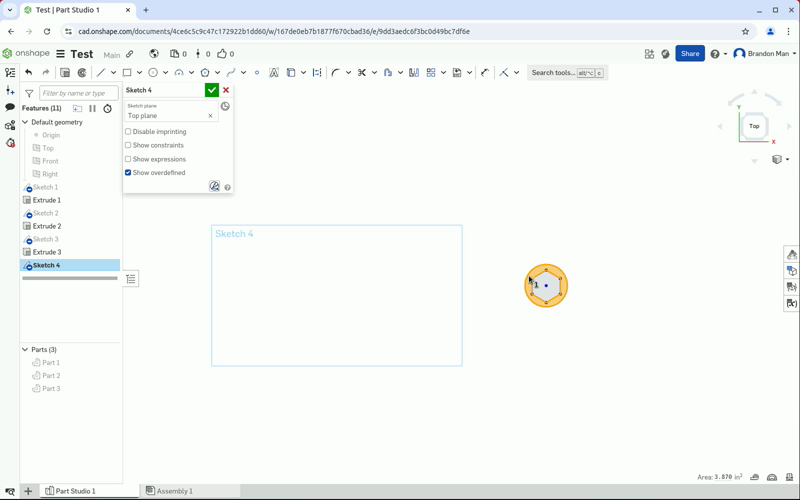
scroll(-6)
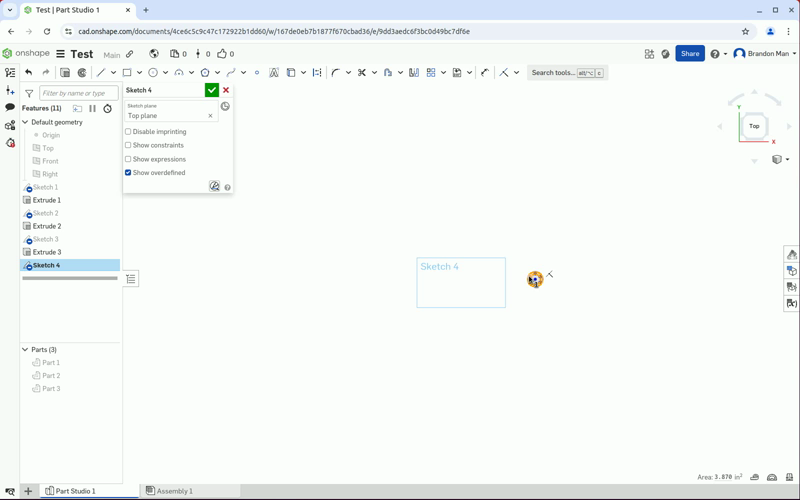
mouse_move(73, 352)
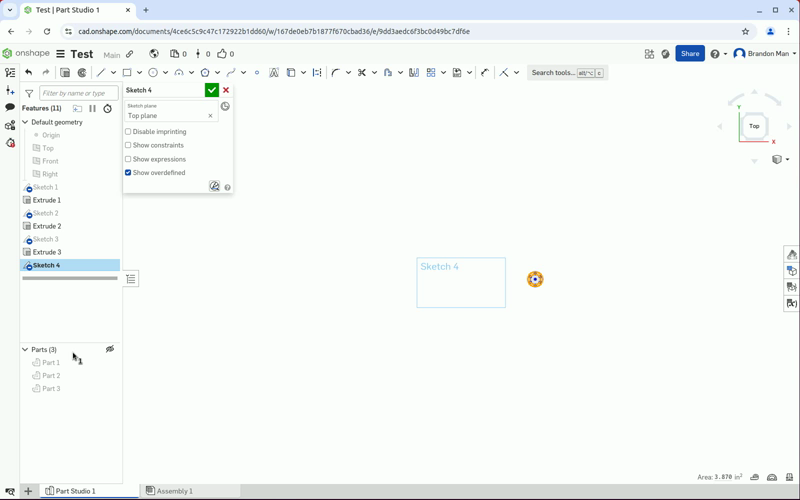
key(shift+y)
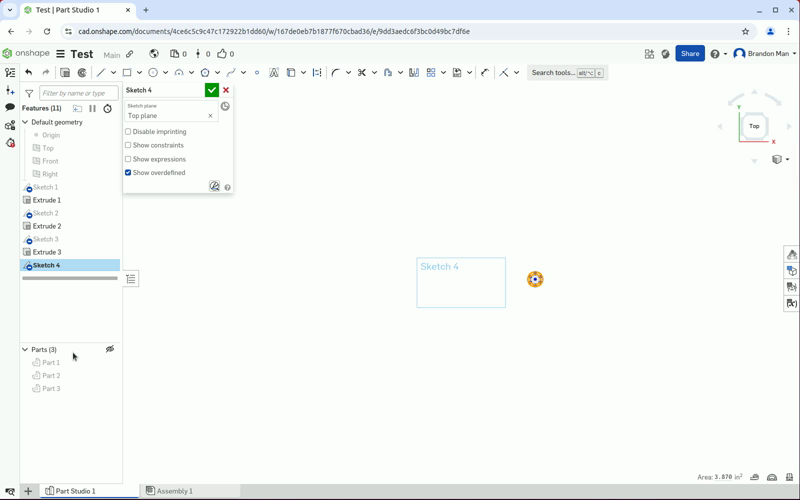
key(shift+e)
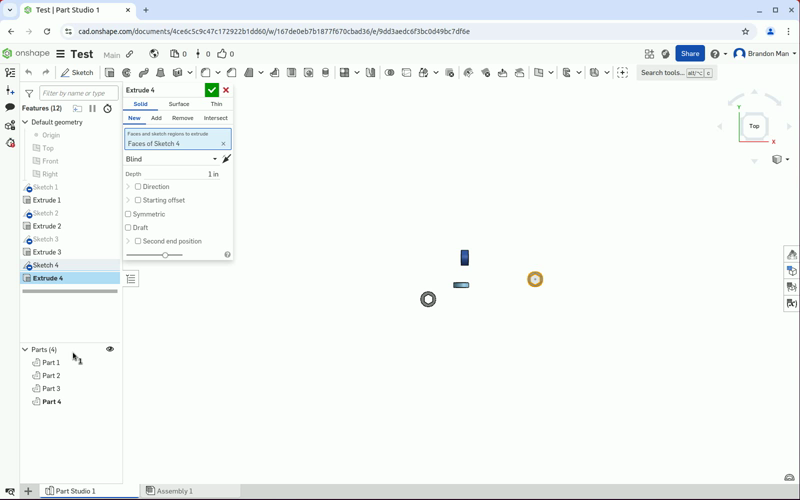
mouse_move(143, 106)
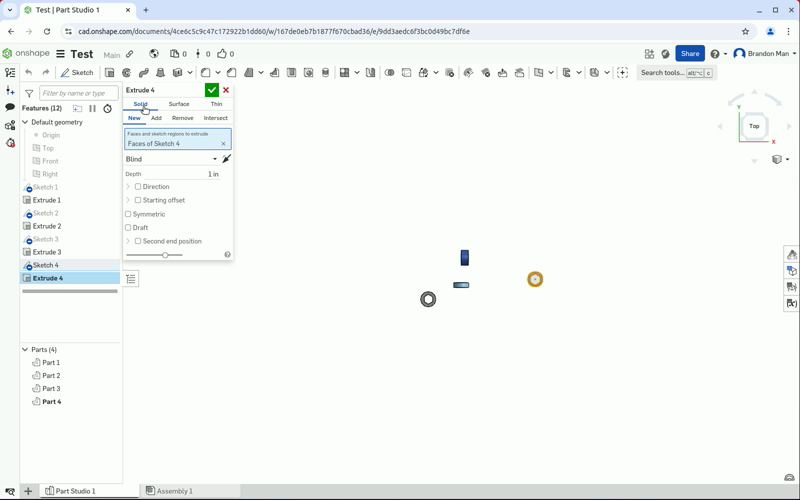
click(143, 106)
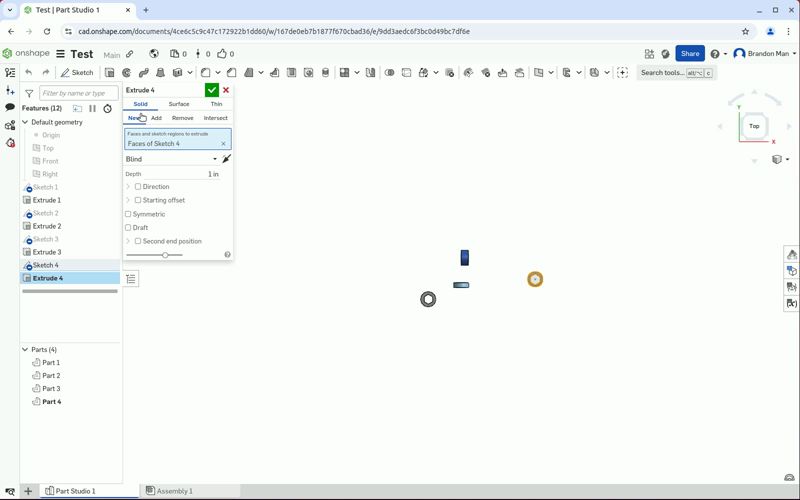
mouse_move(137, 120)
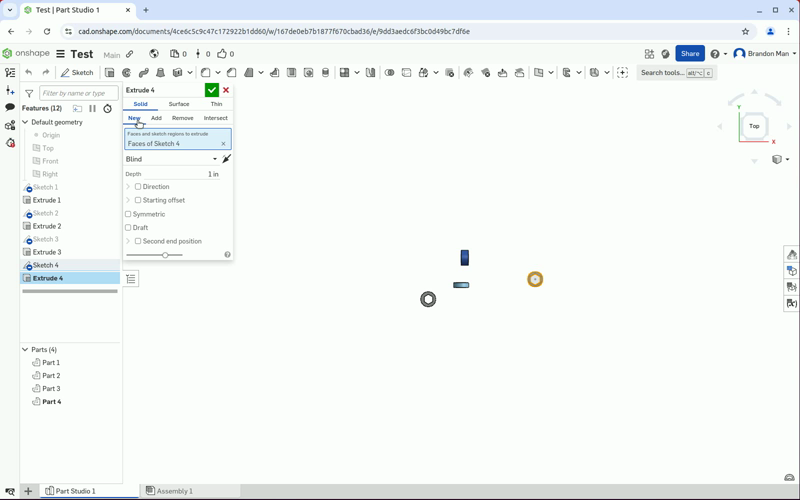
click(137, 120)
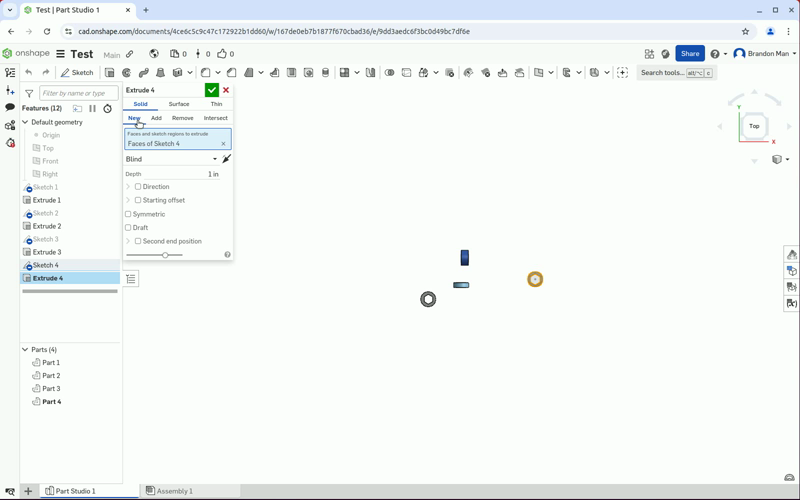
key(tab, 4)
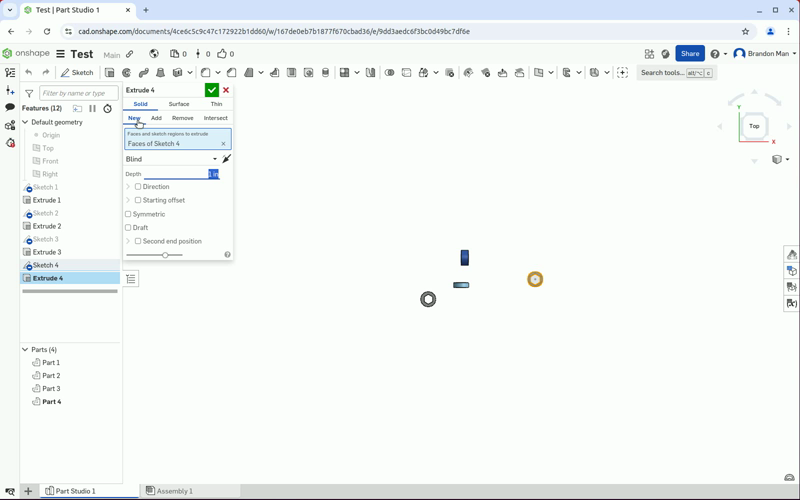
text(0.481)
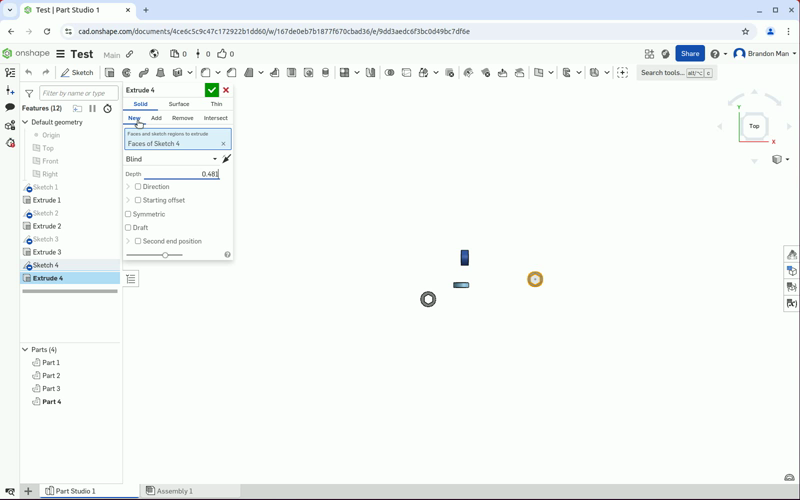
key(enter)
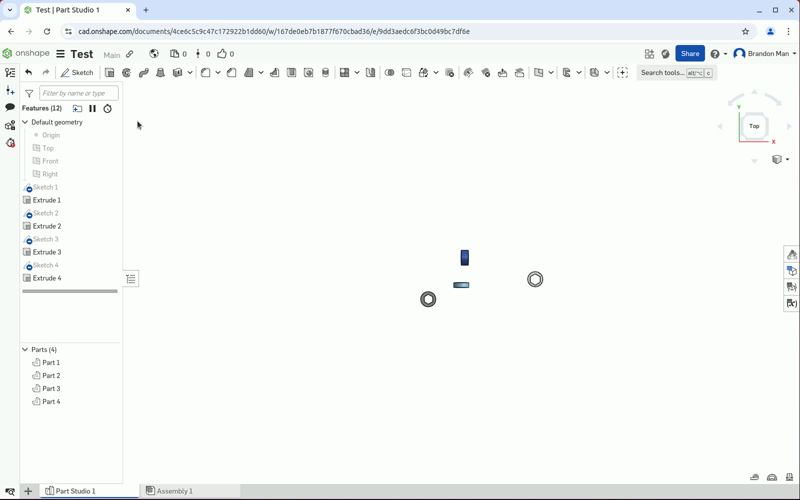
key(shift+h)
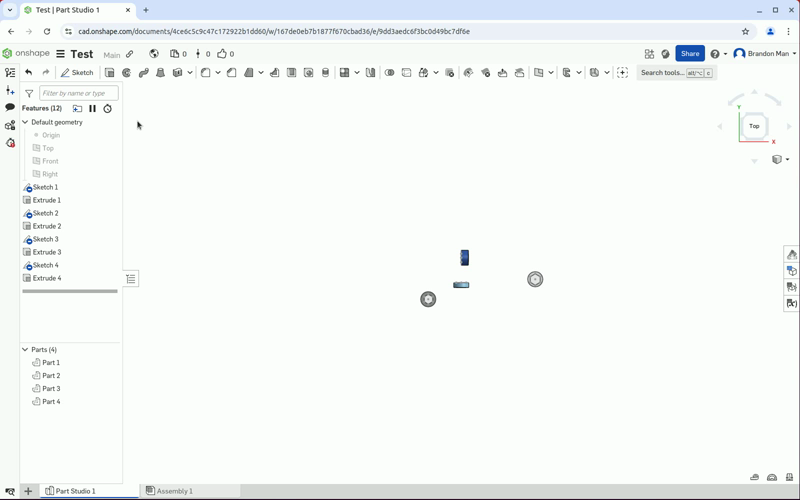
key(shift+h)
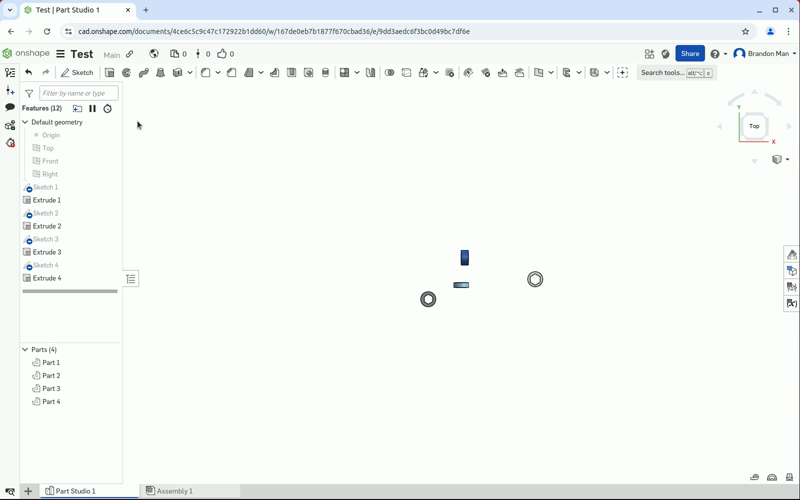
mouse_move(73, 189)
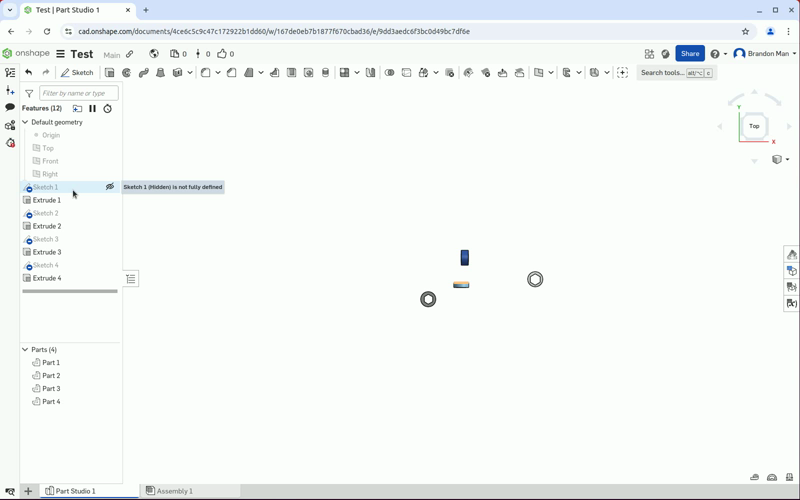
click(73, 189)
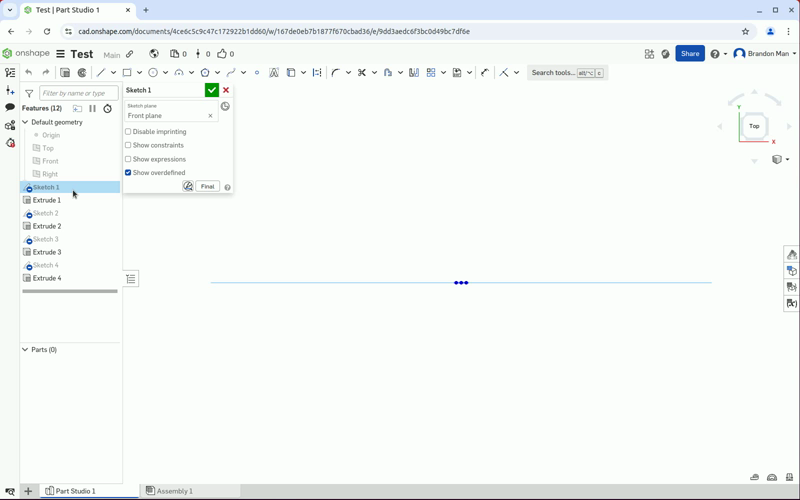
mouse_move(229, 92)
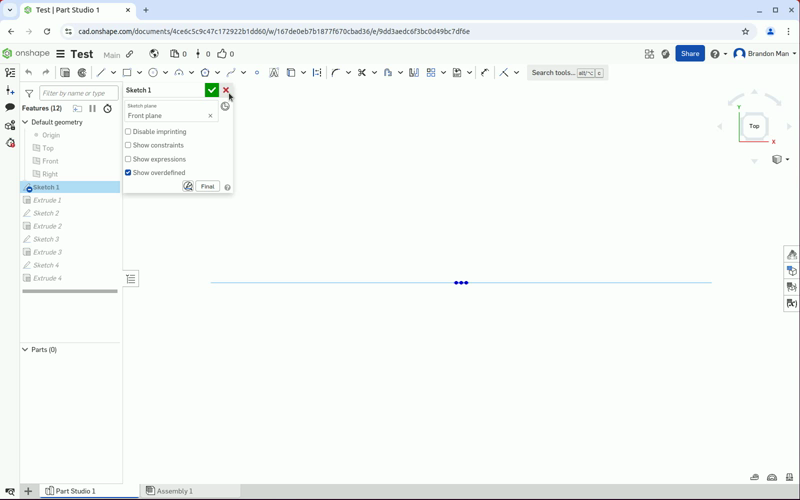
click(229, 92)
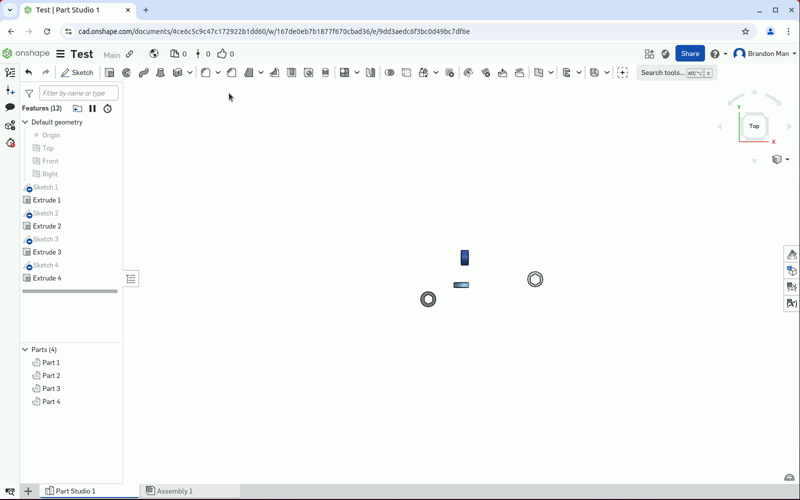
mouse_move(73, 352)
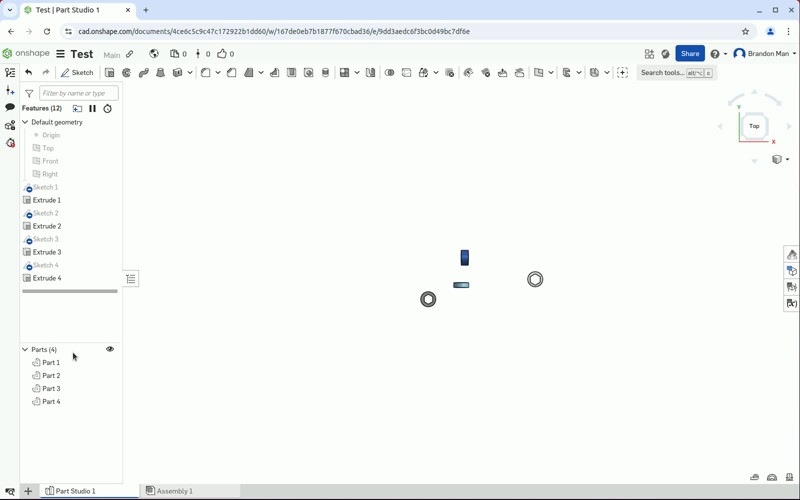
key(y)
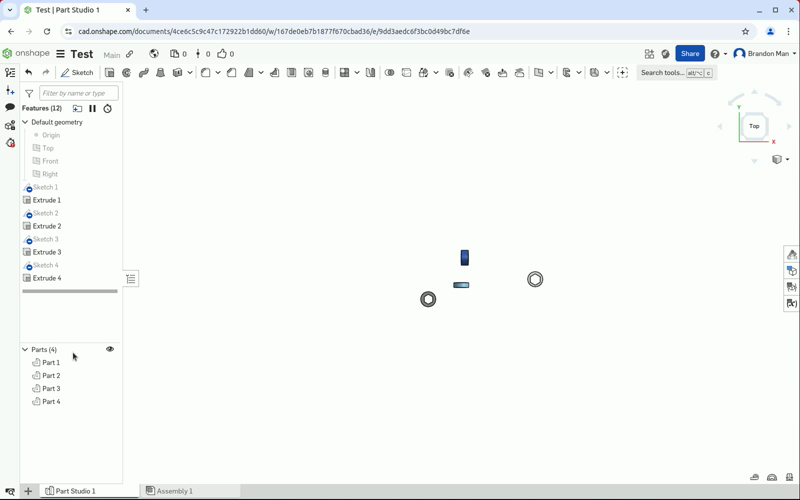
key(shift+p)
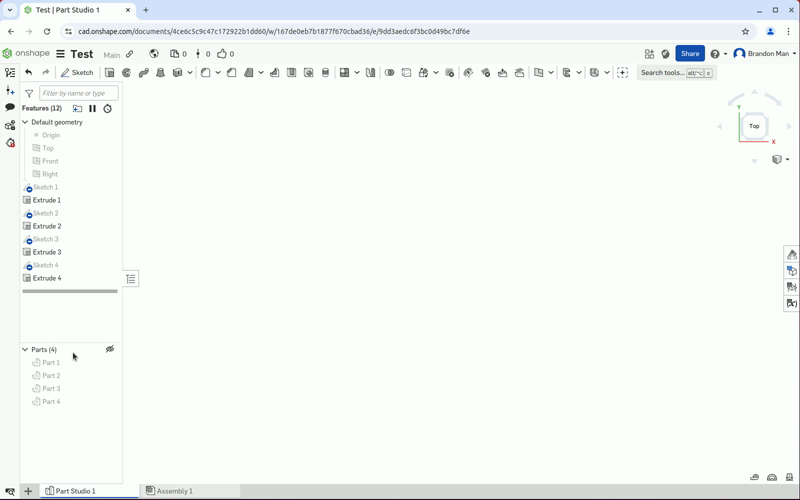
key(space)
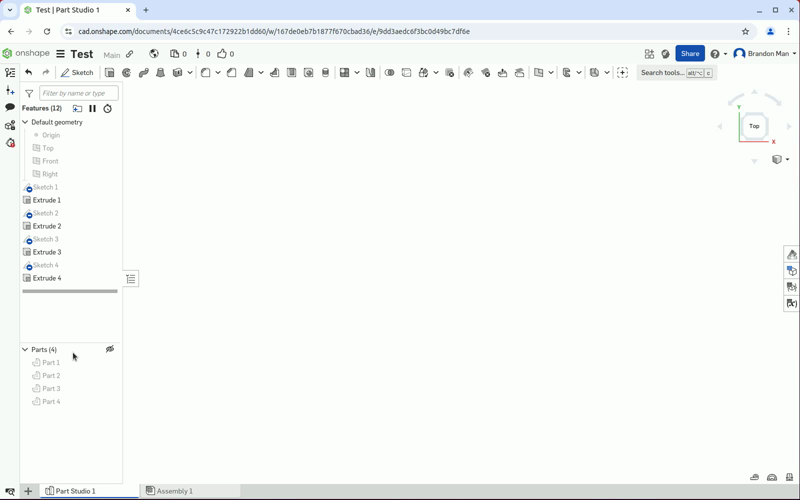
key_down(shift)
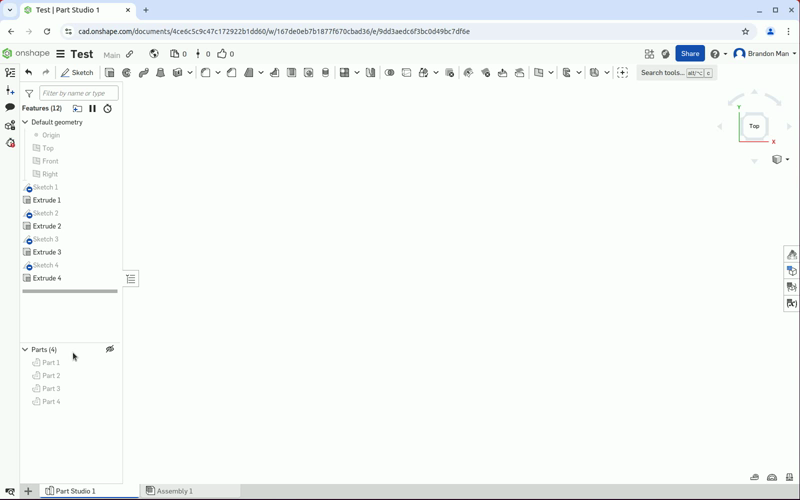
key(up)
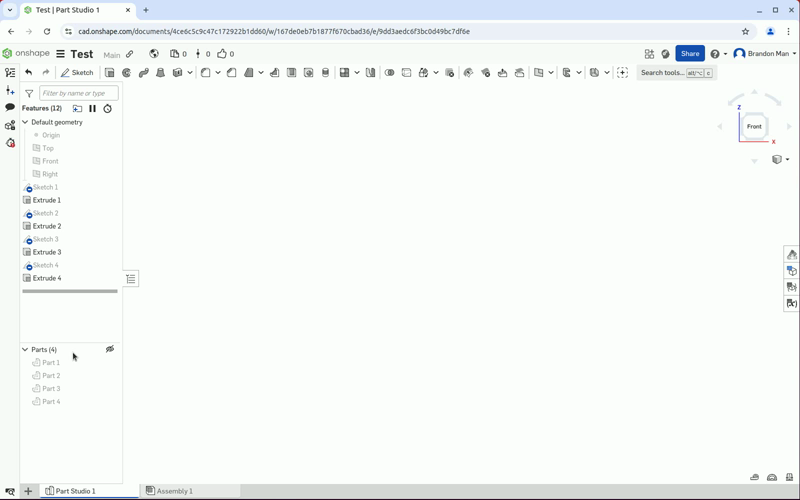
key_up(shift)
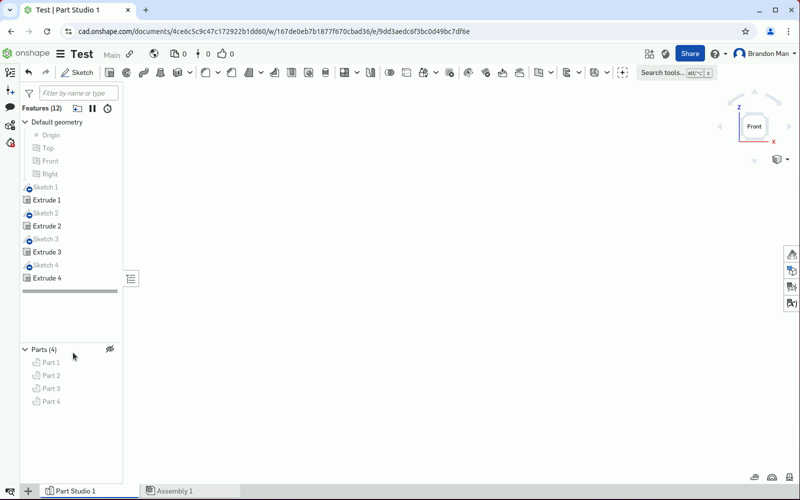
mouse_move(73, 352)
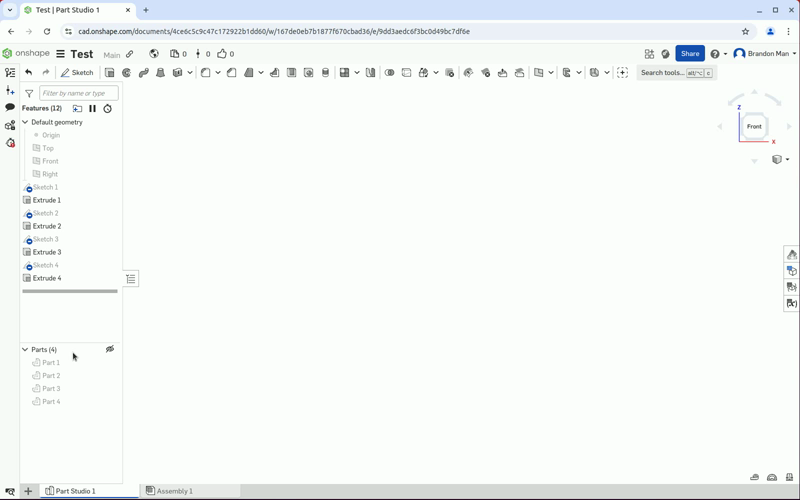
key(shift+y)
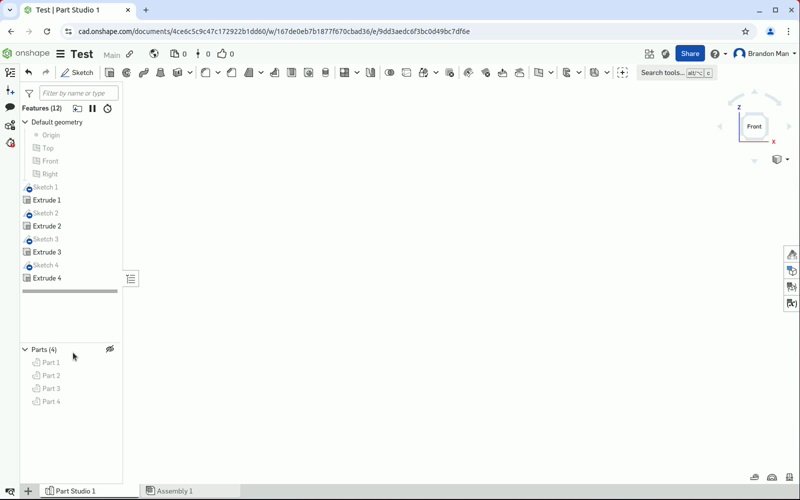
key(shift+s)
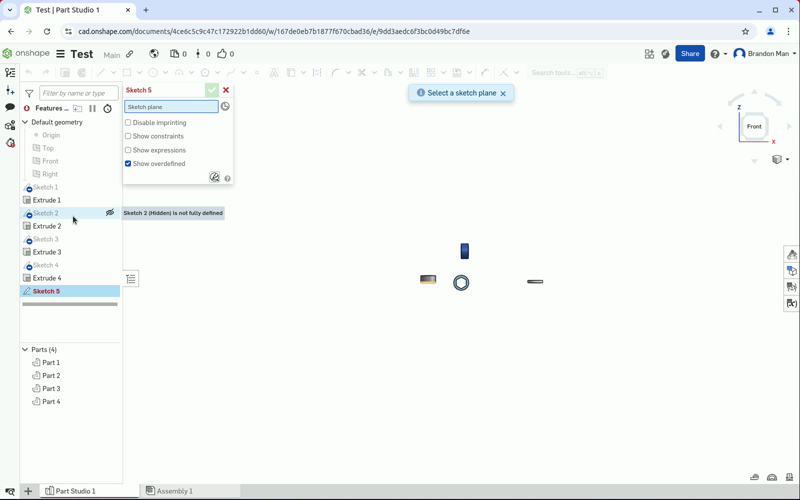
scroll(3)
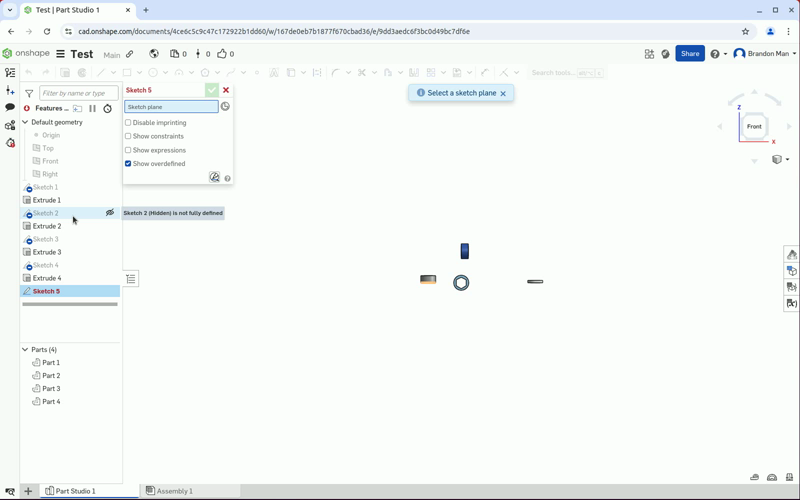
mouse_move(73, 163)
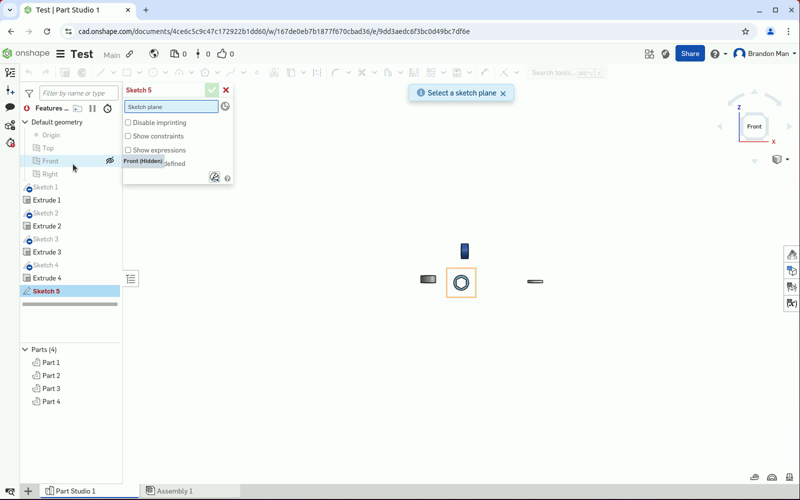
click(73, 163)
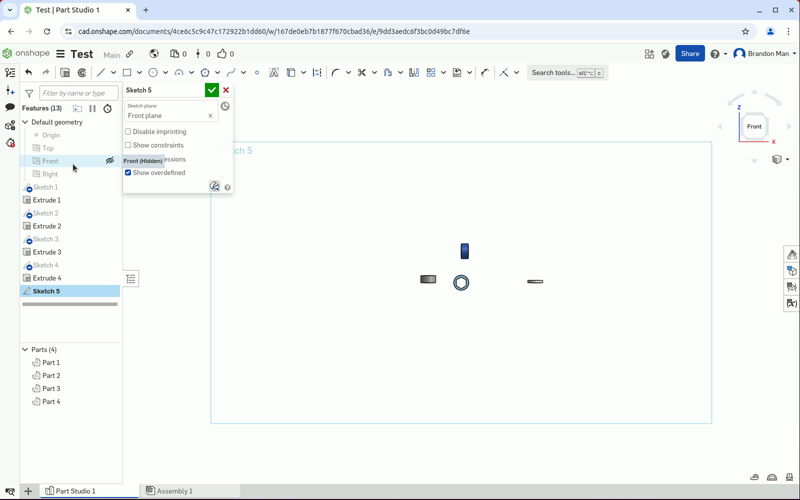
mouse_move(73, 352)
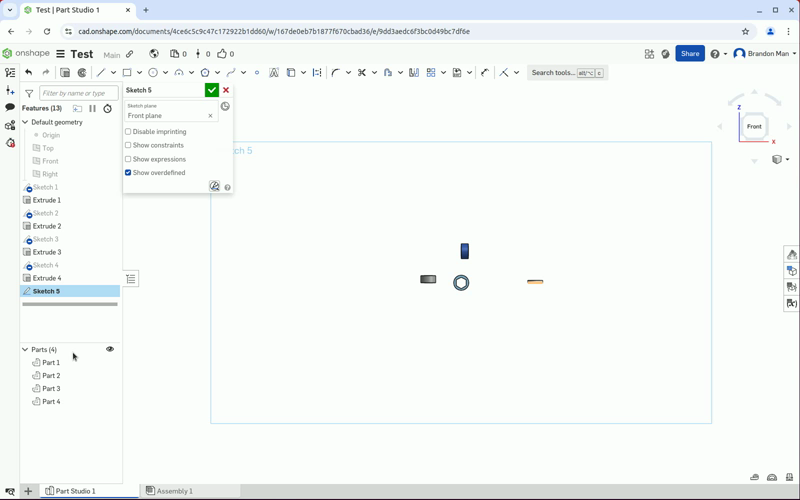
key(y)
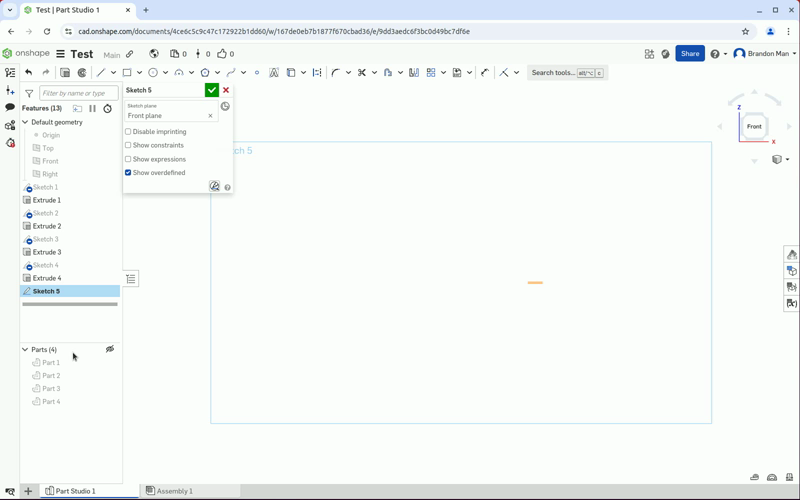
key(c)
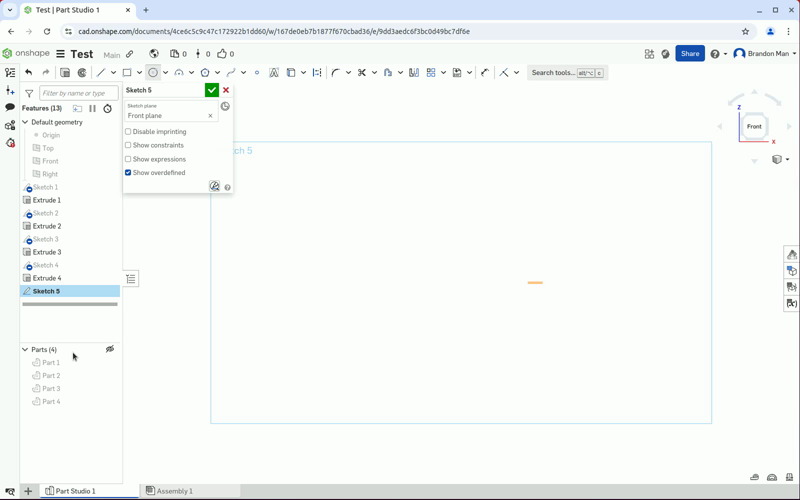
key_down(shift)
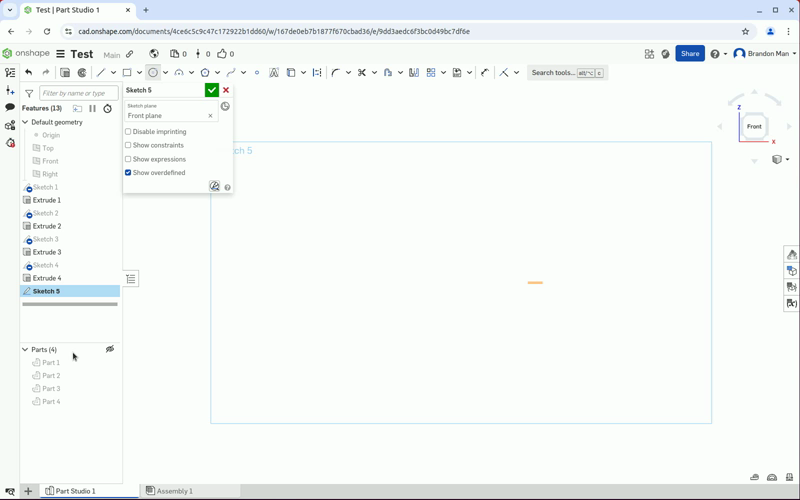
mouse_move(407, 282)
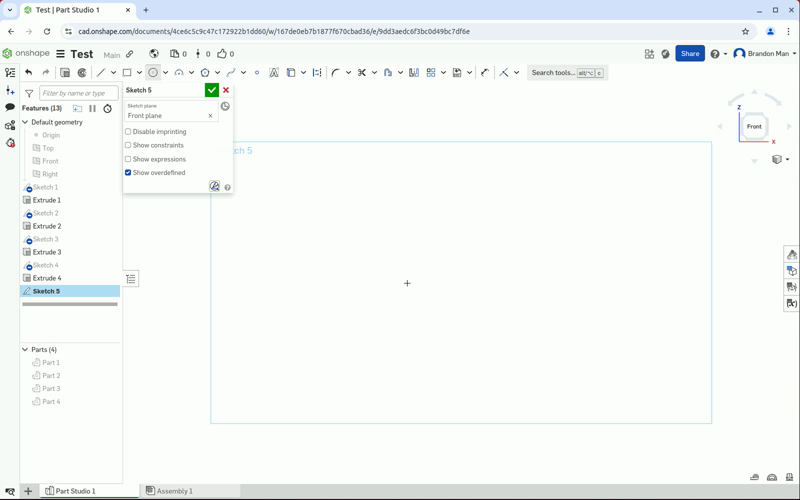
click(407, 282)
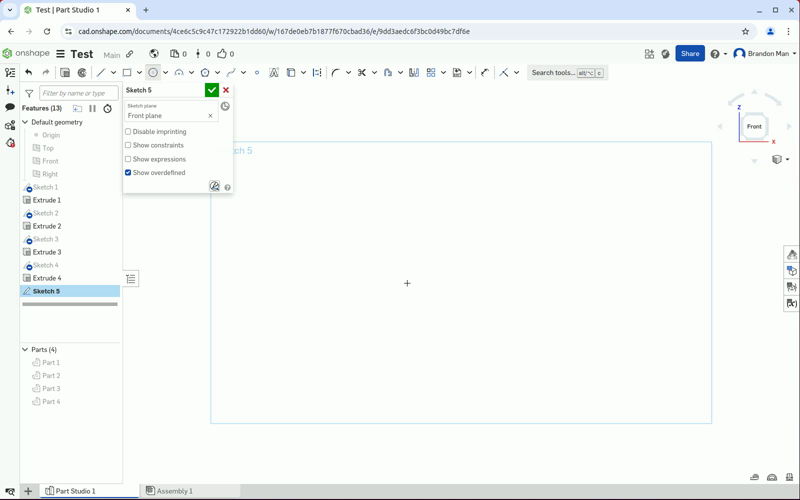
key_up(shift)
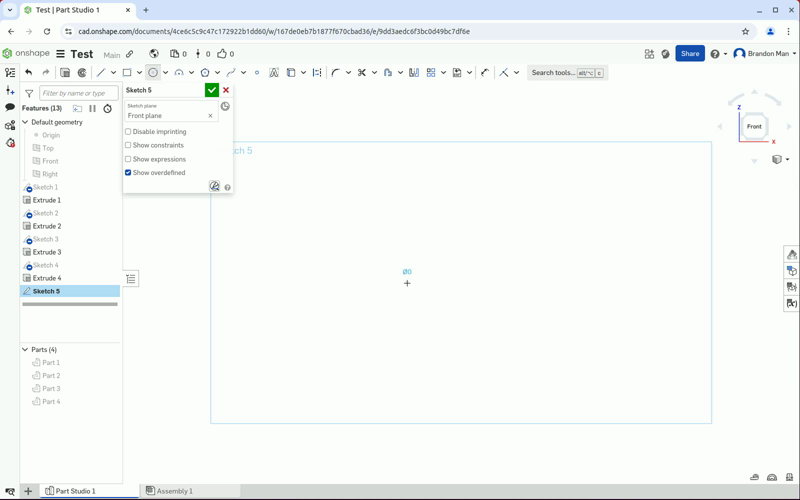
mouse_move(414, 282)
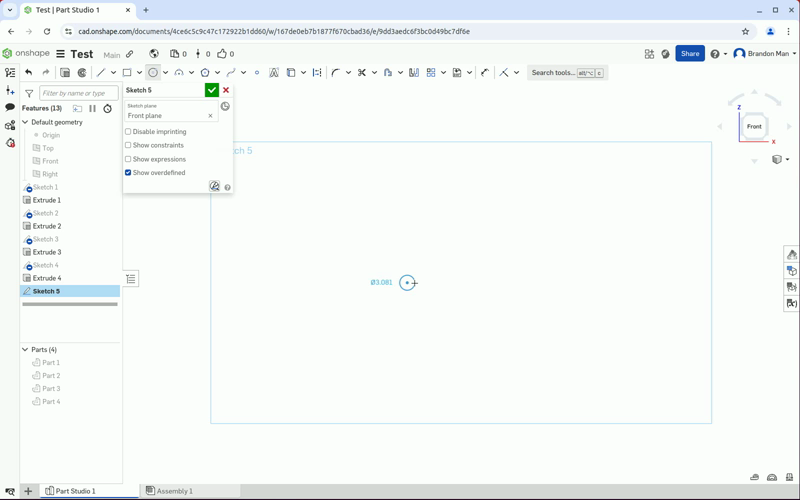
click(414, 282)
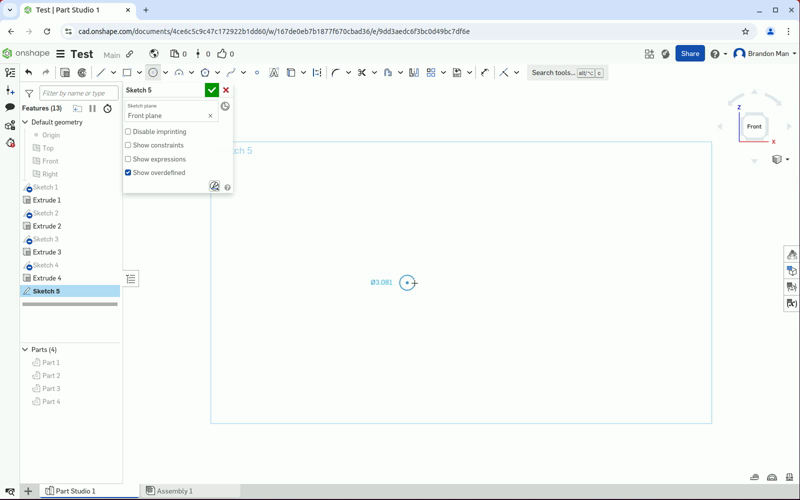
key(esc)
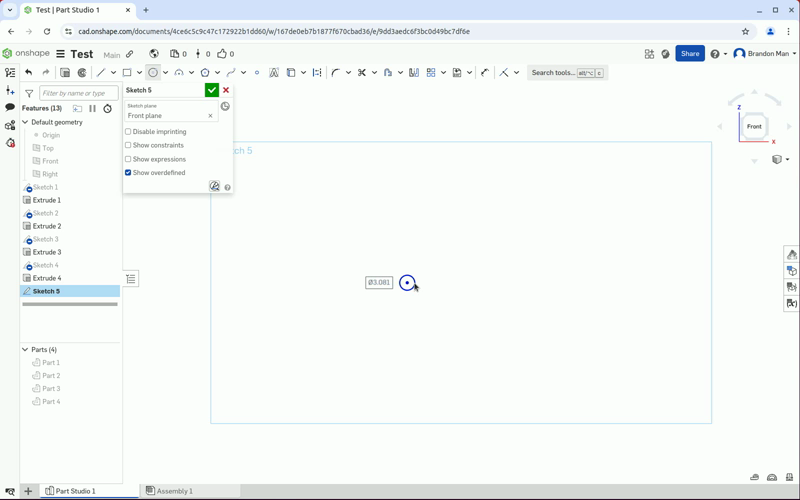
key(c)
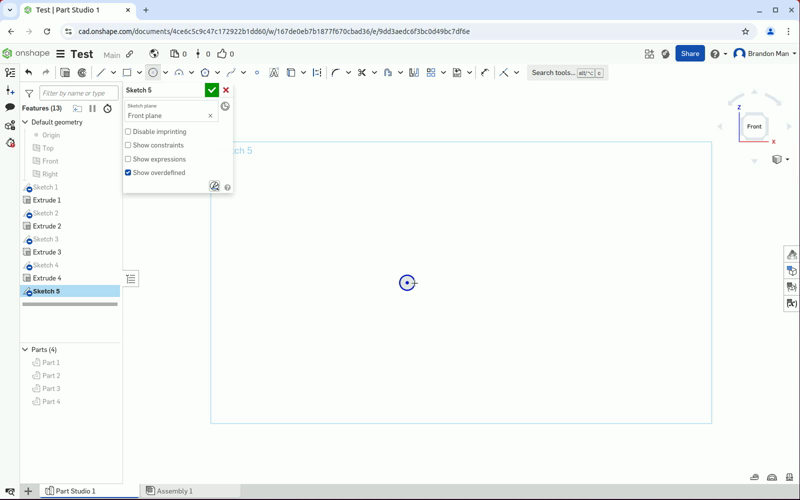
key_down(shift)
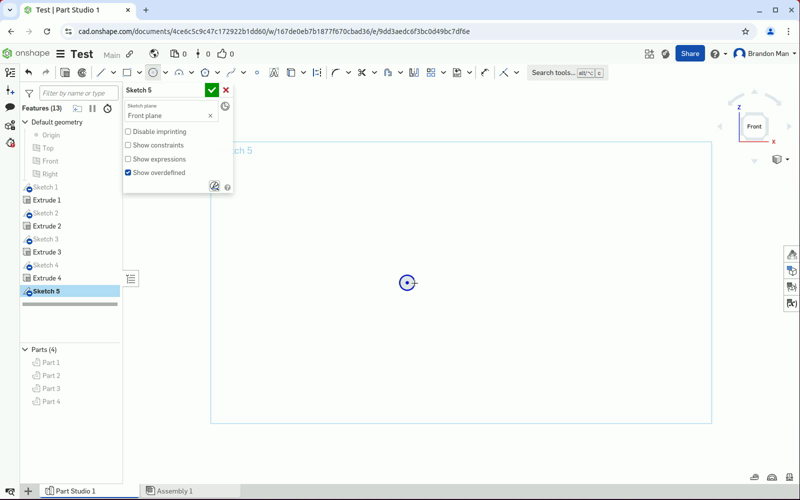
mouse_move(407, 282)
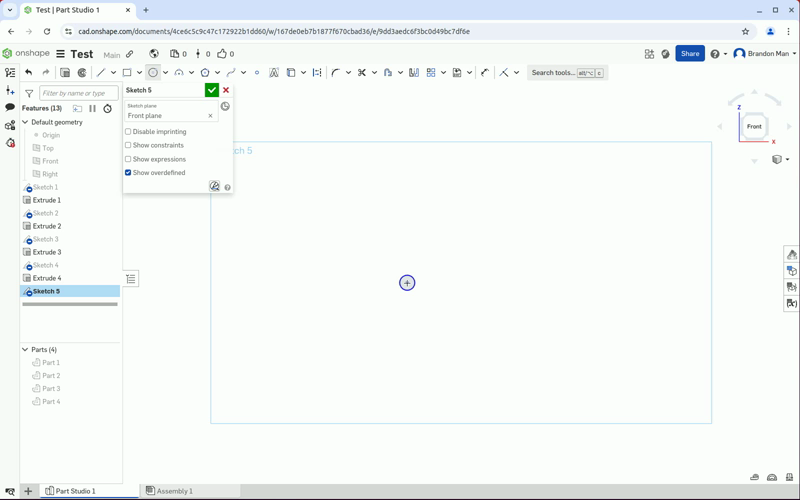
click(407, 282)
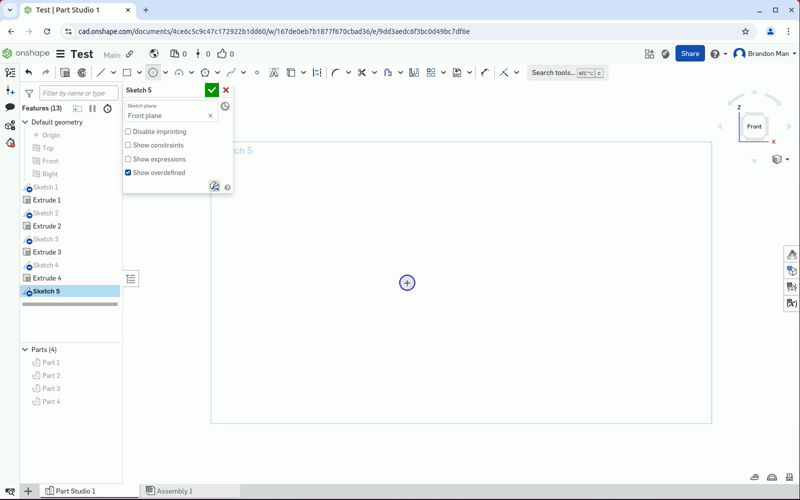
key_up(shift)
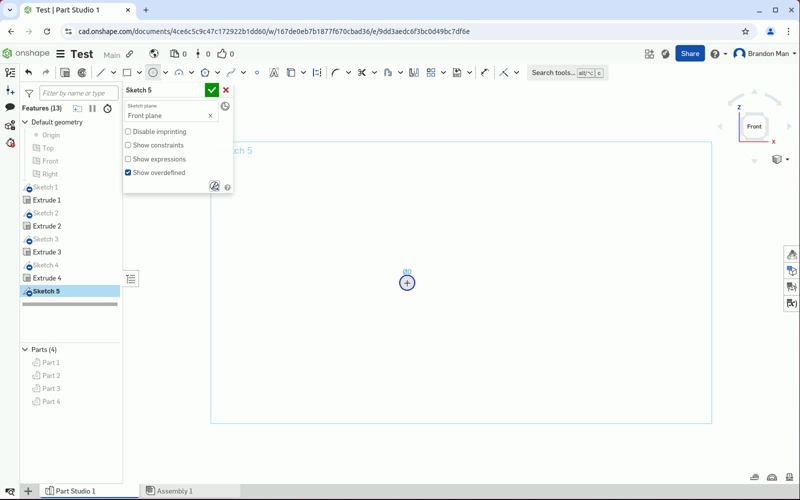
mouse_move(412, 282)
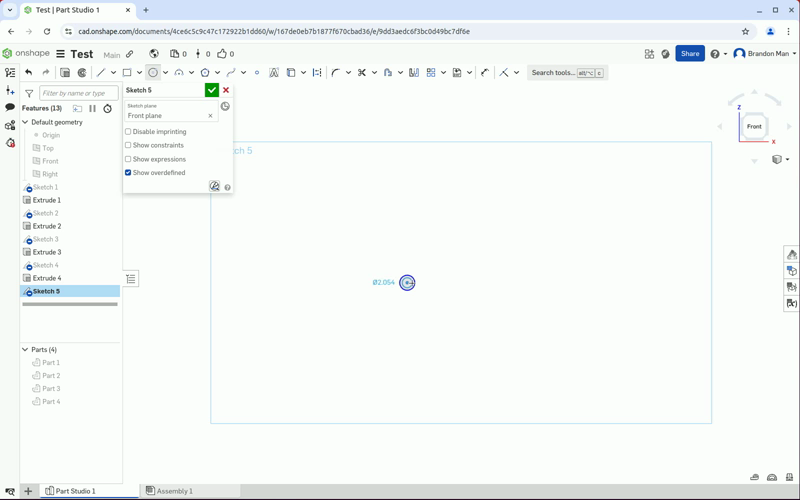
scroll(6)
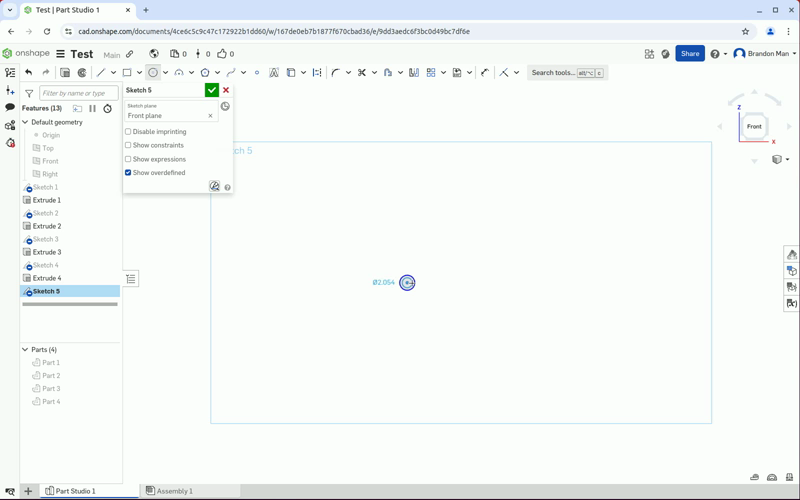
scroll(6)
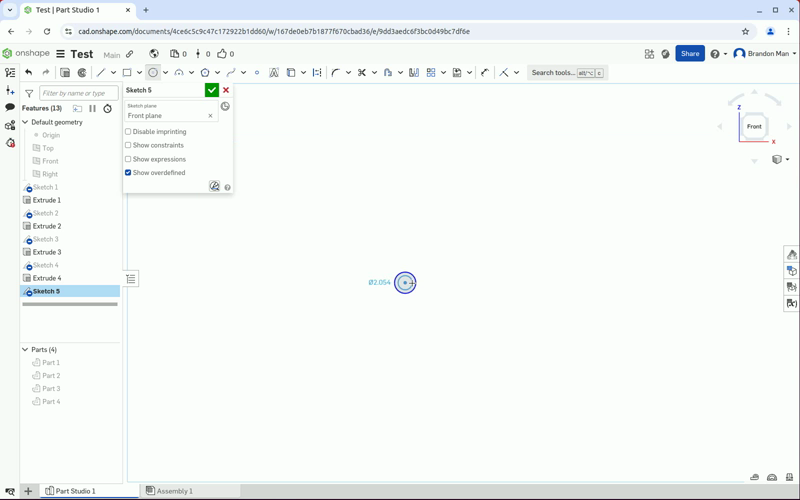
scroll(6)
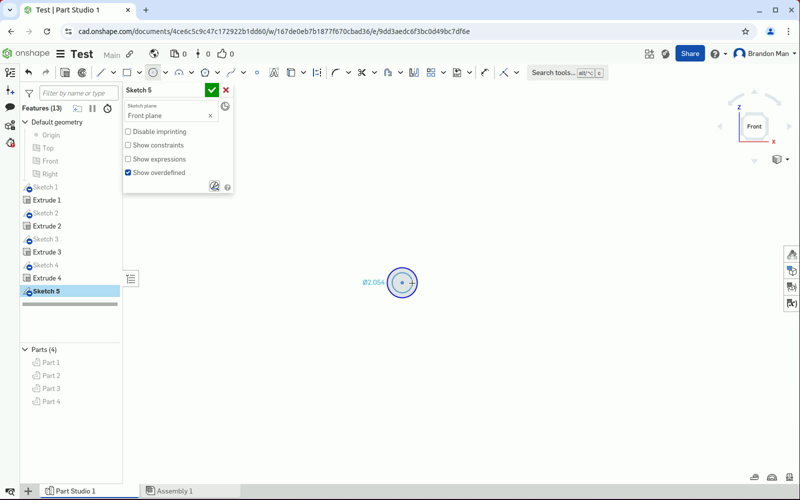
scroll(6)
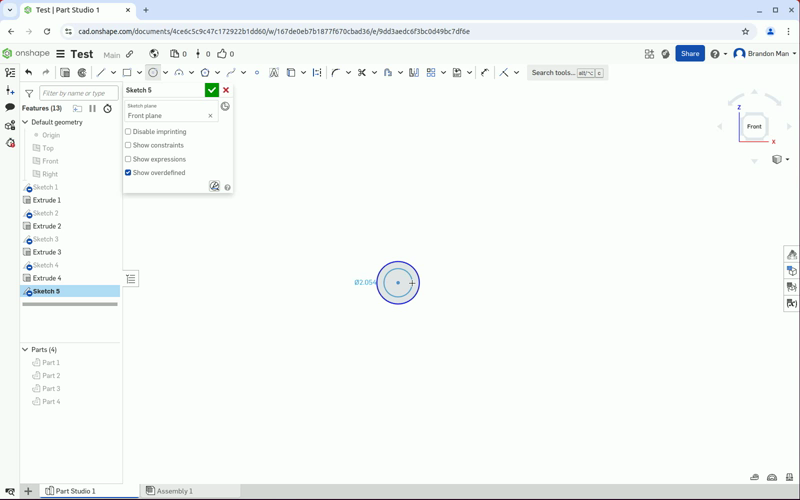
scroll(6)
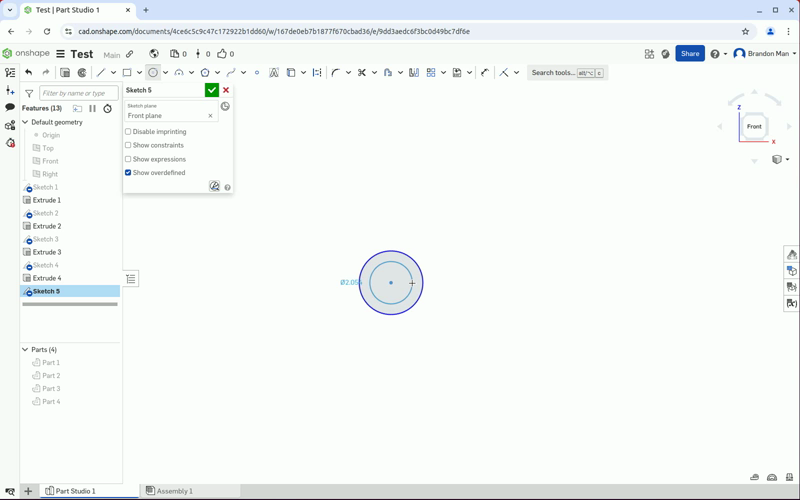
scroll(6)
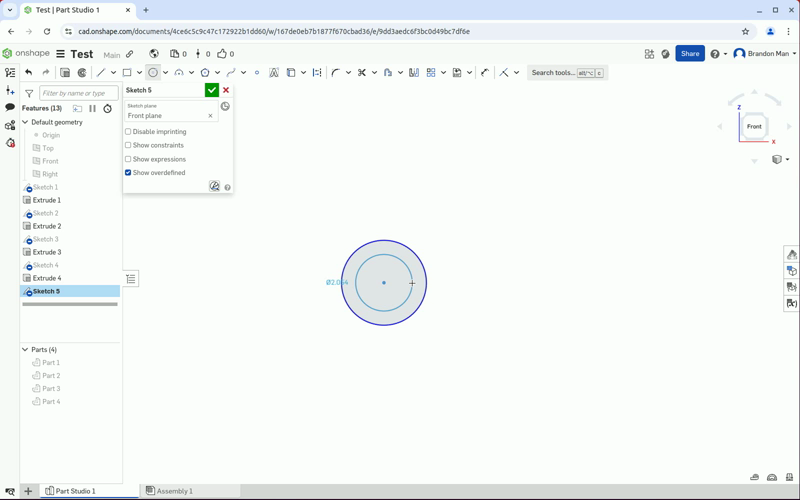
scroll(6)
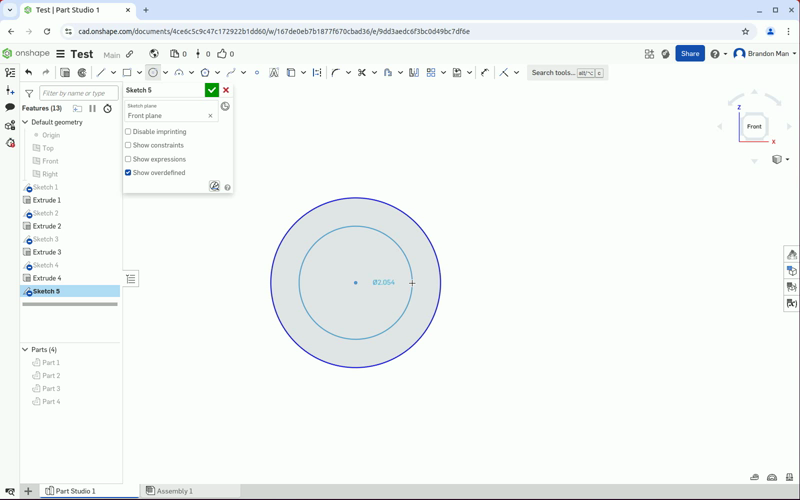
click(412, 282)
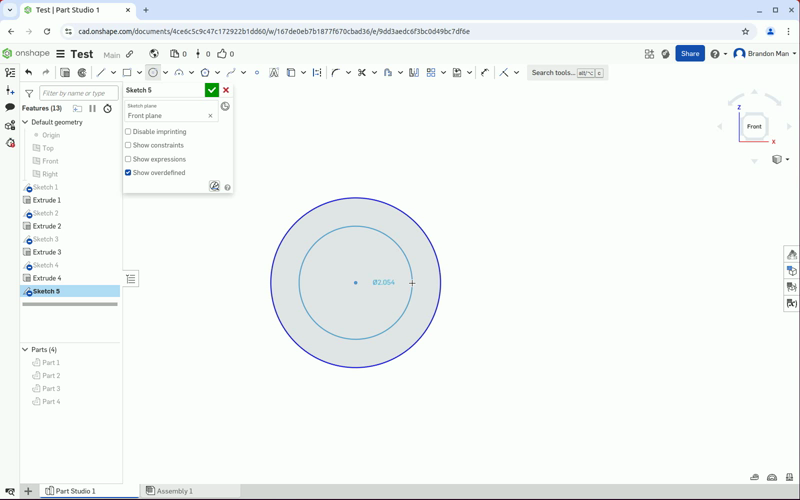
scroll(-6)
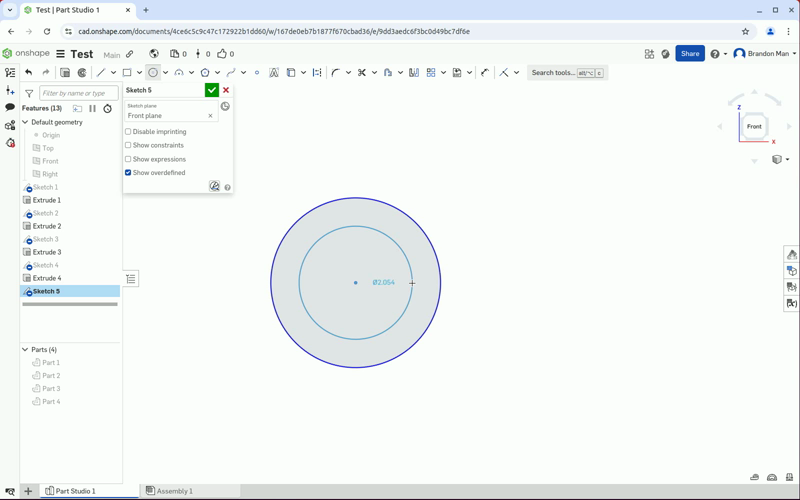
scroll(-6)
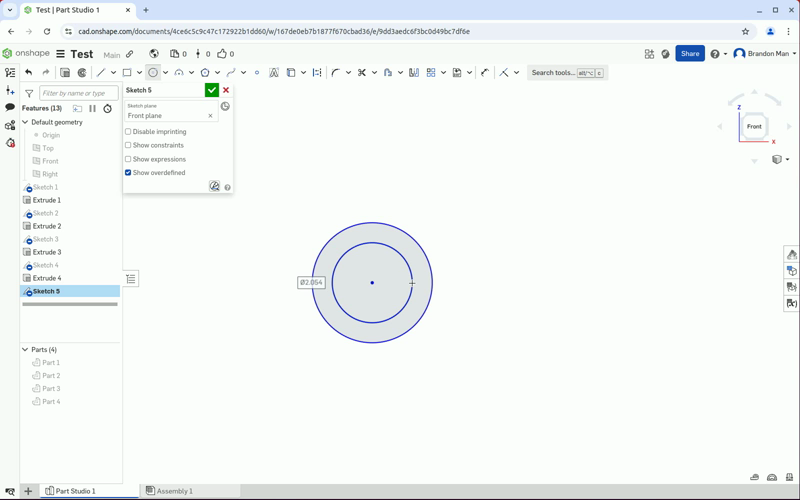
scroll(-6)
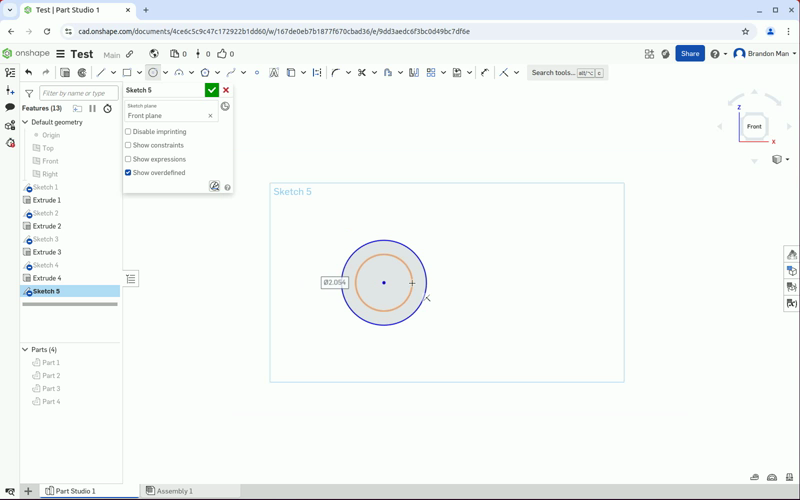
scroll(-6)
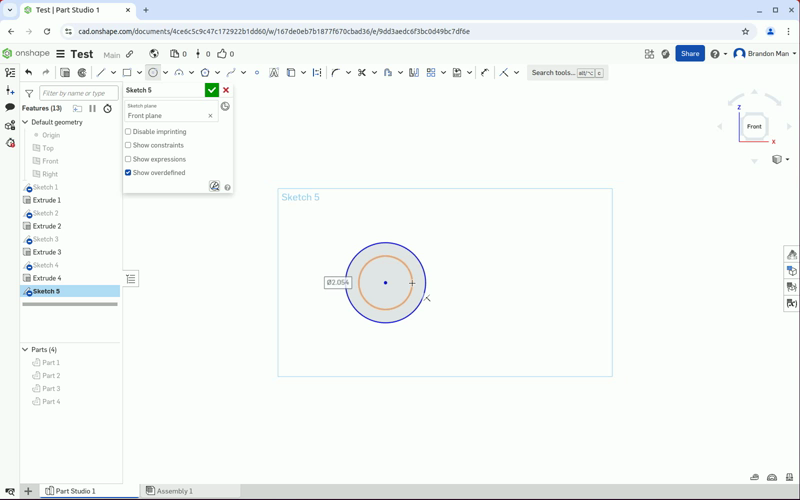
scroll(-6)
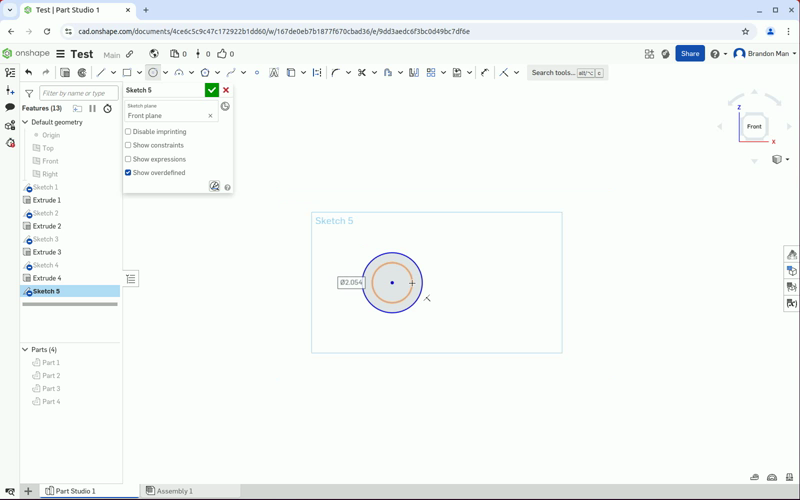
scroll(-6)
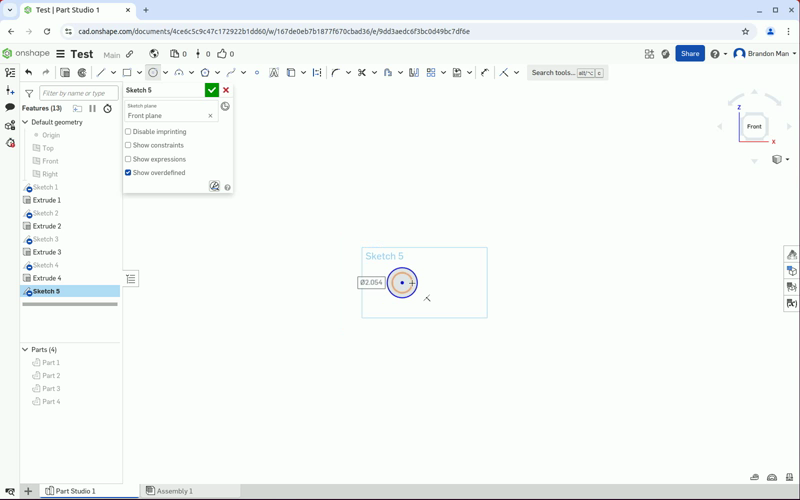
scroll(-6)
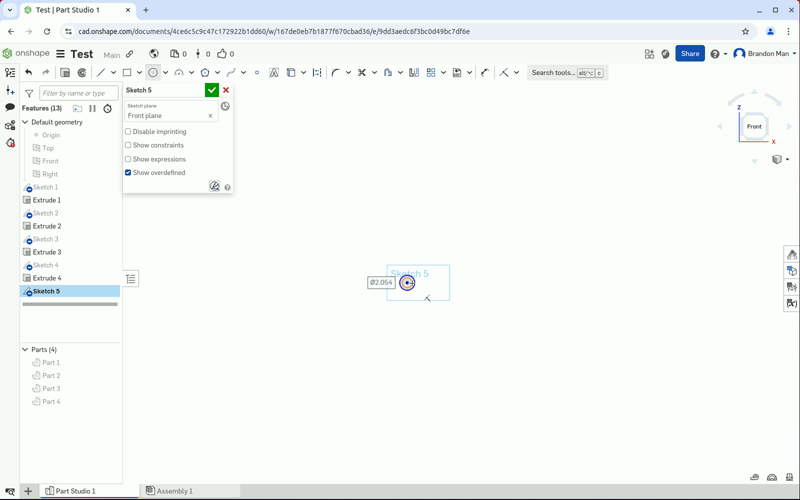
key(esc)
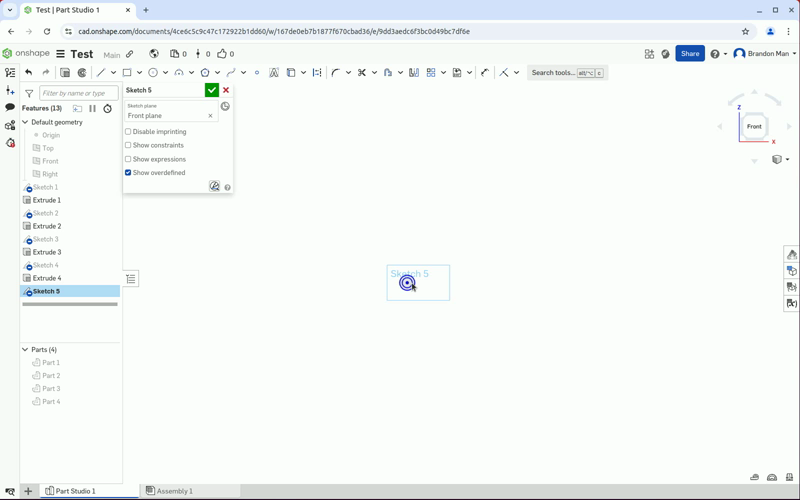
mouse_move(400, 283)
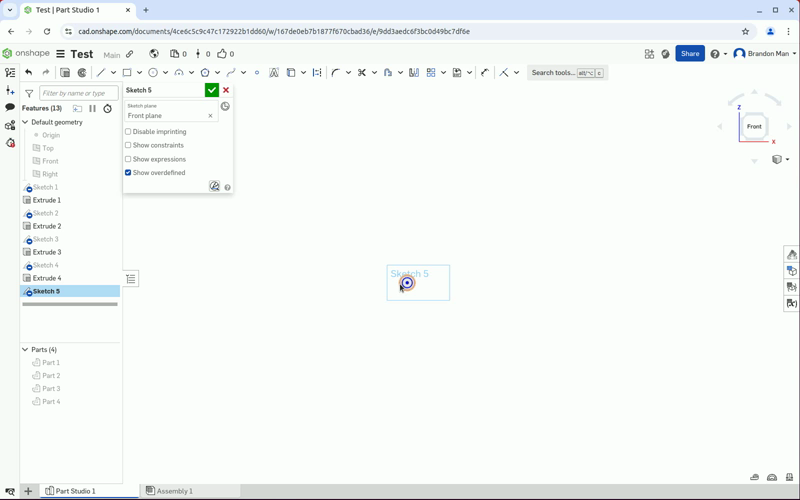
scroll(6)
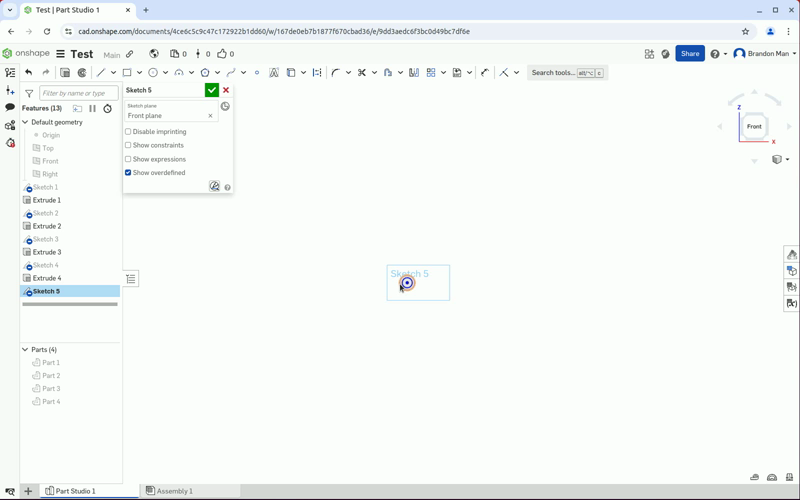
scroll(6)
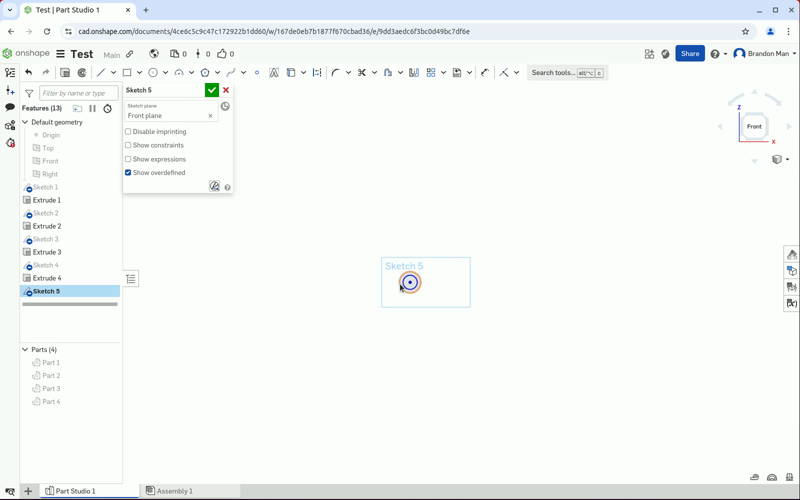
scroll(6)
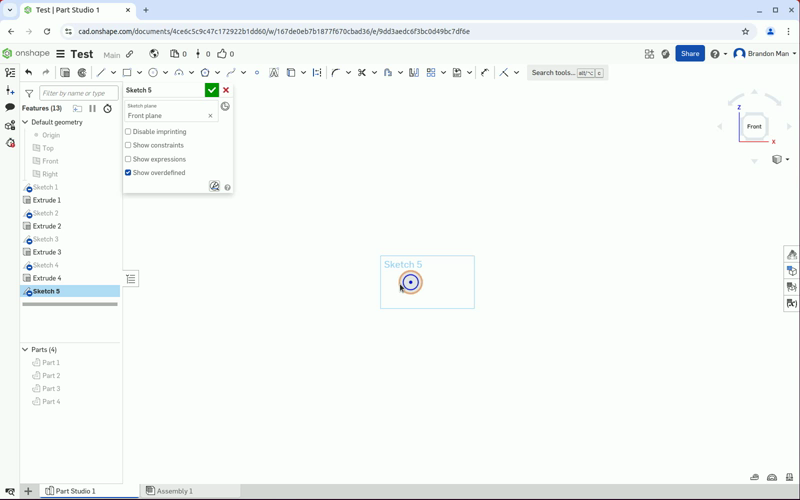
scroll(6)
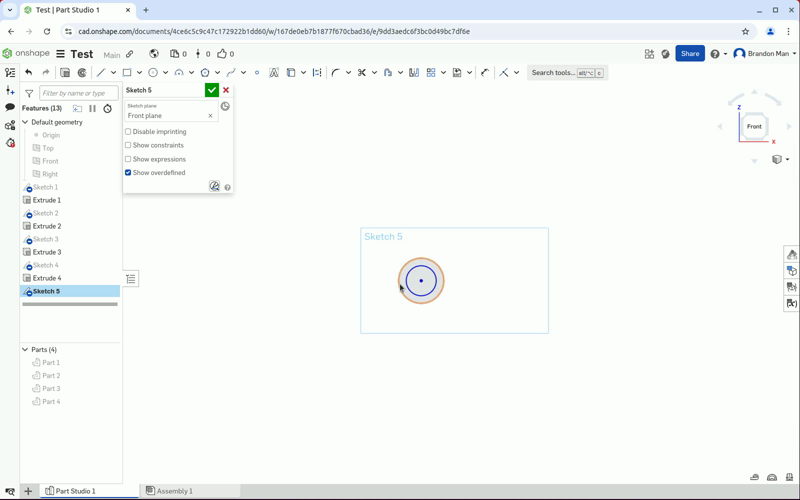
scroll(6)
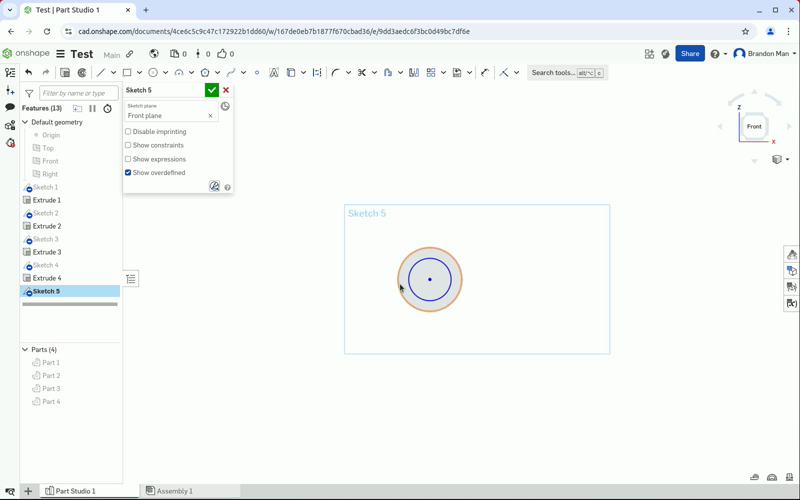
scroll(6)
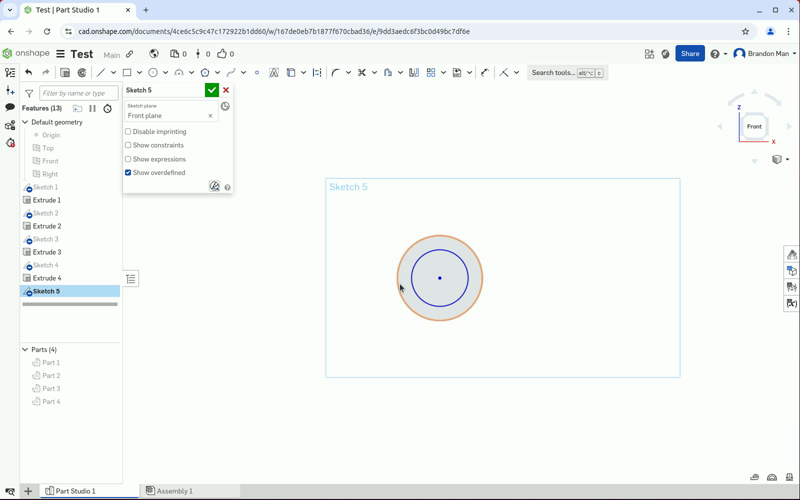
scroll(6)
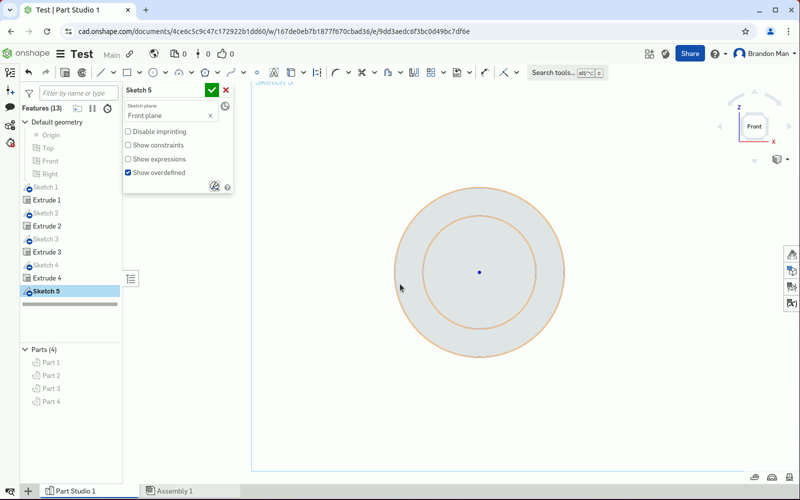
click(400, 283)
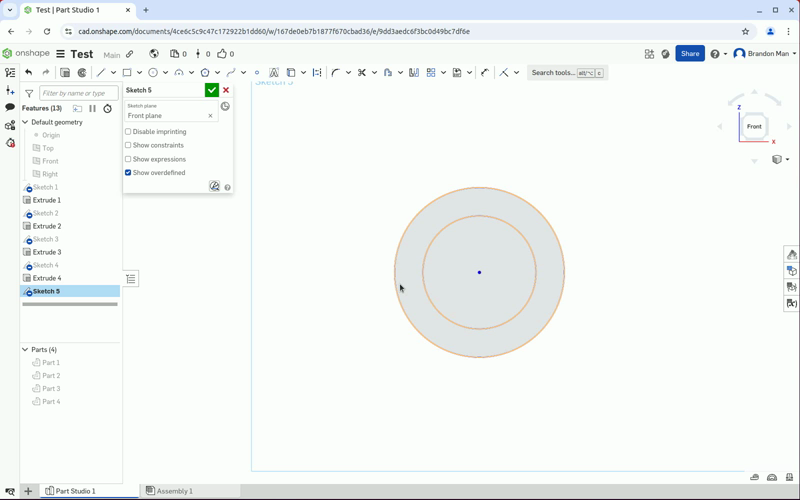
scroll(-6)
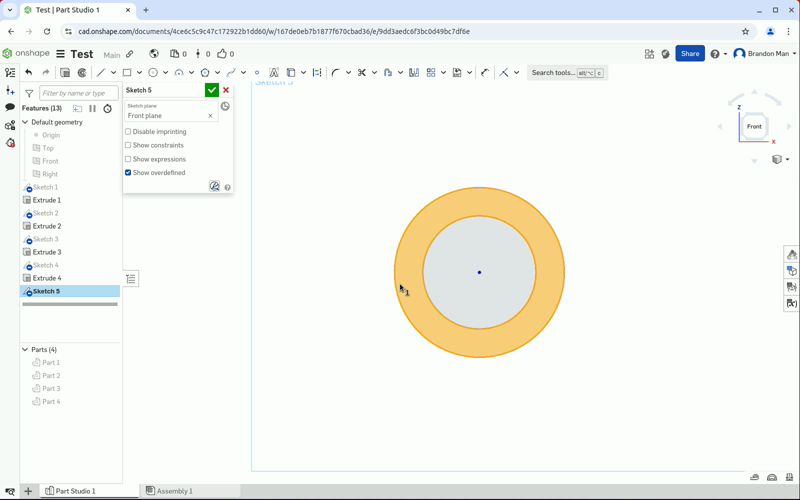
scroll(-6)
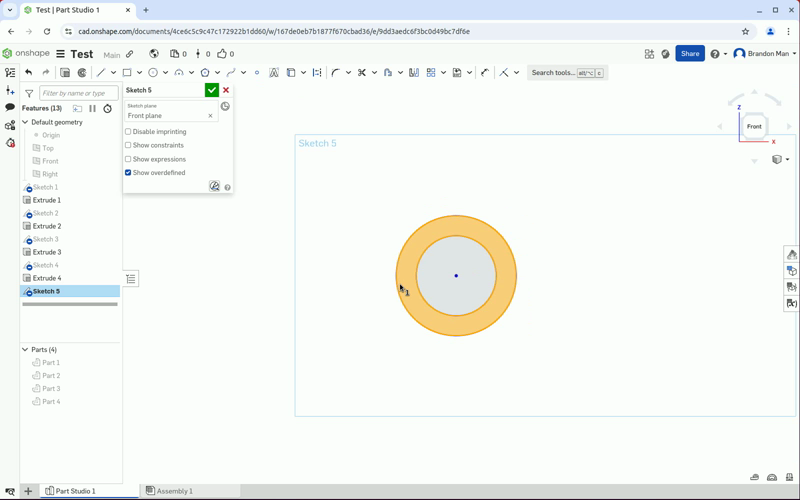
scroll(-6)
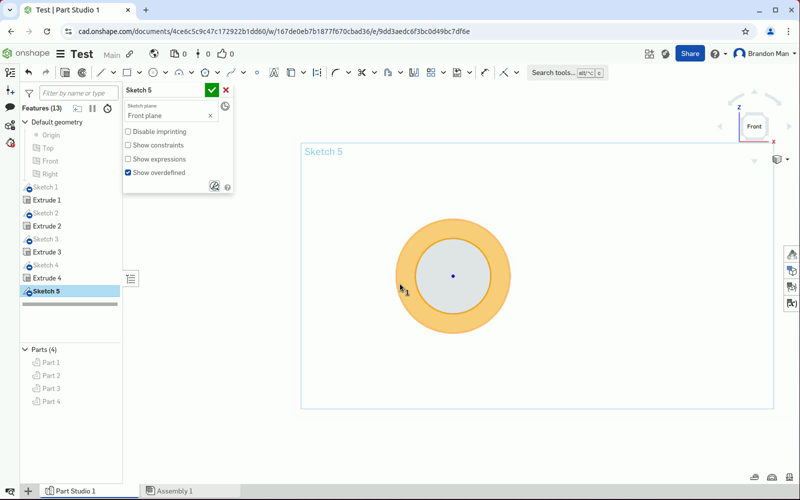
scroll(-6)
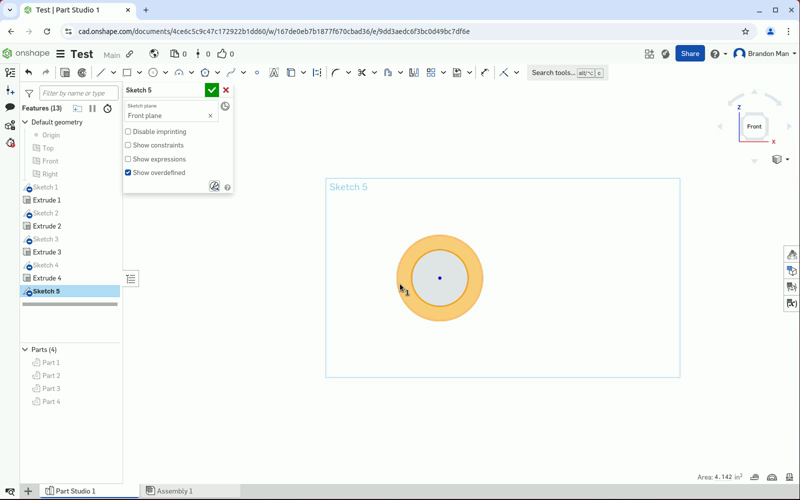
scroll(-6)
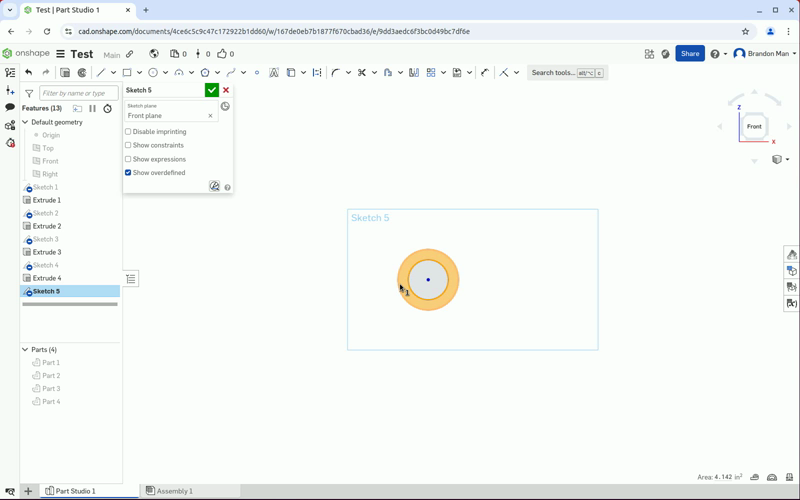
scroll(-6)
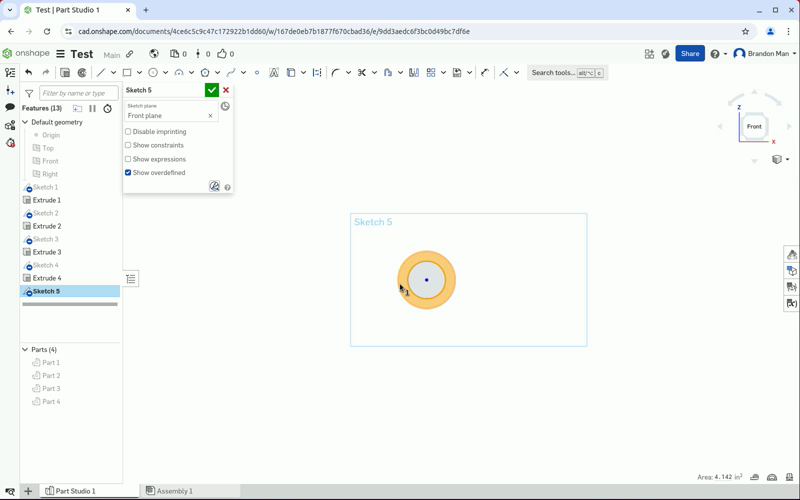
scroll(-6)
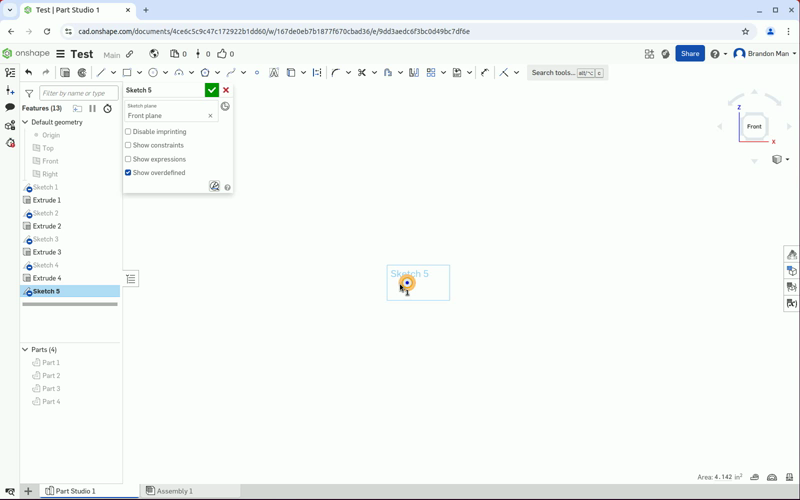
mouse_move(73, 352)
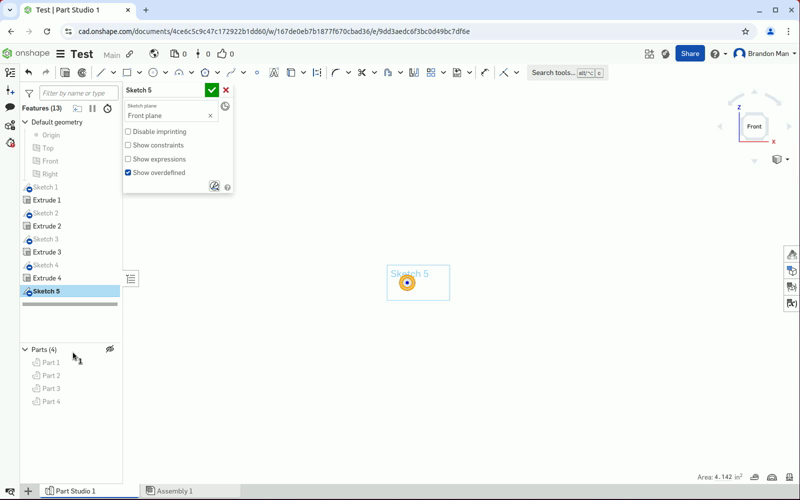
key(shift+y)
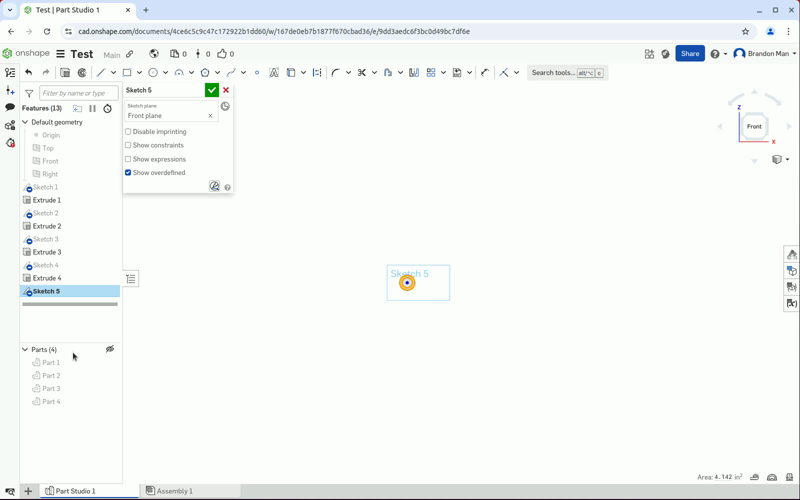
key(shift+e)
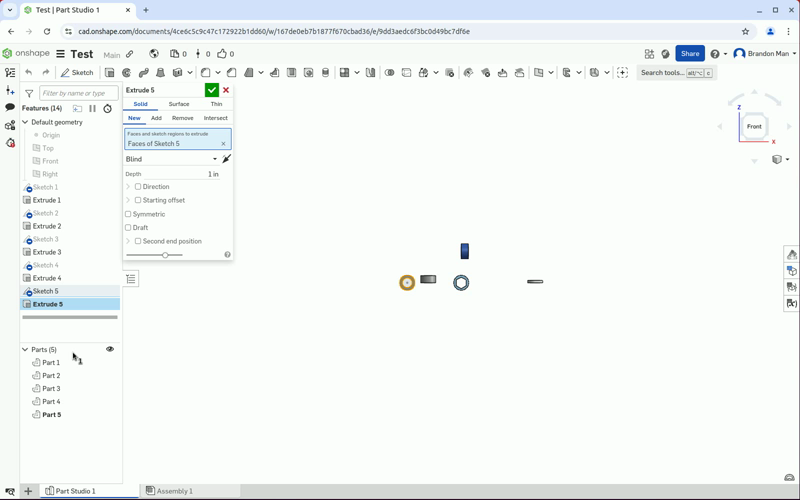
mouse_move(143, 106)
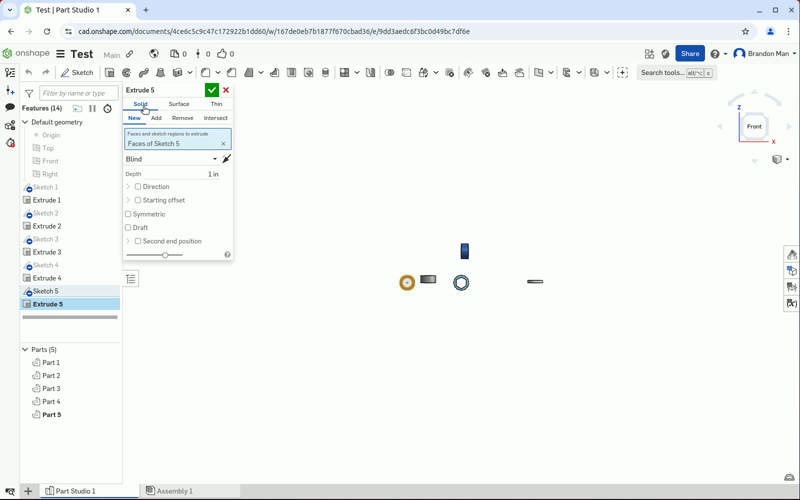
click(143, 106)
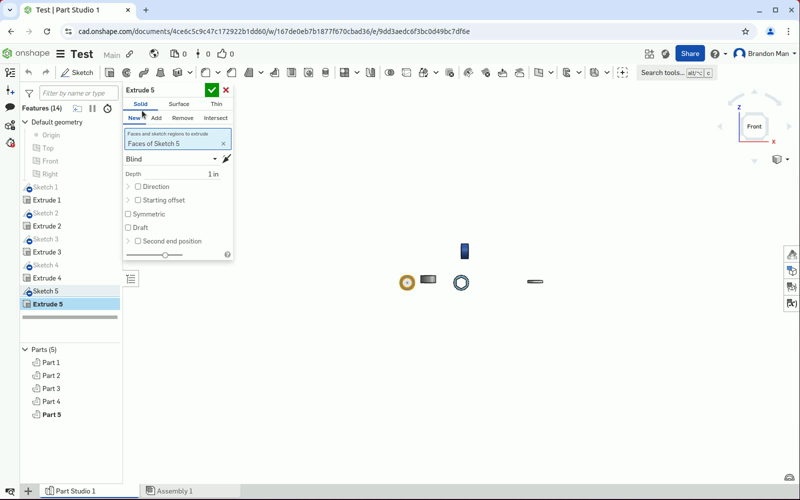
mouse_move(137, 120)
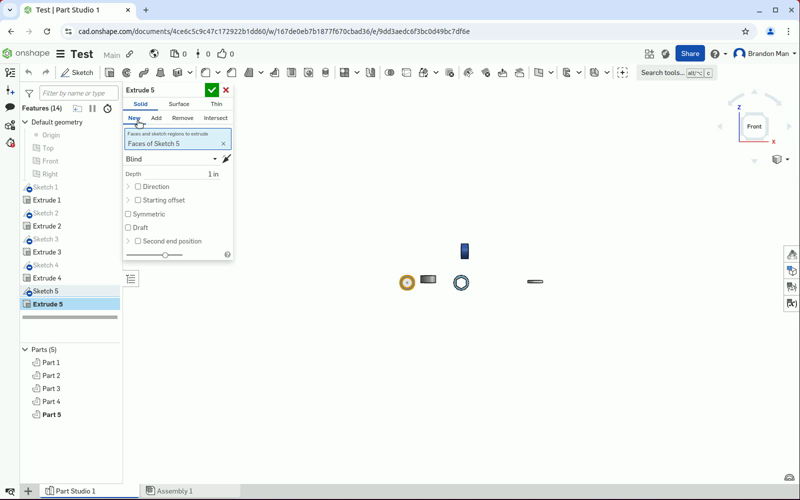
click(137, 120)
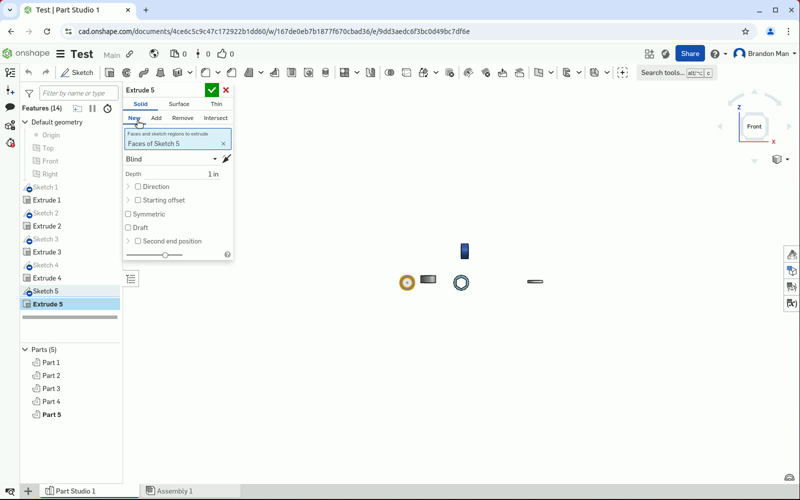
key(tab, 4)
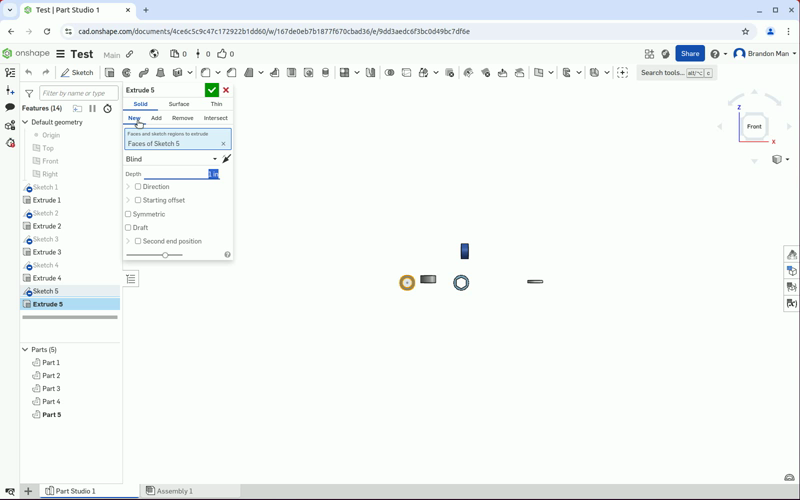
text(0.963)
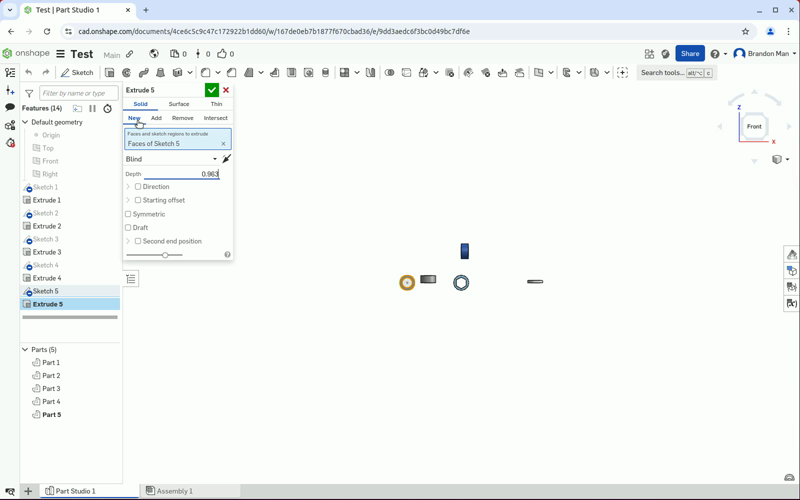
key(enter)
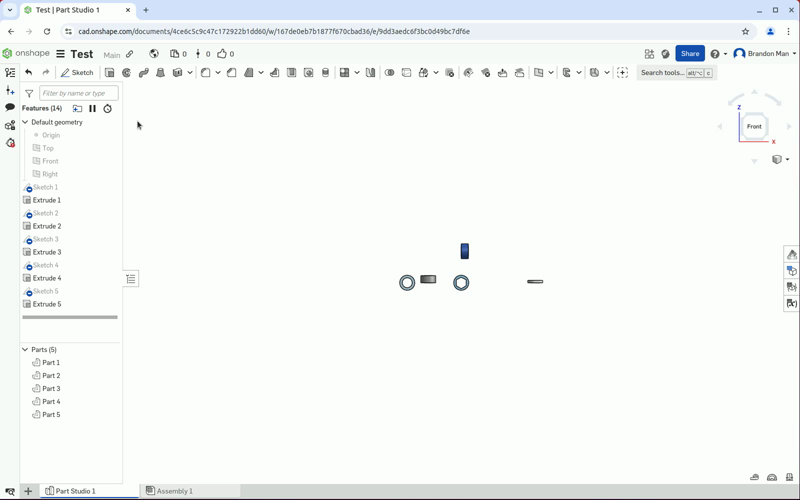
key(shift+h)
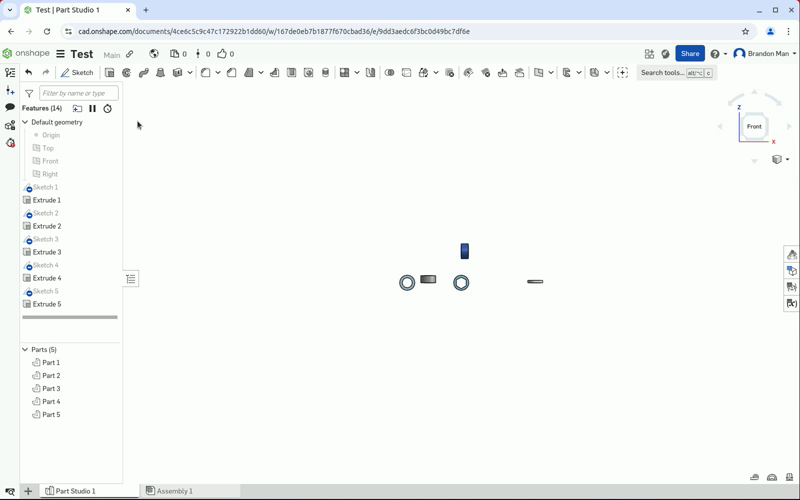
key(shift+h)
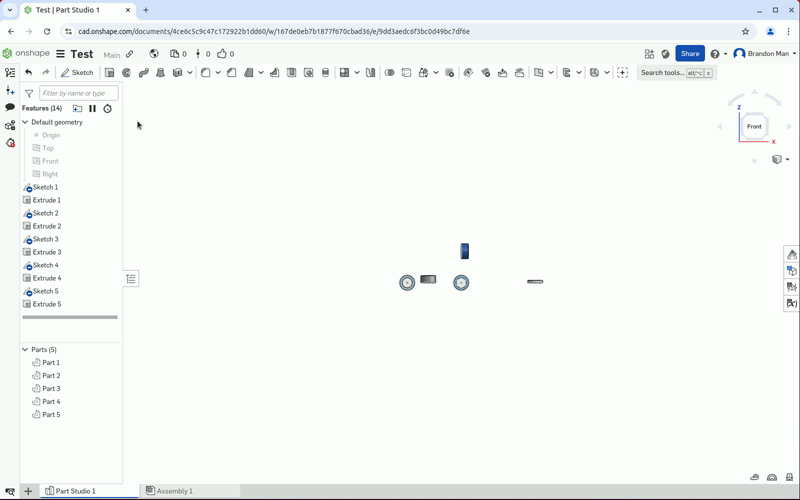
key(shift+7)
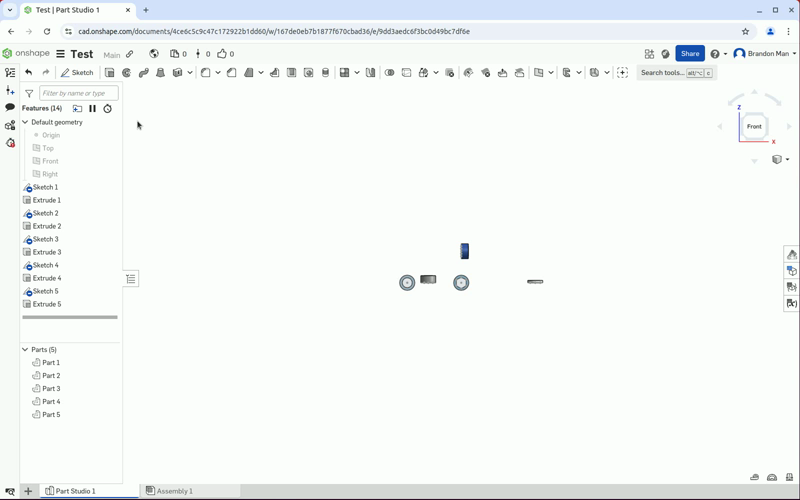
key(left, 2)
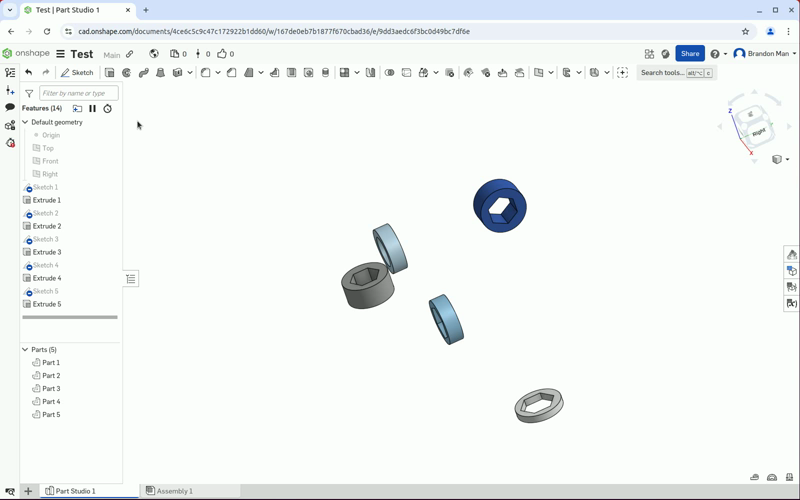
key(down, 2)
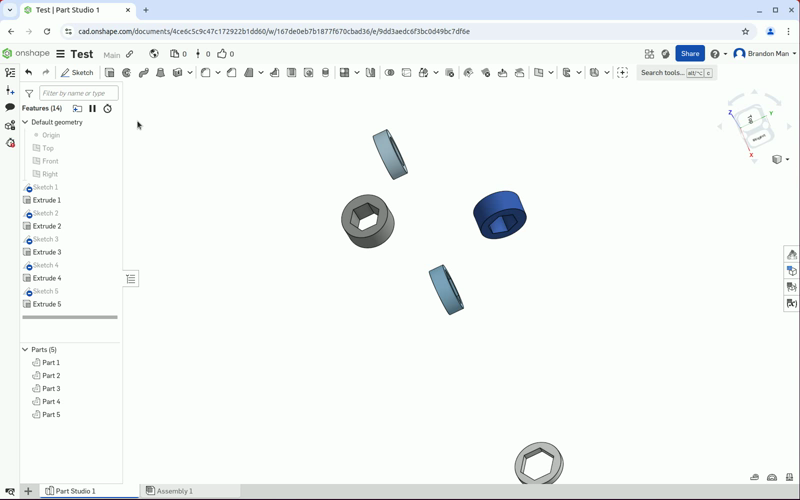
key(up, 2)
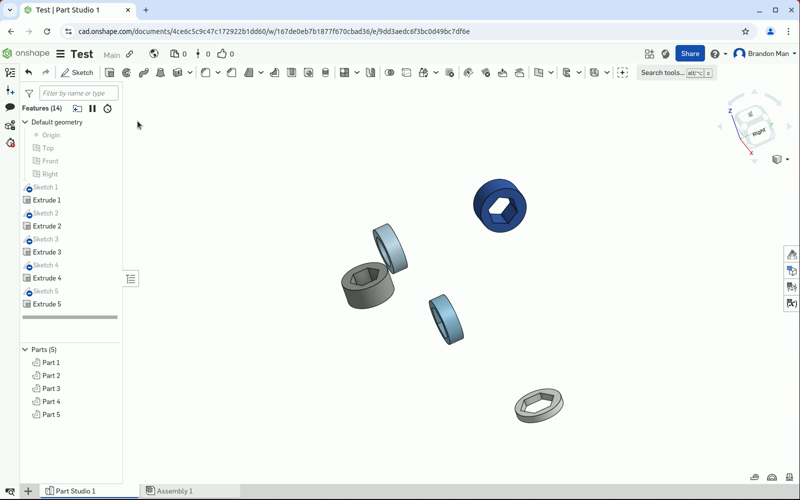
key(right, 2)
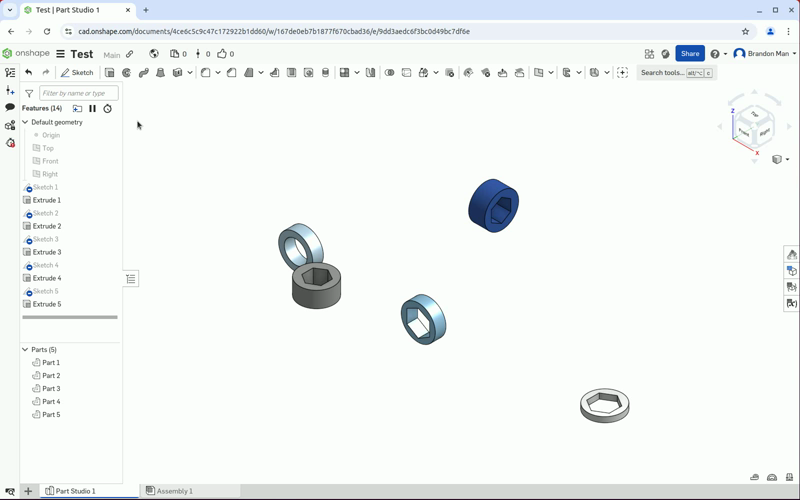
mouse_move(73, 189)
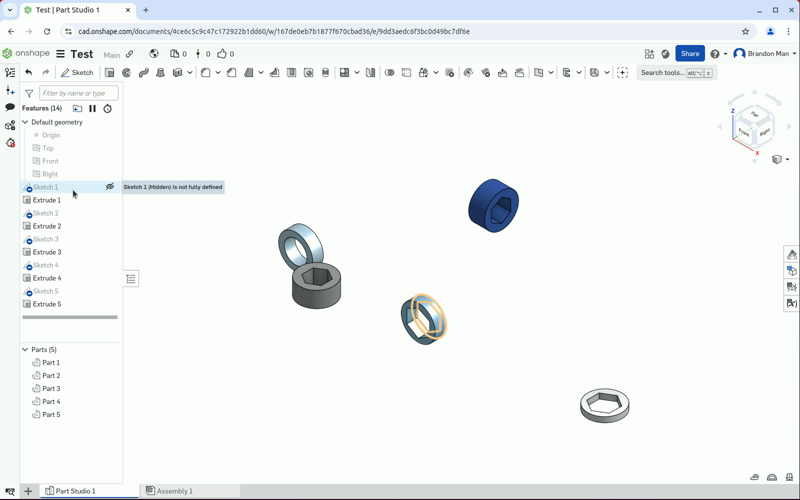
click(73, 189)